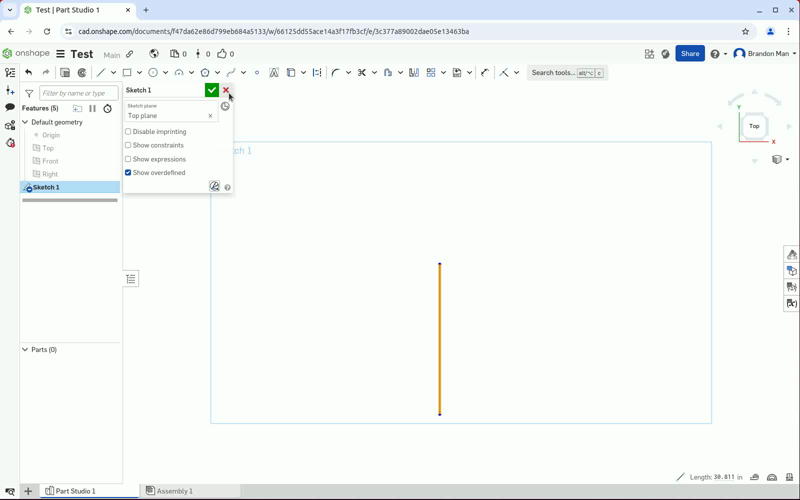
key(shift+h)
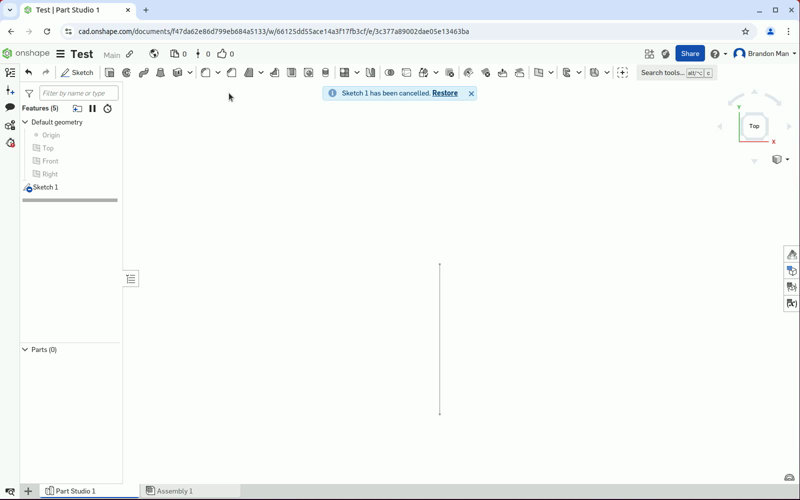
mouse_move(73, 352)
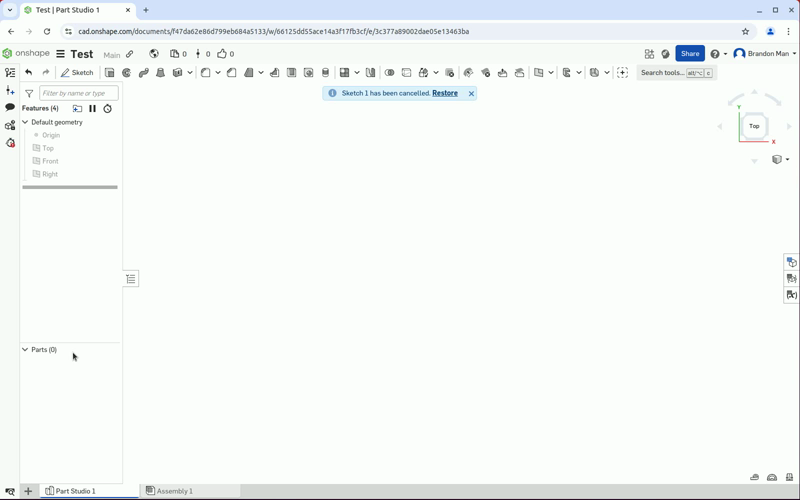
key(y)
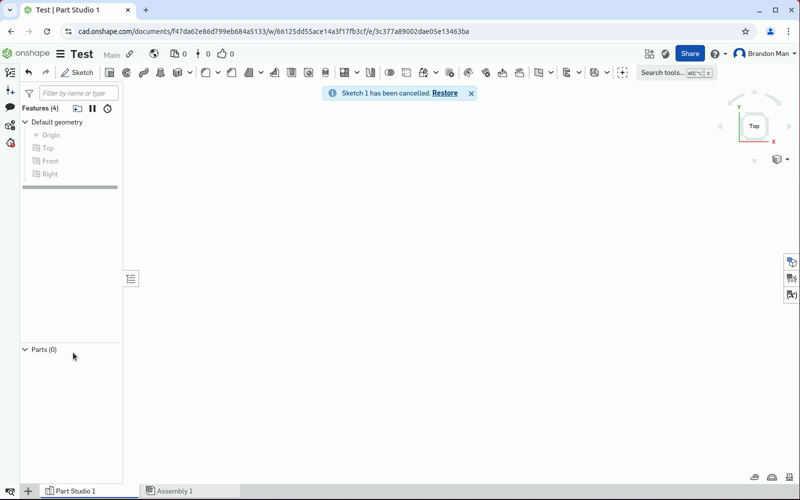
key(shift+p)
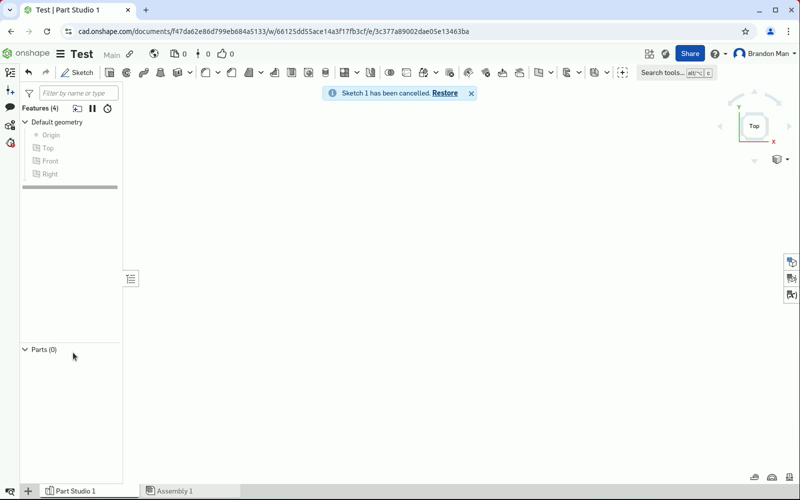
key(space)
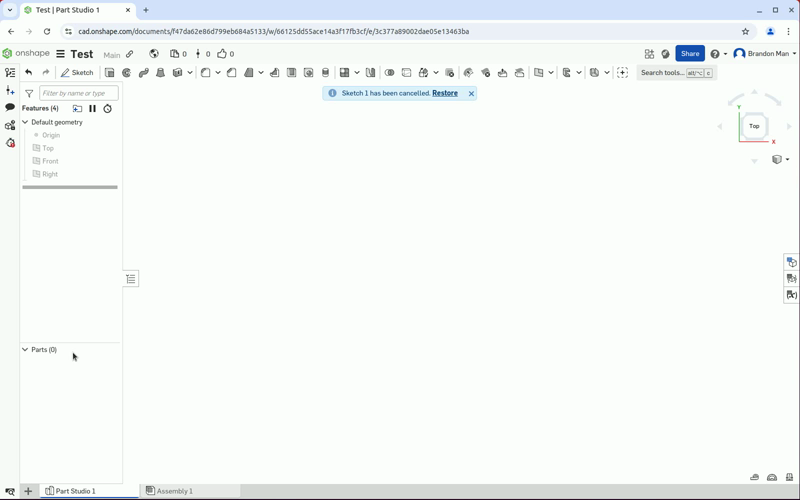
key_down(shift)
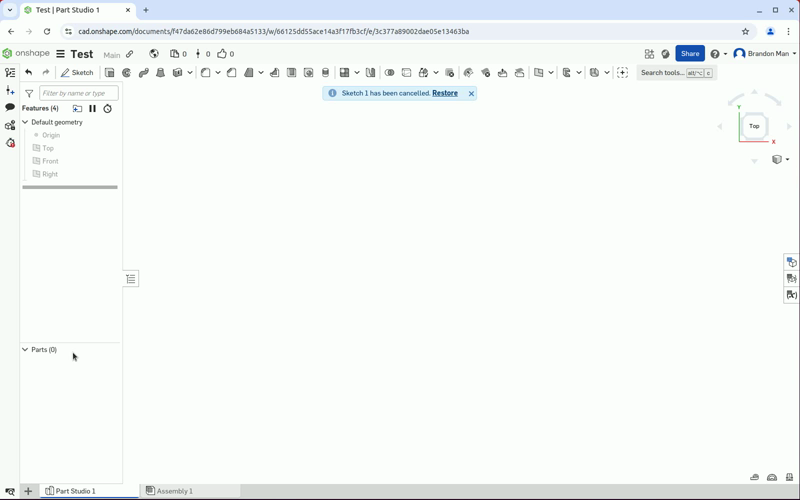
key(up)
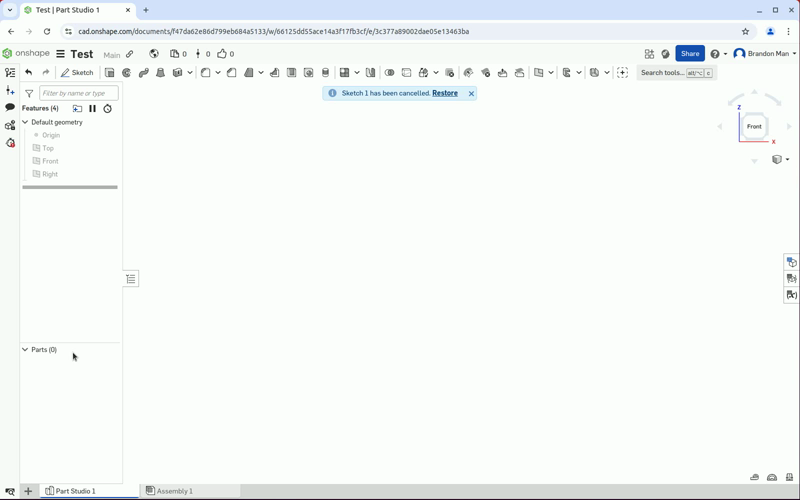
key_up(shift)
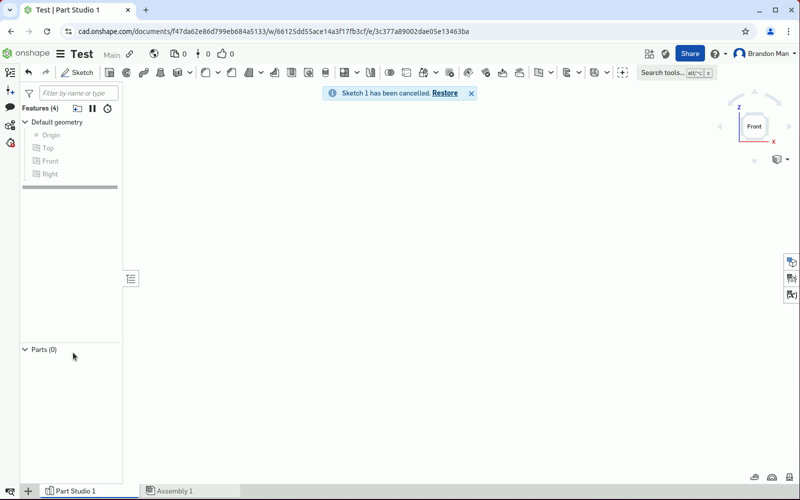
key(space)
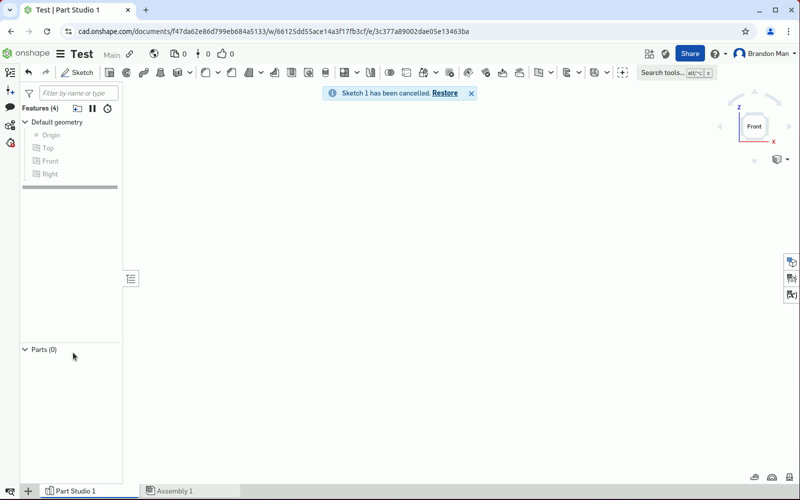
key_down(shift)
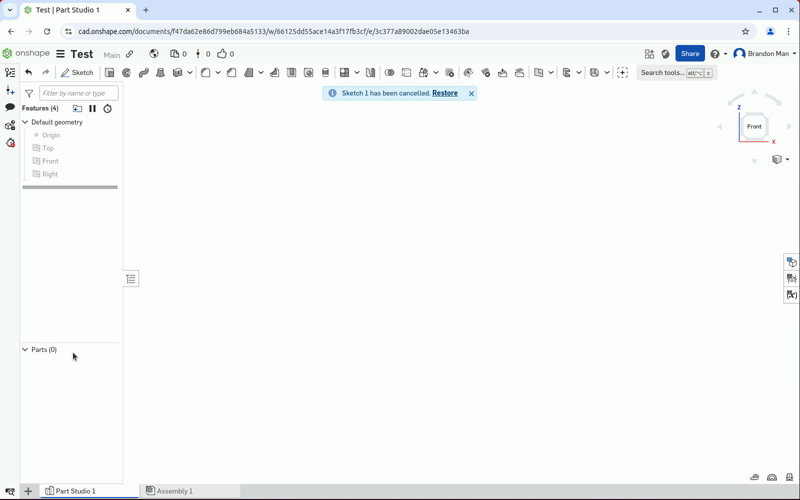
key(left)
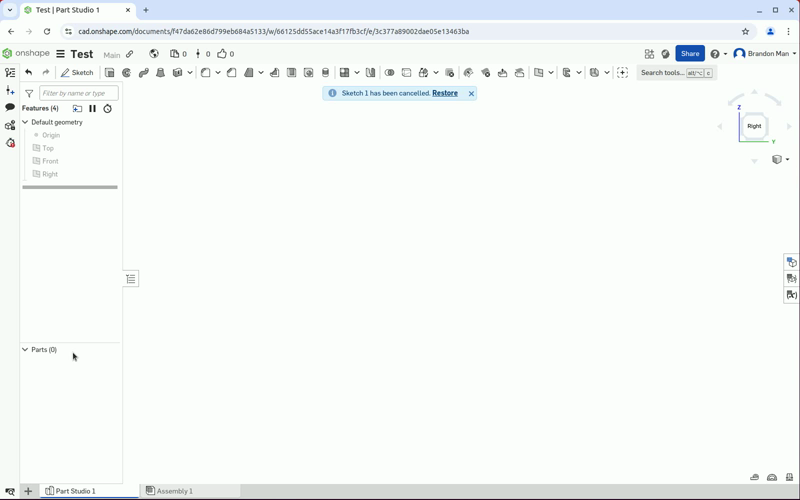
key_up(shift)
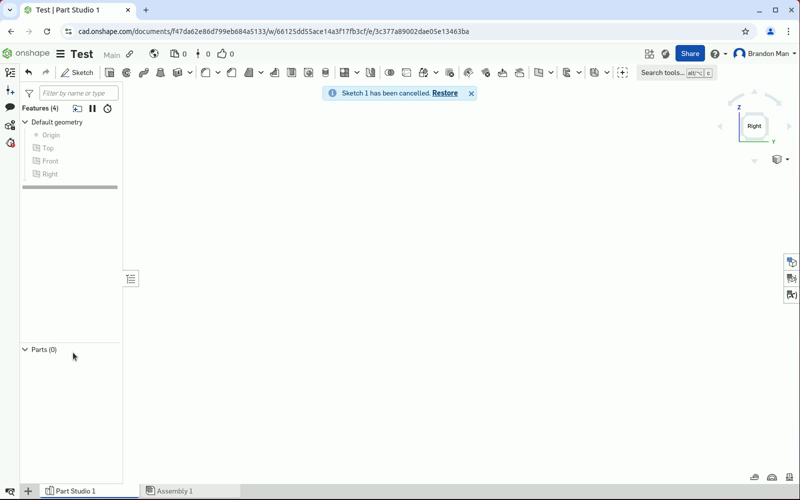
mouse_move(73, 352)
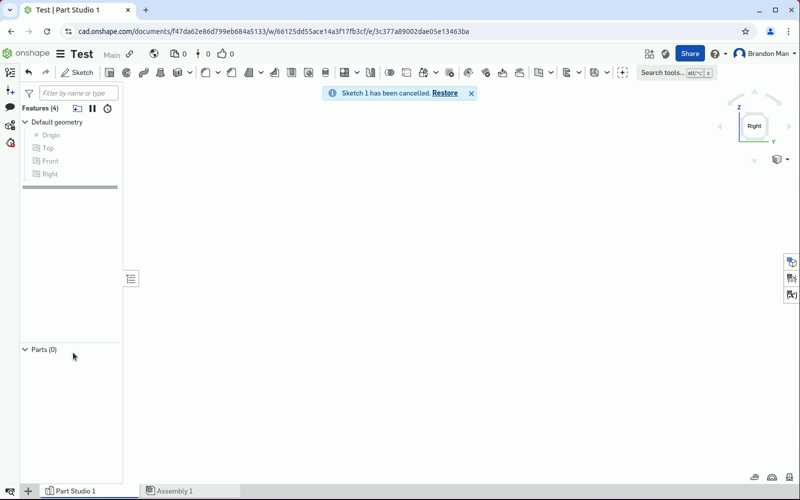
key(shift+y)
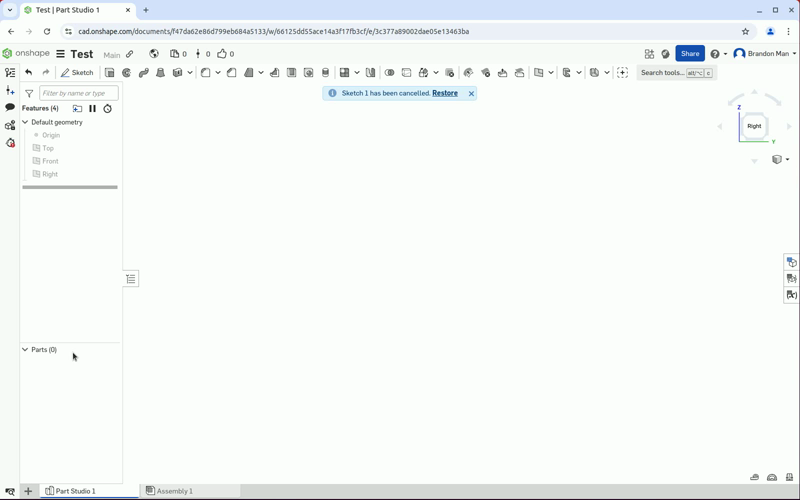
key(shift+s)
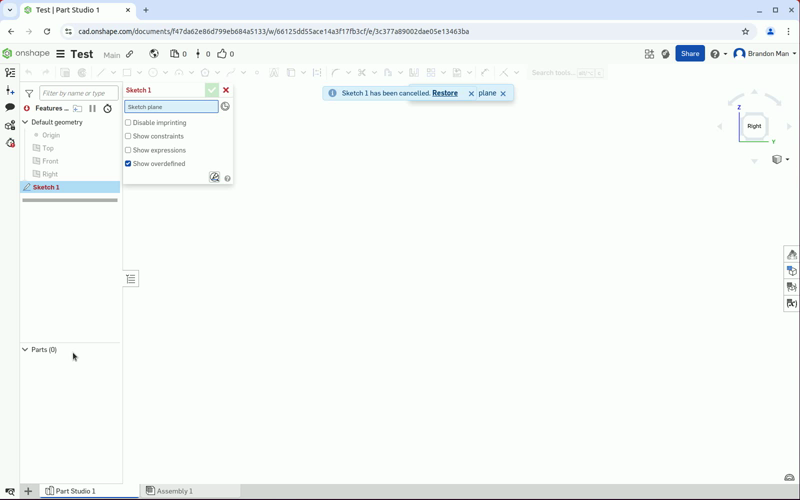
mouse_move(73, 176)
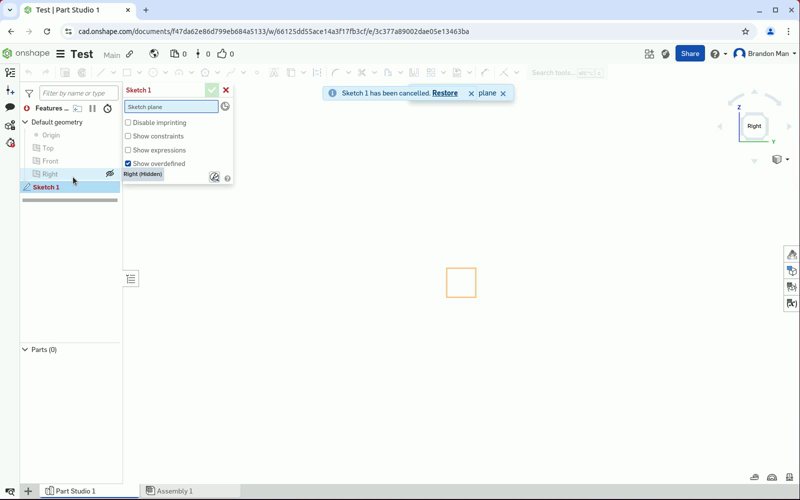
click(73, 176)
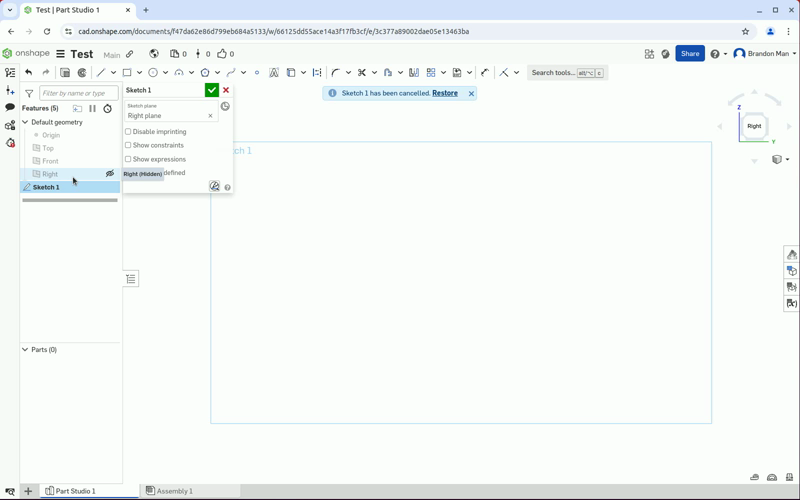
mouse_move(73, 352)
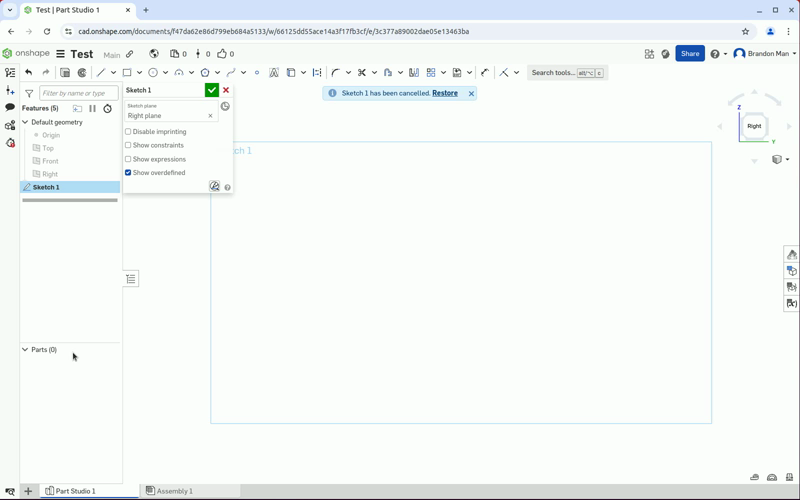
key(y)
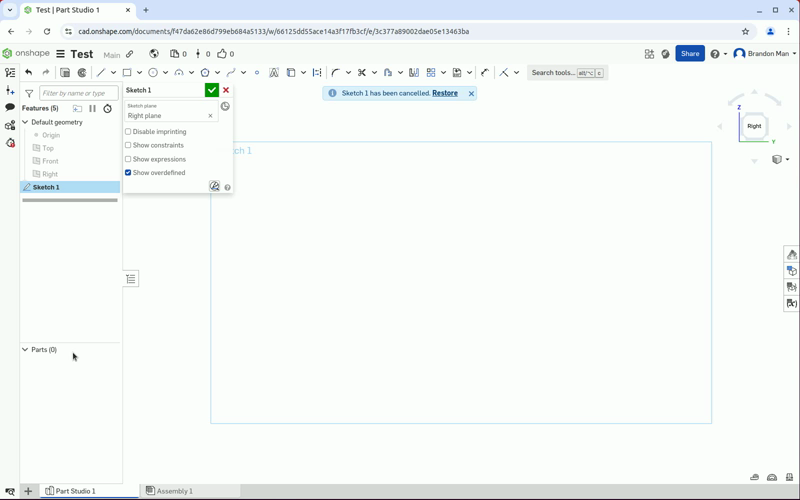
key(l)
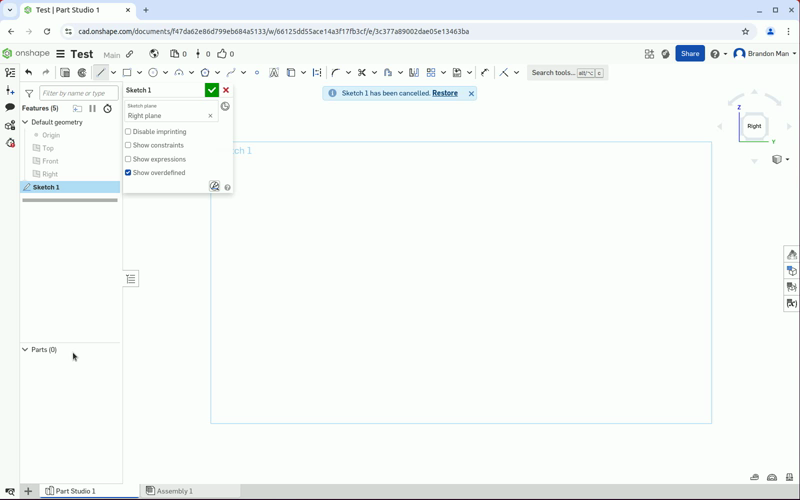
key_down(shift)
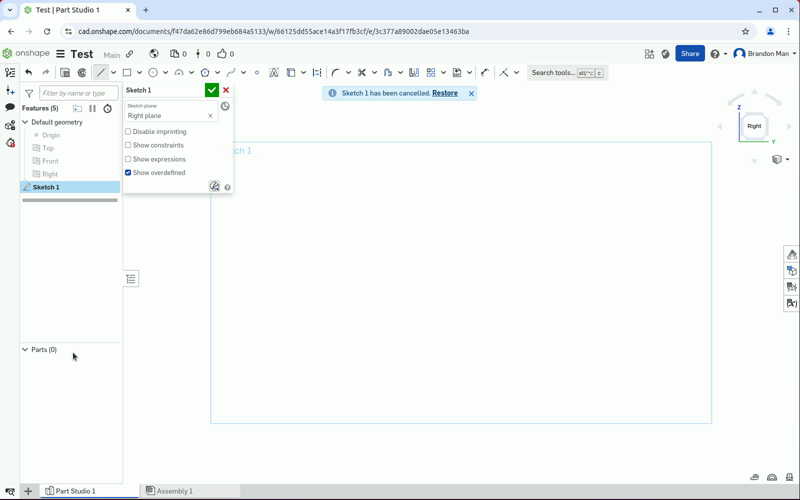
mouse_move(429, 293)
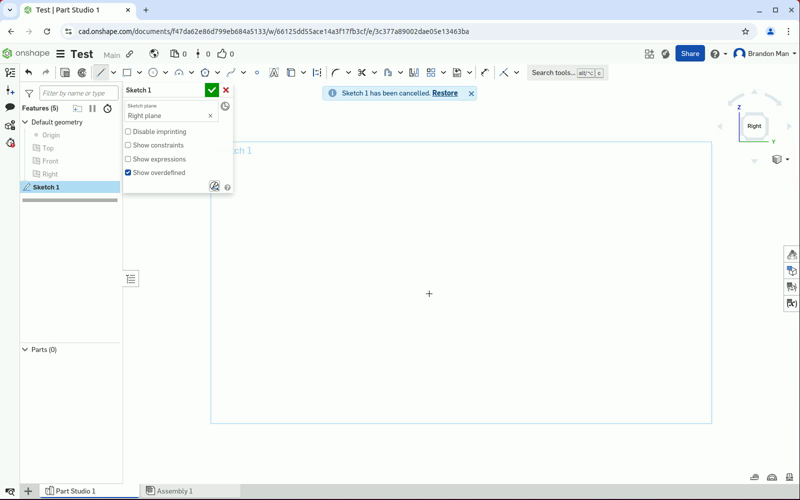
click(429, 293)
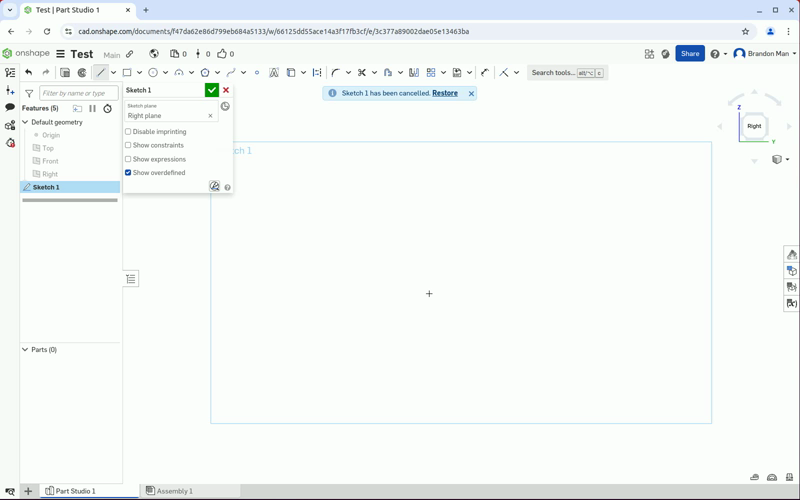
key_up(shift)
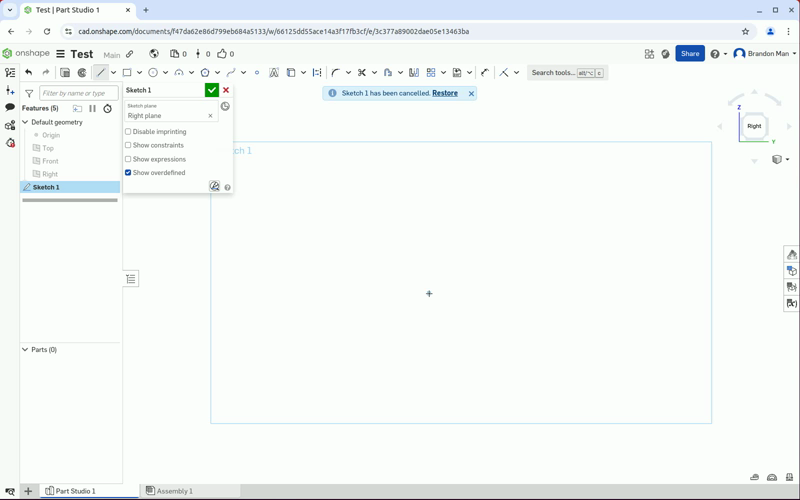
key_down(shift)
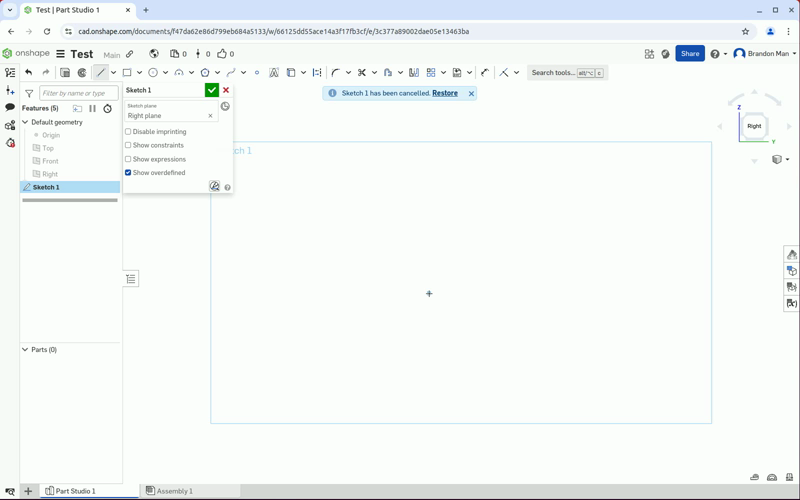
mouse_move(565, 293)
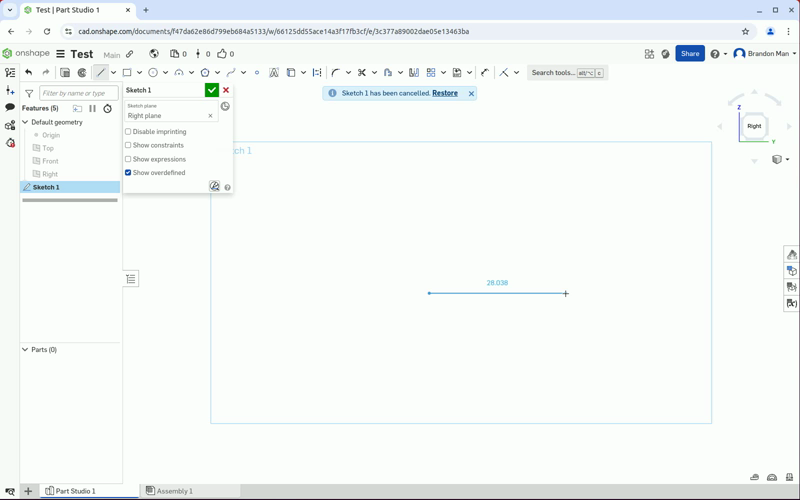
click(565, 293)
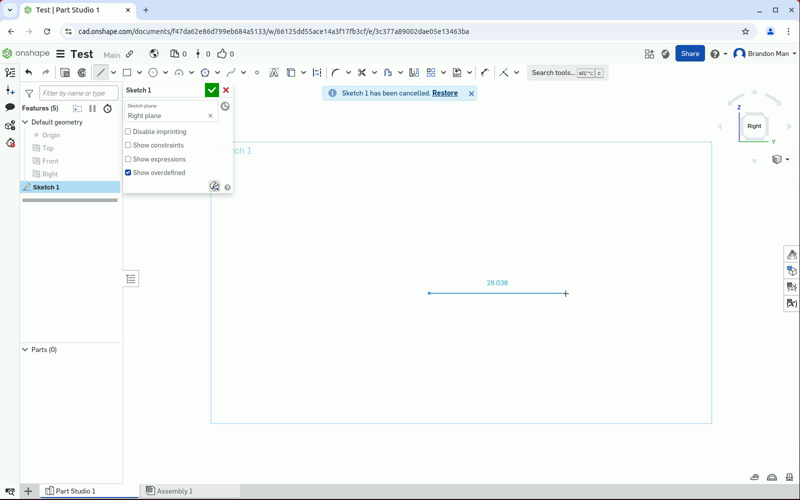
key_up(shift)
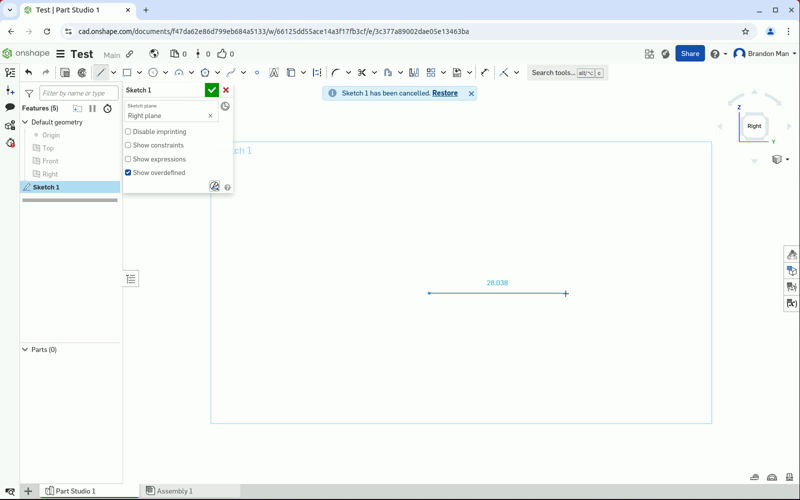
key(esc)
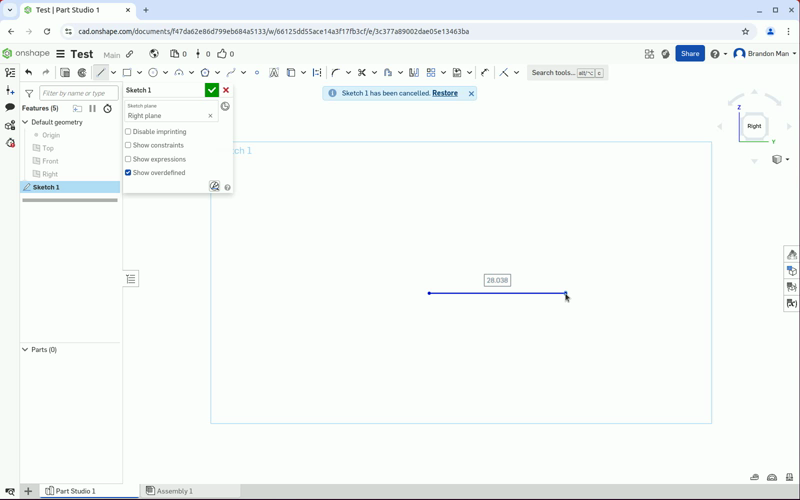
key(a)
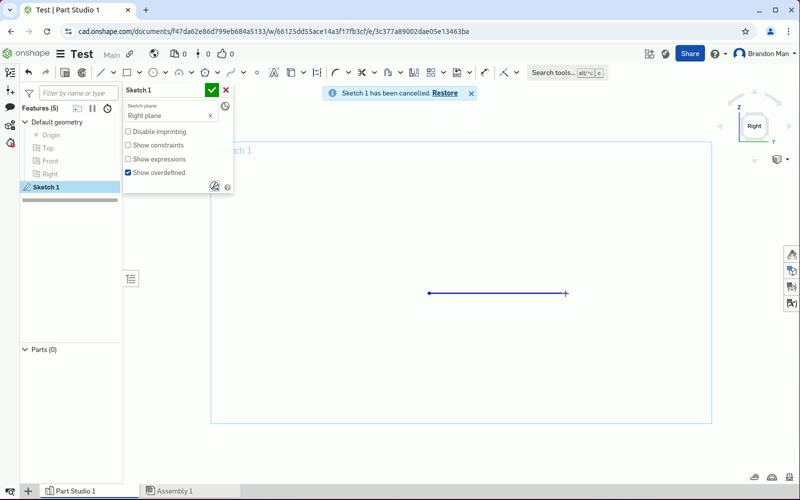
mouse_move(565, 293)
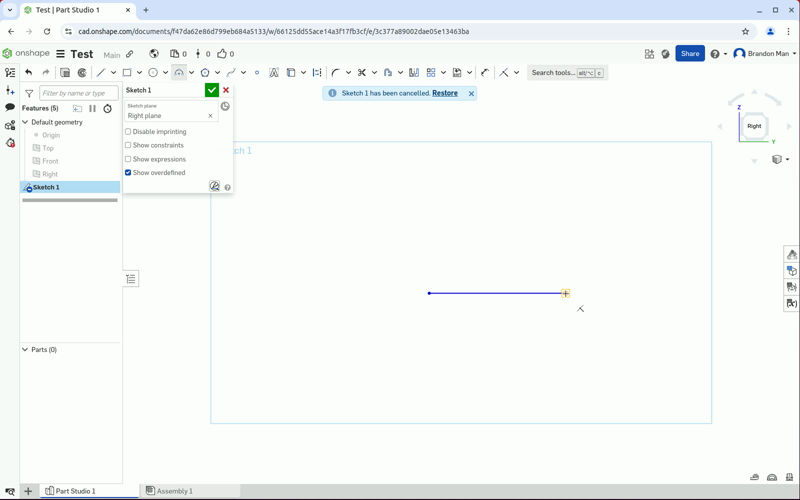
click(565, 293)
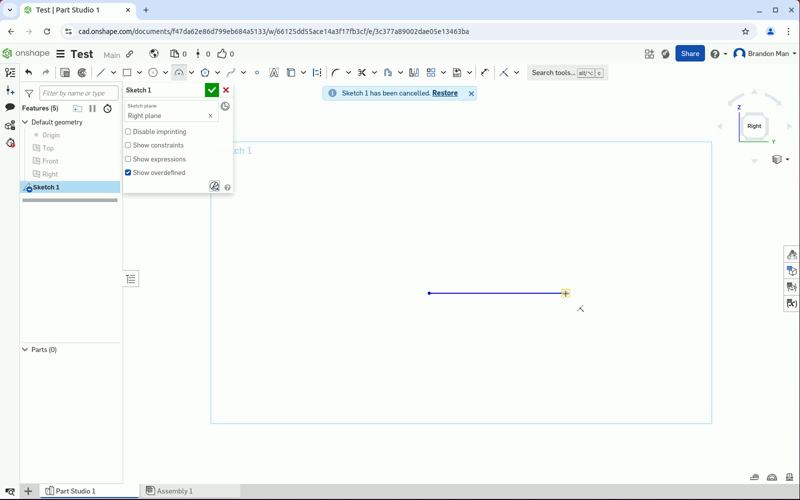
key_down(shift)
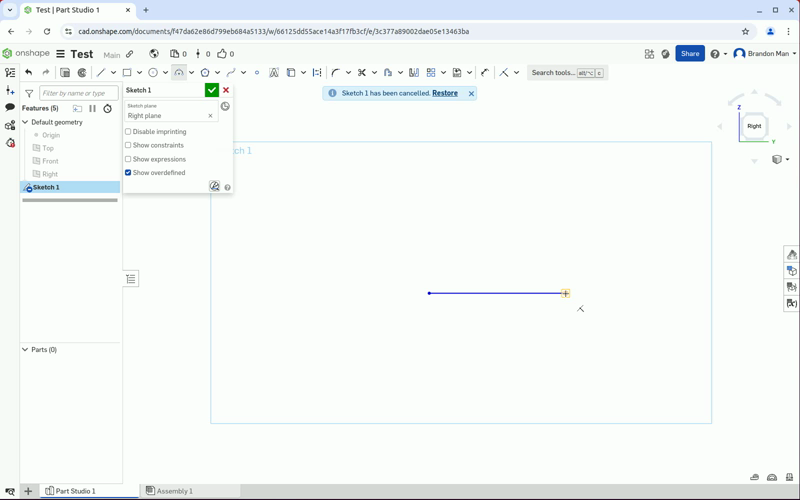
mouse_move(565, 279)
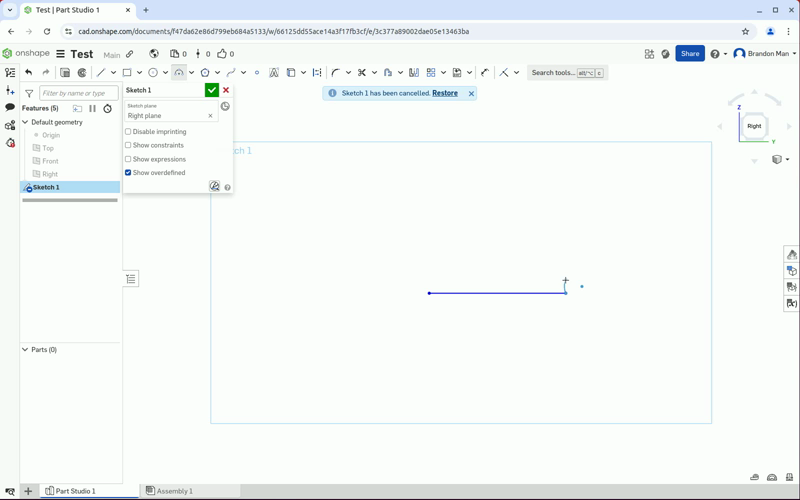
click(565, 279)
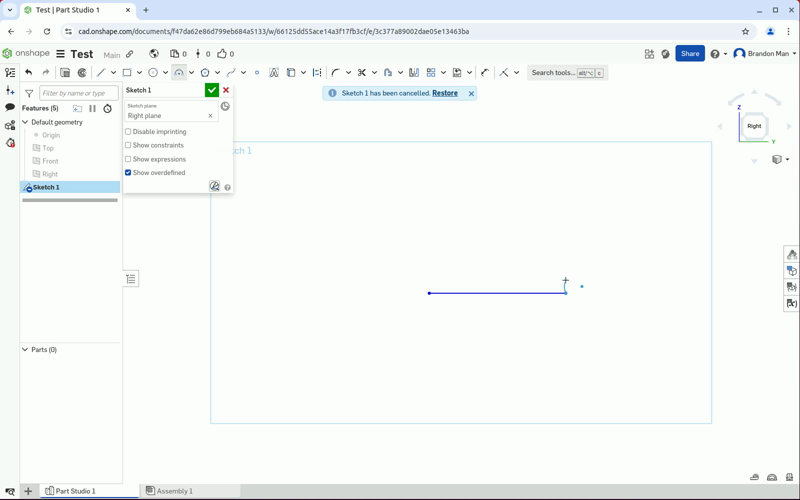
mouse_move(572, 286)
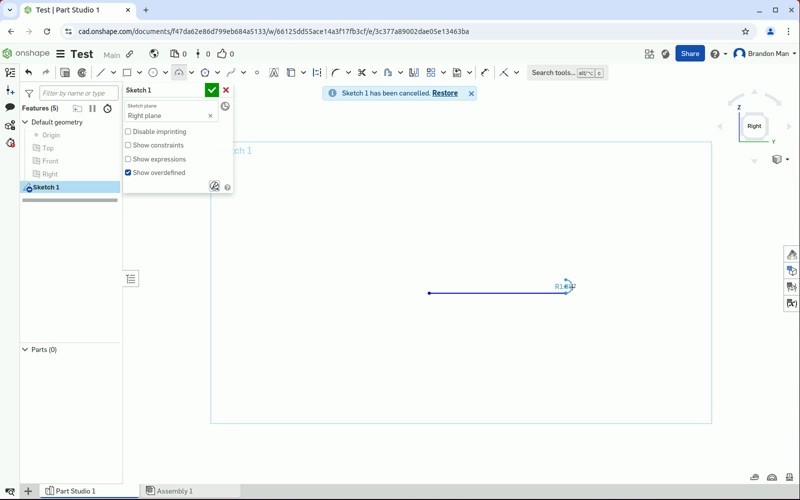
click(572, 286)
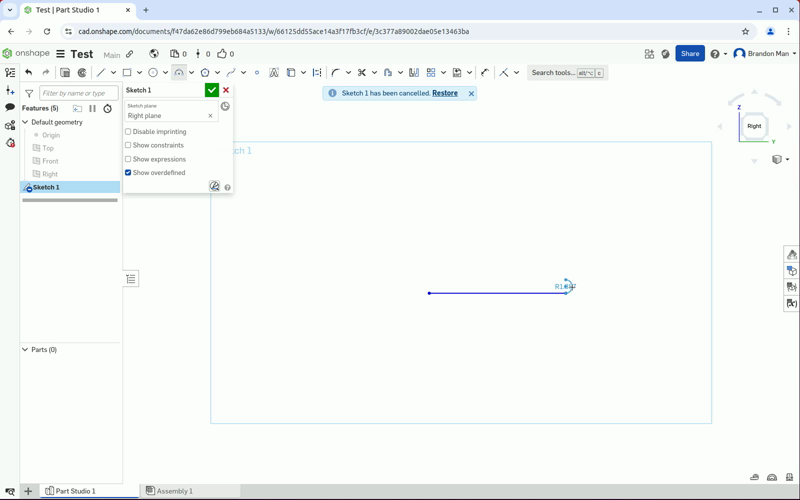
key_up(shift)
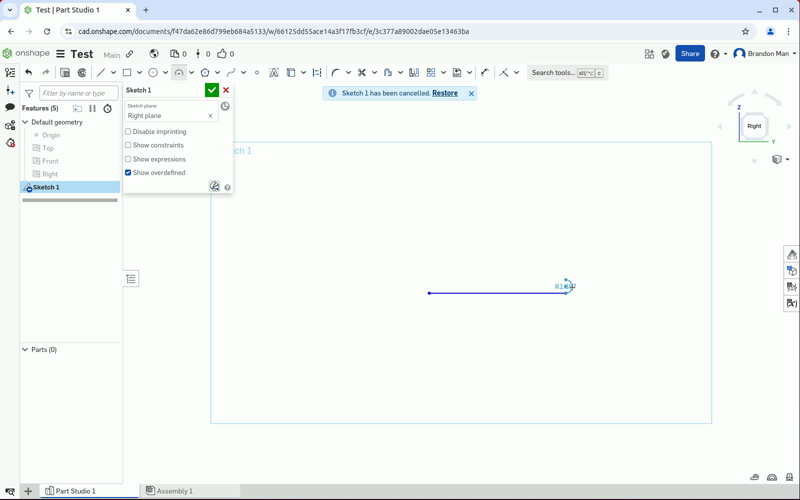
key(esc)
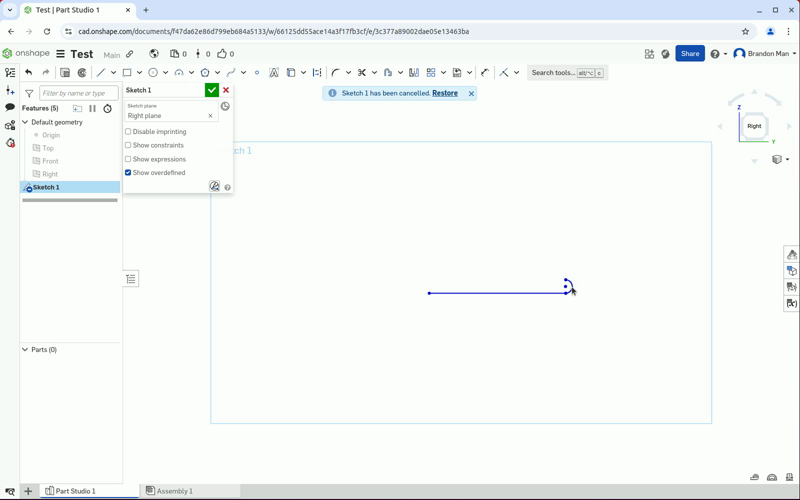
key(l)
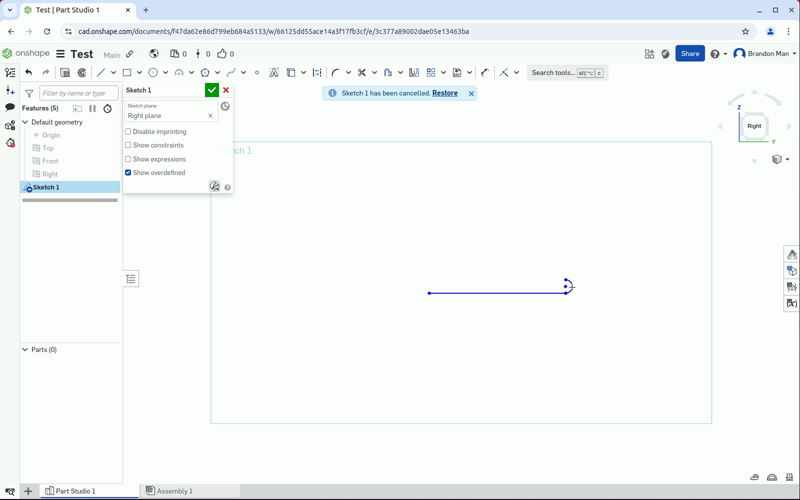
mouse_move(565, 279)
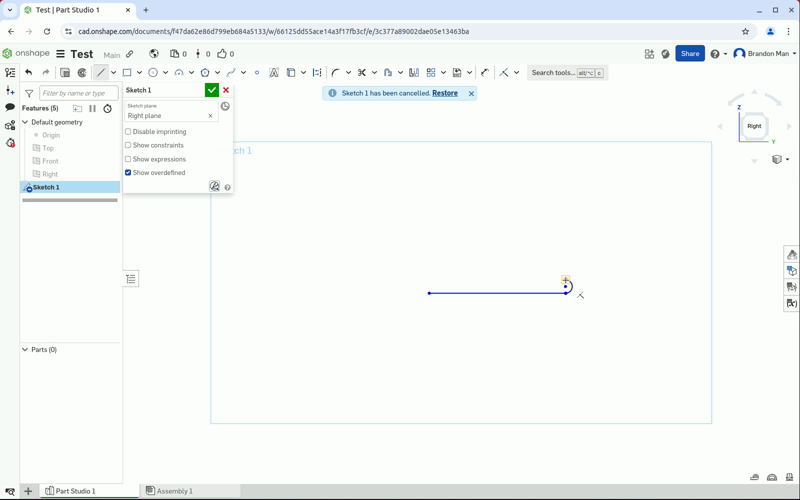
click(565, 279)
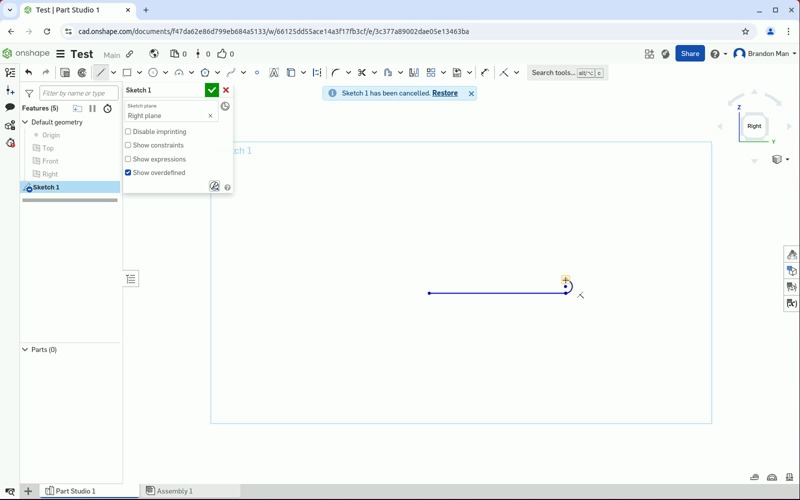
key_down(shift)
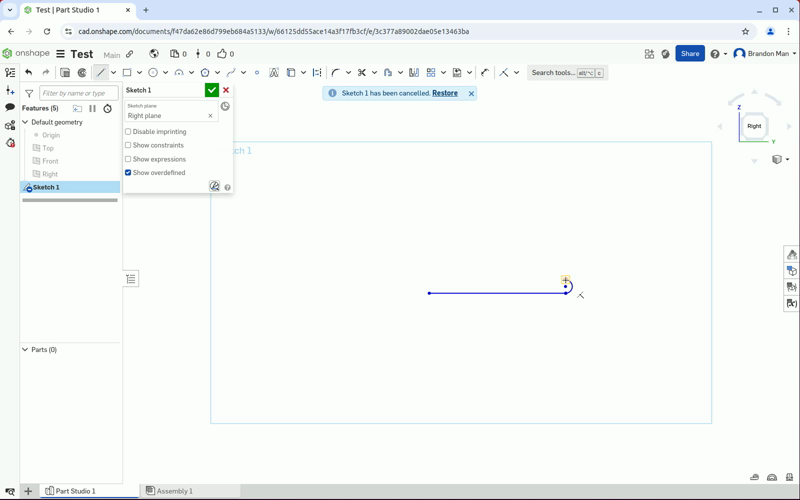
mouse_move(429, 279)
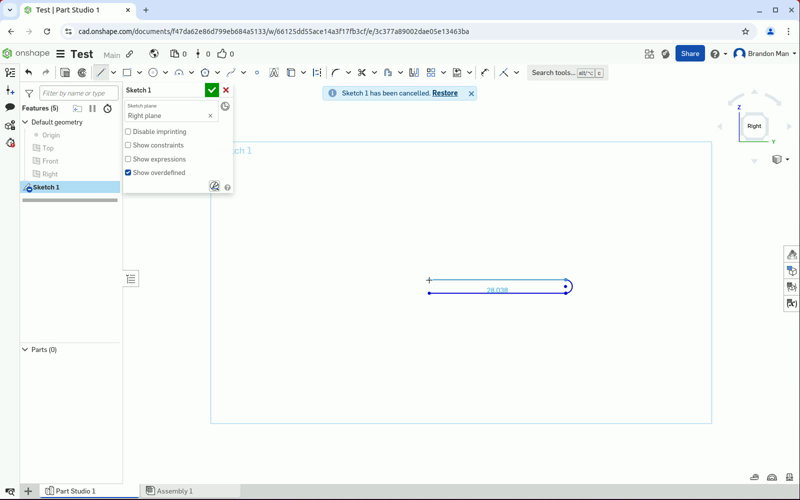
click(429, 279)
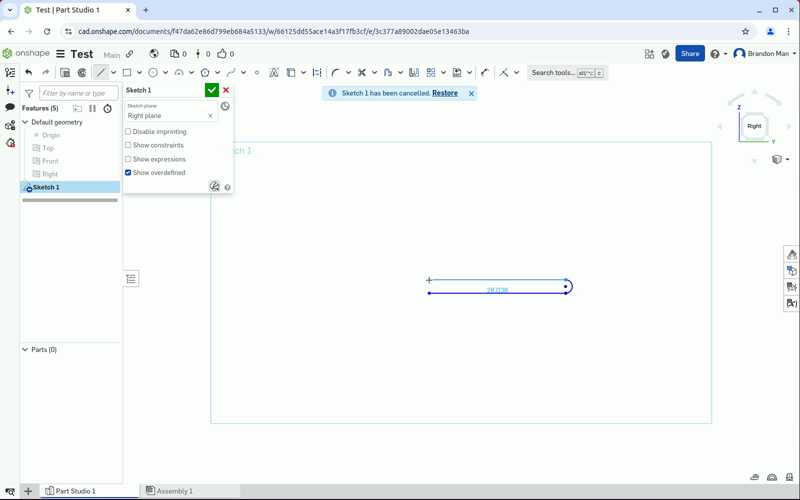
key_up(shift)
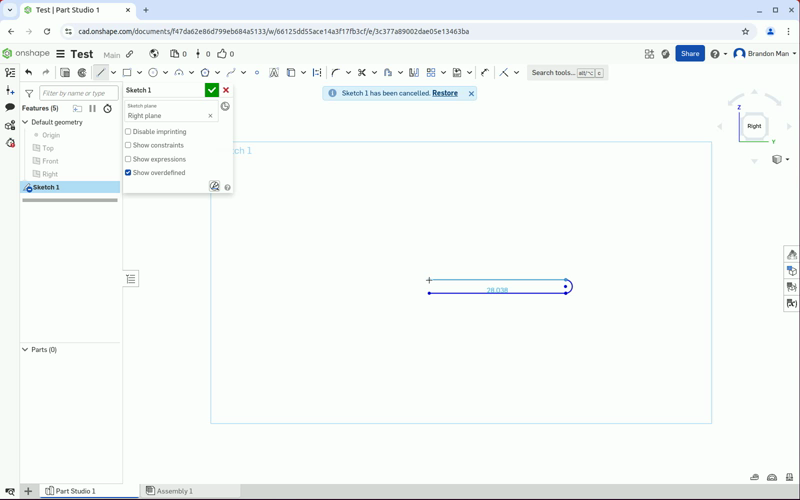
key(esc)
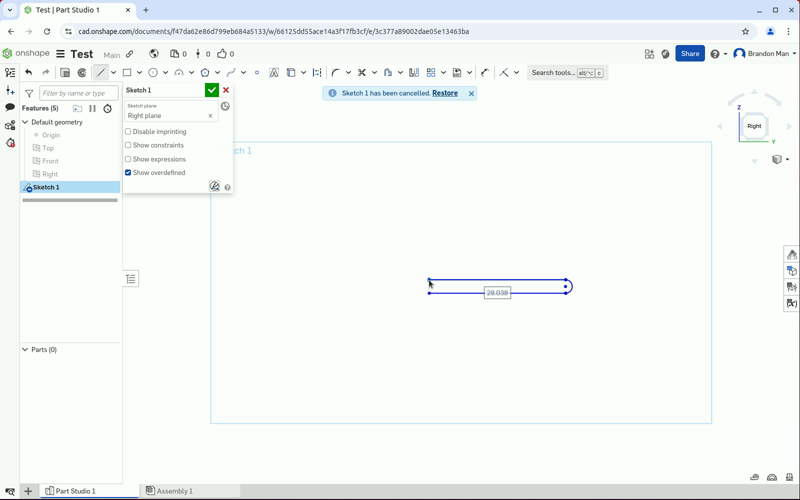
key(a)
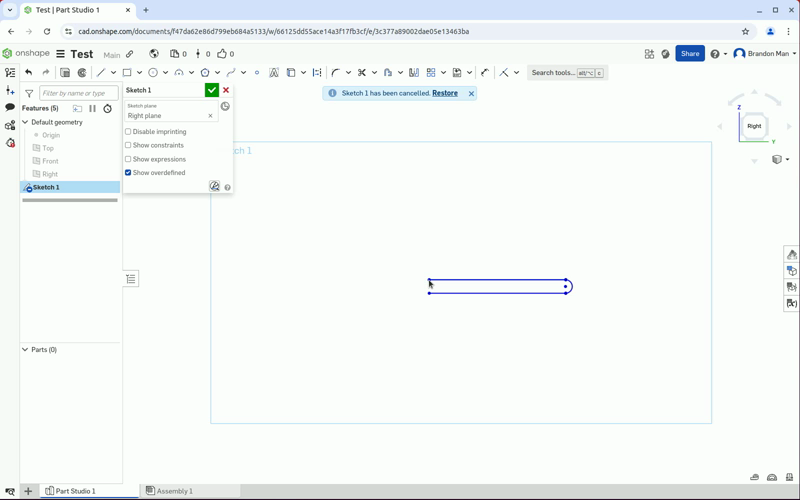
mouse_move(429, 279)
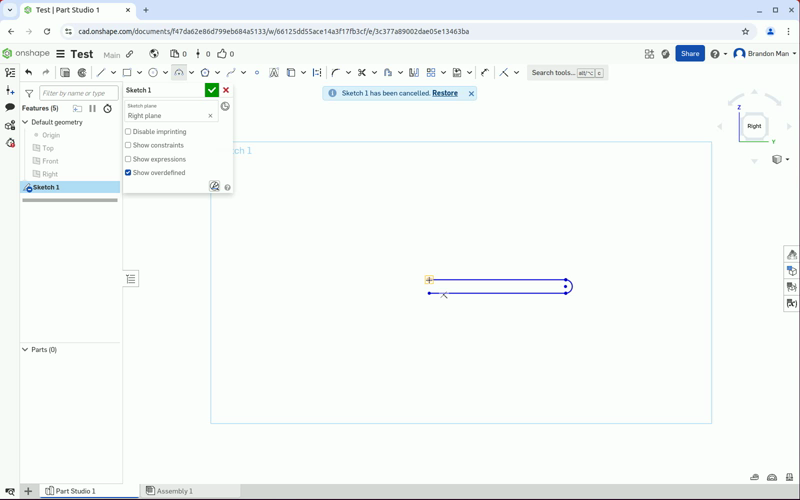
click(429, 279)
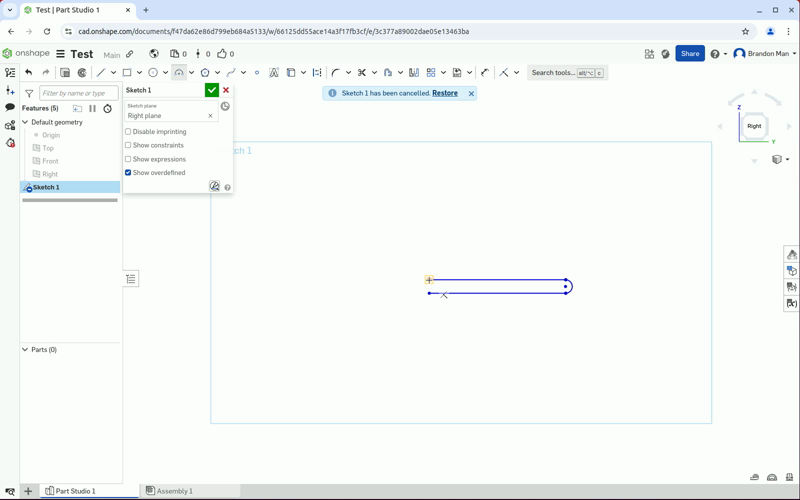
mouse_move(429, 293)
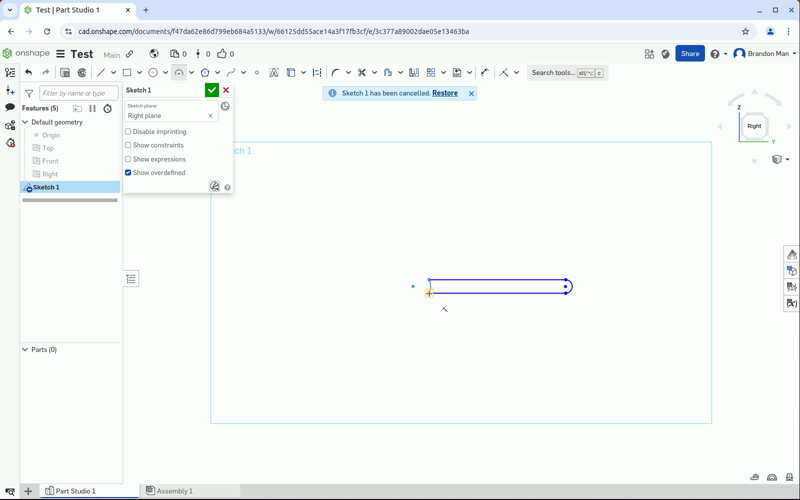
click(429, 293)
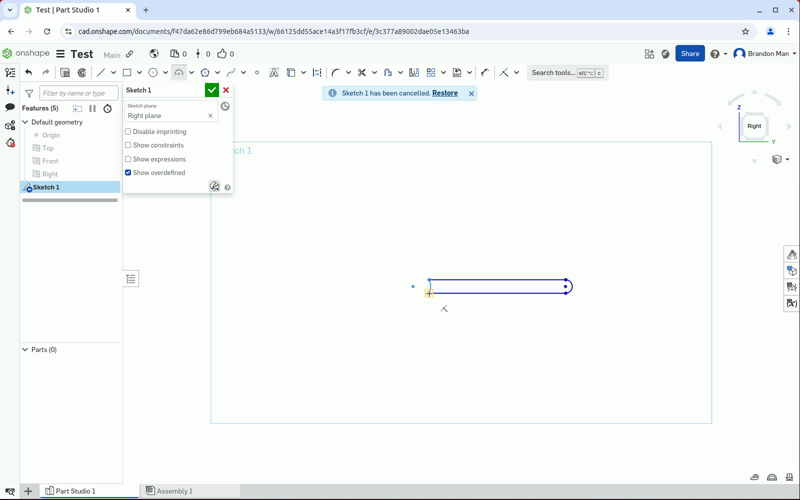
key_down(shift)
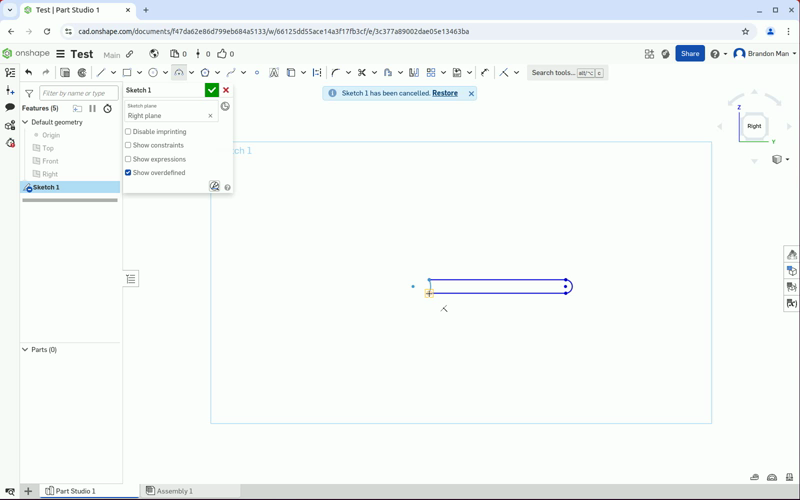
mouse_move(435, 286)
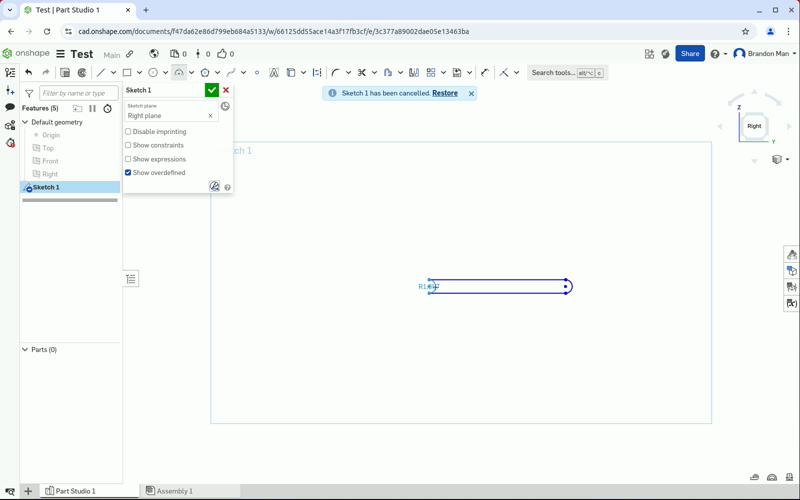
click(435, 286)
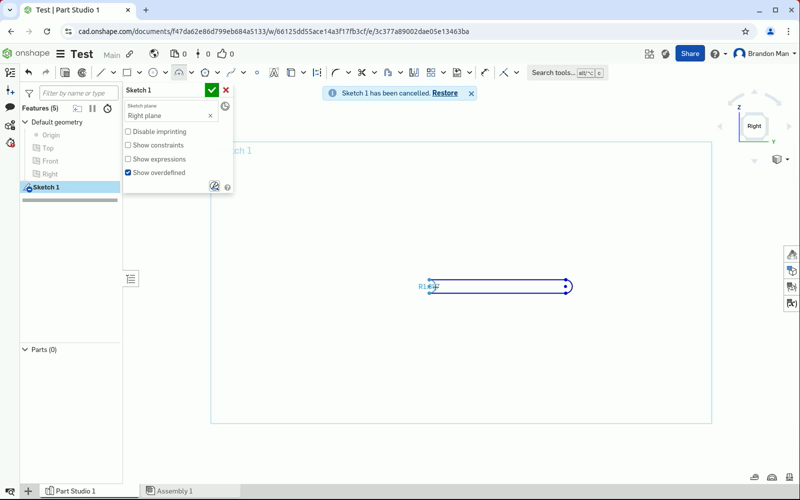
key_up(shift)
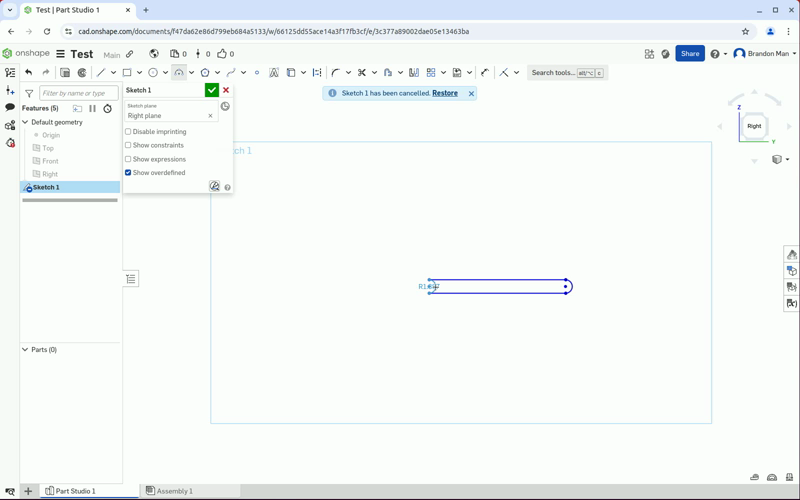
key(esc)
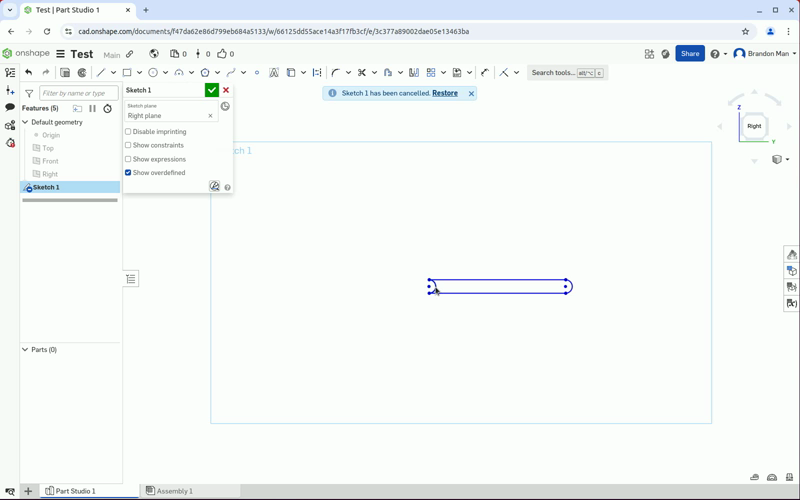
mouse_move(569, 288)
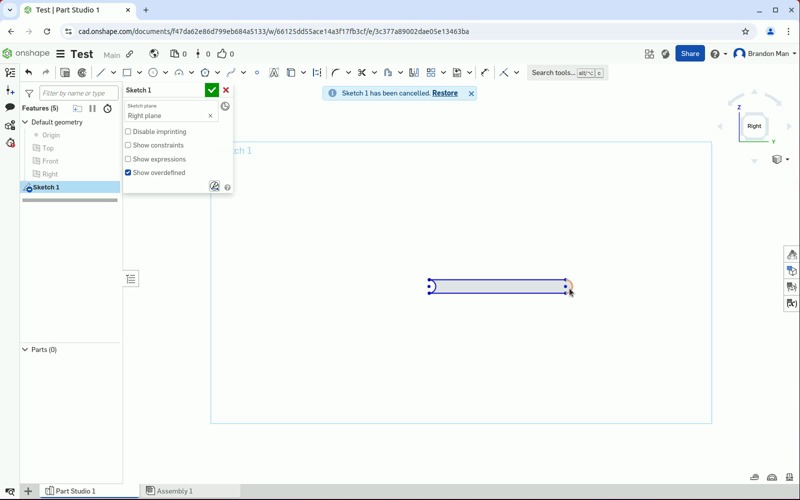
scroll(6)
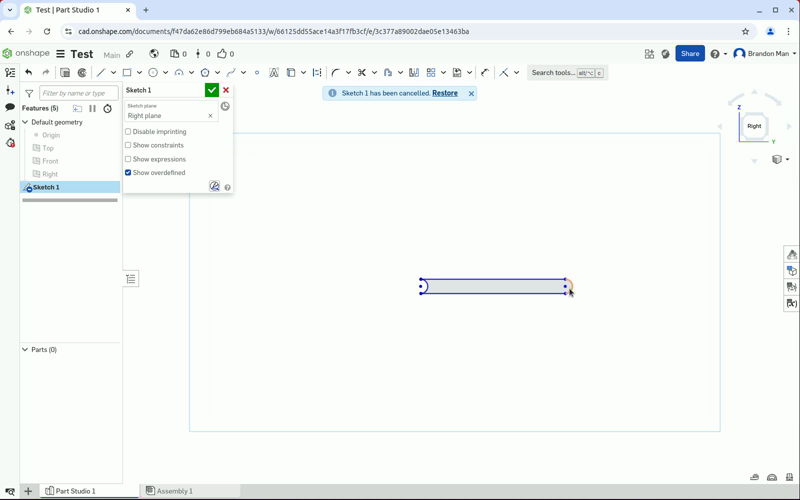
scroll(6)
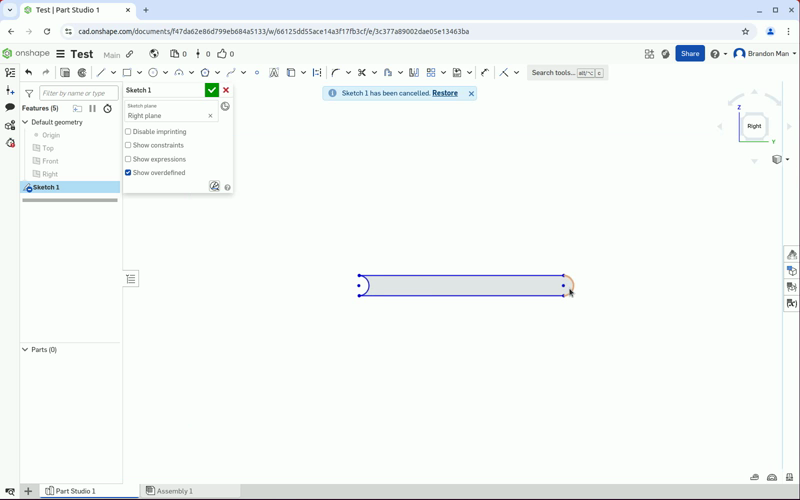
scroll(6)
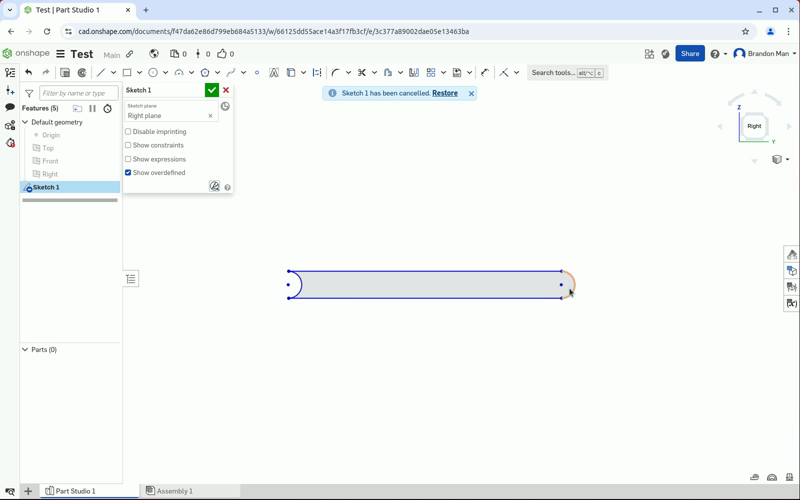
scroll(6)
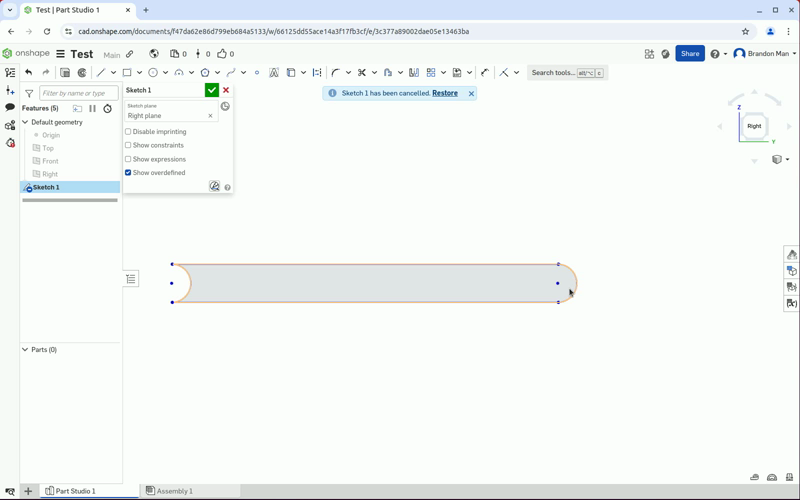
scroll(6)
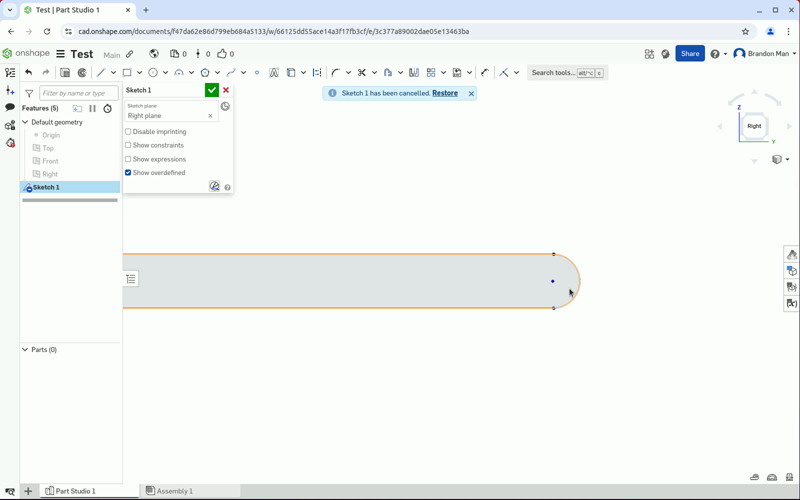
scroll(6)
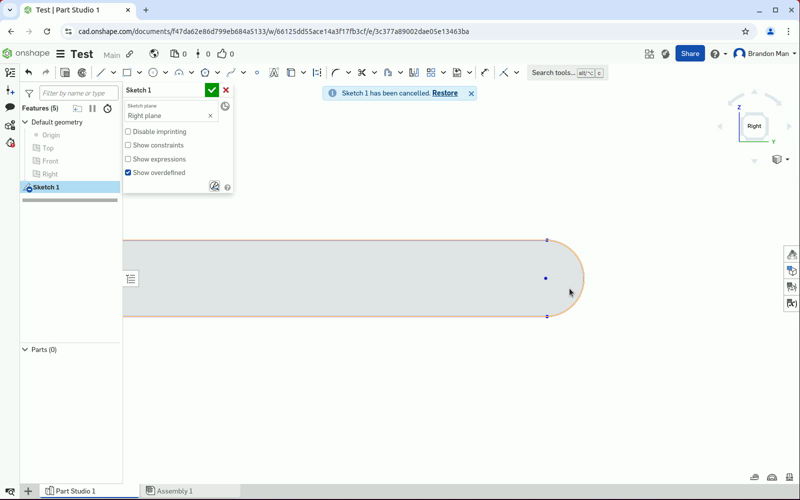
scroll(6)
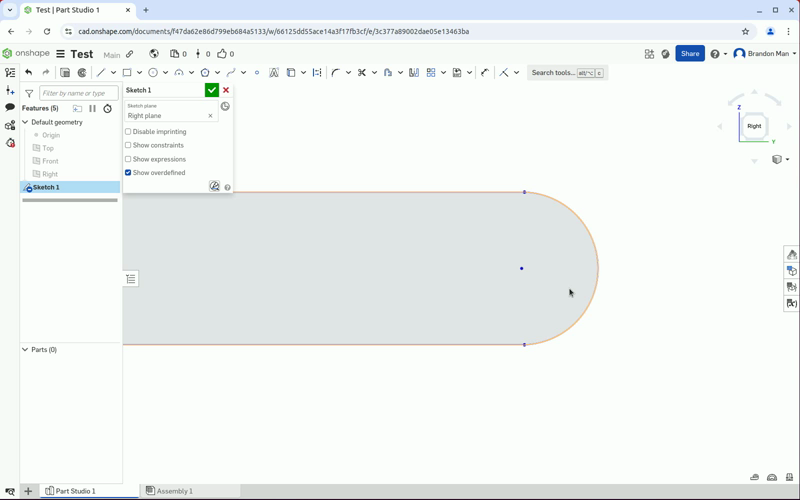
click(569, 288)
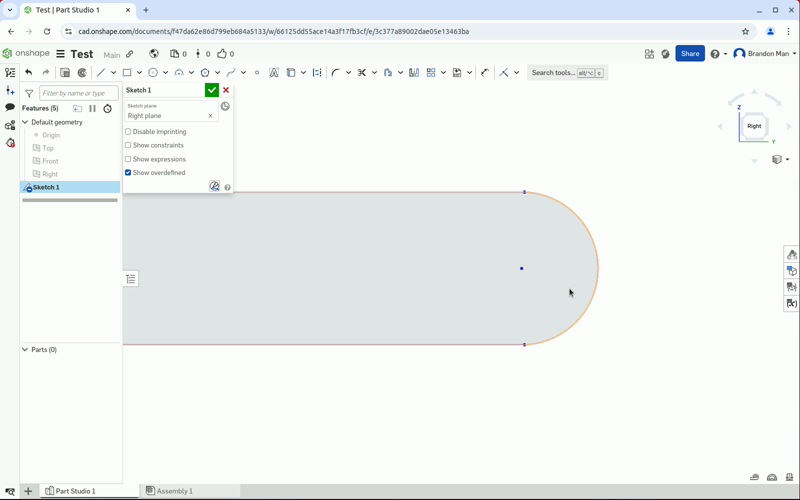
scroll(-6)
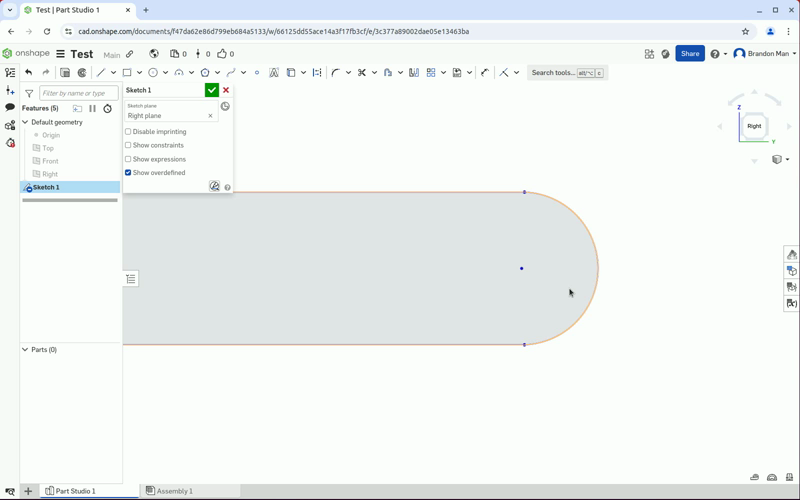
scroll(-6)
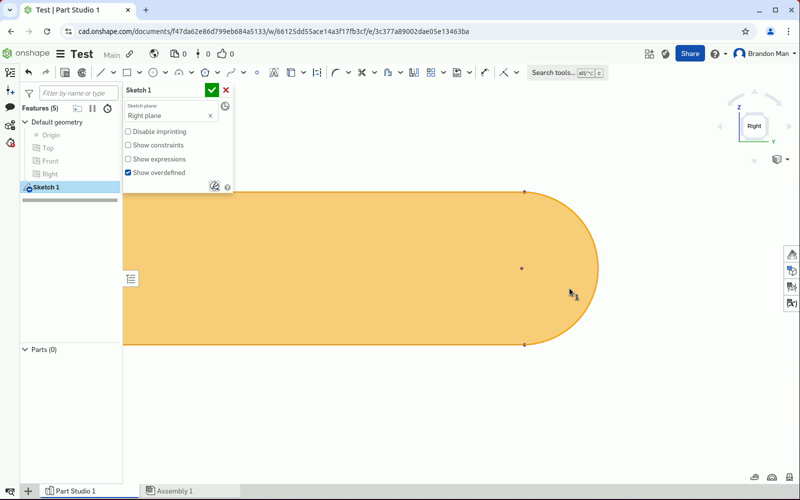
scroll(-6)
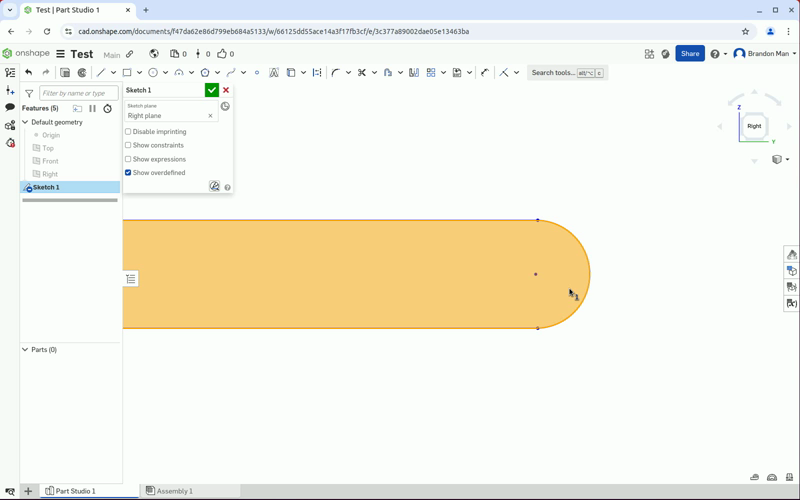
scroll(-6)
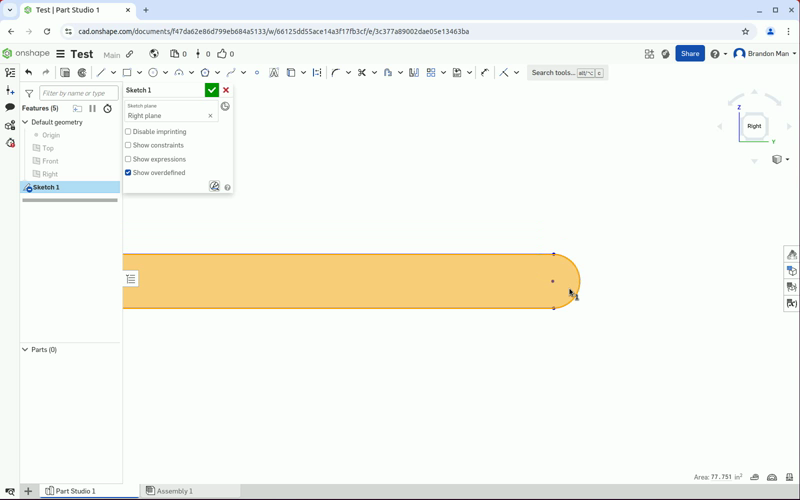
scroll(-6)
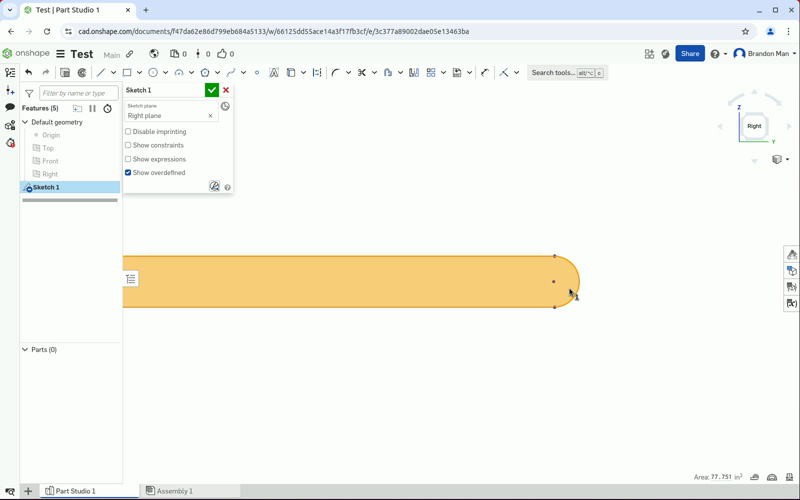
scroll(-6)
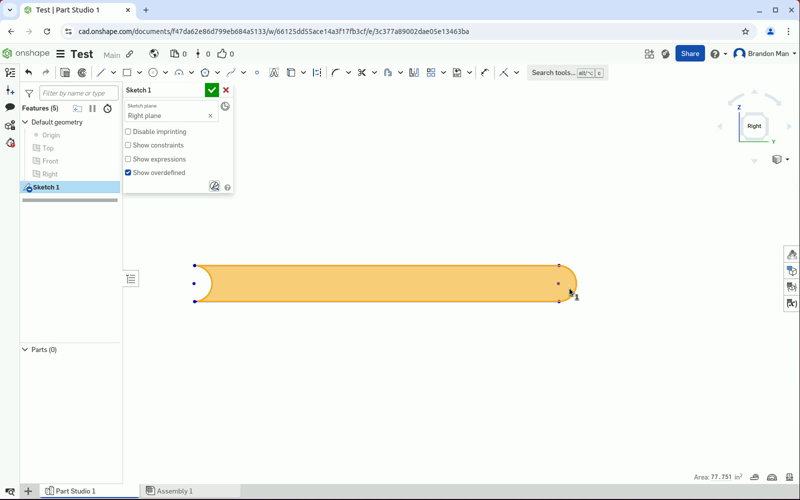
scroll(-6)
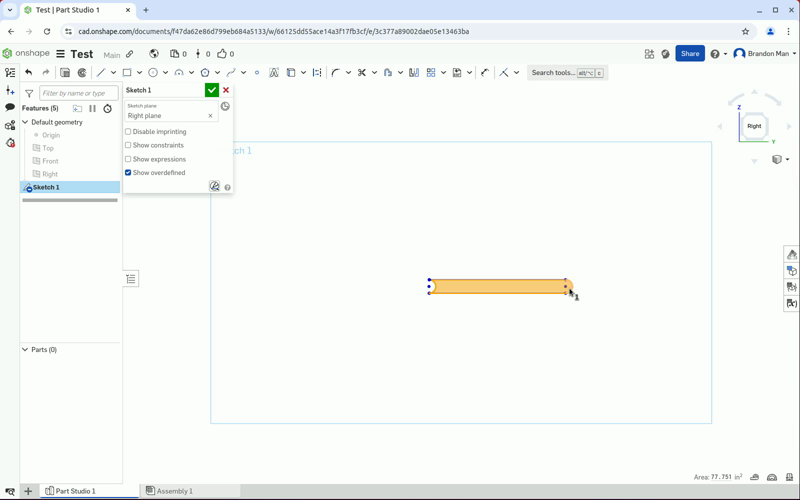
mouse_move(73, 352)
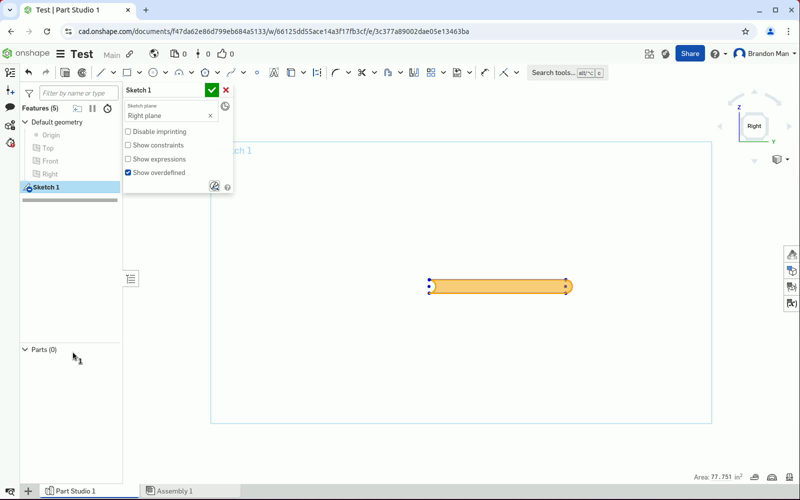
key(shift+y)
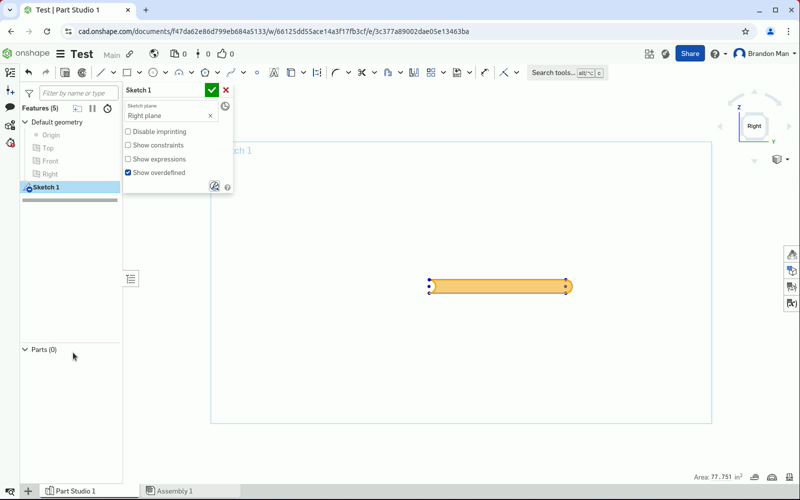
key(shift+e)
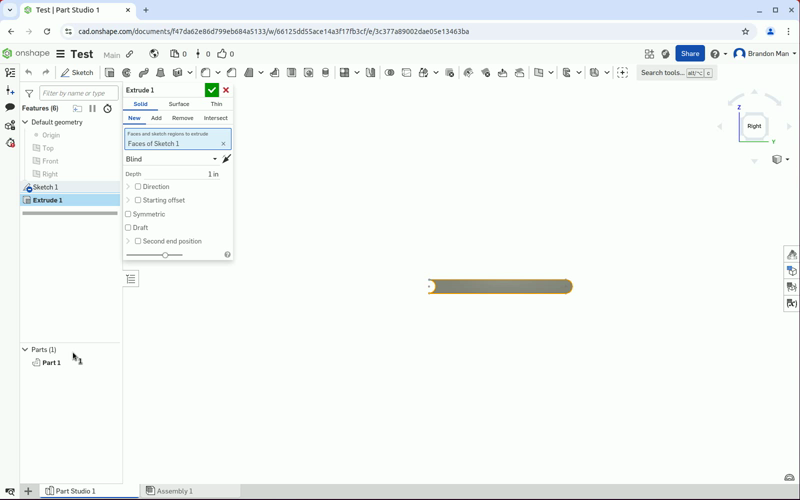
mouse_move(143, 106)
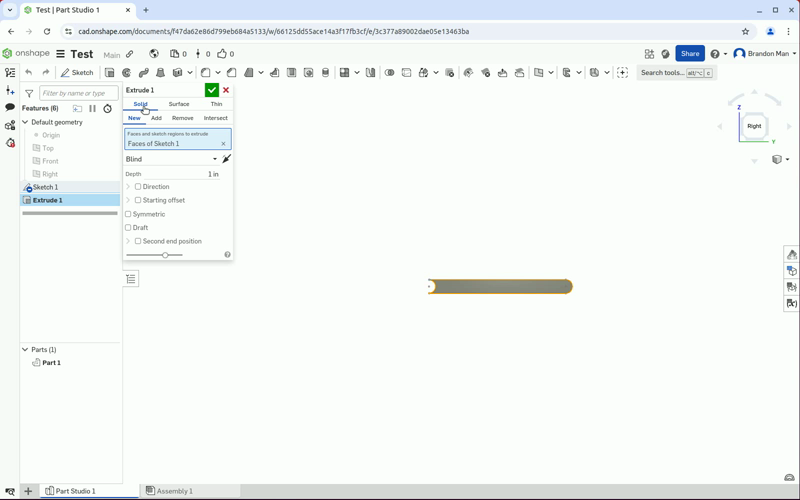
click(143, 106)
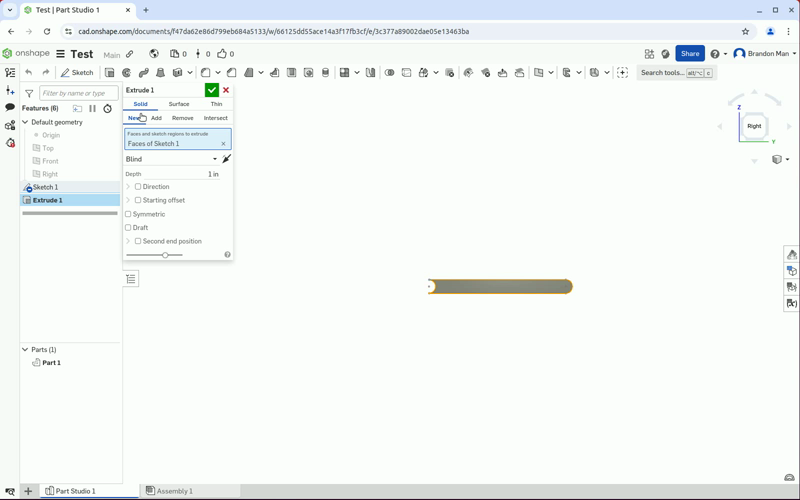
mouse_move(137, 120)
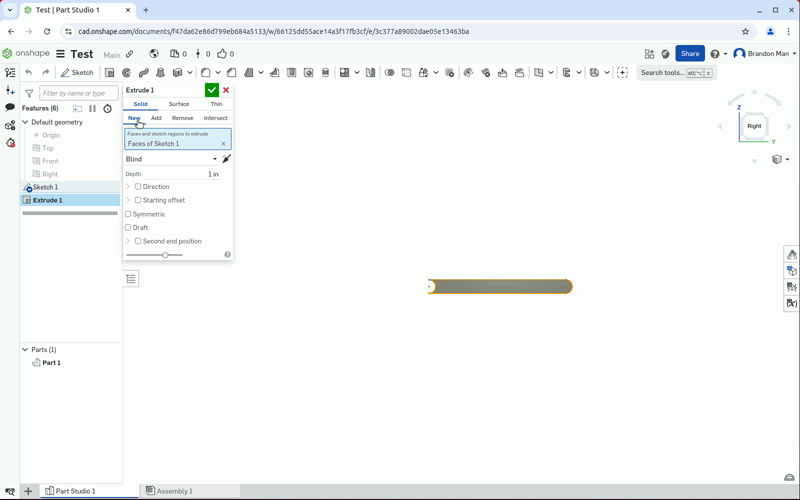
click(137, 120)
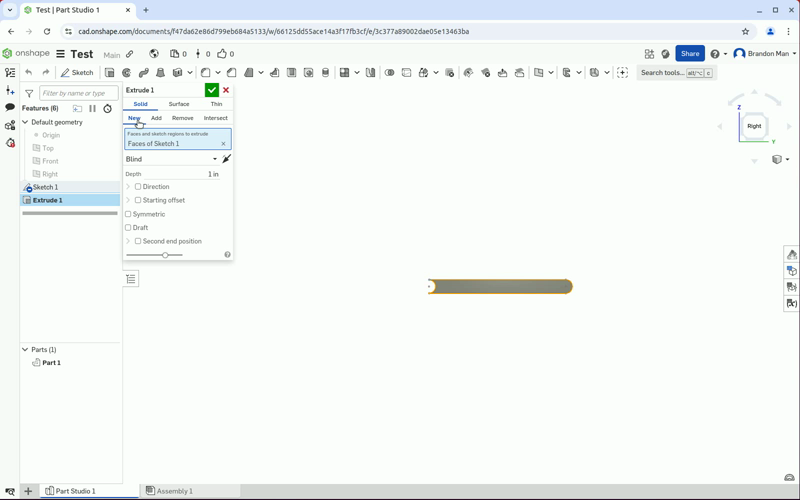
key(tab, 4)
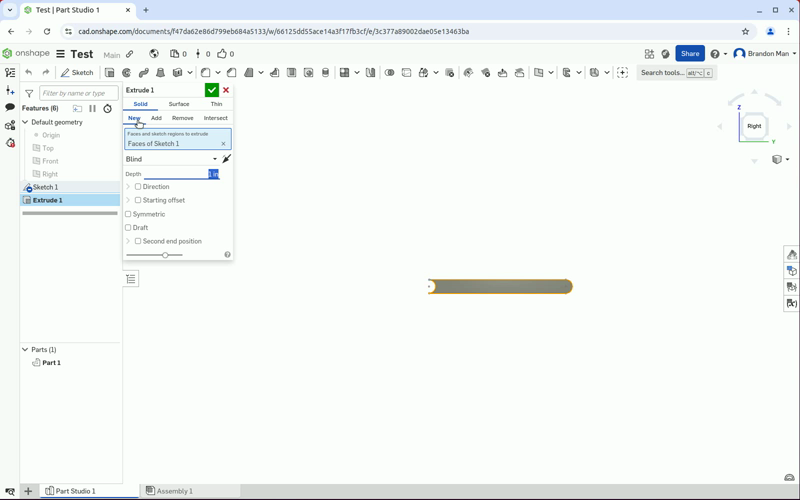
text(1.444)
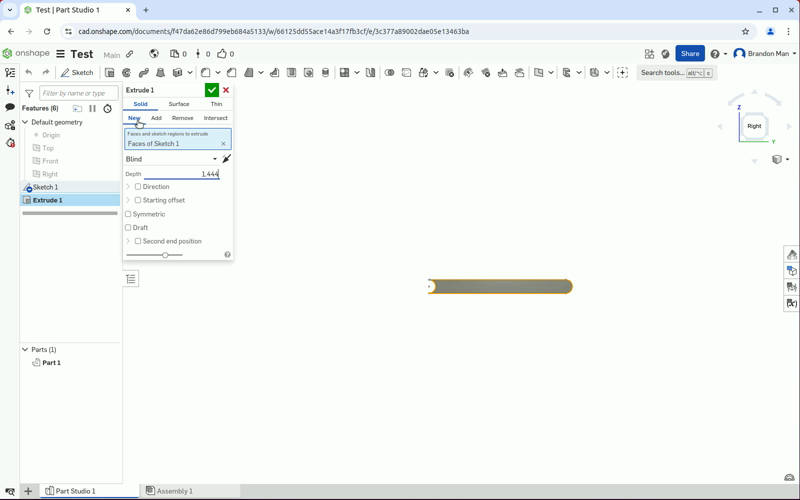
key(enter)
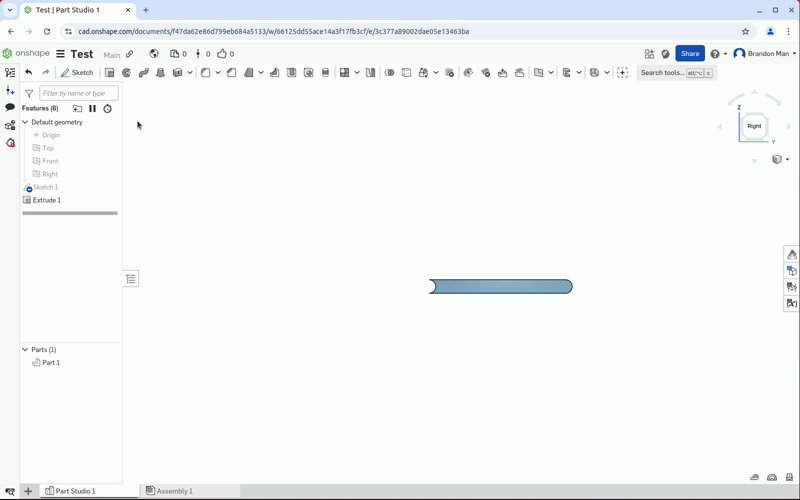
key(shift+h)
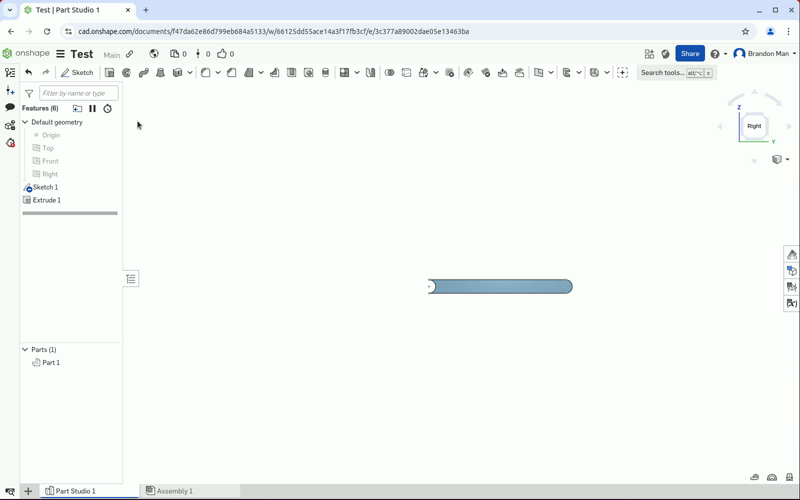
key(shift+h)
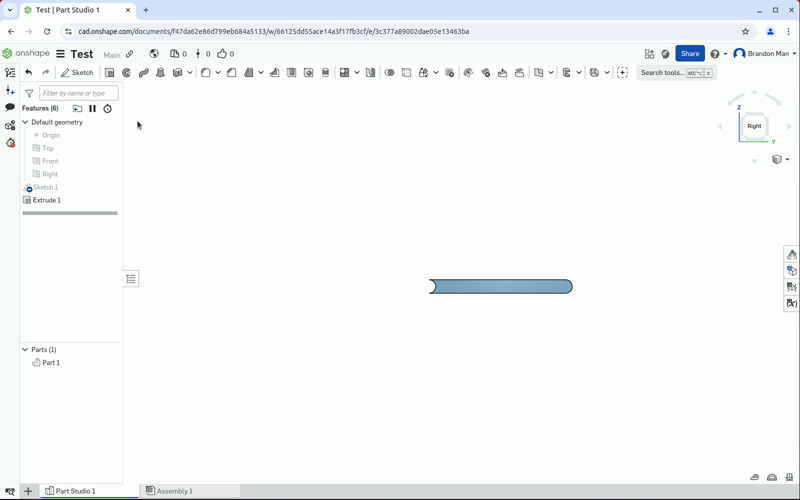
mouse_move(73, 189)
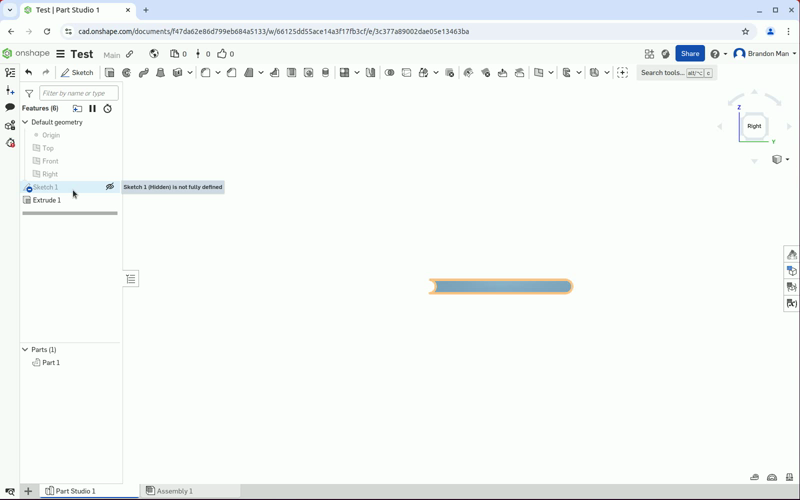
click(73, 189)
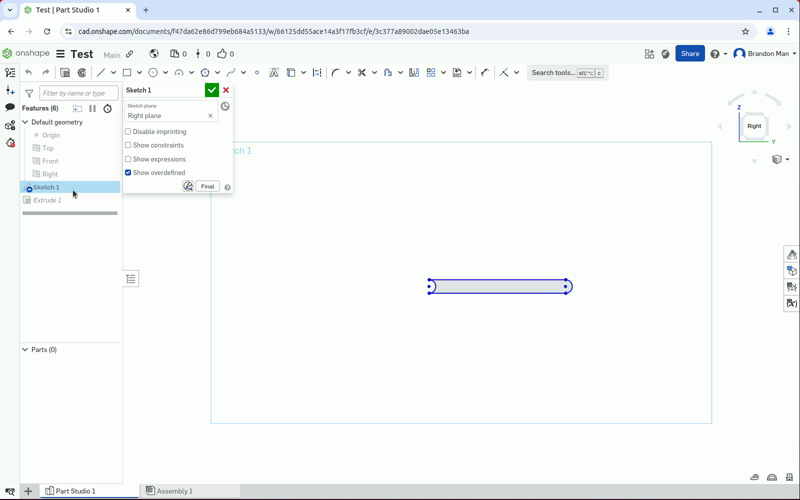
mouse_move(229, 92)
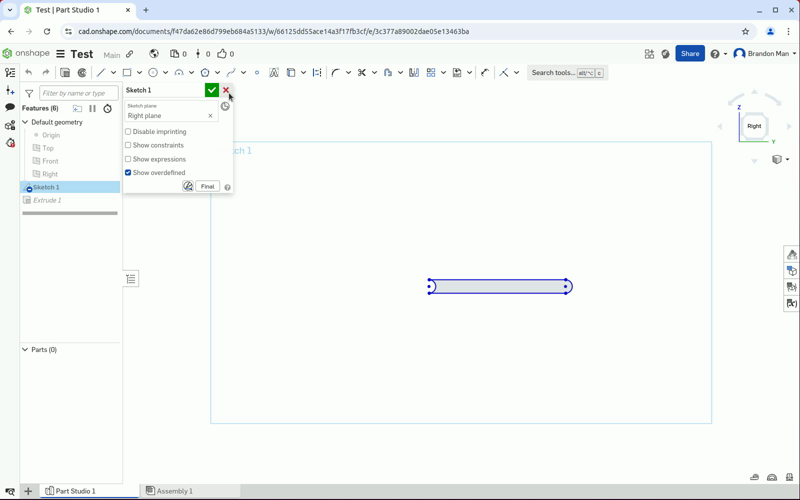
click(229, 92)
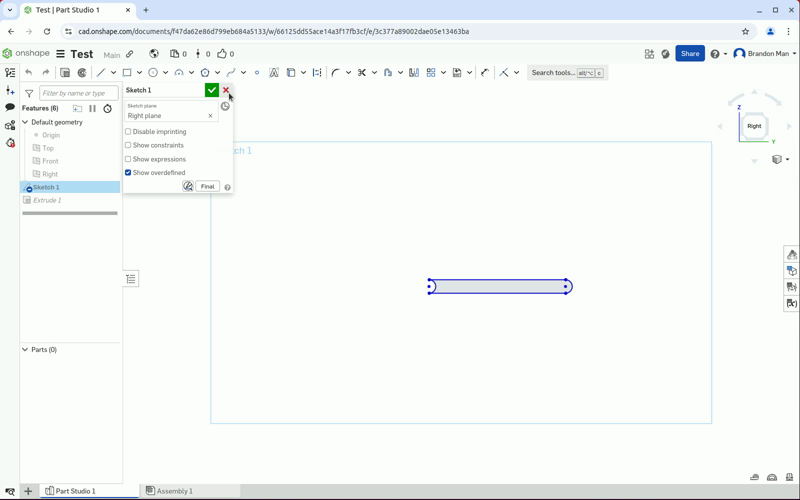
key(shift+s)
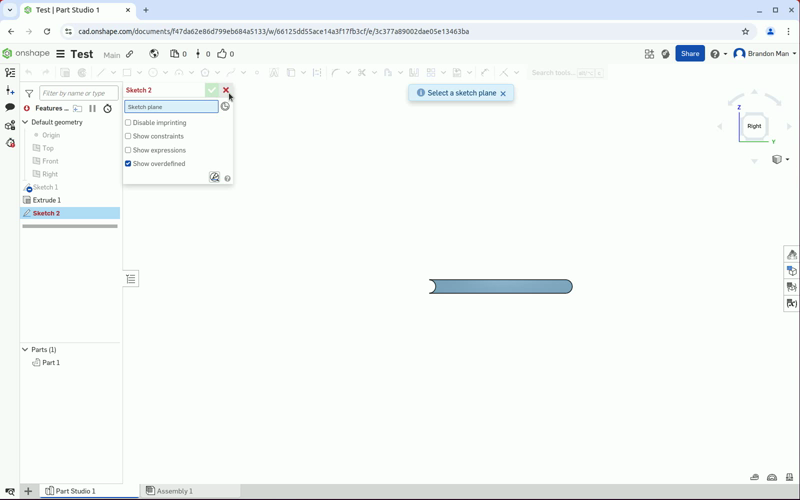
mouse_move(73, 176)
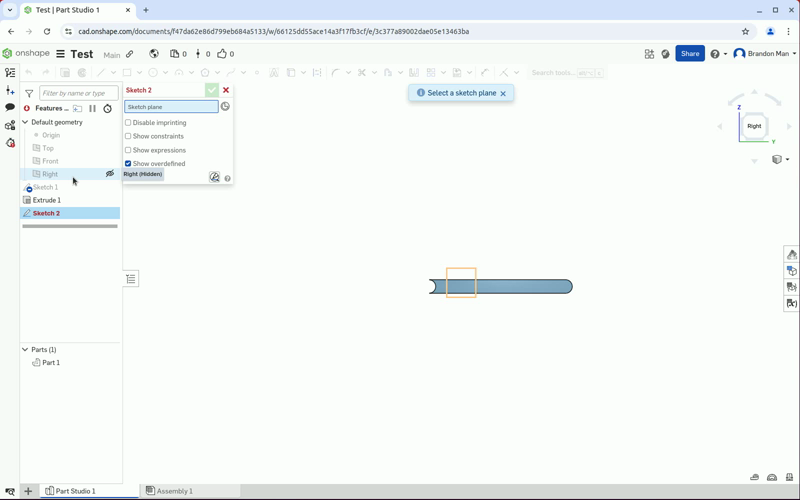
click(73, 176)
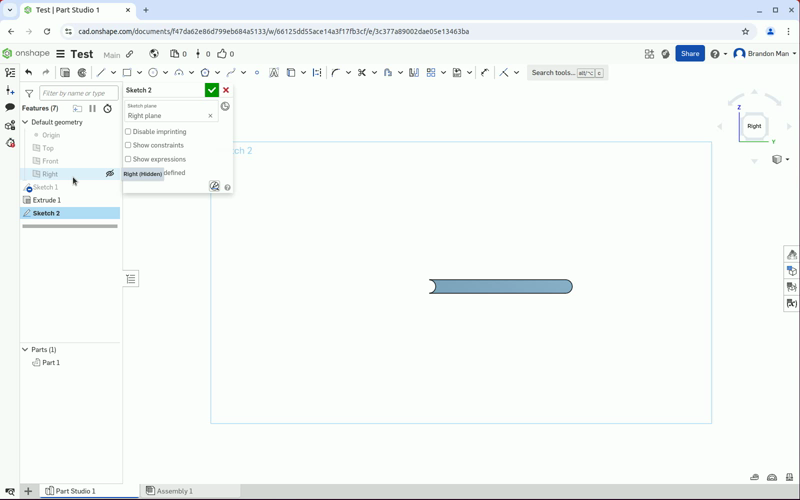
mouse_move(73, 352)
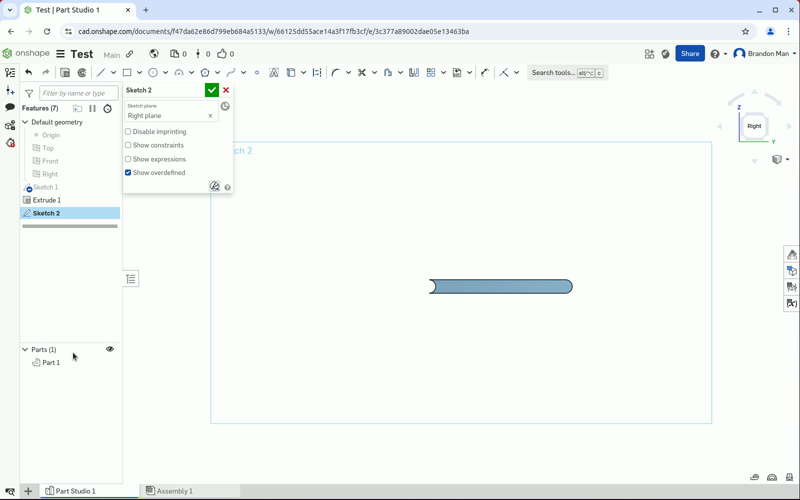
key(y)
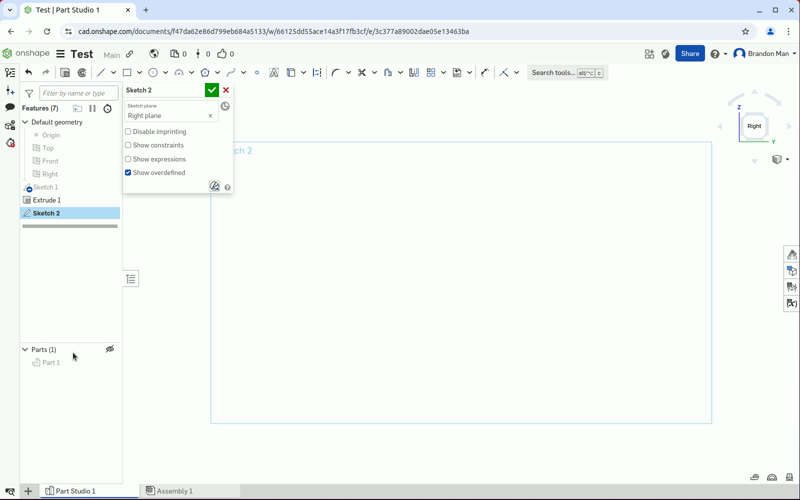
key(a)
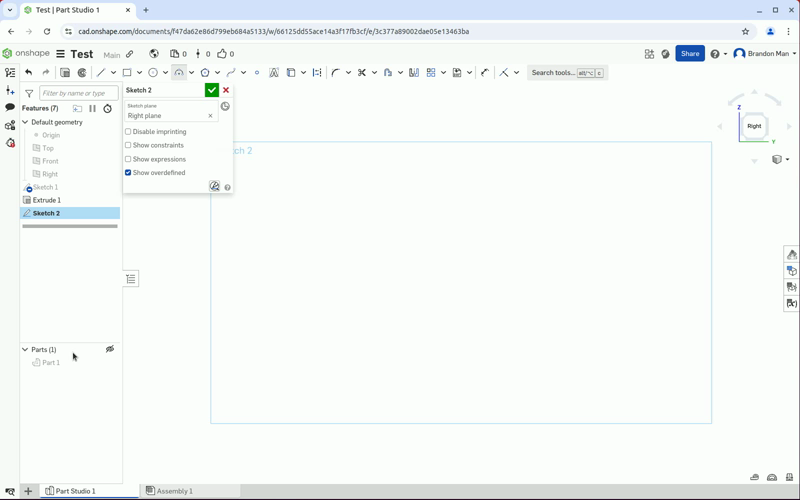
key_down(shift)
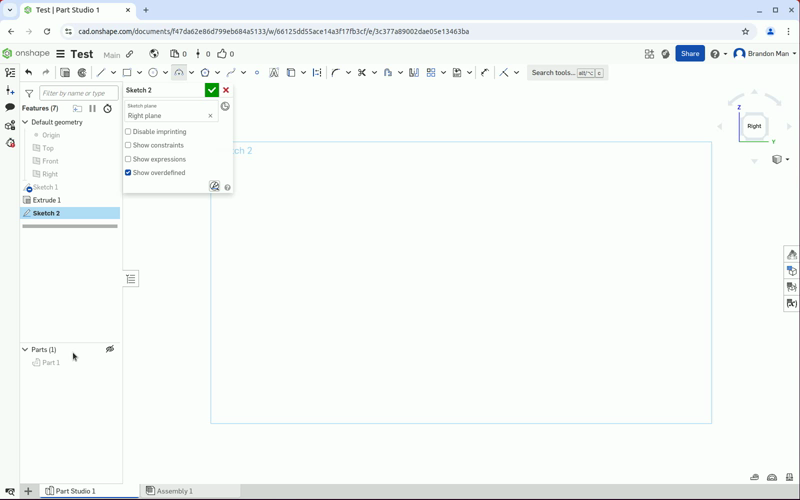
mouse_move(429, 293)
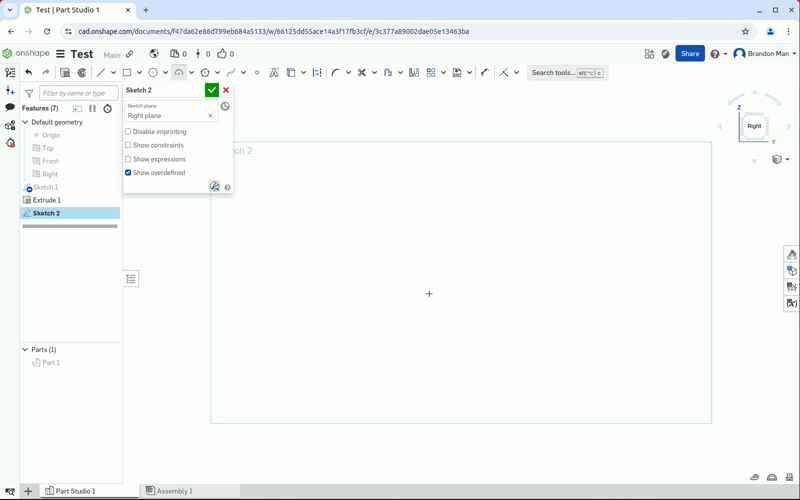
click(429, 293)
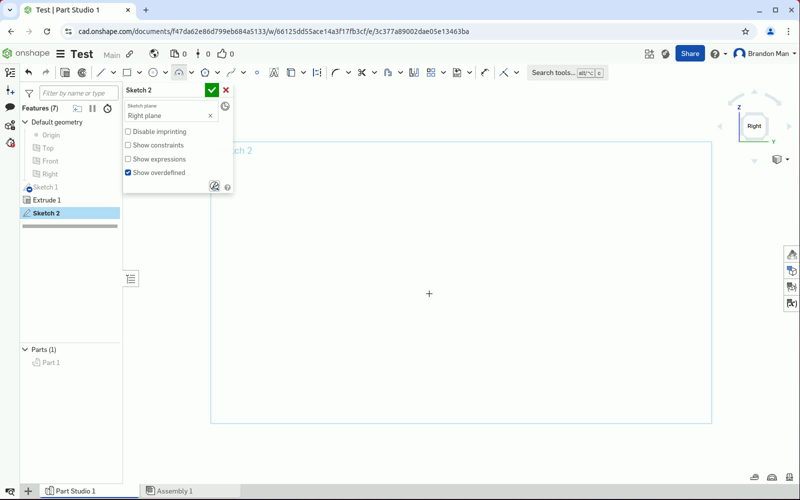
key_up(shift)
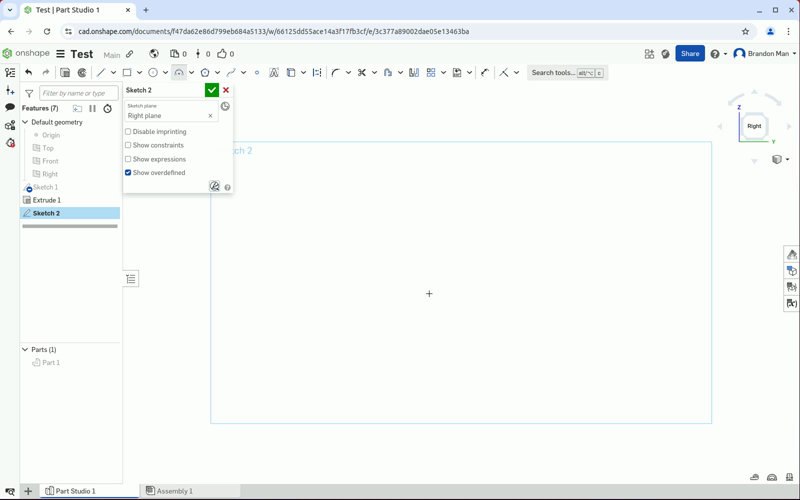
key_down(shift)
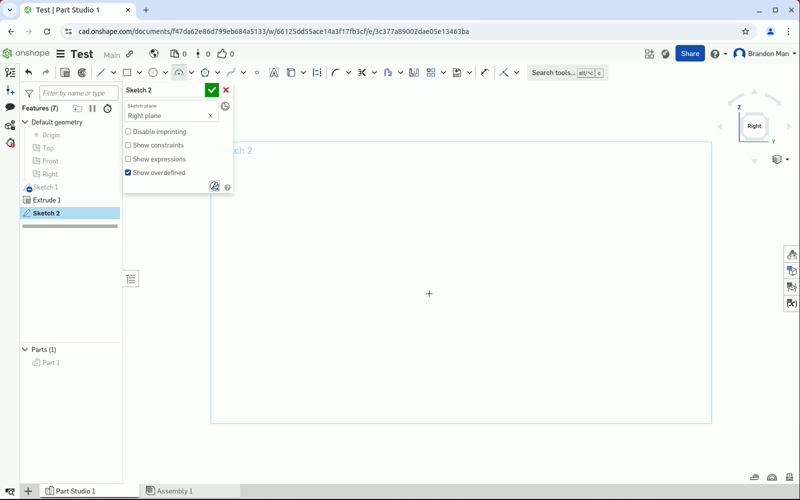
mouse_move(429, 278)
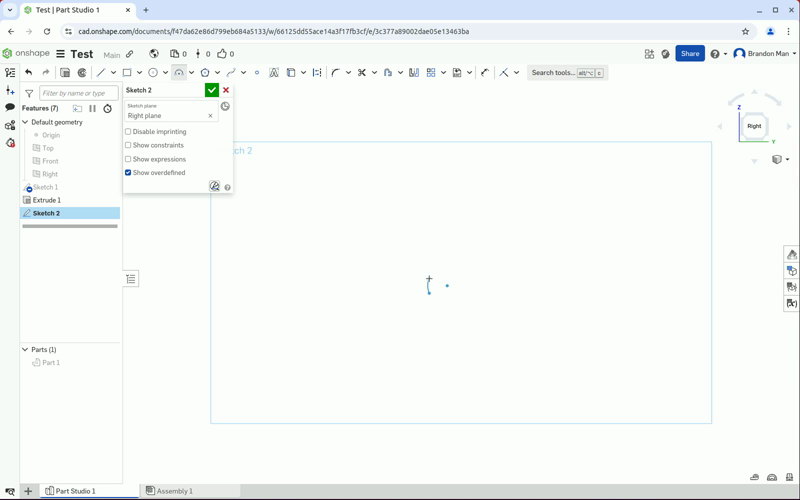
click(429, 278)
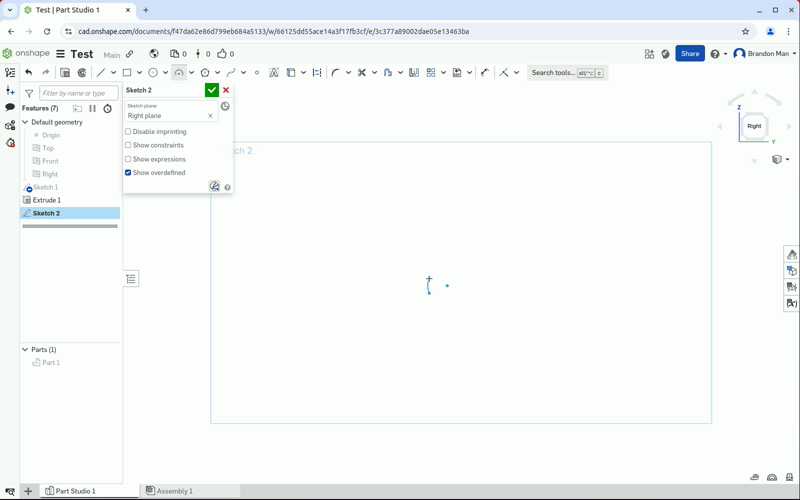
mouse_move(436, 285)
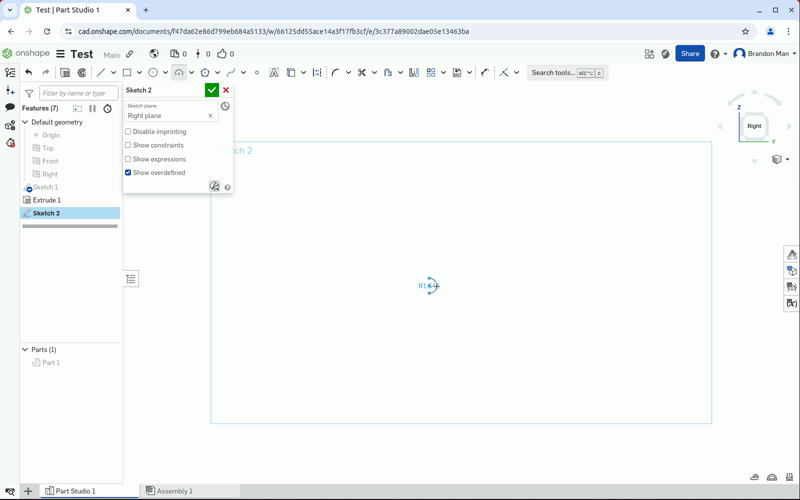
click(436, 285)
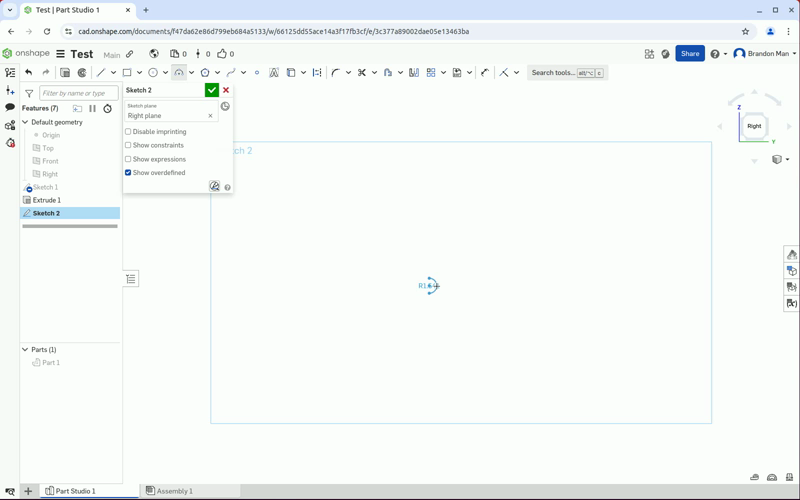
key_up(shift)
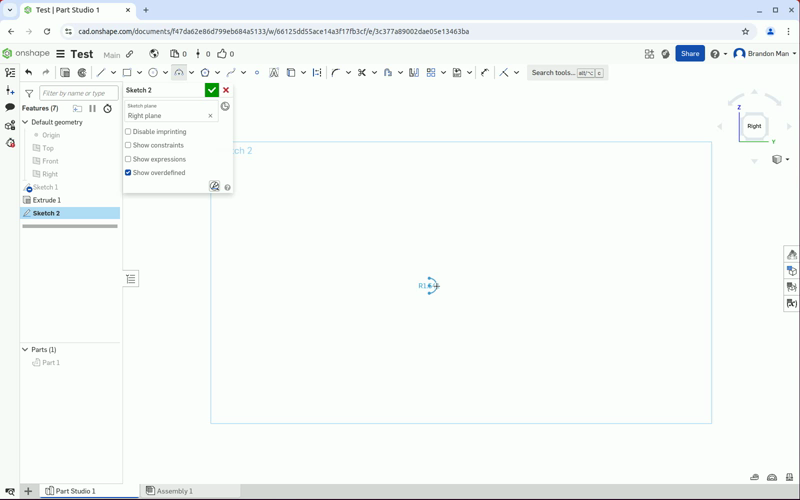
key(esc)
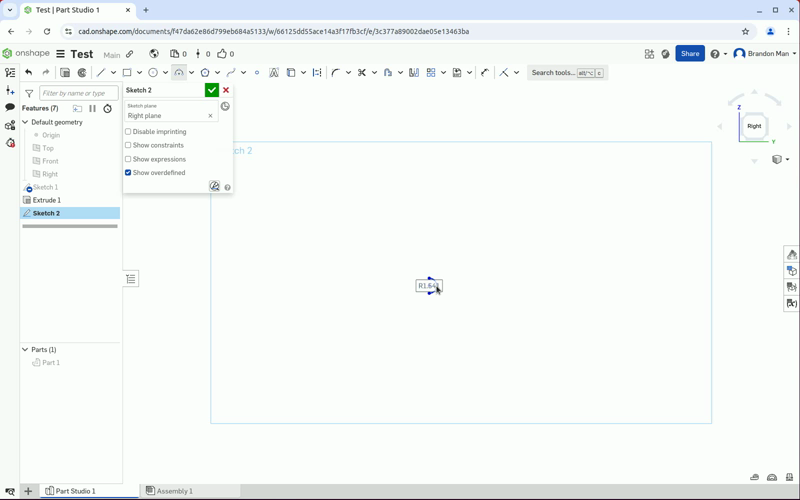
key(l)
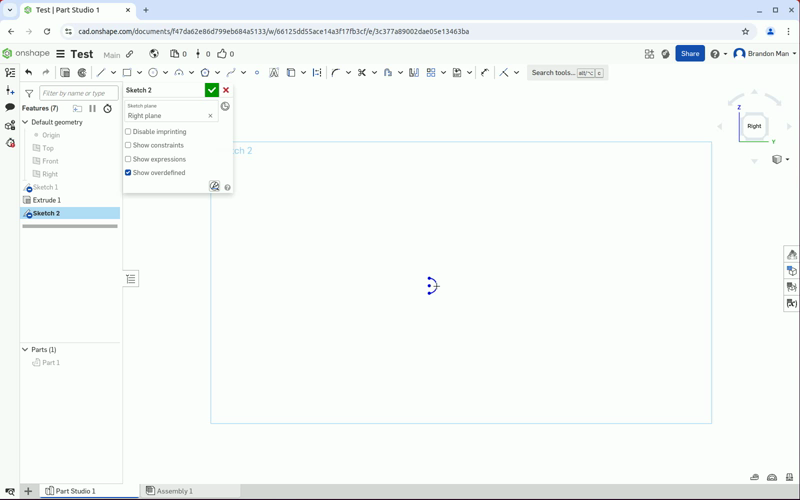
mouse_move(429, 278)
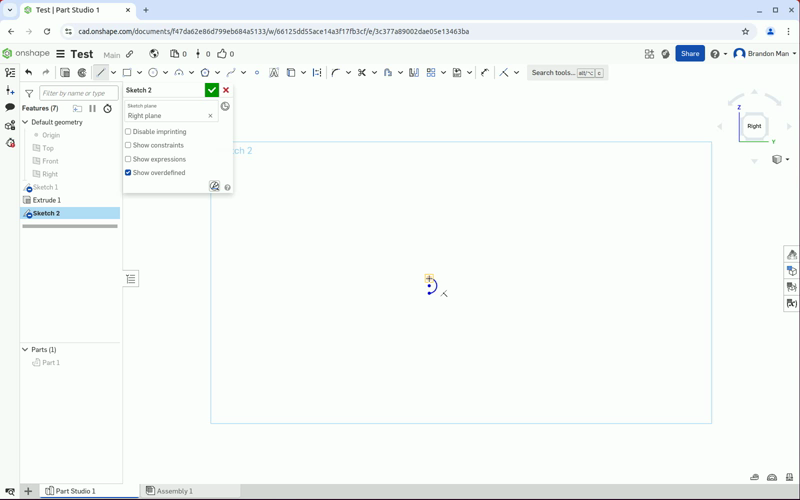
click(429, 278)
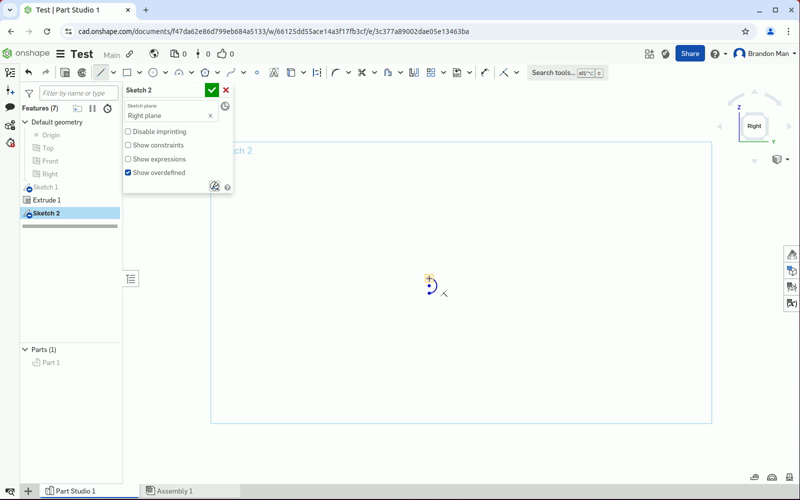
key_down(shift)
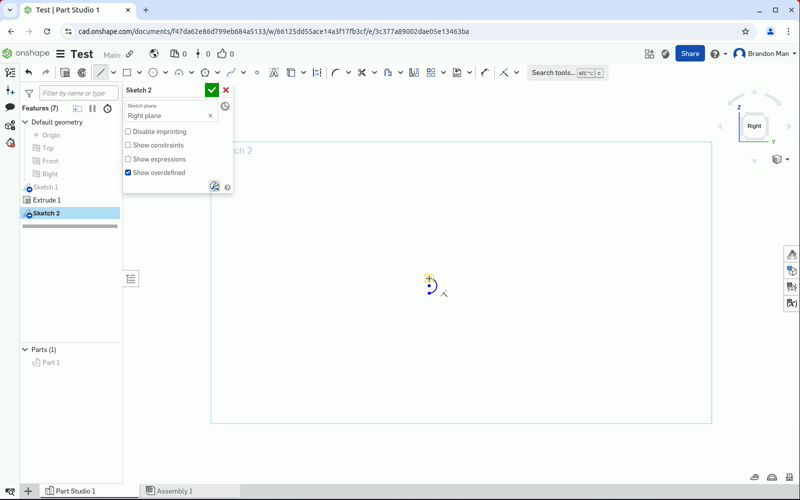
mouse_move(459, 278)
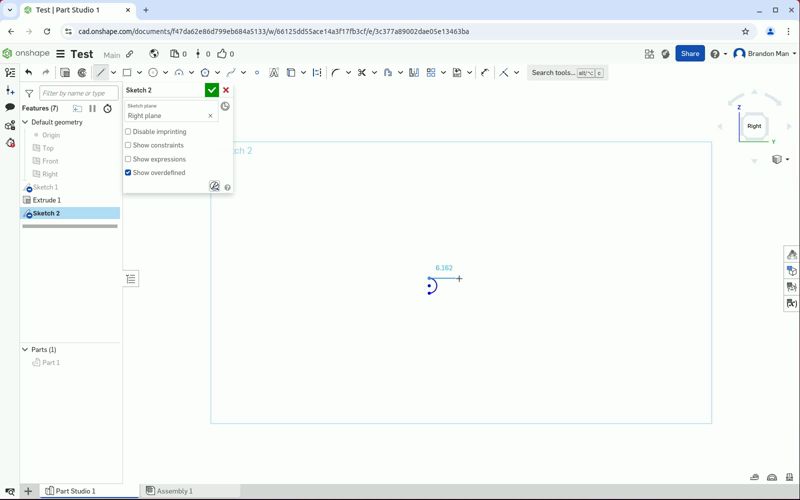
mouse_move(429, 282)
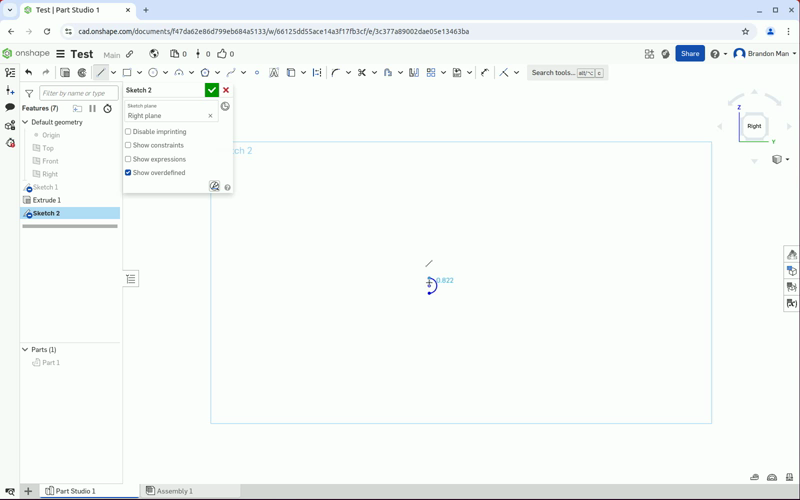
scroll(6)
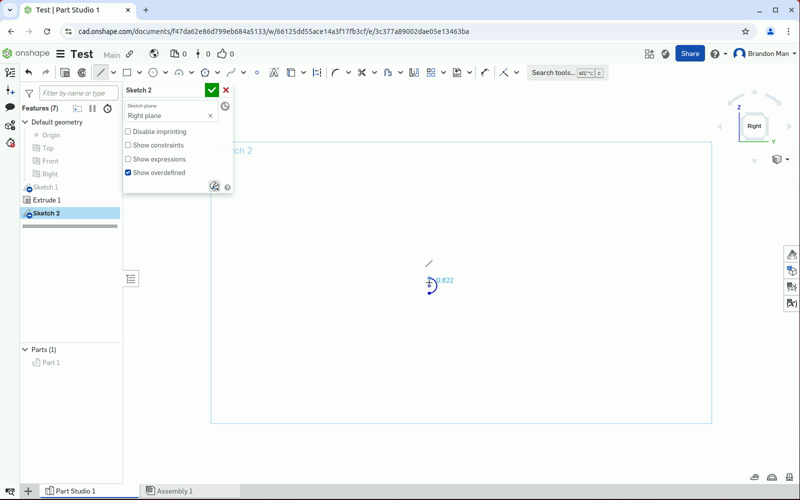
scroll(6)
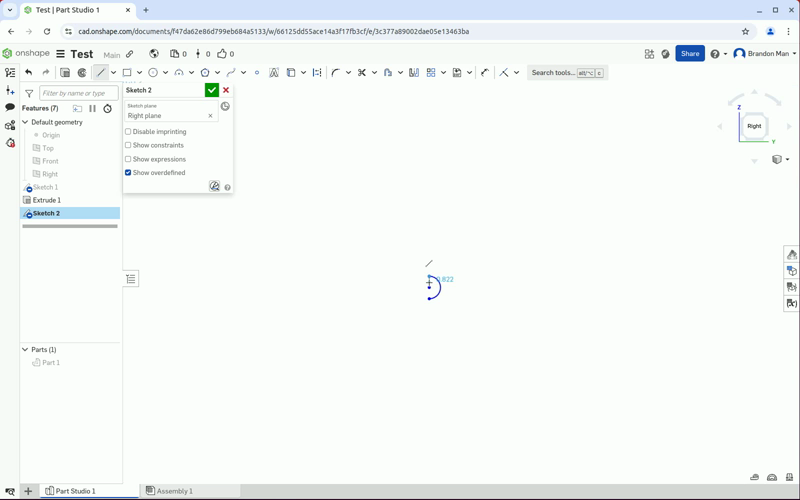
scroll(6)
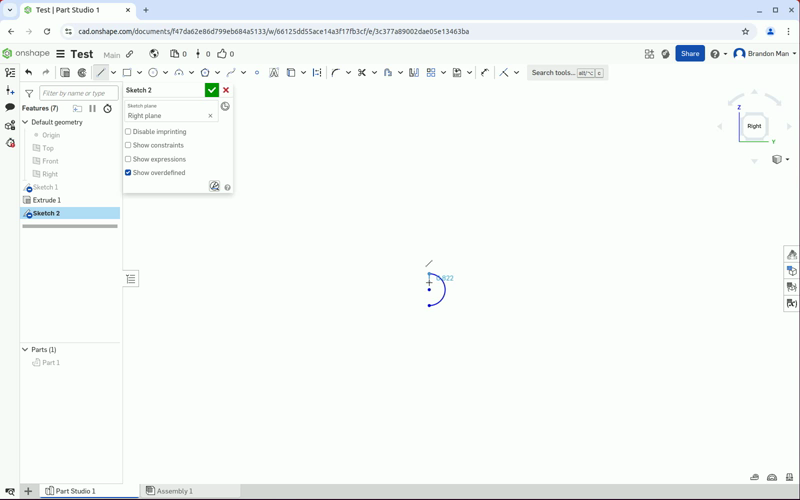
scroll(6)
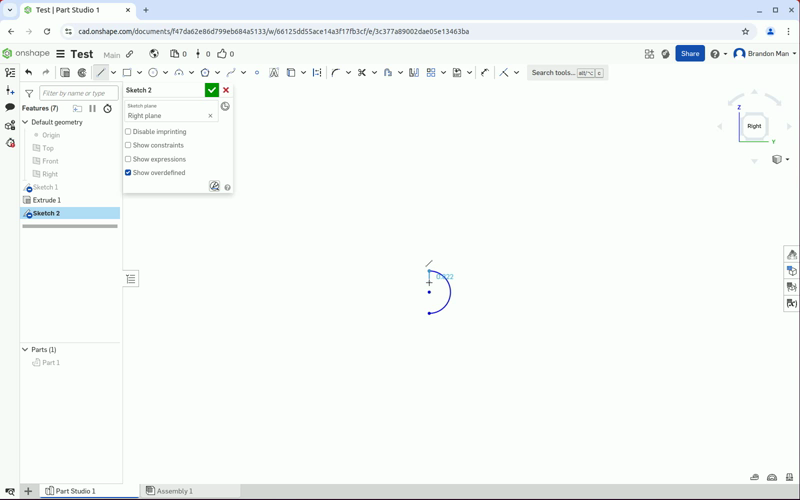
scroll(6)
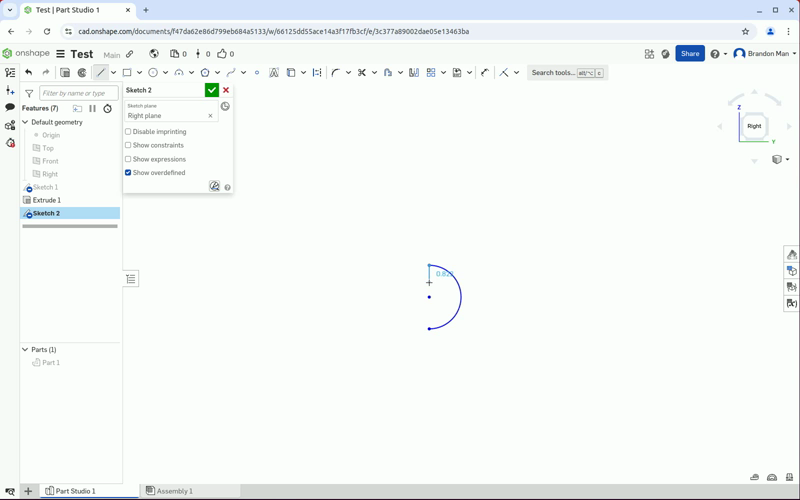
scroll(6)
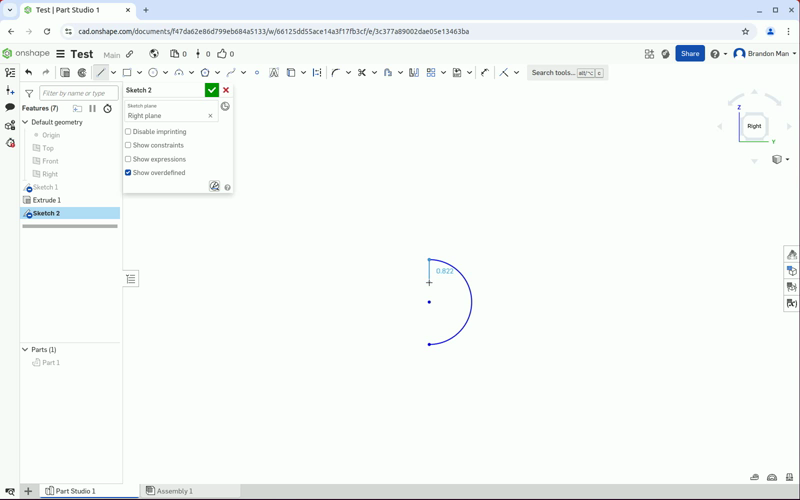
scroll(6)
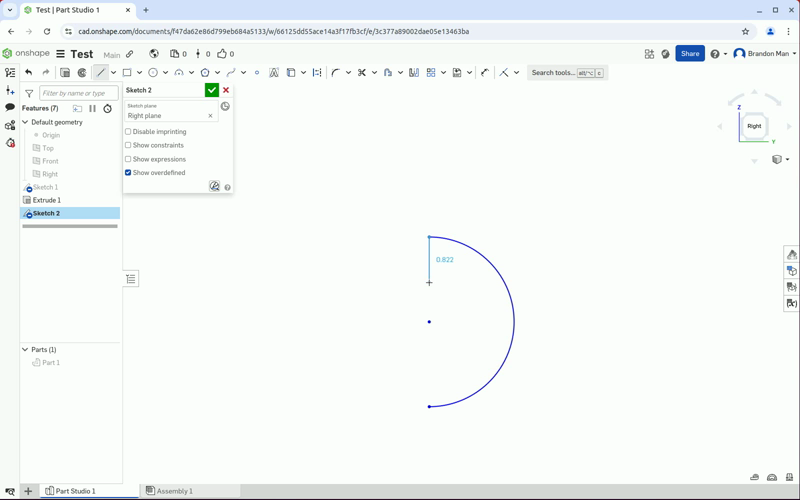
click(429, 282)
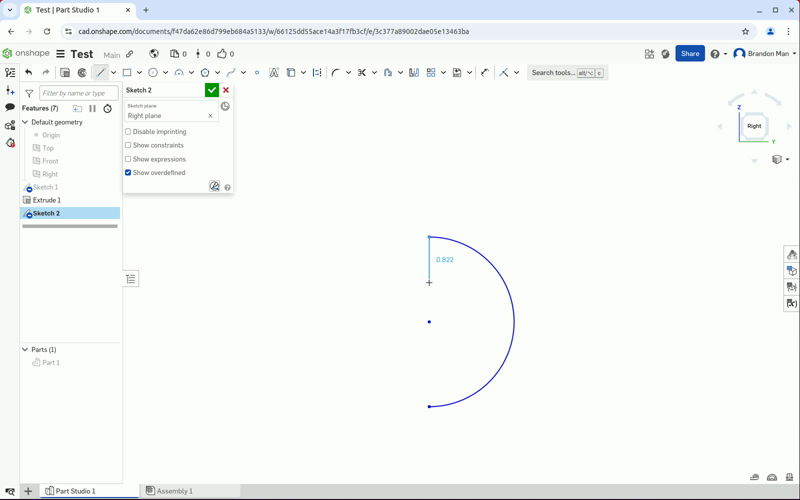
scroll(-6)
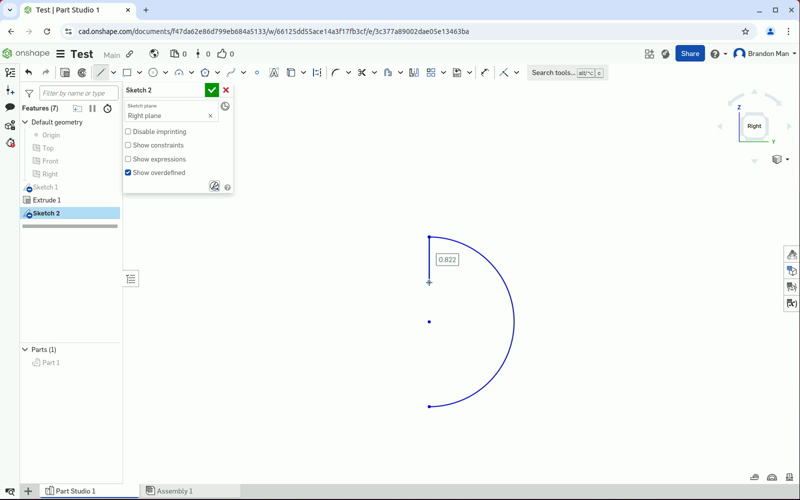
scroll(-6)
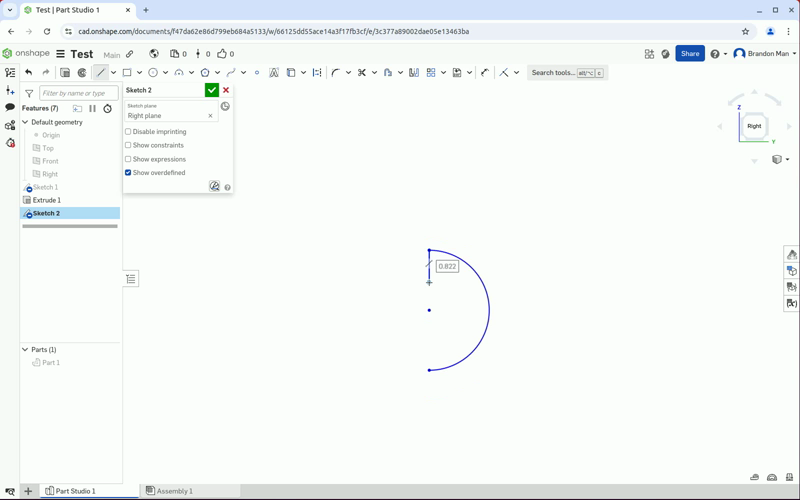
scroll(-6)
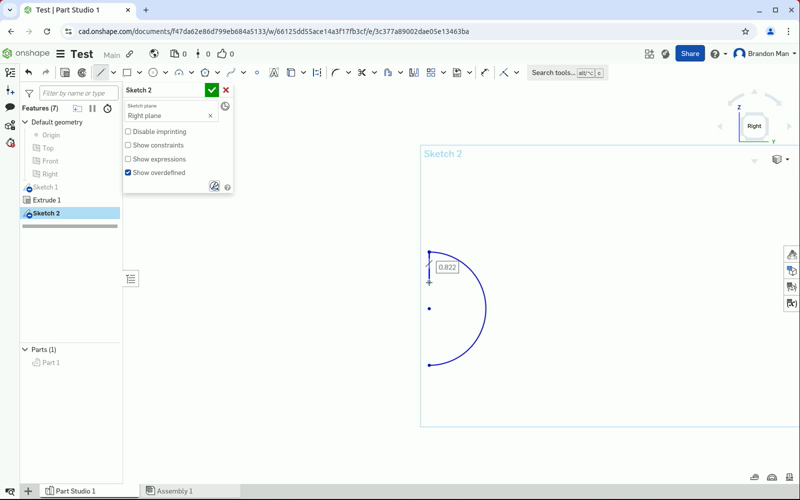
scroll(-6)
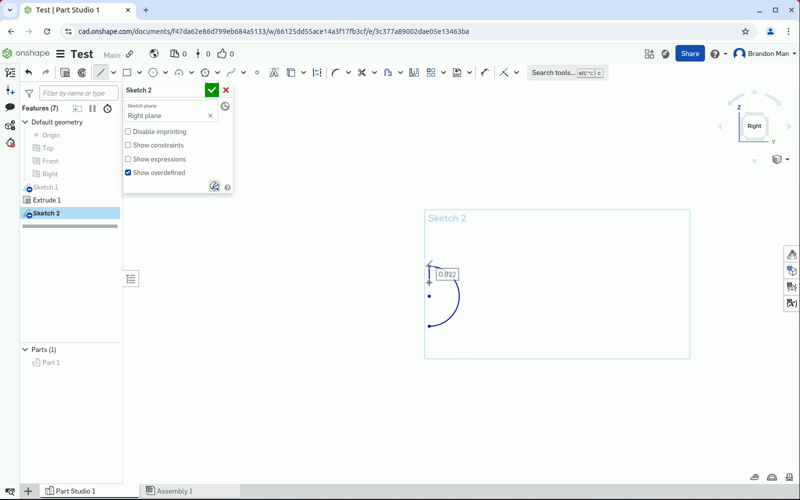
scroll(-6)
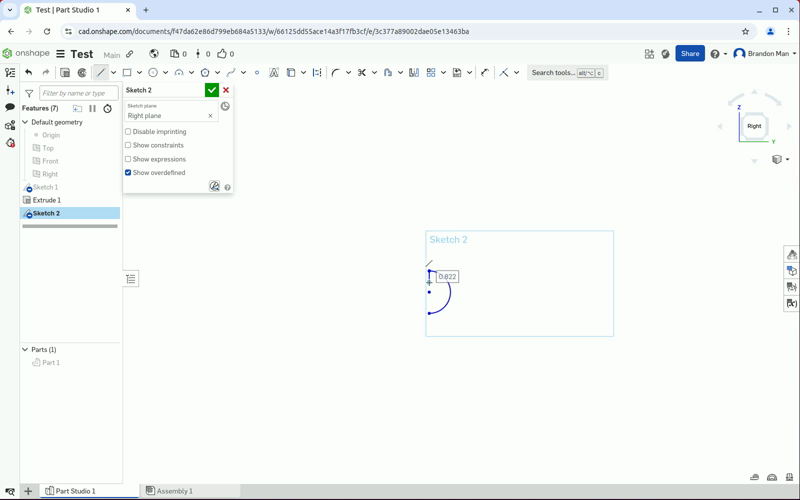
scroll(-6)
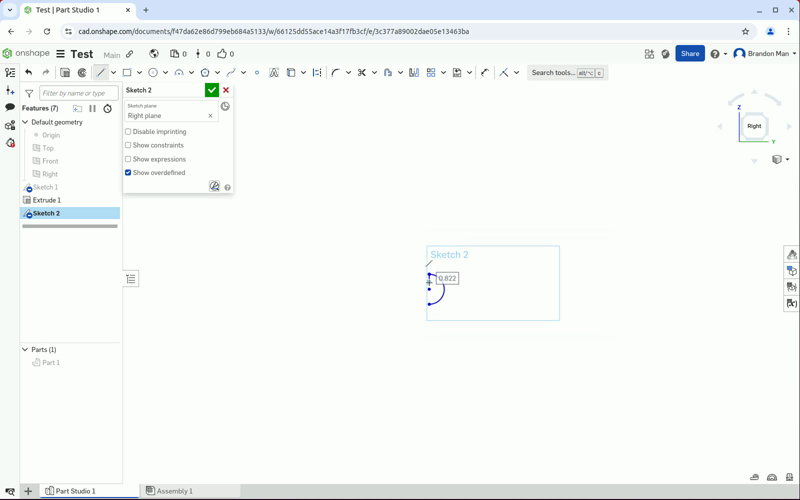
scroll(-6)
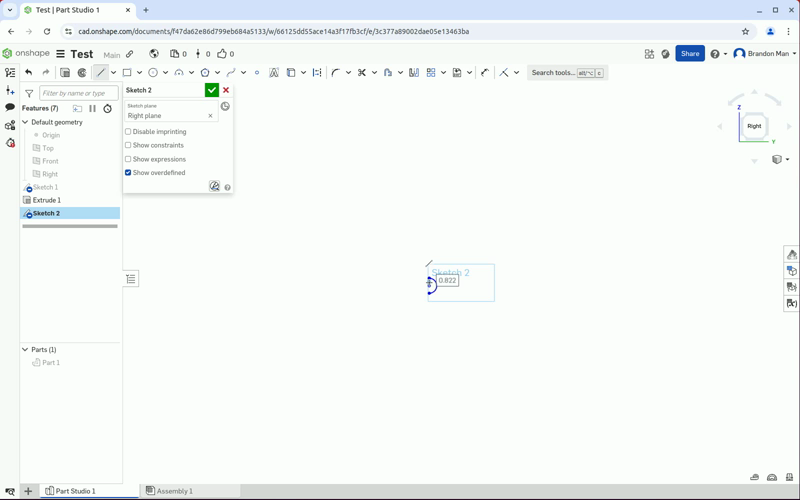
key_up(shift)
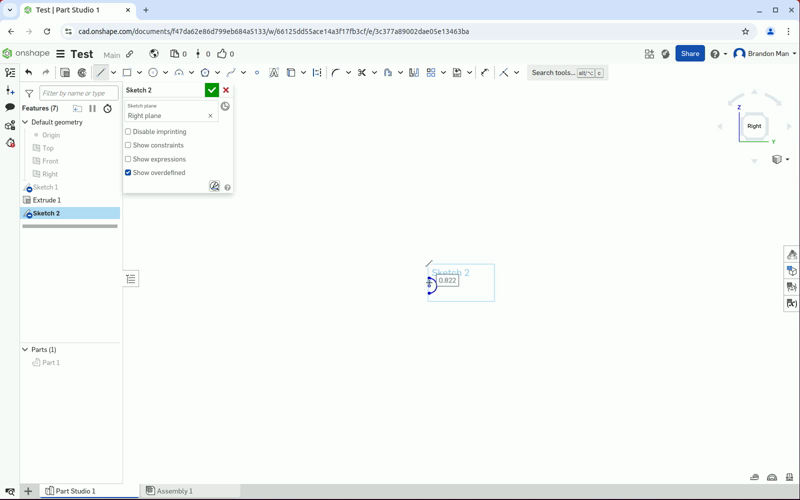
key(esc)
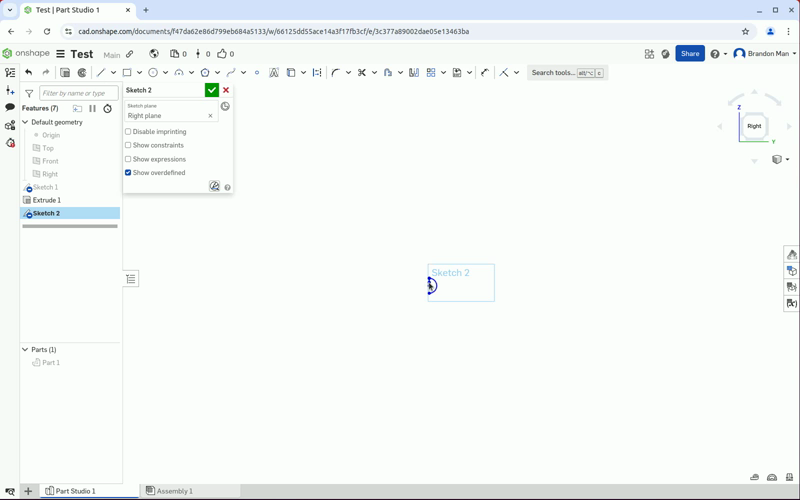
key(a)
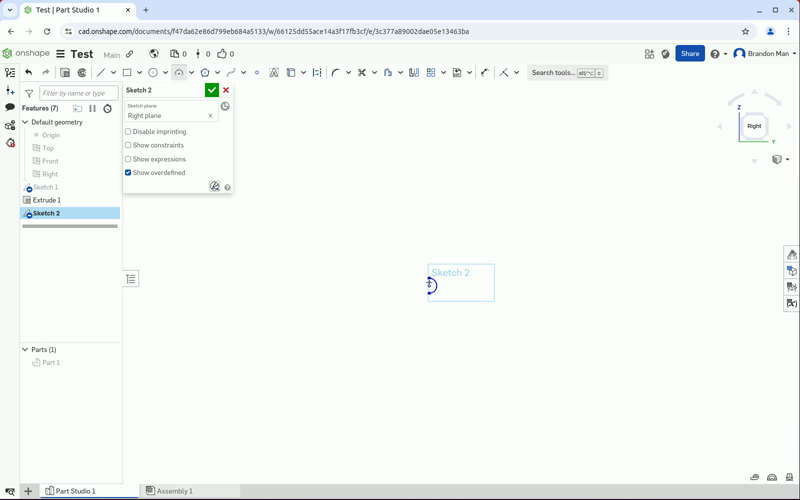
mouse_move(429, 282)
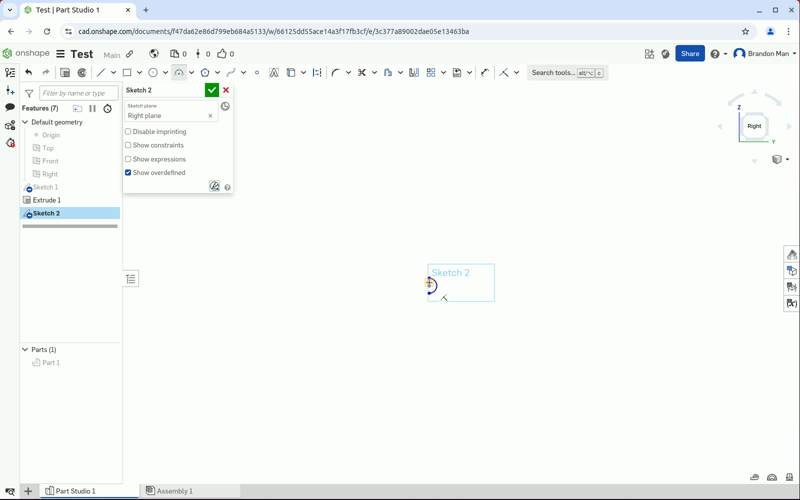
scroll(6)
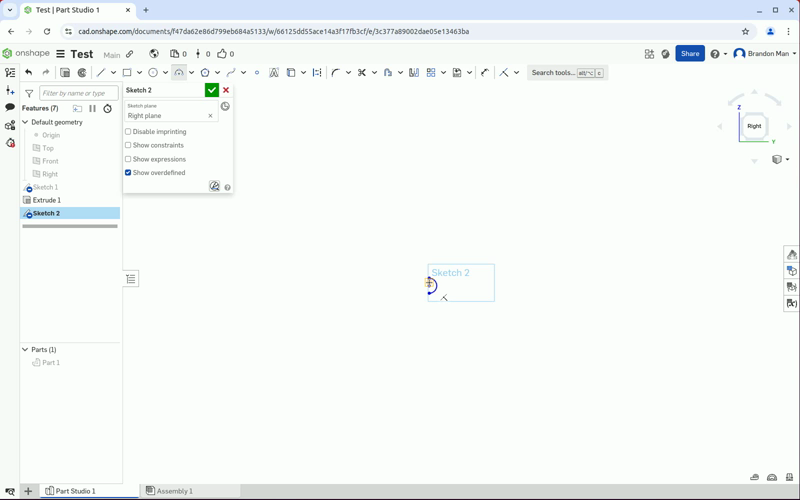
scroll(6)
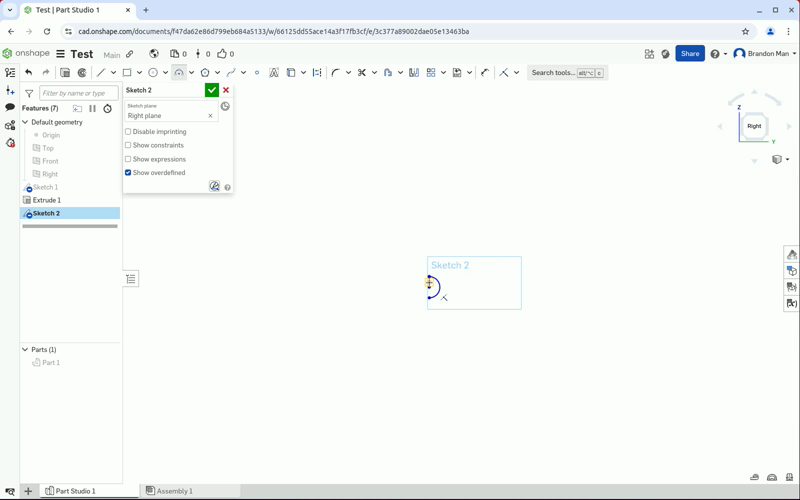
scroll(6)
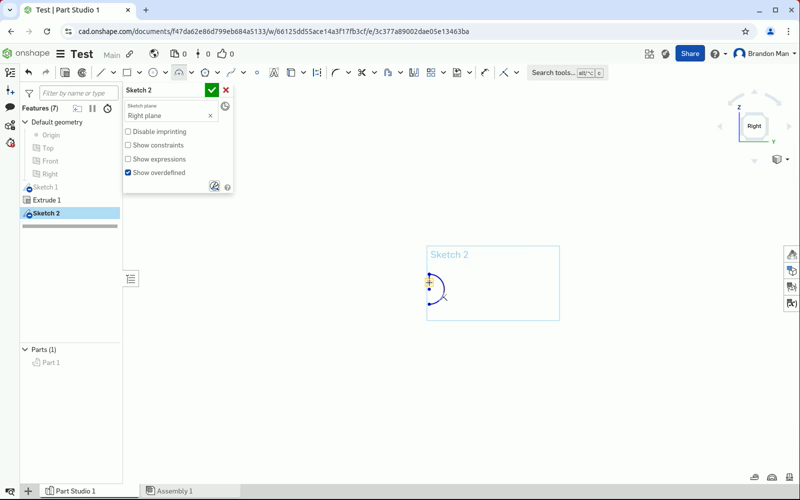
scroll(6)
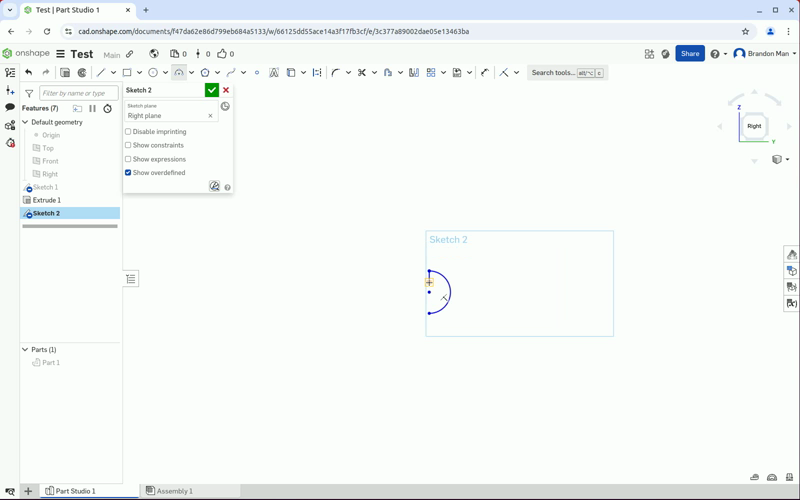
scroll(6)
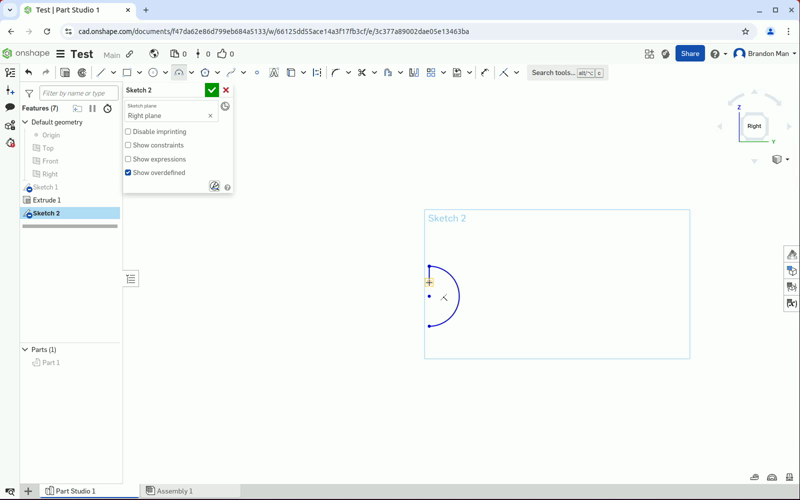
scroll(6)
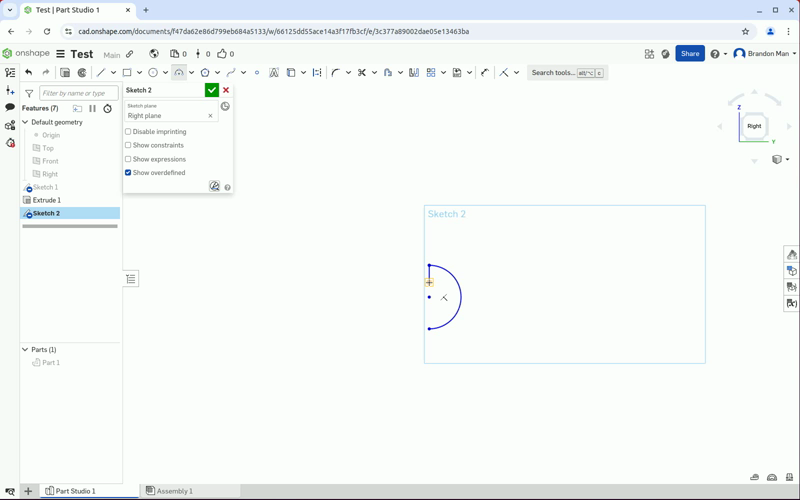
scroll(6)
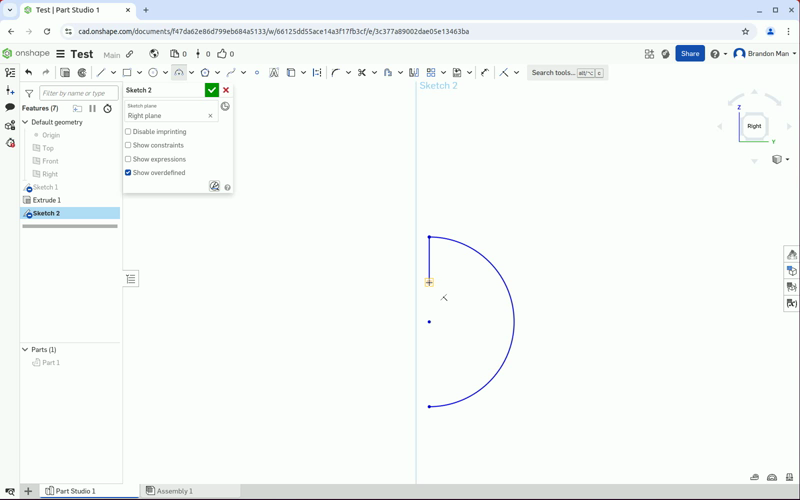
click(429, 282)
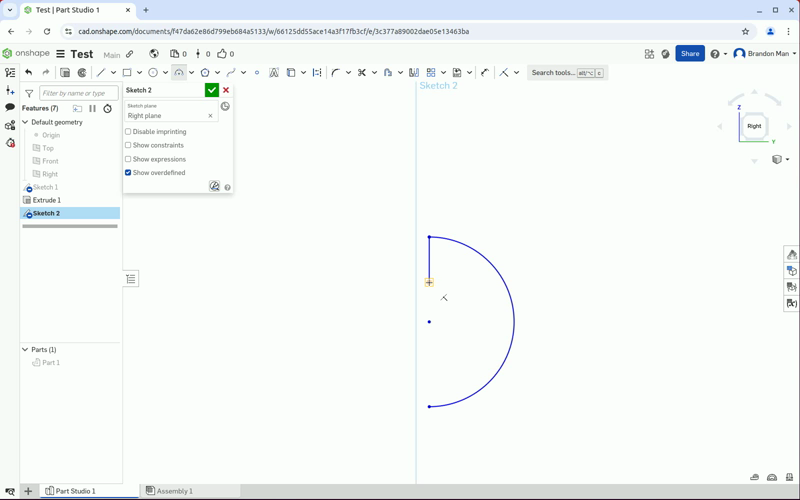
scroll(-6)
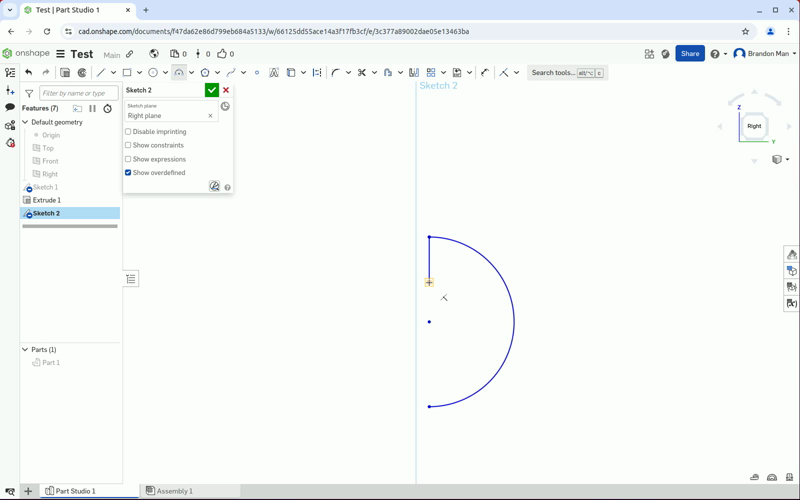
scroll(-6)
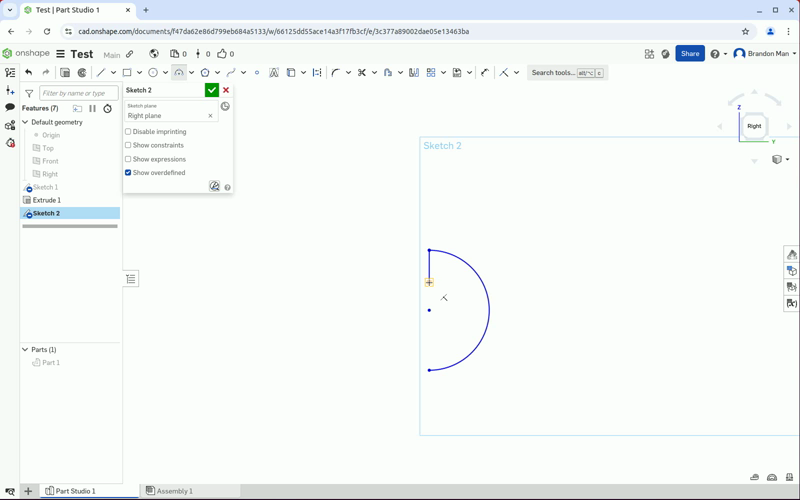
scroll(-6)
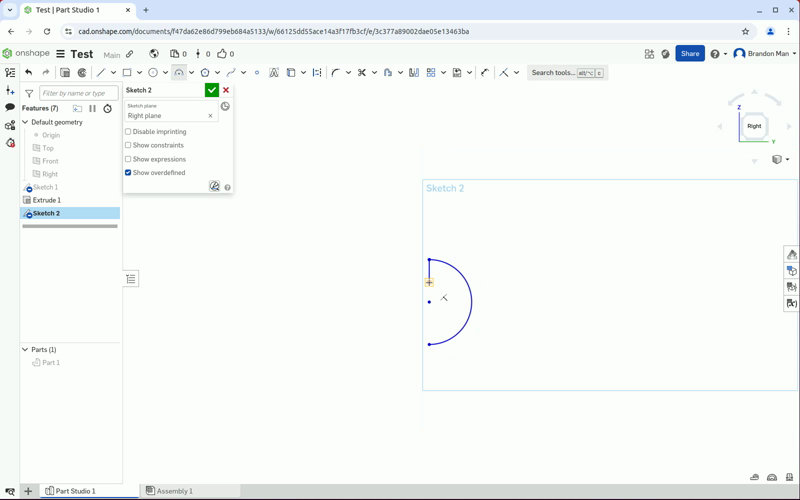
scroll(-6)
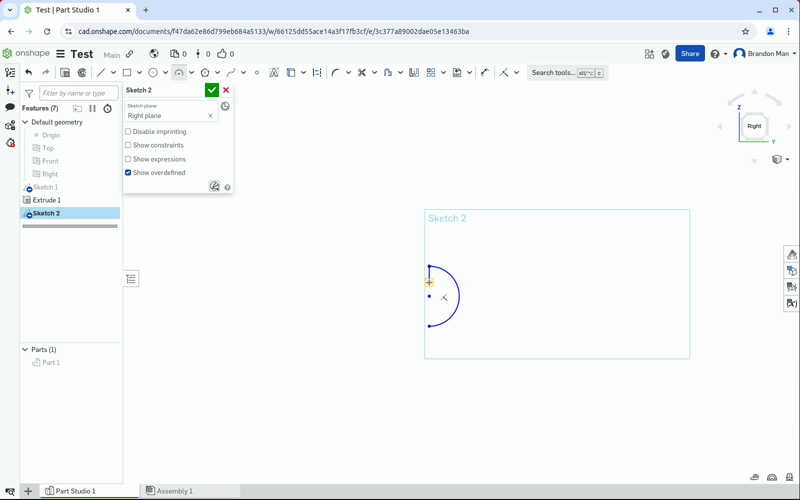
scroll(-6)
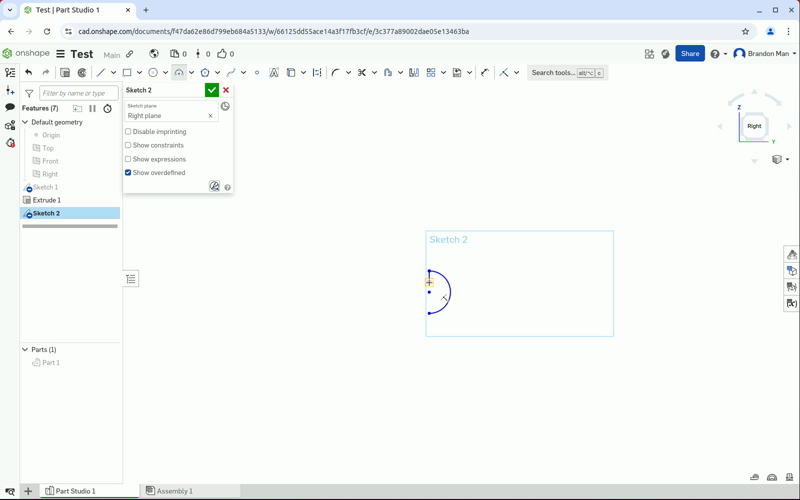
scroll(-6)
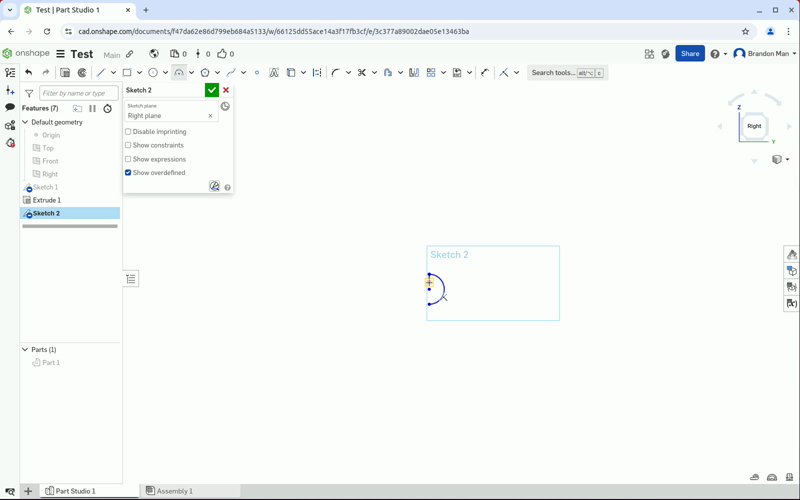
scroll(-6)
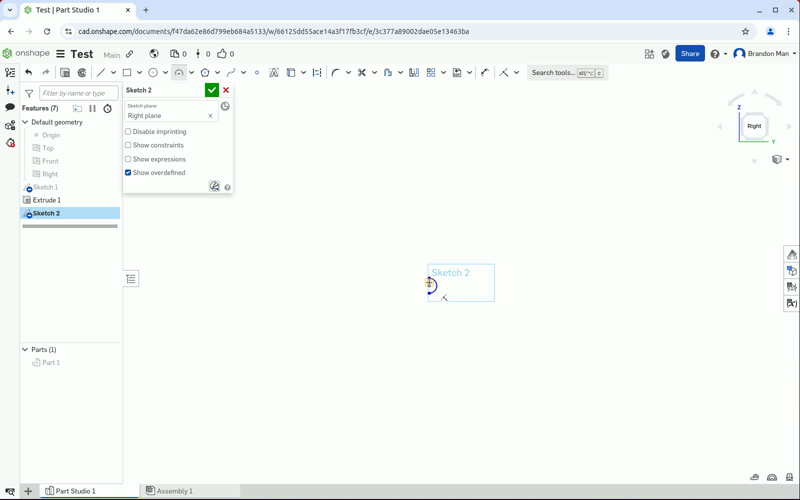
key_down(shift)
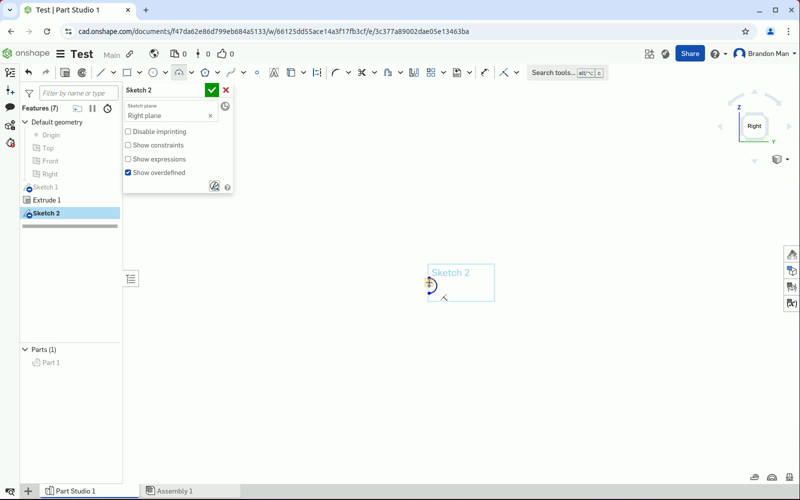
mouse_move(429, 289)
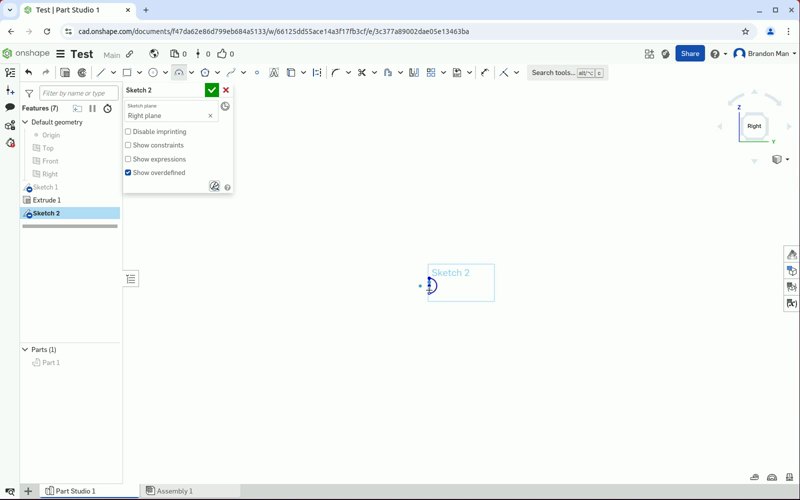
scroll(6)
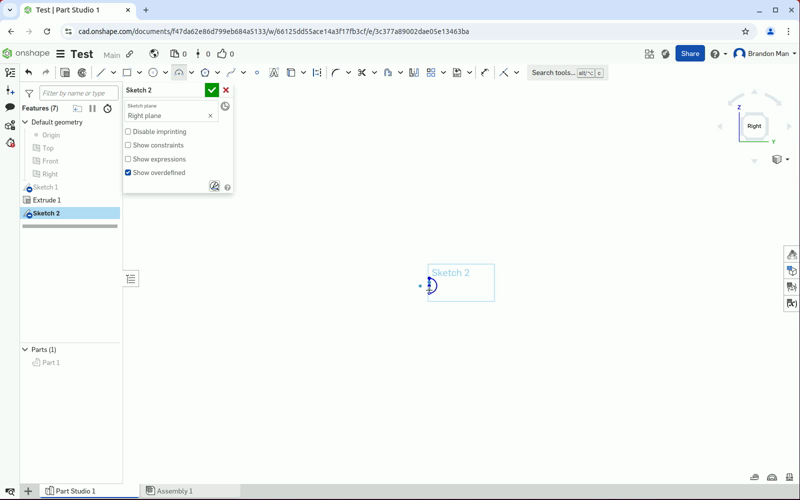
scroll(6)
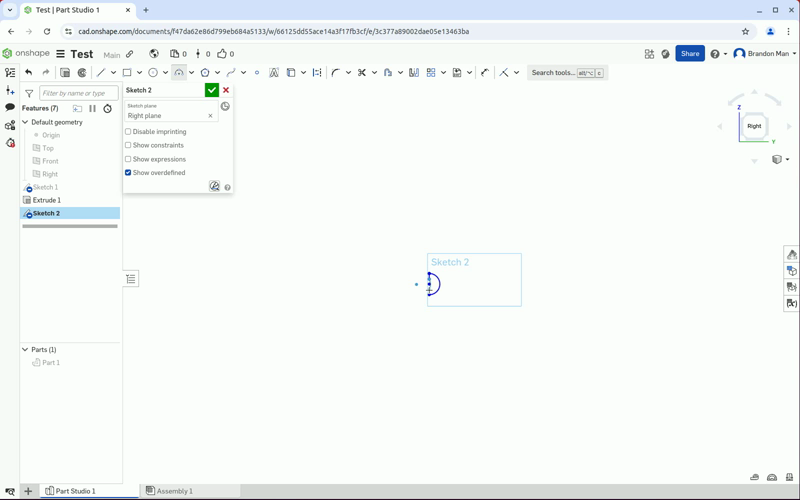
scroll(6)
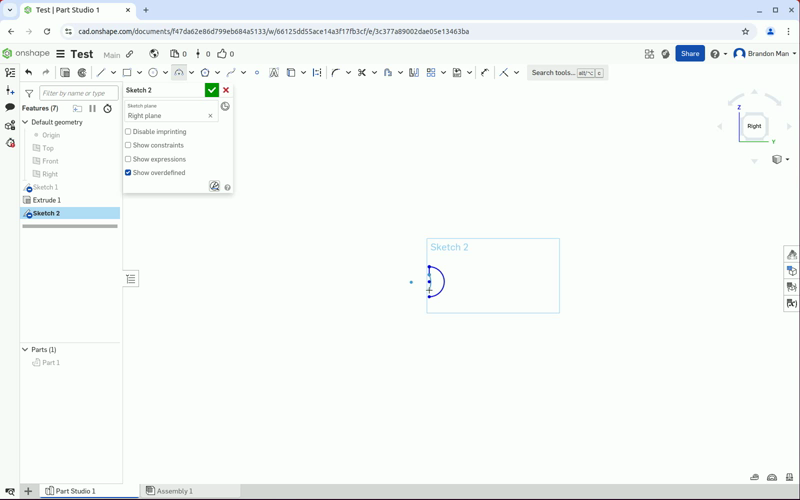
scroll(6)
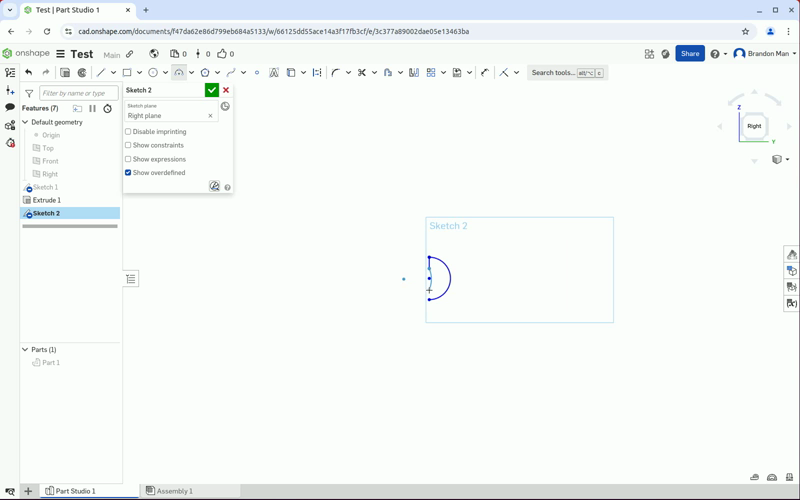
scroll(6)
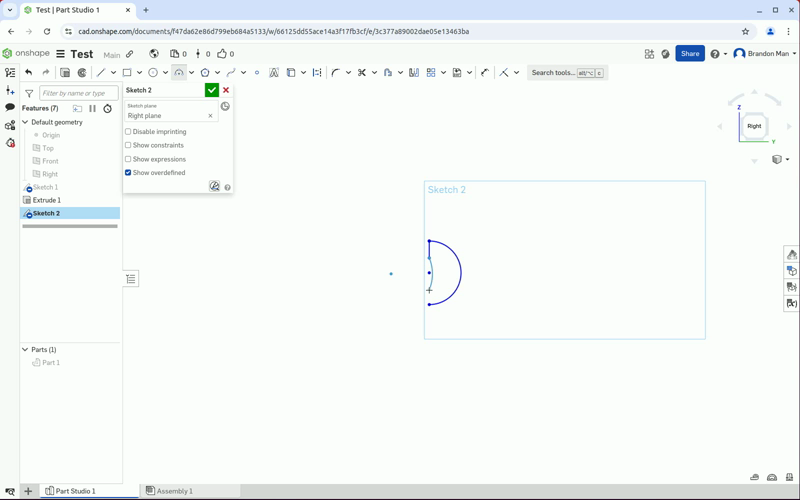
scroll(6)
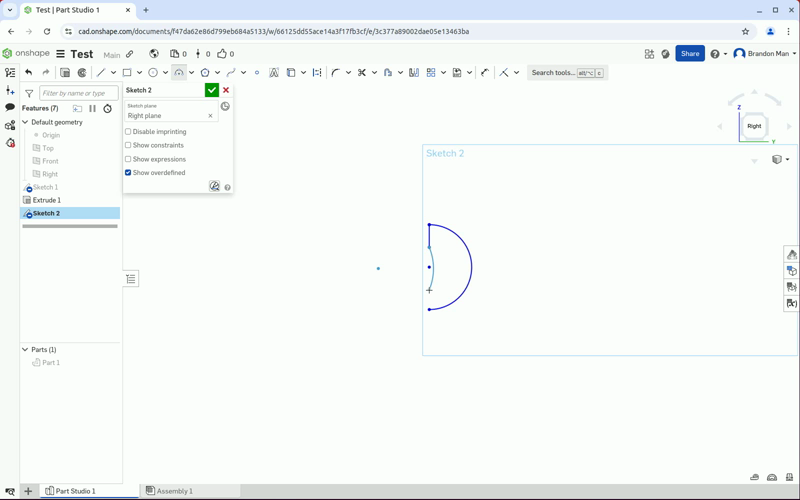
scroll(6)
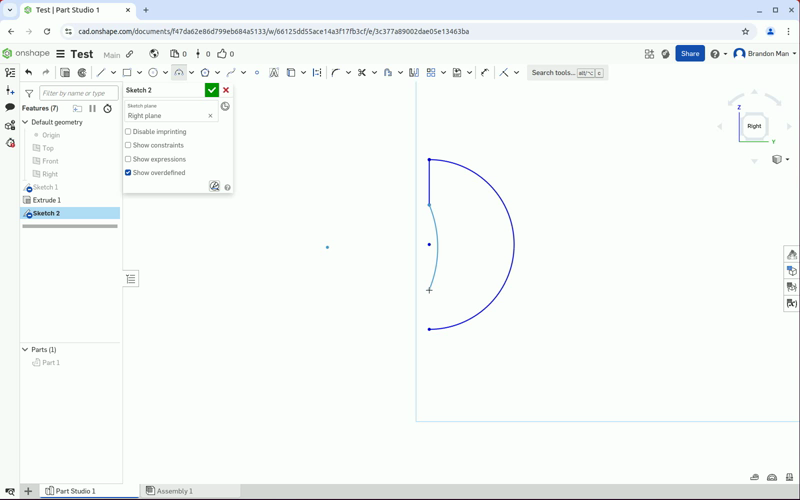
click(429, 289)
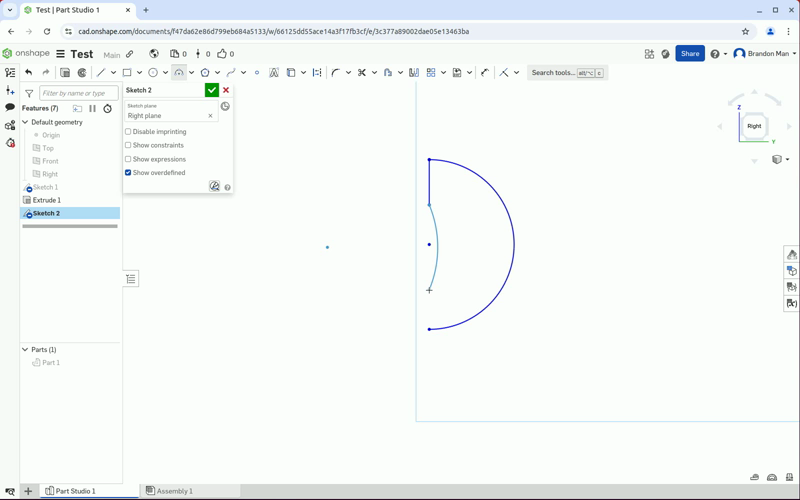
scroll(-6)
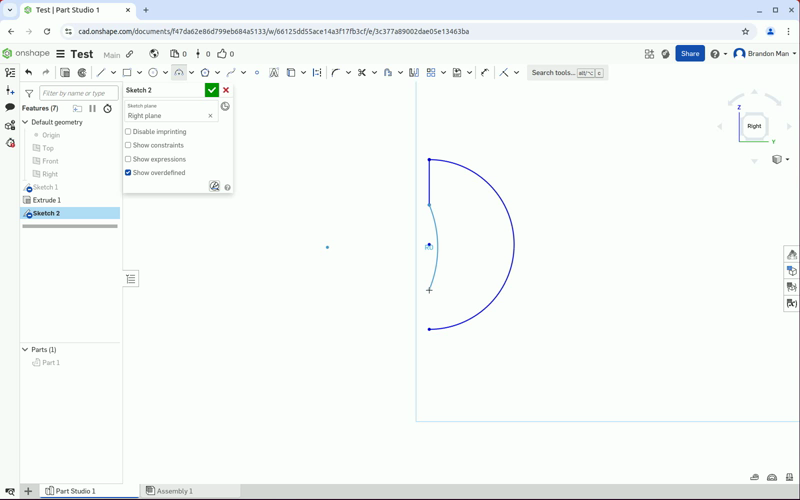
scroll(-6)
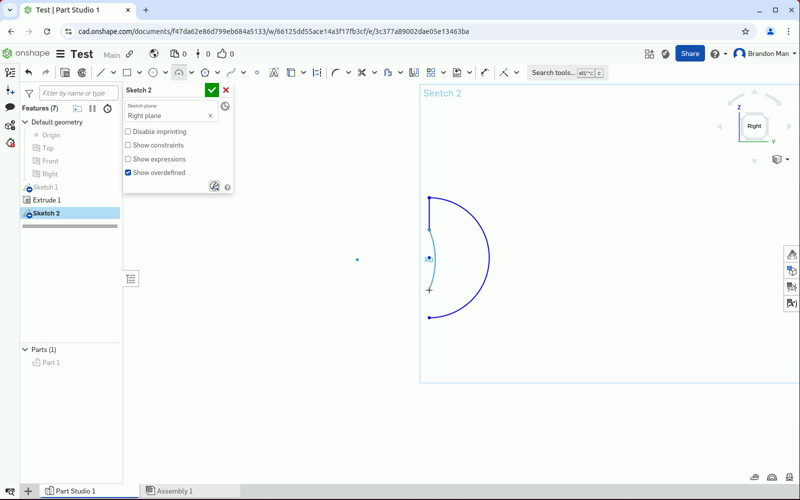
scroll(-6)
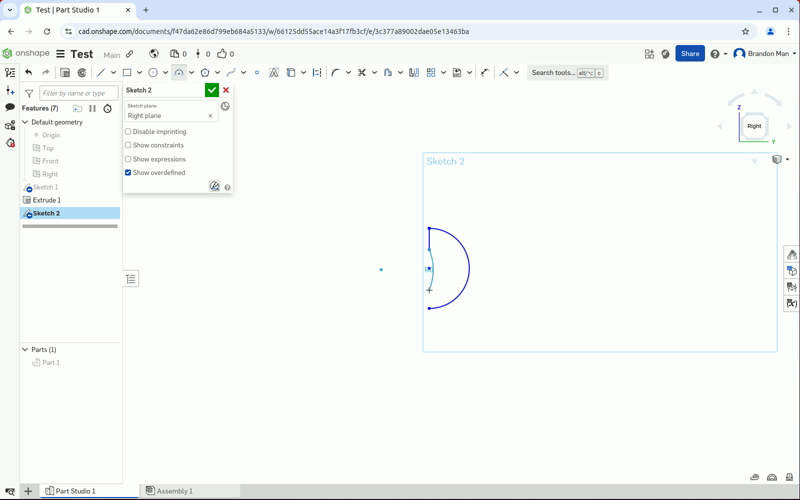
scroll(-6)
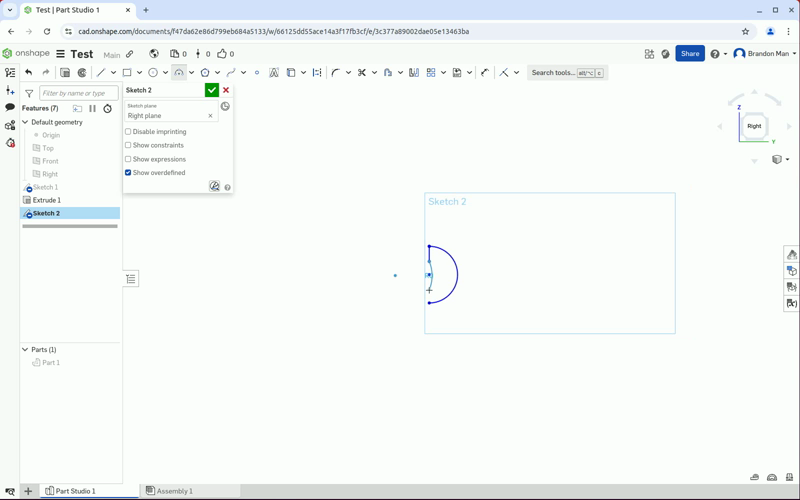
scroll(-6)
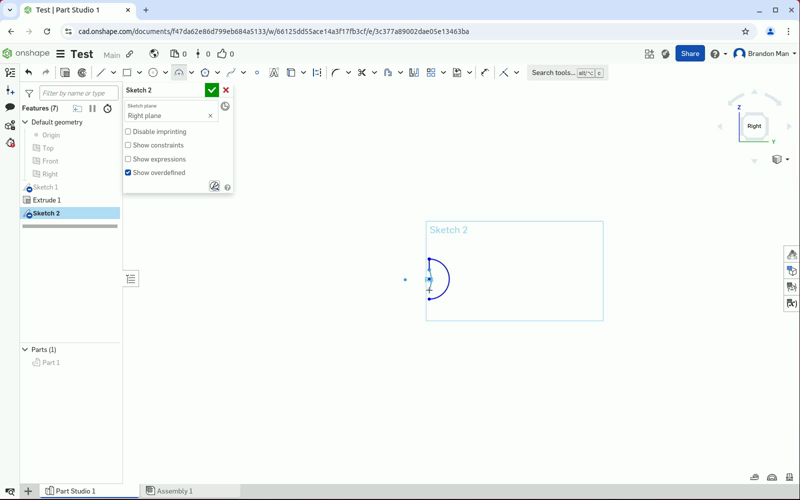
scroll(-6)
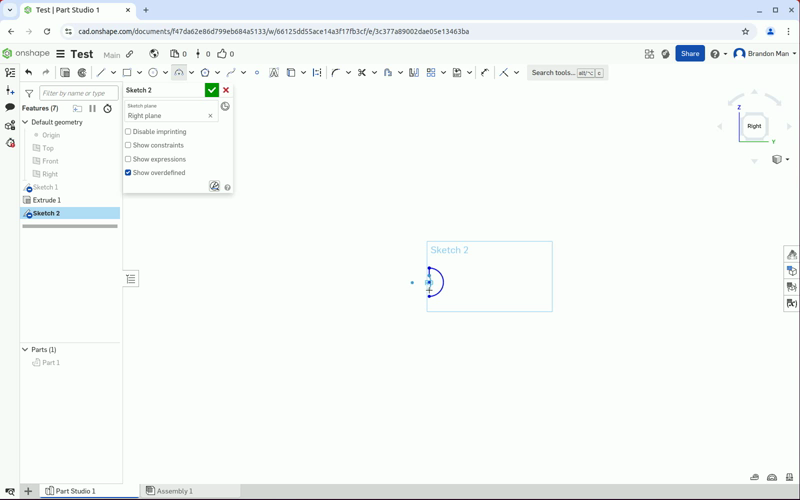
scroll(-6)
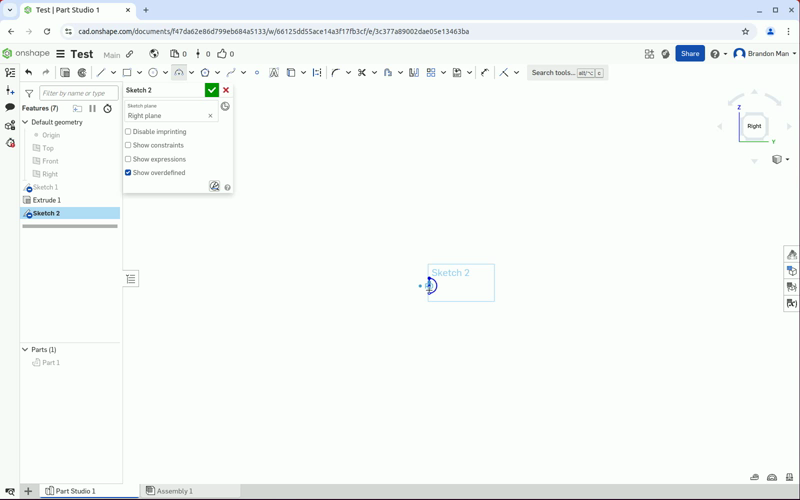
mouse_move(432, 285)
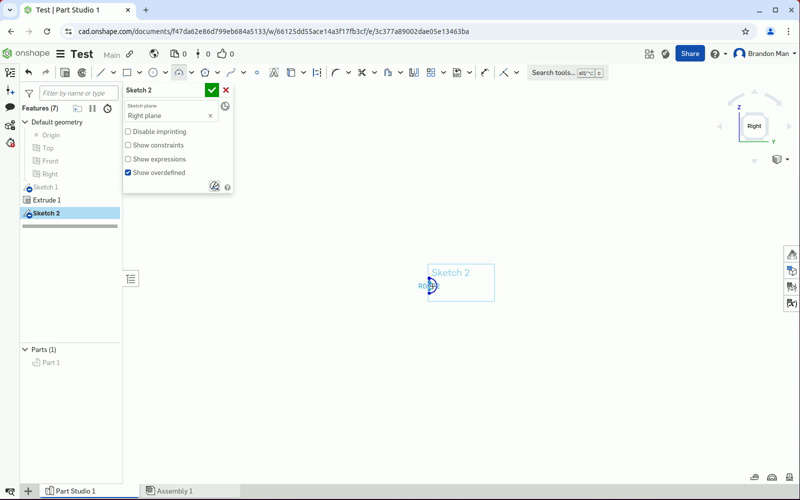
scroll(6)
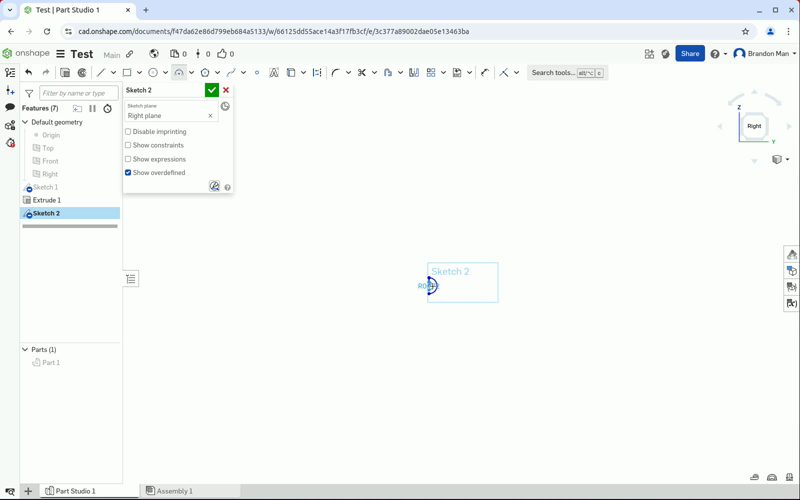
scroll(6)
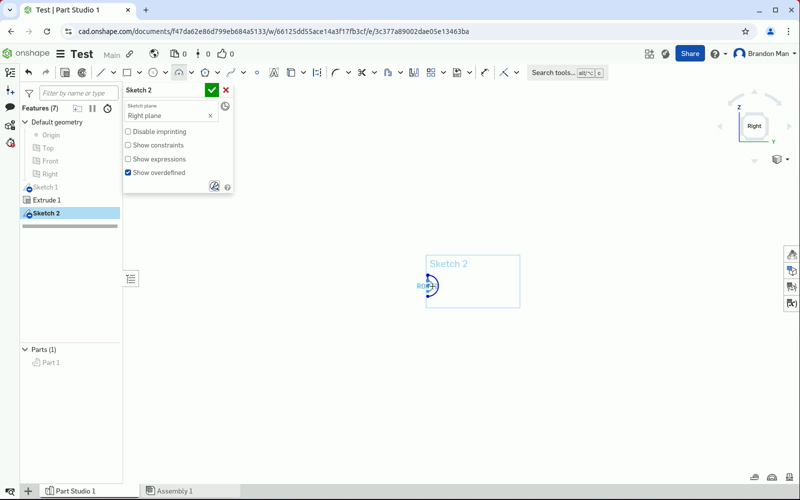
scroll(6)
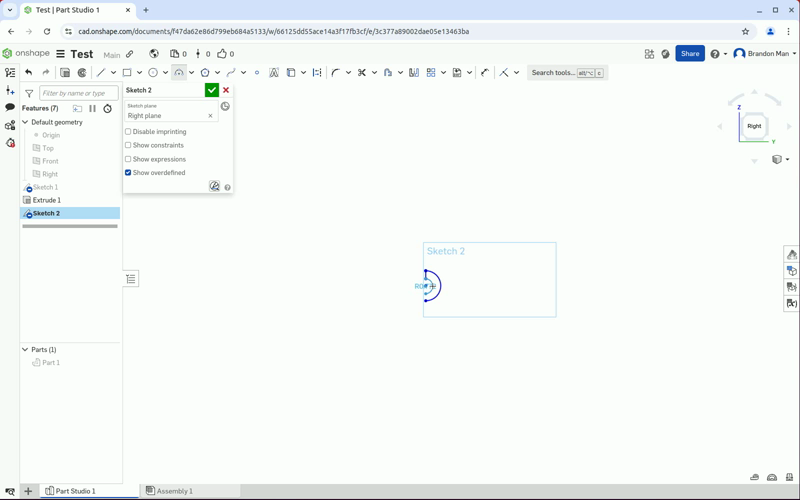
scroll(6)
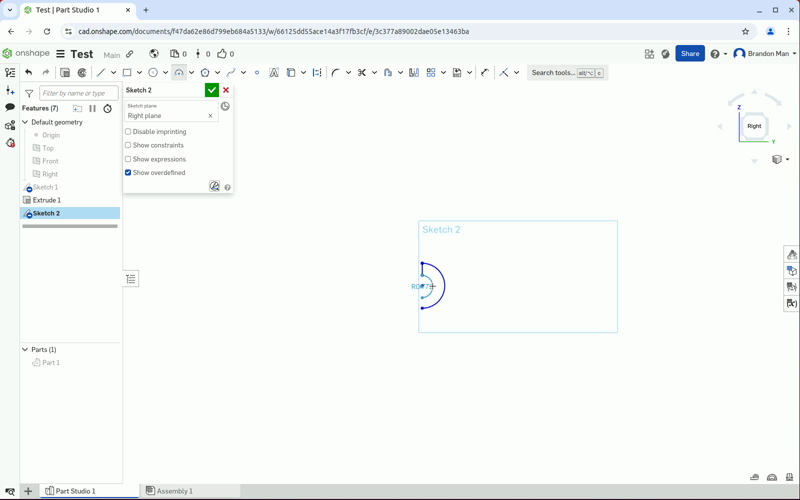
scroll(6)
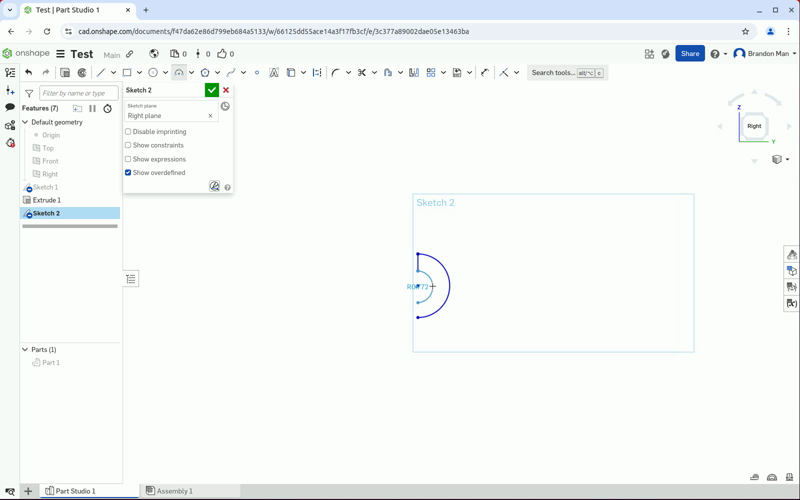
scroll(6)
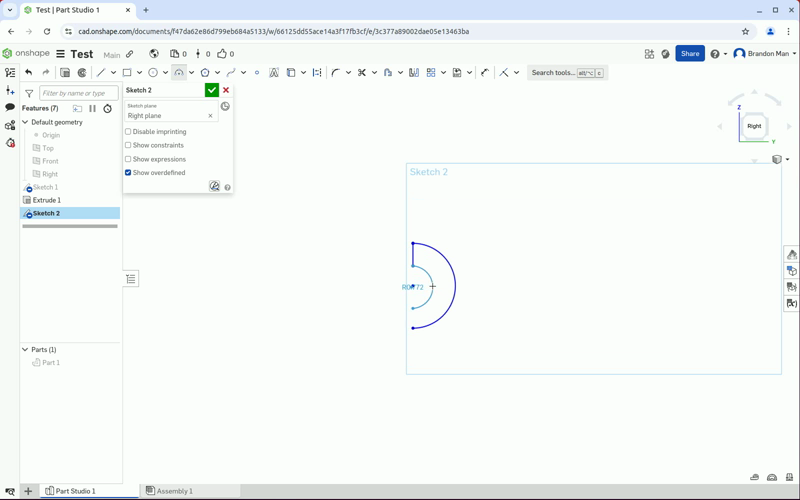
scroll(6)
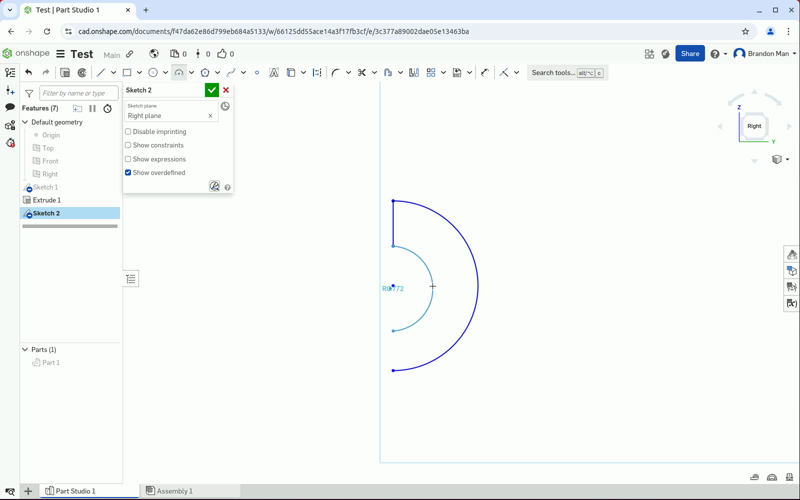
click(432, 285)
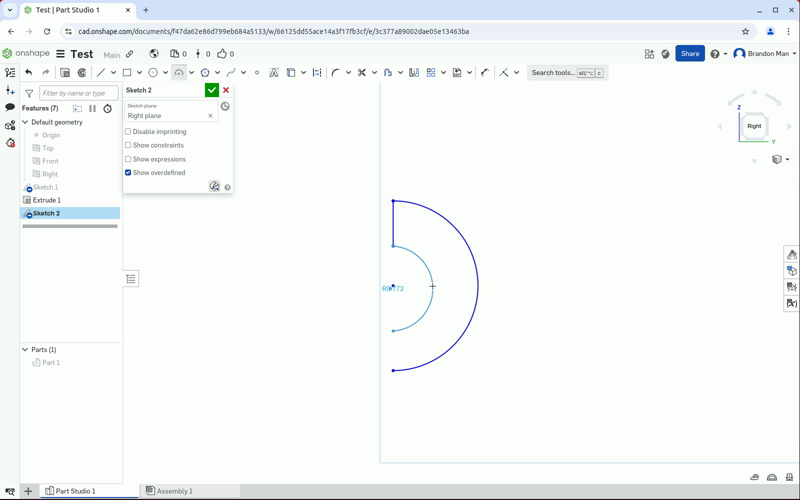
scroll(-6)
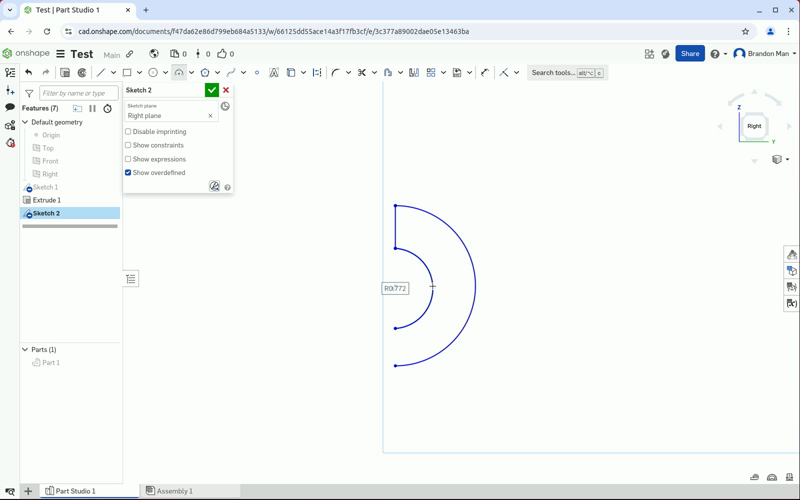
scroll(-6)
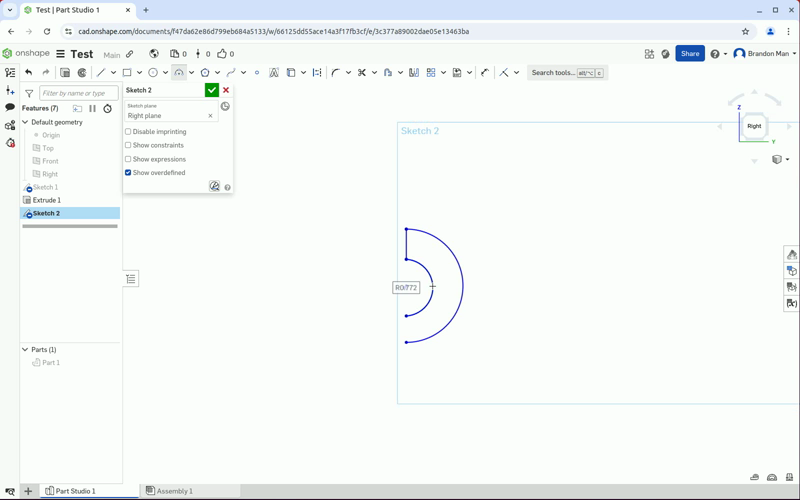
scroll(-6)
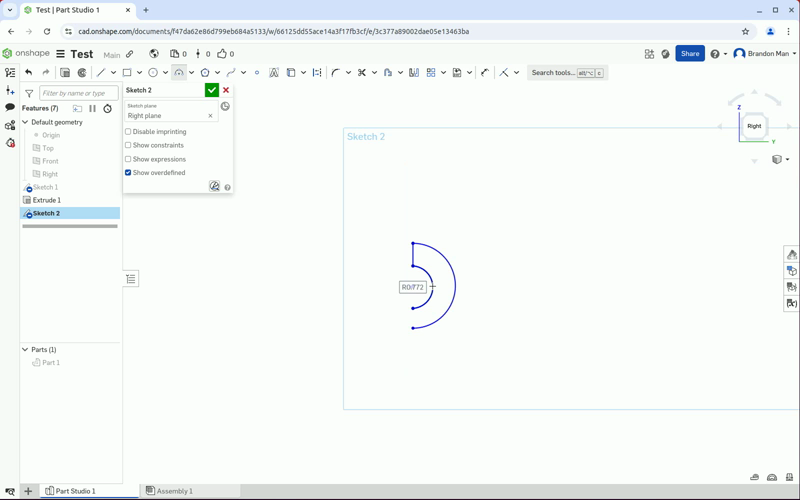
scroll(-6)
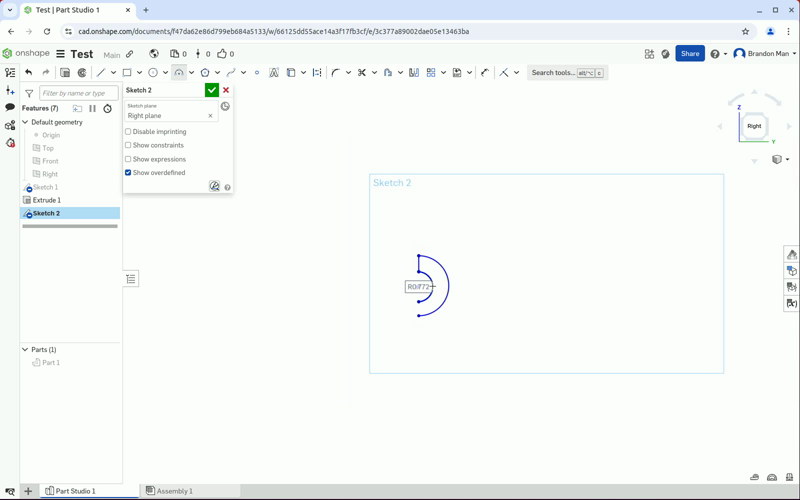
scroll(-6)
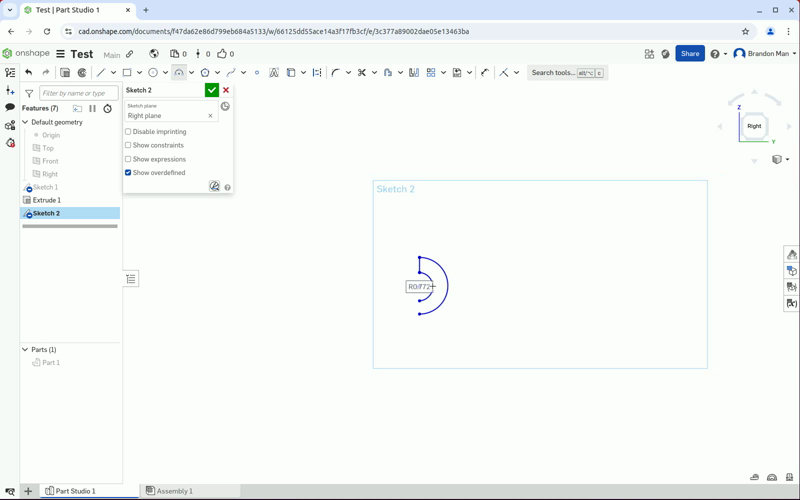
scroll(-6)
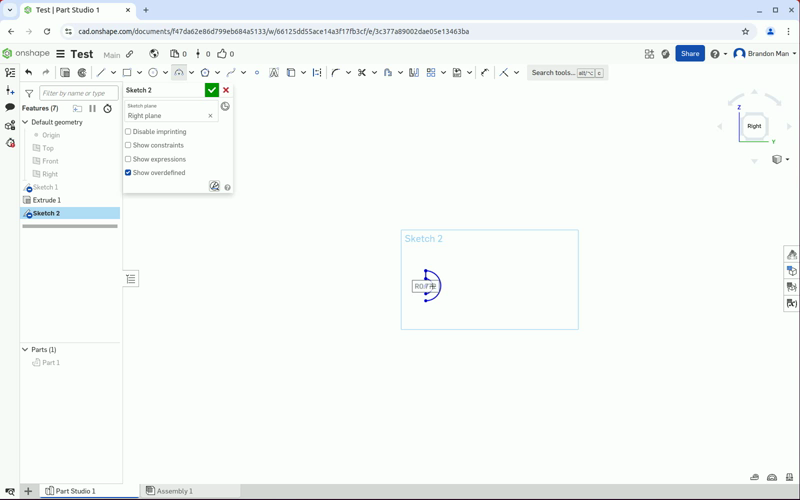
scroll(-6)
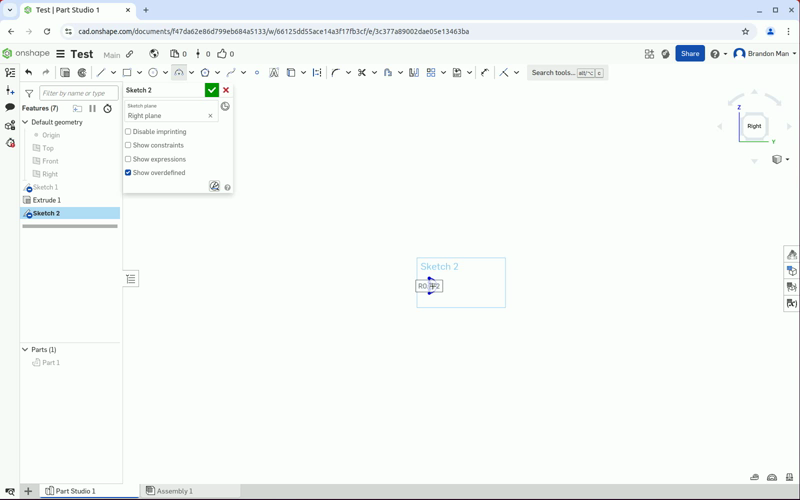
key_up(shift)
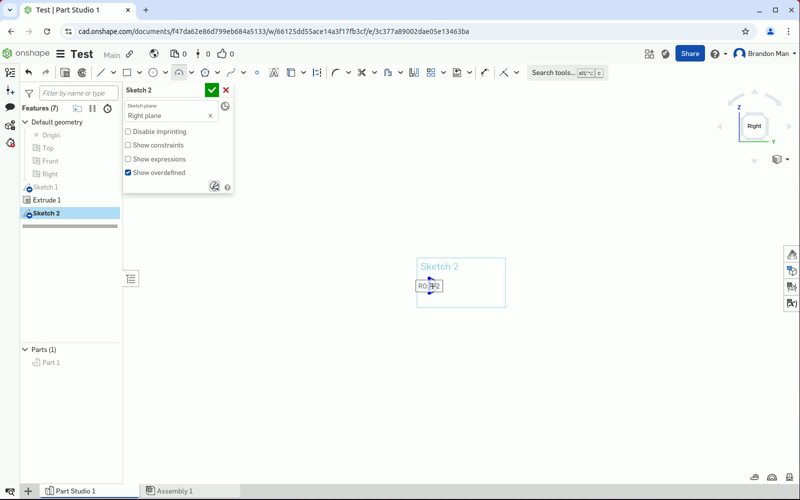
key(esc)
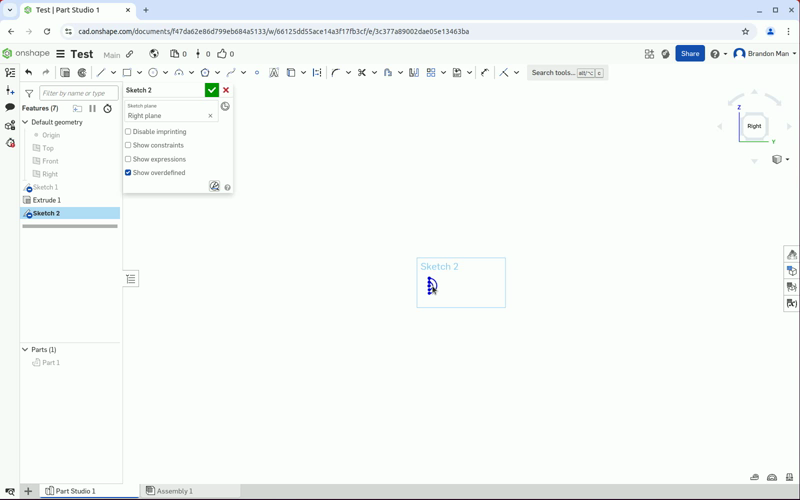
key(l)
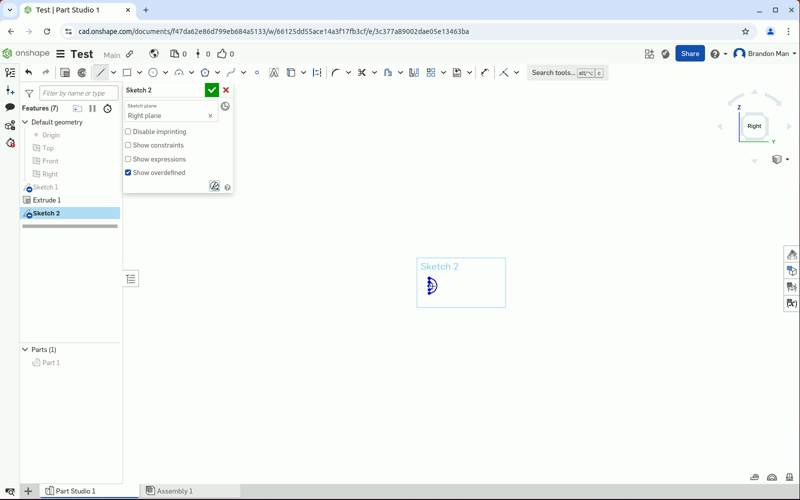
mouse_move(429, 289)
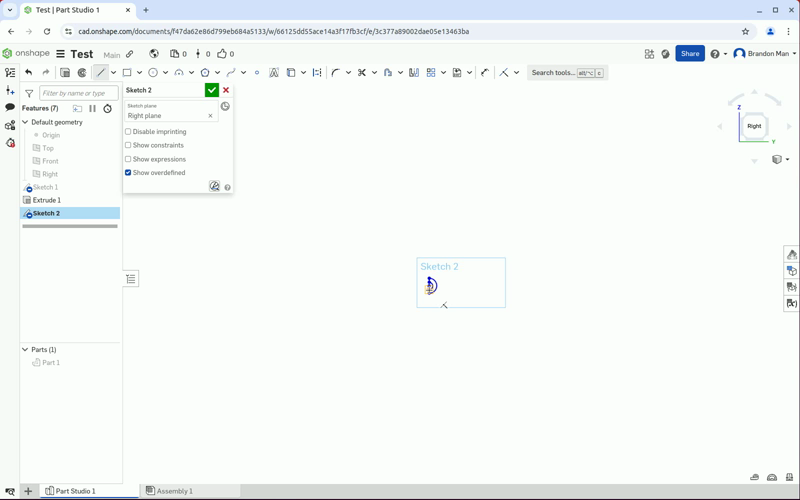
scroll(6)
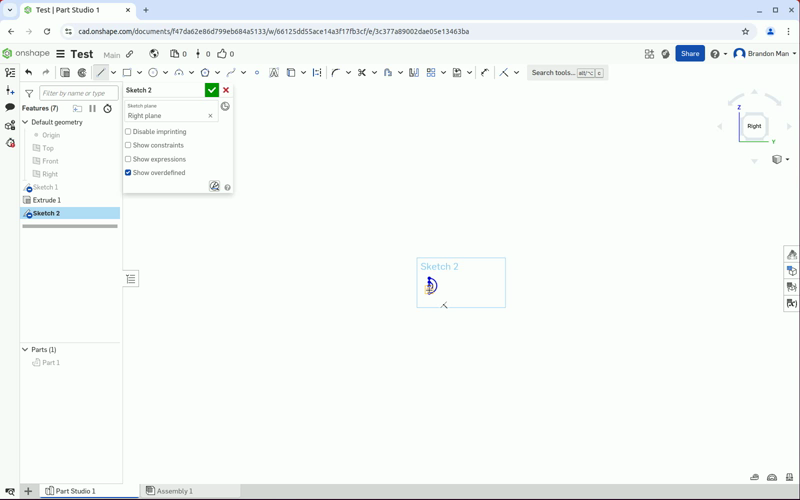
scroll(6)
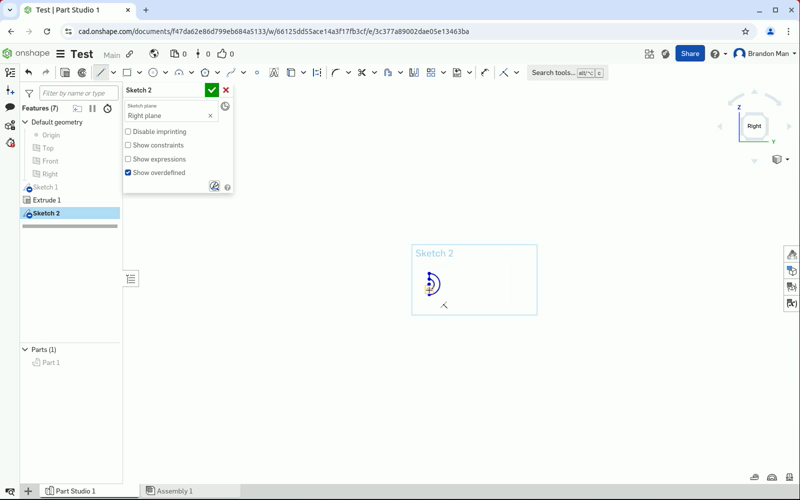
scroll(6)
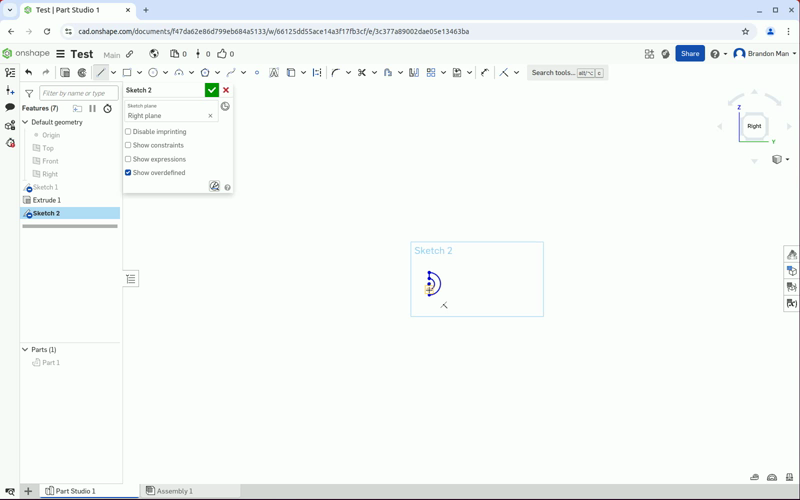
scroll(6)
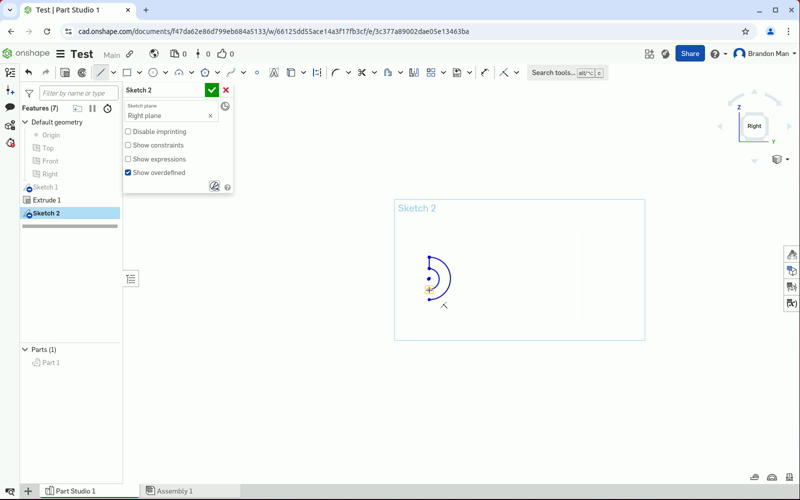
scroll(6)
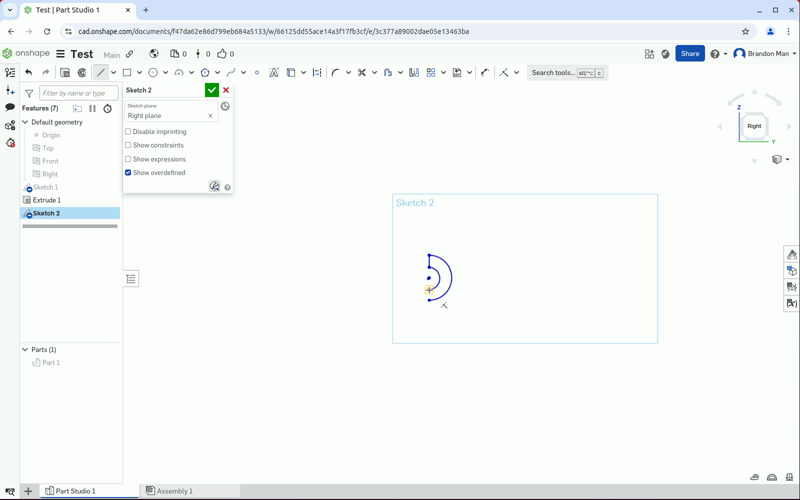
scroll(6)
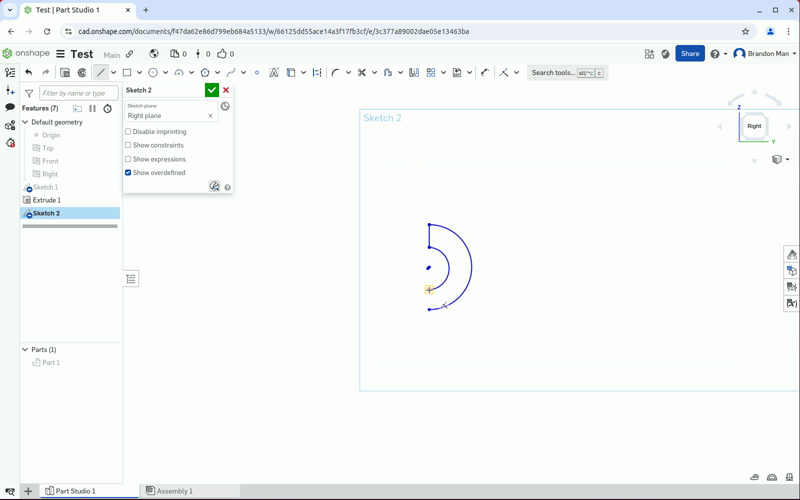
scroll(6)
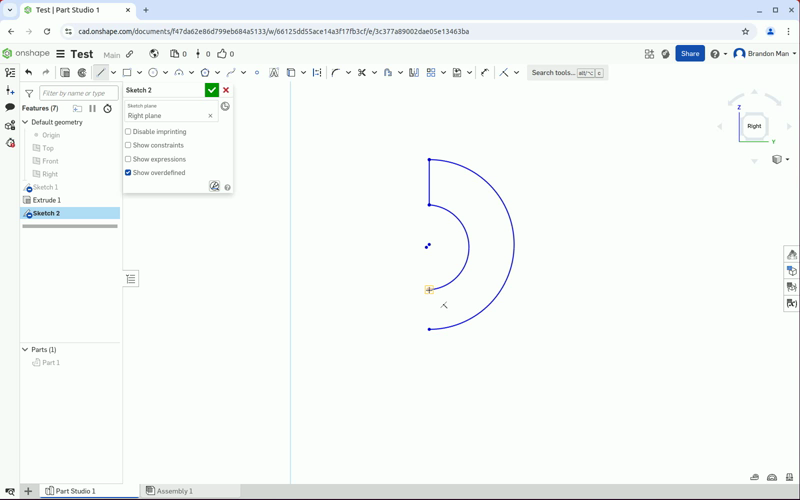
click(429, 289)
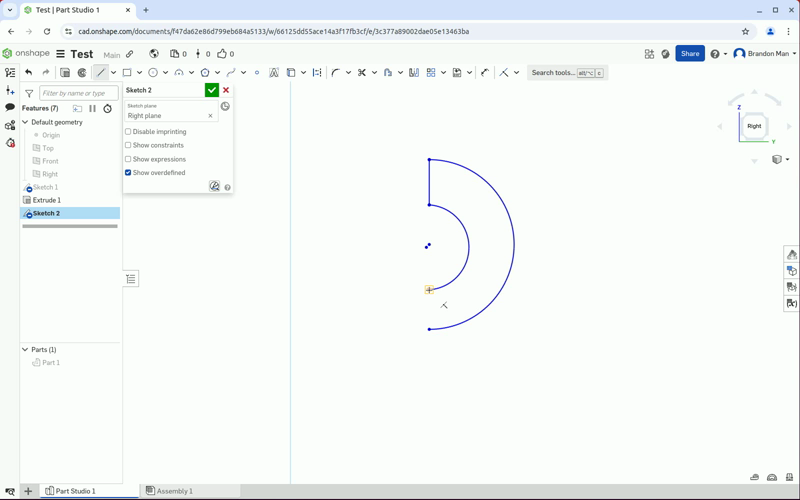
scroll(-6)
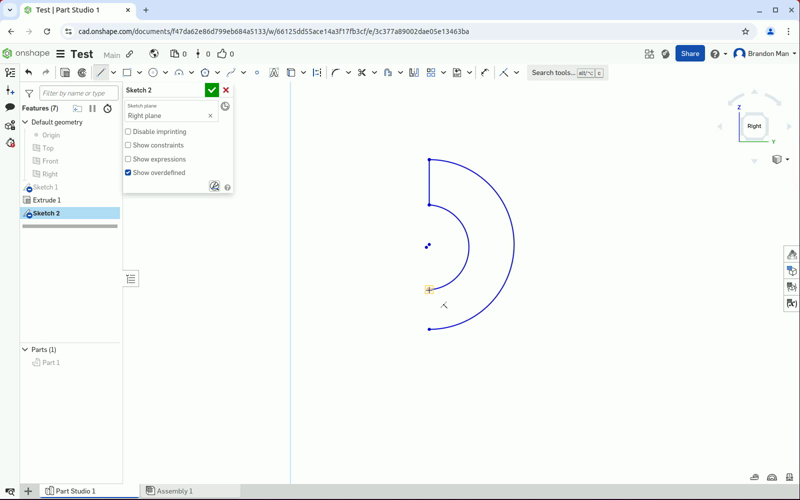
scroll(-6)
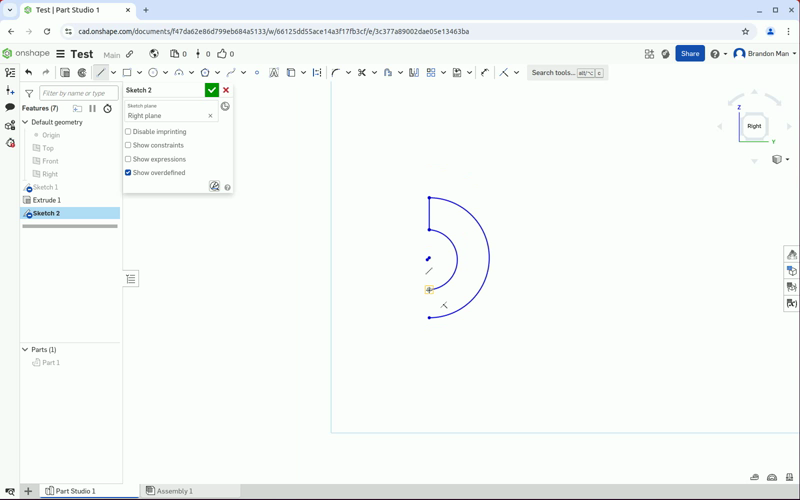
scroll(-6)
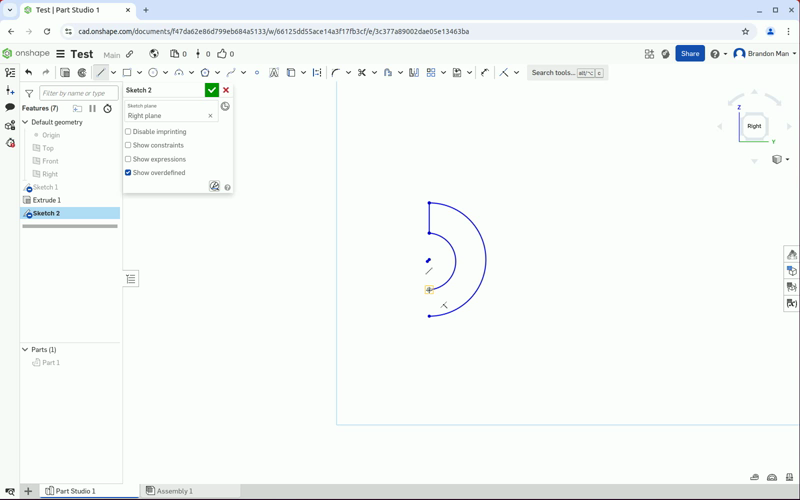
scroll(-6)
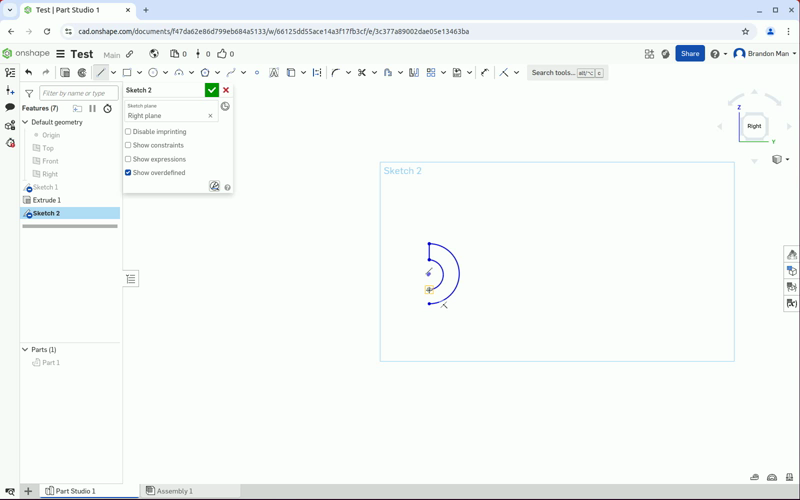
scroll(-6)
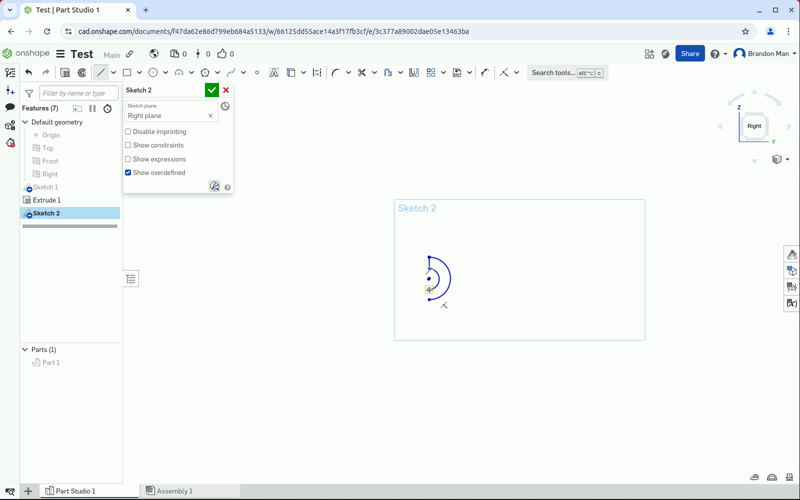
scroll(-6)
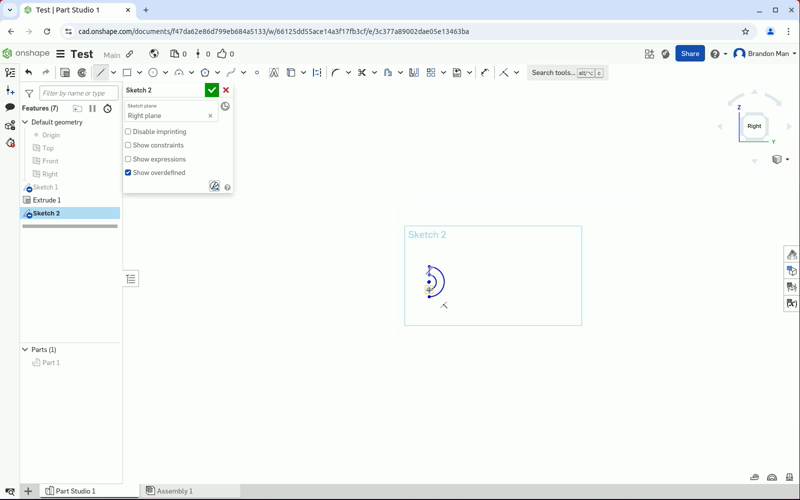
scroll(-6)
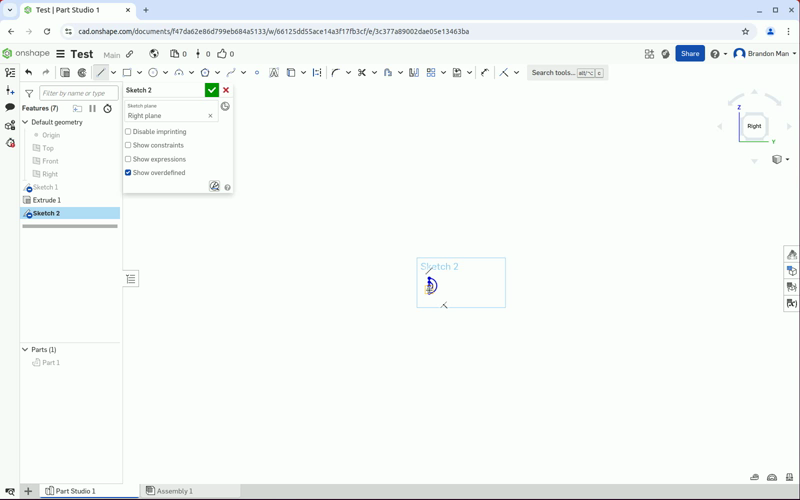
mouse_move(459, 289)
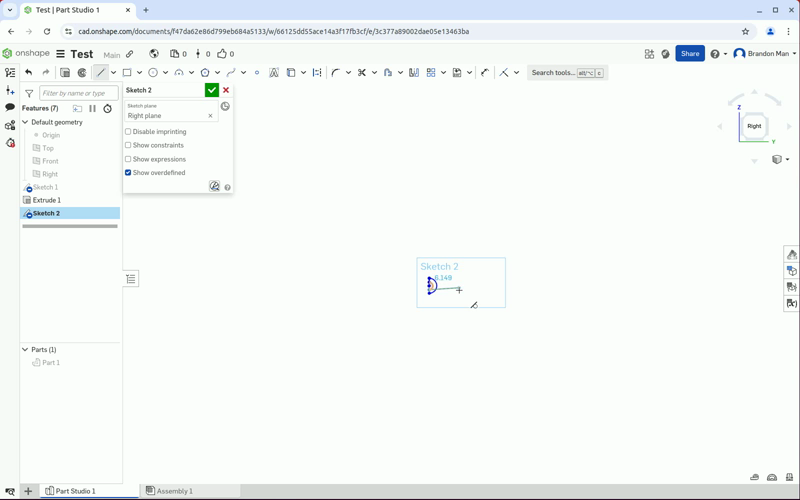
key_down(shift)
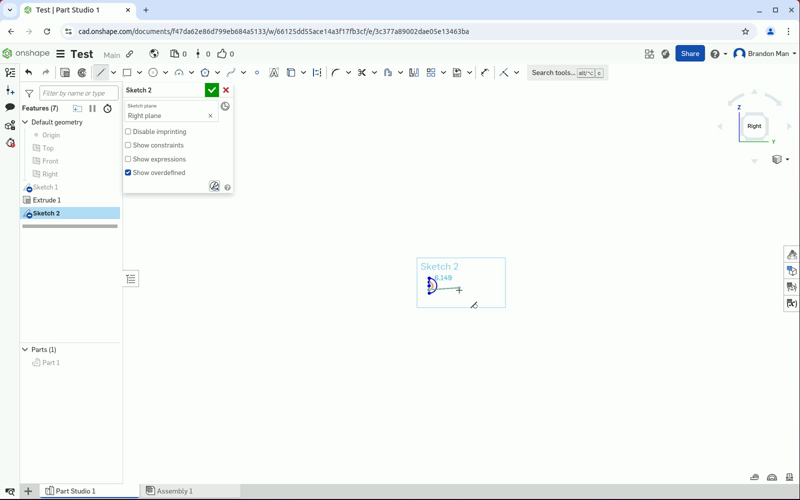
mouse_move(429, 293)
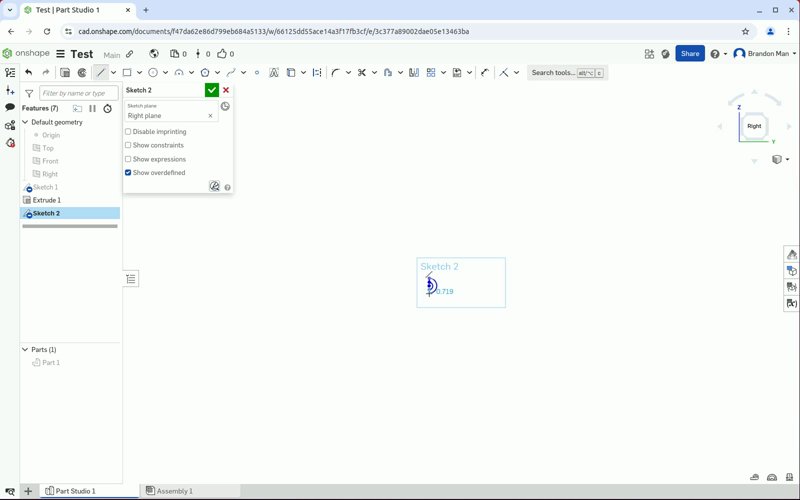
scroll(6)
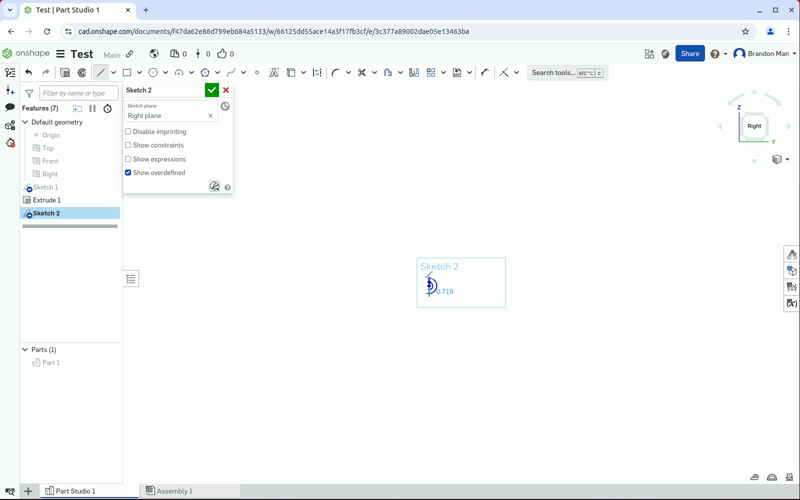
scroll(6)
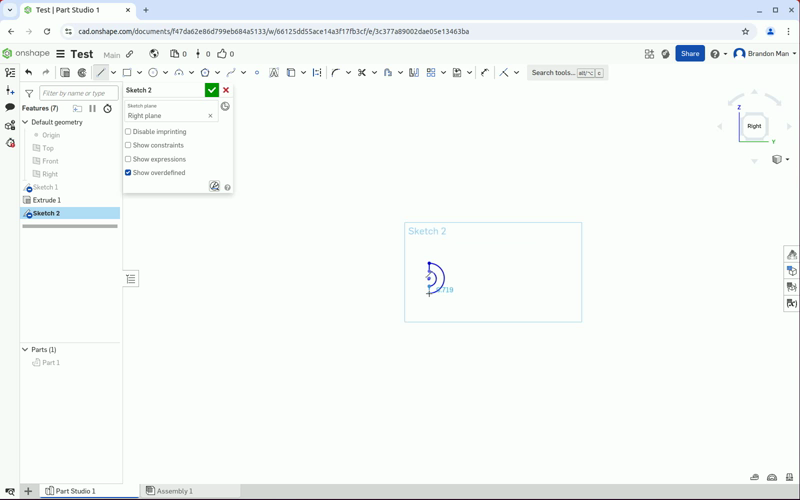
scroll(6)
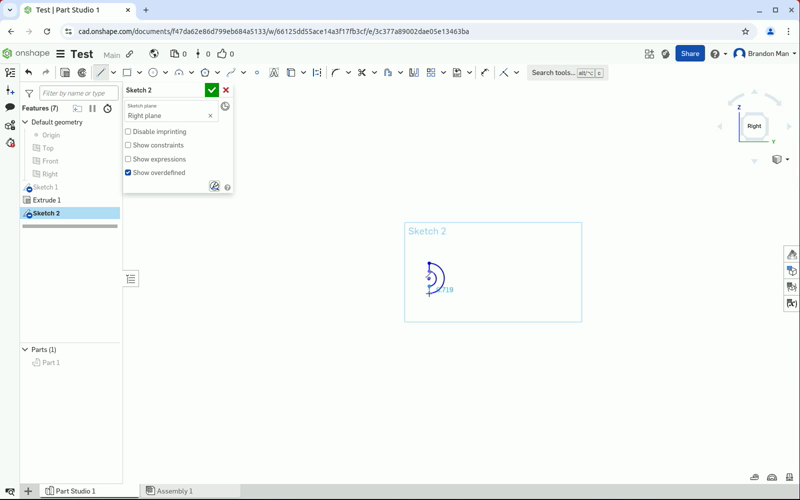
scroll(6)
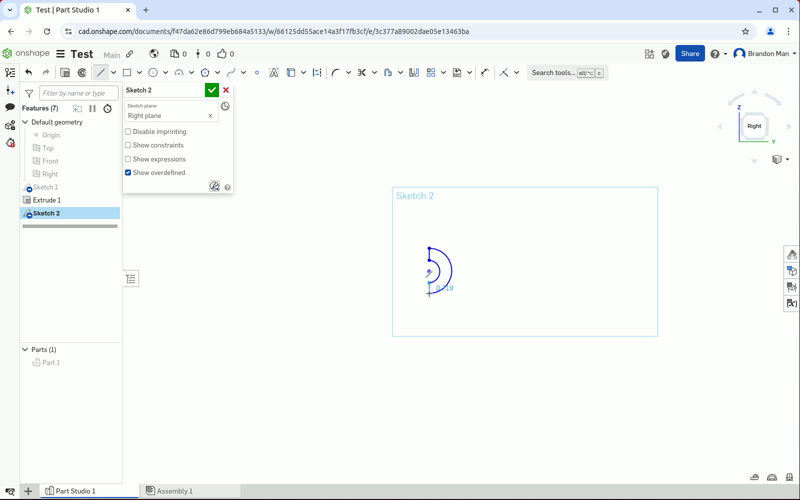
scroll(6)
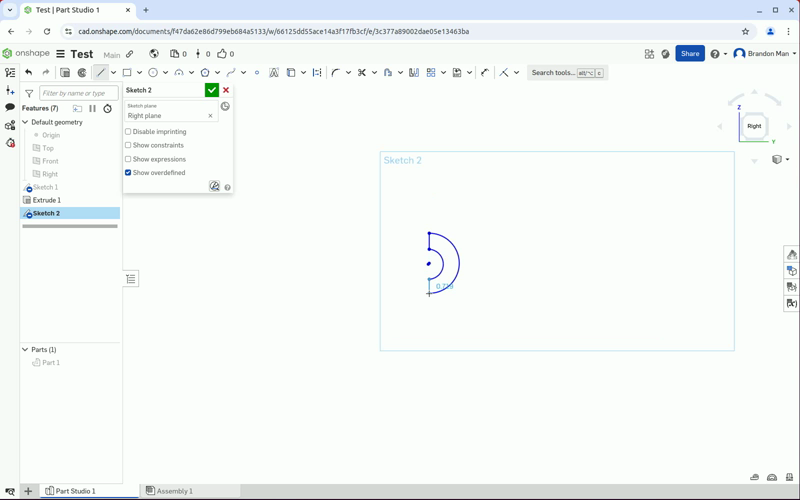
scroll(6)
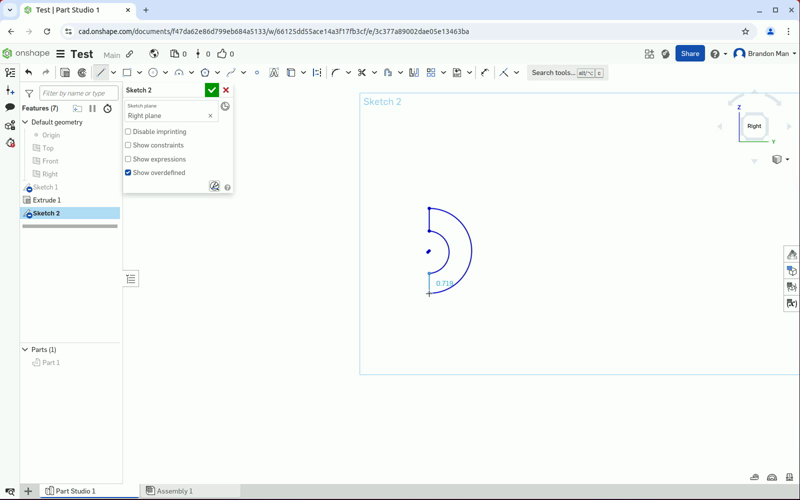
scroll(6)
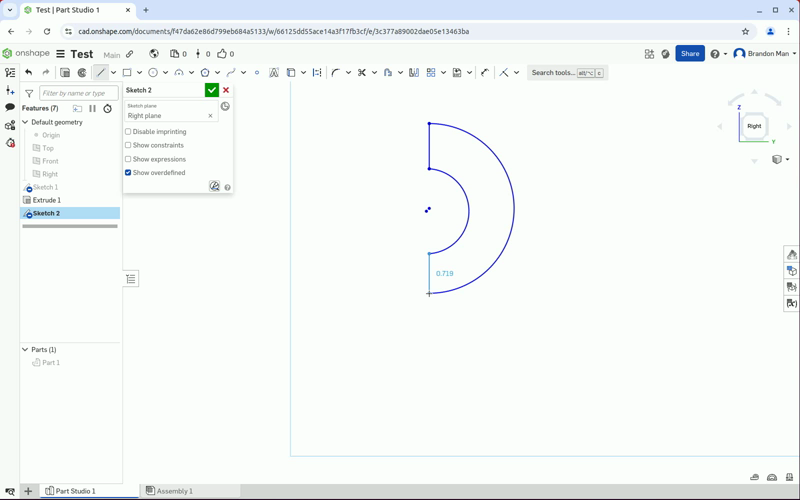
key_up(shift)
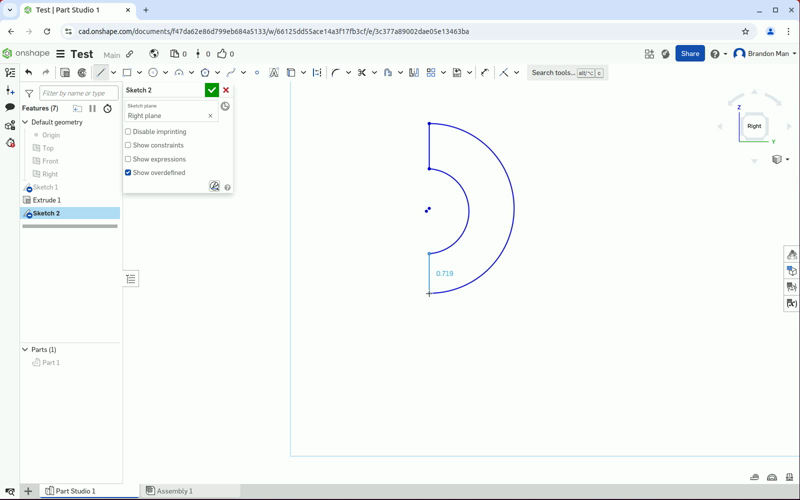
click(429, 293)
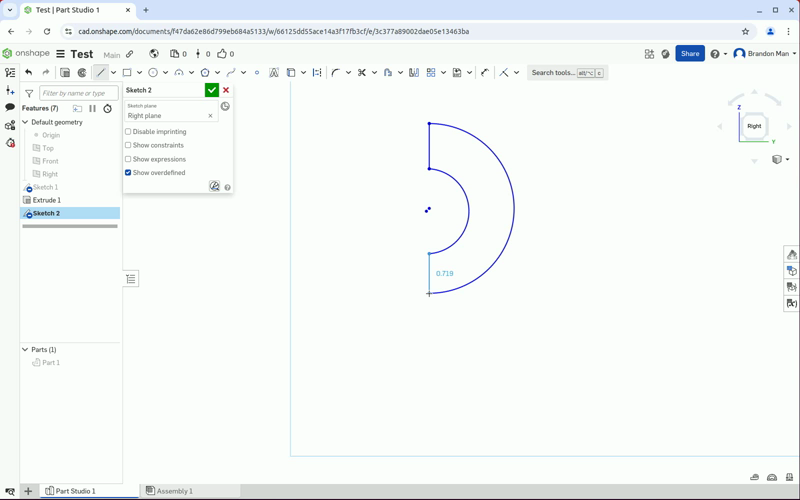
scroll(-6)
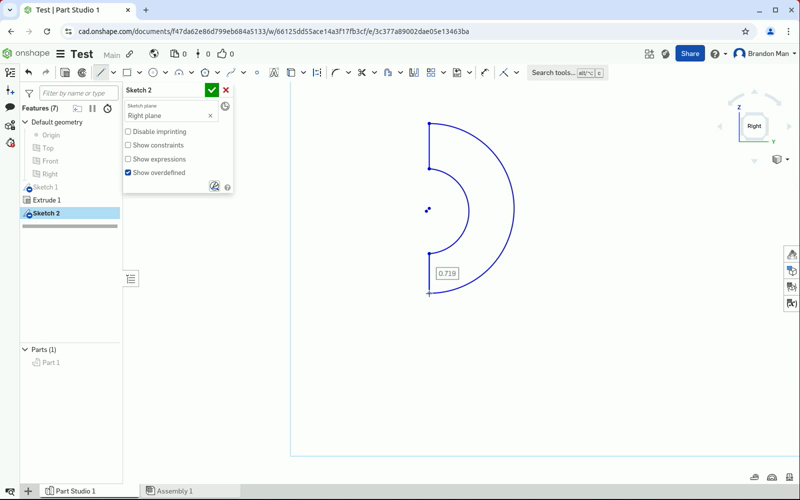
scroll(-6)
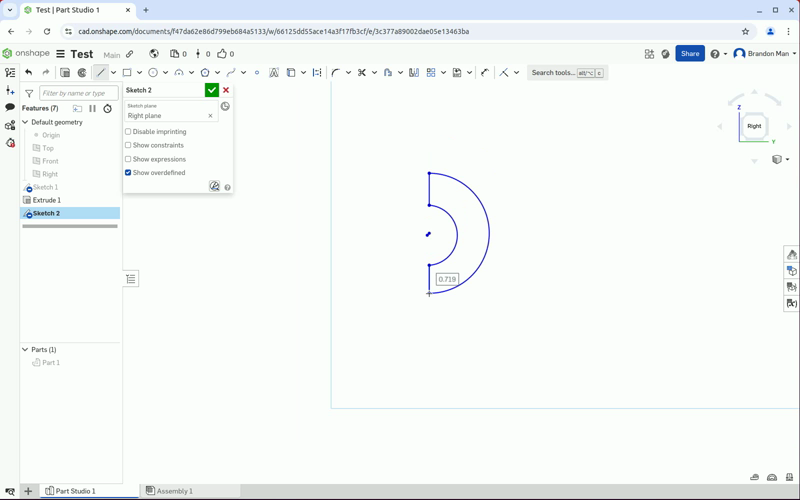
scroll(-6)
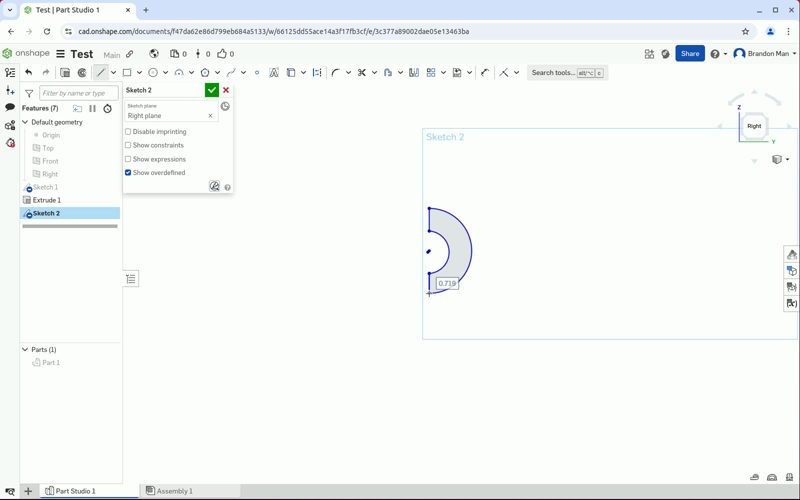
scroll(-6)
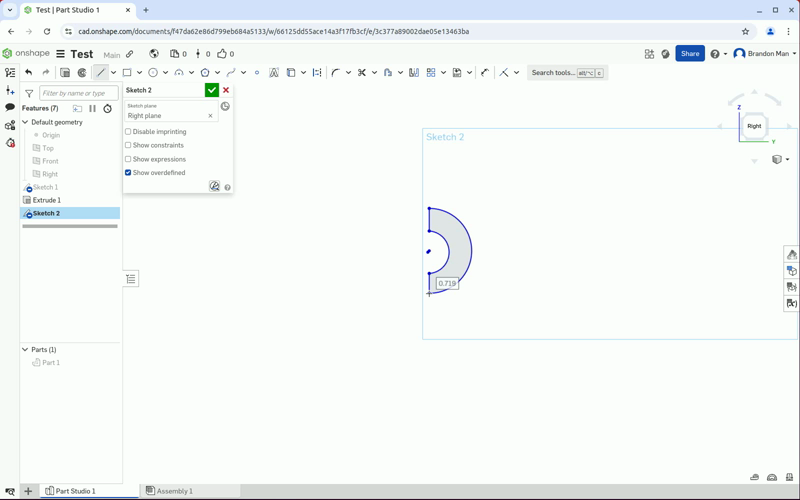
scroll(-6)
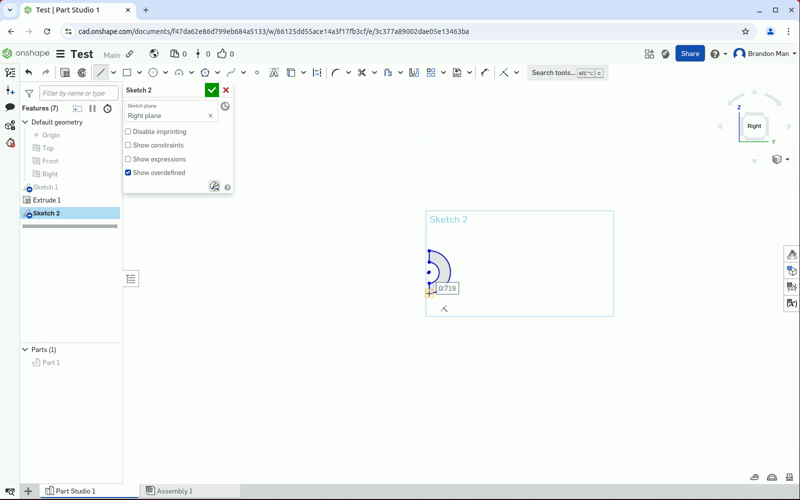
scroll(-6)
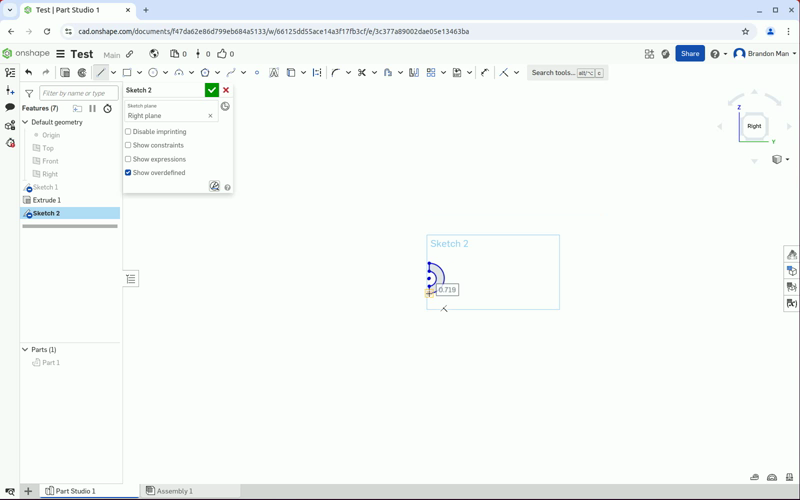
scroll(-6)
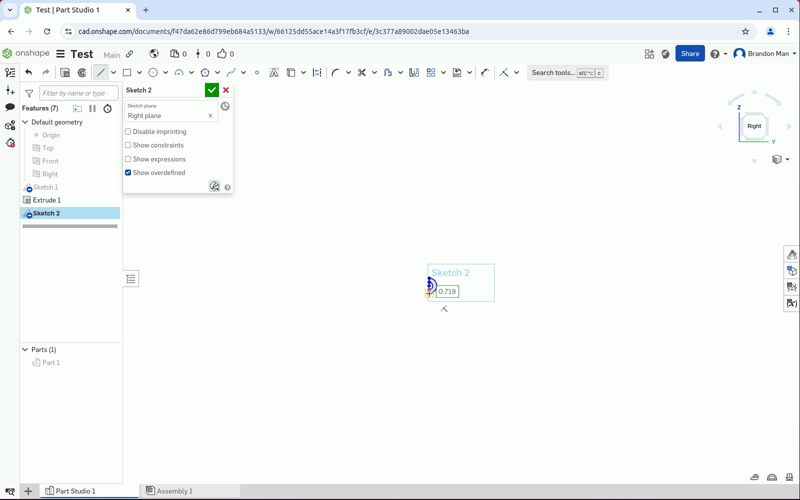
key(esc)
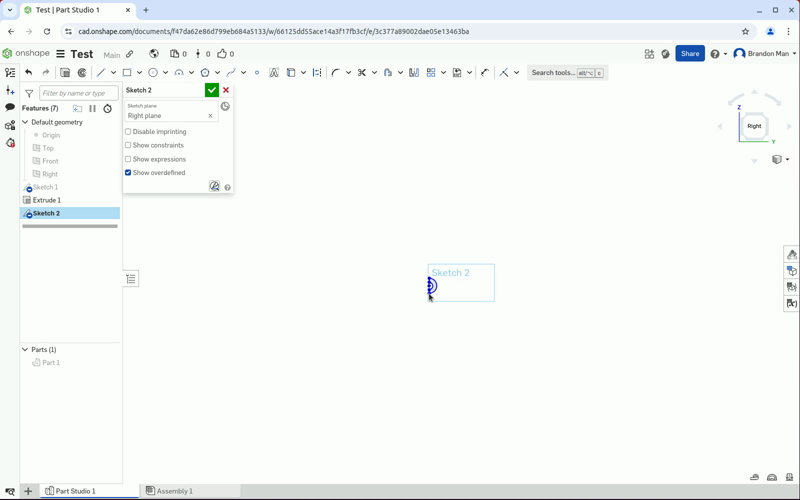
mouse_move(431, 285)
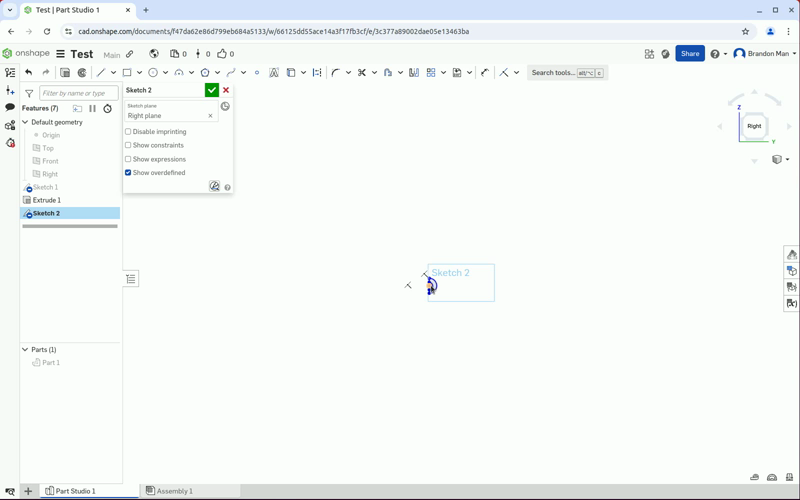
scroll(6)
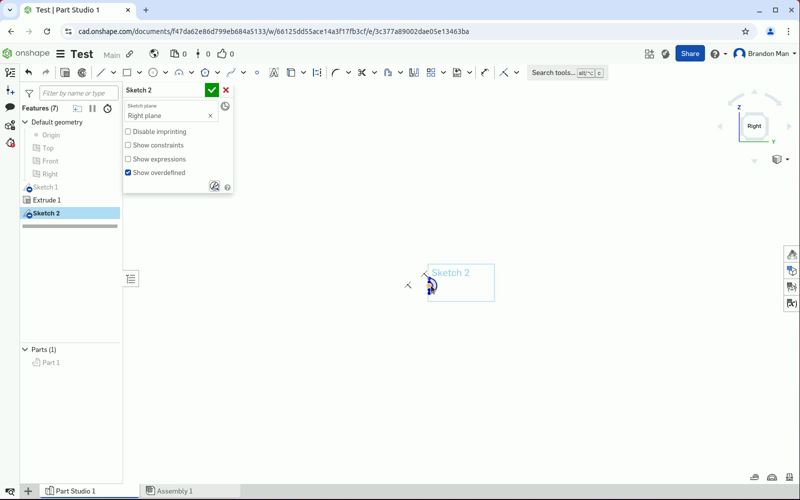
scroll(6)
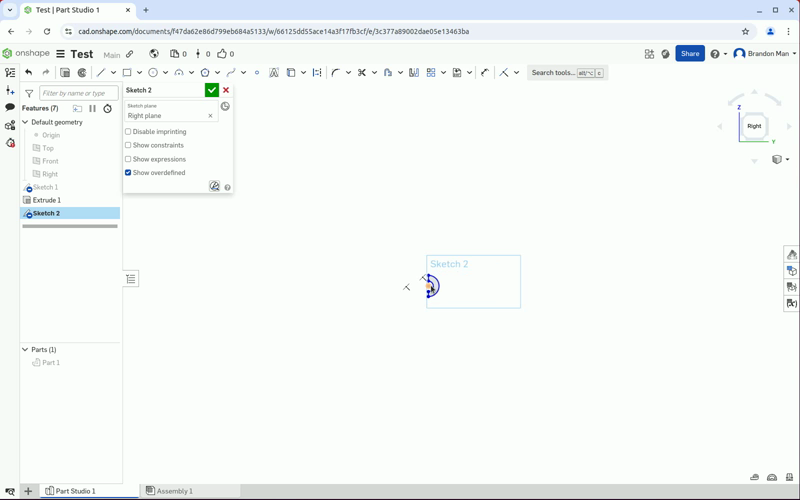
scroll(6)
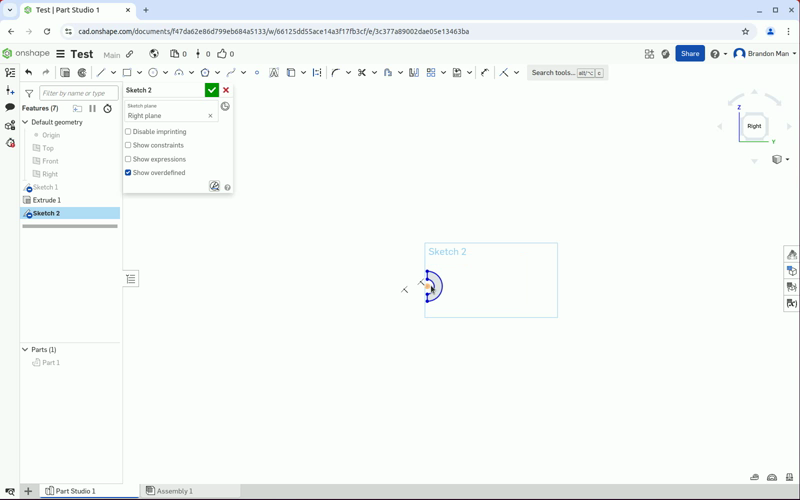
scroll(6)
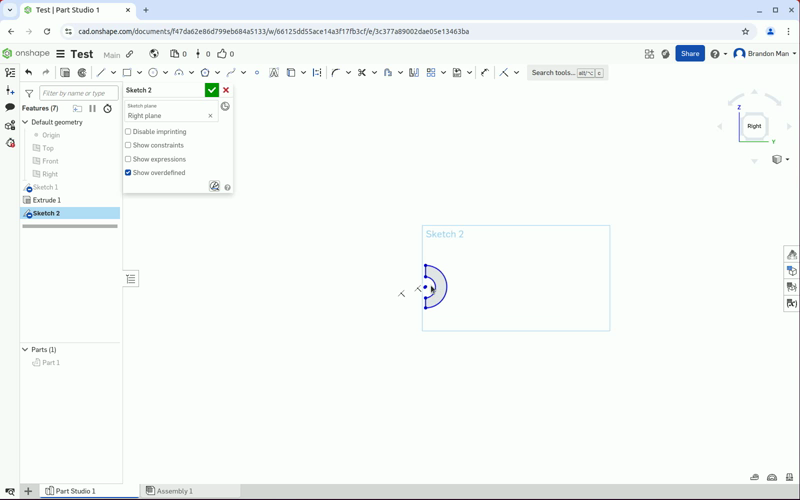
scroll(6)
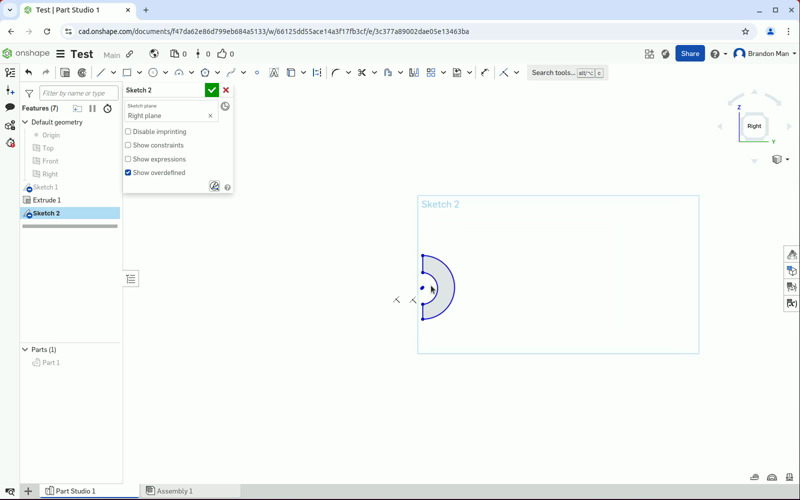
scroll(6)
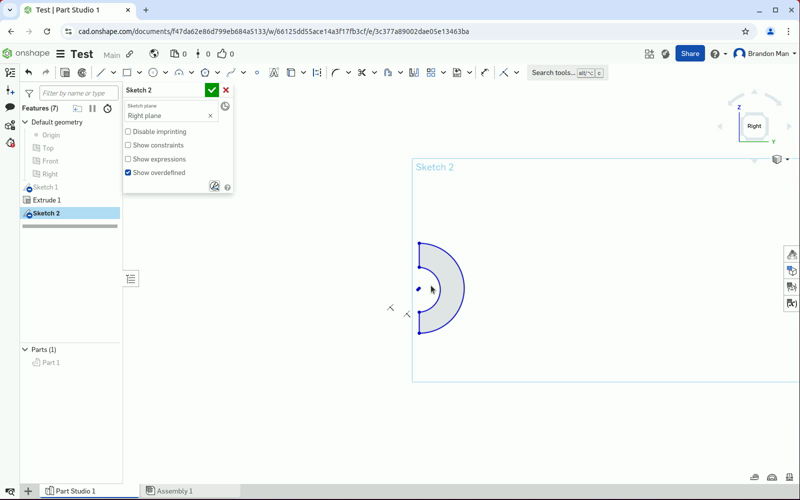
scroll(6)
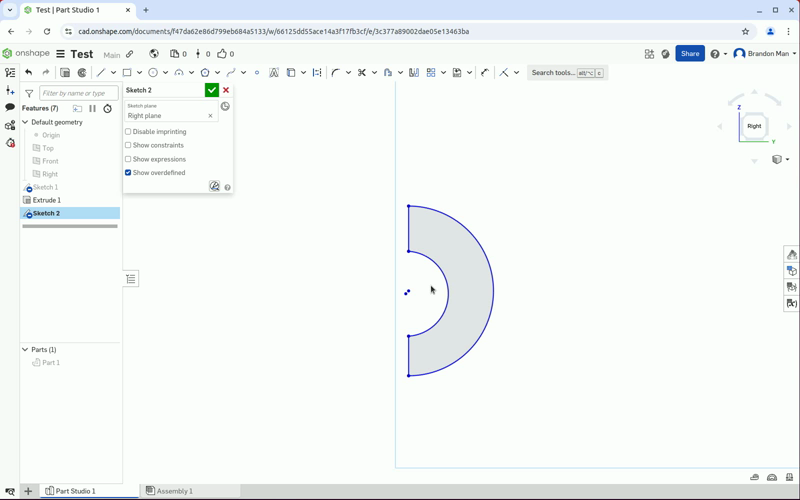
click(431, 285)
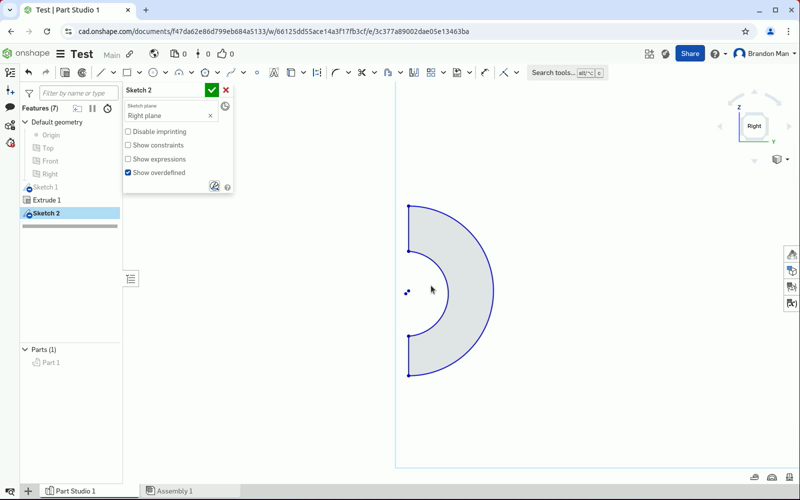
scroll(-6)
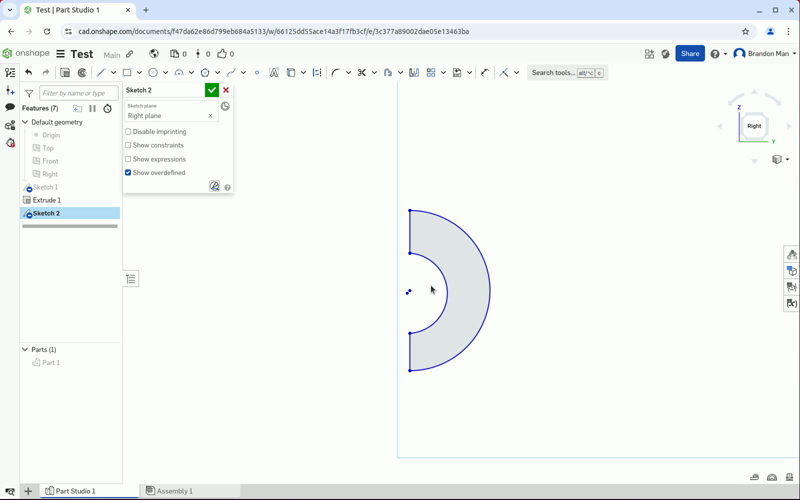
scroll(-6)
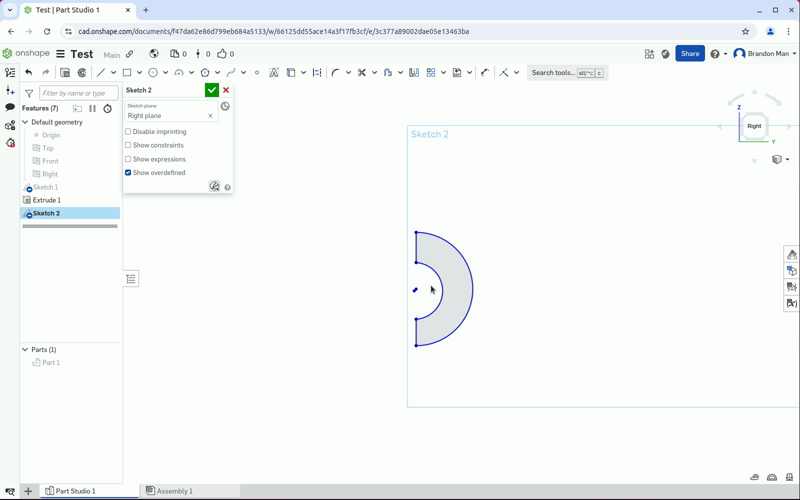
scroll(-6)
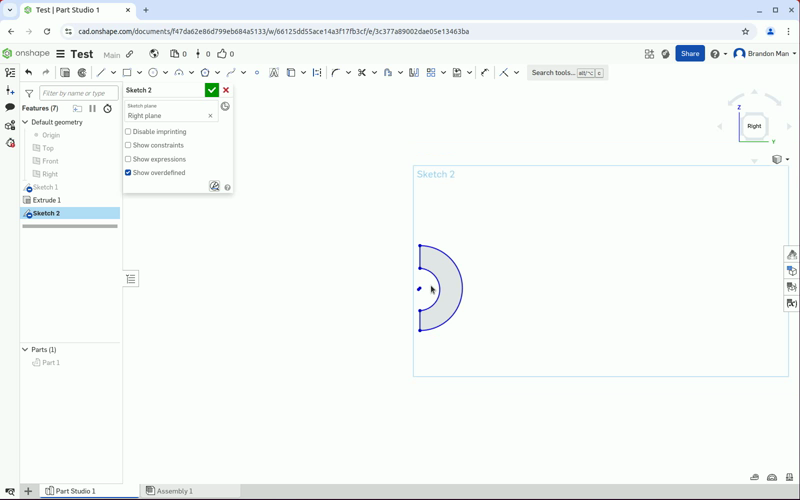
scroll(-6)
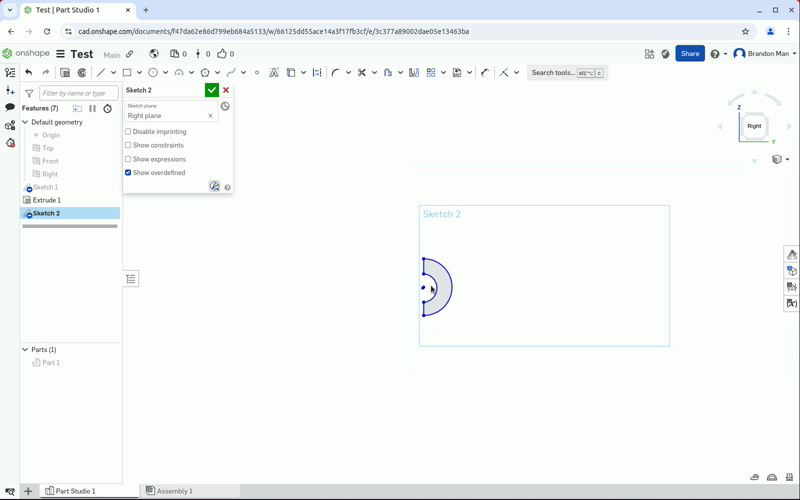
scroll(-6)
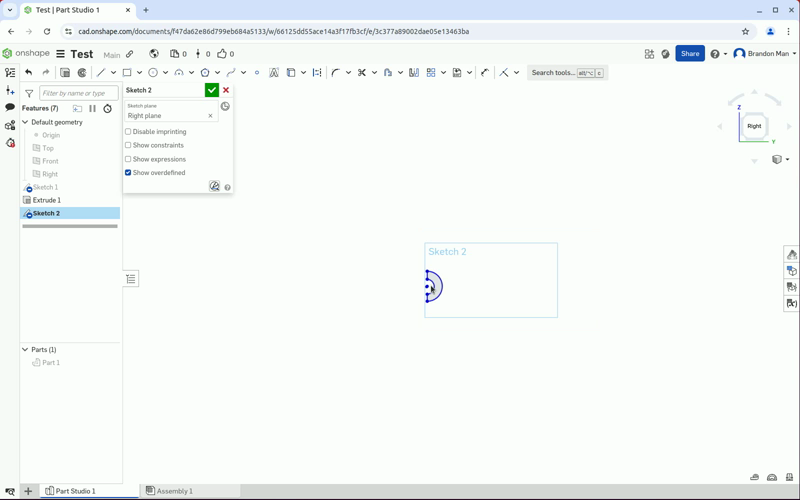
scroll(-6)
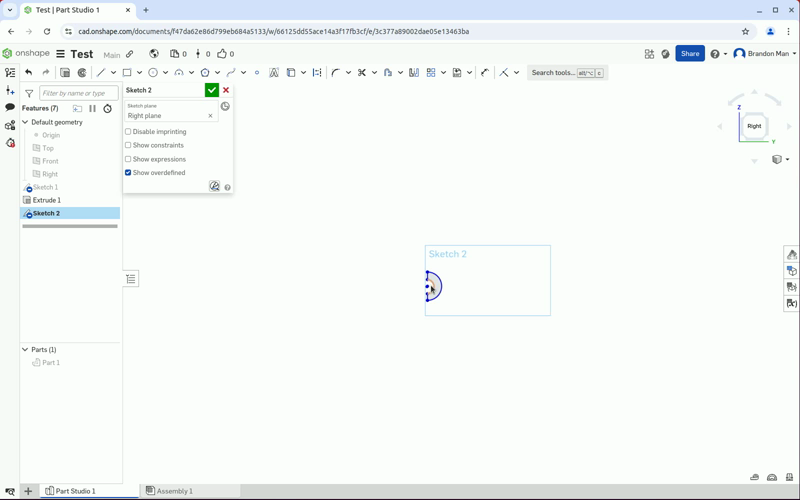
scroll(-6)
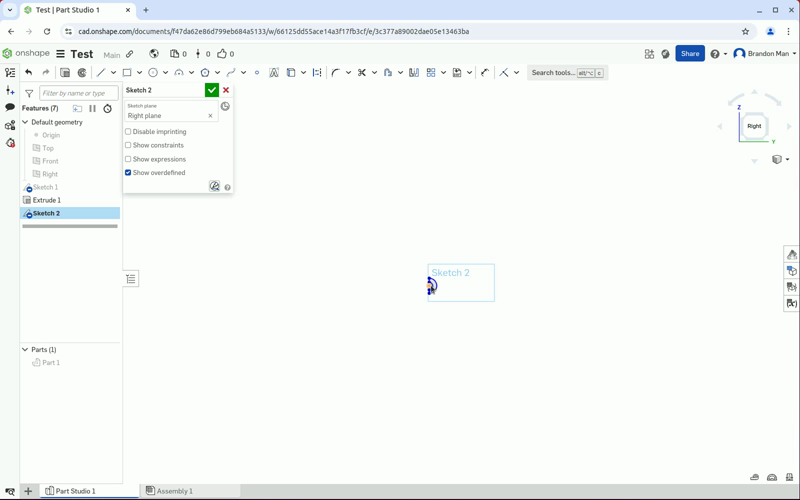
mouse_move(73, 352)
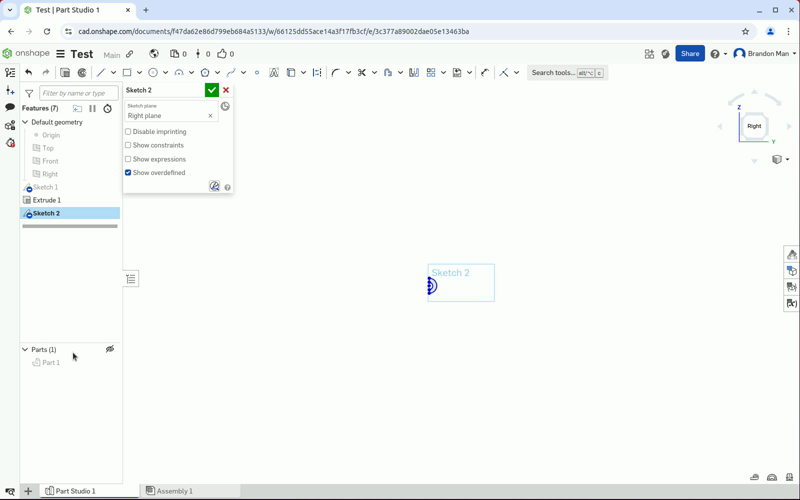
key(shift+y)
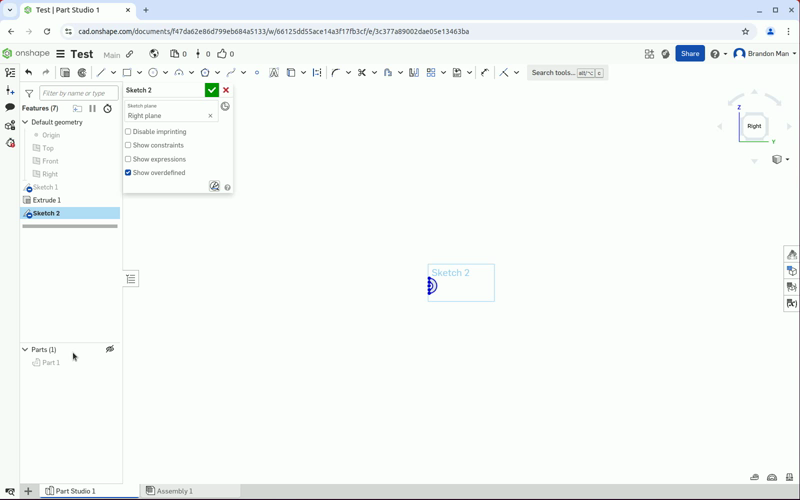
key(shift+e)
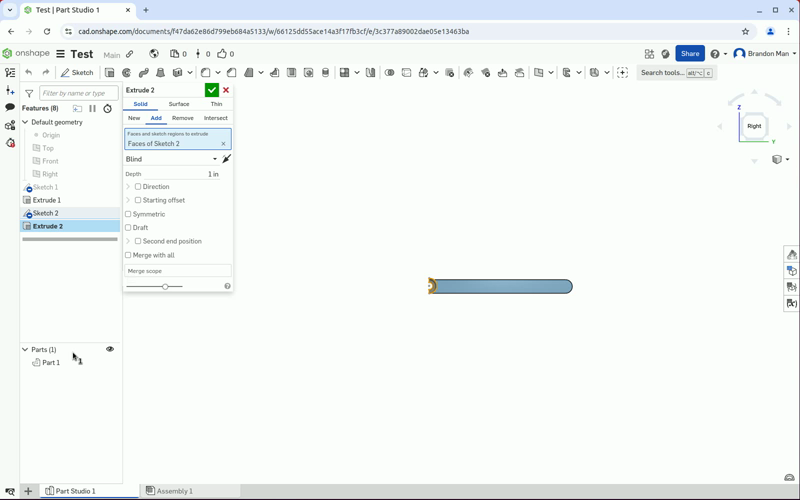
mouse_move(143, 106)
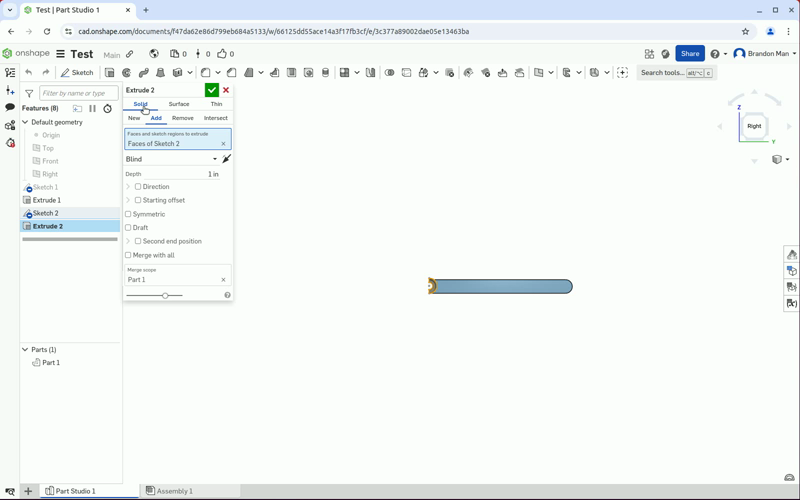
click(143, 106)
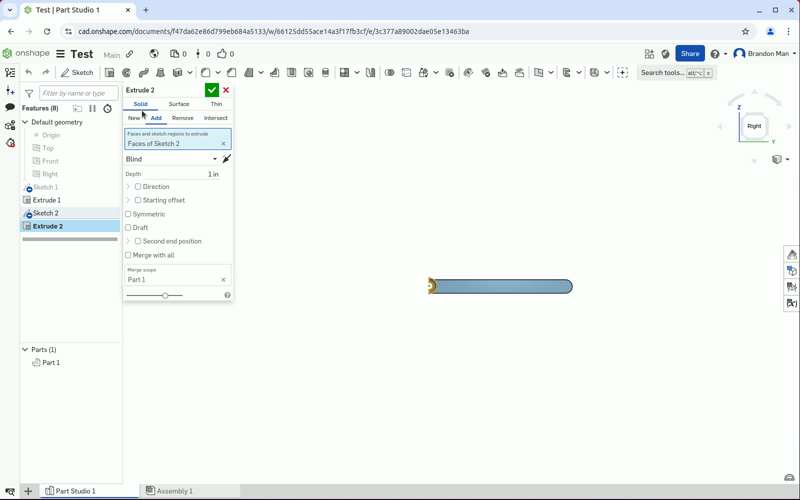
mouse_move(137, 120)
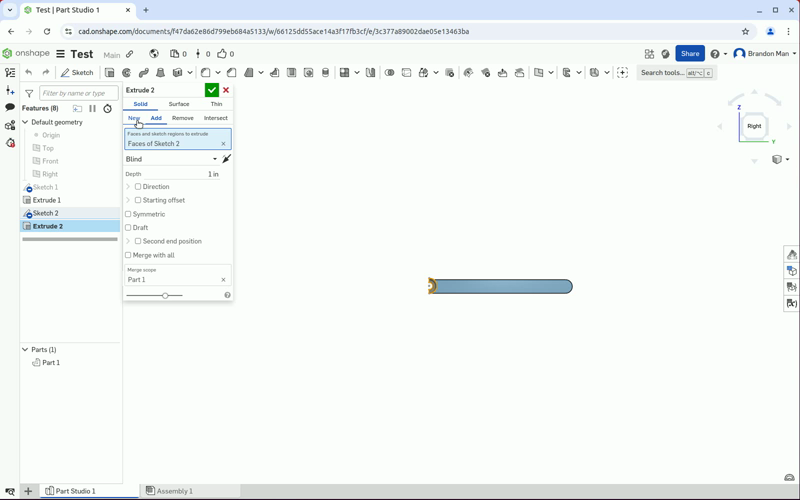
click(137, 120)
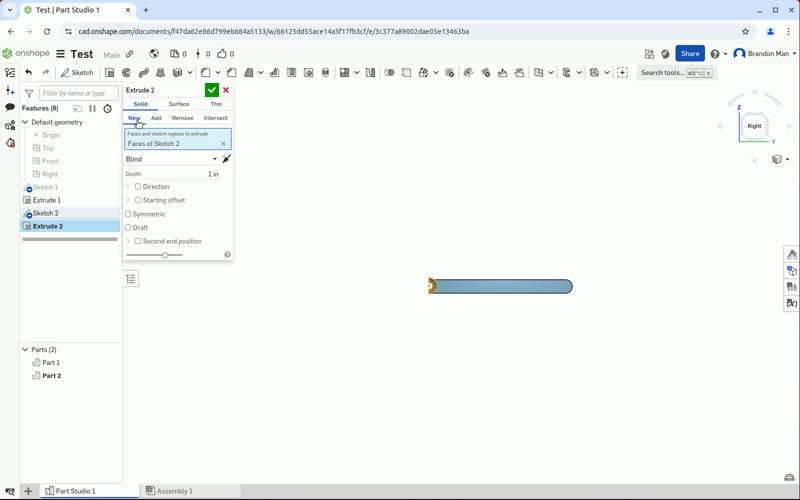
key(tab, 4)
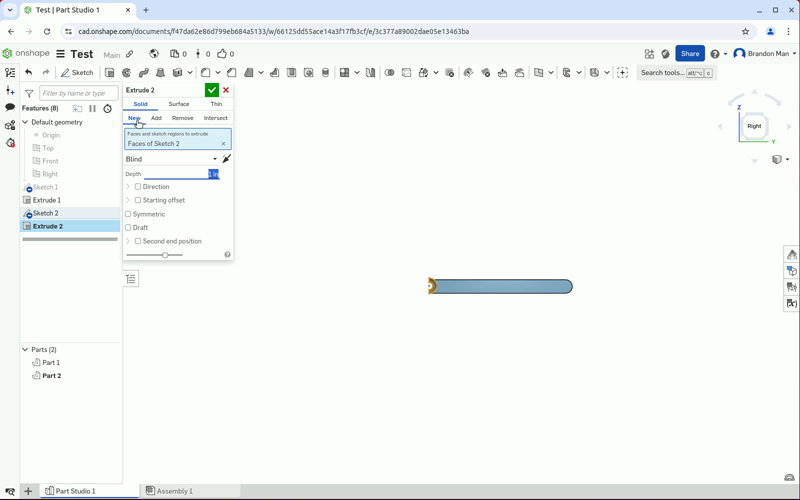
text(1.444)
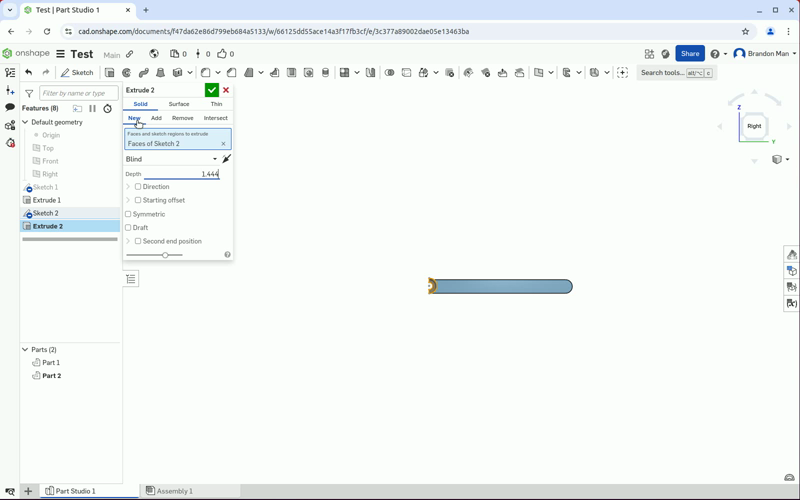
key(enter)
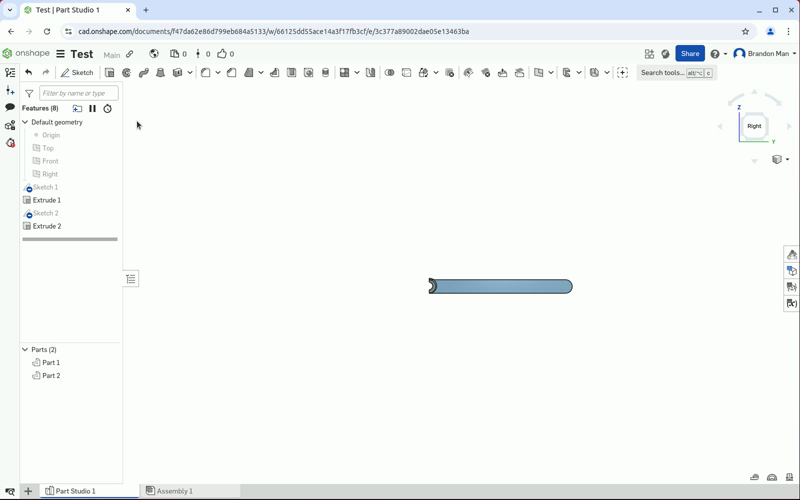
key(shift+h)
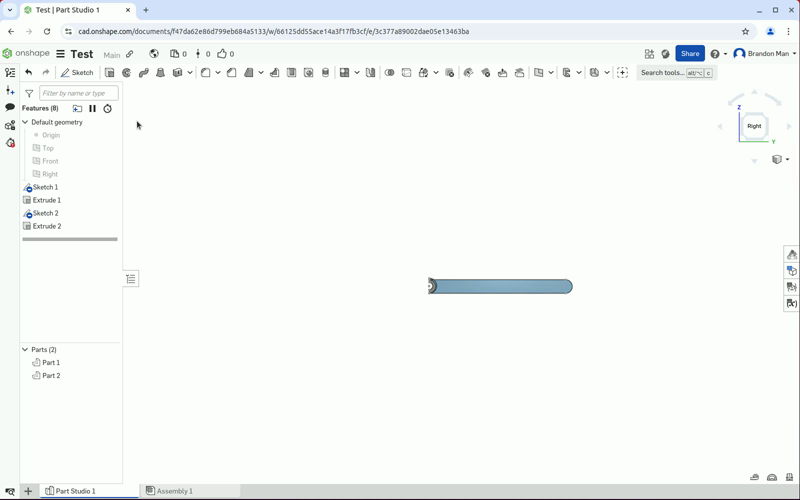
key(shift+h)
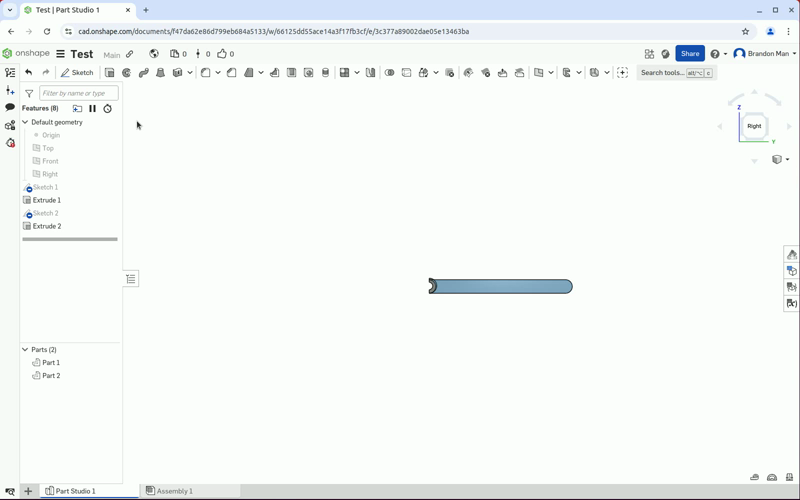
mouse_move(73, 189)
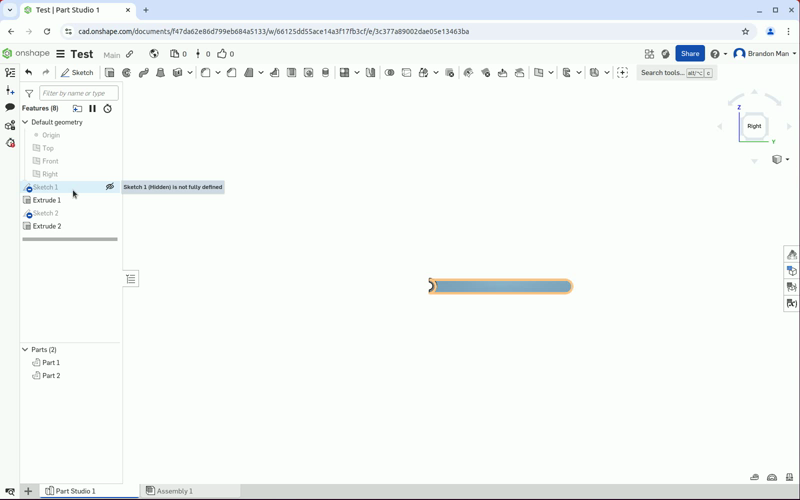
click(73, 189)
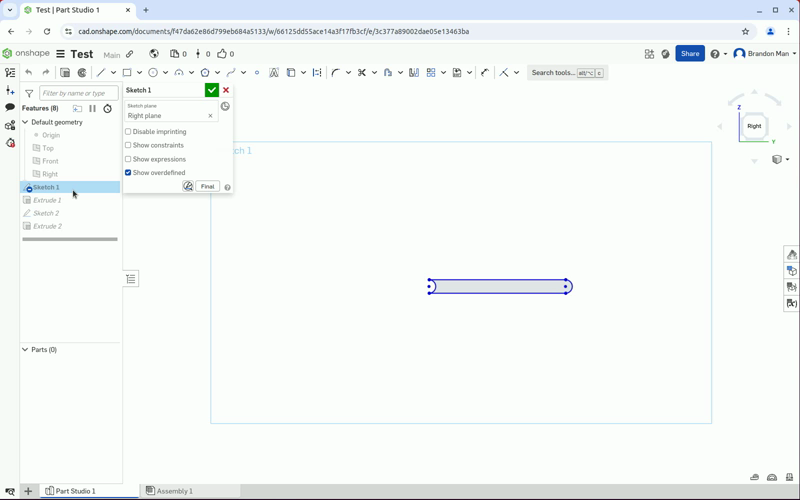
mouse_move(229, 92)
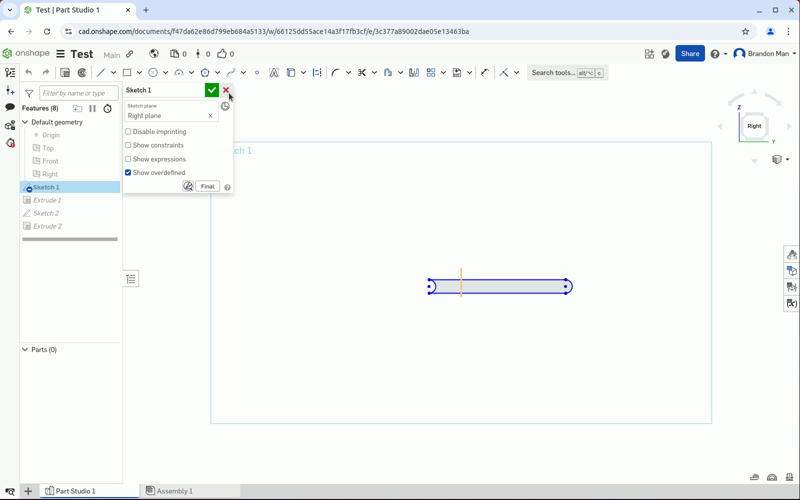
click(229, 92)
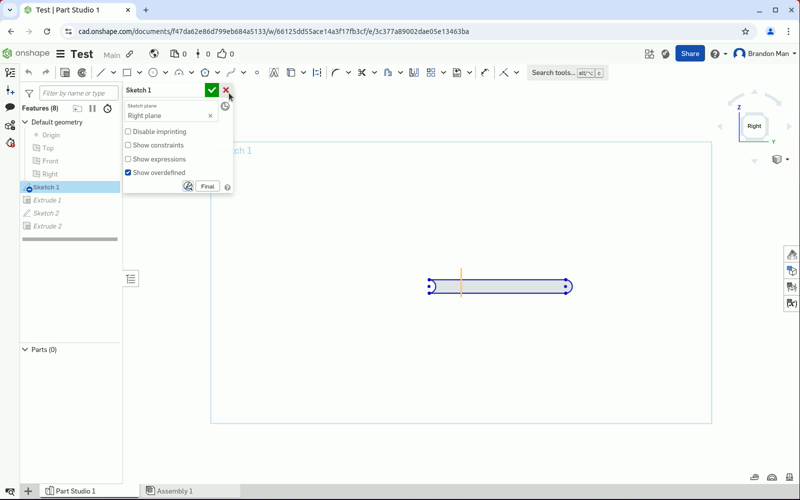
key(shift+s)
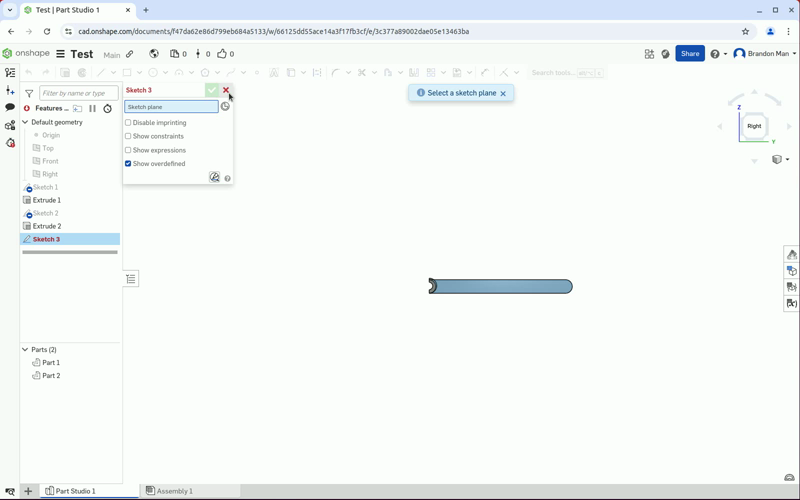
mouse_move(73, 176)
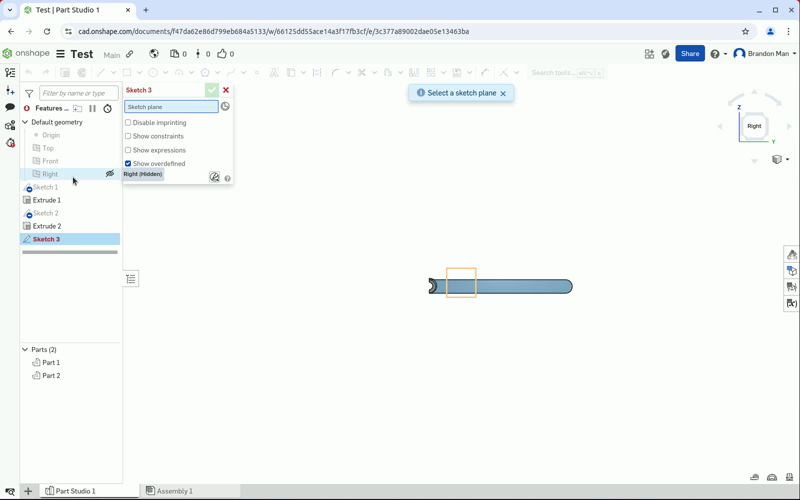
click(73, 176)
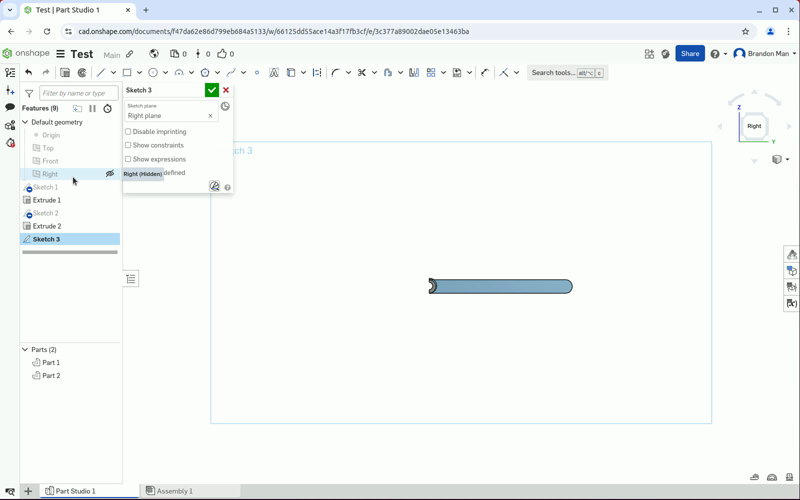
mouse_move(73, 352)
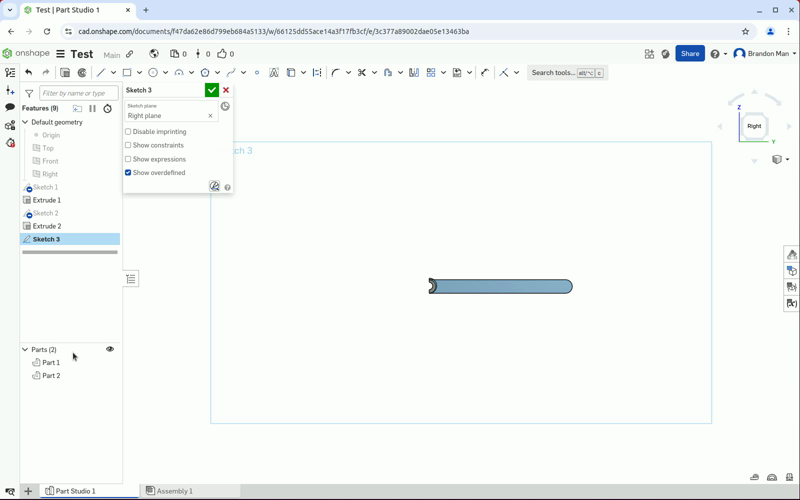
key(y)
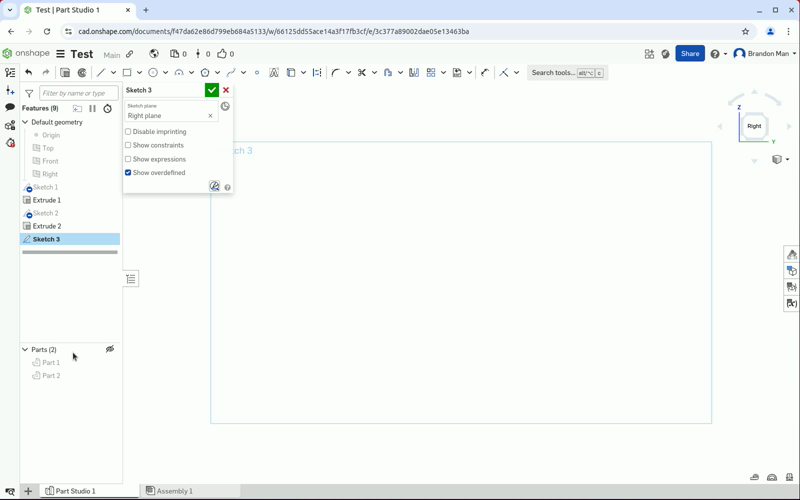
key(a)
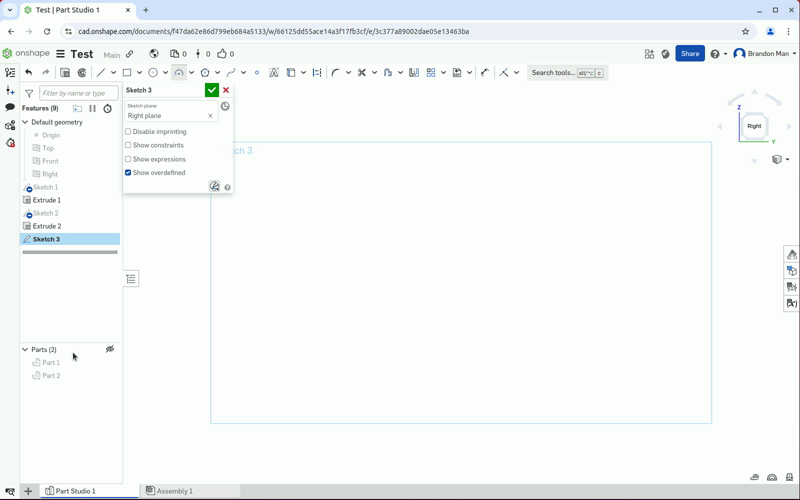
key_down(shift)
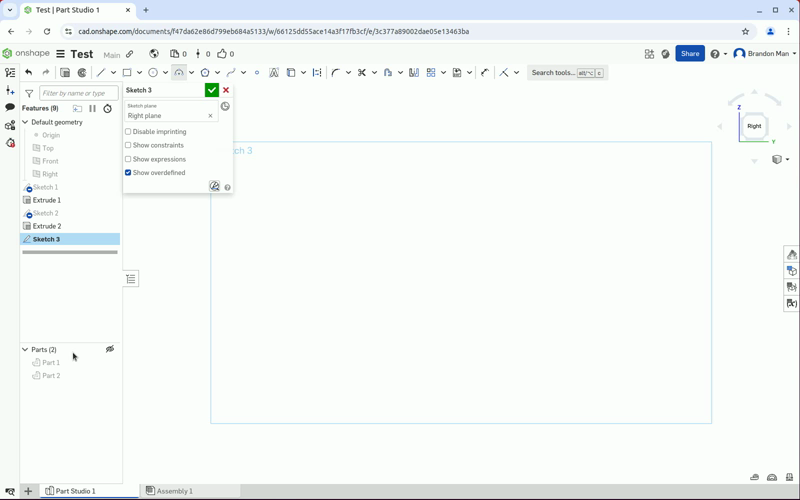
mouse_move(566, 293)
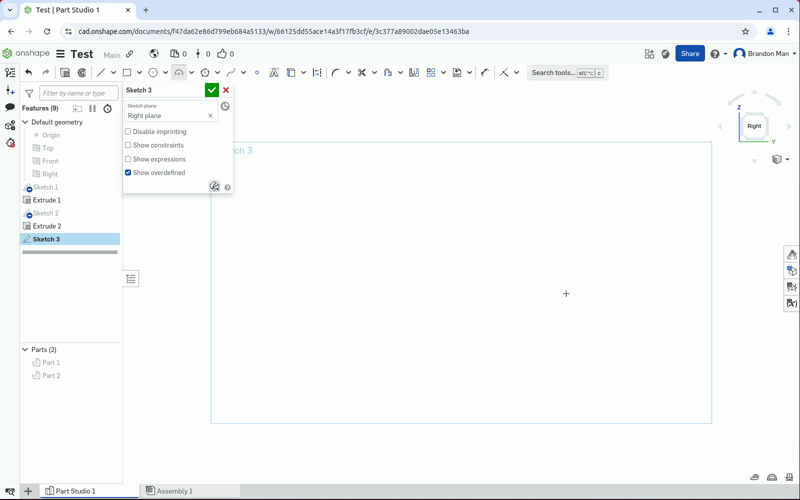
click(566, 293)
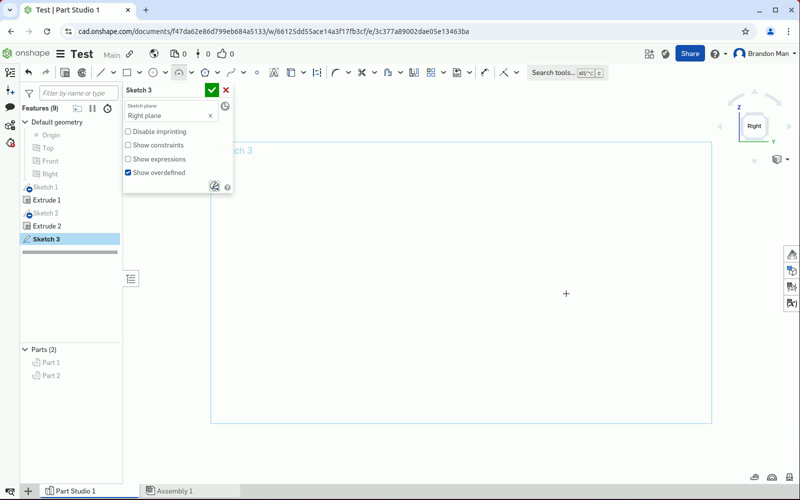
key_up(shift)
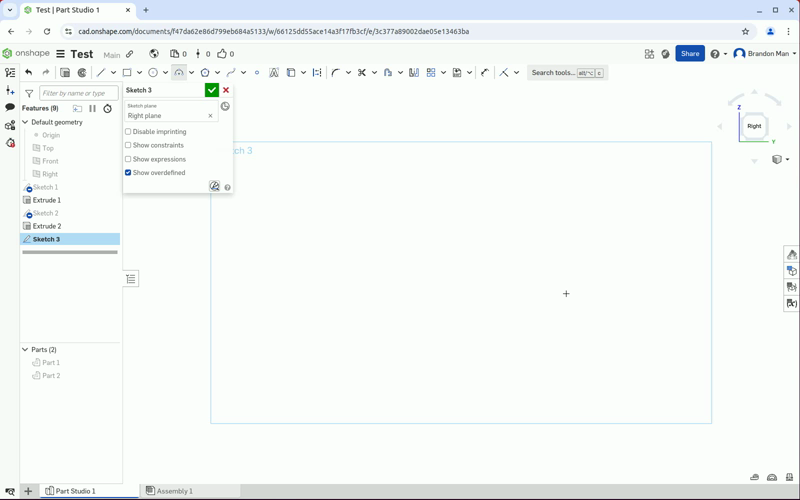
key_down(shift)
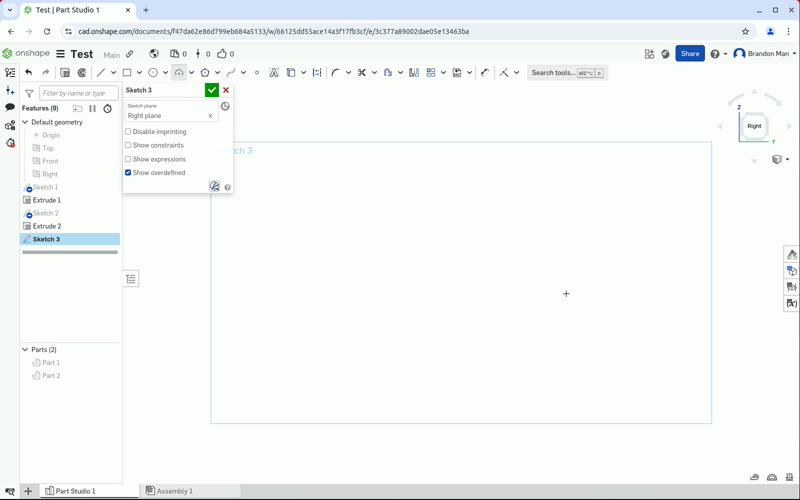
mouse_move(566, 278)
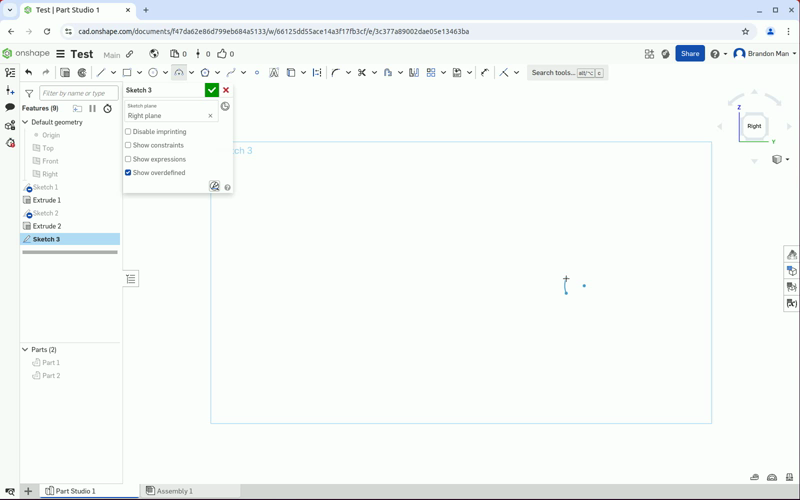
click(566, 278)
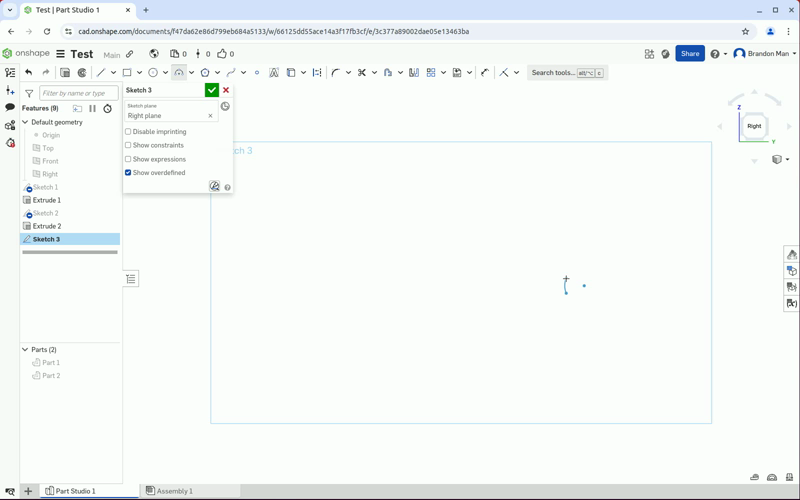
mouse_move(573, 285)
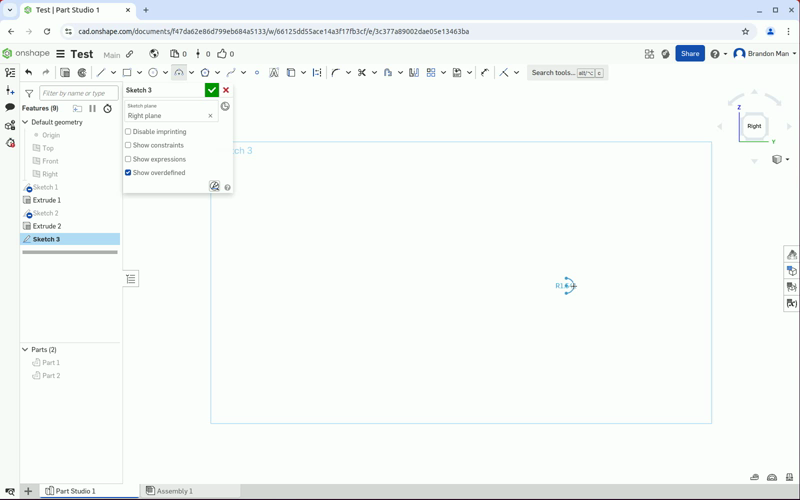
click(573, 285)
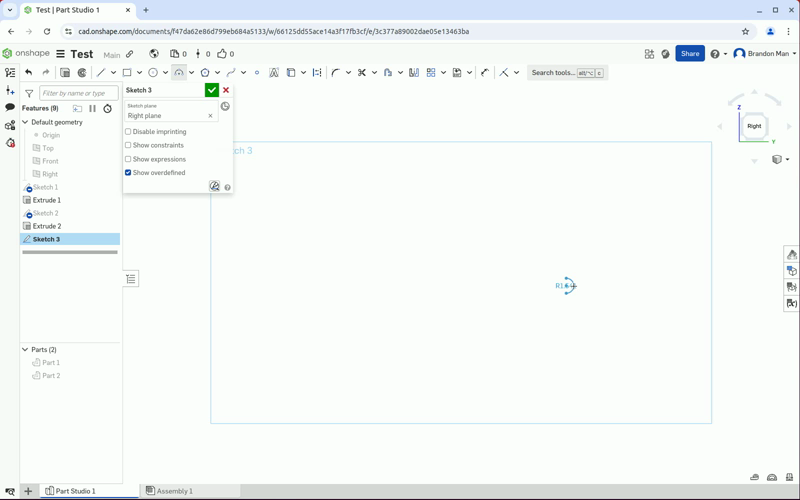
key_up(shift)
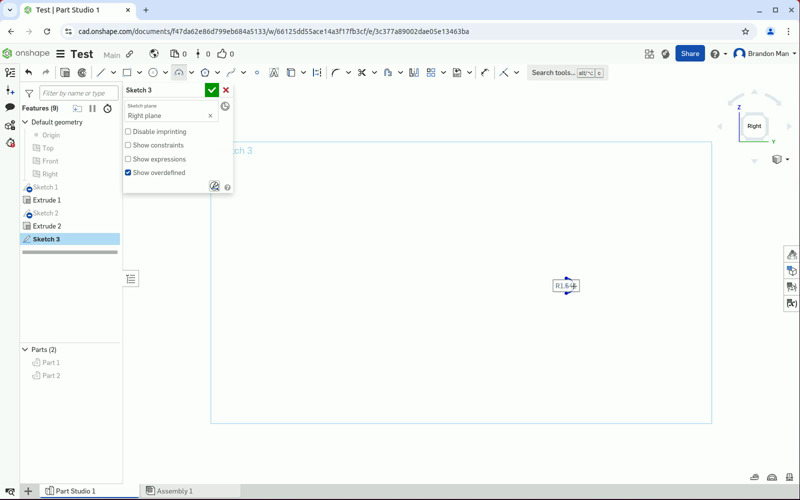
key(esc)
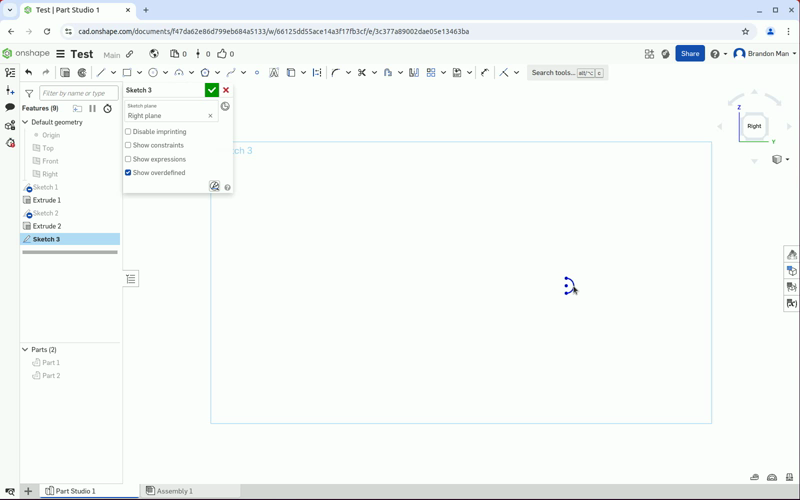
key(l)
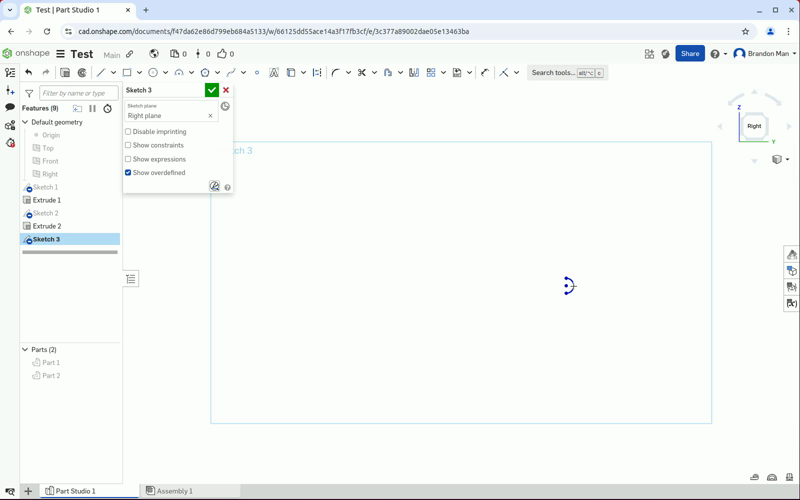
mouse_move(566, 278)
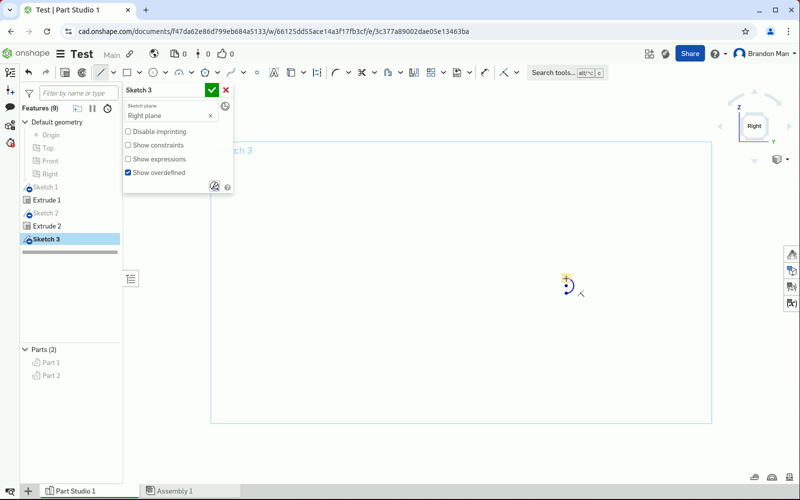
click(566, 278)
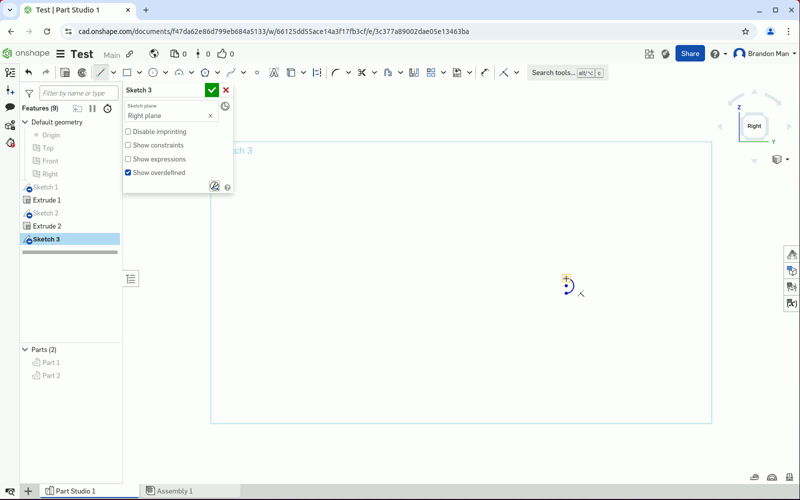
key_down(shift)
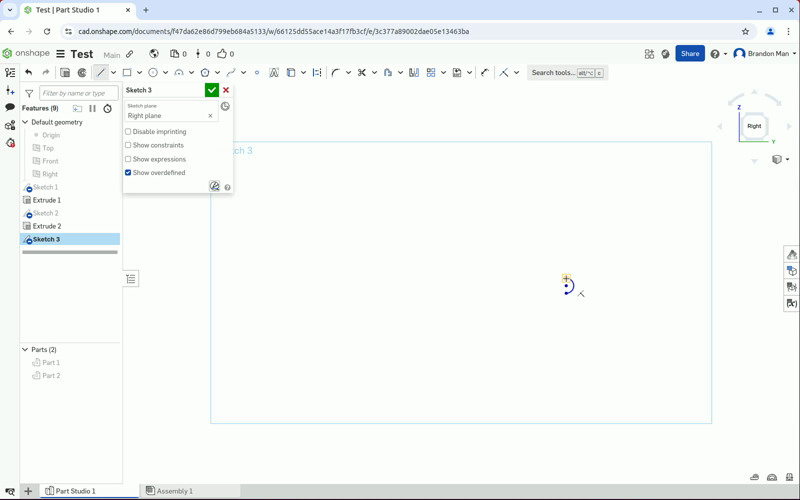
mouse_move(589, 278)
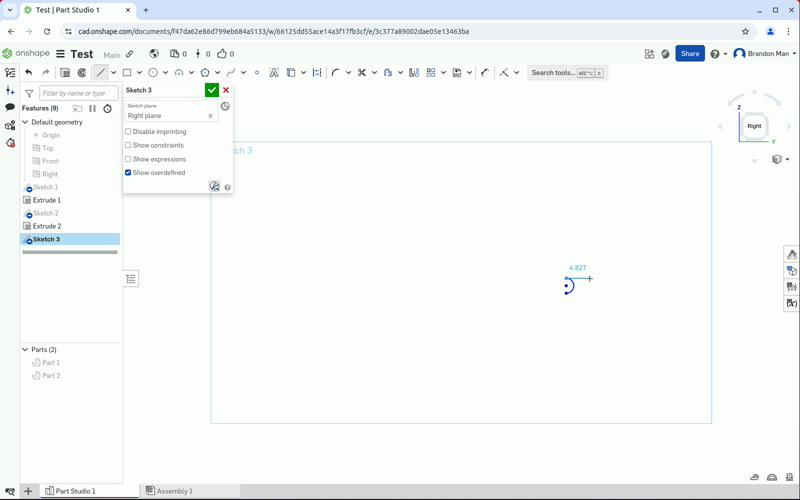
mouse_move(566, 282)
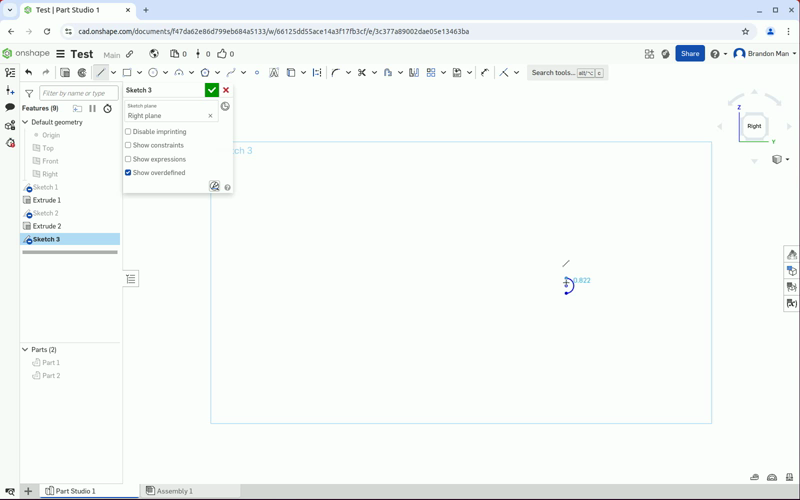
scroll(6)
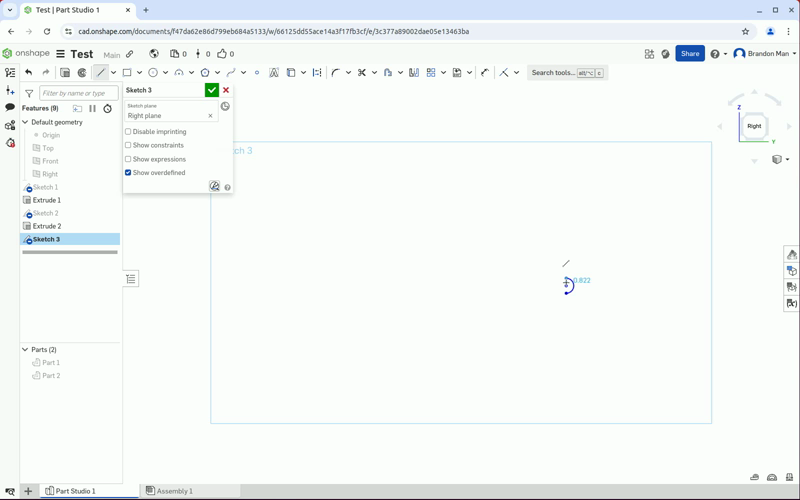
scroll(6)
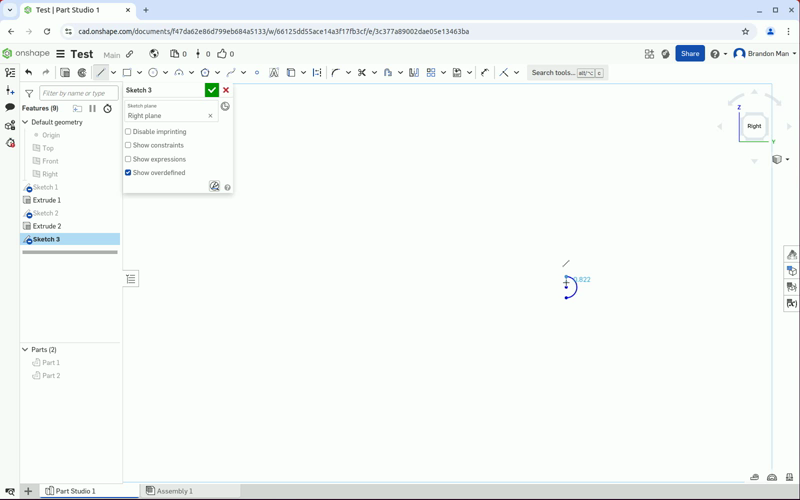
scroll(6)
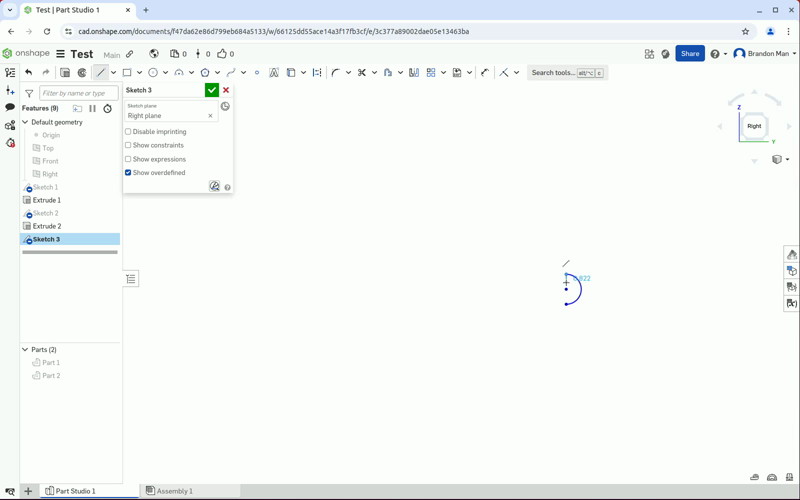
scroll(6)
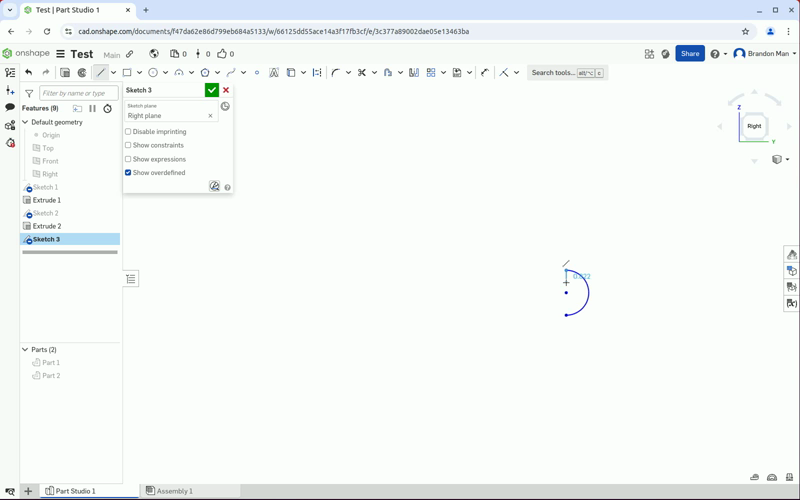
scroll(6)
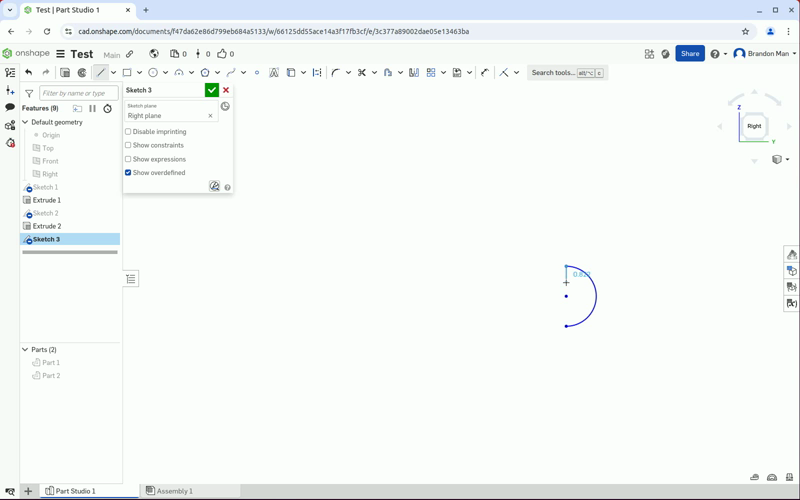
scroll(6)
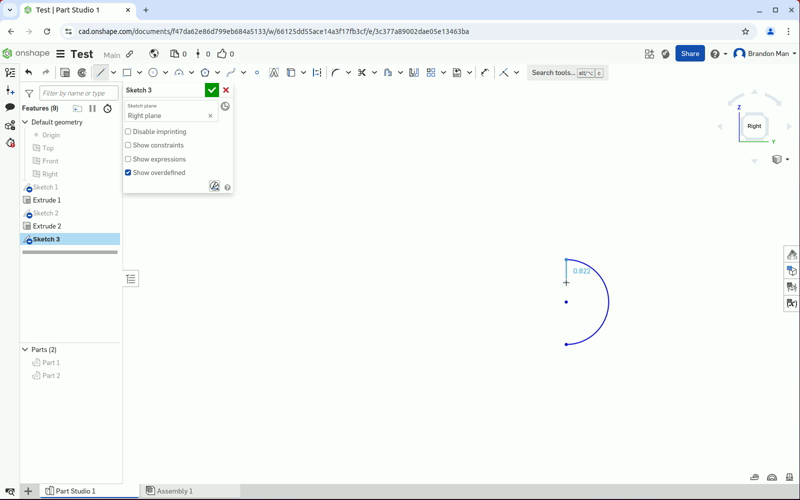
scroll(6)
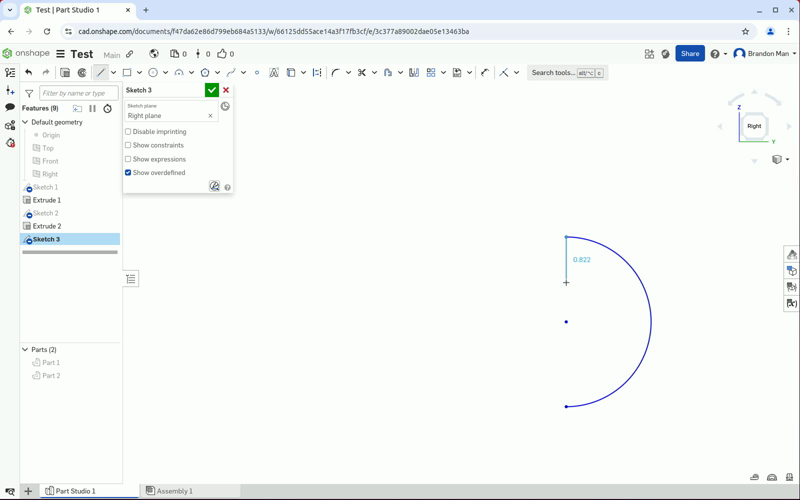
click(566, 282)
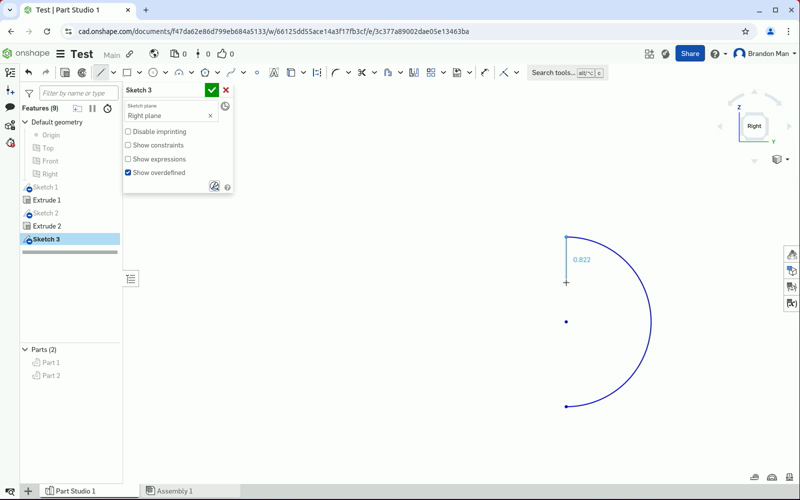
scroll(-6)
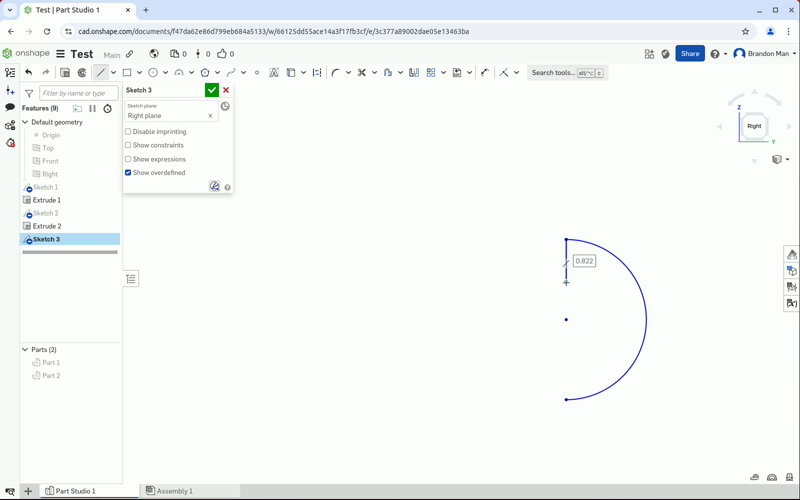
scroll(-6)
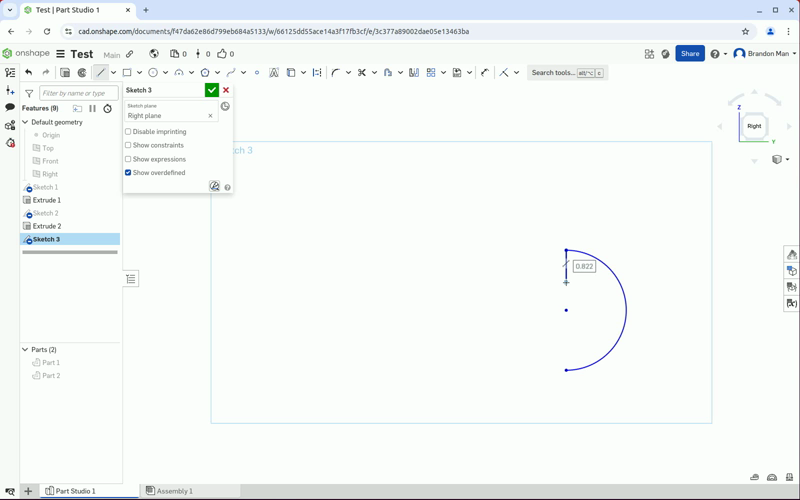
scroll(-6)
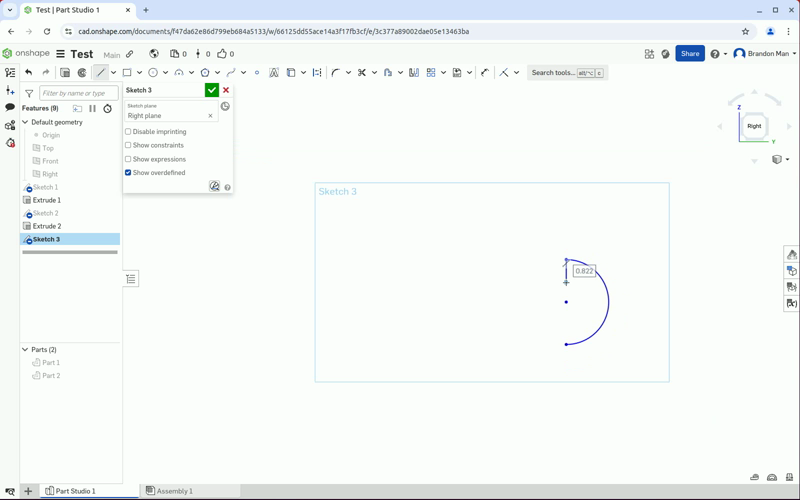
scroll(-6)
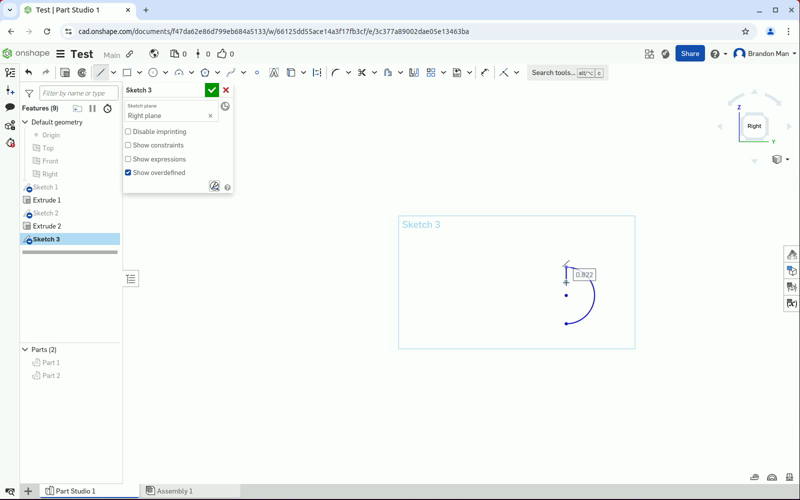
scroll(-6)
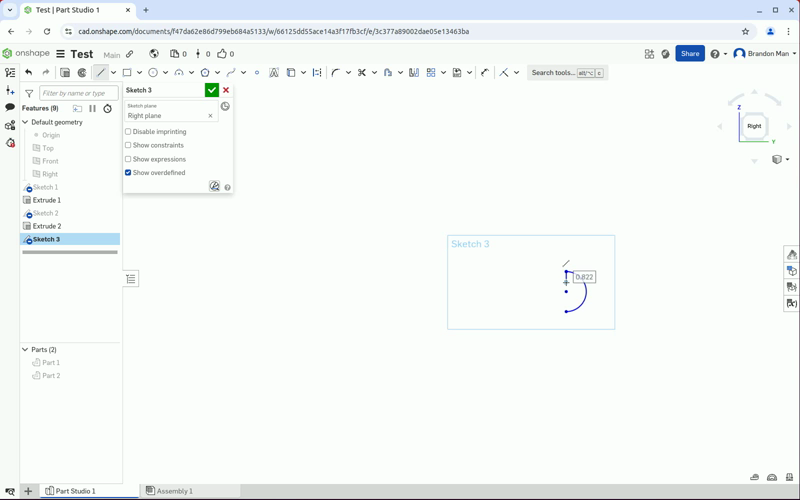
scroll(-6)
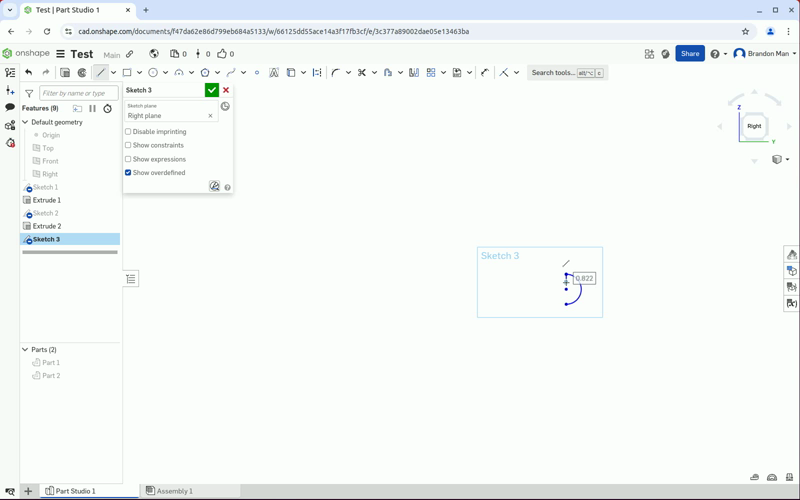
scroll(-6)
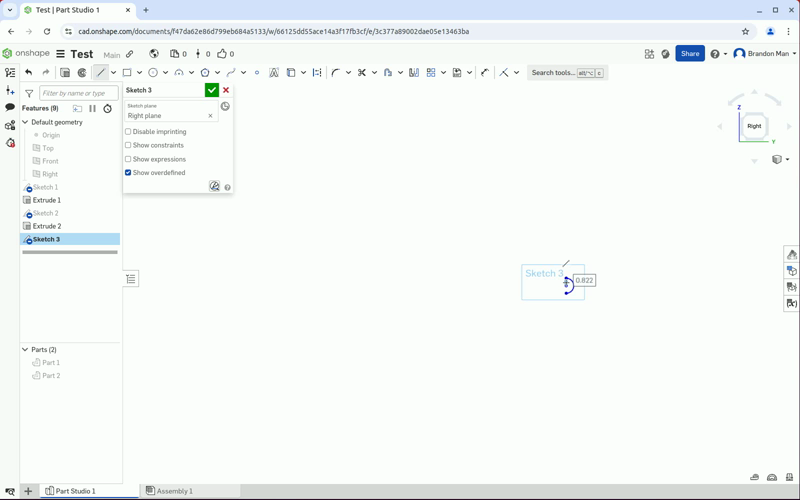
key_up(shift)
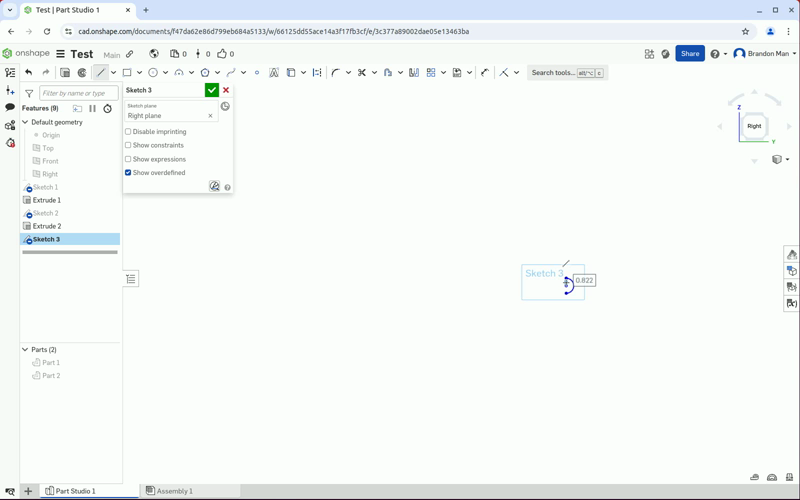
key(esc)
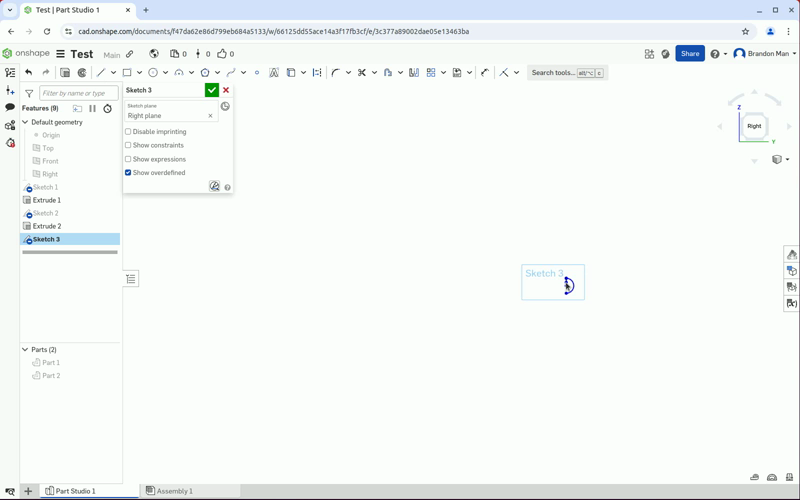
key(a)
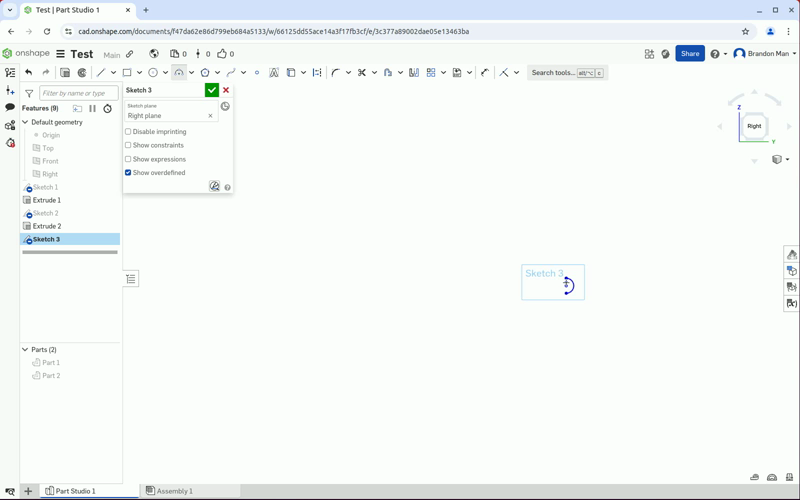
mouse_move(566, 282)
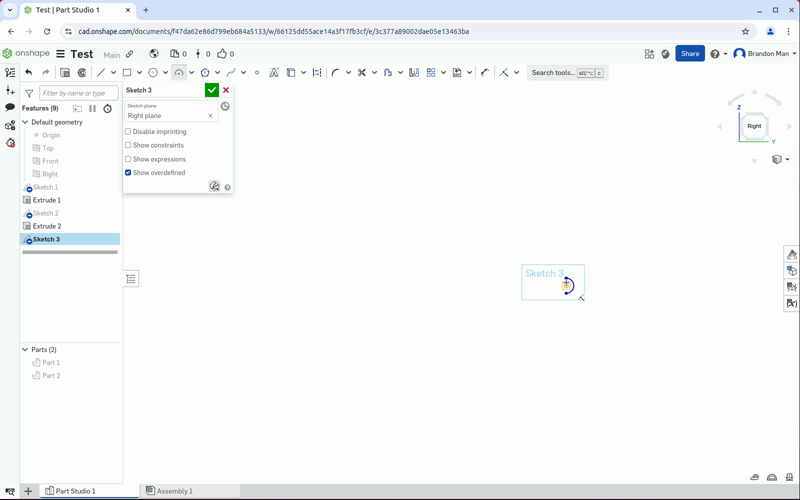
scroll(6)
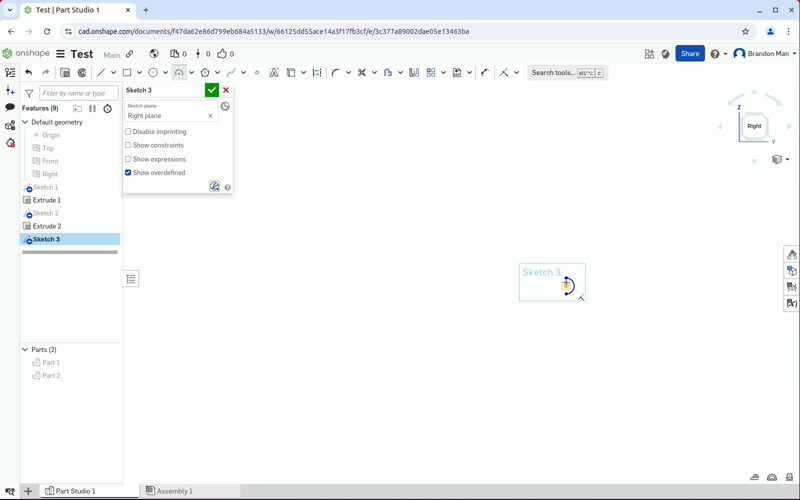
scroll(6)
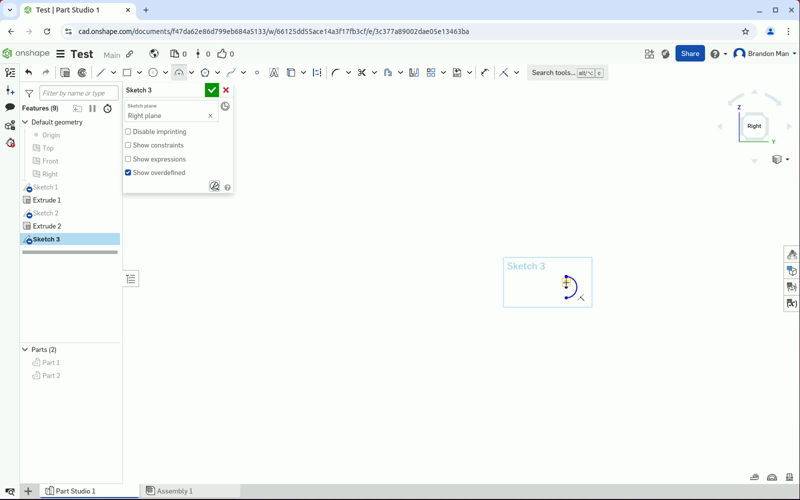
scroll(6)
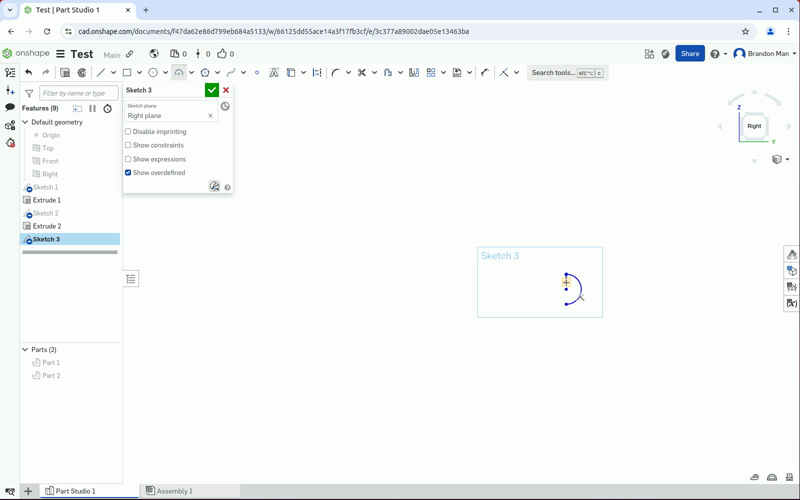
scroll(6)
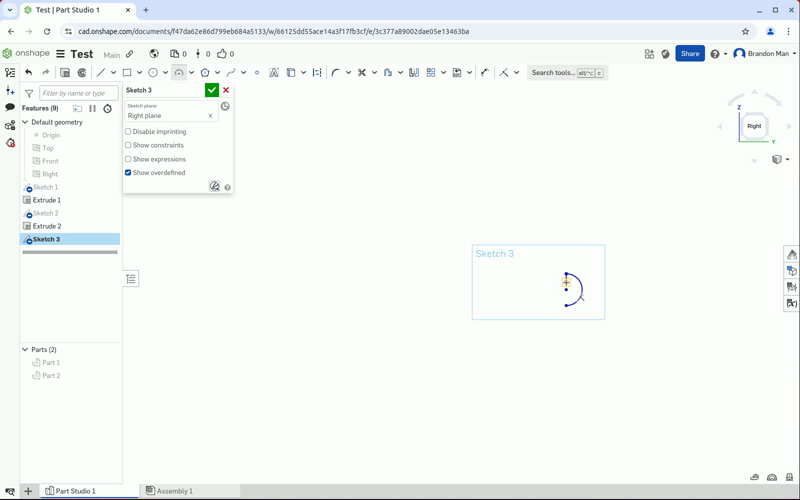
scroll(6)
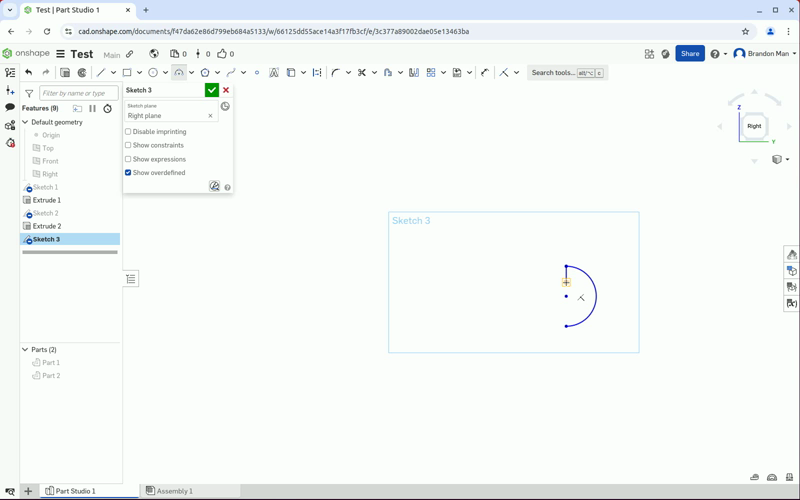
scroll(6)
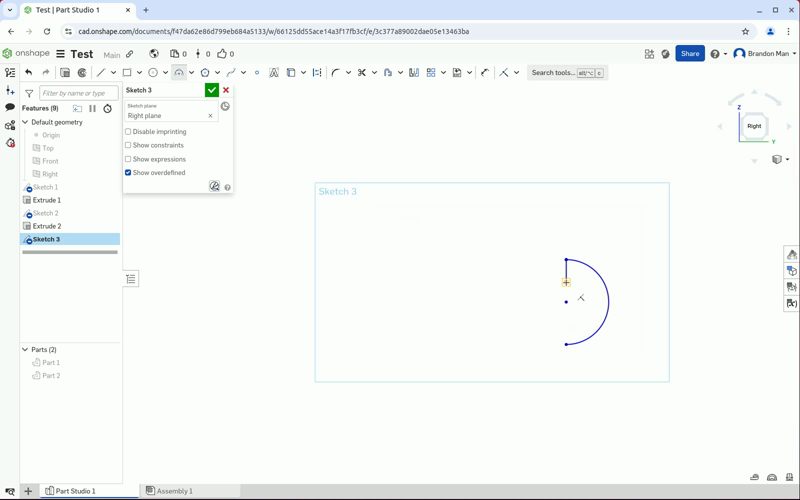
scroll(6)
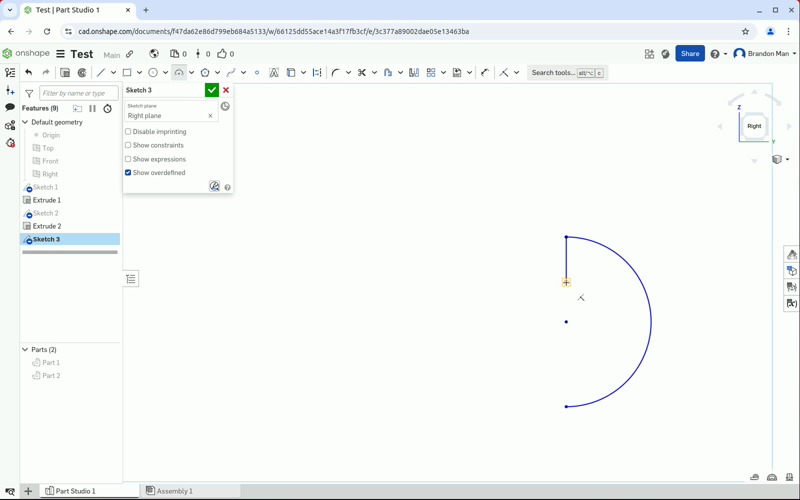
click(566, 282)
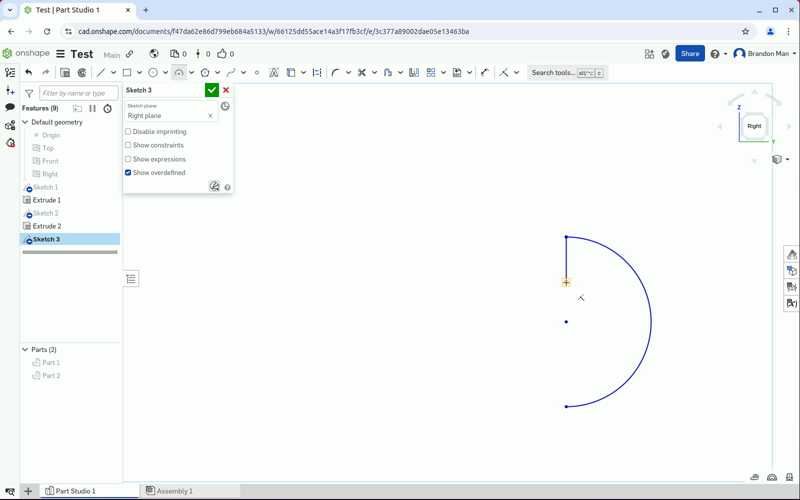
scroll(-6)
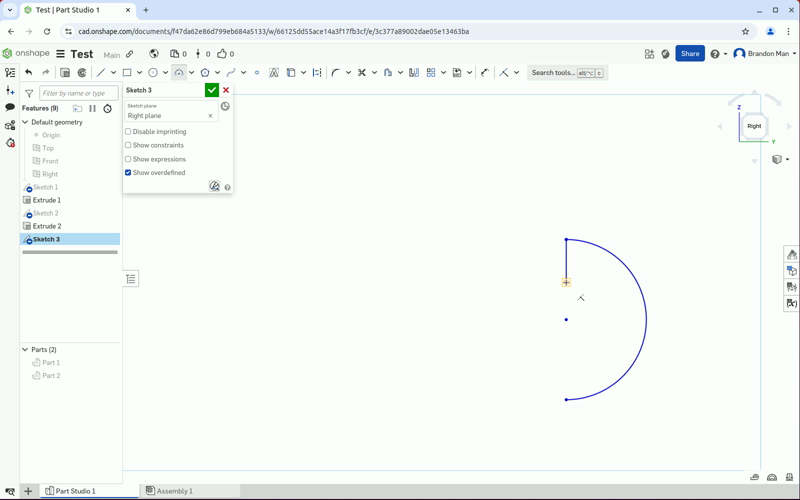
scroll(-6)
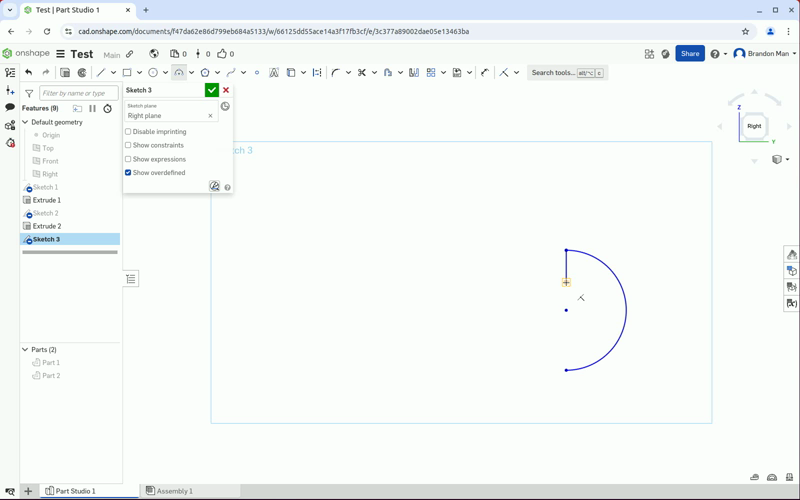
scroll(-6)
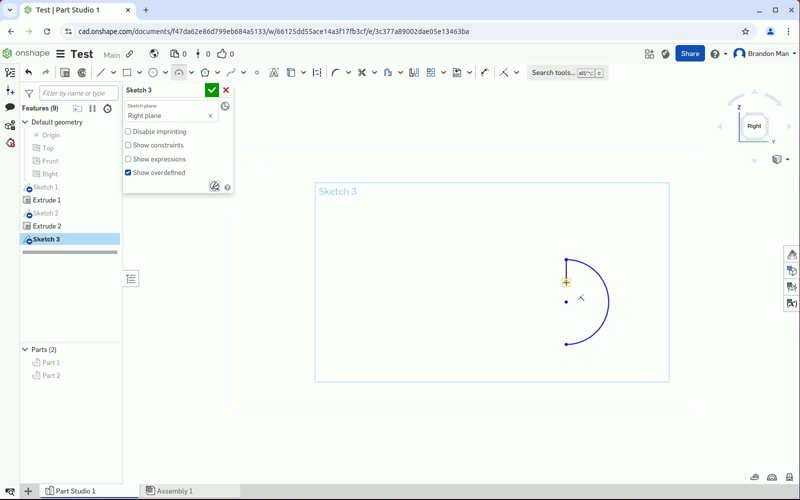
scroll(-6)
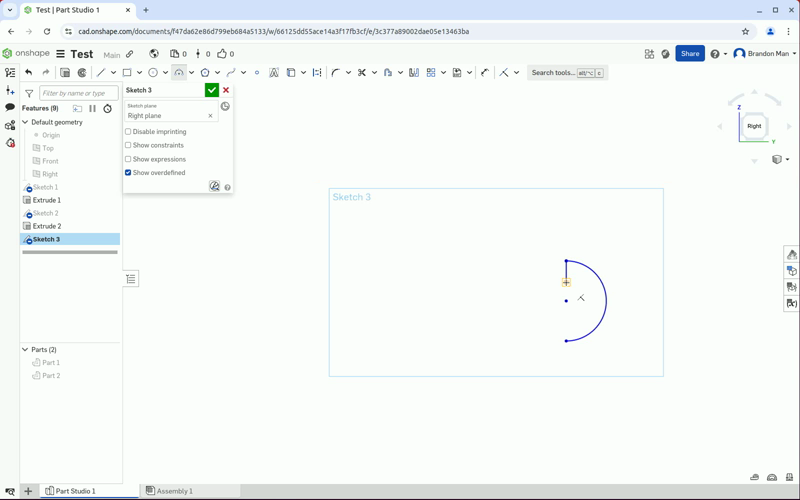
scroll(-6)
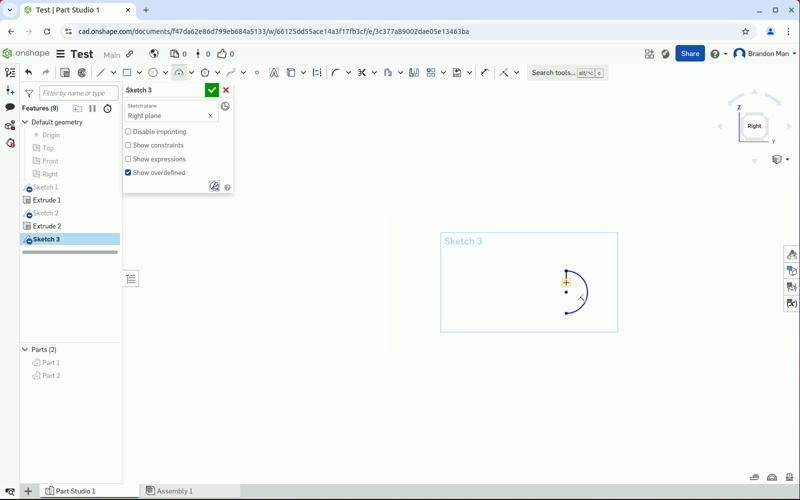
scroll(-6)
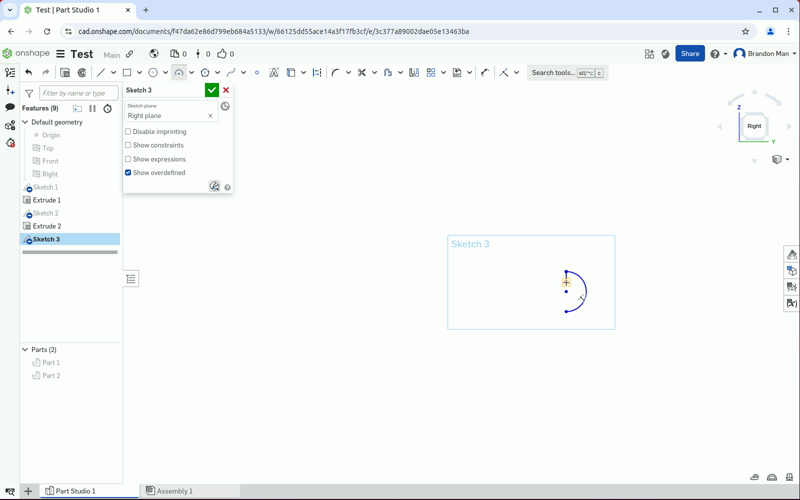
scroll(-6)
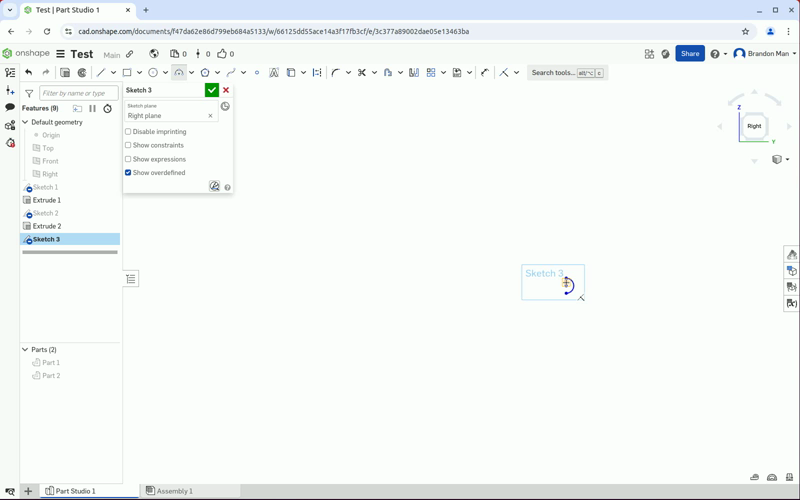
key_down(shift)
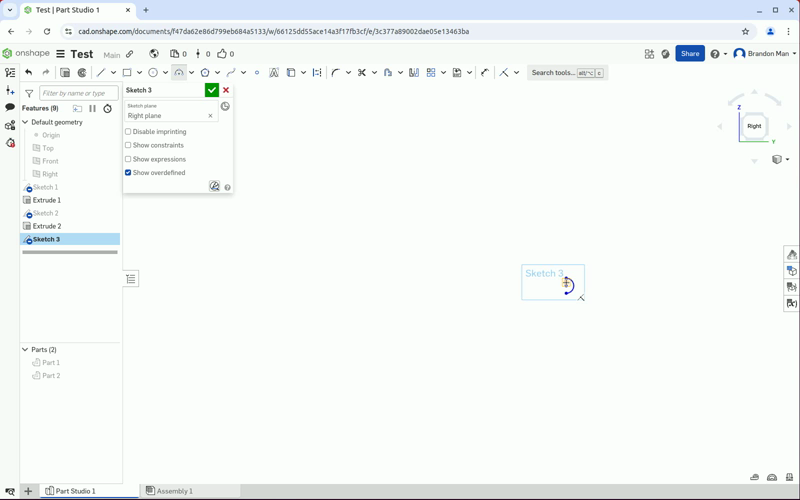
mouse_move(566, 289)
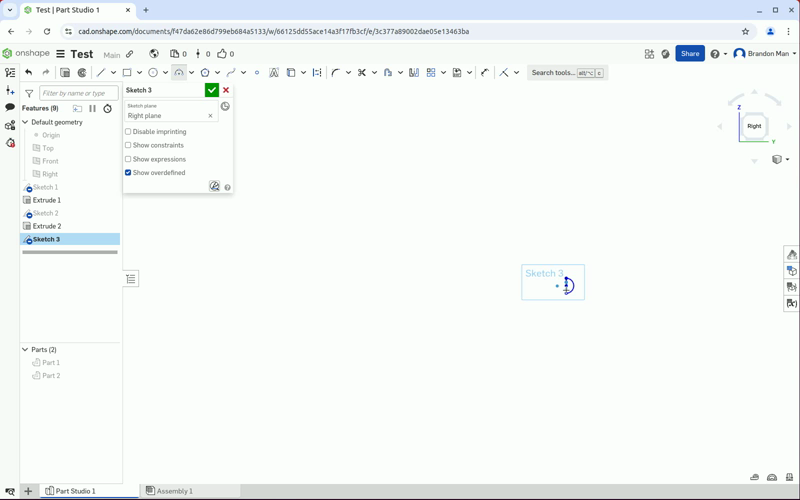
scroll(6)
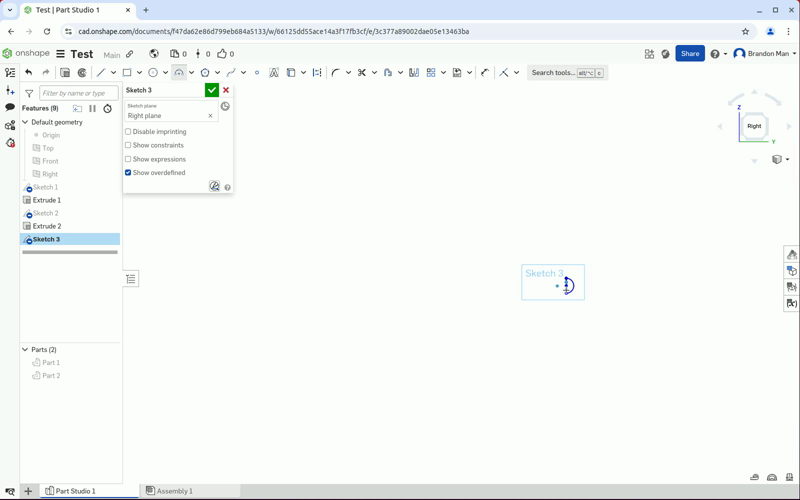
scroll(6)
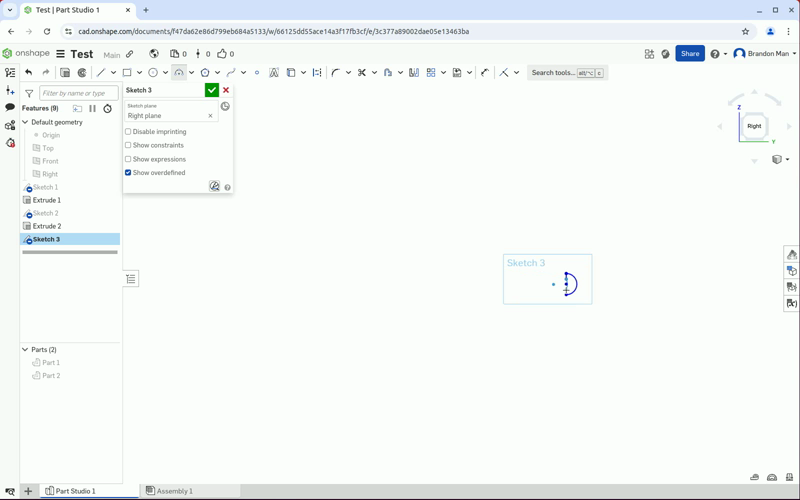
scroll(6)
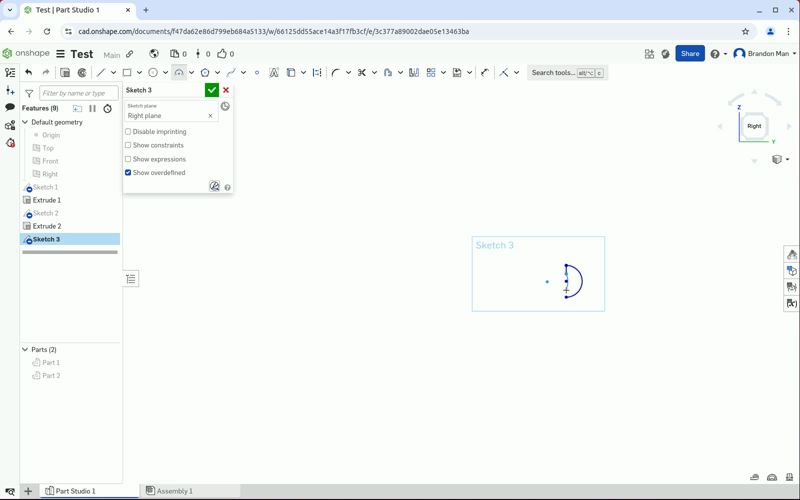
scroll(6)
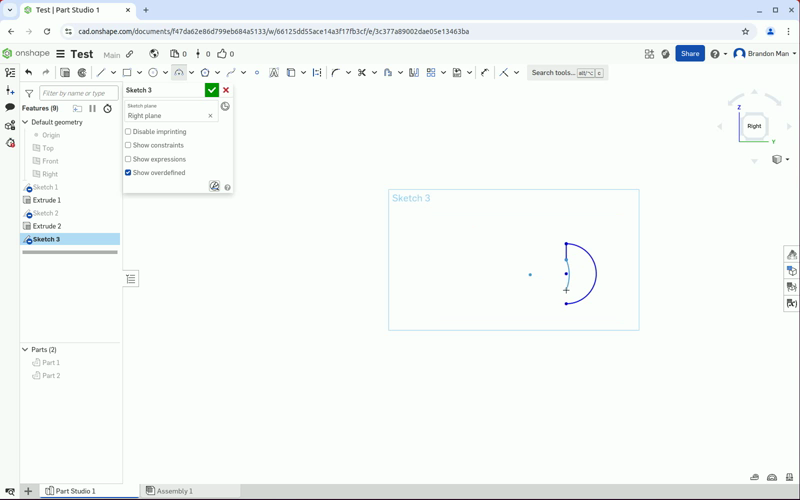
scroll(6)
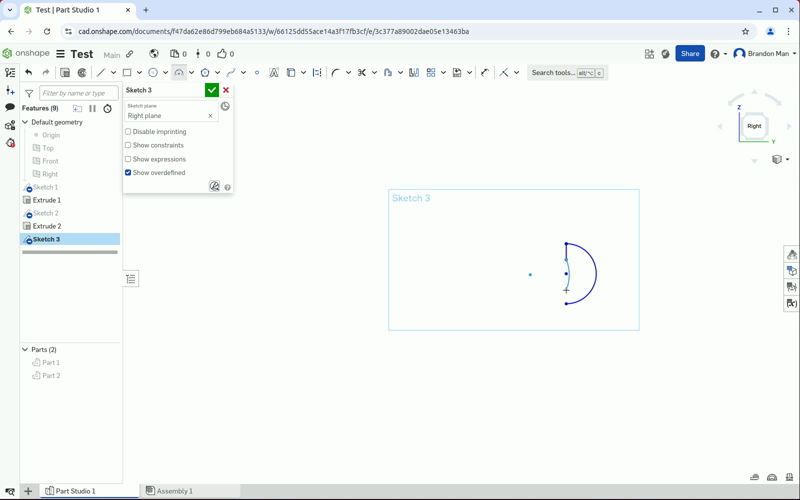
scroll(6)
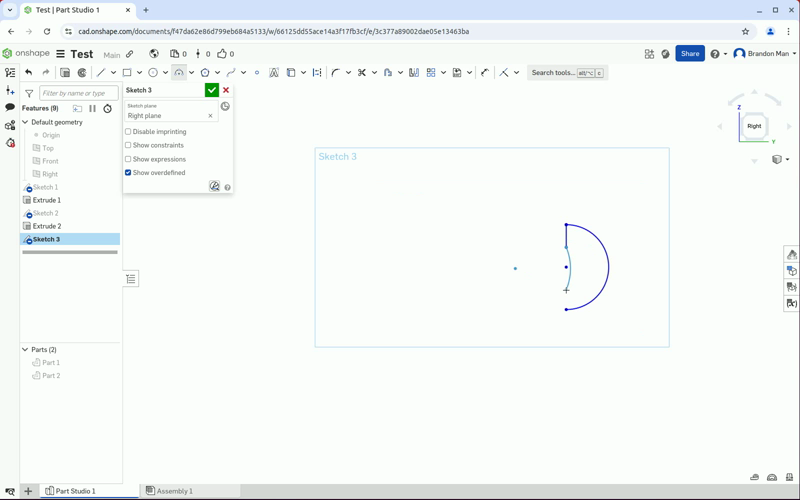
scroll(6)
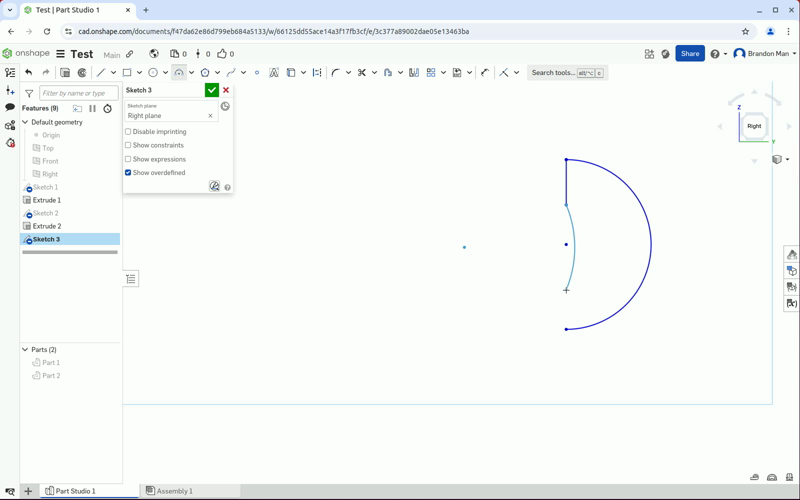
click(566, 289)
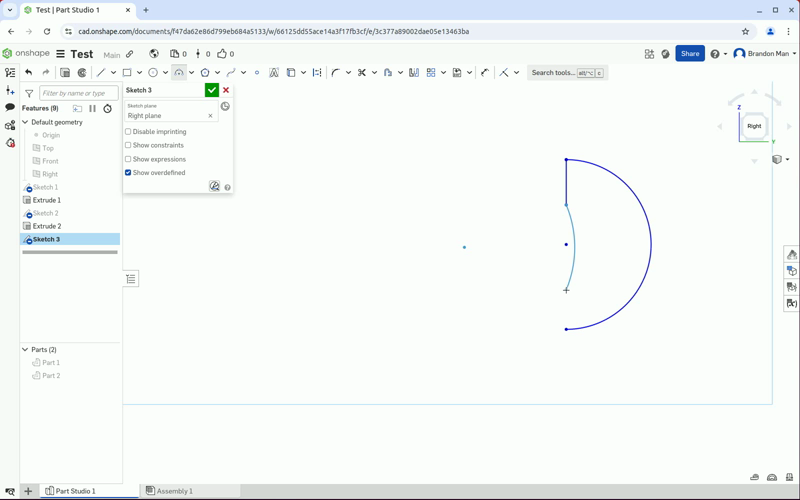
scroll(-6)
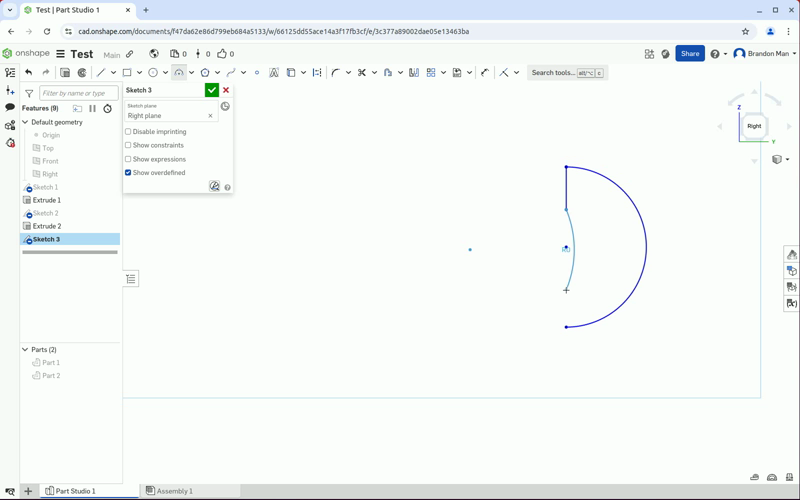
scroll(-6)
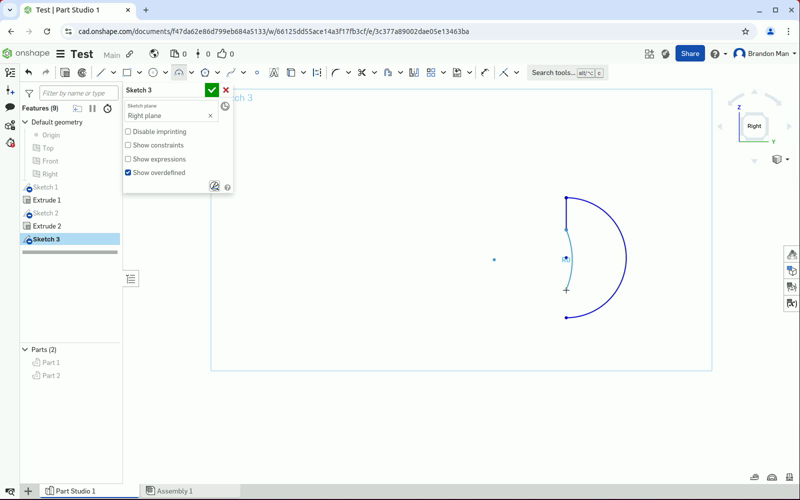
scroll(-6)
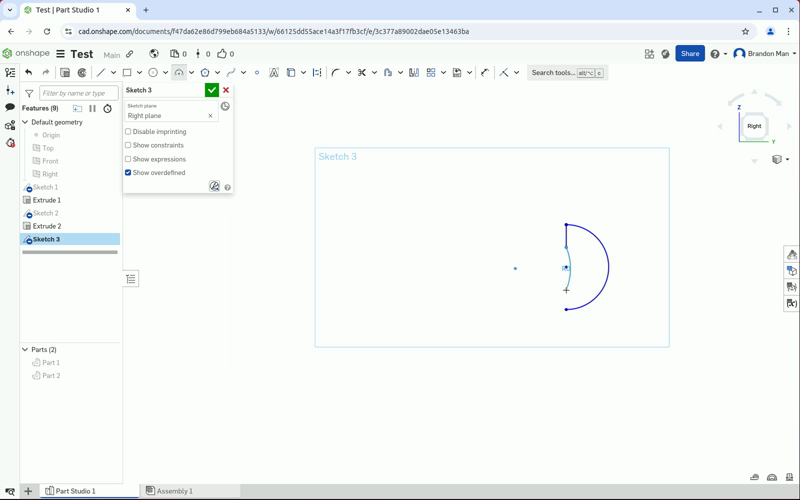
scroll(-6)
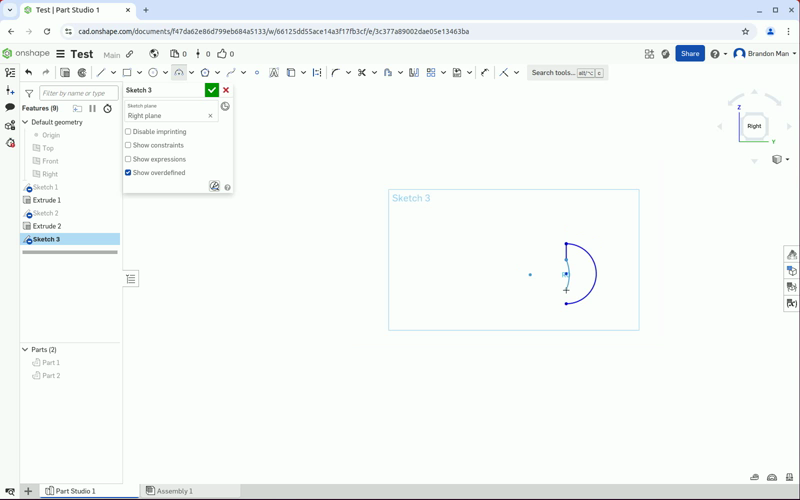
scroll(-6)
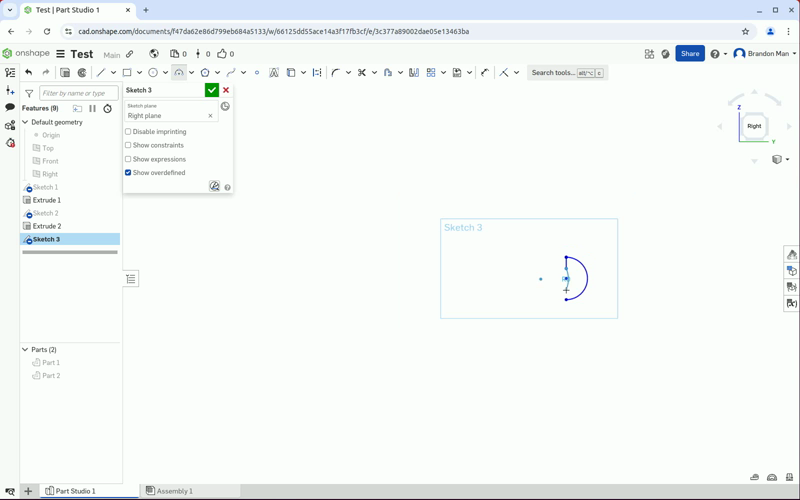
scroll(-6)
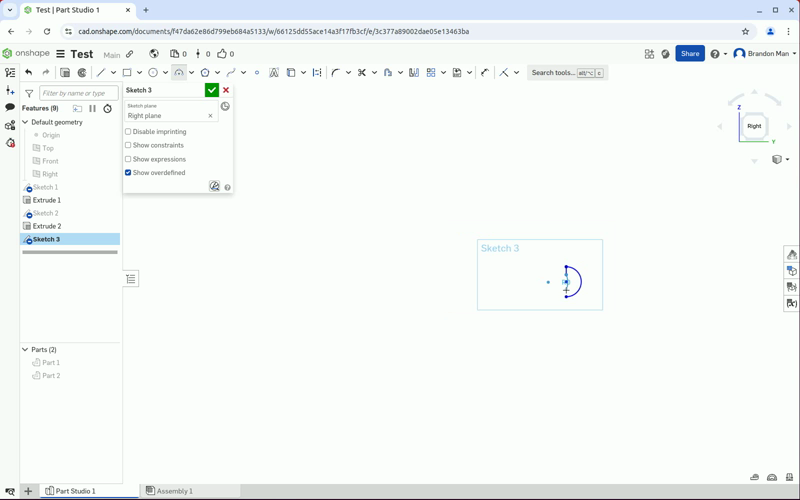
scroll(-6)
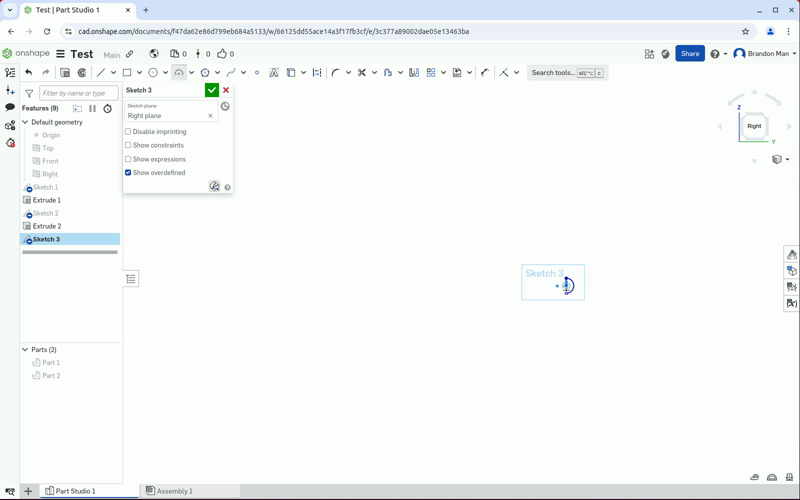
mouse_move(570, 285)
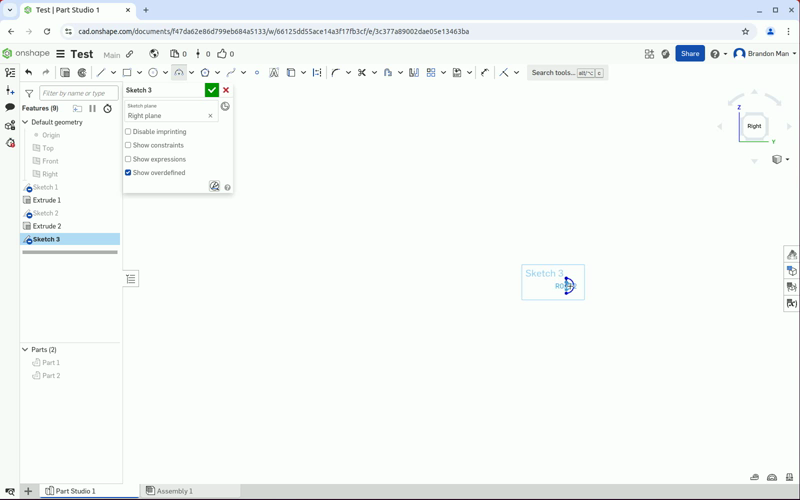
scroll(6)
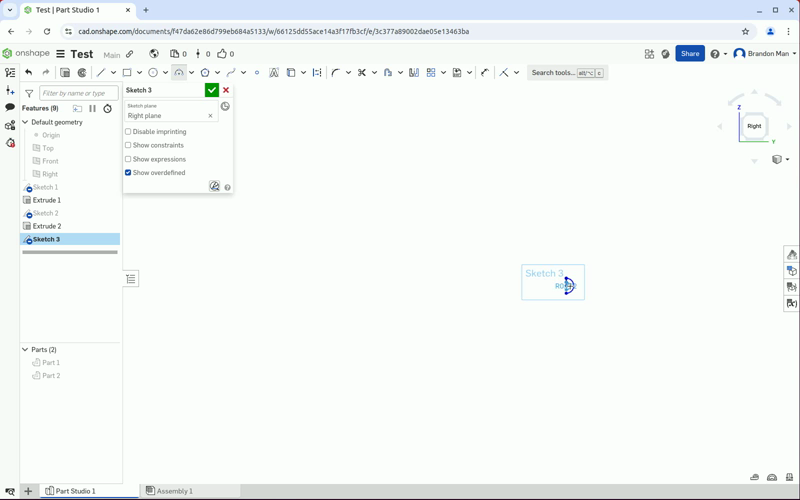
scroll(6)
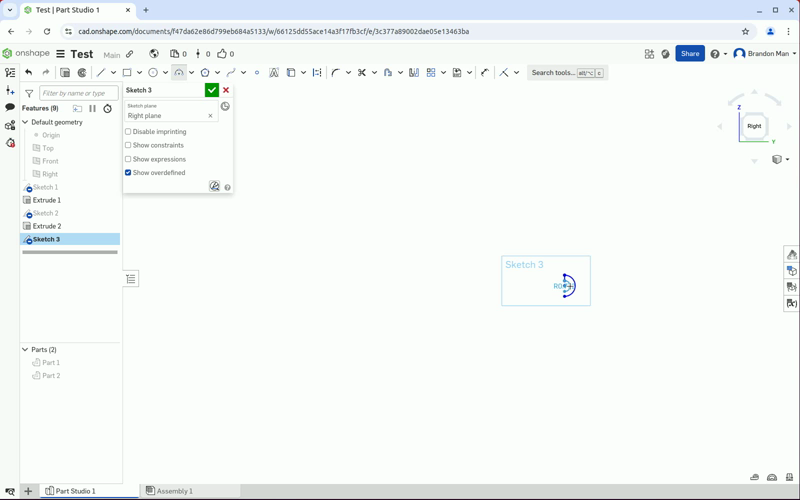
scroll(6)
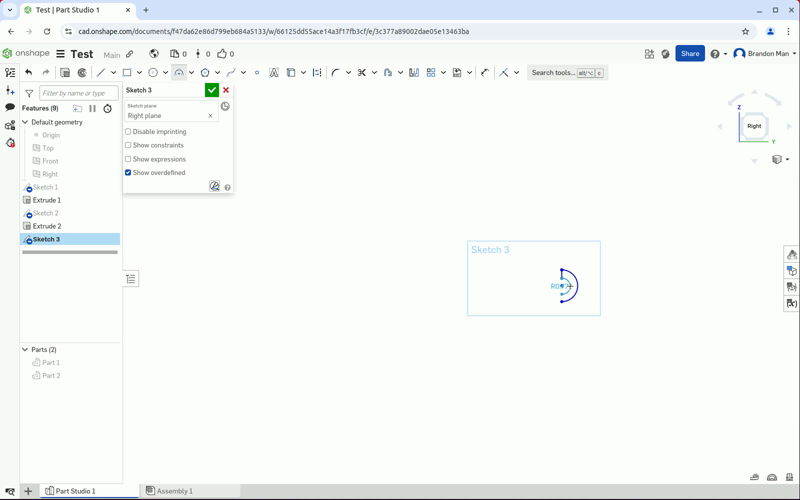
scroll(6)
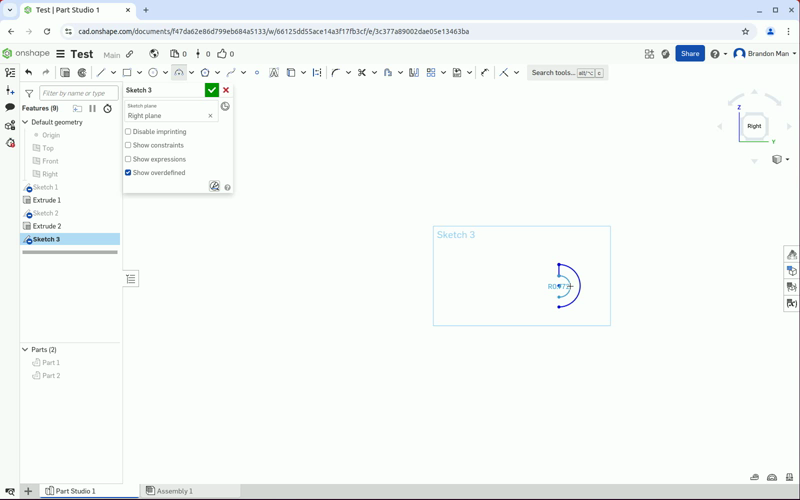
scroll(6)
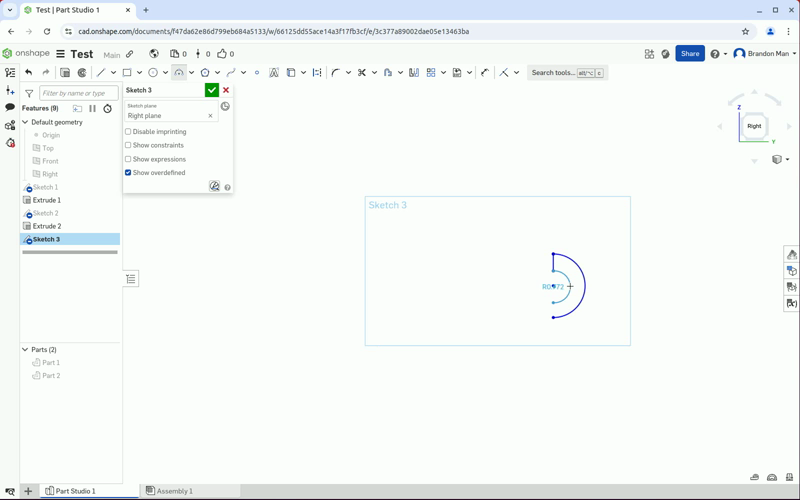
scroll(6)
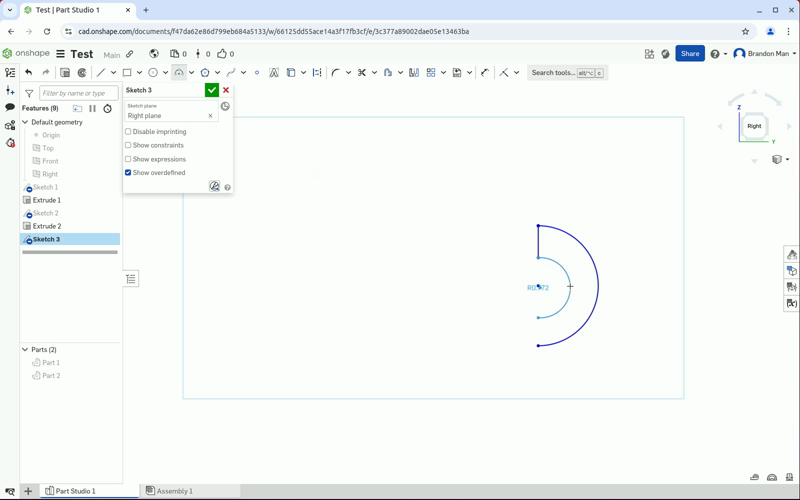
scroll(6)
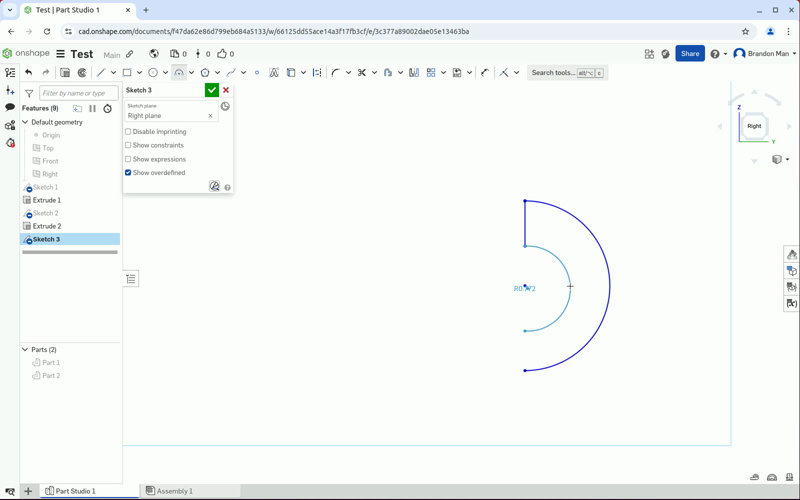
click(570, 285)
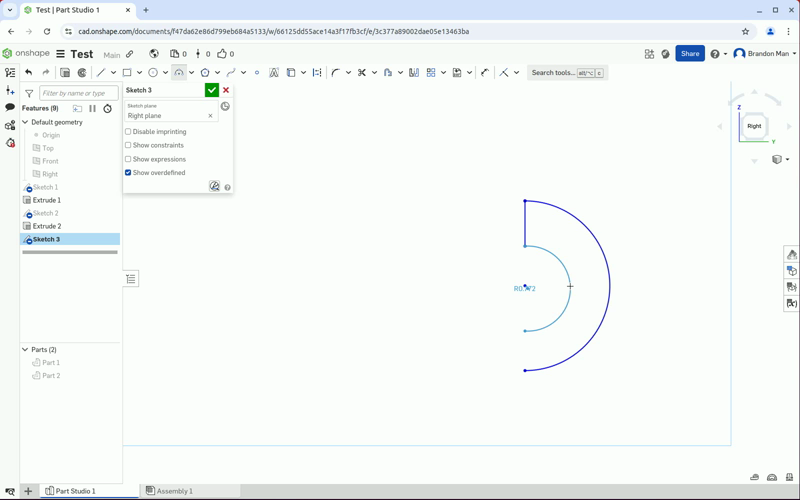
scroll(-6)
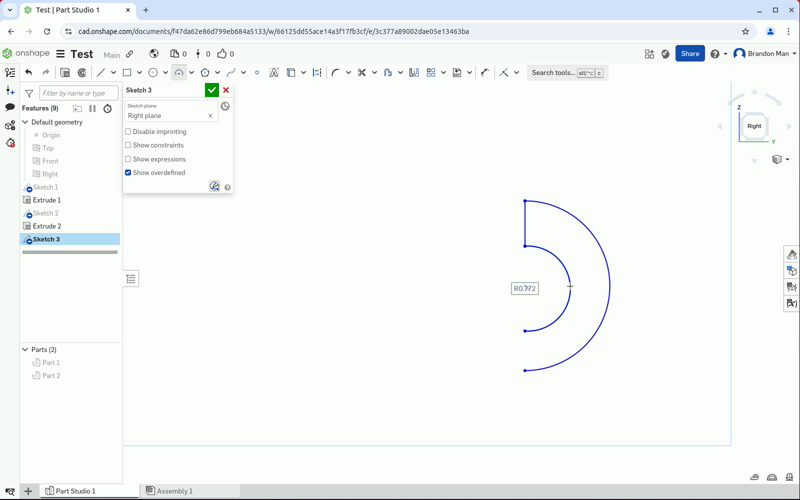
scroll(-6)
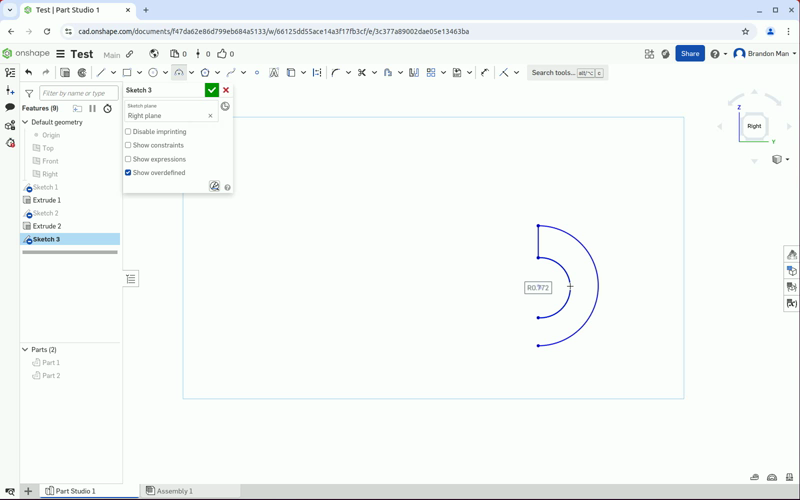
scroll(-6)
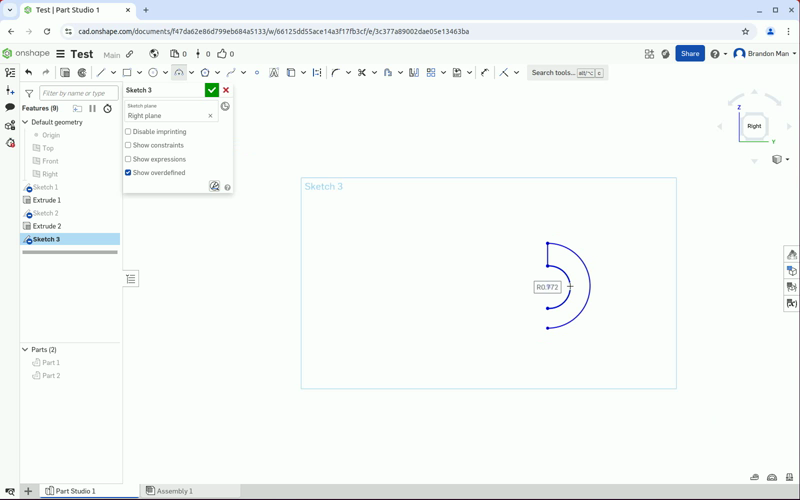
scroll(-6)
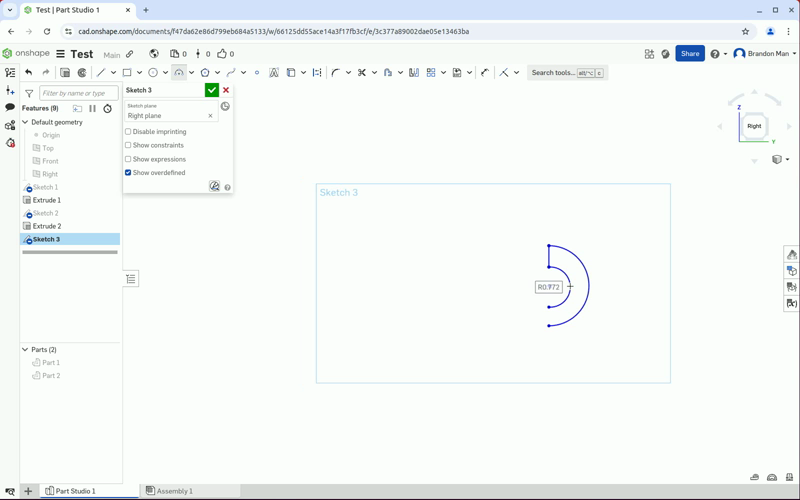
scroll(-6)
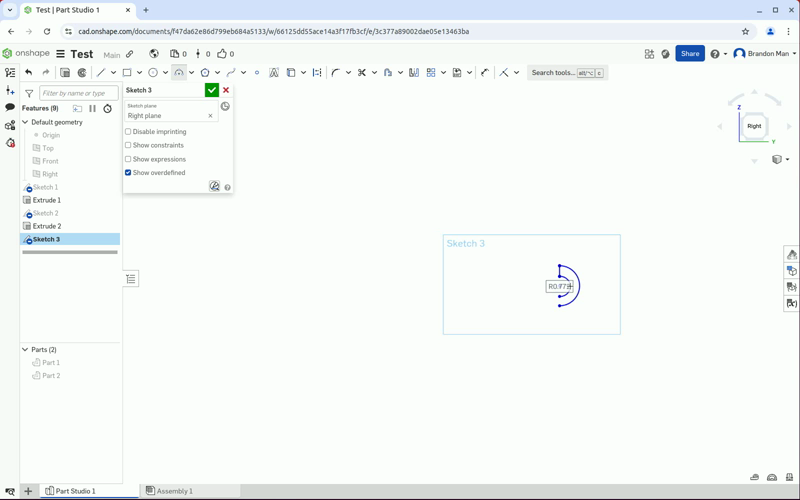
scroll(-6)
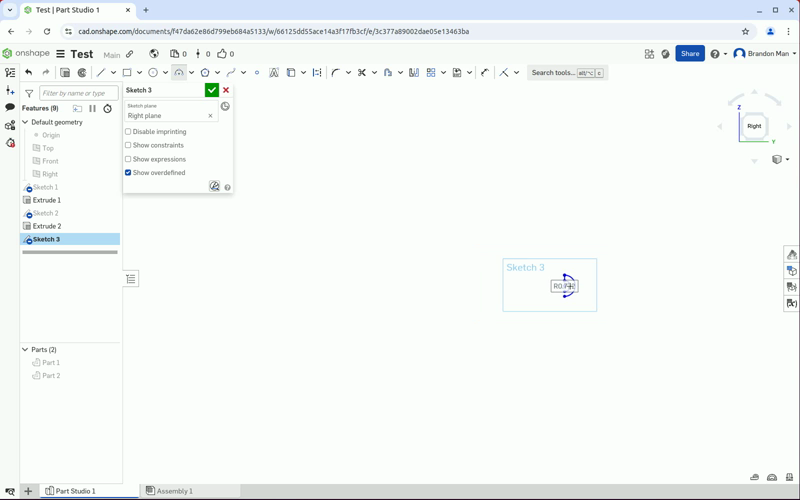
scroll(-6)
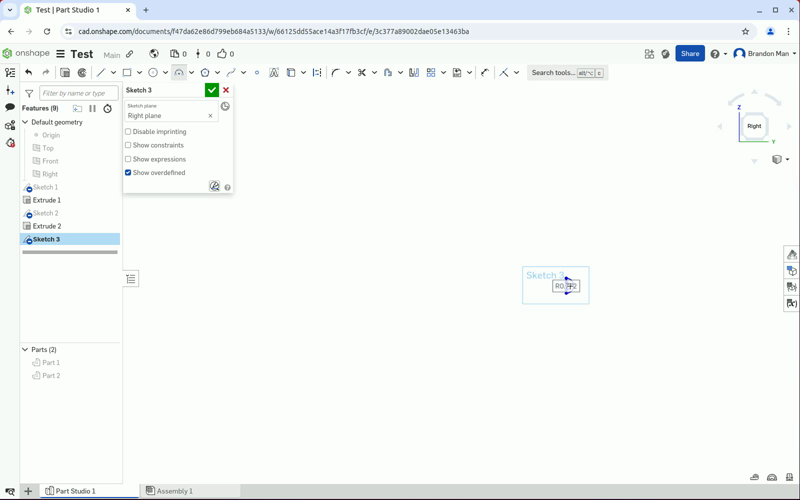
key_up(shift)
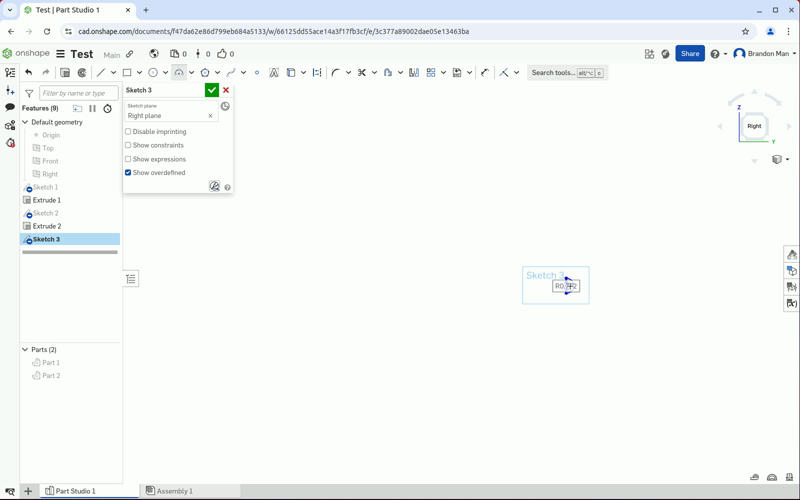
key(esc)
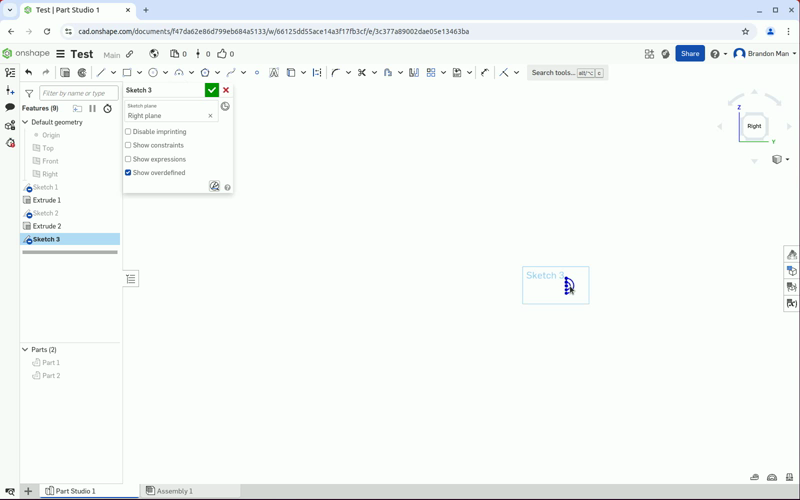
key(l)
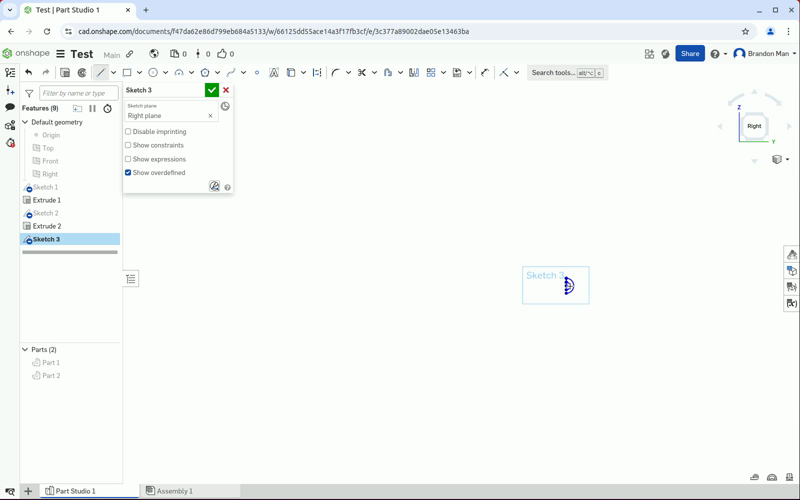
mouse_move(566, 289)
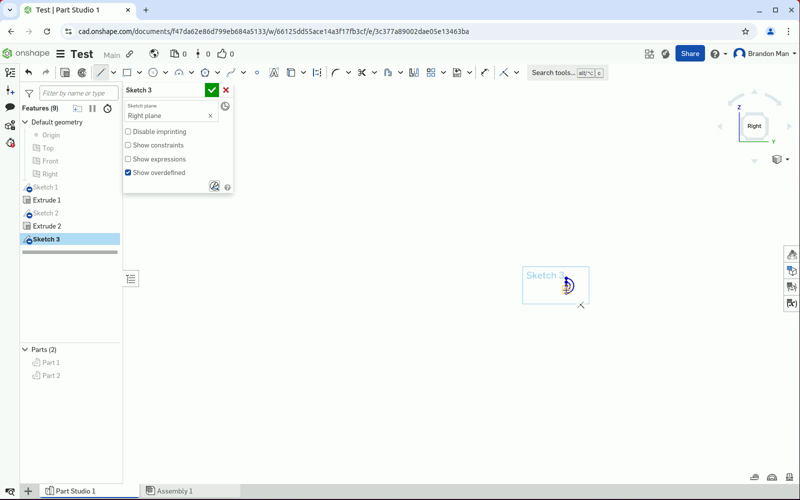
scroll(6)
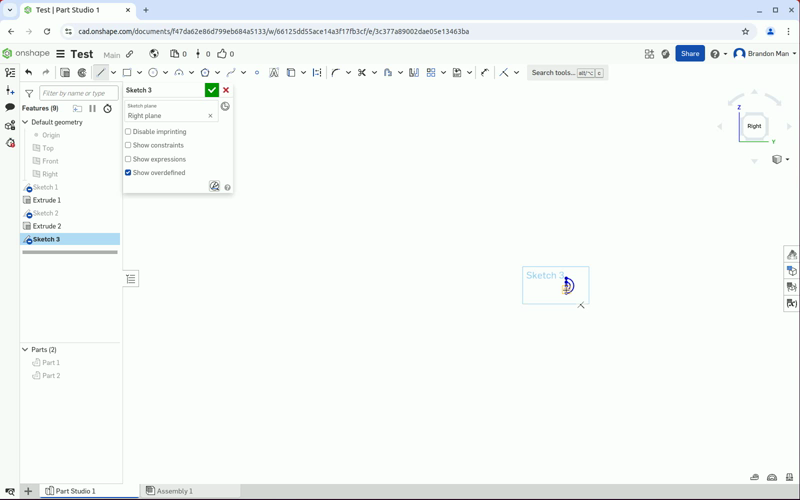
scroll(6)
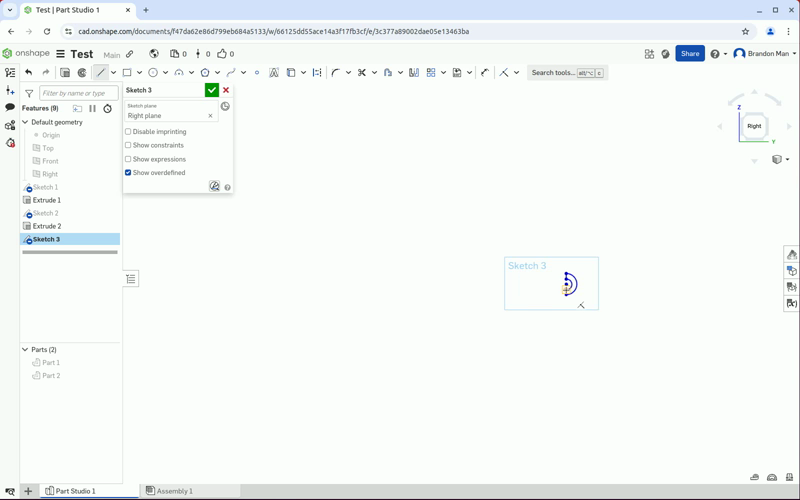
scroll(6)
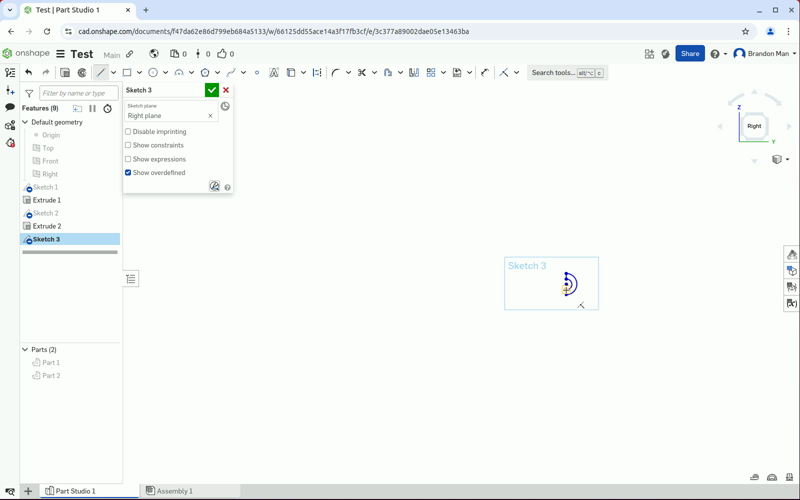
scroll(6)
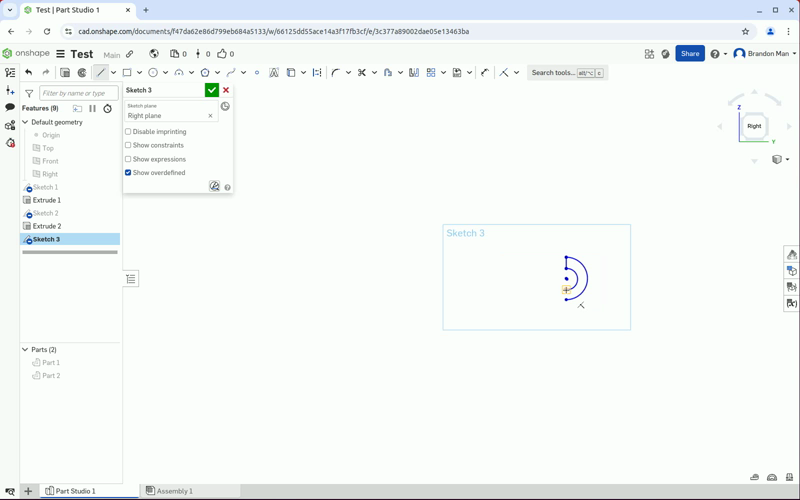
scroll(6)
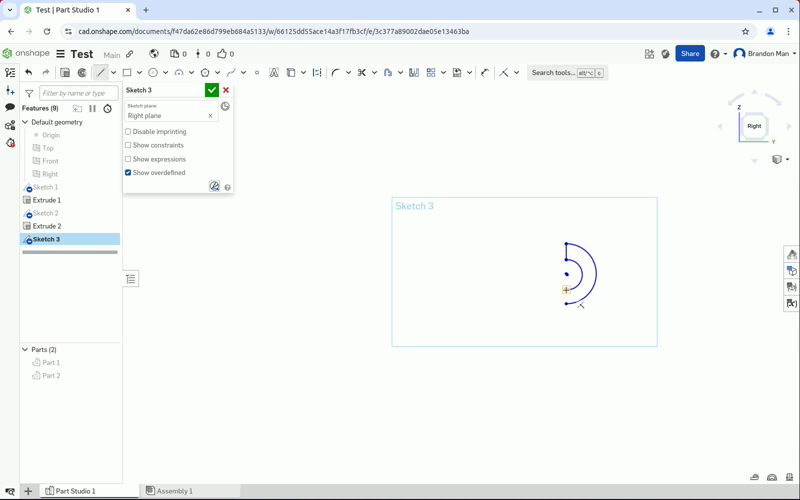
scroll(6)
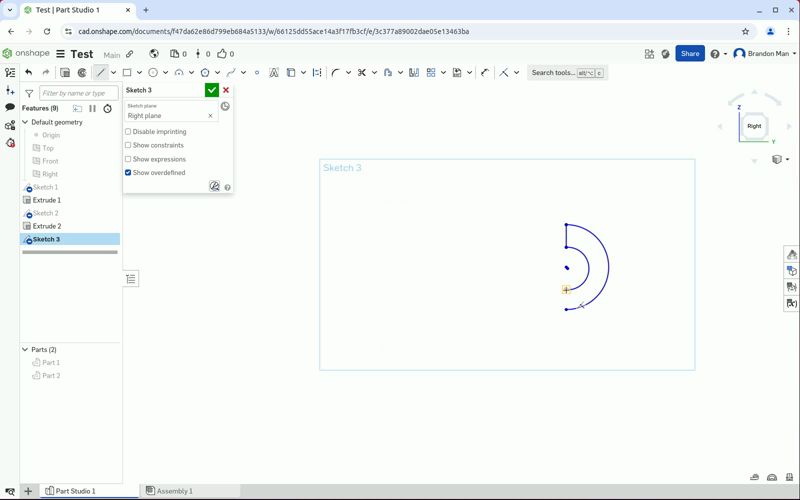
scroll(6)
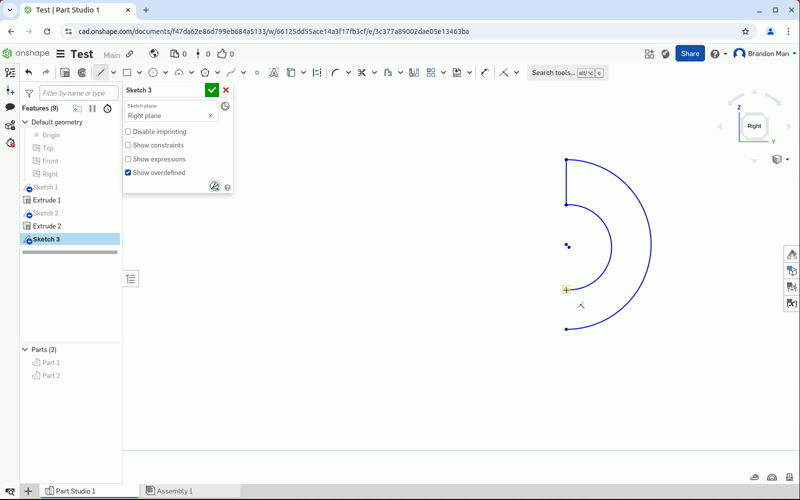
click(566, 289)
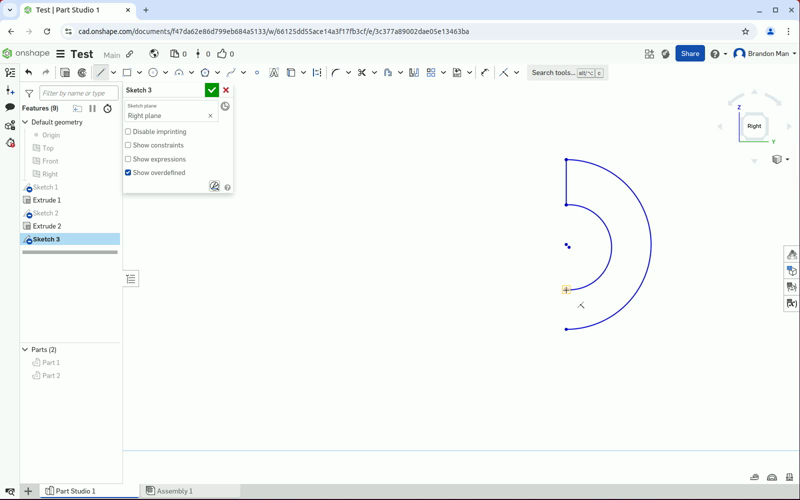
scroll(-6)
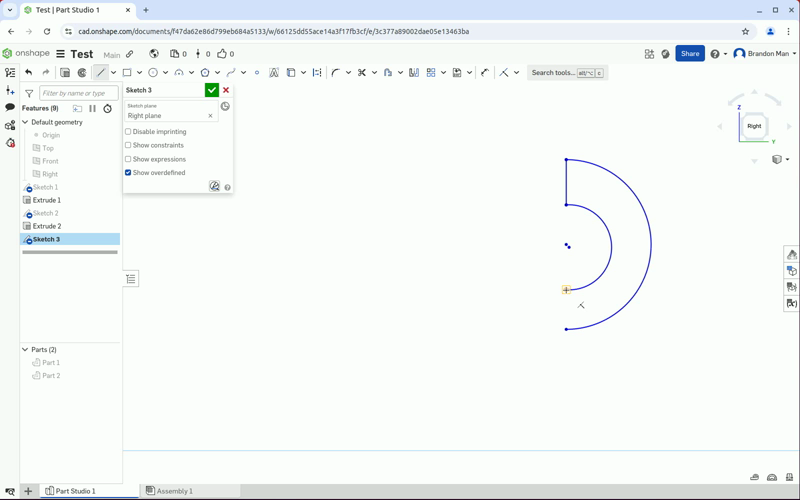
scroll(-6)
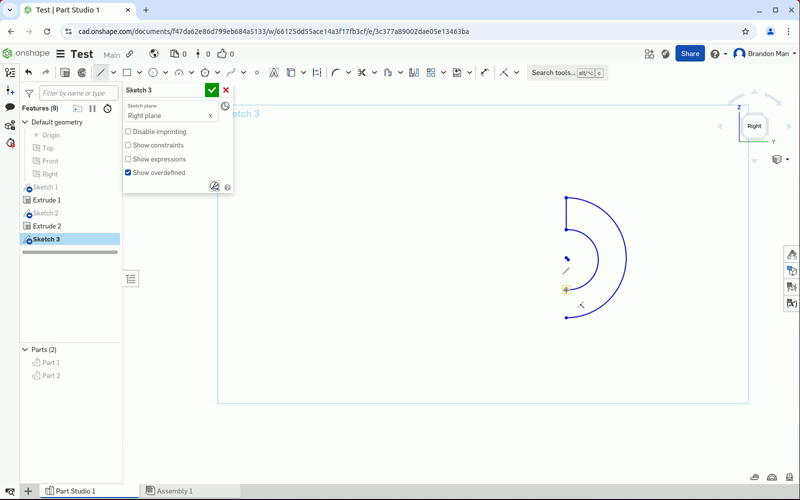
scroll(-6)
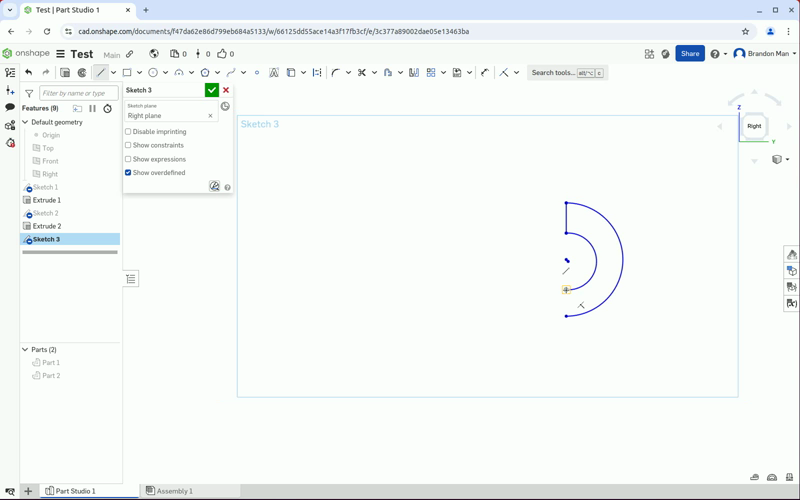
scroll(-6)
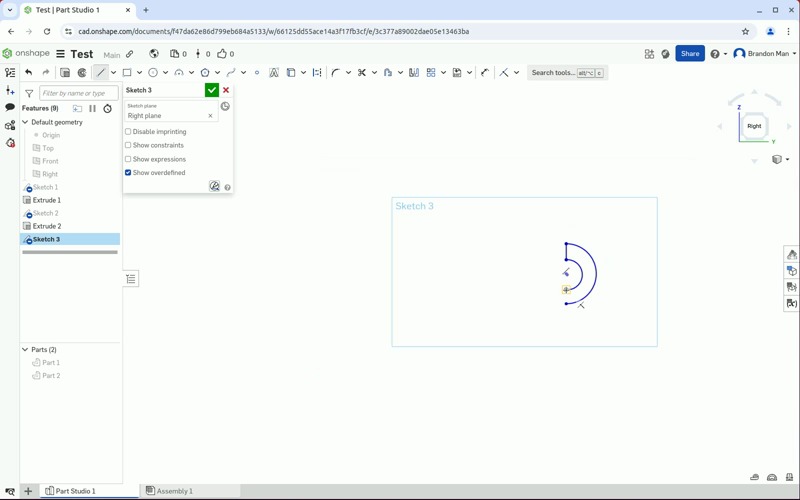
scroll(-6)
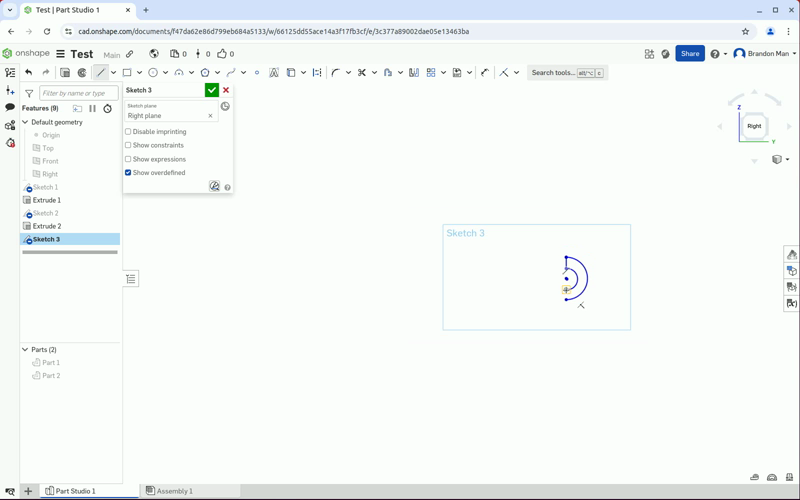
scroll(-6)
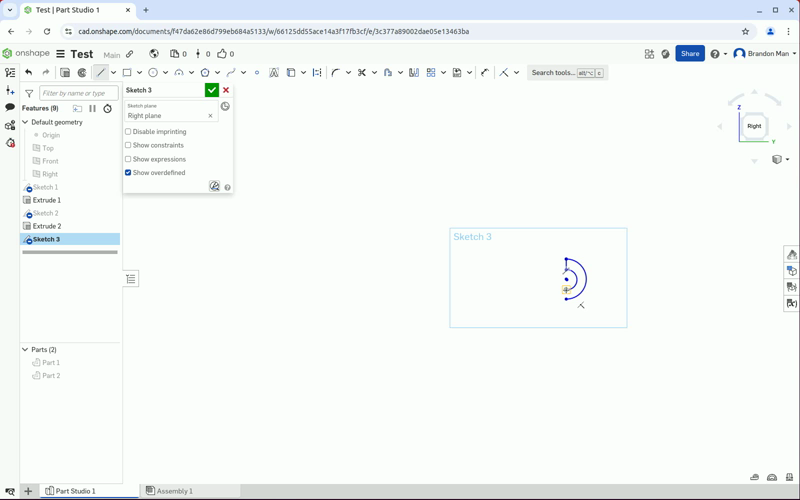
scroll(-6)
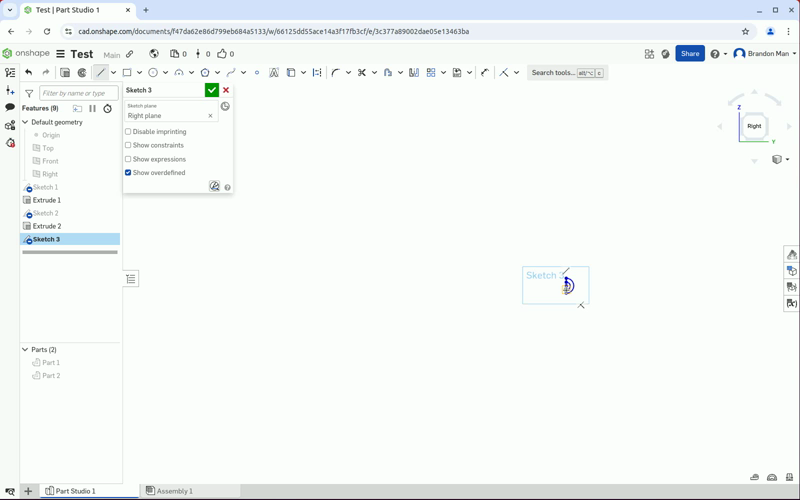
mouse_move(589, 289)
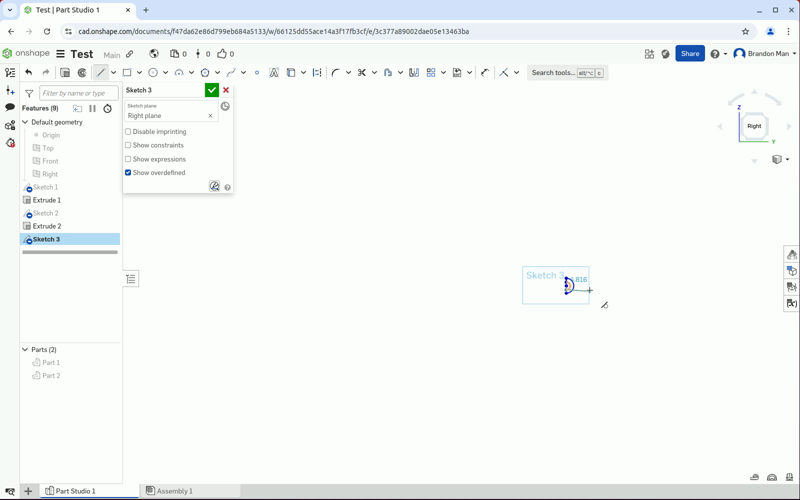
key_down(shift)
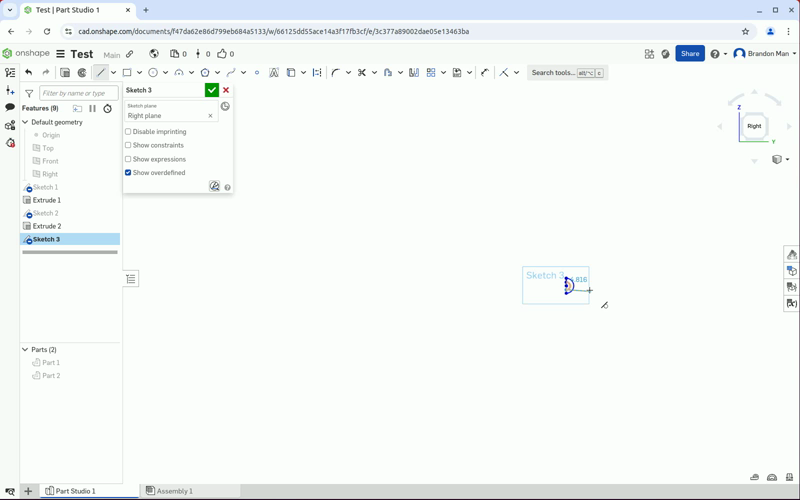
mouse_move(566, 293)
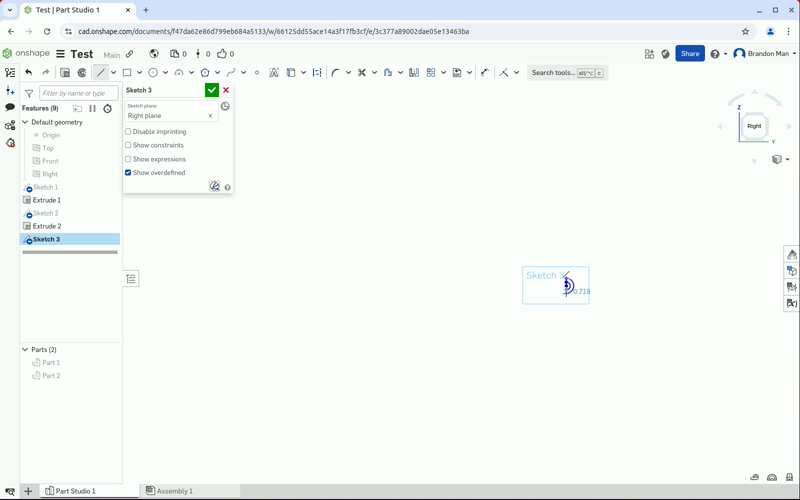
scroll(6)
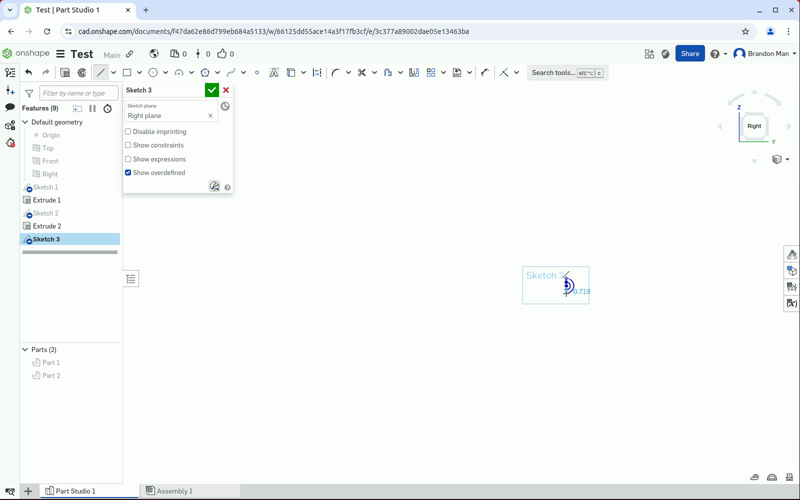
scroll(6)
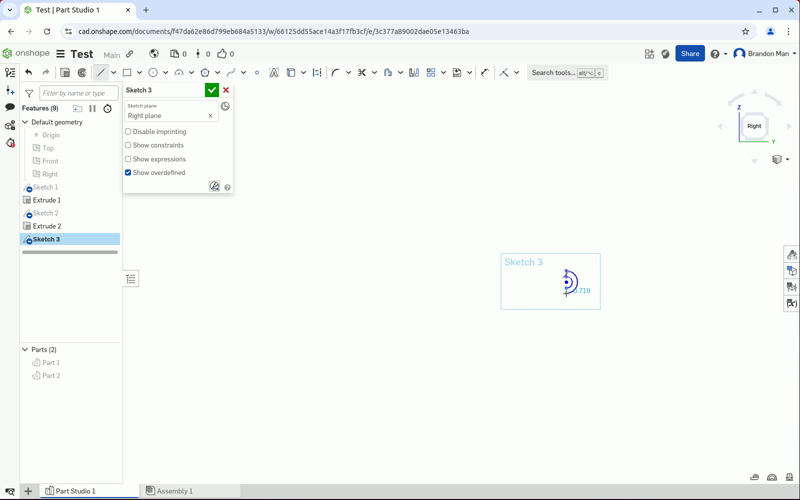
scroll(6)
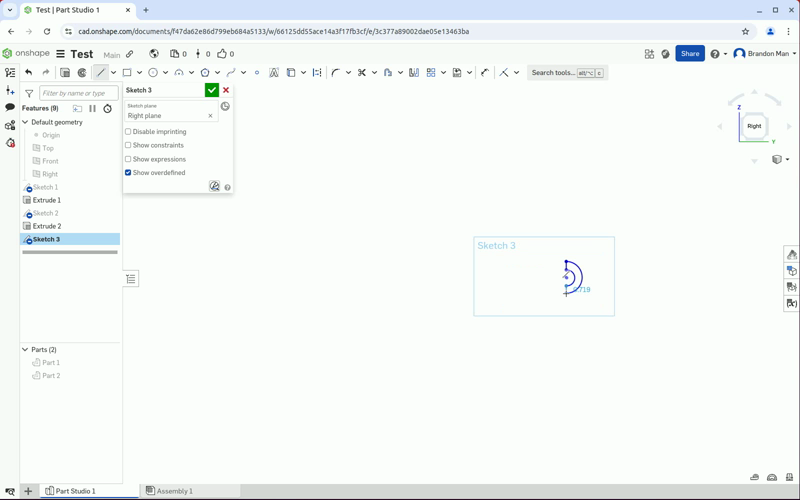
scroll(6)
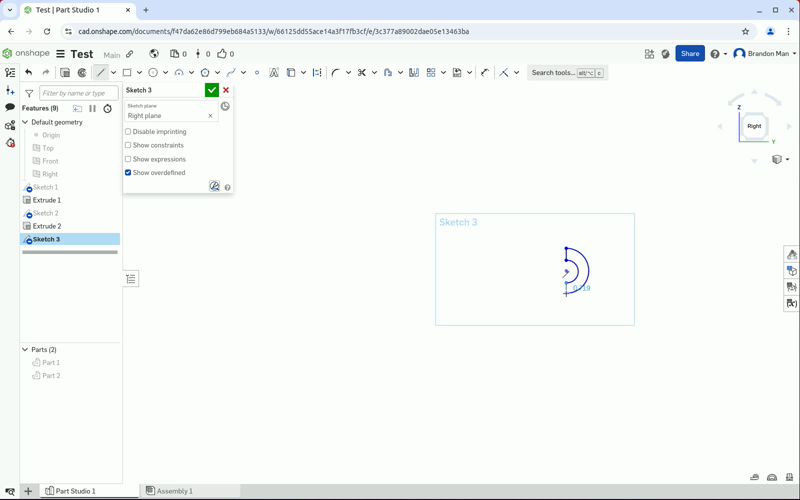
scroll(6)
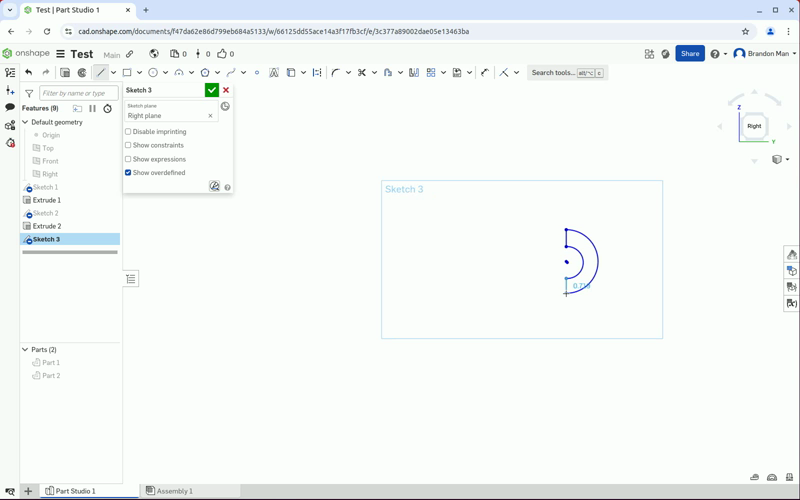
scroll(6)
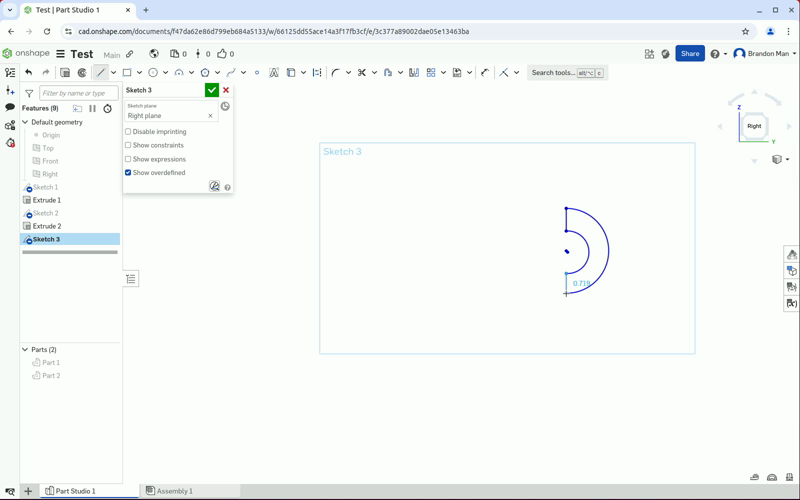
scroll(6)
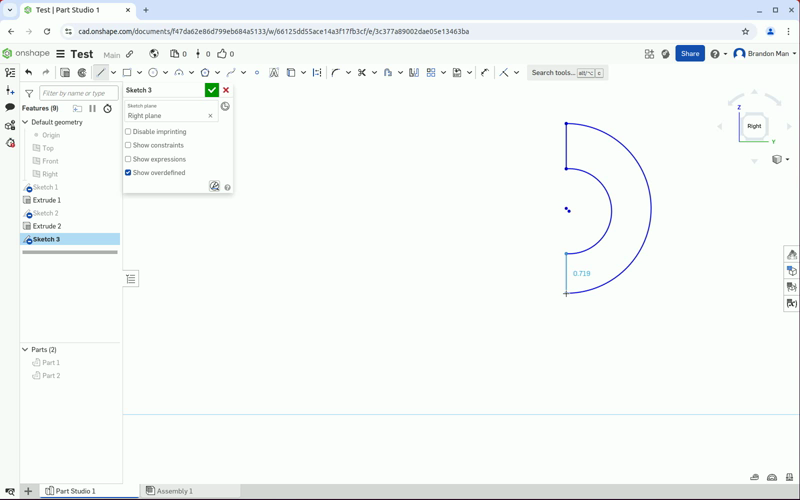
key_up(shift)
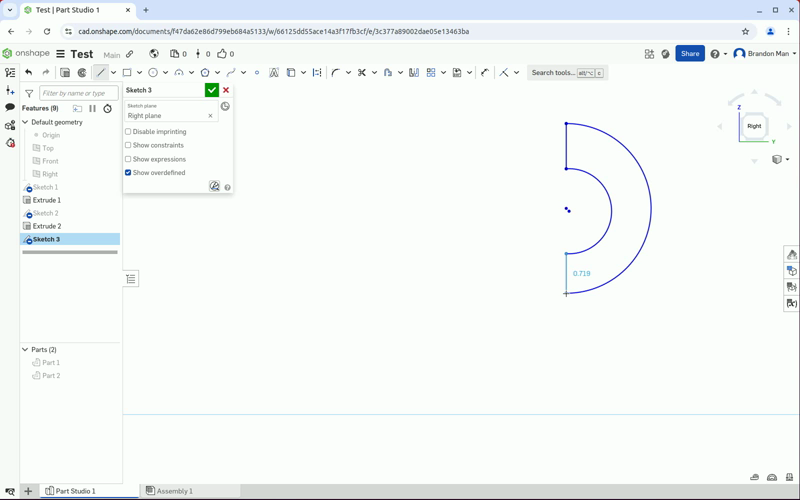
click(566, 293)
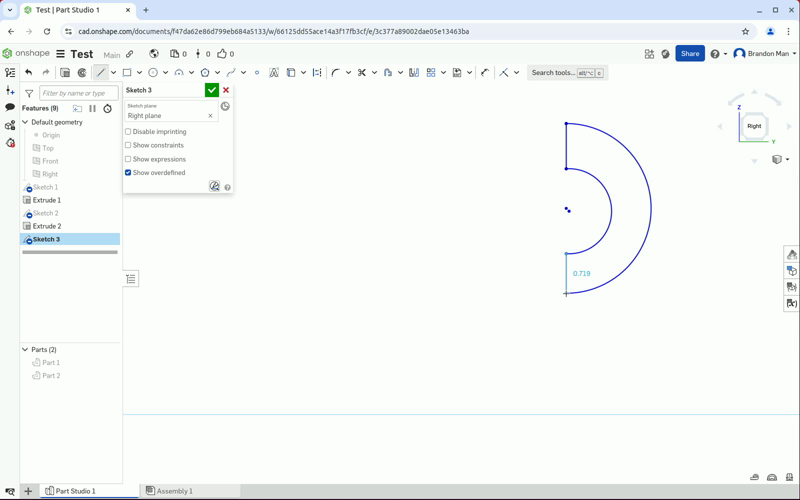
scroll(-6)
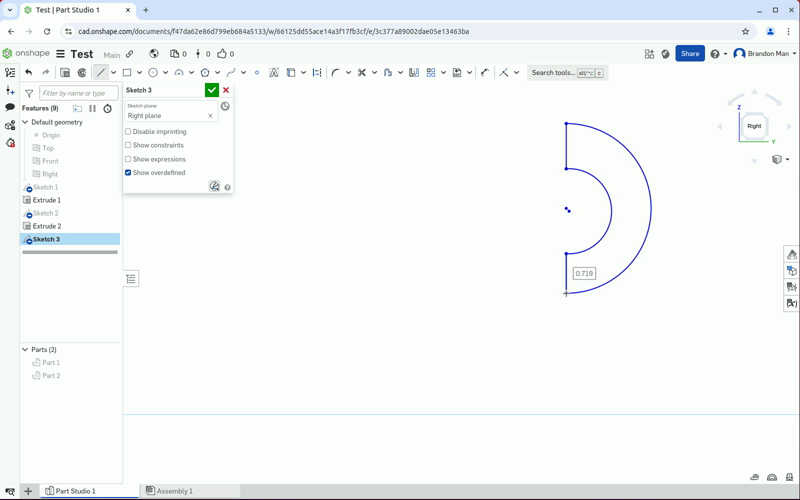
scroll(-6)
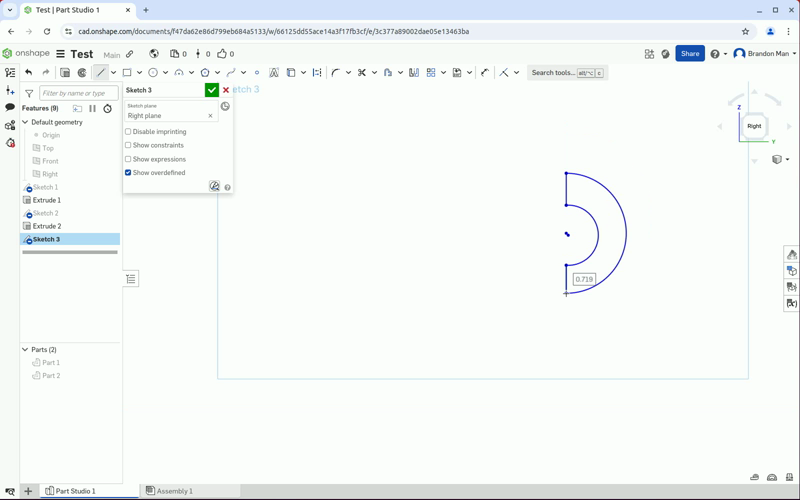
scroll(-6)
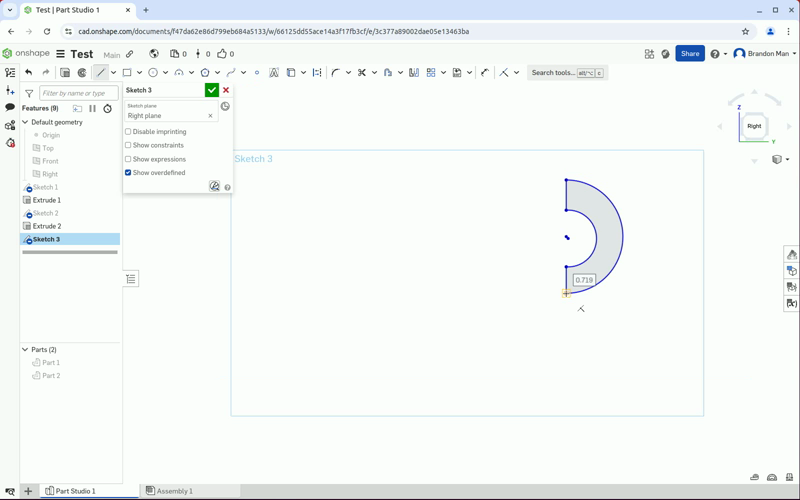
scroll(-6)
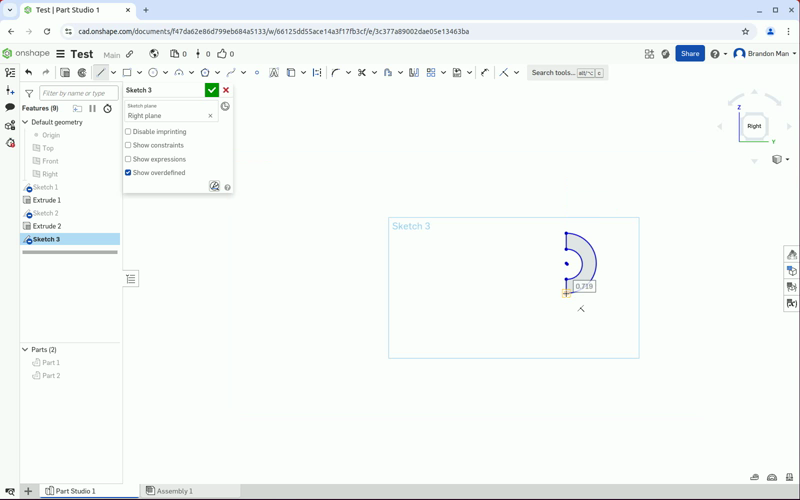
scroll(-6)
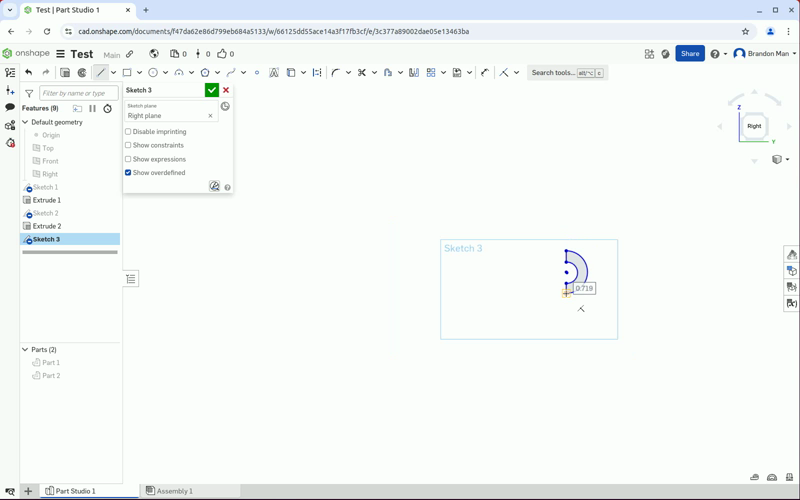
scroll(-6)
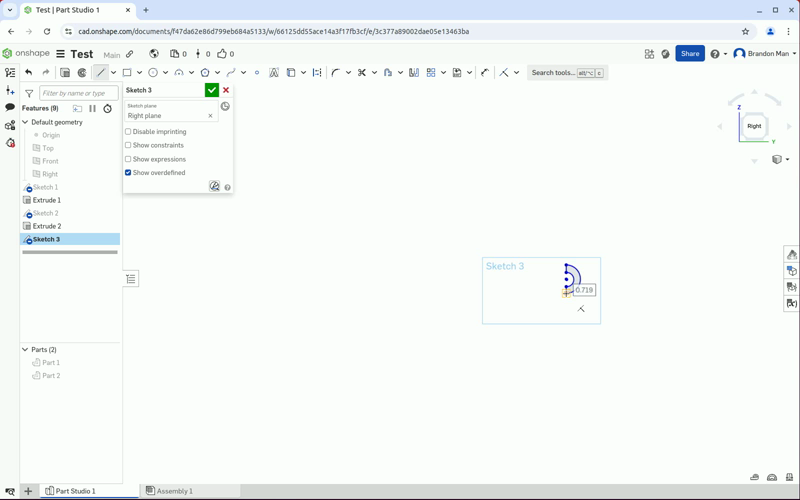
scroll(-6)
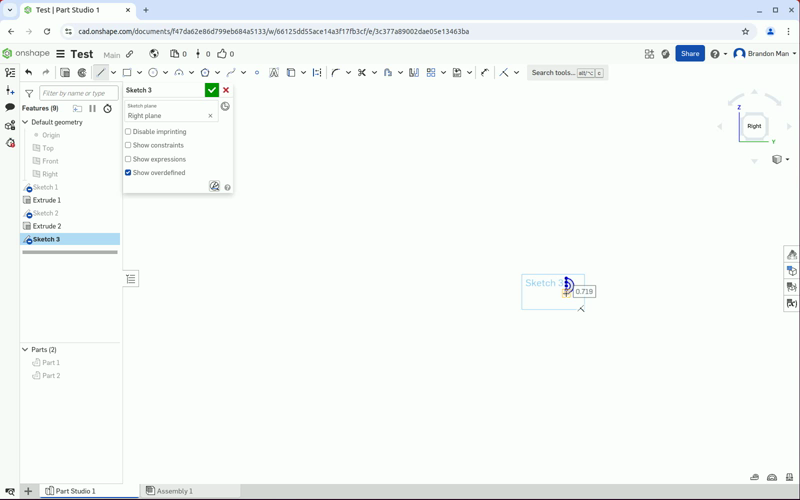
key(esc)
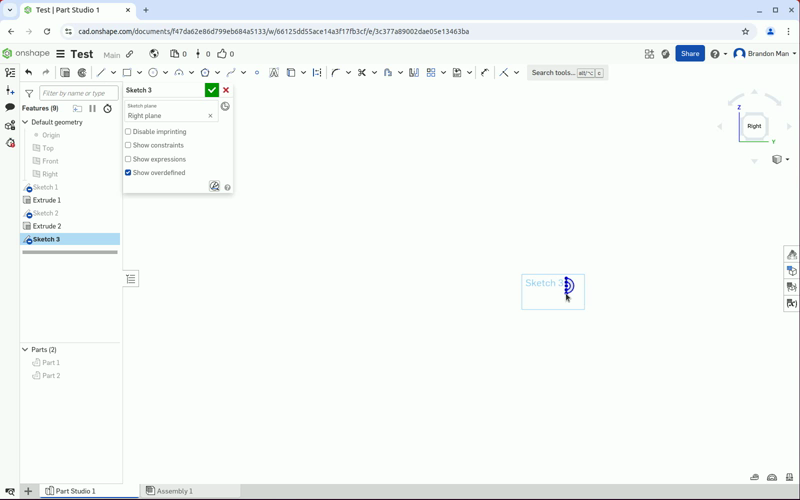
mouse_move(569, 285)
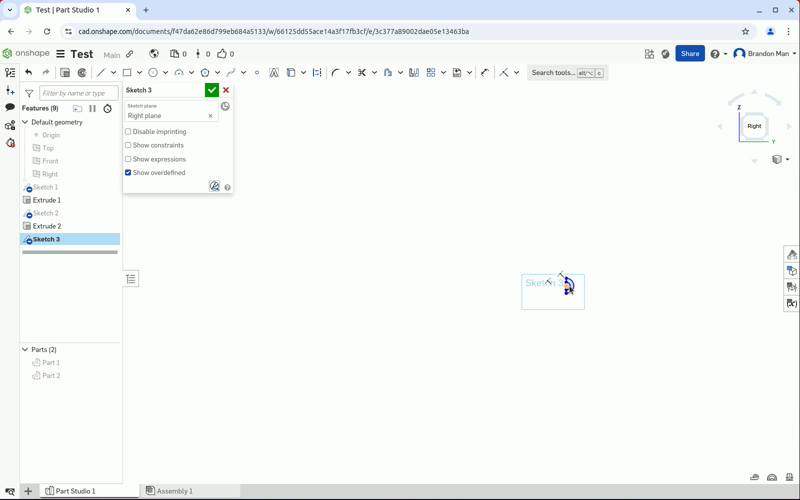
scroll(6)
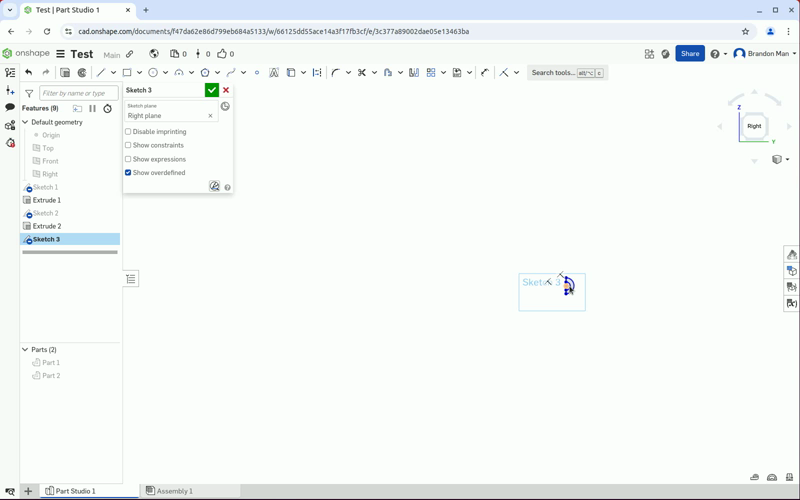
scroll(6)
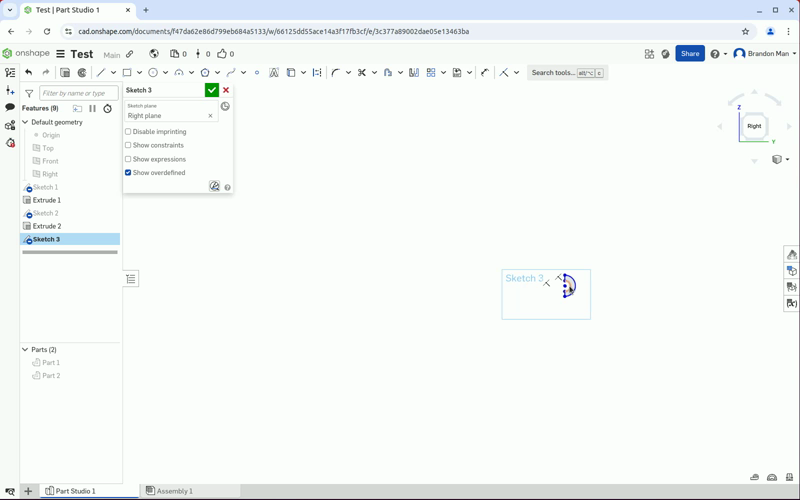
scroll(6)
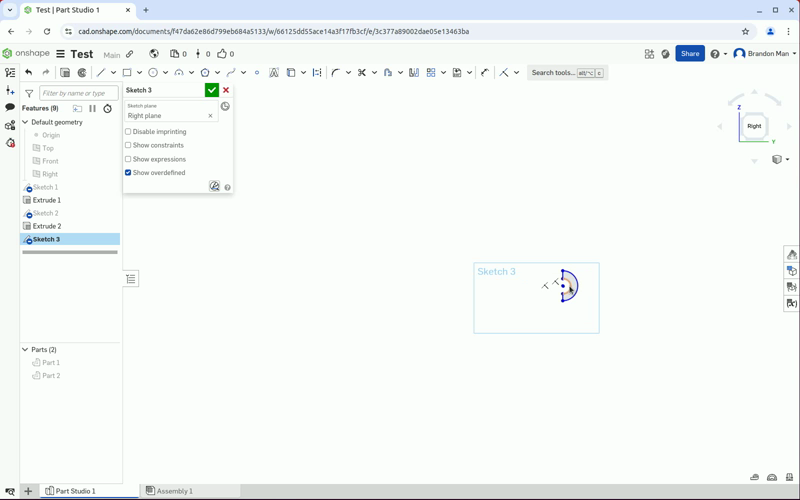
scroll(6)
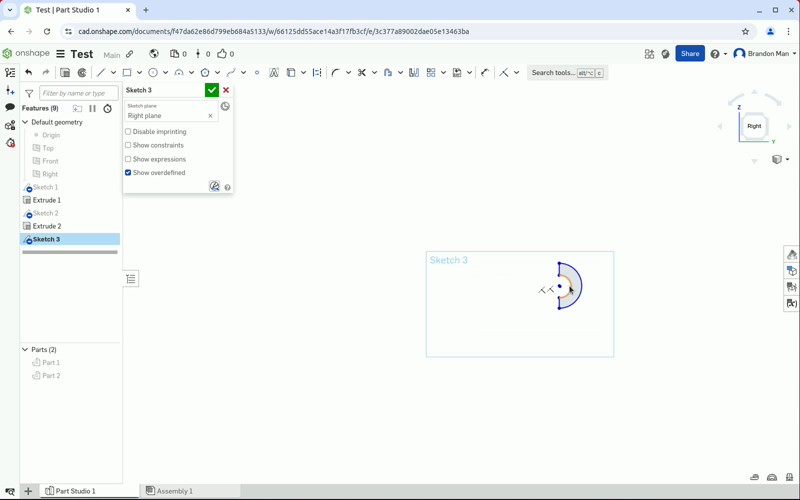
scroll(6)
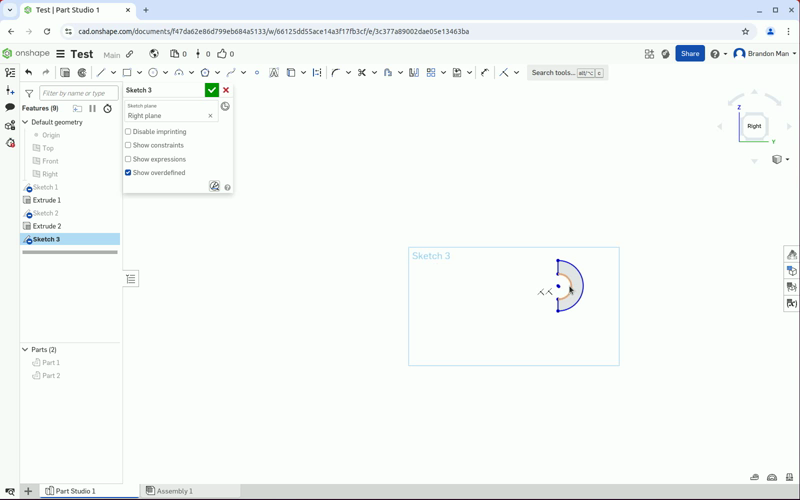
scroll(6)
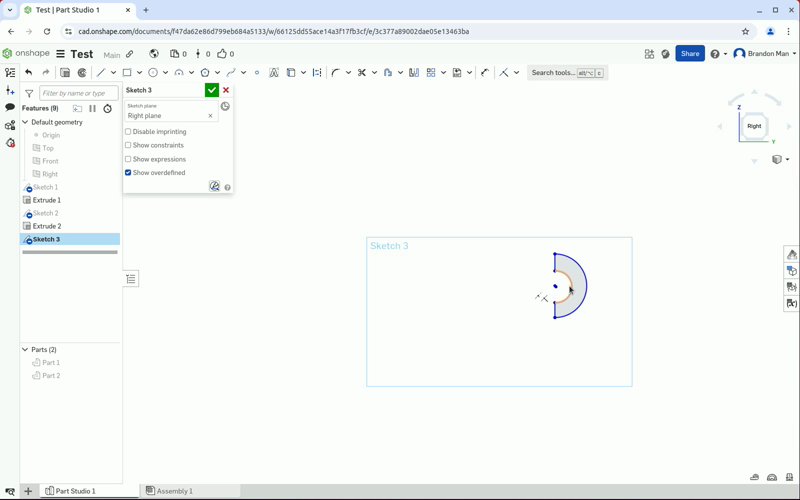
scroll(6)
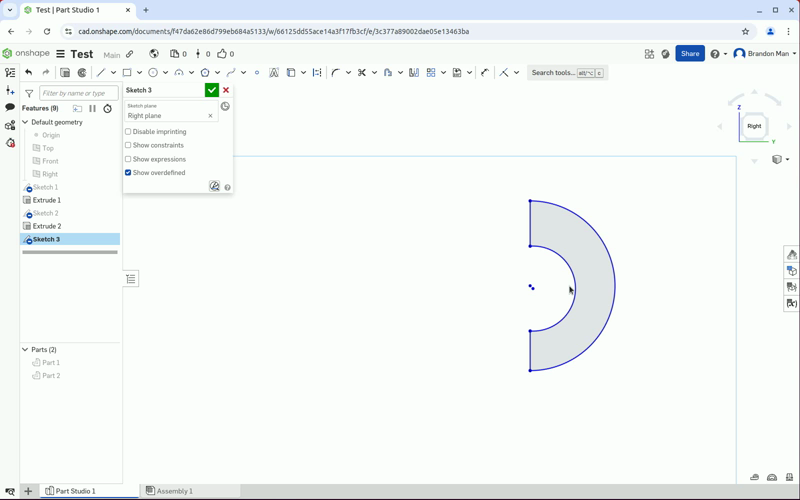
click(569, 285)
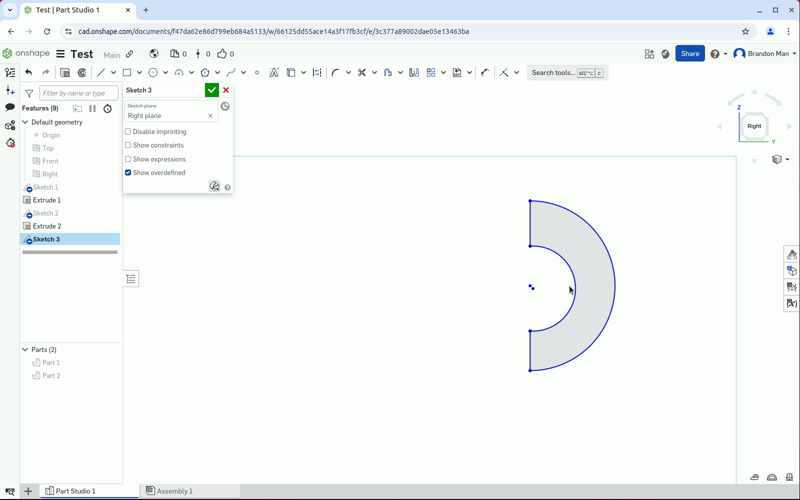
scroll(-6)
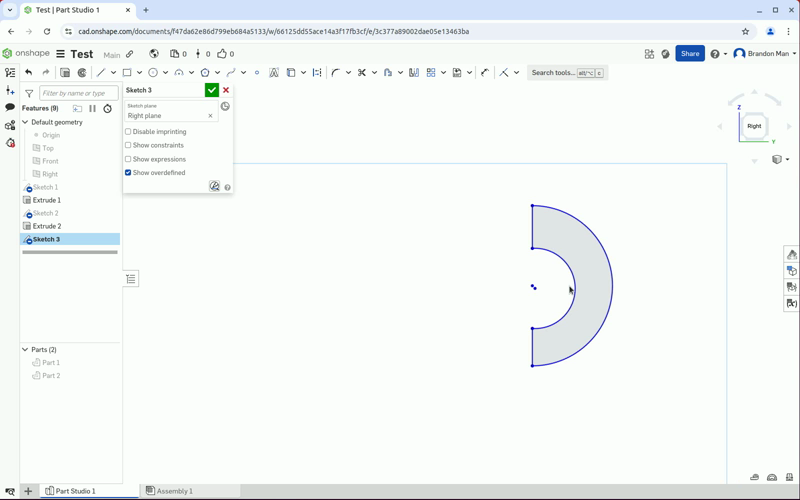
scroll(-6)
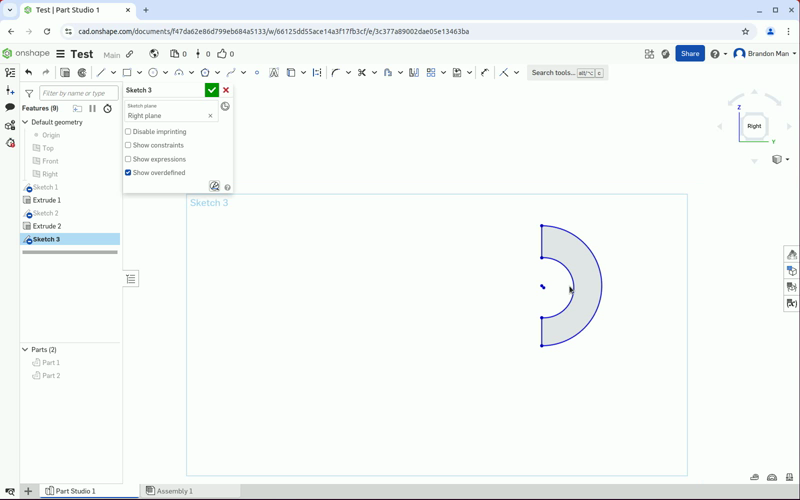
scroll(-6)
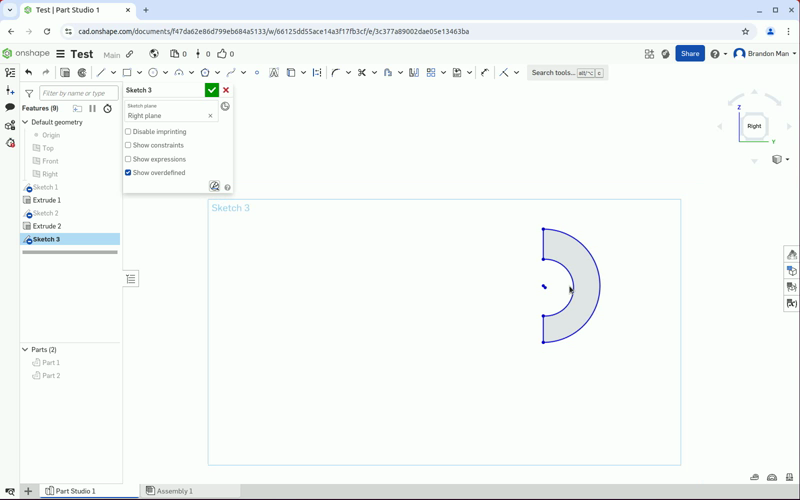
scroll(-6)
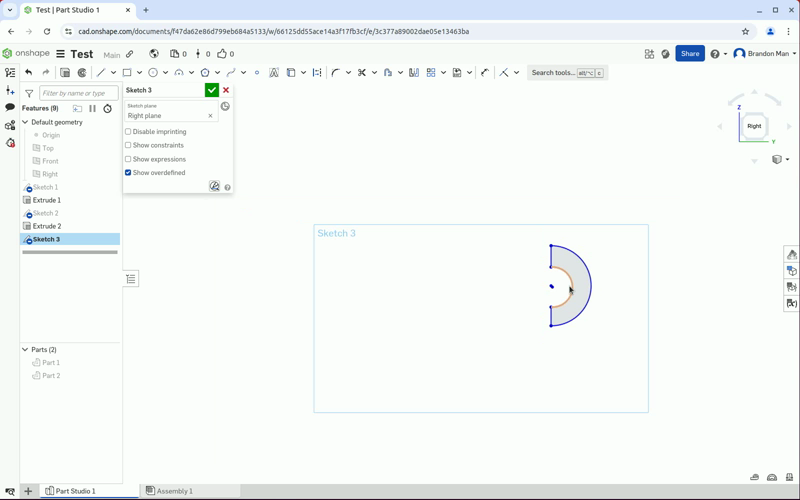
scroll(-6)
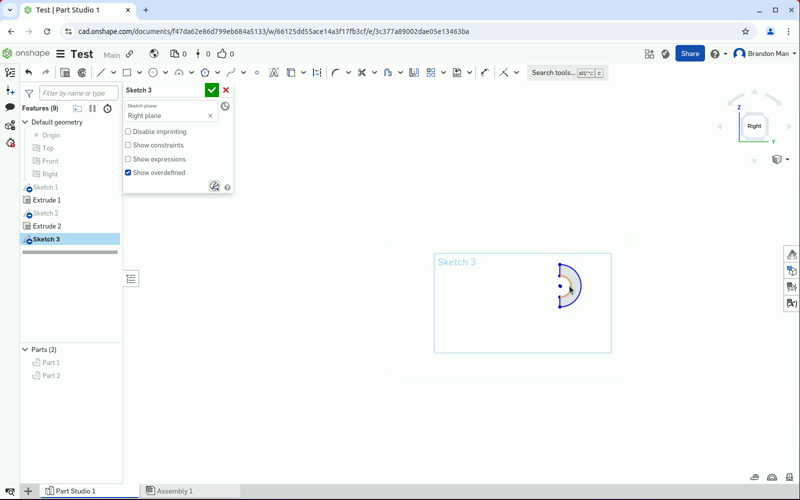
scroll(-6)
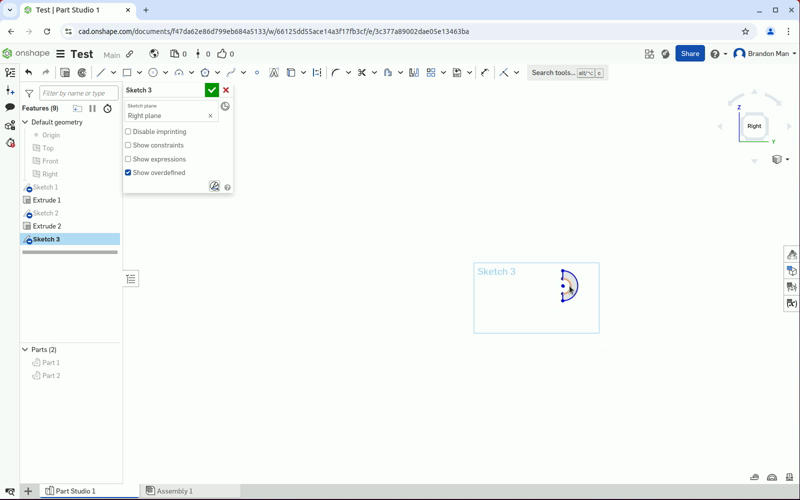
scroll(-6)
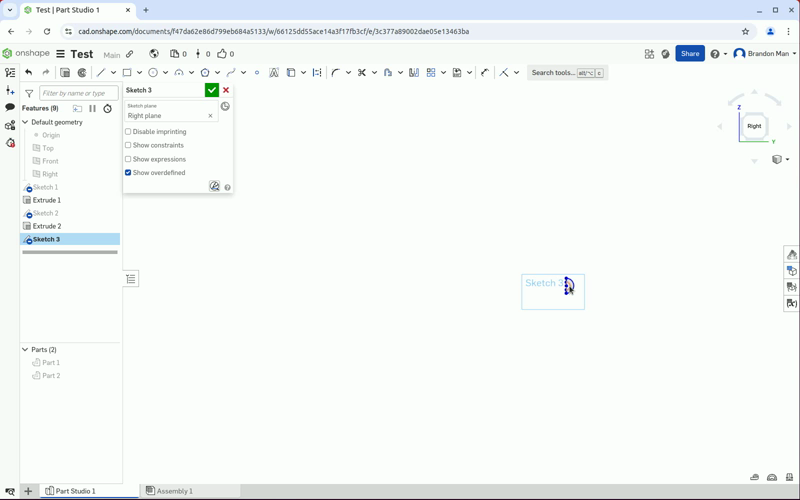
mouse_move(73, 352)
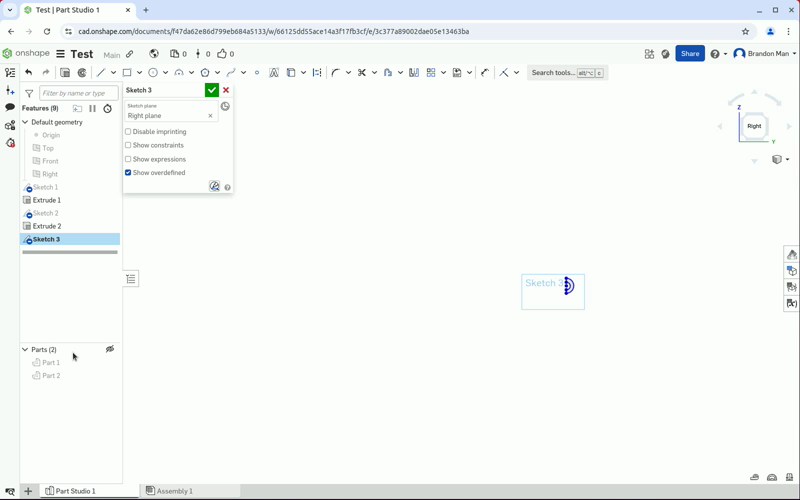
key(shift+y)
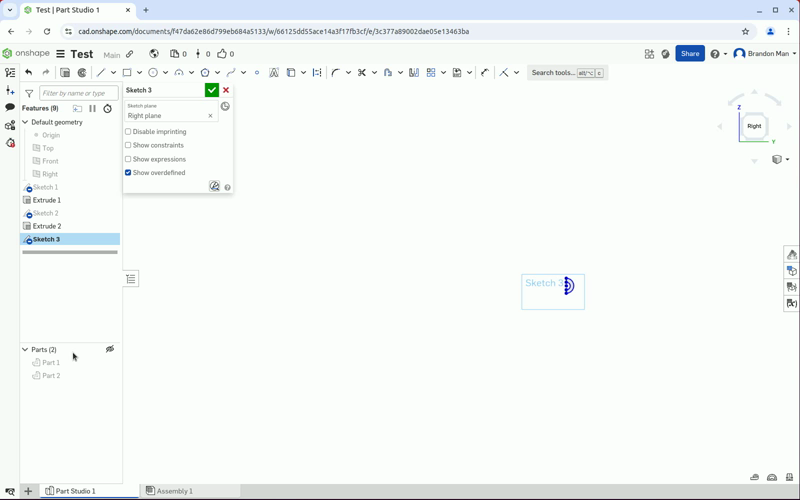
key(shift+e)
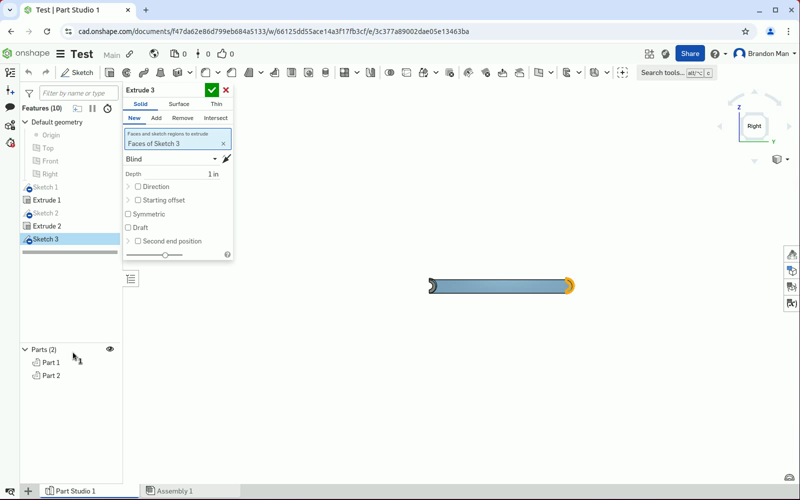
mouse_move(143, 106)
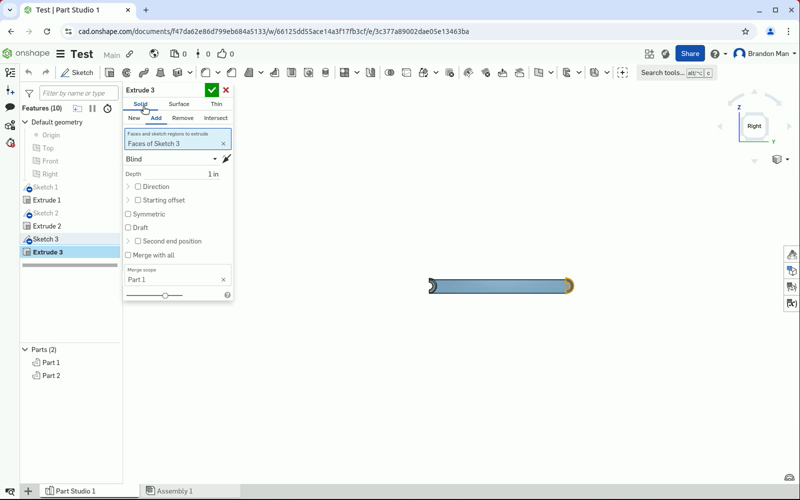
click(143, 106)
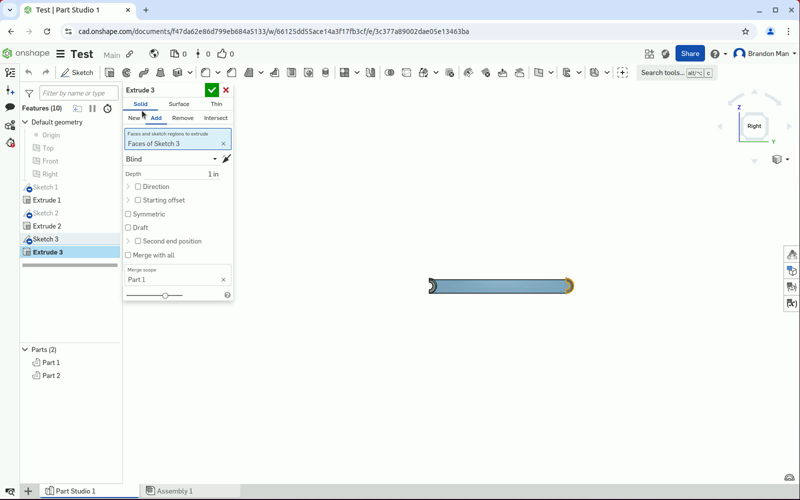
mouse_move(137, 120)
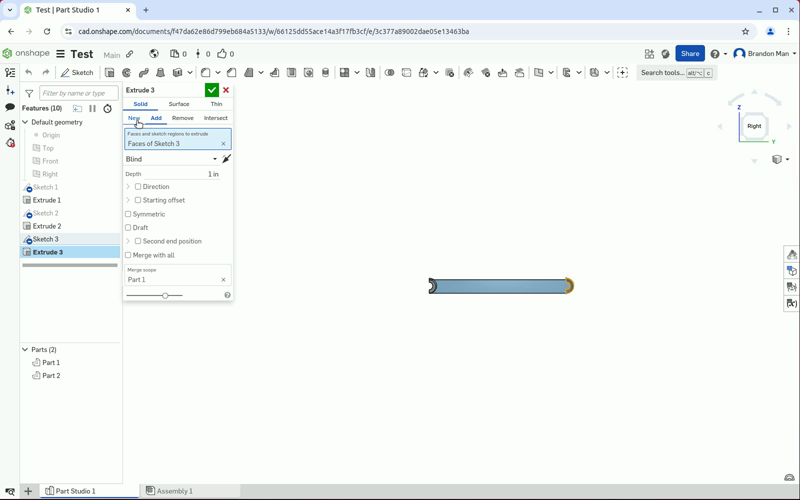
click(137, 120)
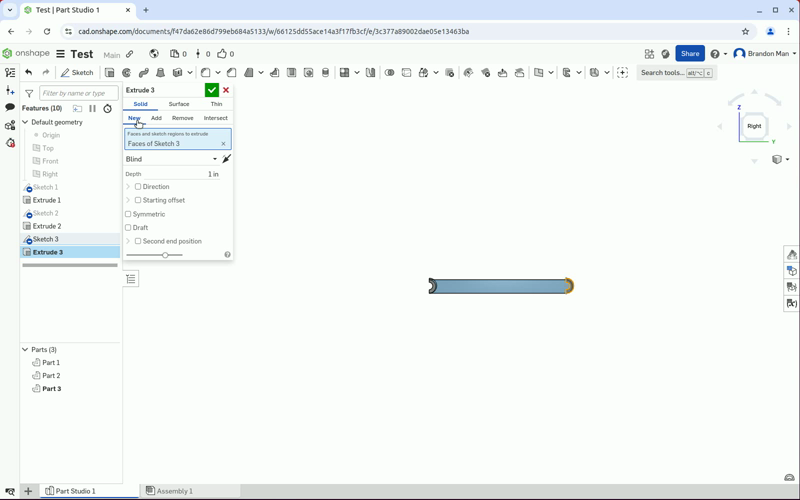
key(tab, 4)
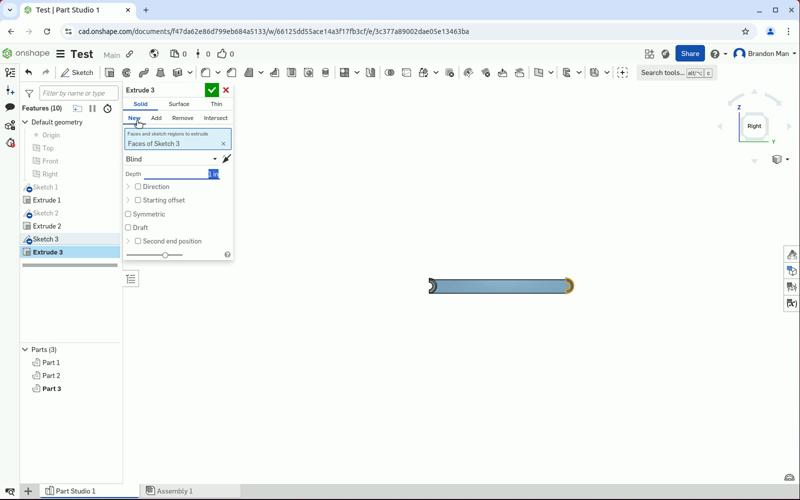
text(1.444)
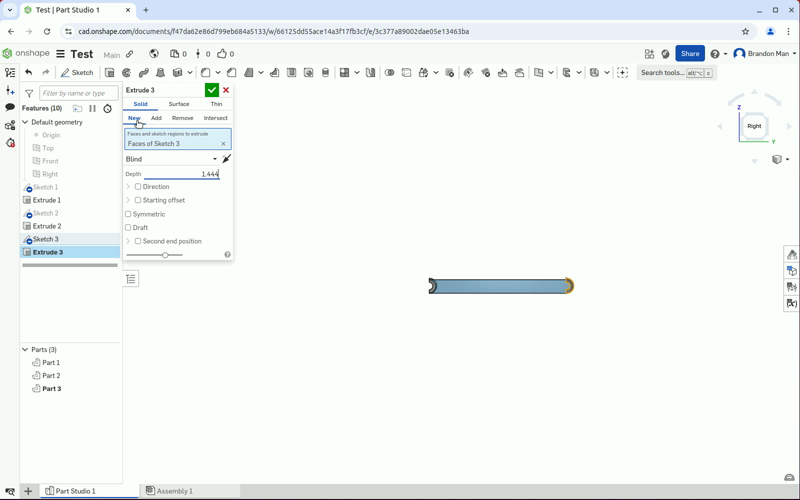
key(enter)
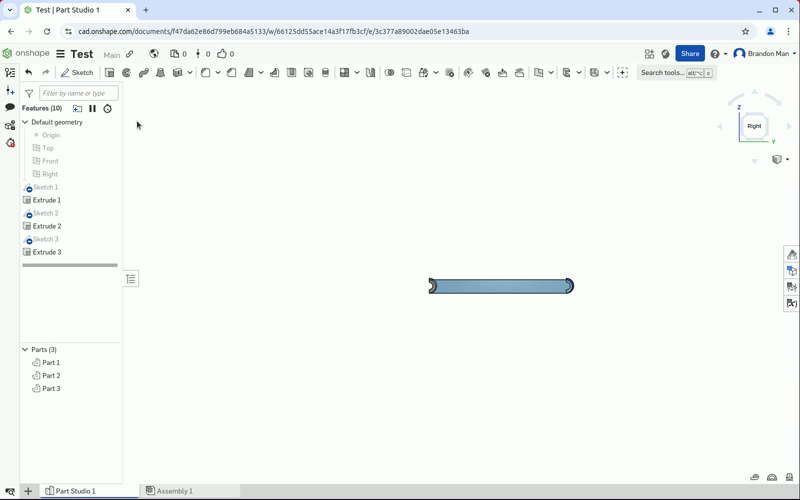
key(shift+h)
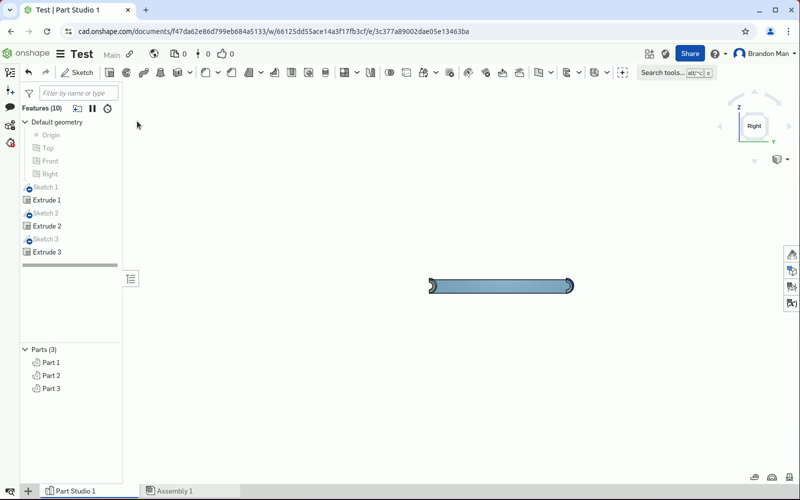
key(shift+h)
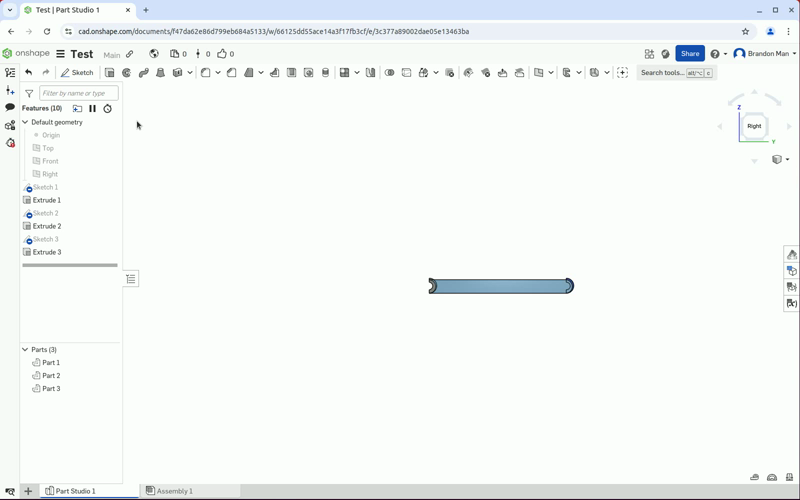
mouse_move(73, 189)
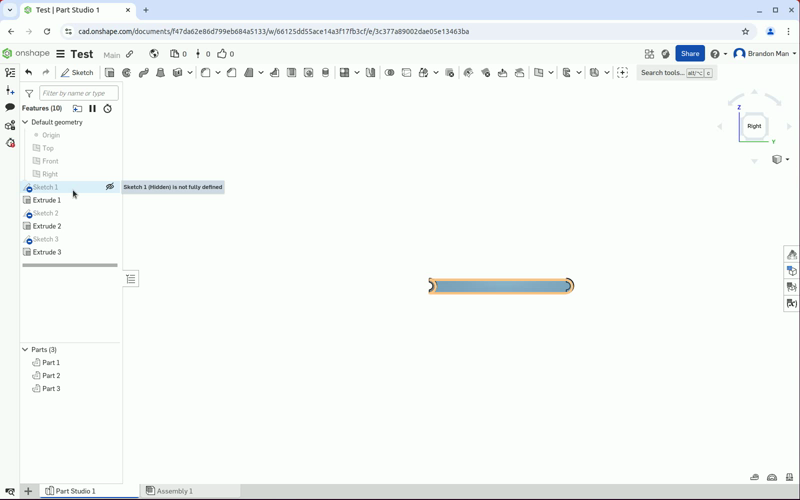
click(73, 189)
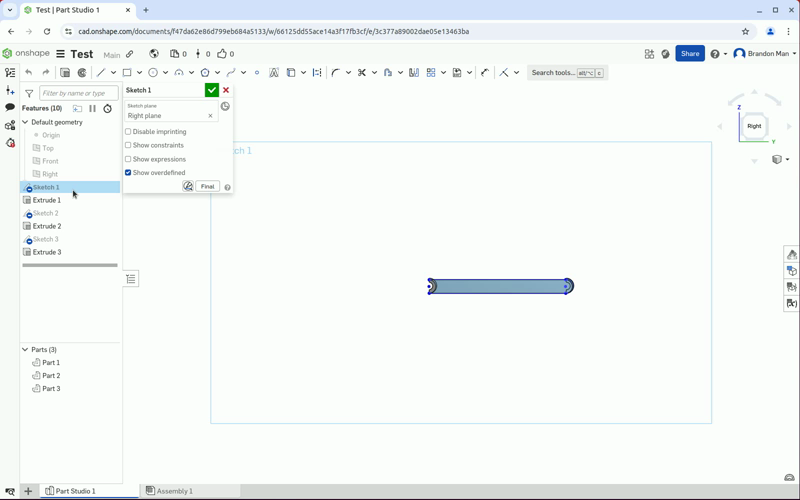
mouse_move(229, 92)
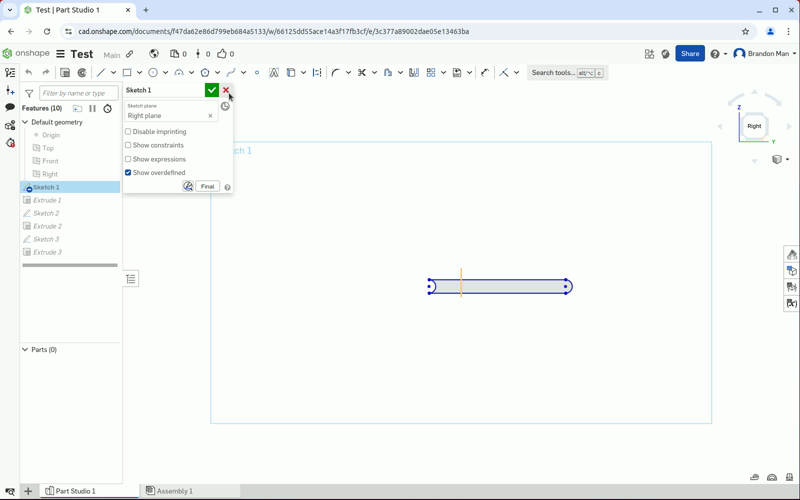
click(229, 92)
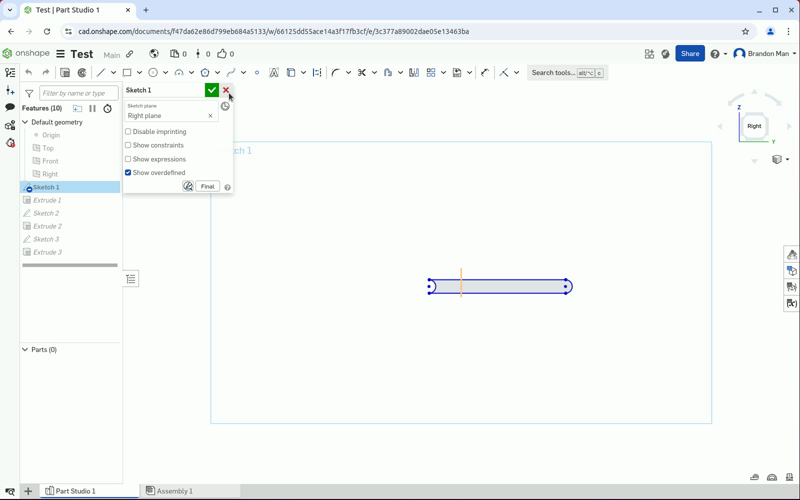
key(shift+s)
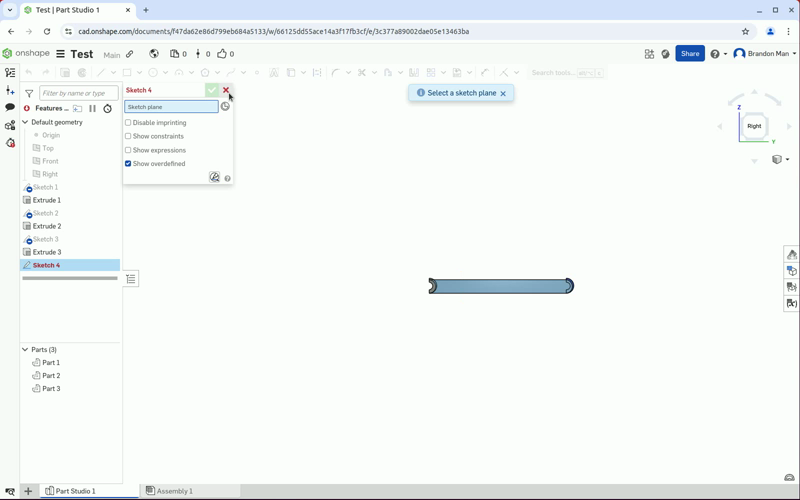
mouse_move(73, 176)
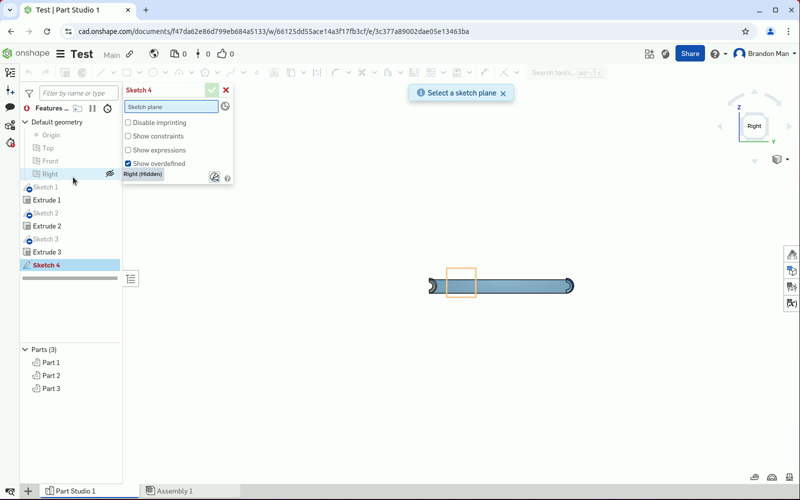
click(73, 176)
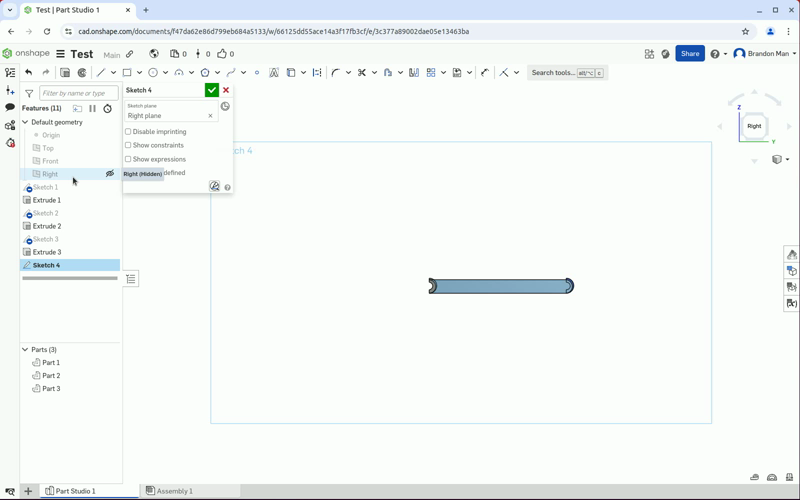
mouse_move(73, 352)
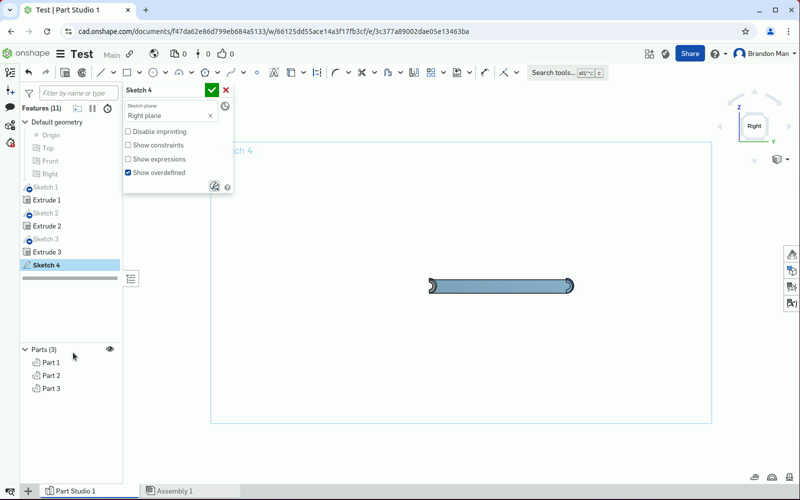
key(y)
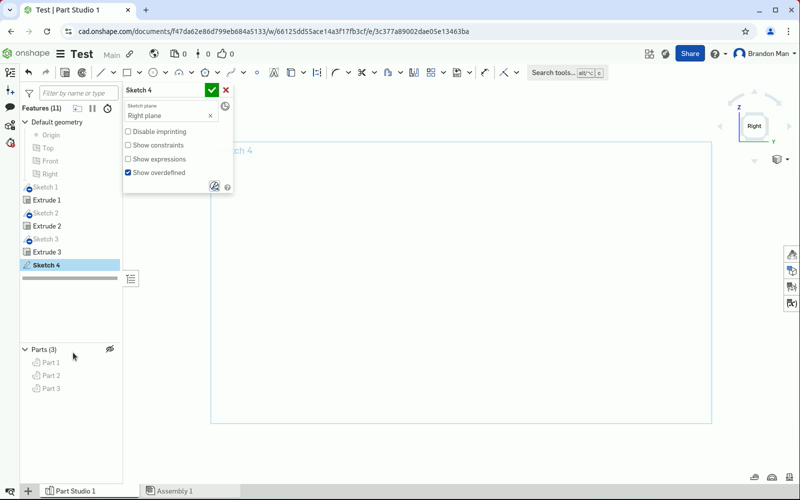
key(a)
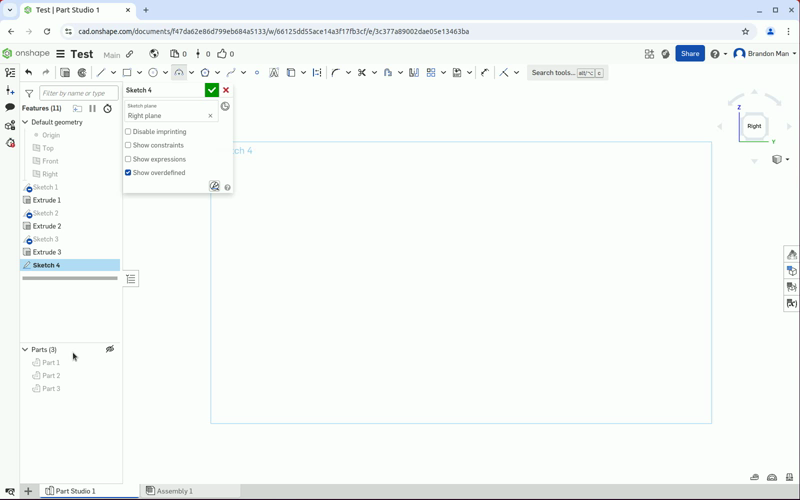
key_down(shift)
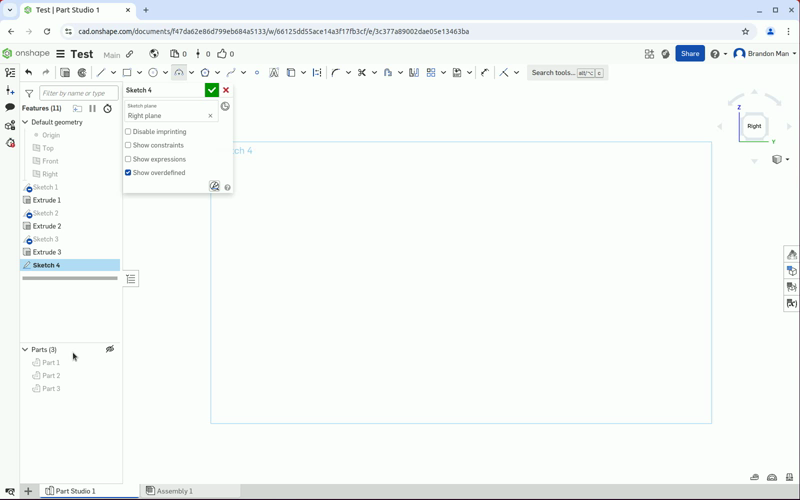
mouse_move(429, 293)
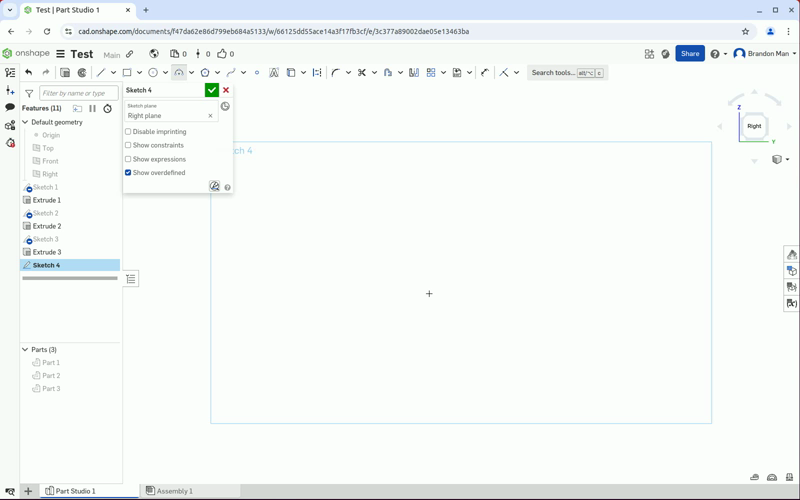
click(429, 293)
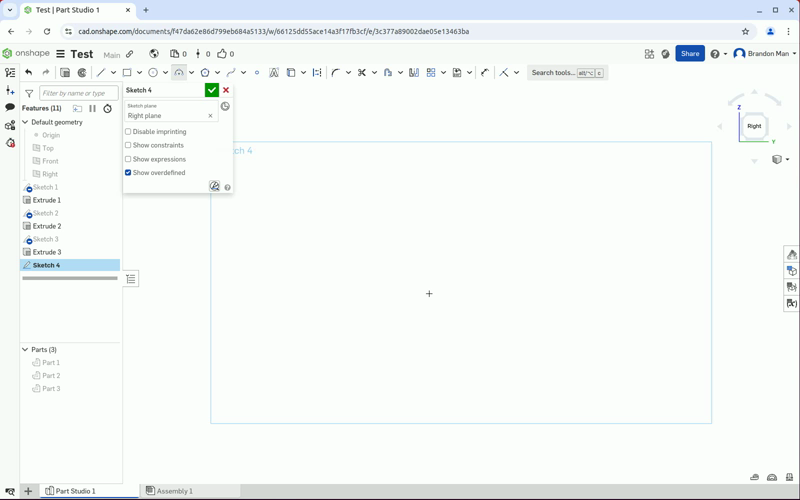
key_up(shift)
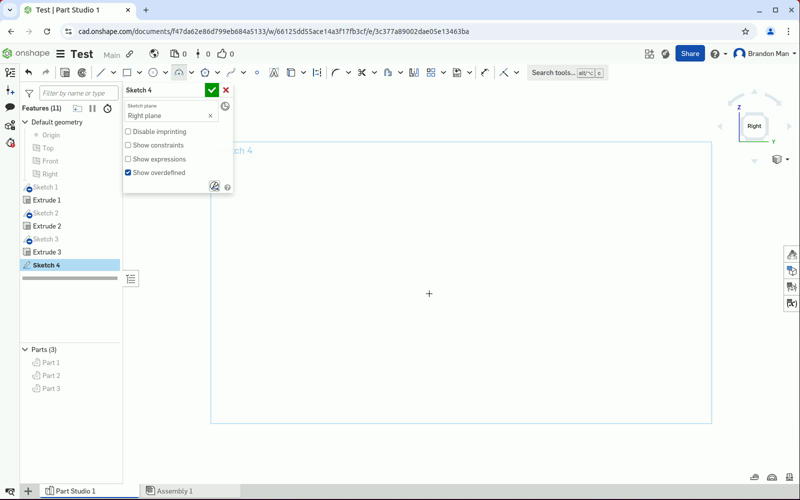
key_down(shift)
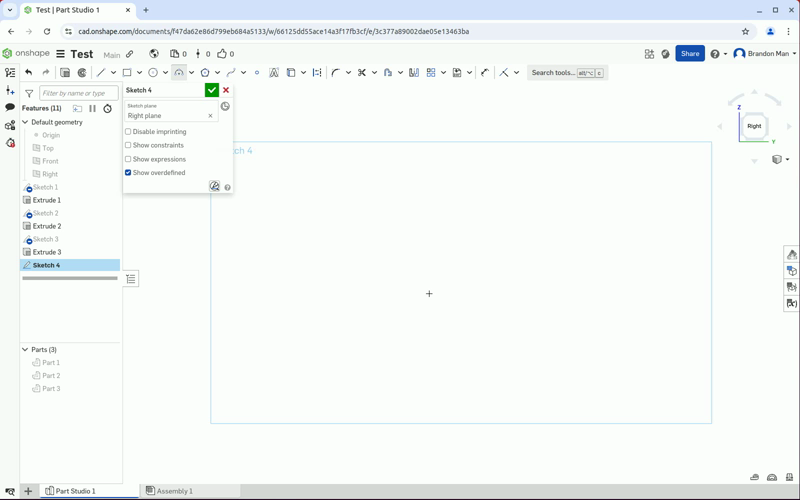
mouse_move(429, 278)
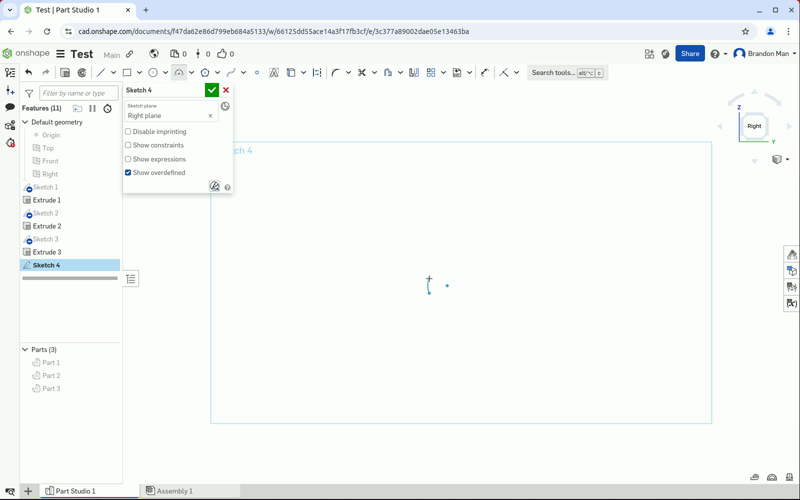
click(429, 278)
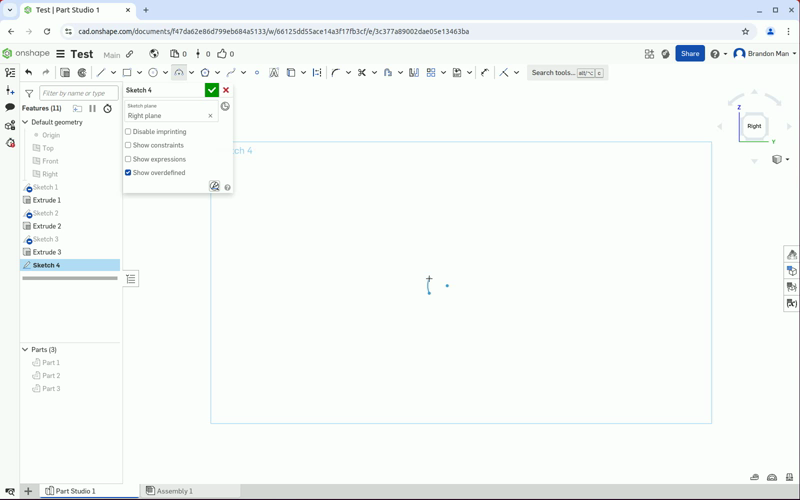
mouse_move(436, 285)
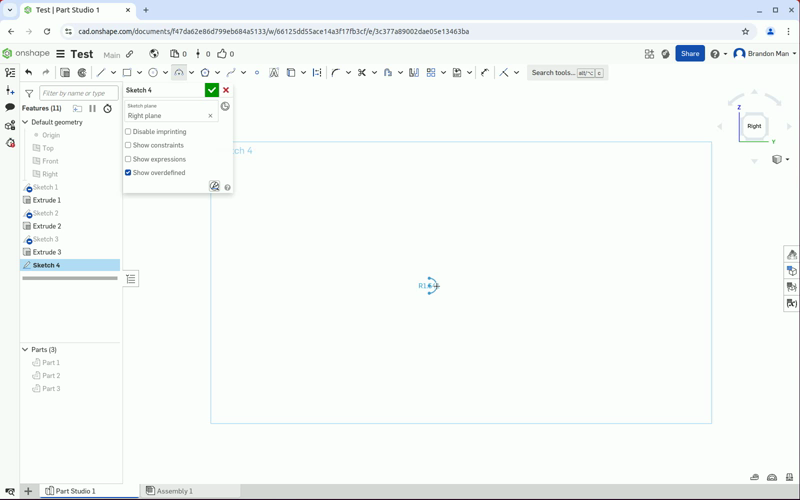
click(436, 285)
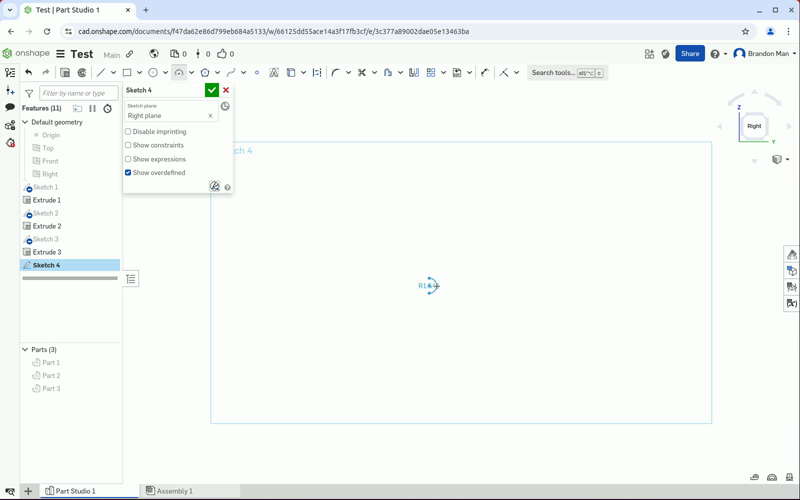
key_up(shift)
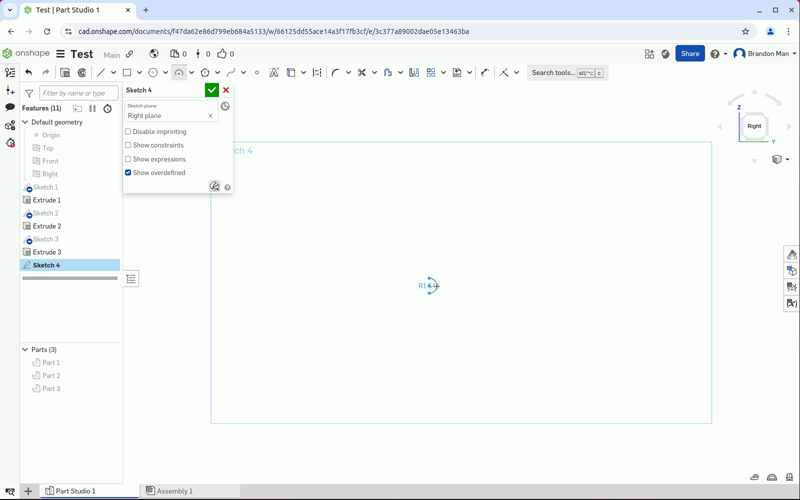
key(esc)
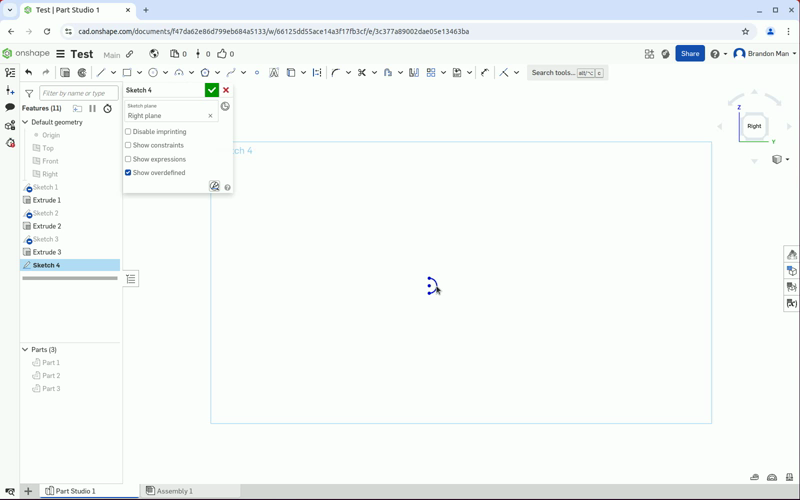
key(l)
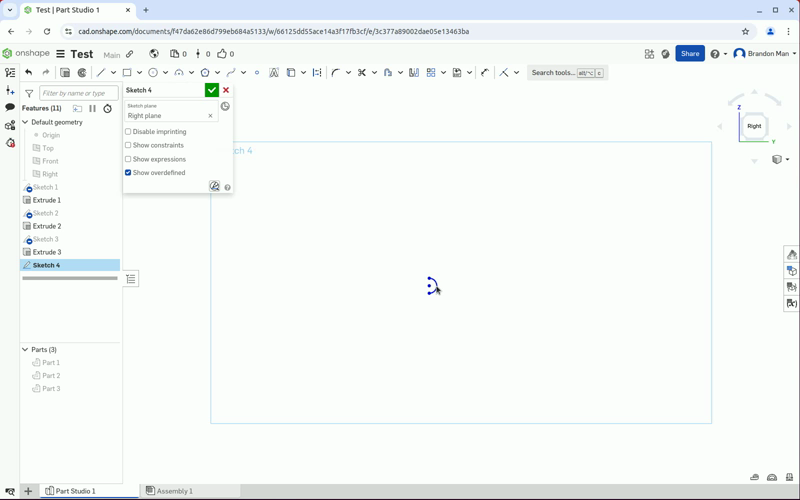
mouse_move(429, 278)
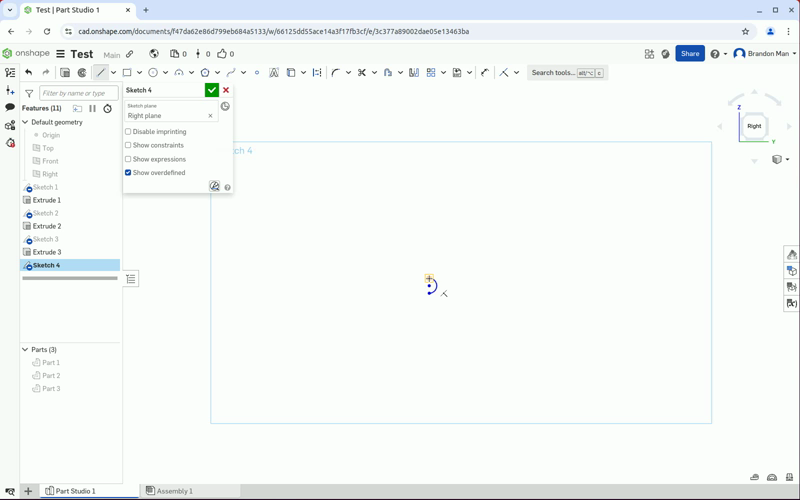
click(429, 278)
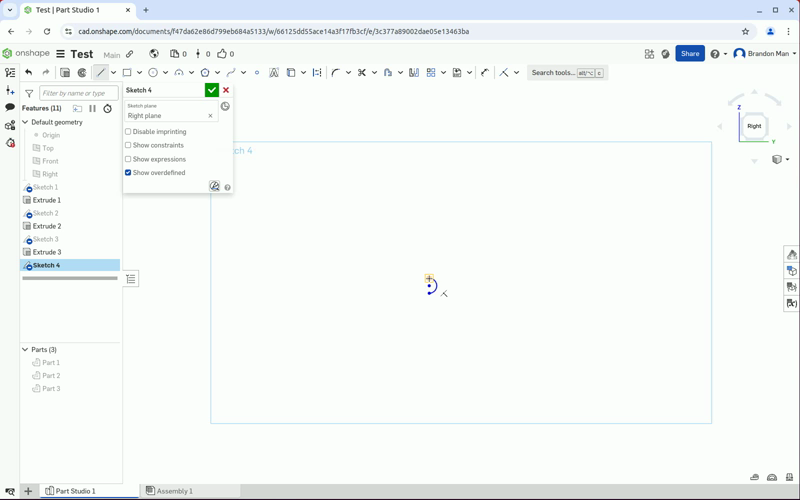
key_down(shift)
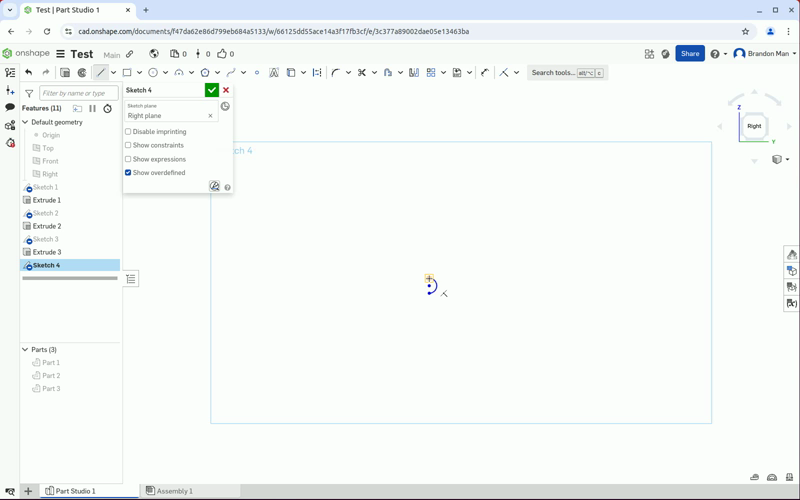
mouse_move(459, 278)
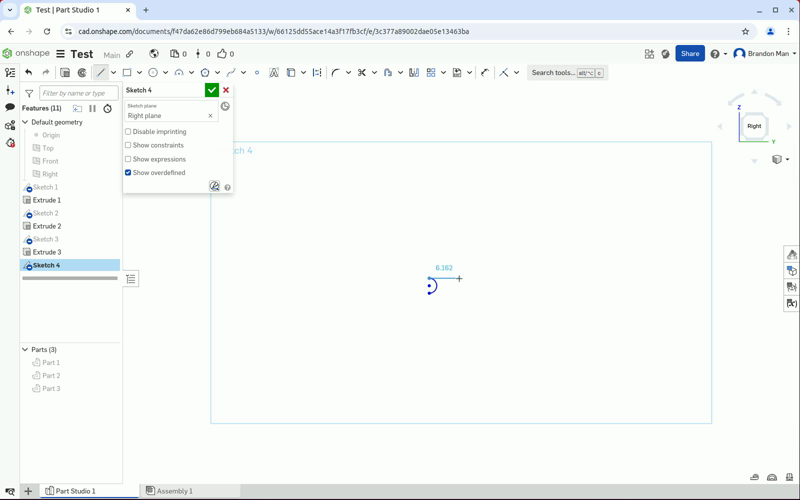
mouse_move(429, 282)
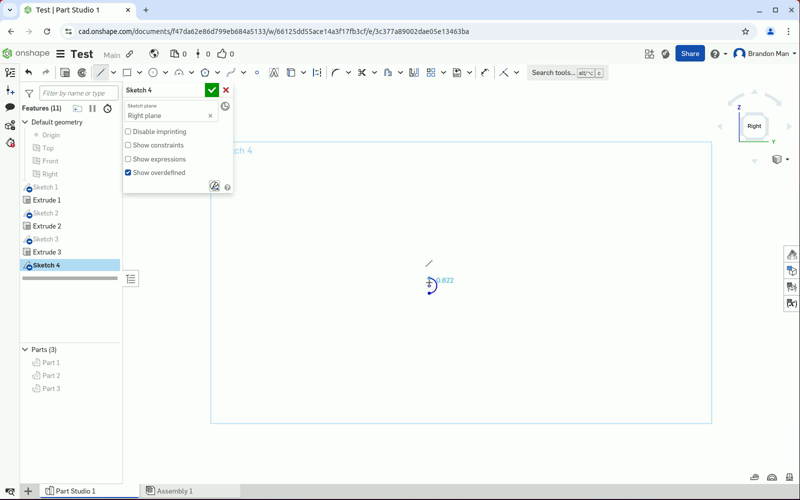
scroll(6)
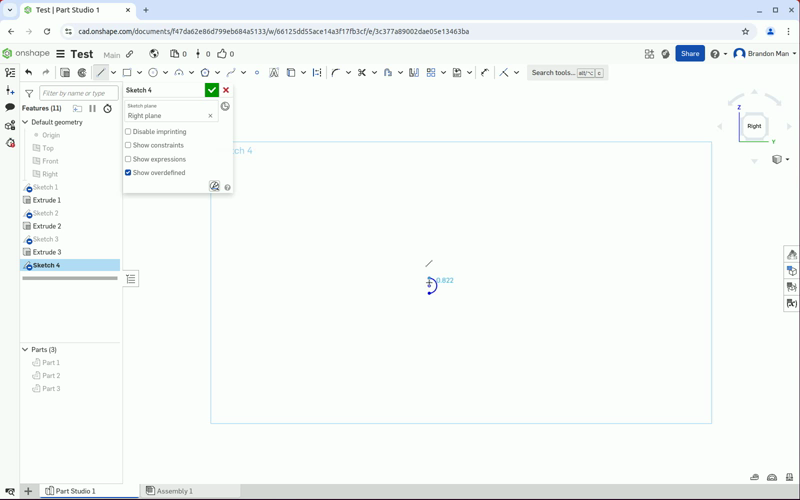
scroll(6)
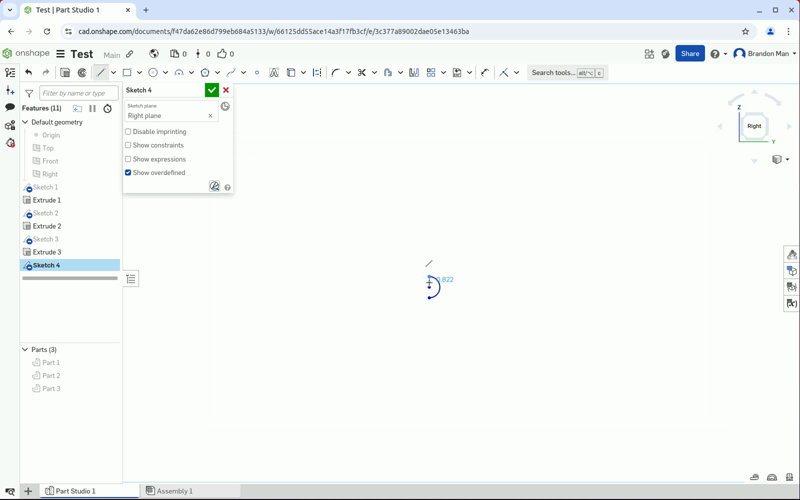
scroll(6)
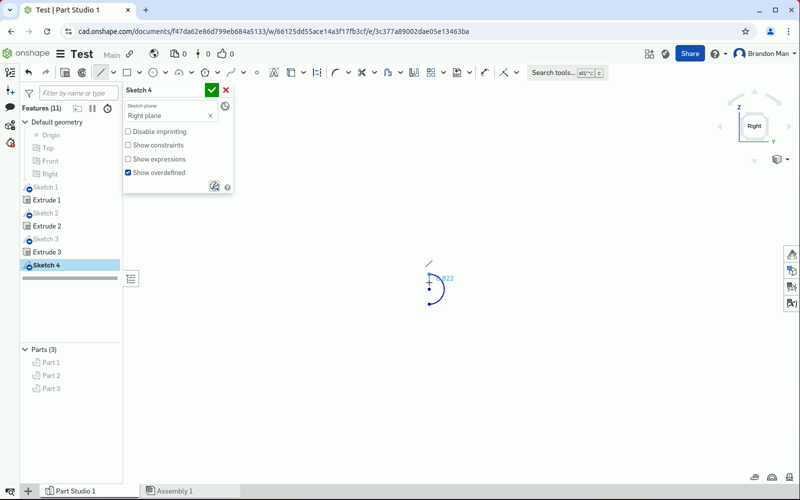
scroll(6)
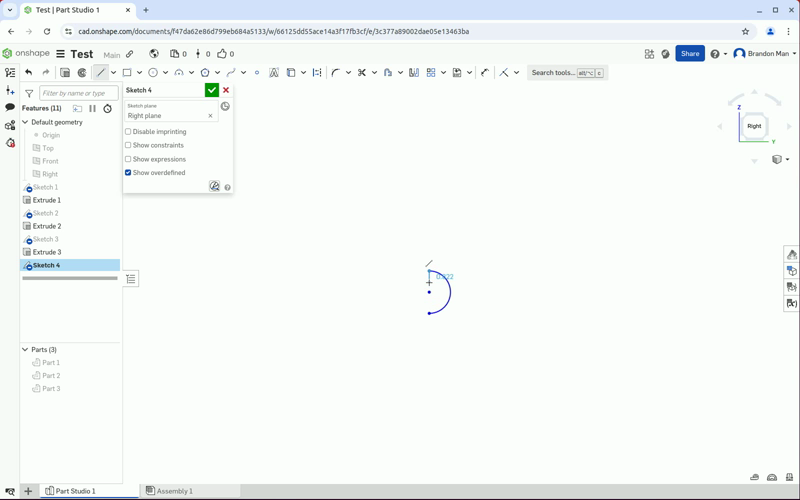
scroll(6)
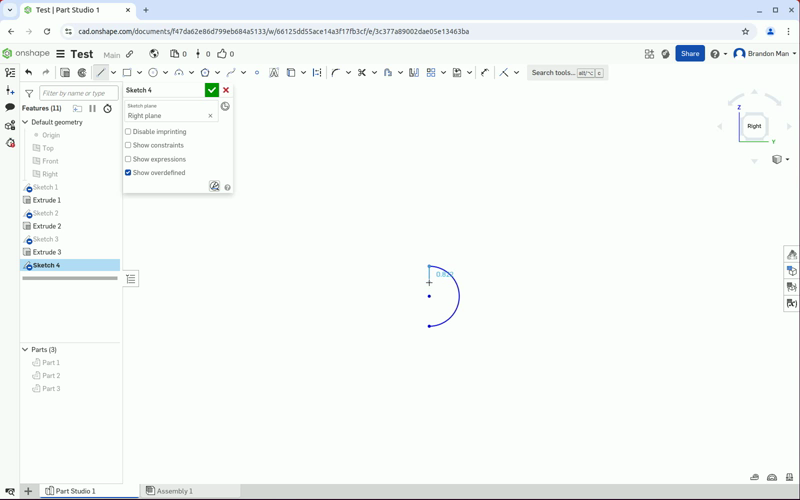
scroll(6)
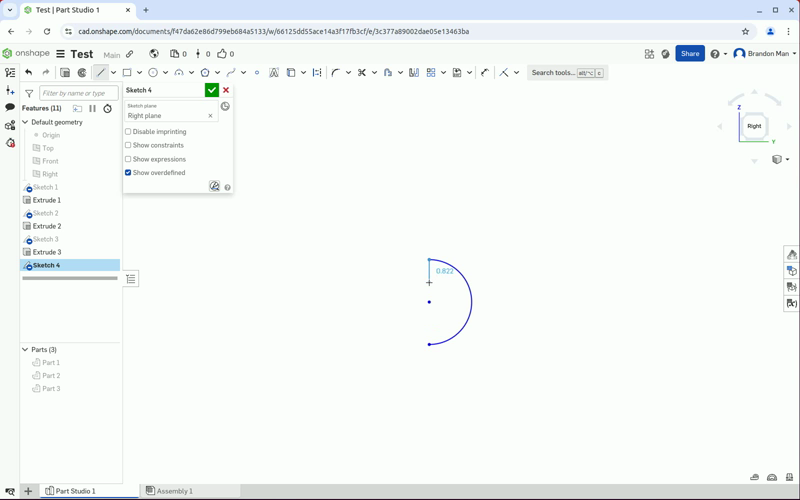
scroll(6)
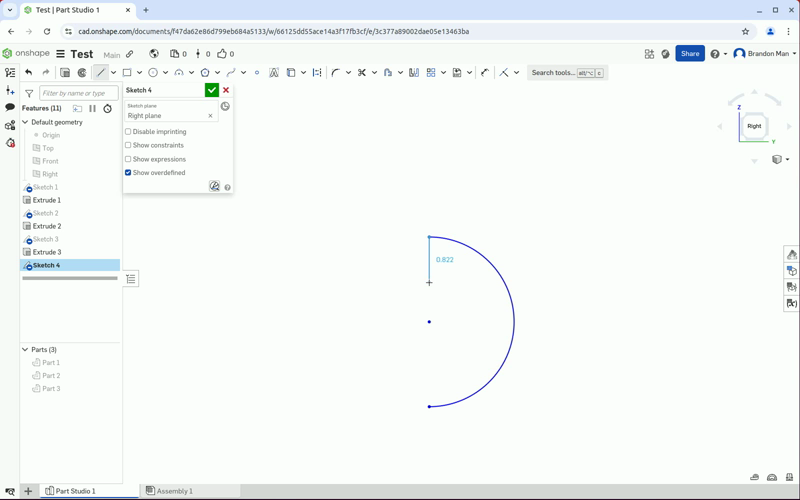
click(429, 282)
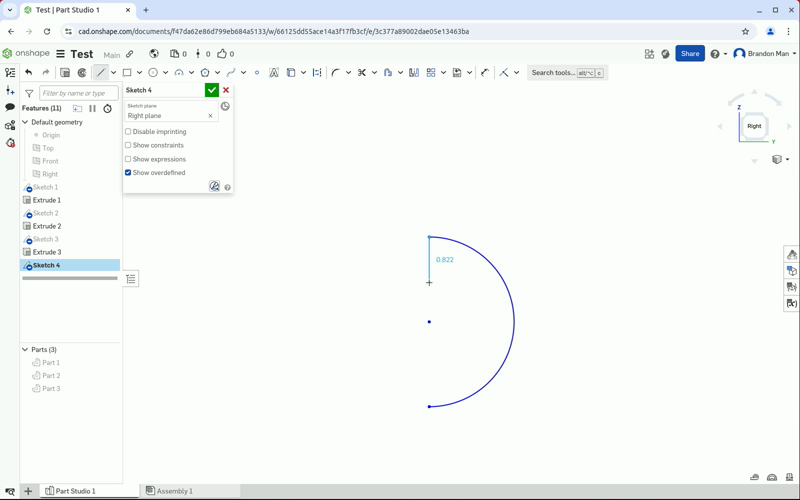
scroll(-6)
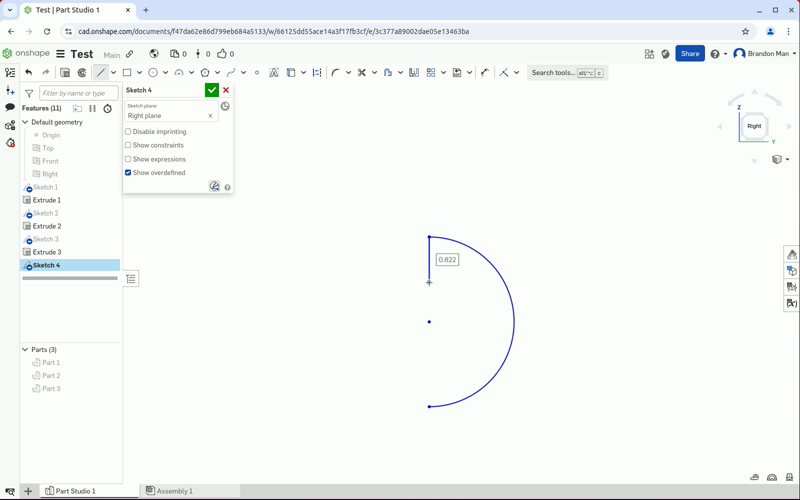
scroll(-6)
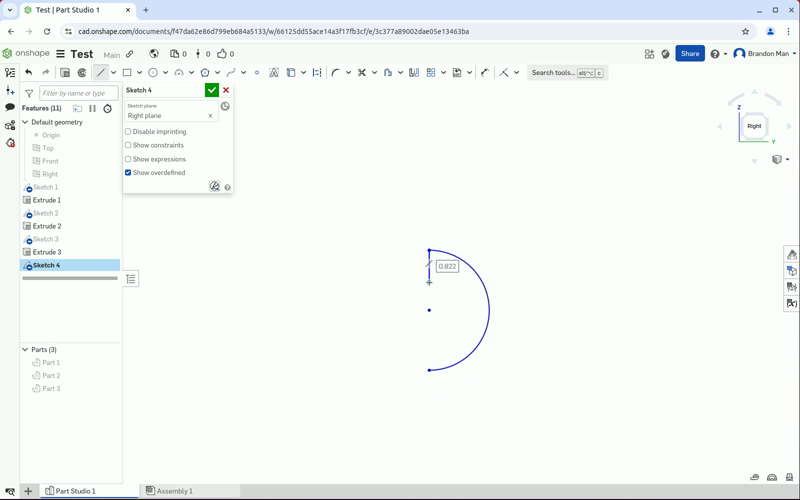
scroll(-6)
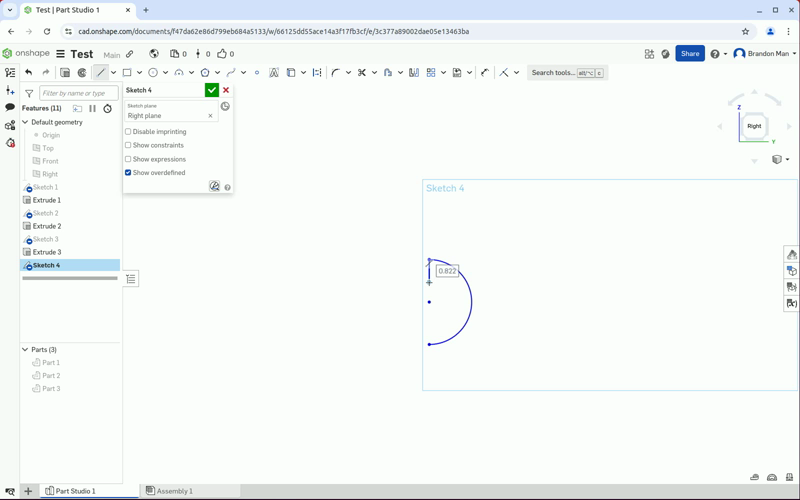
scroll(-6)
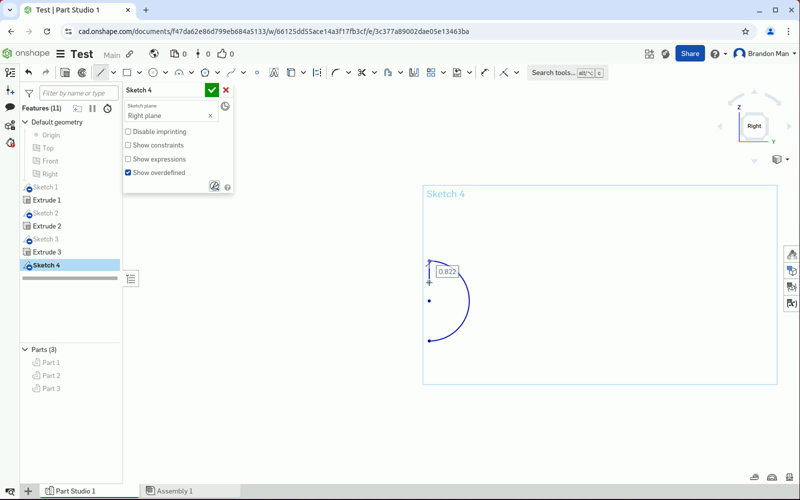
scroll(-6)
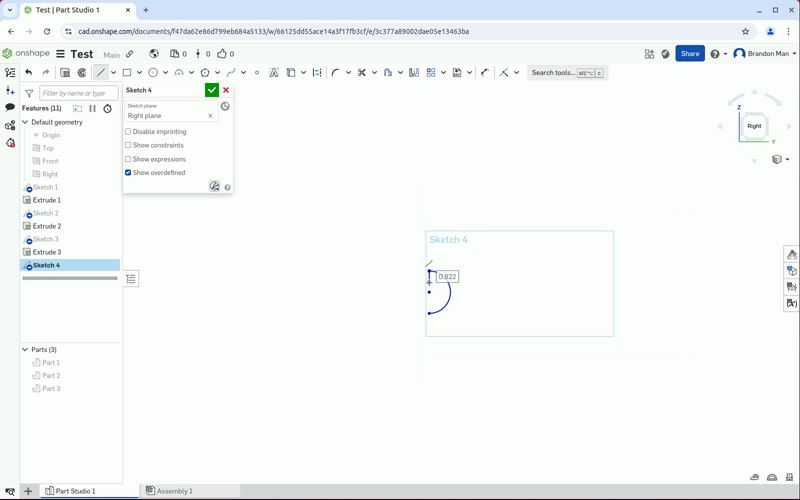
scroll(-6)
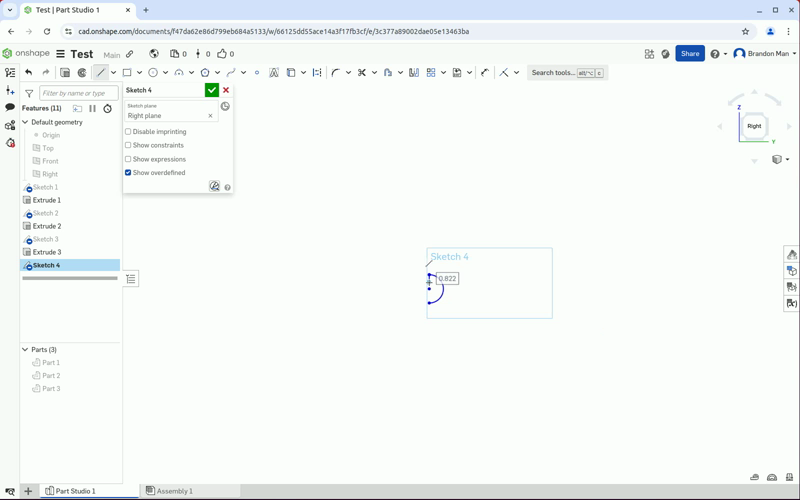
scroll(-6)
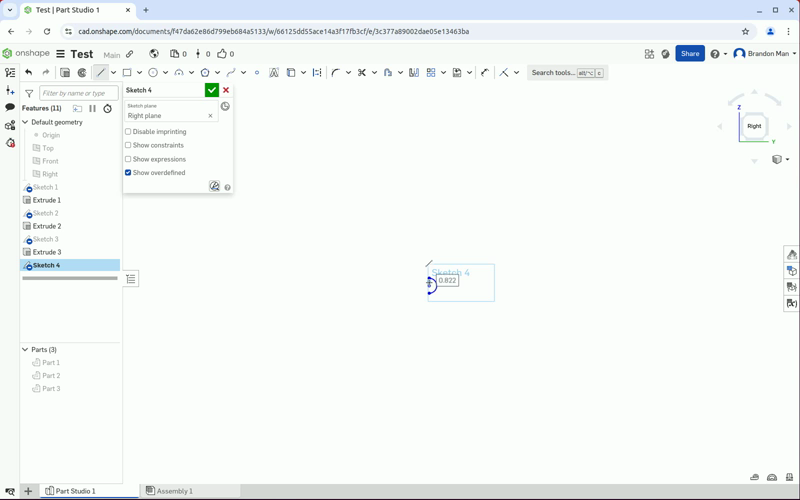
key_up(shift)
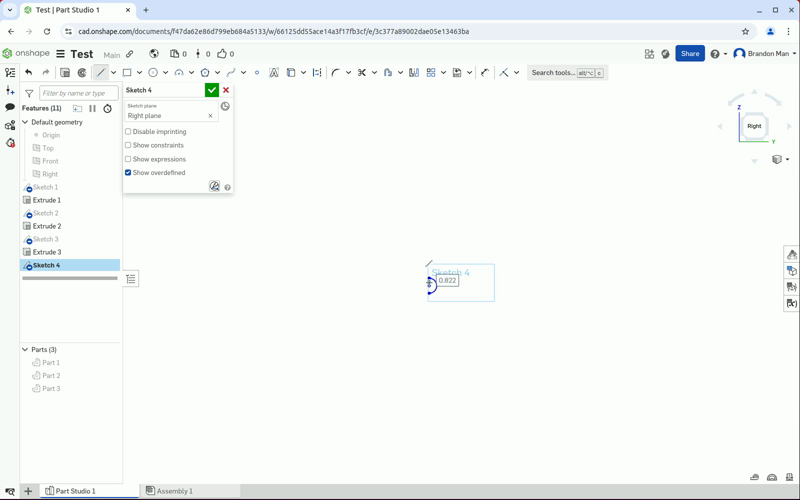
key(esc)
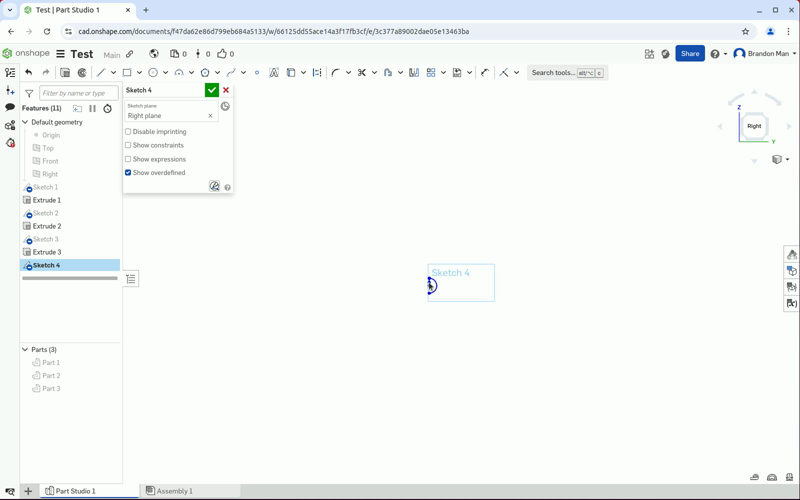
key(a)
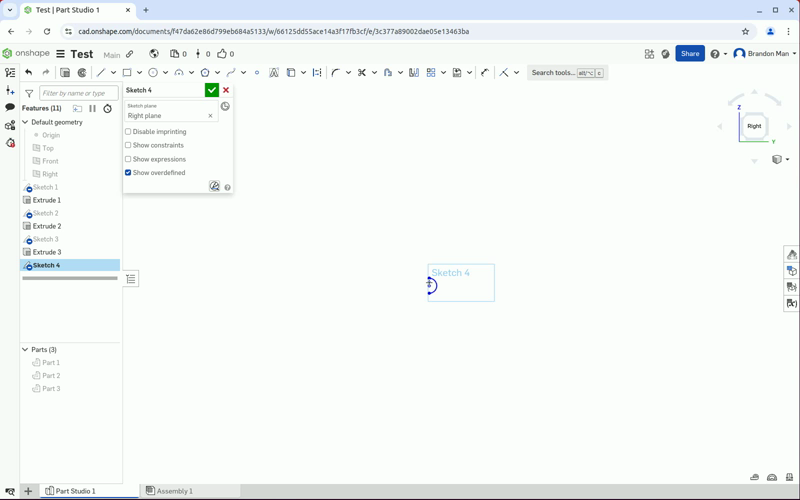
mouse_move(429, 282)
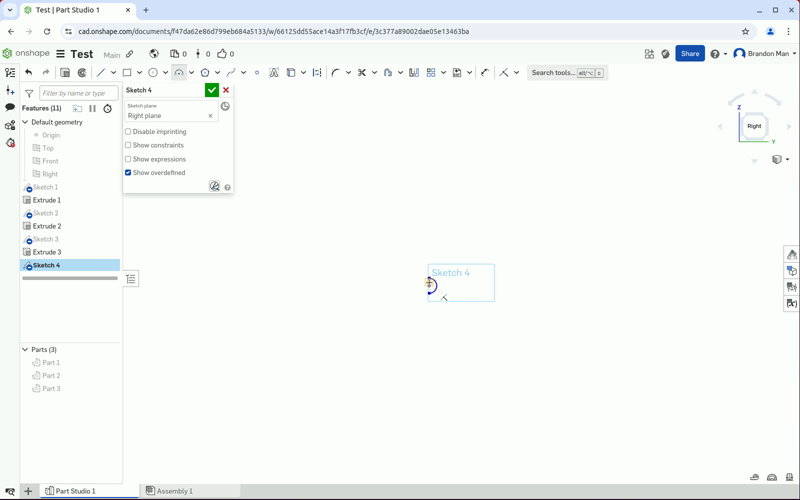
scroll(6)
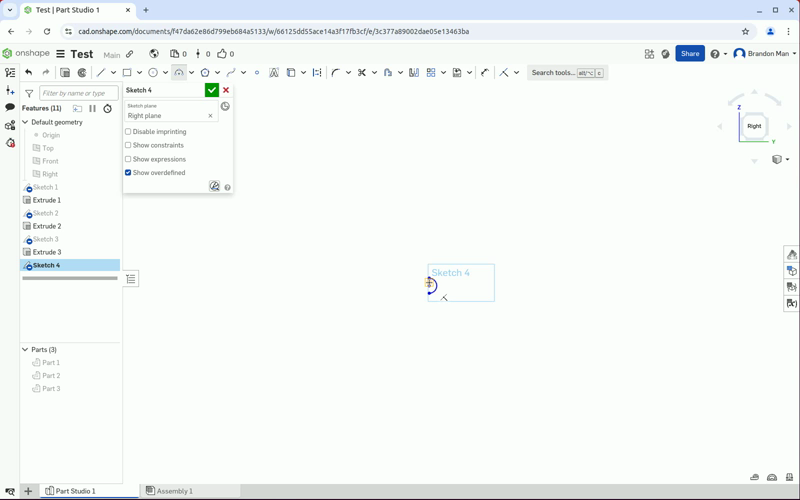
scroll(6)
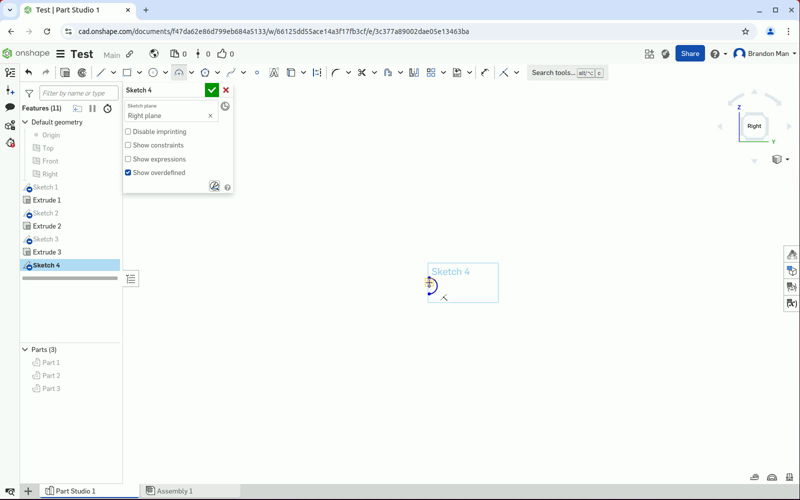
scroll(6)
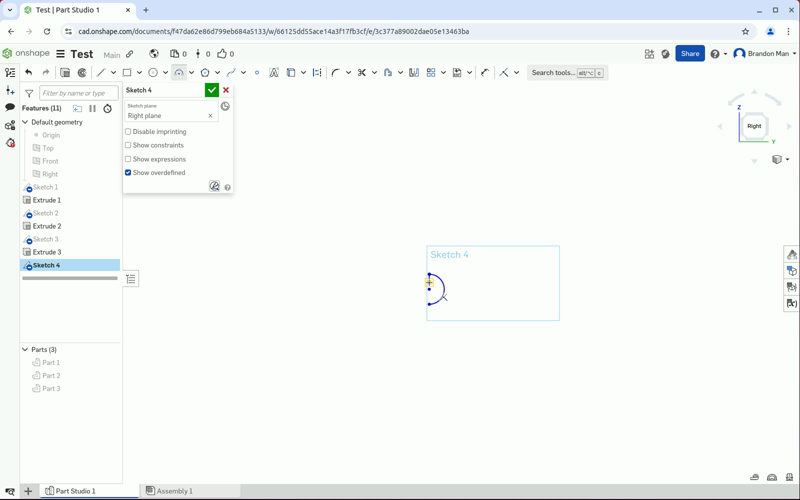
scroll(6)
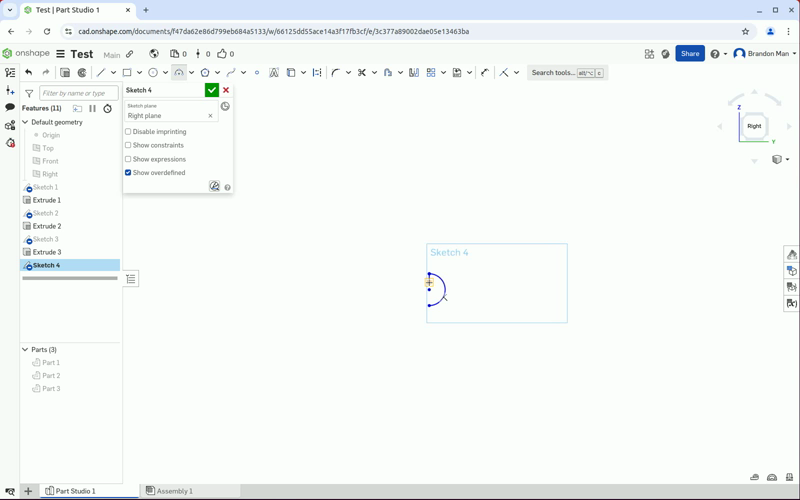
scroll(6)
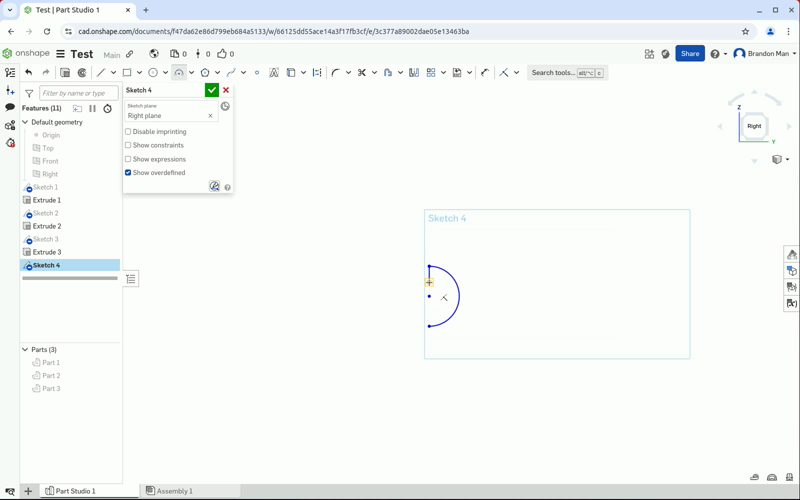
scroll(6)
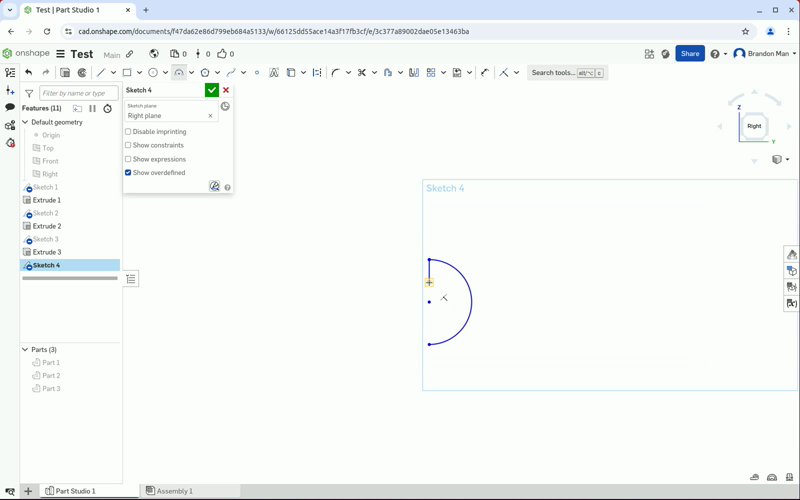
scroll(6)
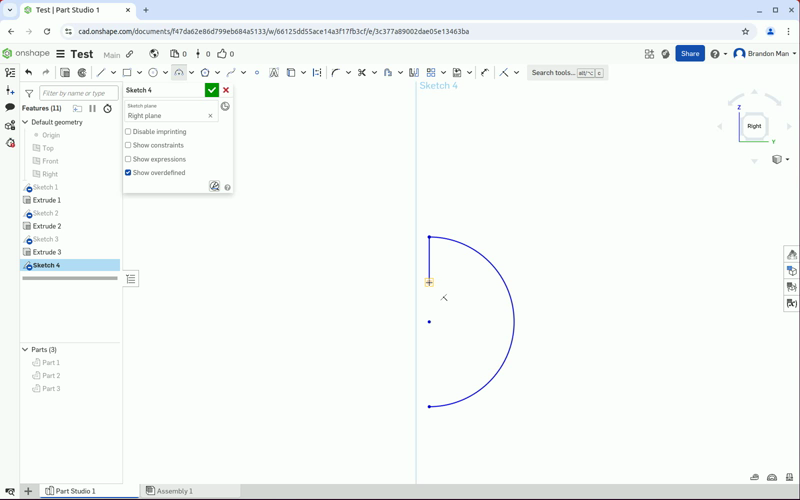
click(429, 282)
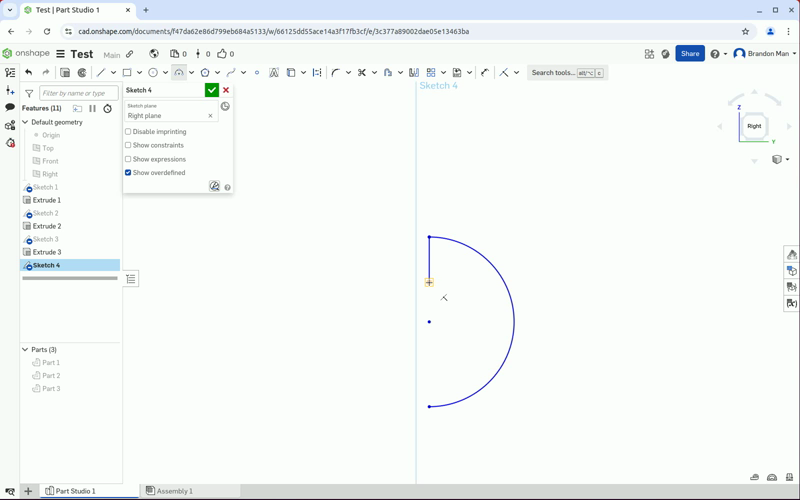
scroll(-6)
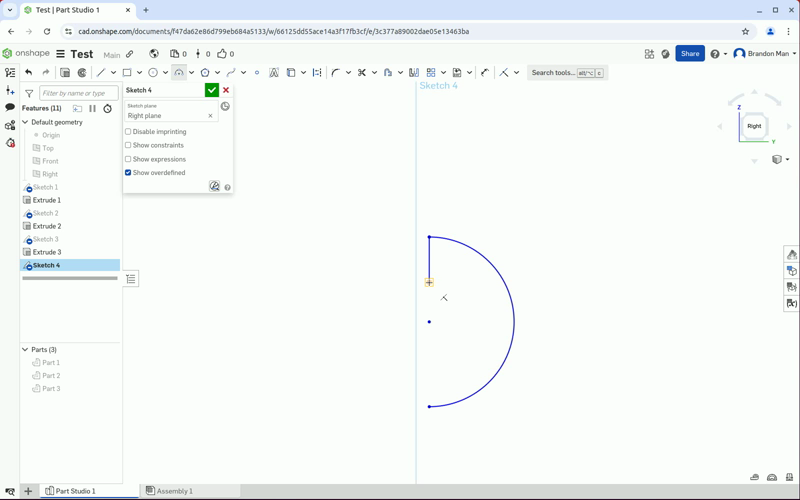
scroll(-6)
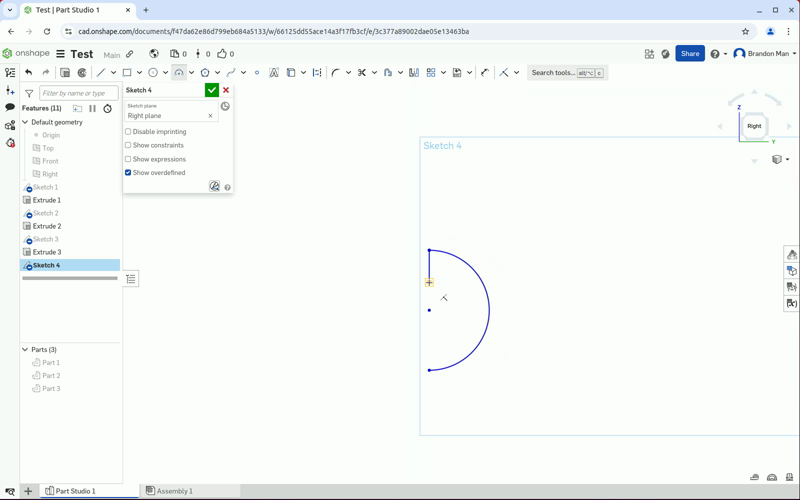
scroll(-6)
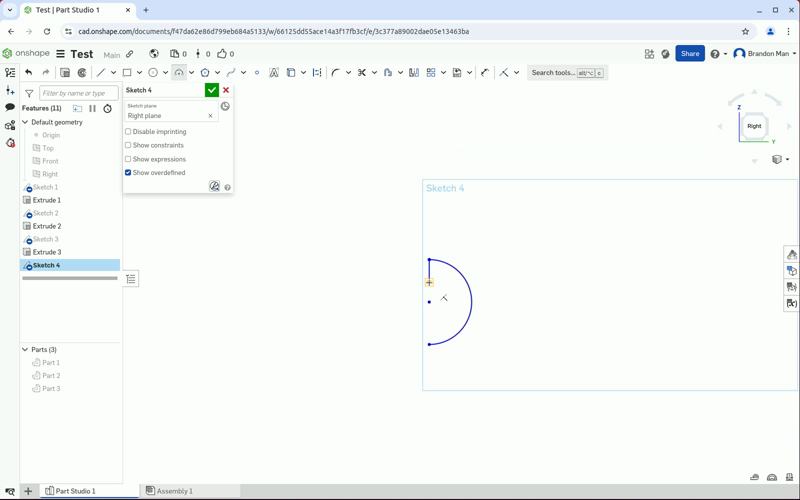
scroll(-6)
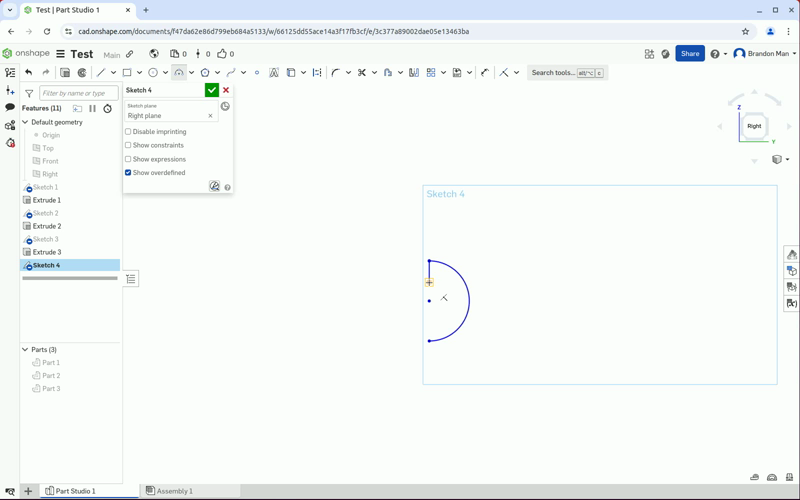
scroll(-6)
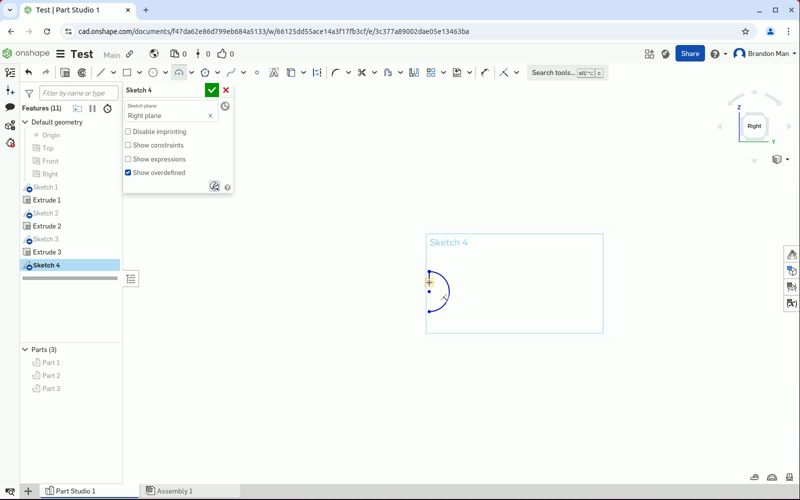
scroll(-6)
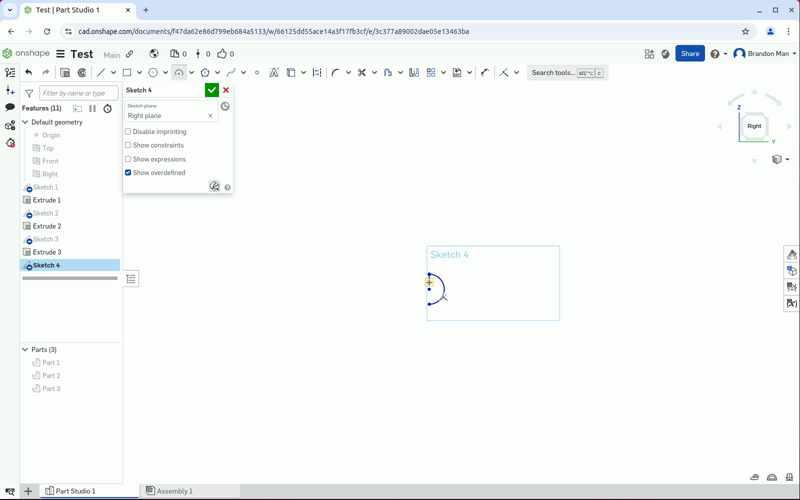
scroll(-6)
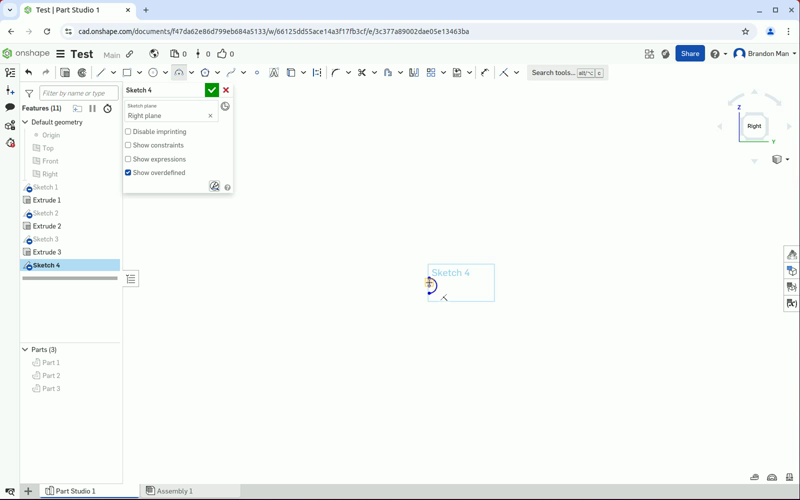
key_down(shift)
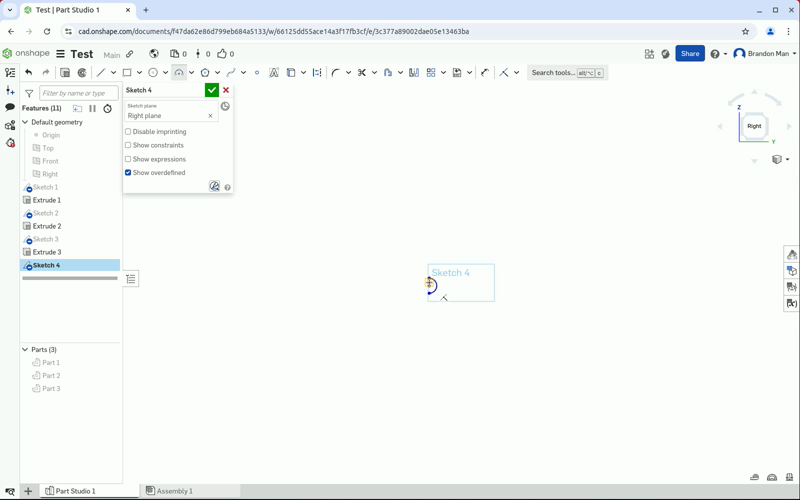
mouse_move(429, 289)
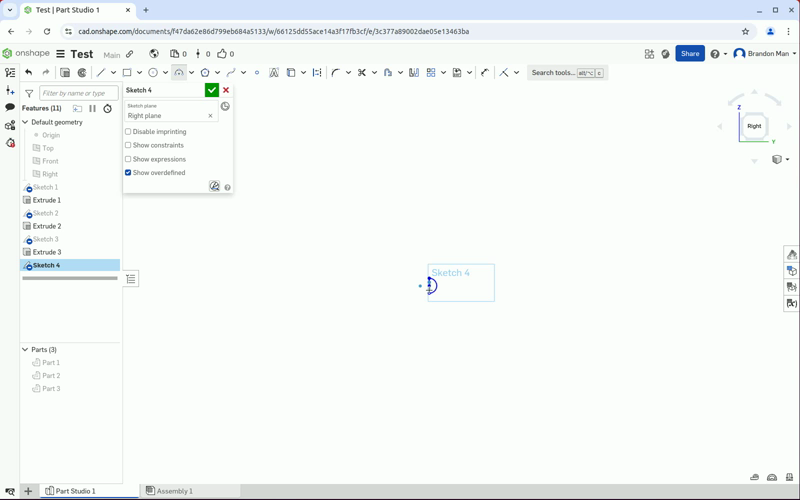
scroll(6)
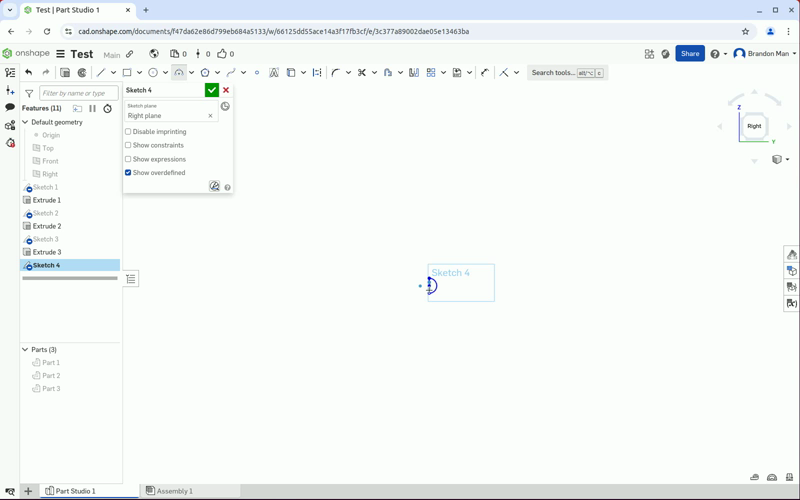
scroll(6)
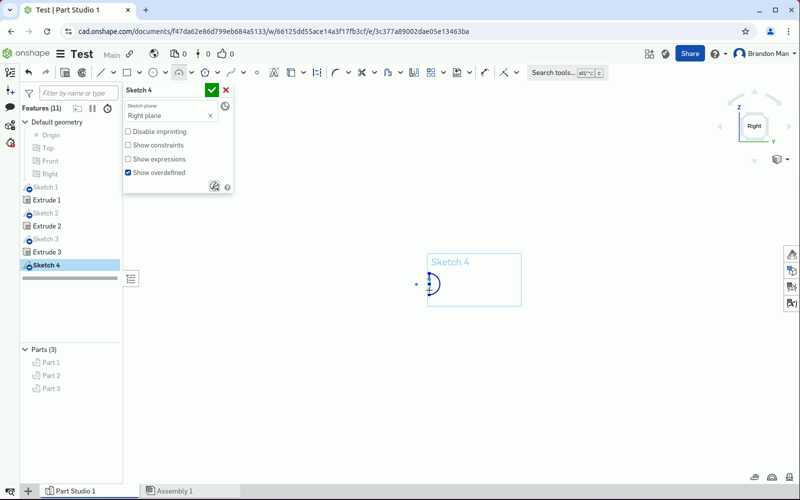
scroll(6)
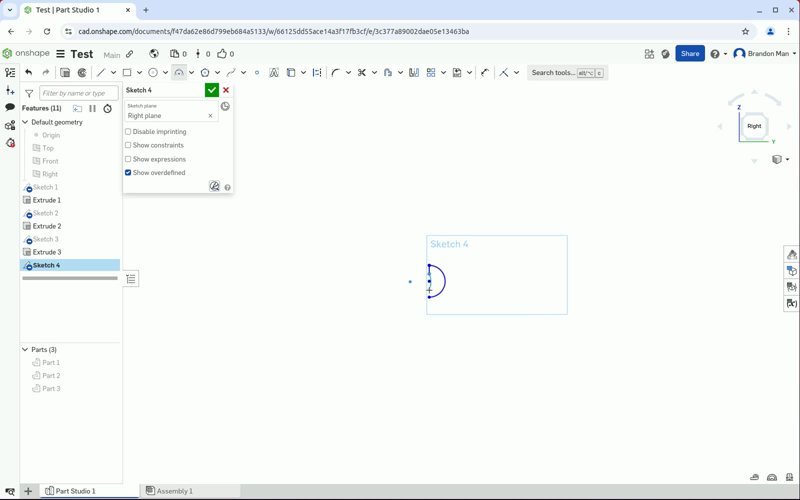
scroll(6)
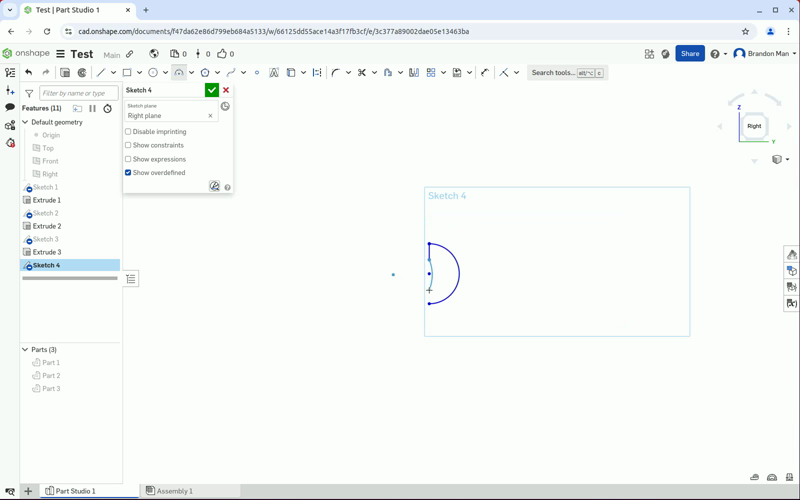
scroll(6)
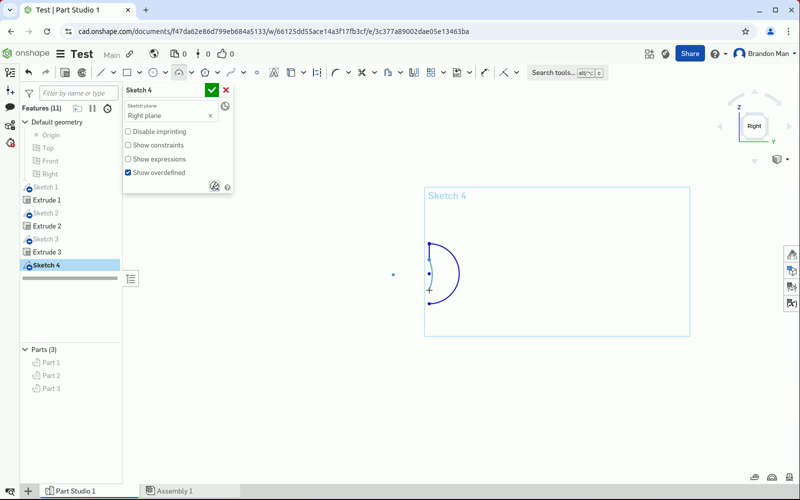
scroll(6)
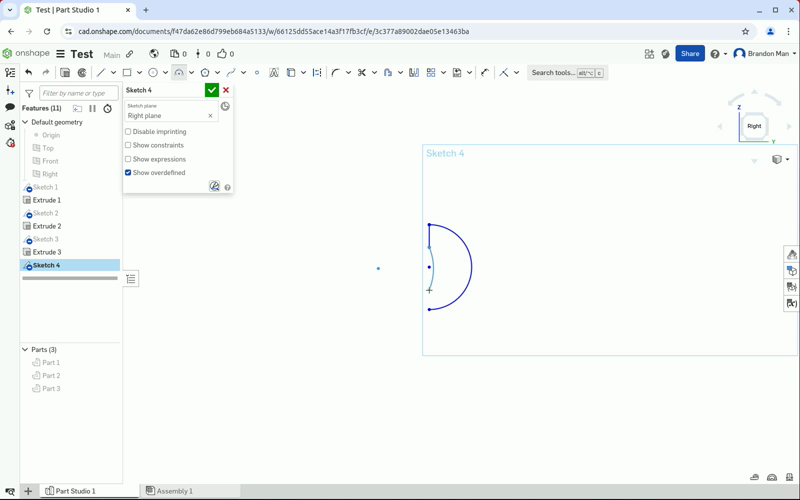
scroll(6)
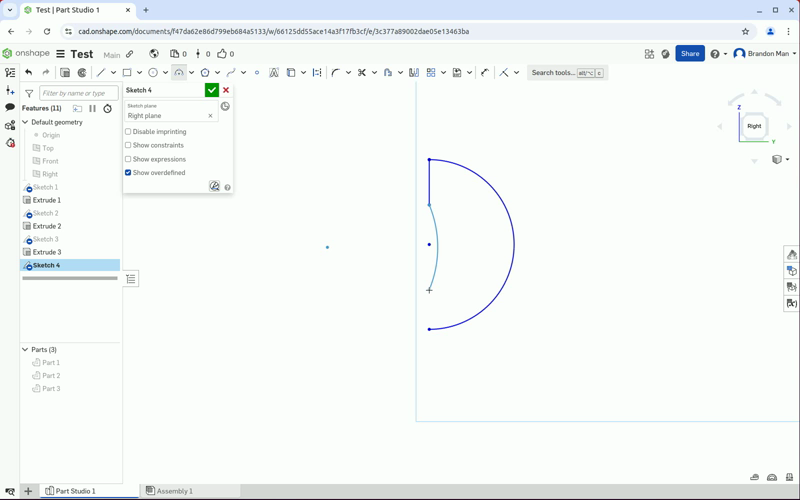
click(429, 289)
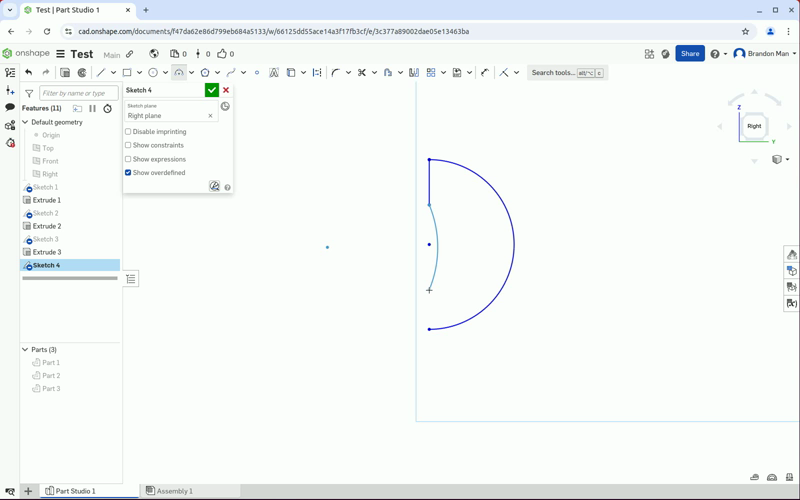
scroll(-6)
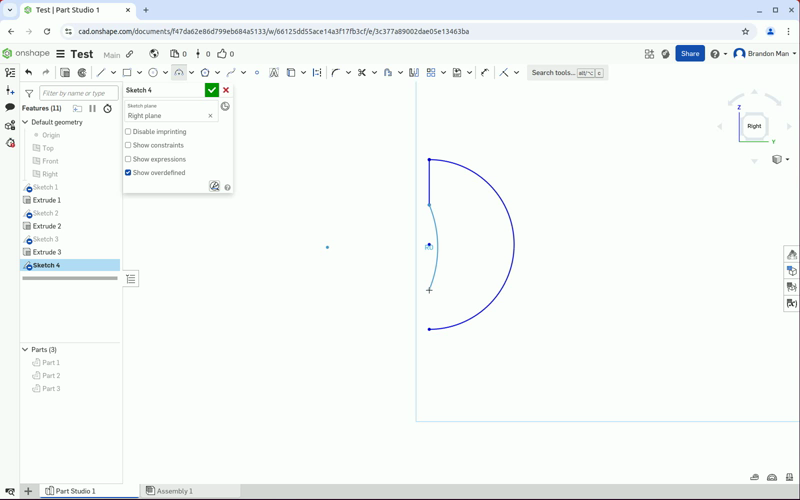
scroll(-6)
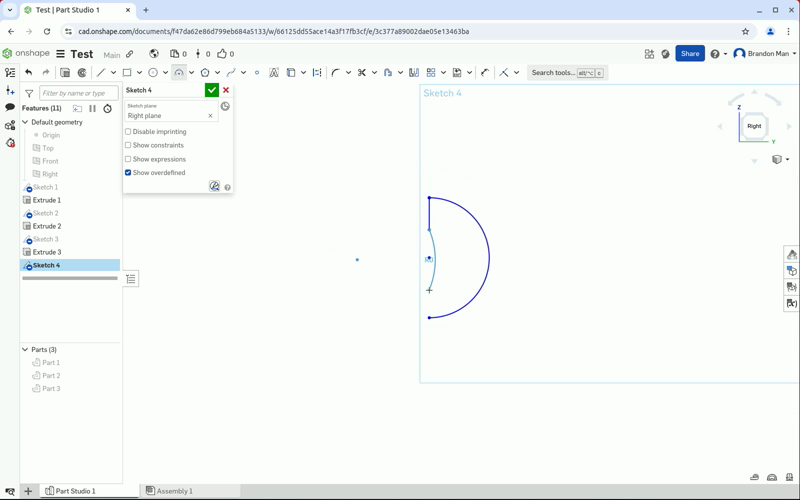
scroll(-6)
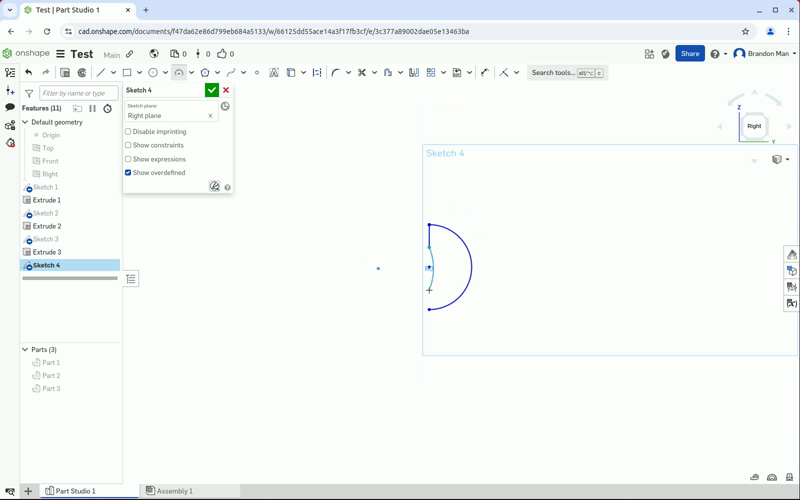
scroll(-6)
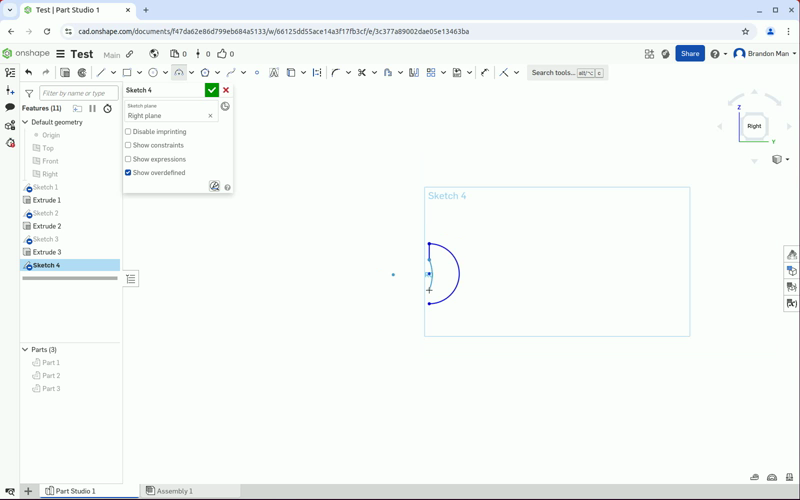
scroll(-6)
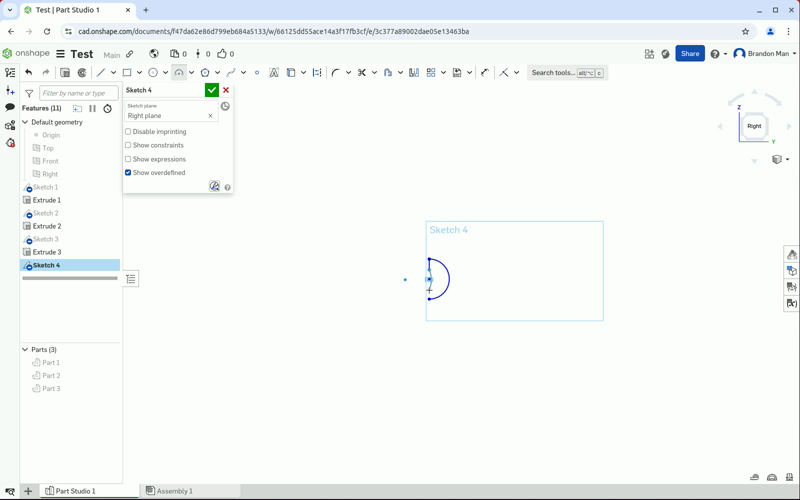
scroll(-6)
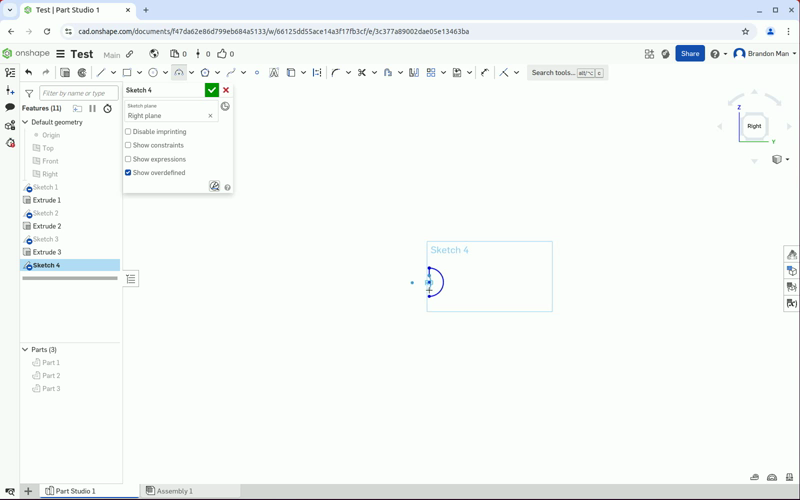
scroll(-6)
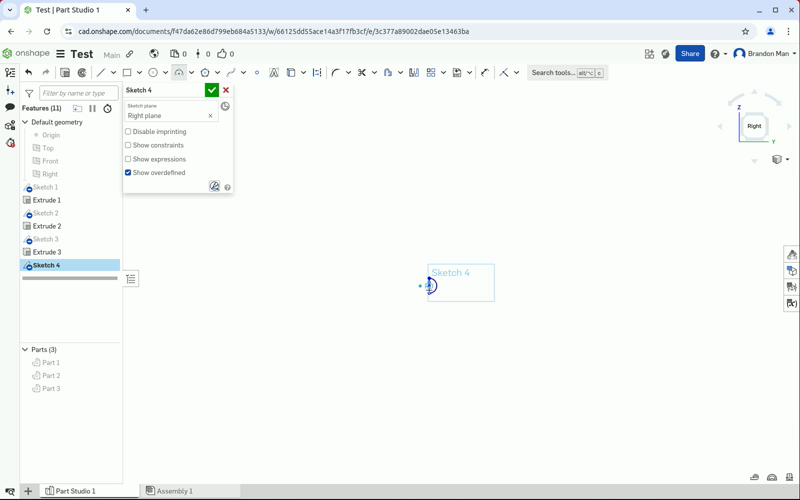
mouse_move(432, 285)
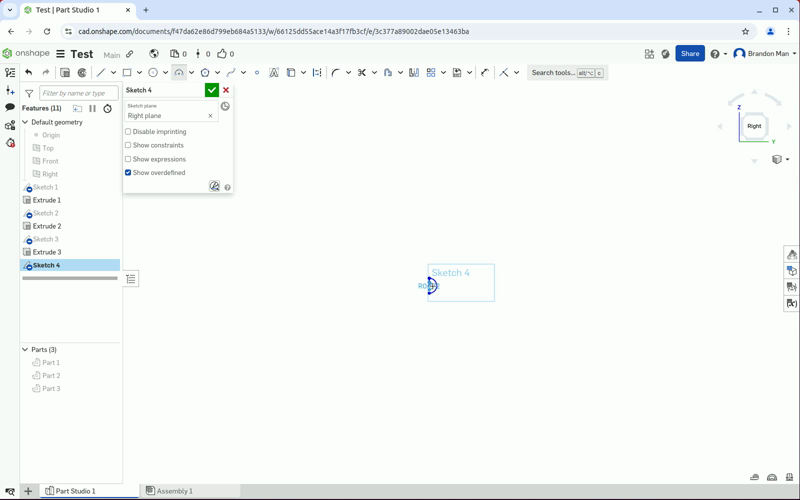
scroll(6)
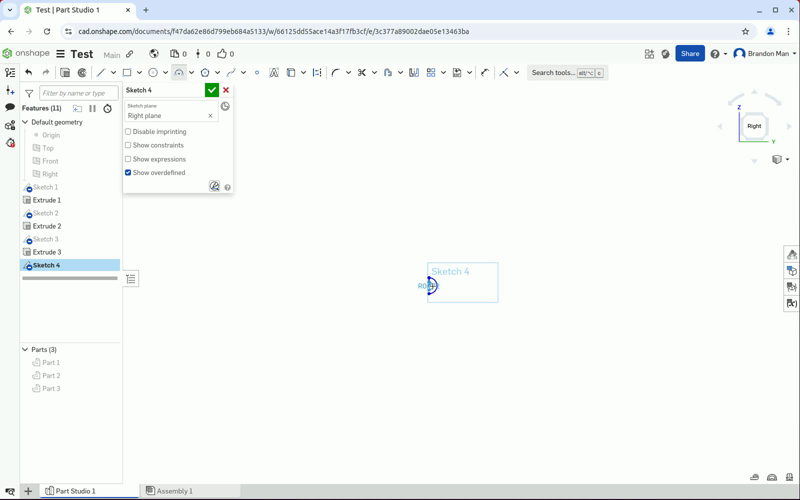
scroll(6)
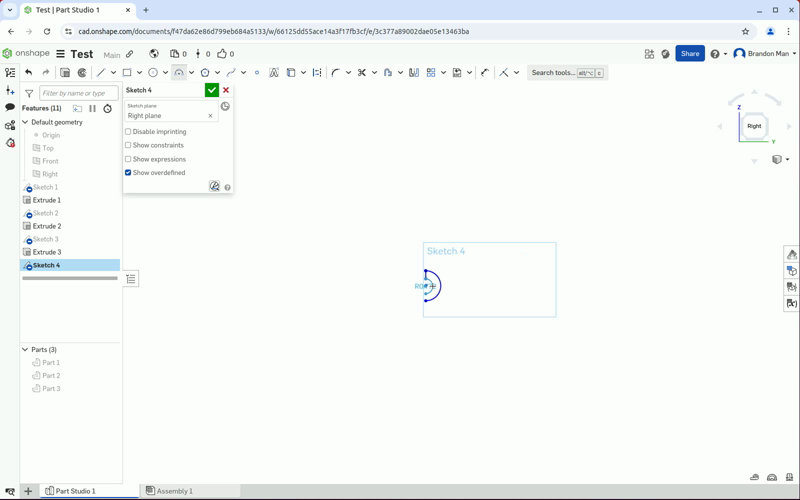
scroll(6)
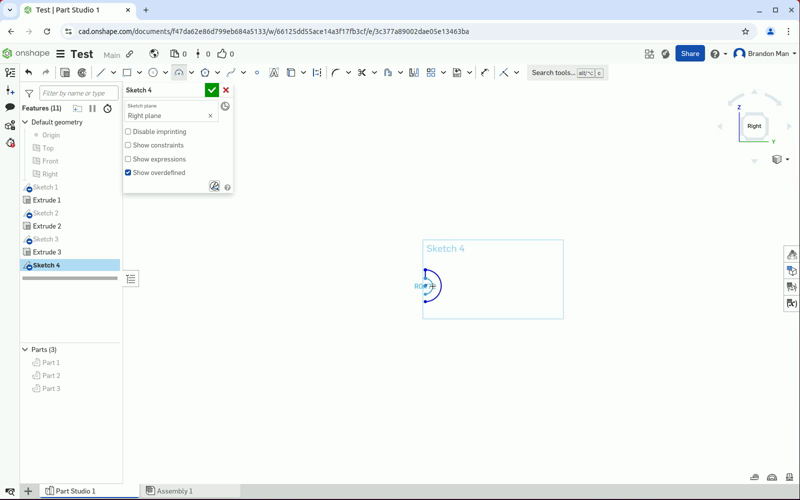
scroll(6)
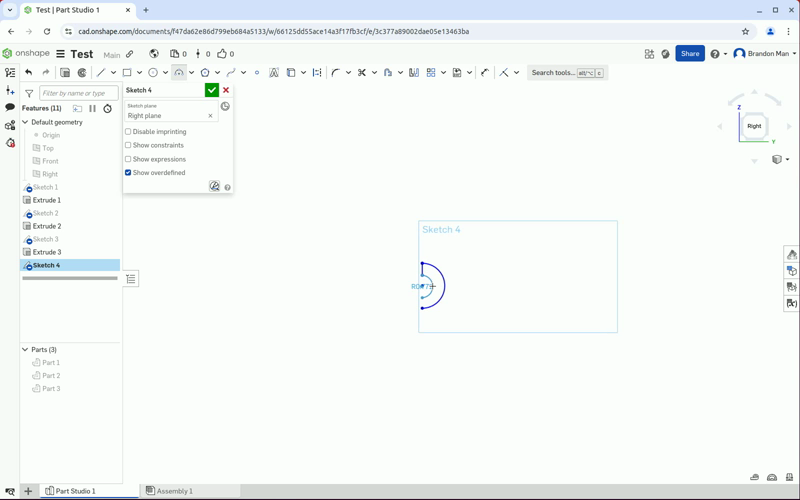
scroll(6)
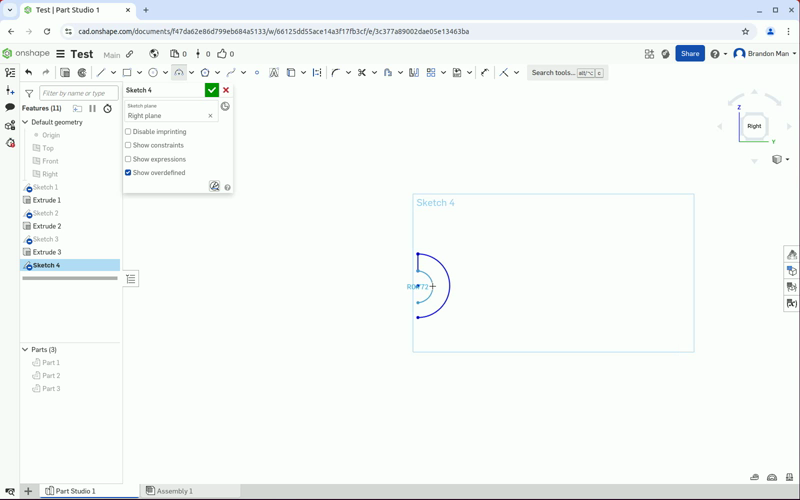
scroll(6)
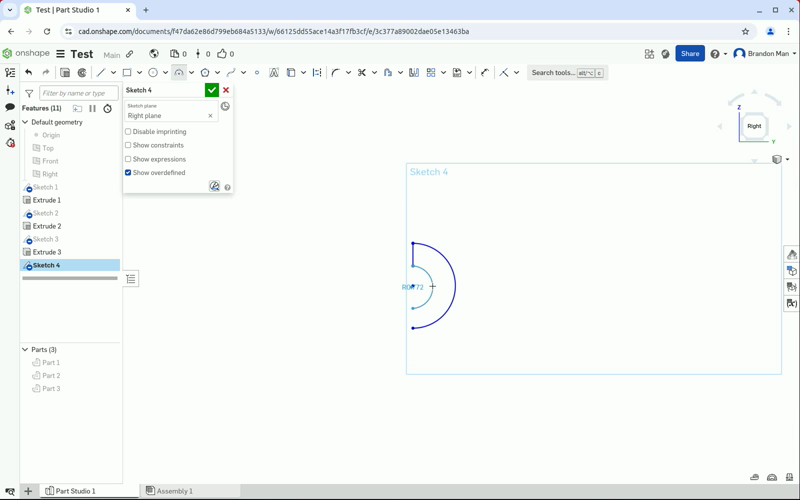
scroll(6)
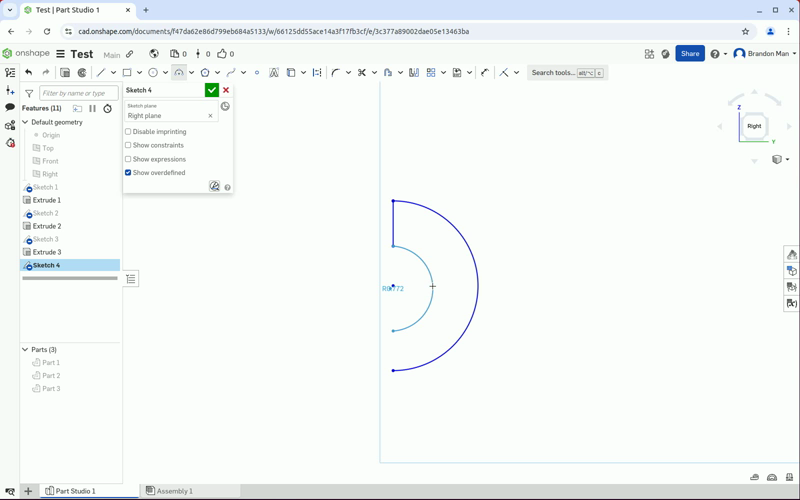
click(432, 285)
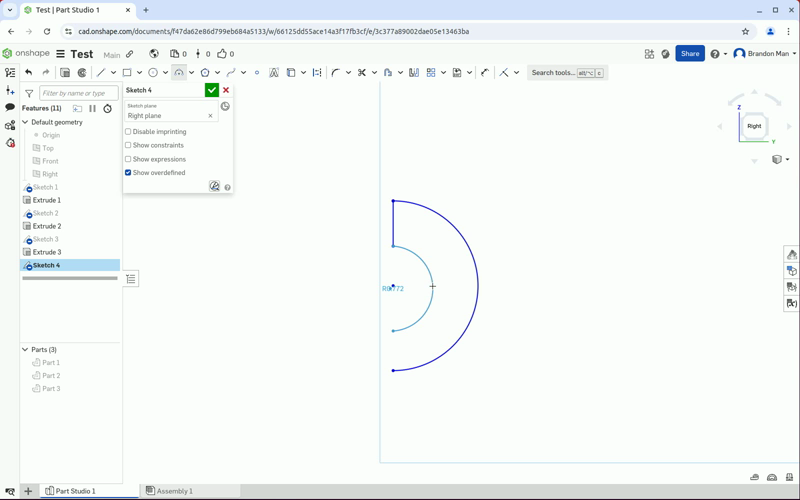
scroll(-6)
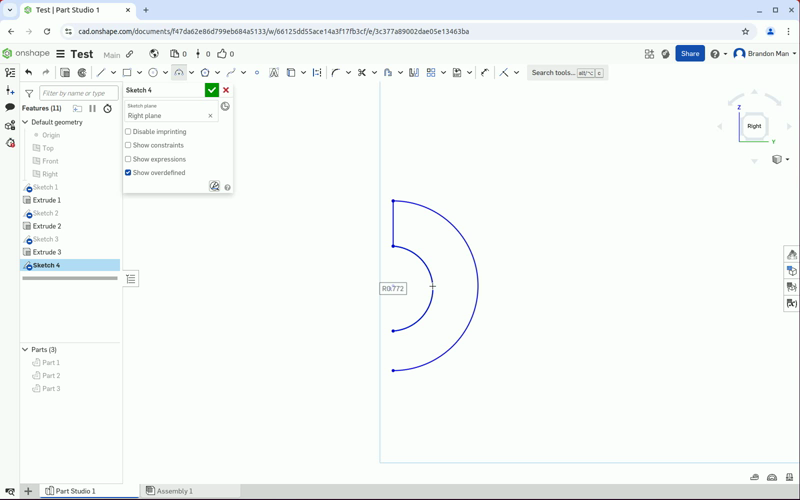
scroll(-6)
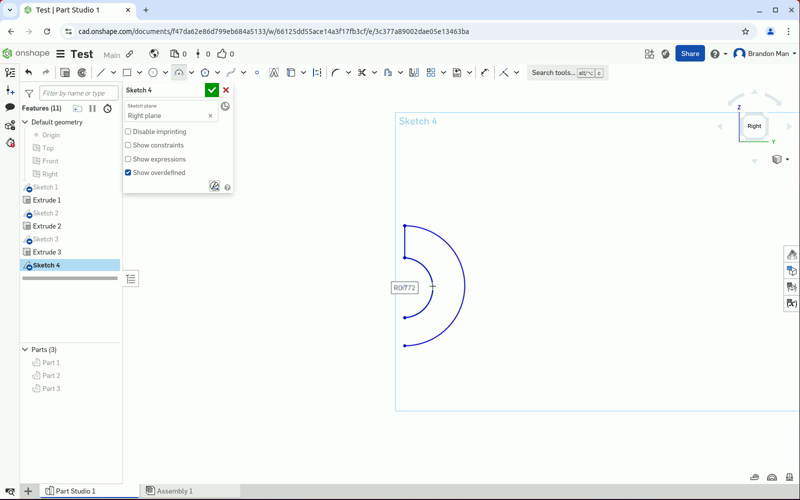
scroll(-6)
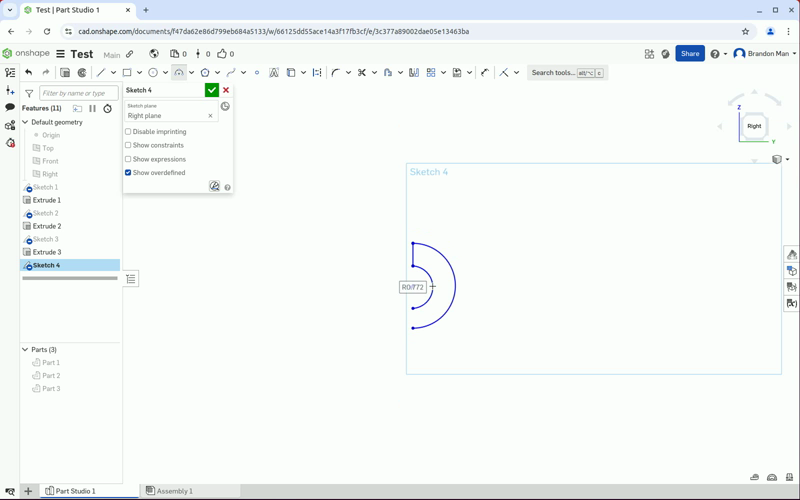
scroll(-6)
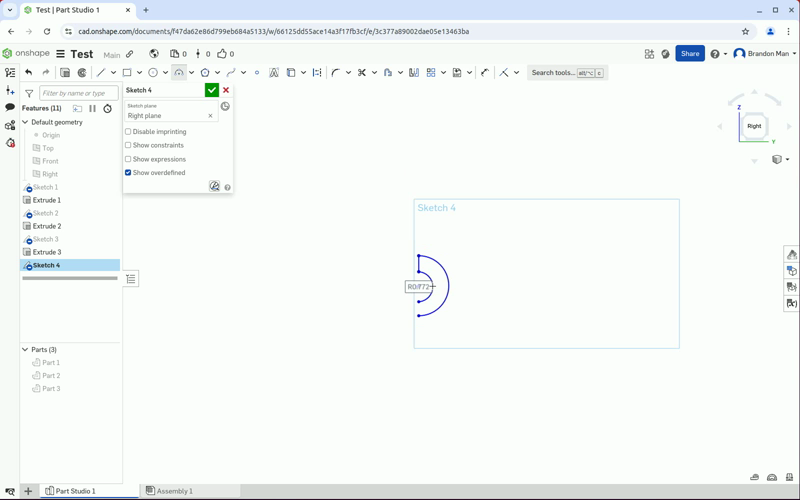
scroll(-6)
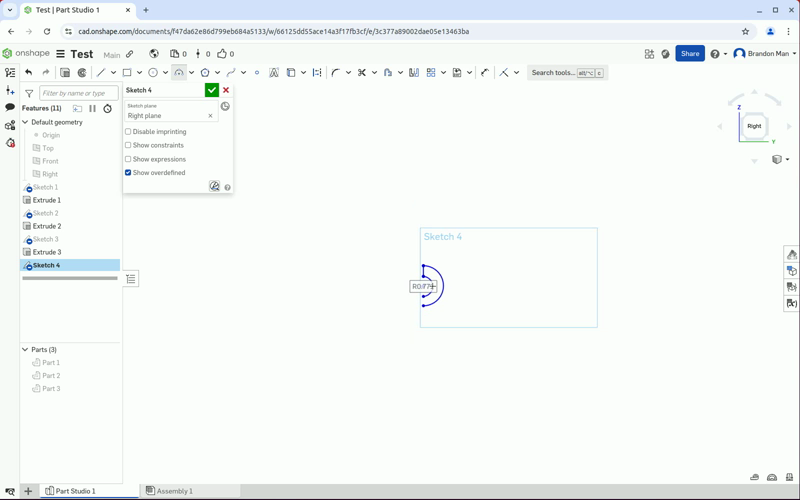
scroll(-6)
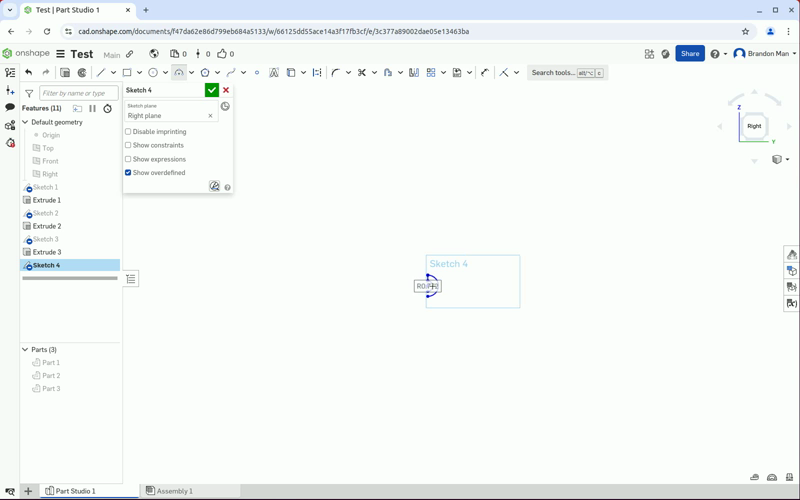
scroll(-6)
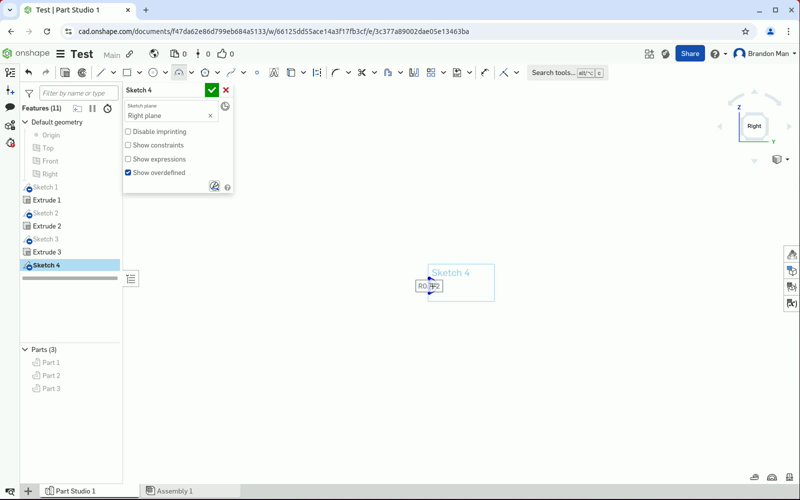
key_up(shift)
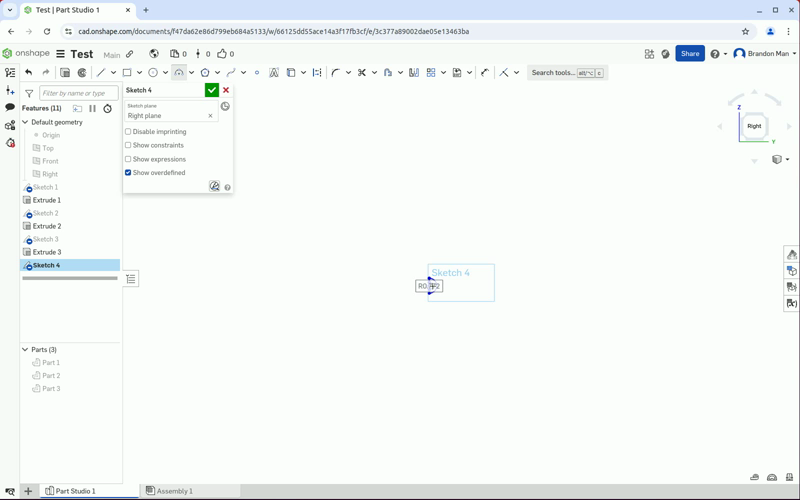
key(esc)
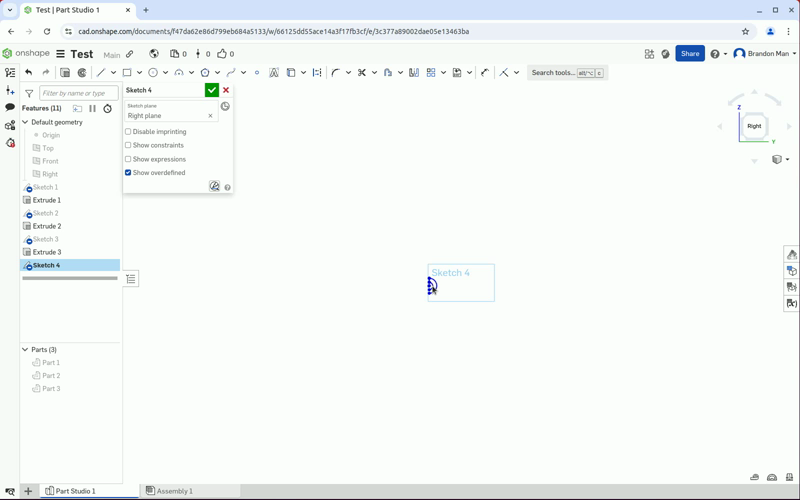
key(l)
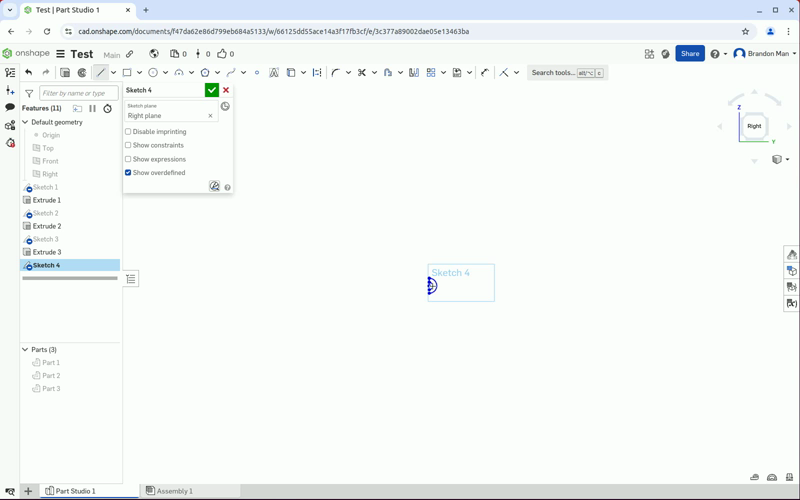
mouse_move(429, 289)
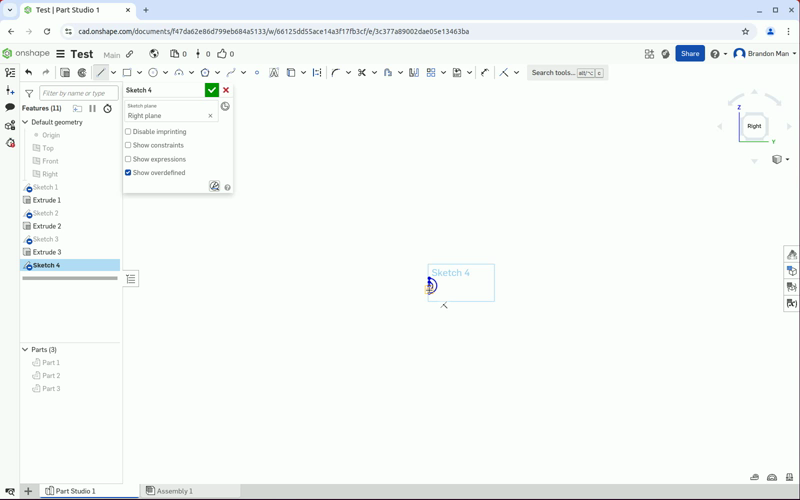
scroll(6)
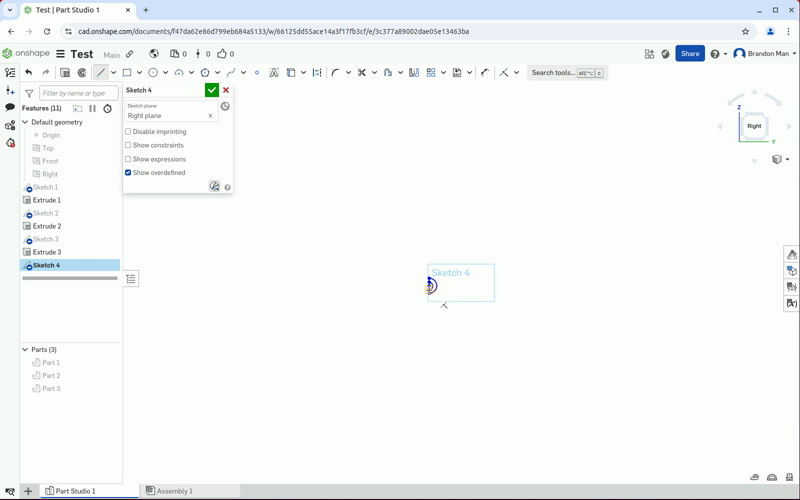
scroll(6)
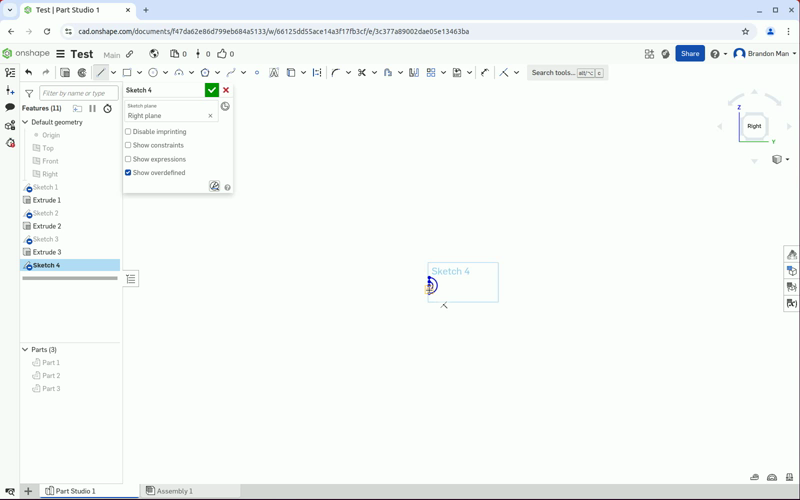
scroll(6)
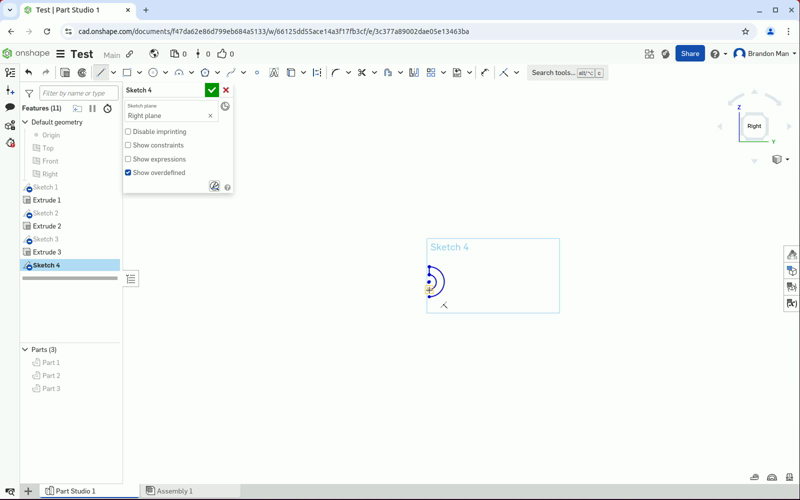
scroll(6)
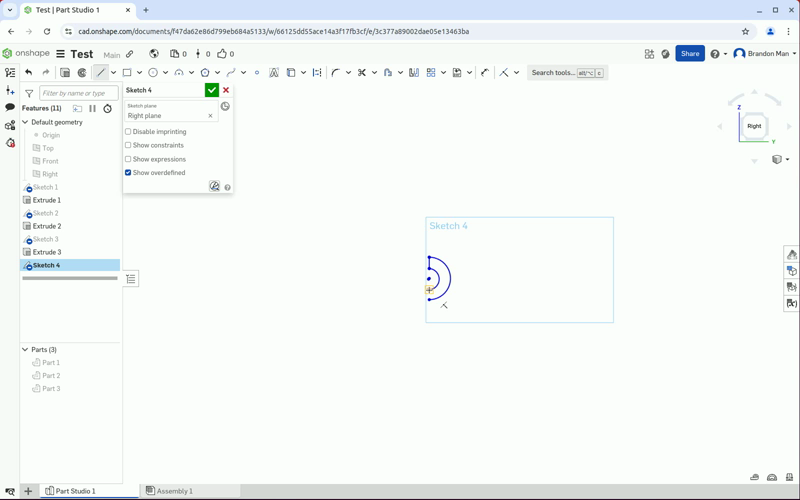
scroll(6)
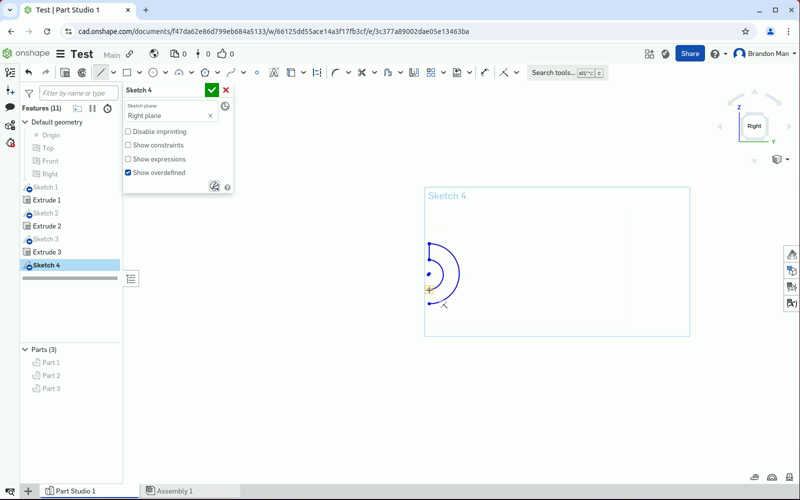
scroll(6)
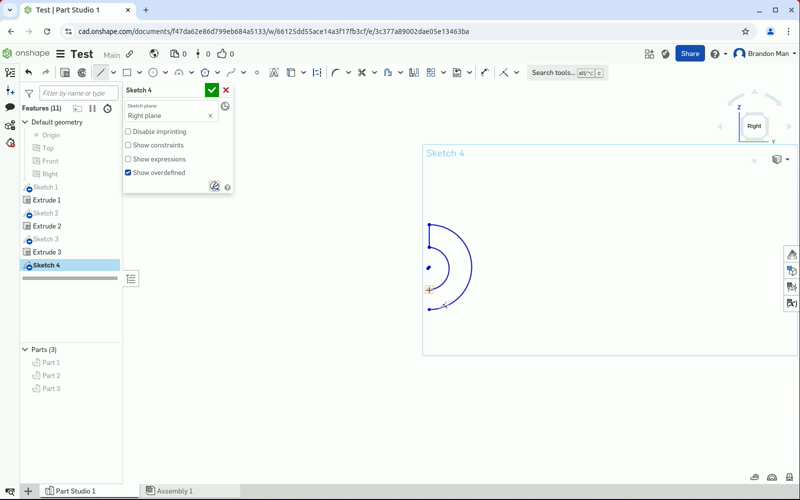
scroll(6)
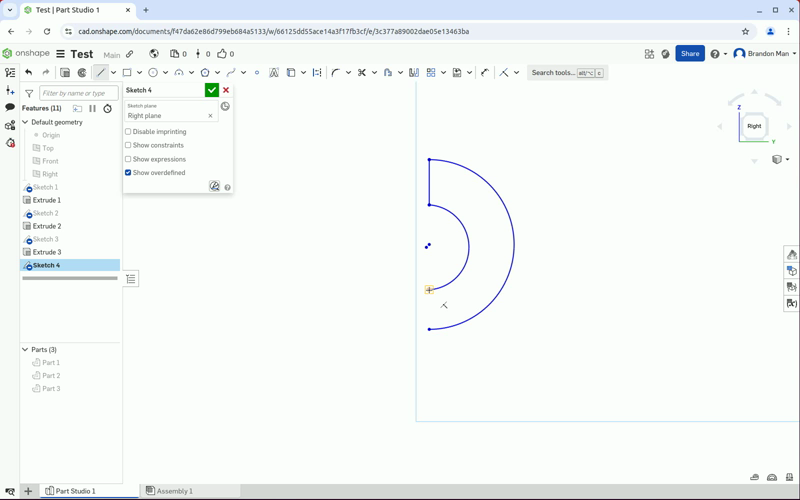
click(429, 289)
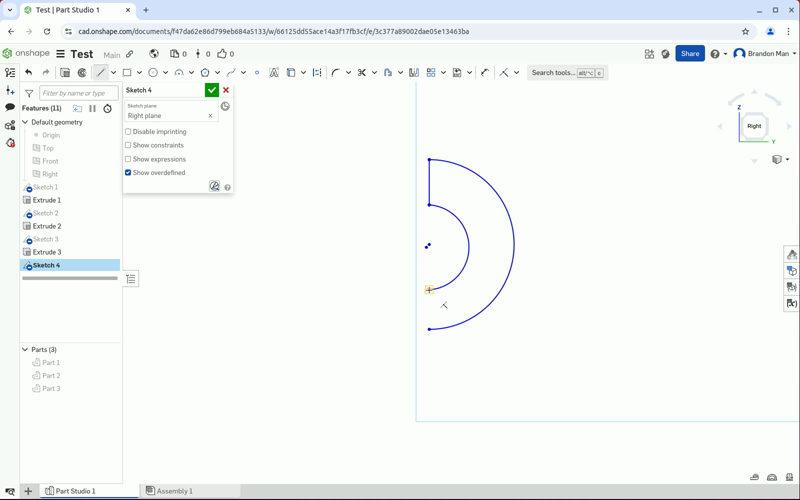
scroll(-6)
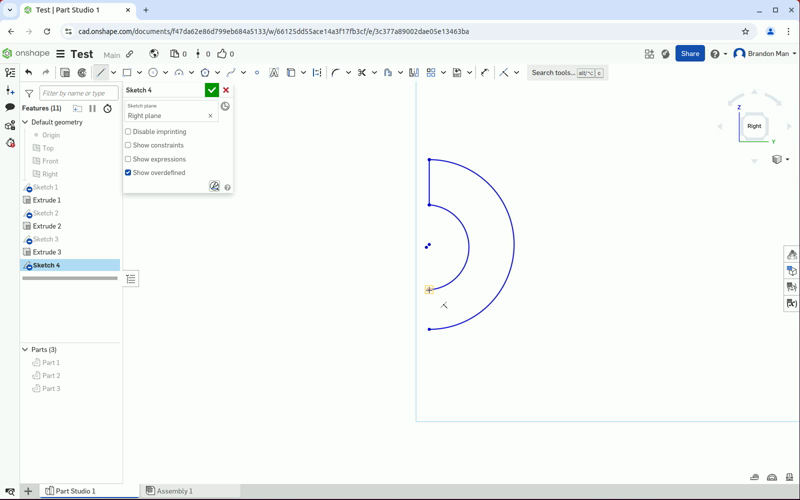
scroll(-6)
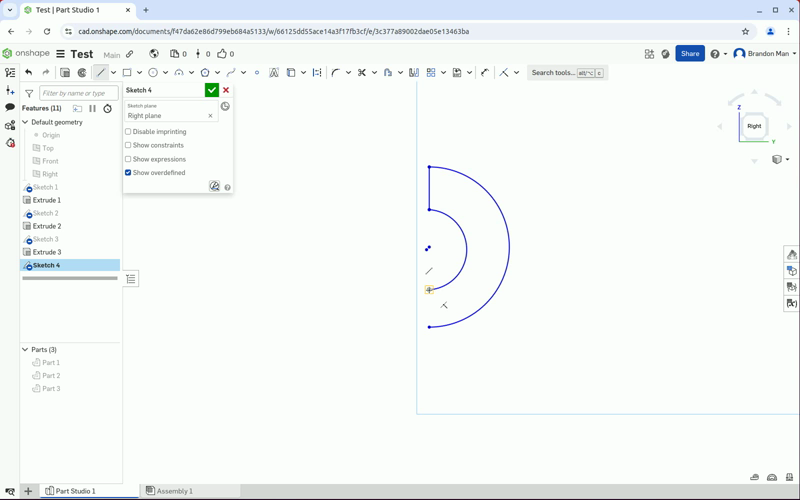
scroll(-6)
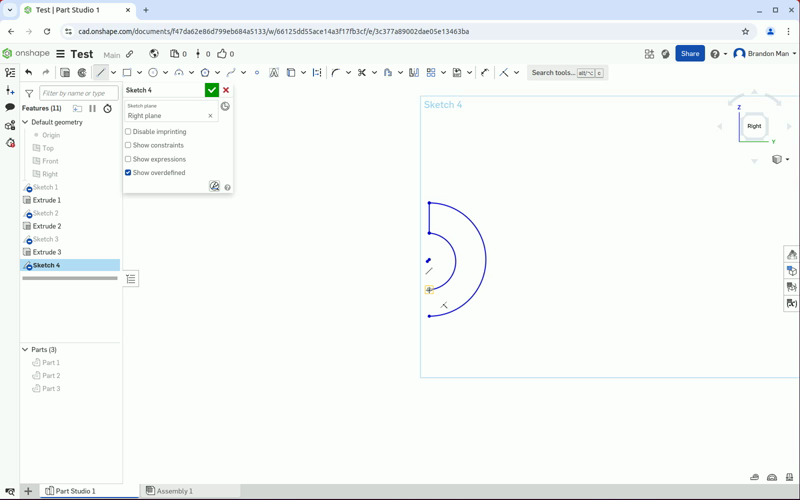
scroll(-6)
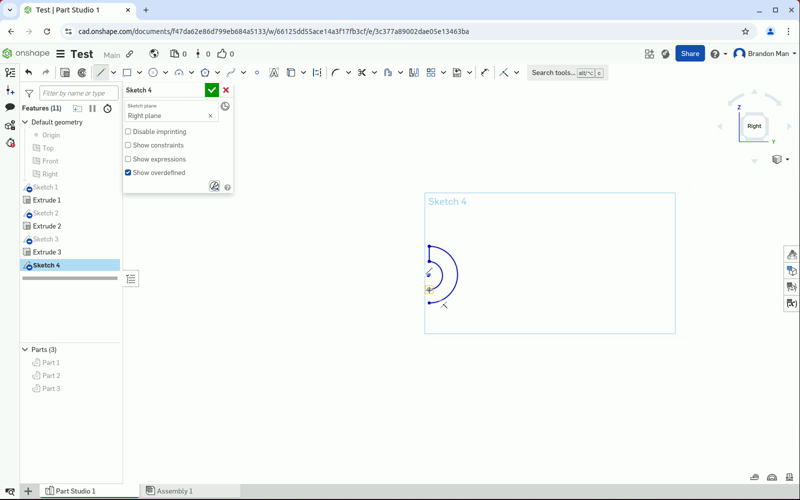
scroll(-6)
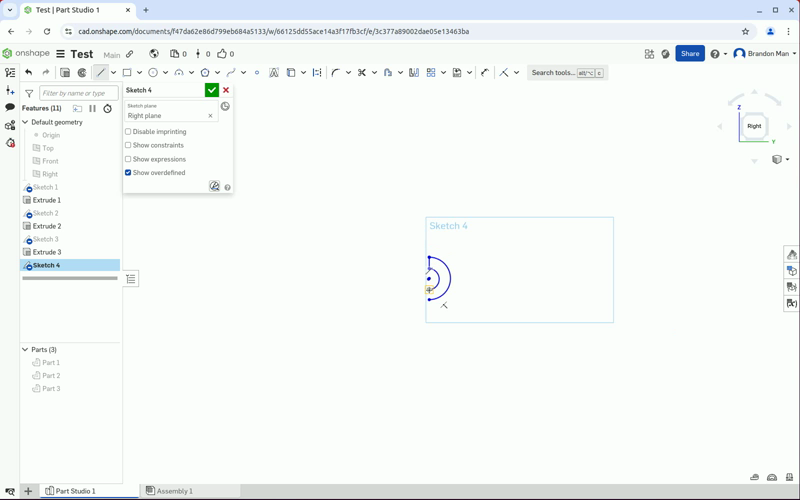
scroll(-6)
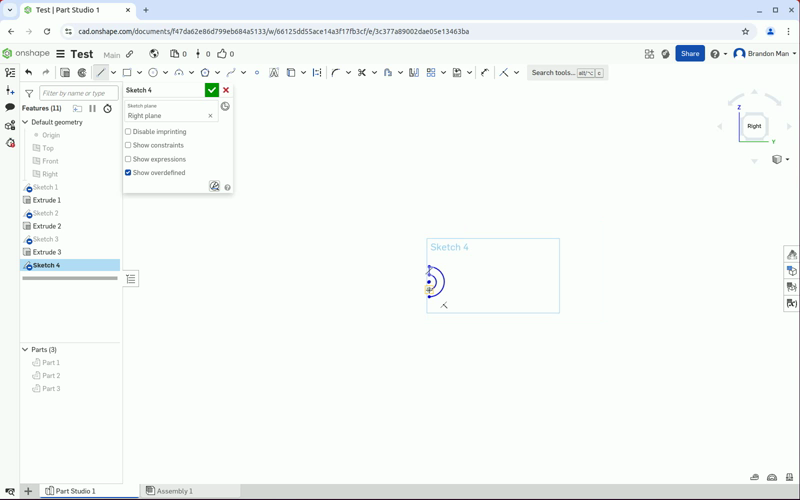
scroll(-6)
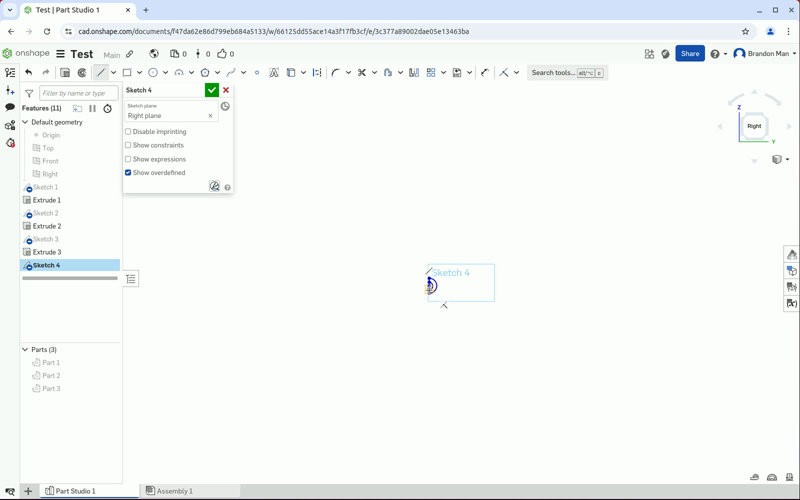
mouse_move(459, 289)
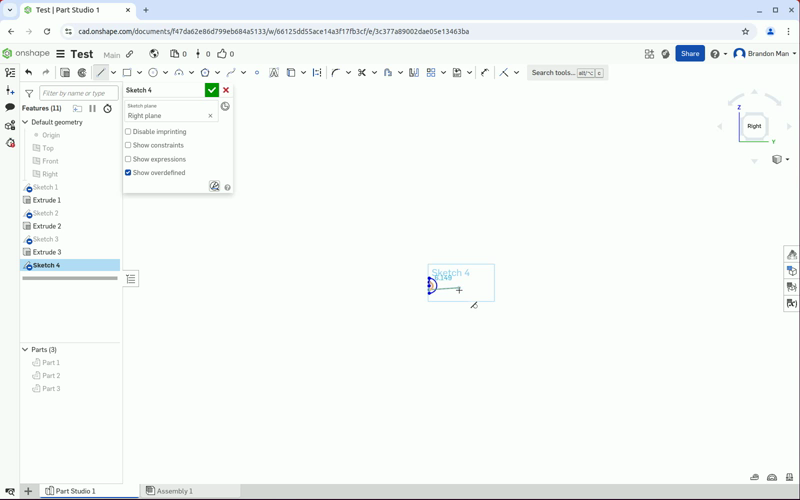
key_down(shift)
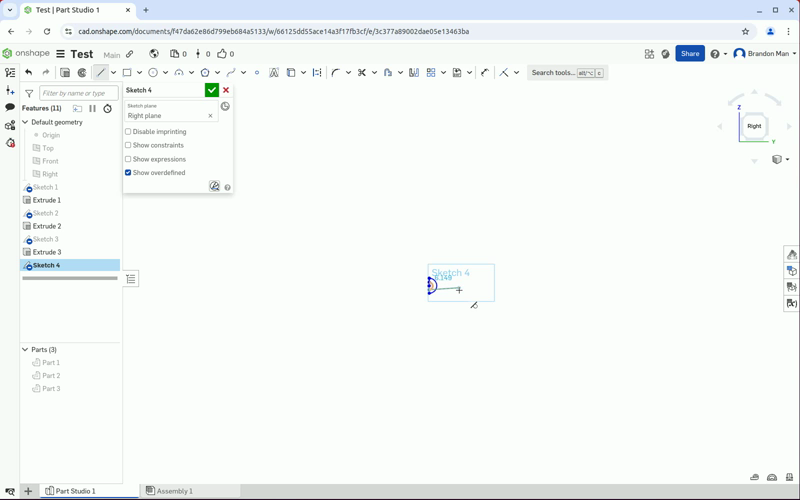
mouse_move(429, 293)
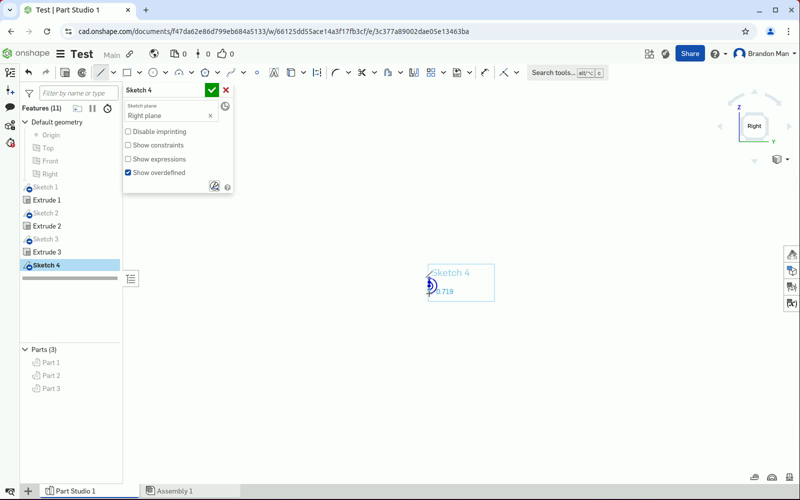
scroll(6)
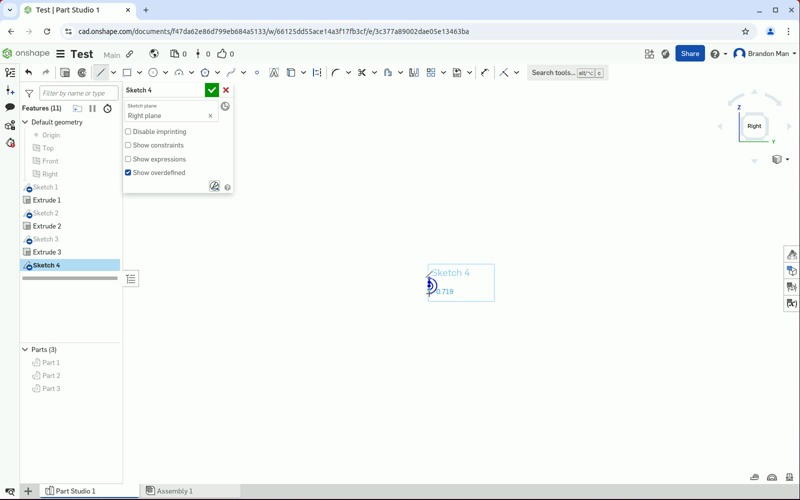
scroll(6)
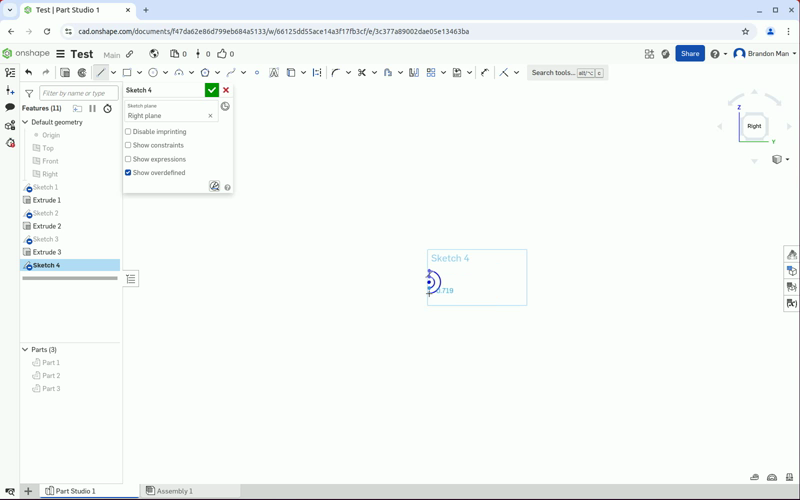
scroll(6)
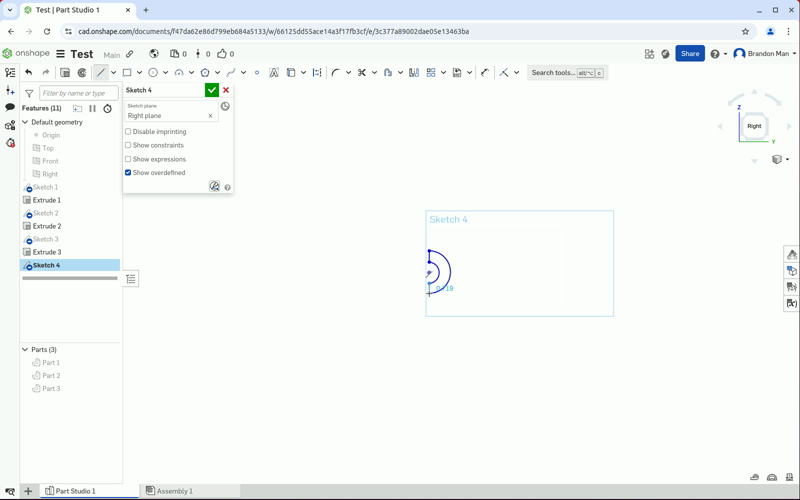
scroll(6)
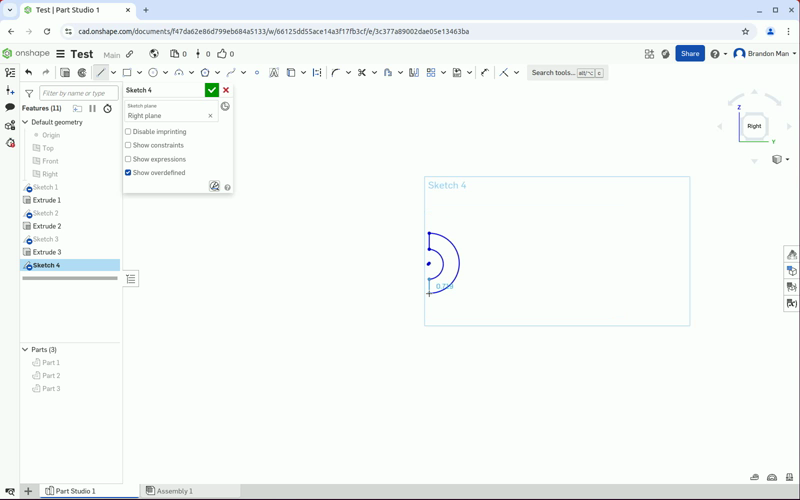
scroll(6)
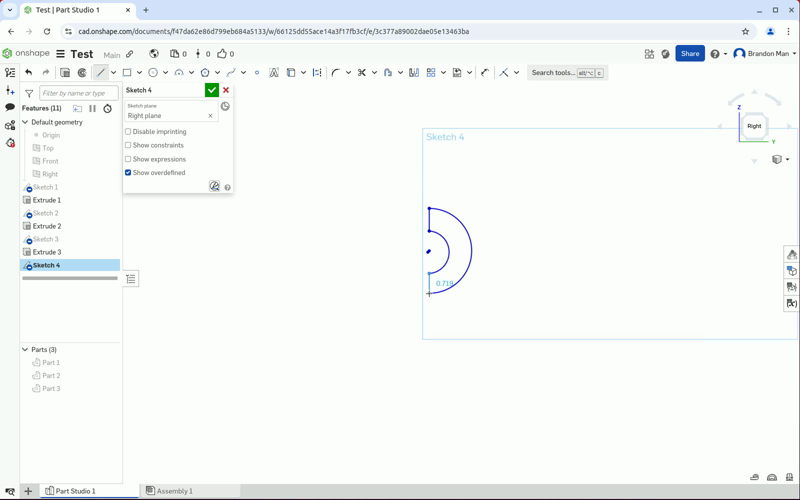
scroll(6)
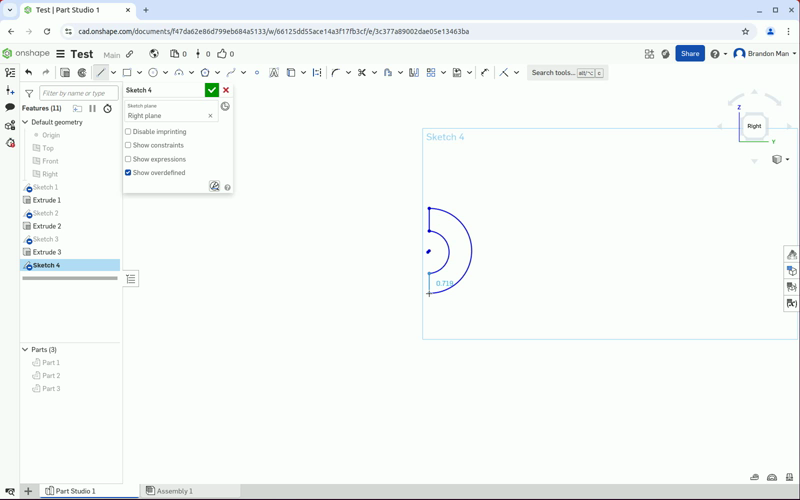
scroll(6)
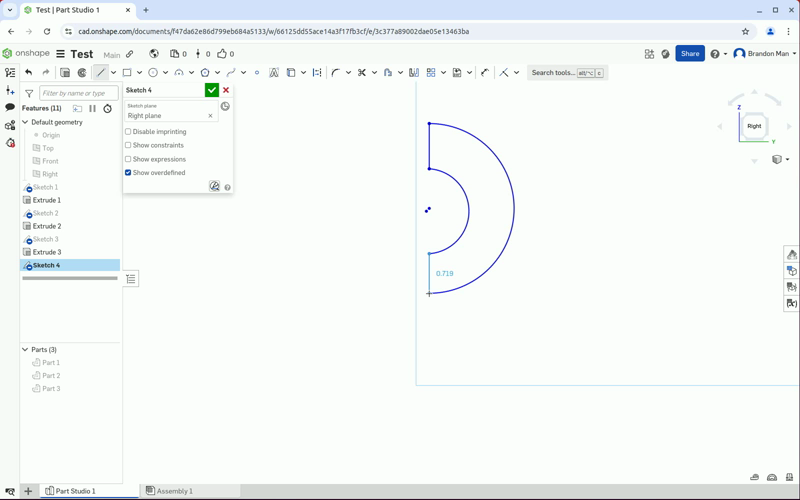
key_up(shift)
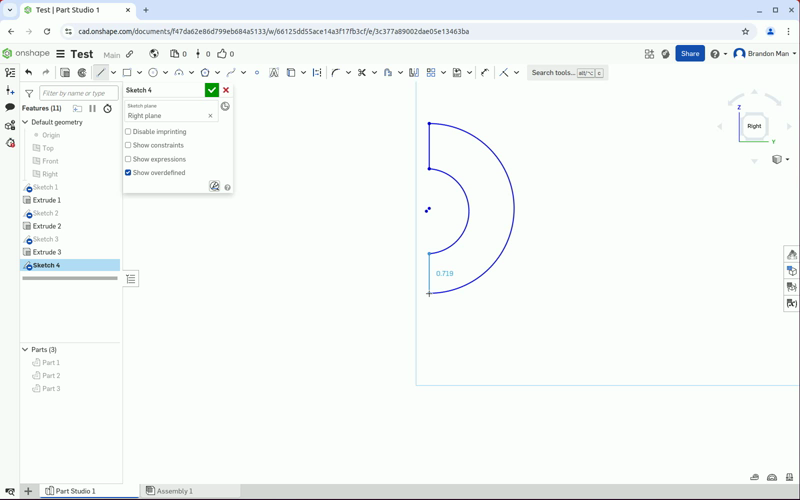
click(429, 293)
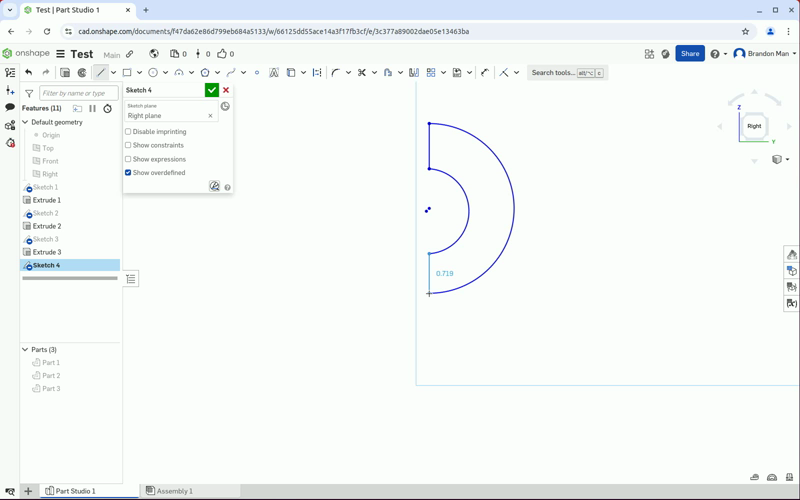
scroll(-6)
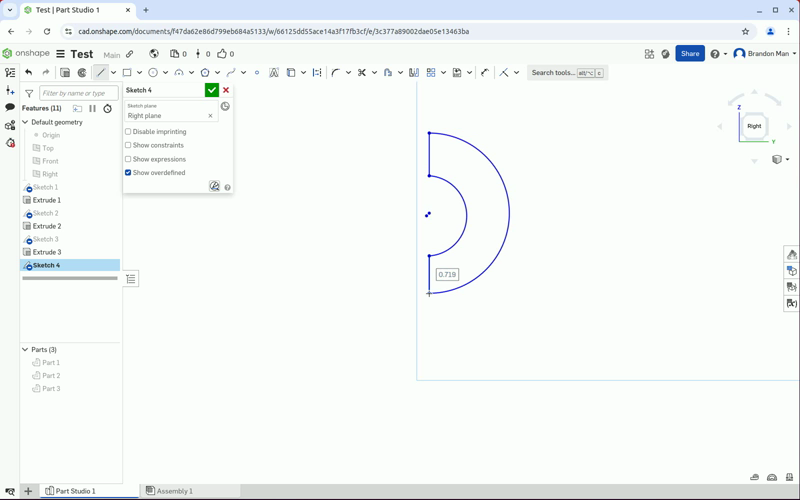
scroll(-6)
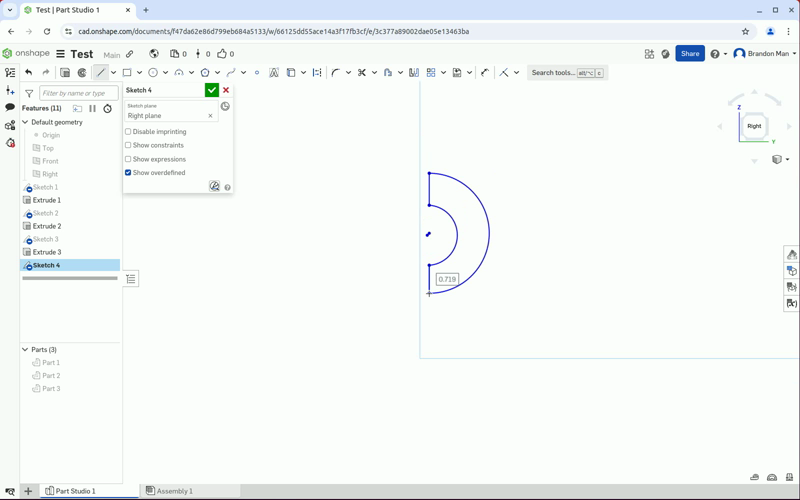
scroll(-6)
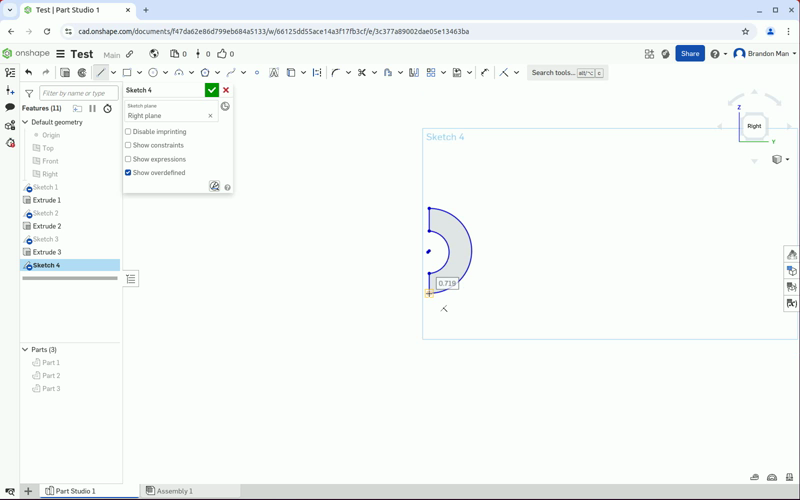
scroll(-6)
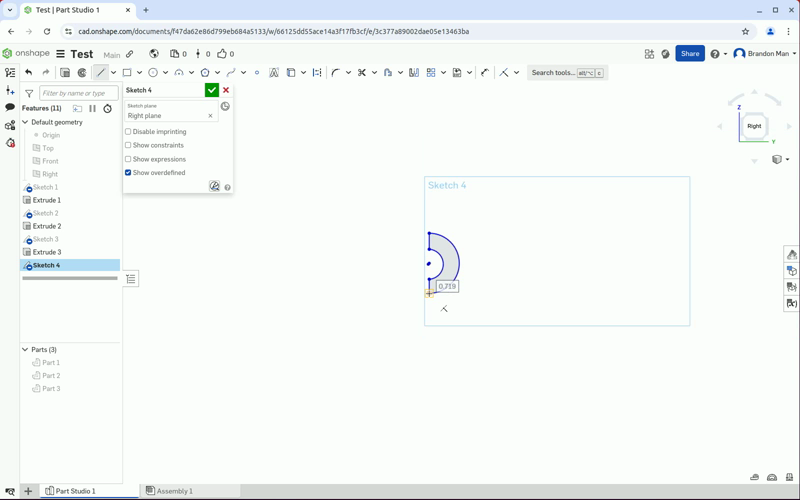
scroll(-6)
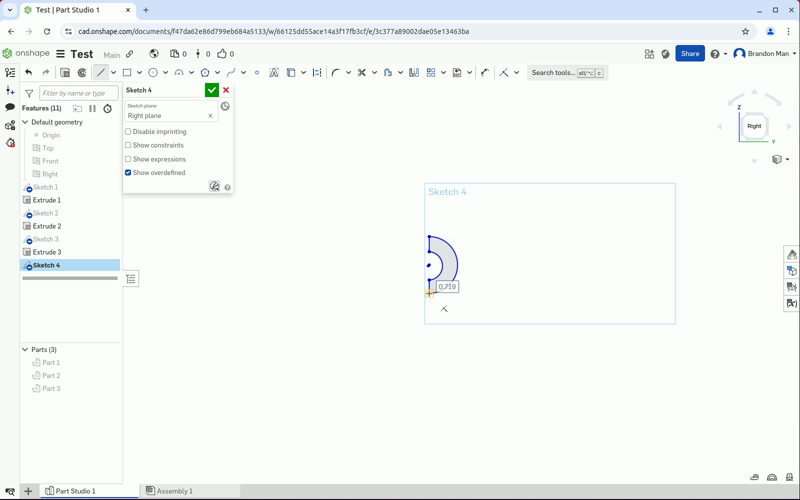
scroll(-6)
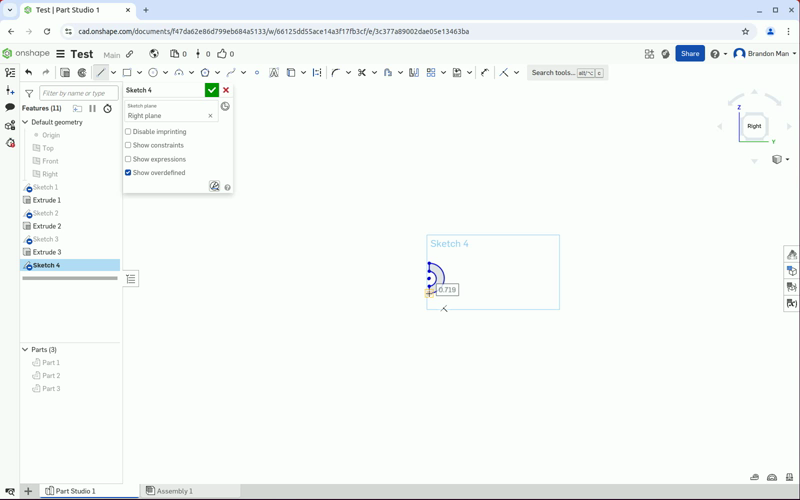
scroll(-6)
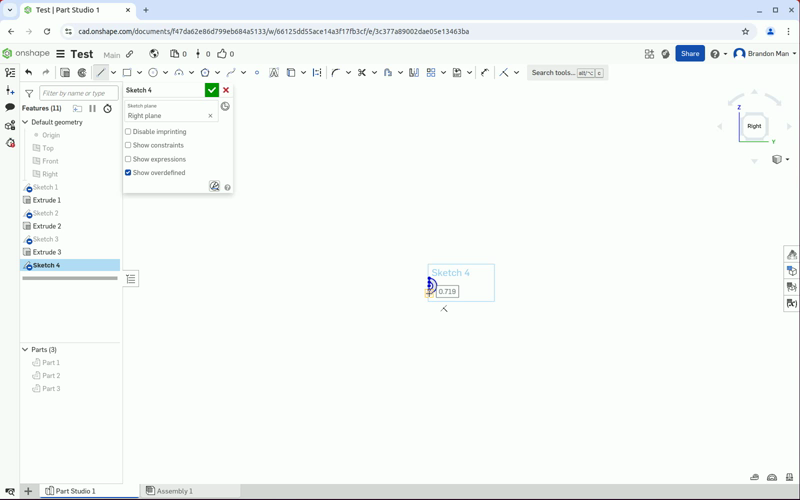
key(esc)
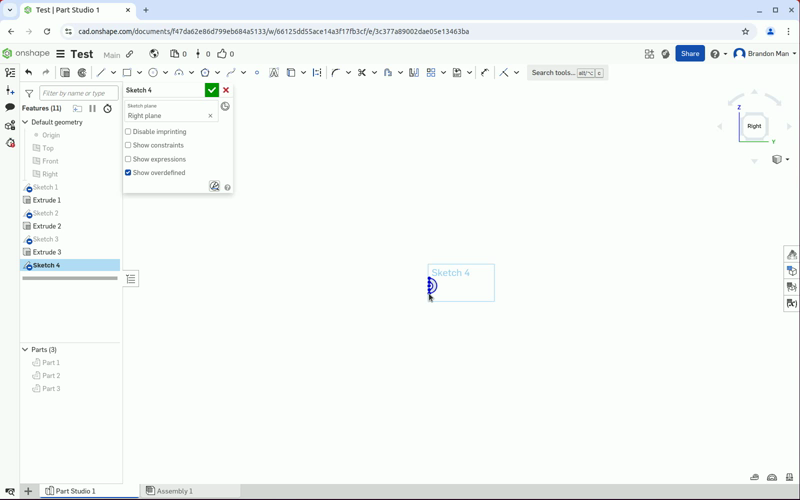
mouse_move(433, 280)
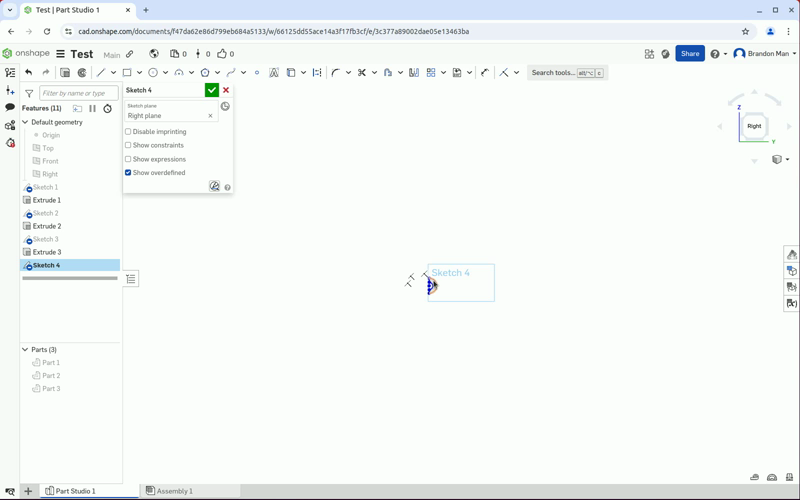
scroll(6)
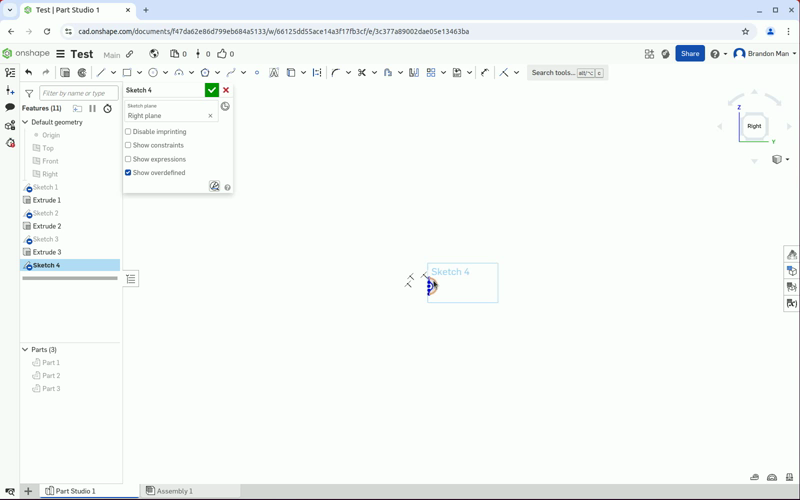
scroll(6)
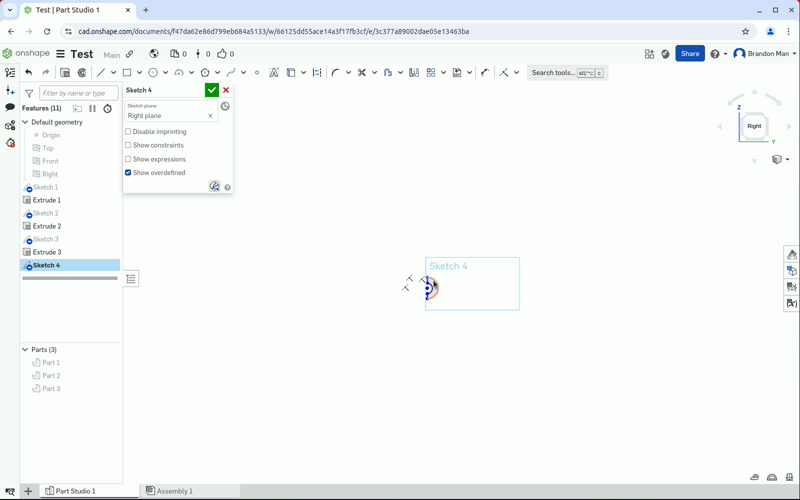
scroll(6)
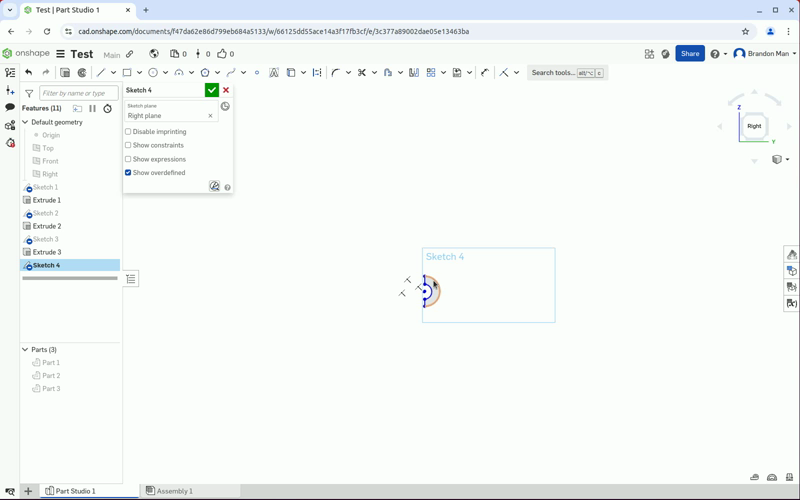
scroll(6)
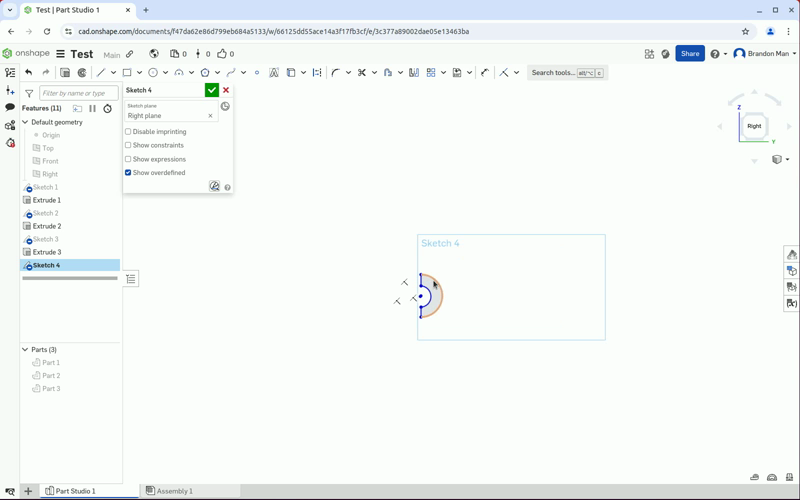
scroll(6)
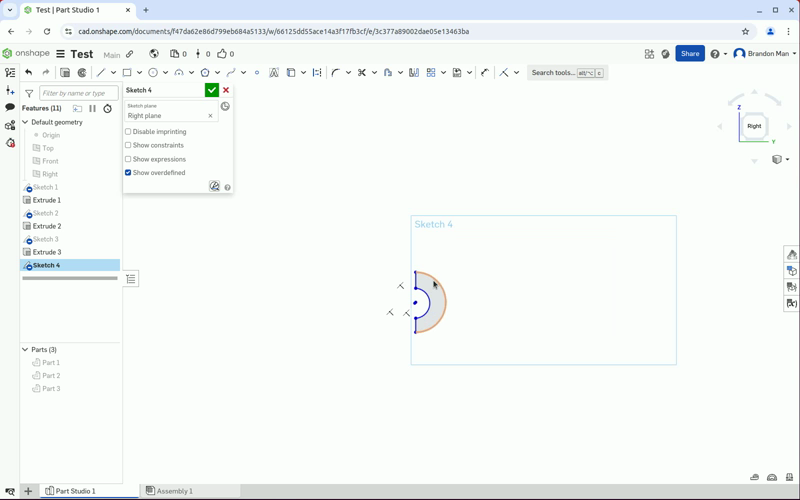
scroll(6)
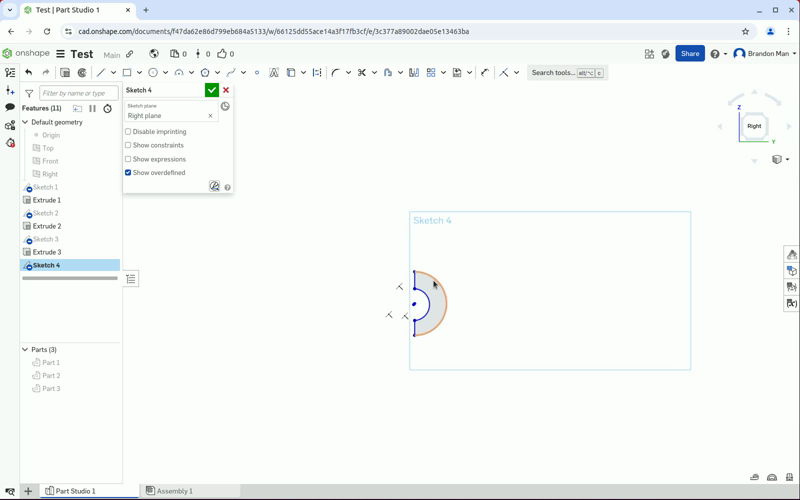
scroll(6)
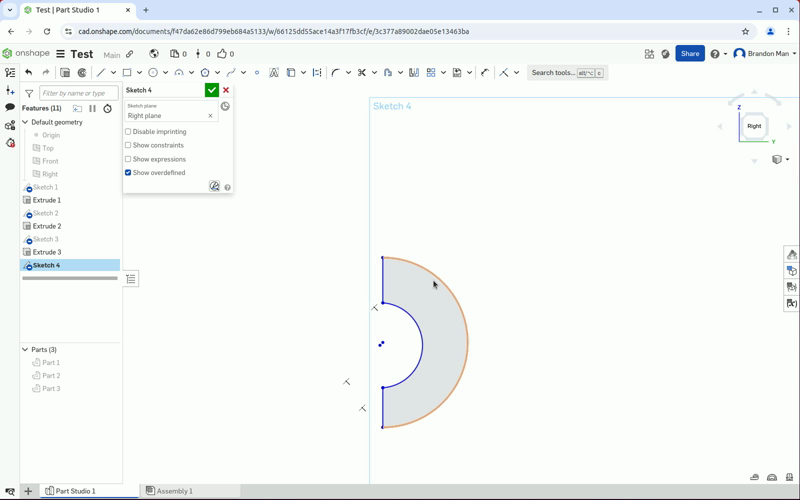
click(433, 280)
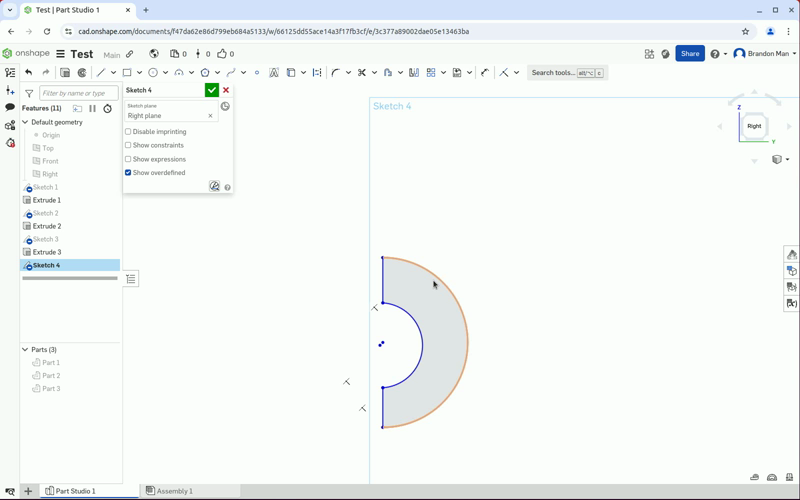
scroll(-6)
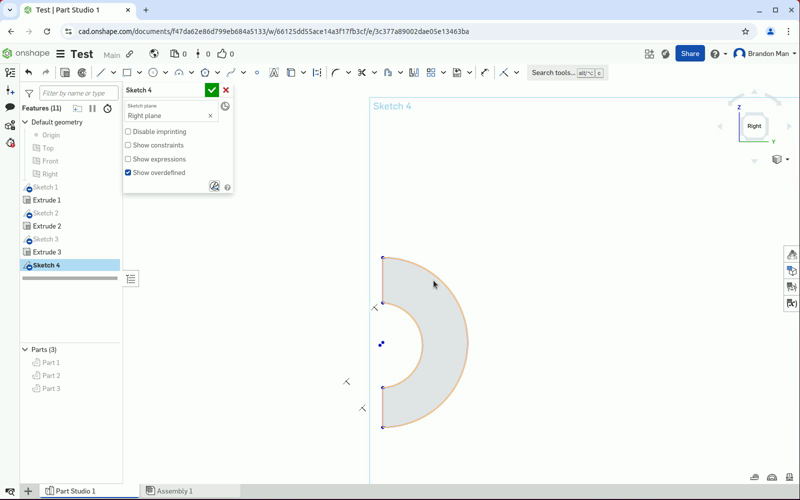
scroll(-6)
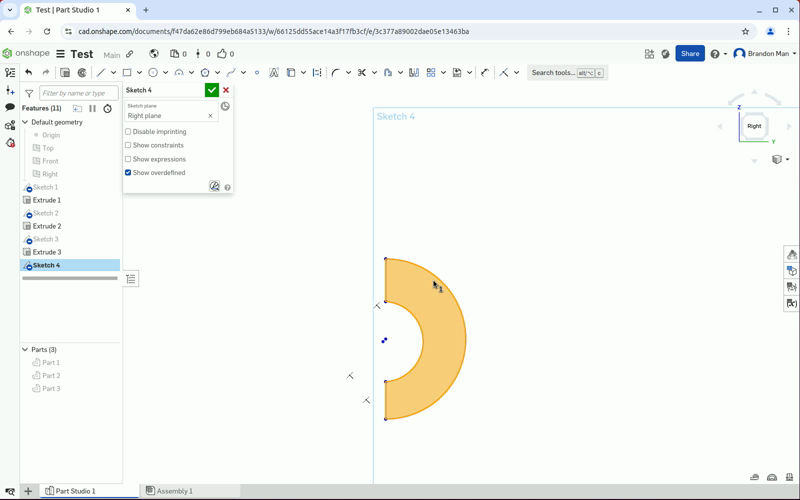
scroll(-6)
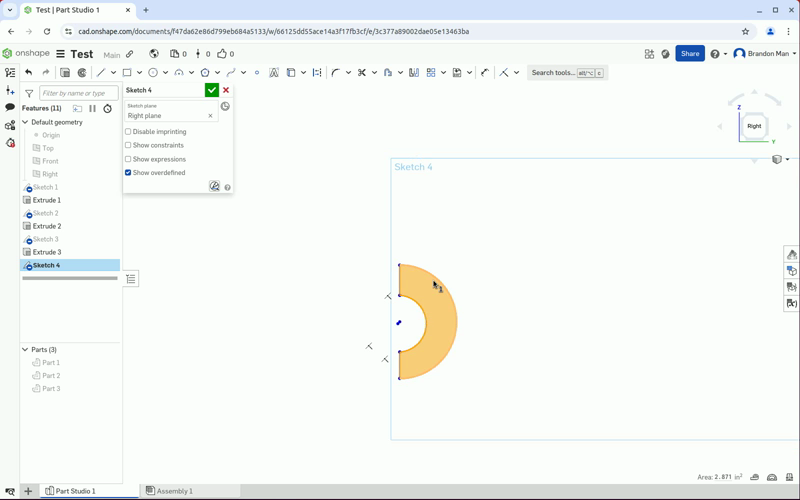
scroll(-6)
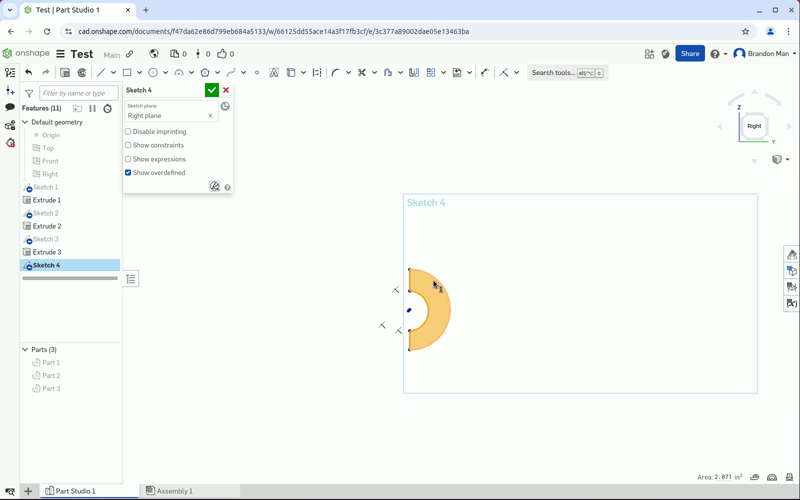
scroll(-6)
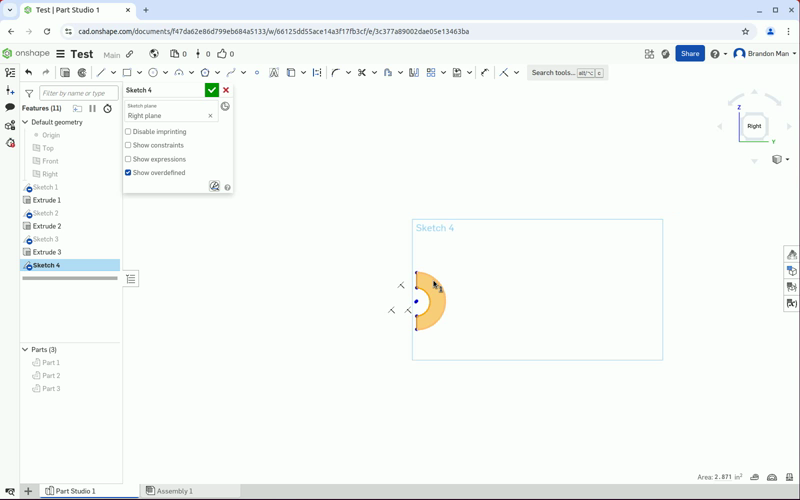
scroll(-6)
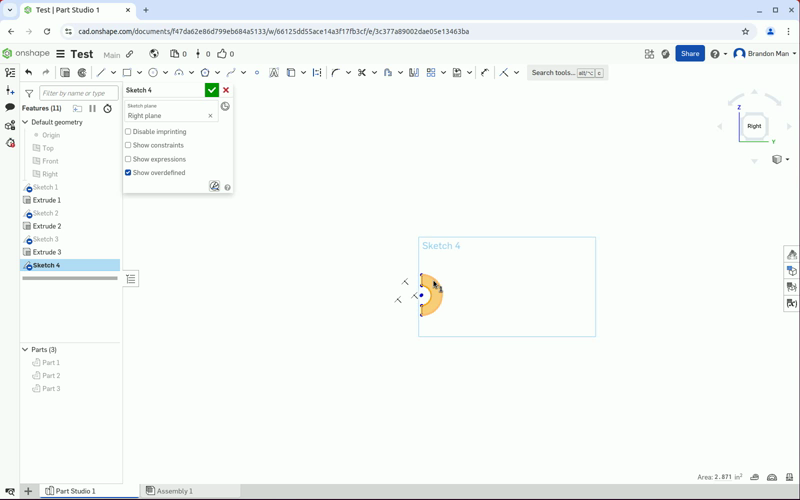
scroll(-6)
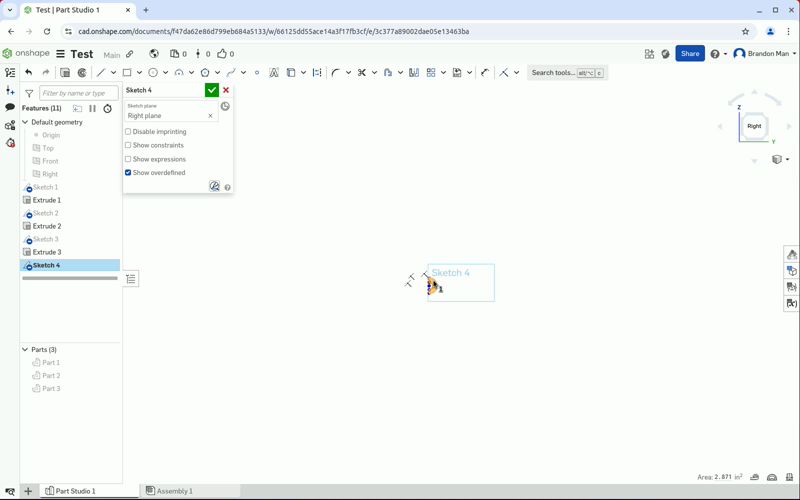
mouse_move(73, 352)
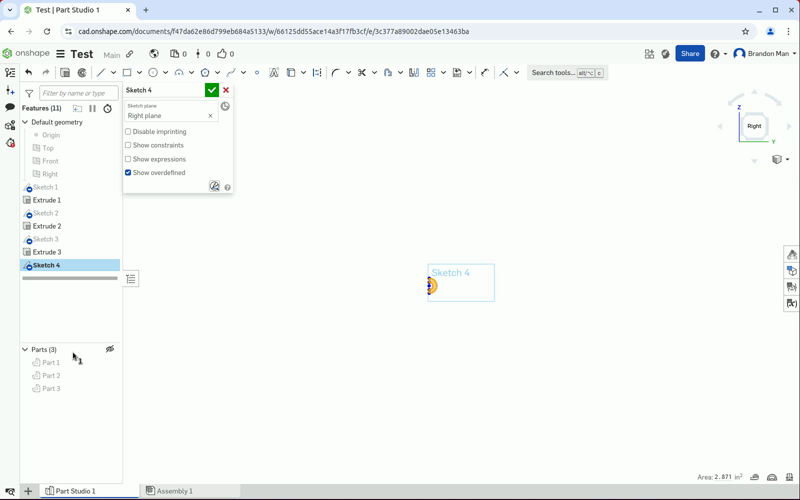
key(shift+y)
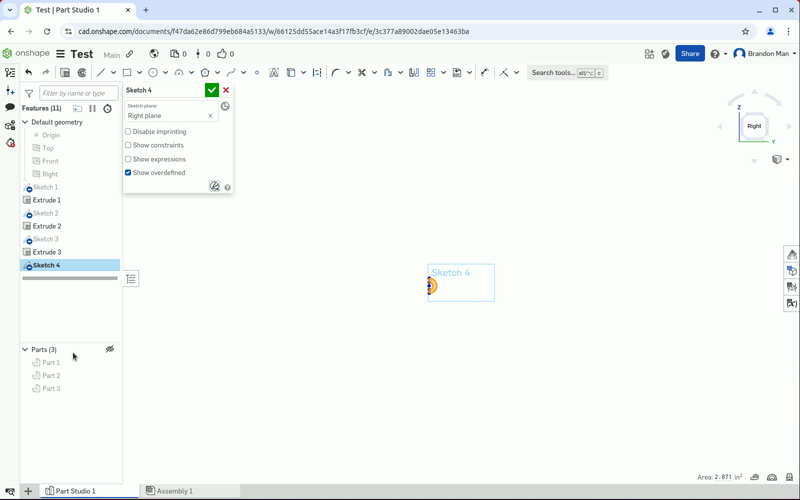
key(shift+e)
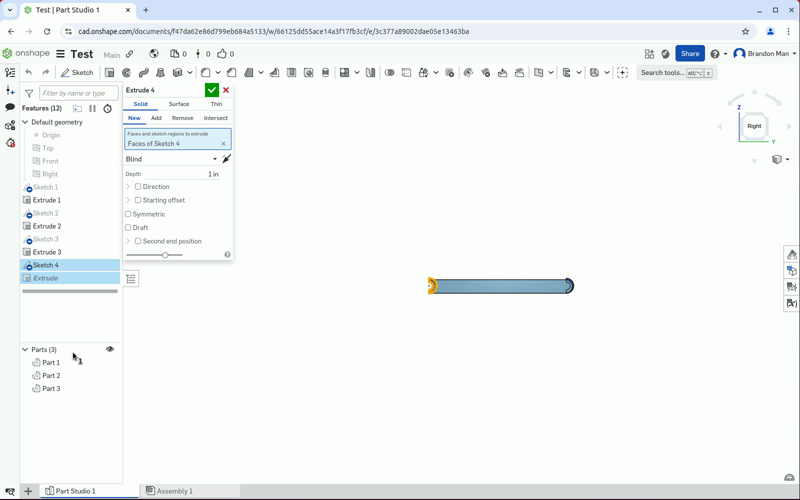
mouse_move(143, 106)
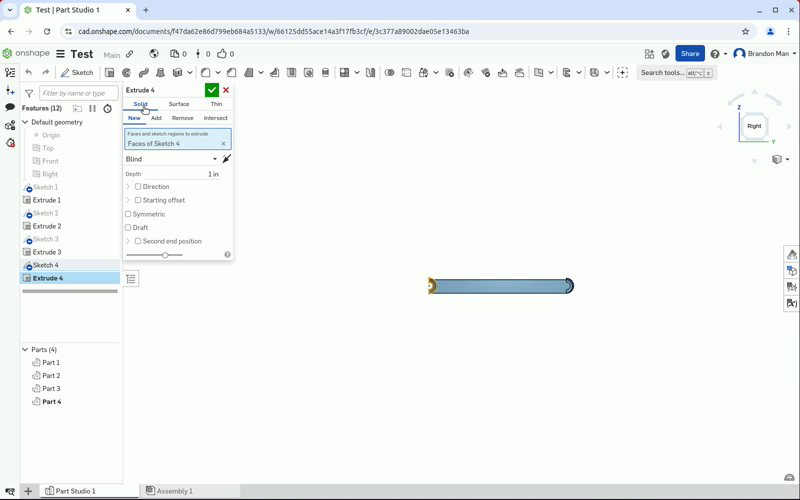
click(143, 106)
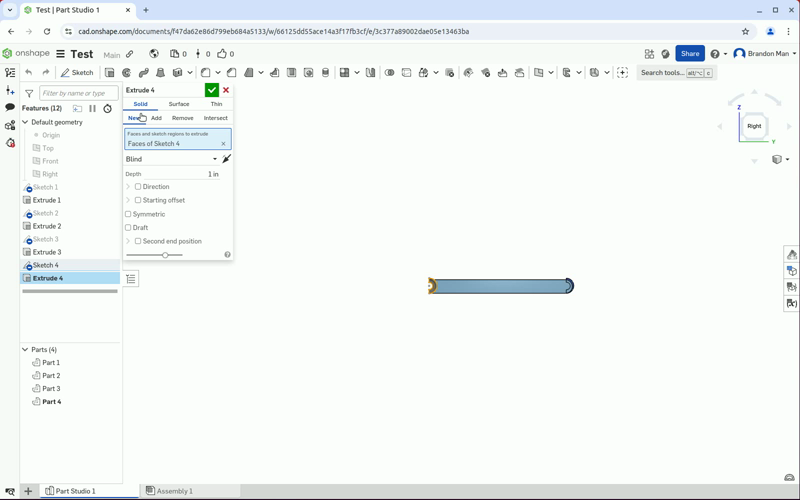
mouse_move(137, 120)
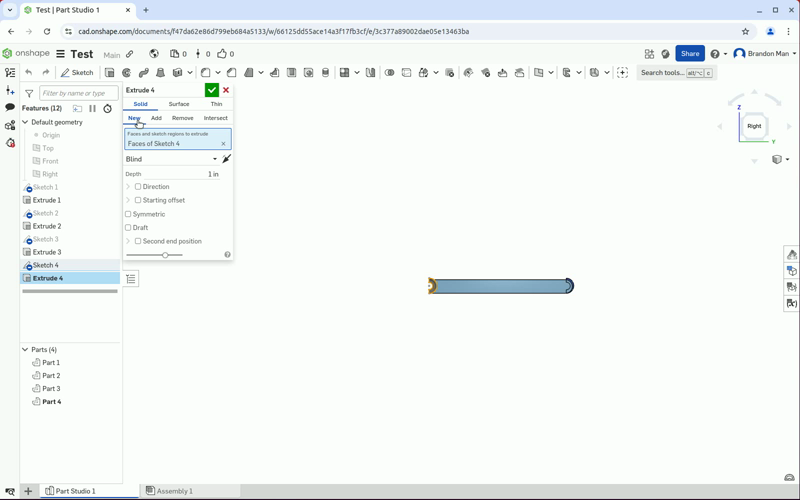
click(137, 120)
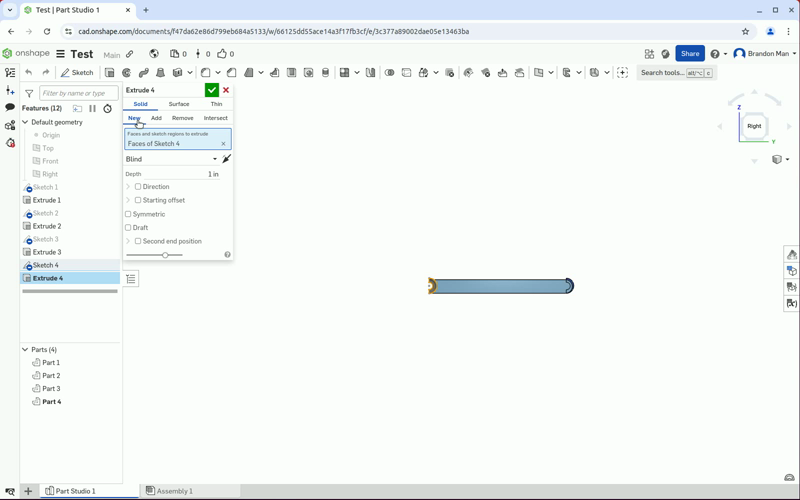
key(tab, 4)
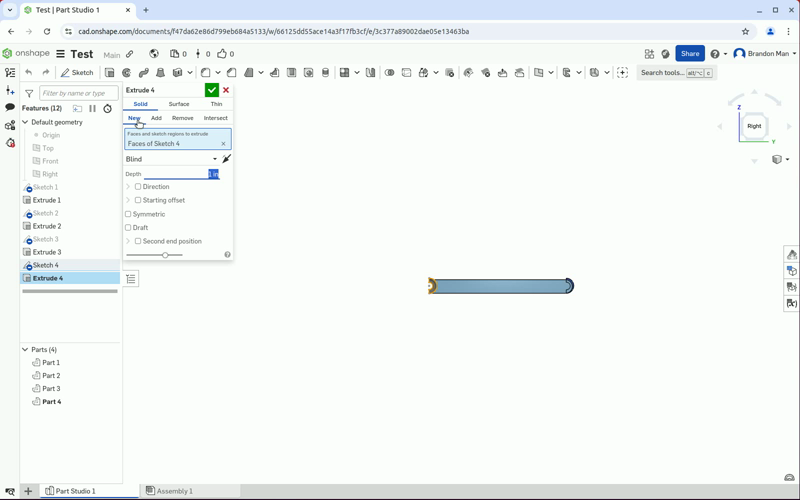
text(1.444)
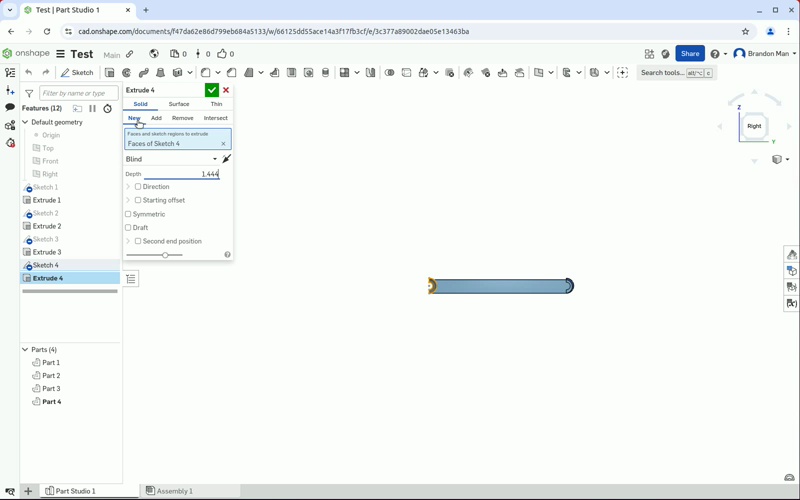
key(enter)
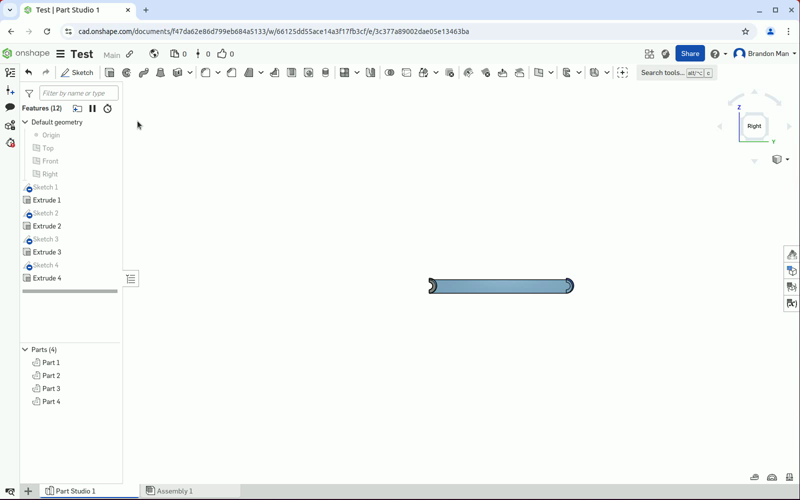
key(shift+h)
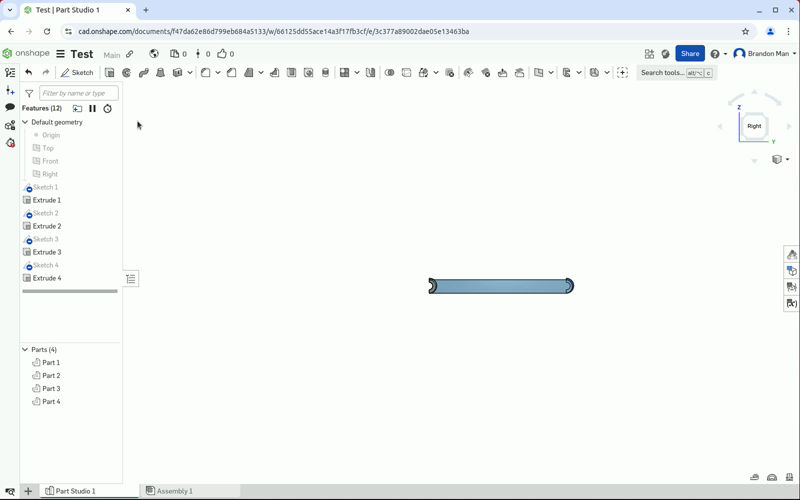
key(shift+h)
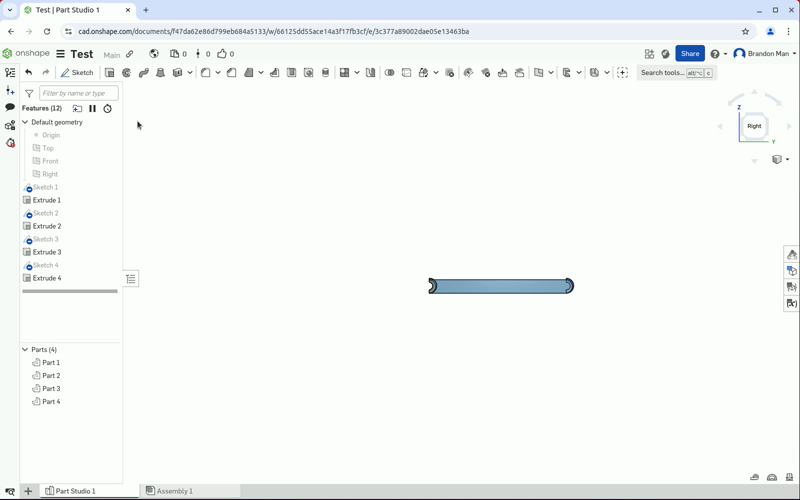
mouse_move(73, 189)
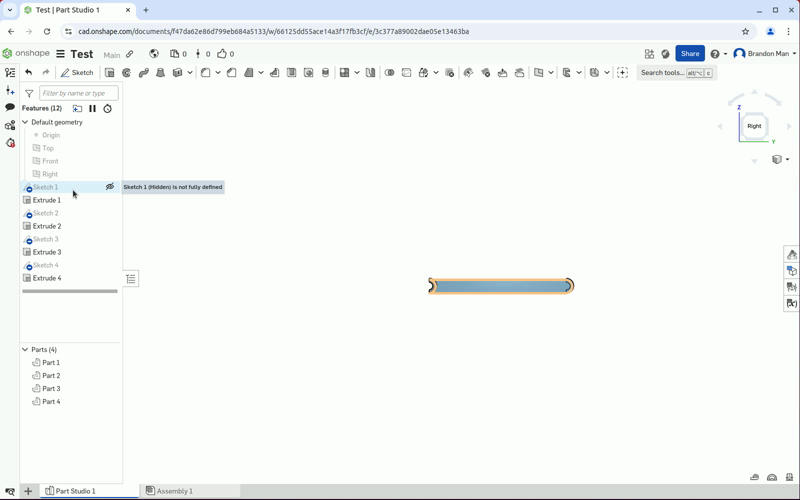
click(73, 189)
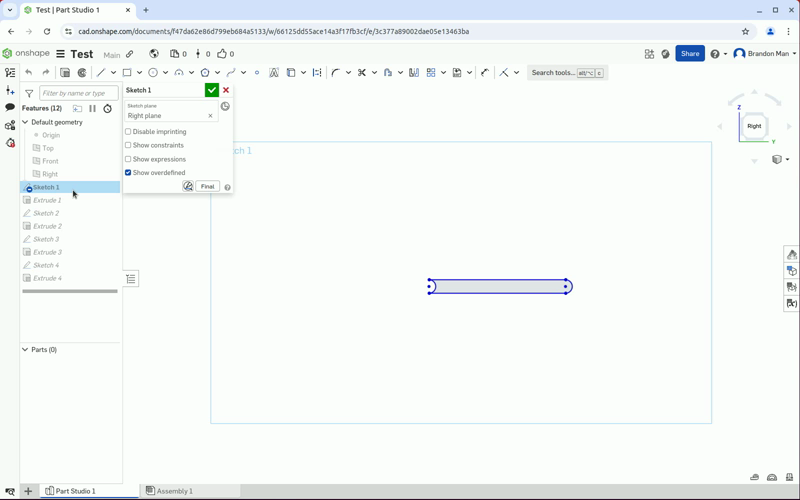
mouse_move(229, 92)
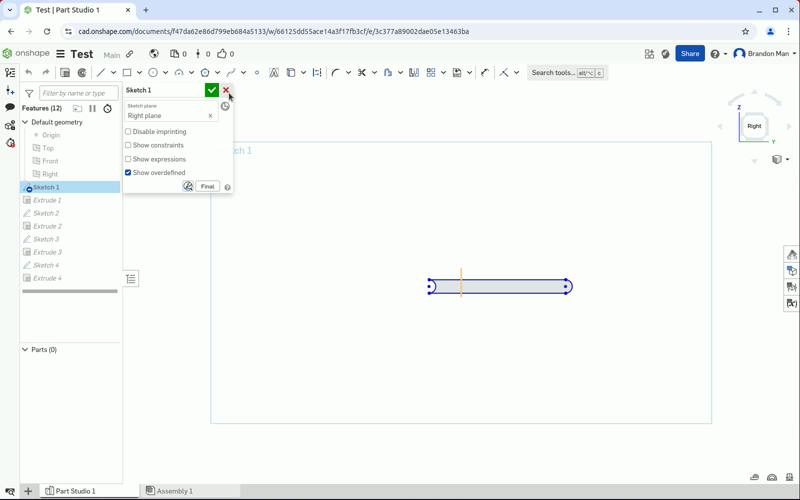
click(229, 92)
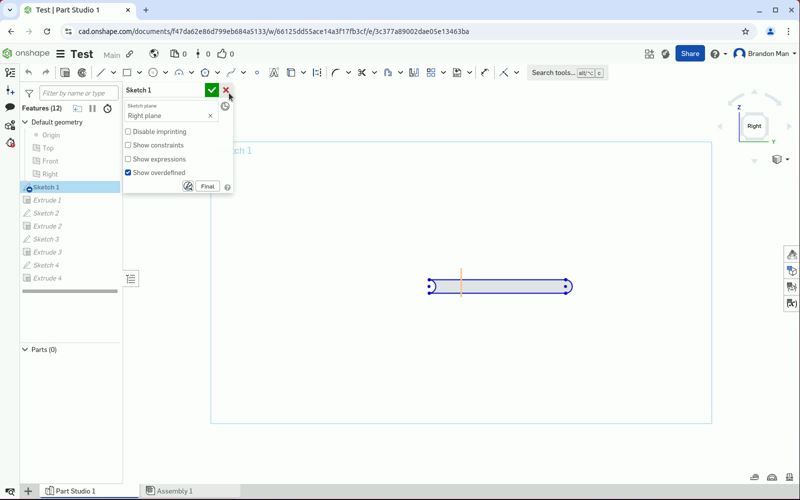
key(shift+s)
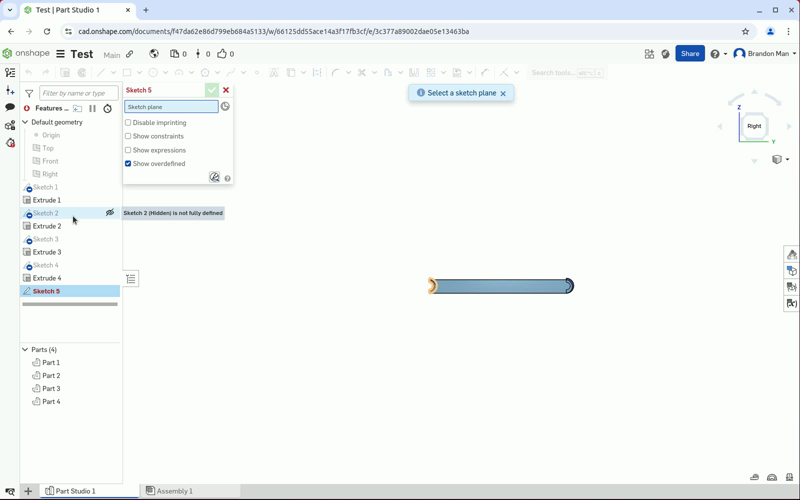
scroll(3)
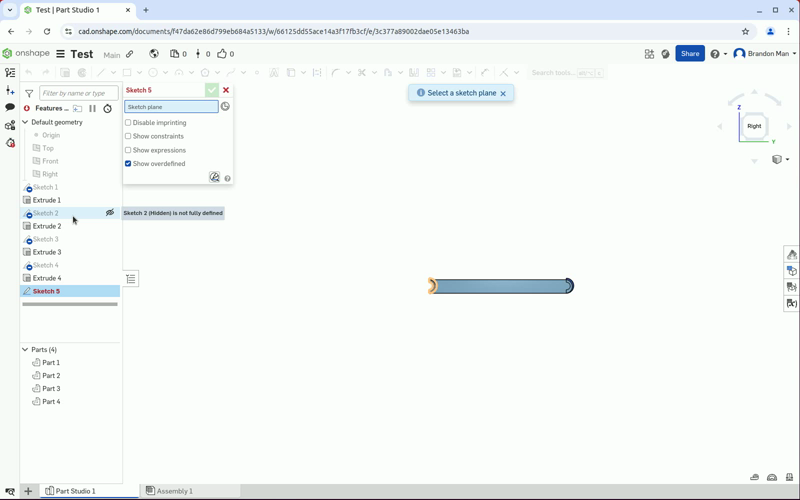
mouse_move(73, 176)
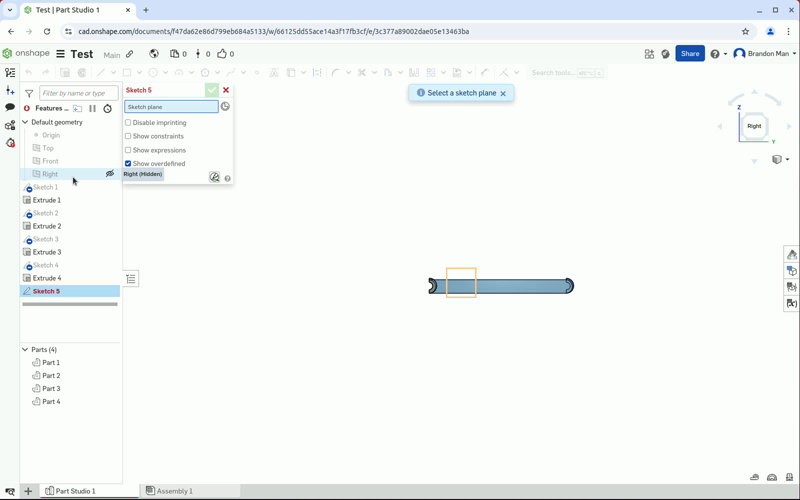
click(73, 176)
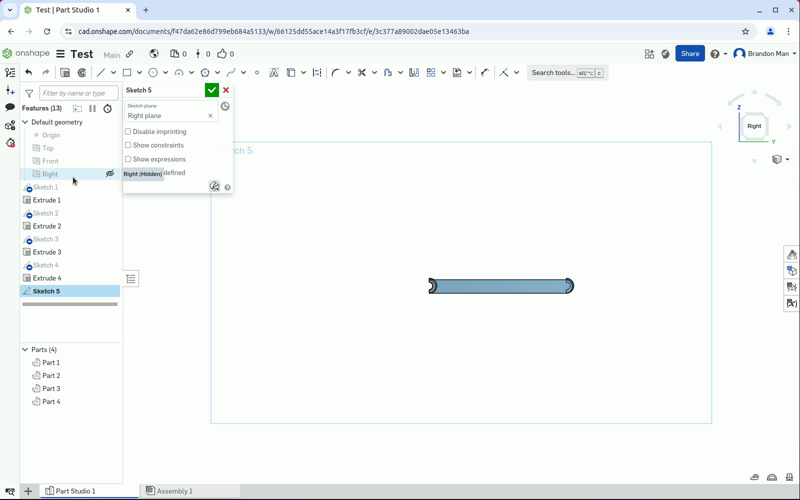
mouse_move(73, 352)
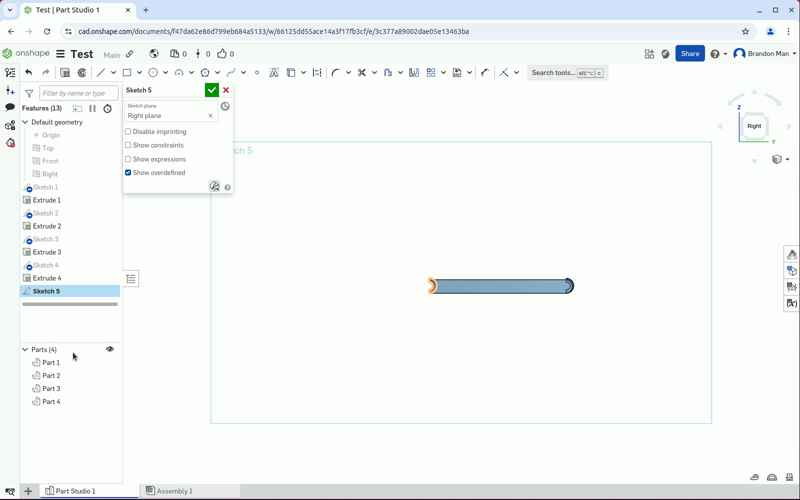
key(y)
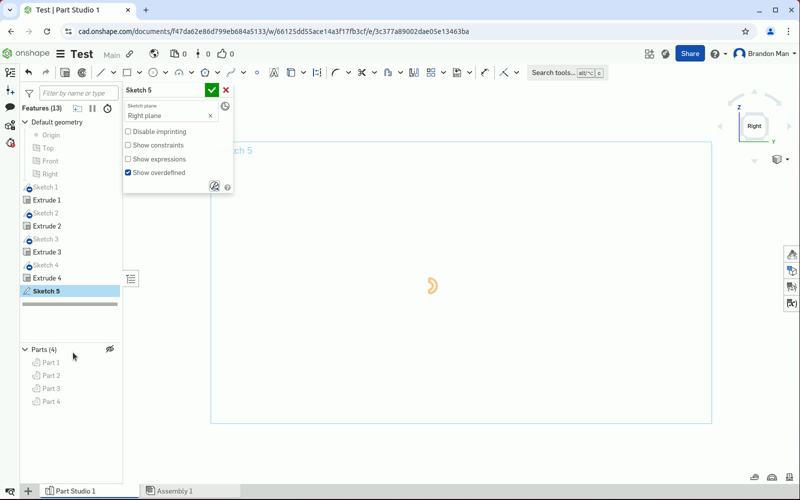
key(a)
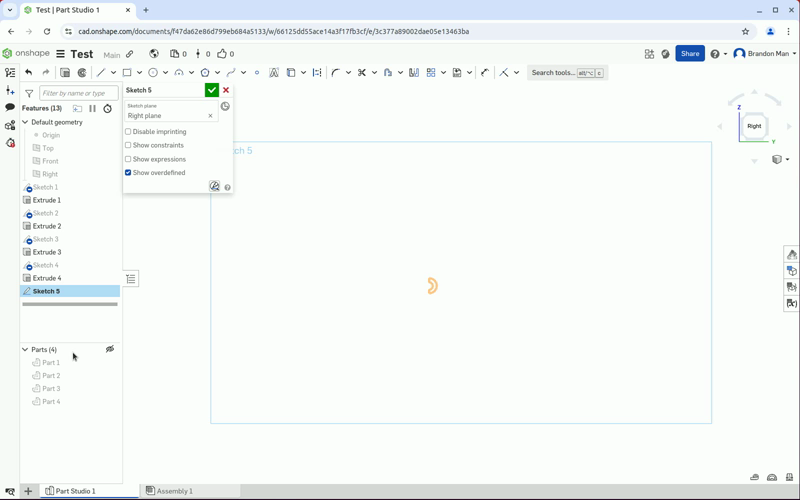
key_down(shift)
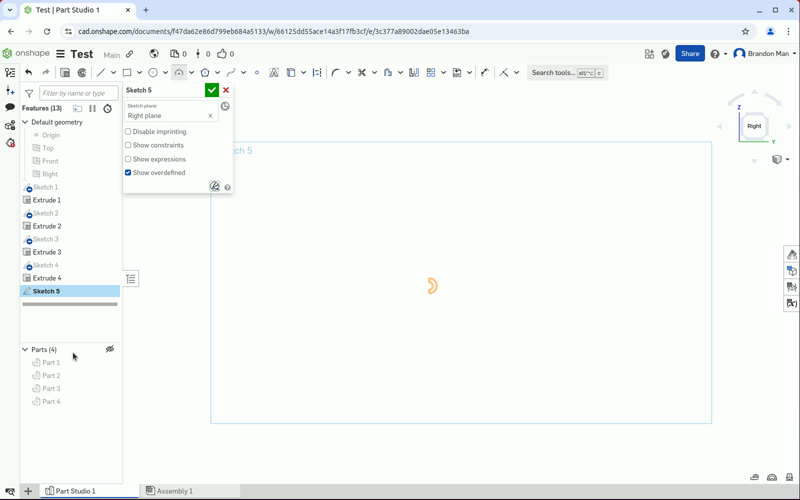
mouse_move(566, 293)
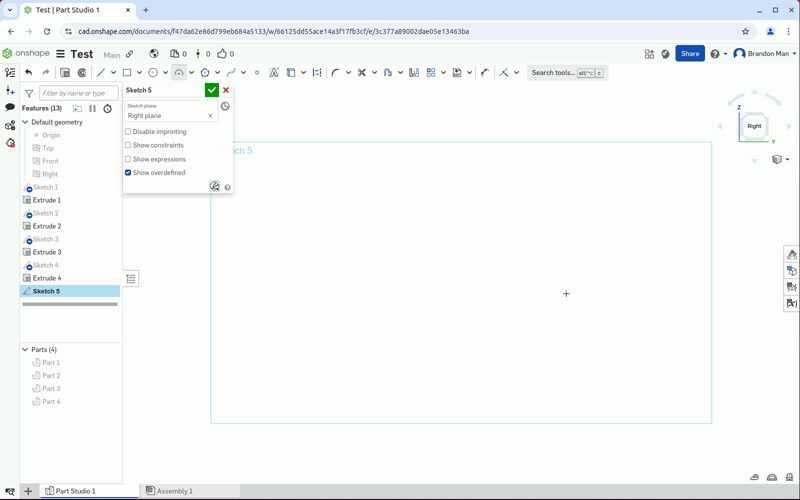
click(566, 293)
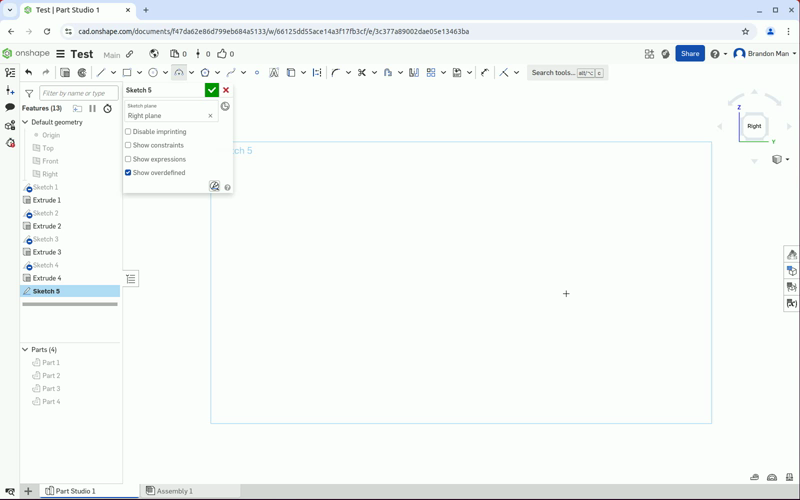
key_up(shift)
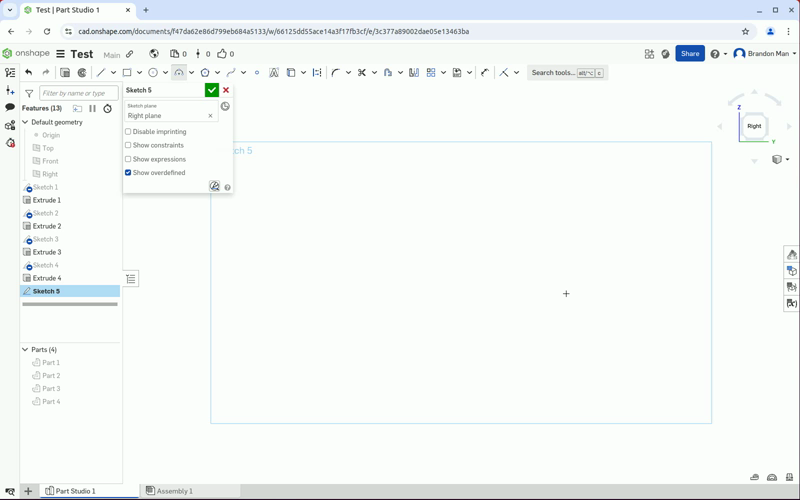
key_down(shift)
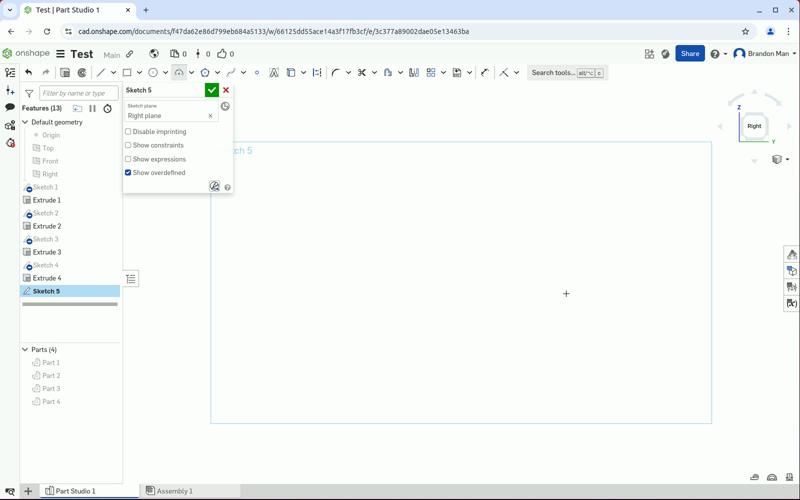
mouse_move(566, 278)
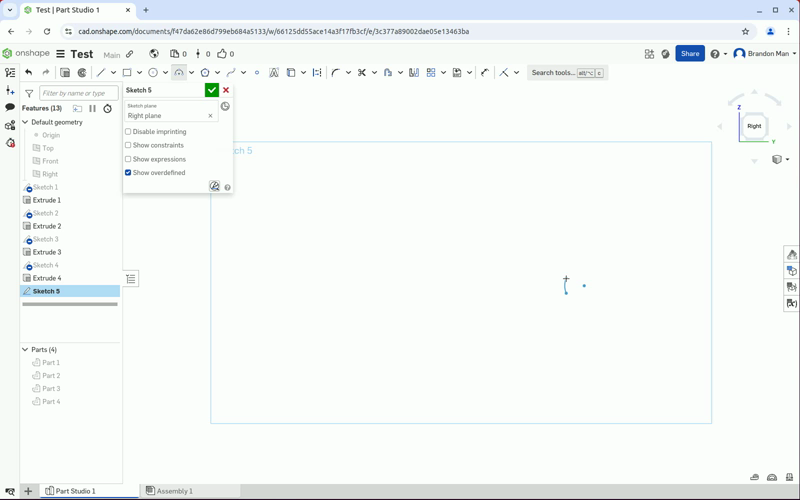
click(566, 278)
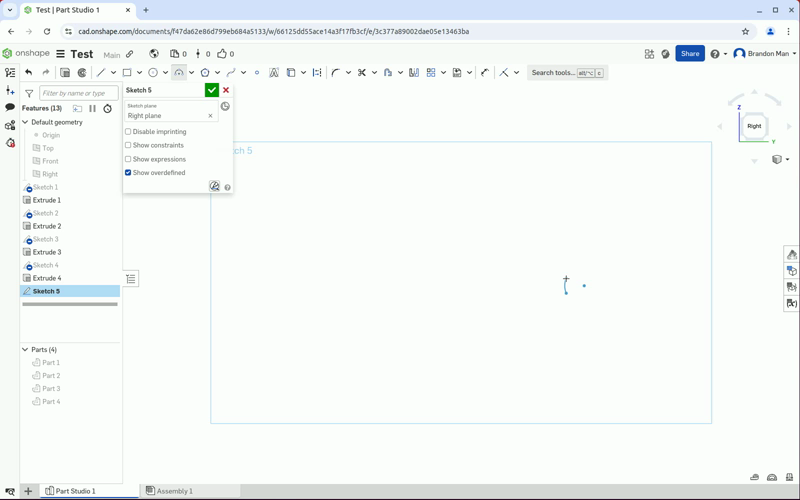
mouse_move(573, 285)
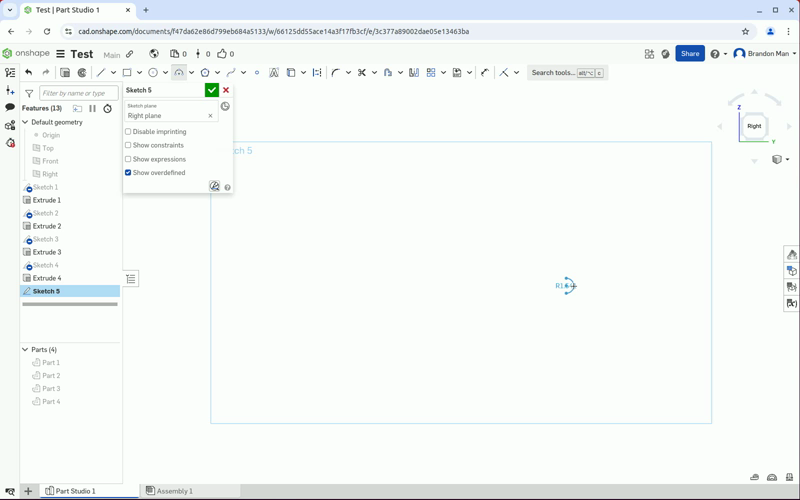
click(573, 285)
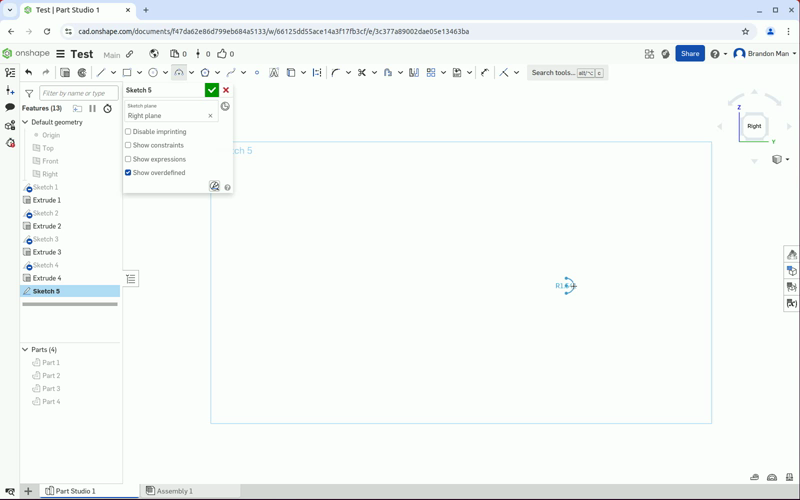
key_up(shift)
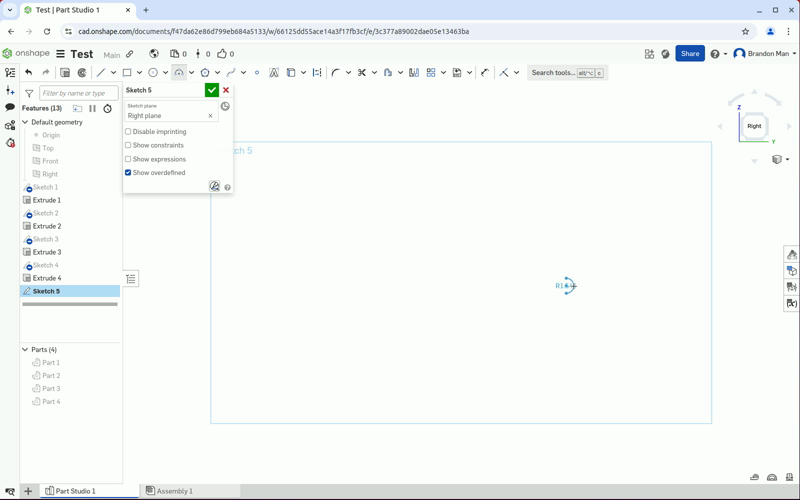
key(esc)
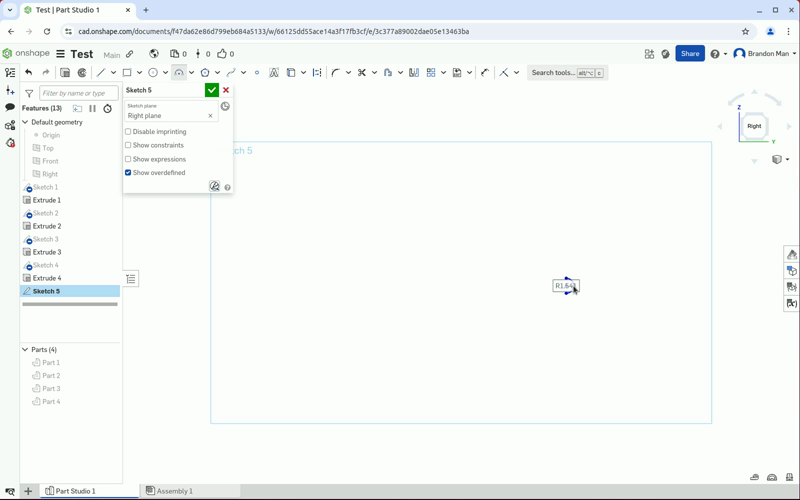
key(l)
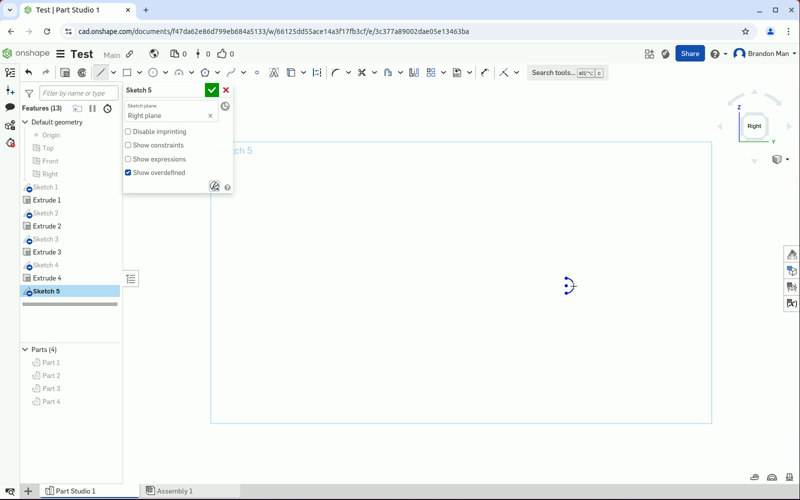
mouse_move(566, 278)
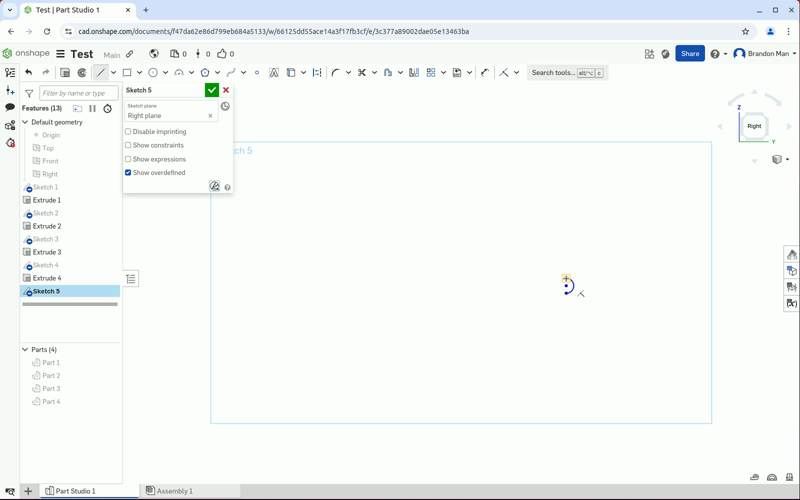
click(566, 278)
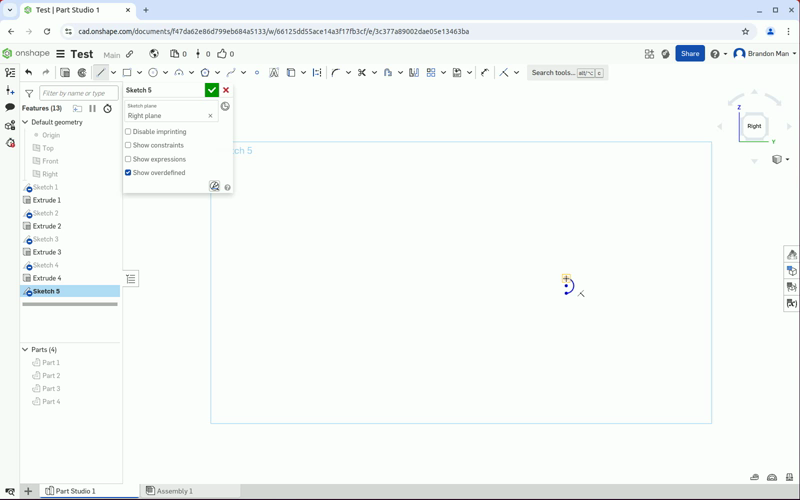
key_down(shift)
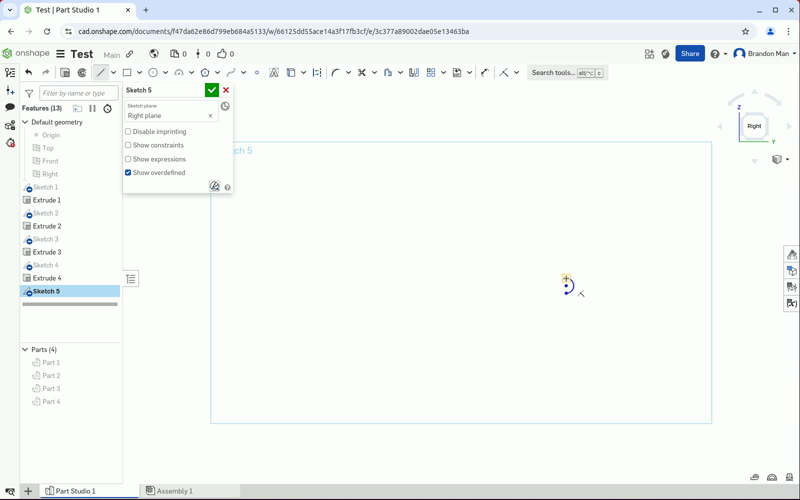
mouse_move(589, 278)
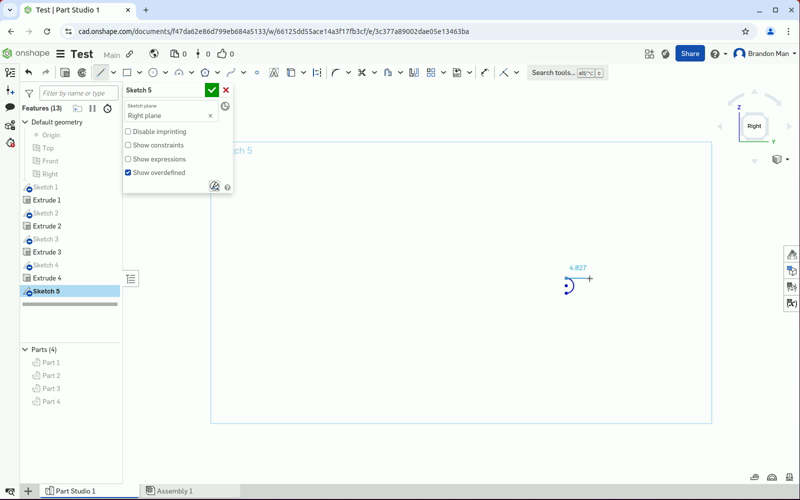
mouse_move(566, 282)
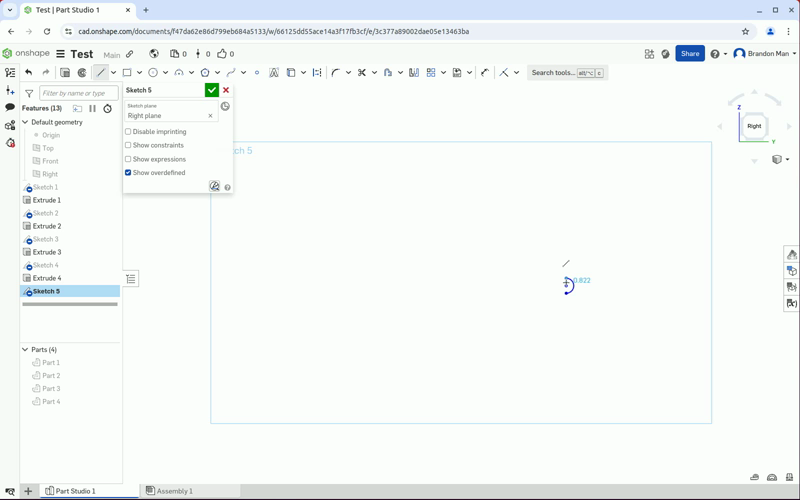
scroll(6)
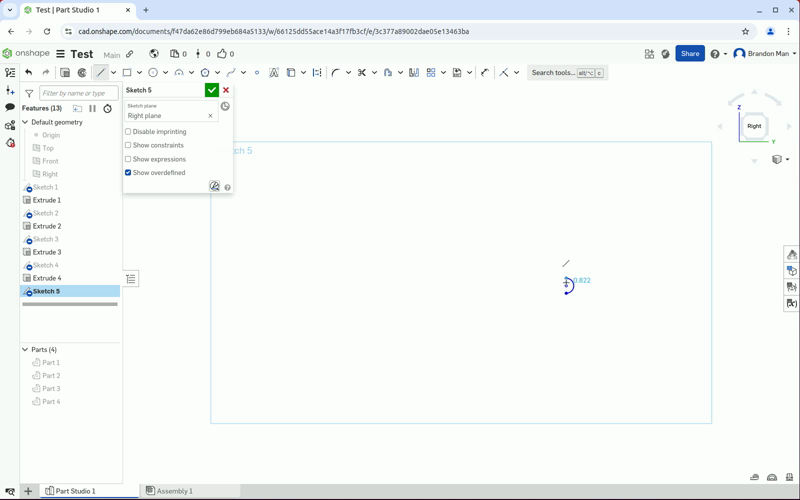
scroll(6)
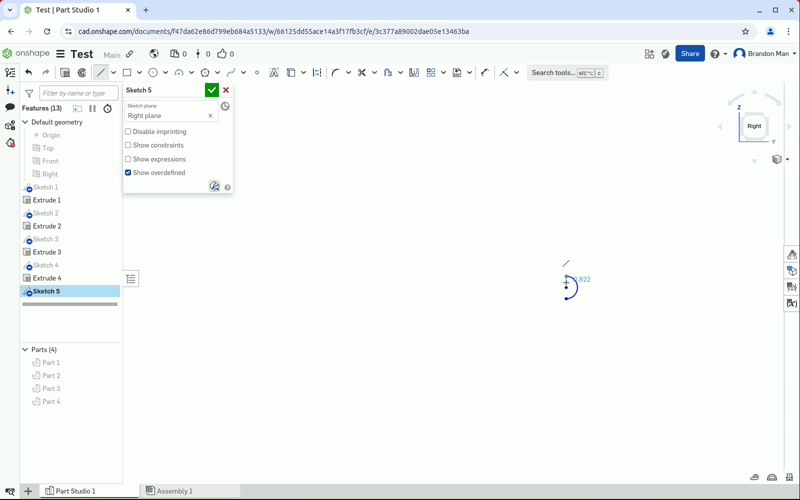
scroll(6)
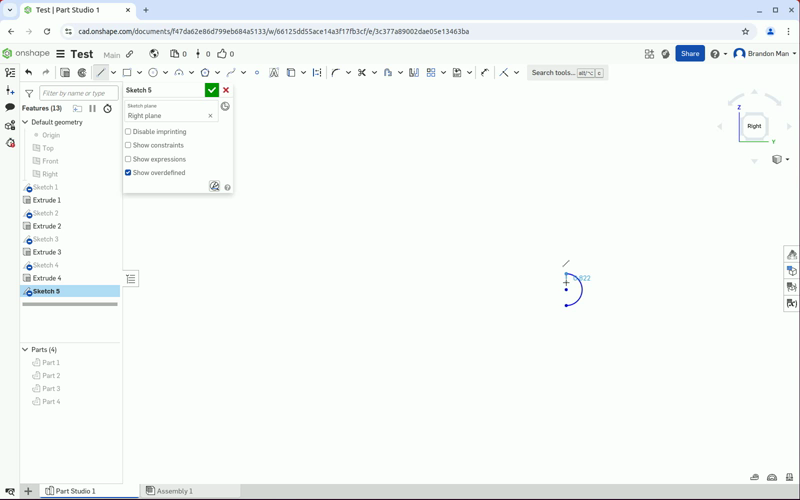
scroll(6)
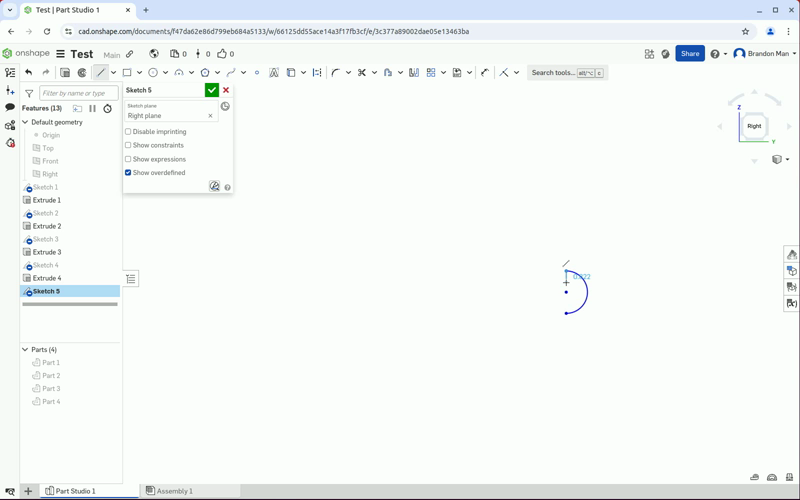
scroll(6)
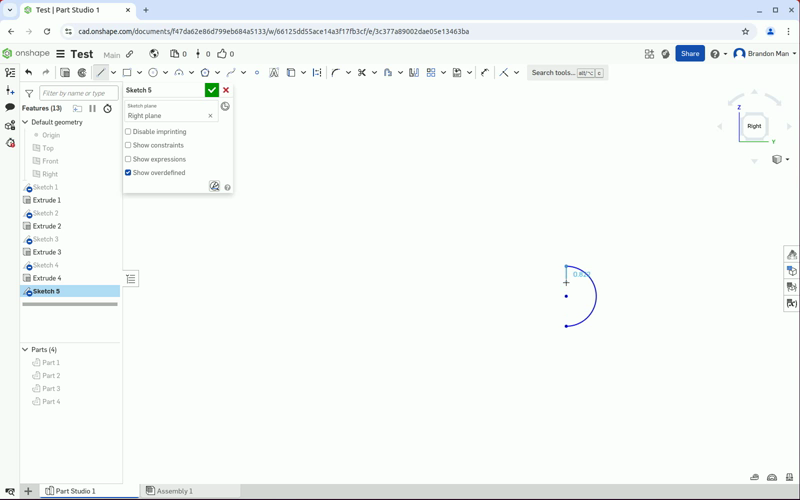
scroll(6)
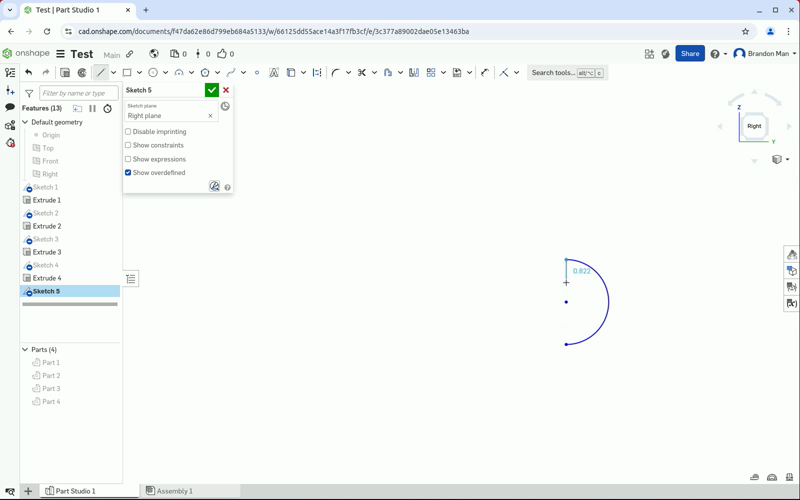
scroll(6)
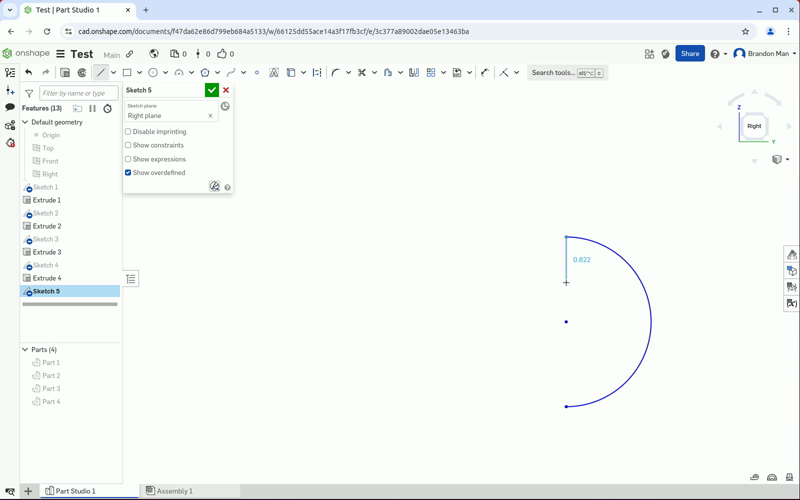
click(566, 282)
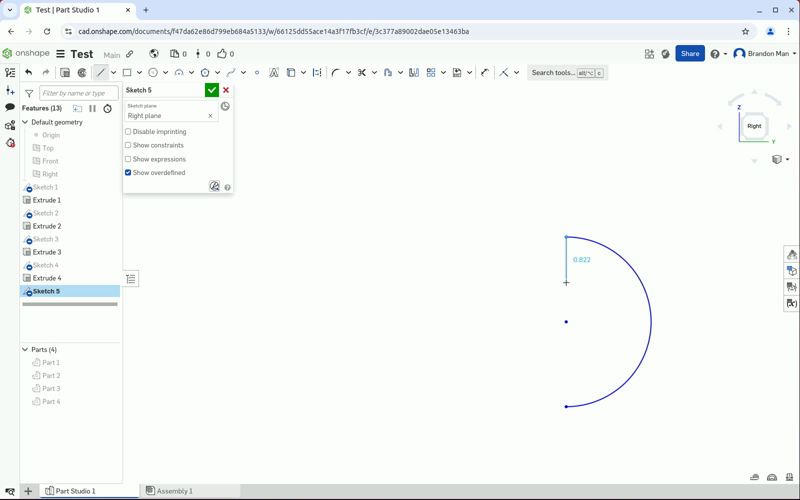
scroll(-6)
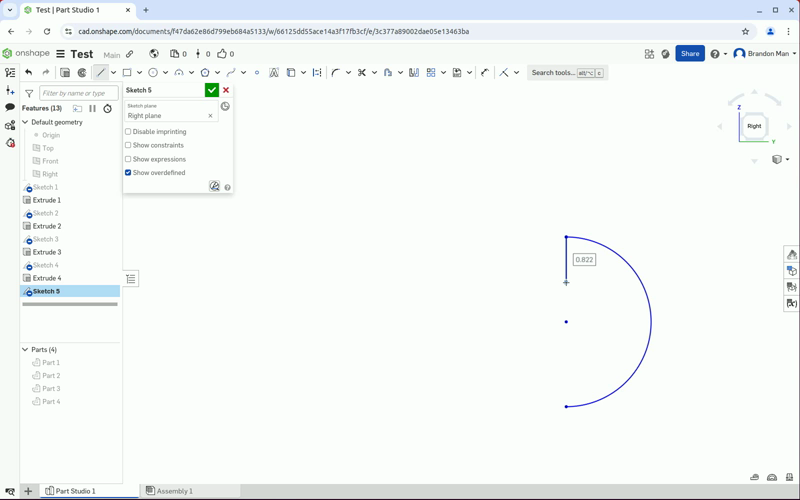
scroll(-6)
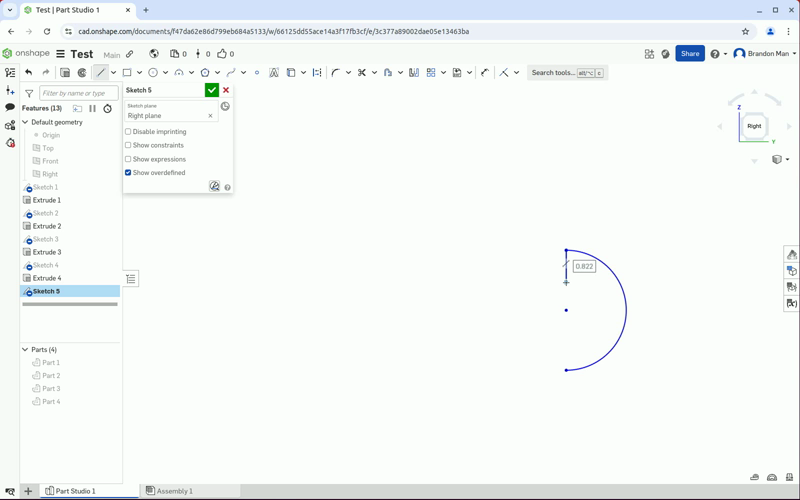
scroll(-6)
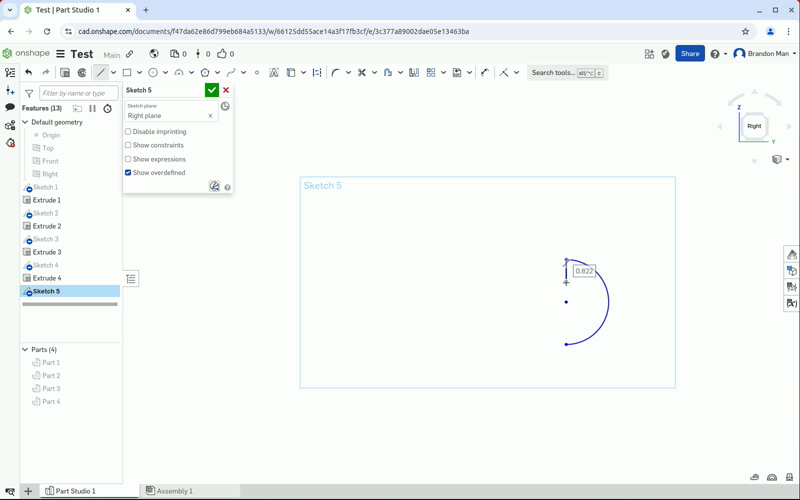
scroll(-6)
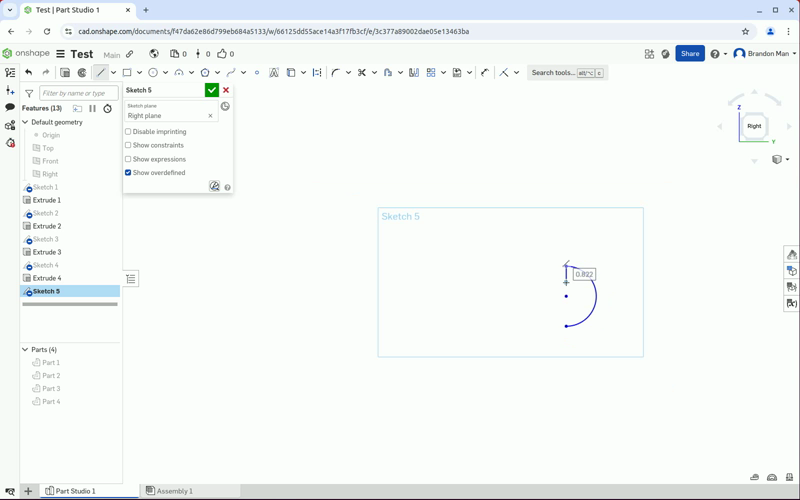
scroll(-6)
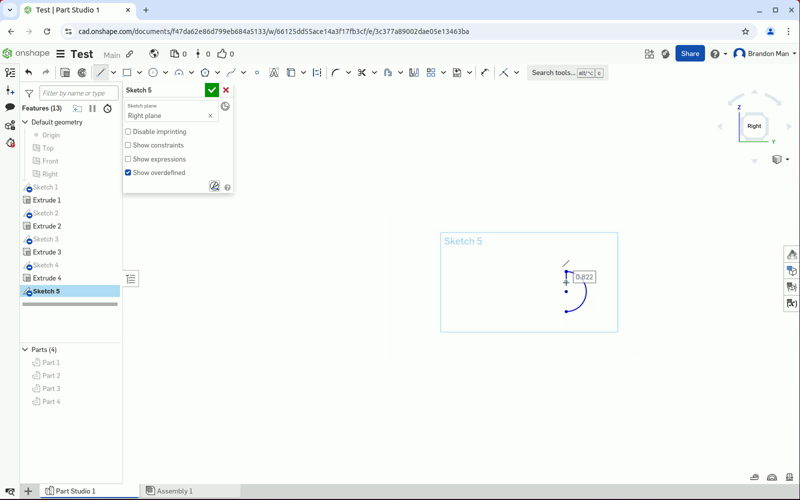
scroll(-6)
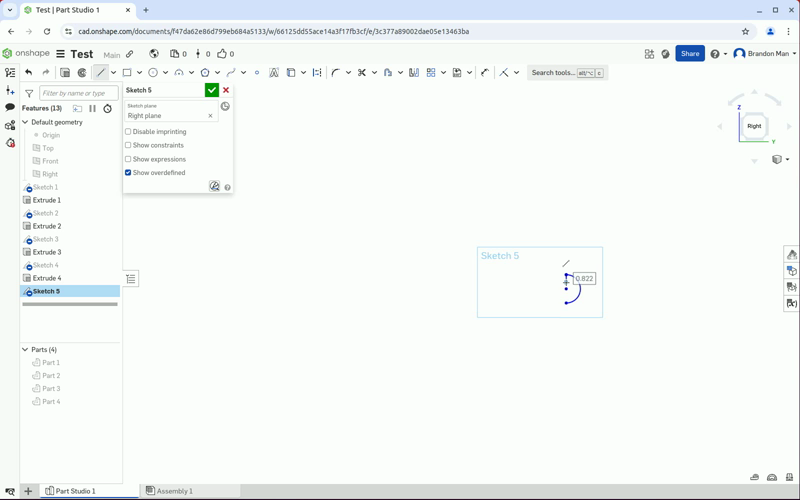
scroll(-6)
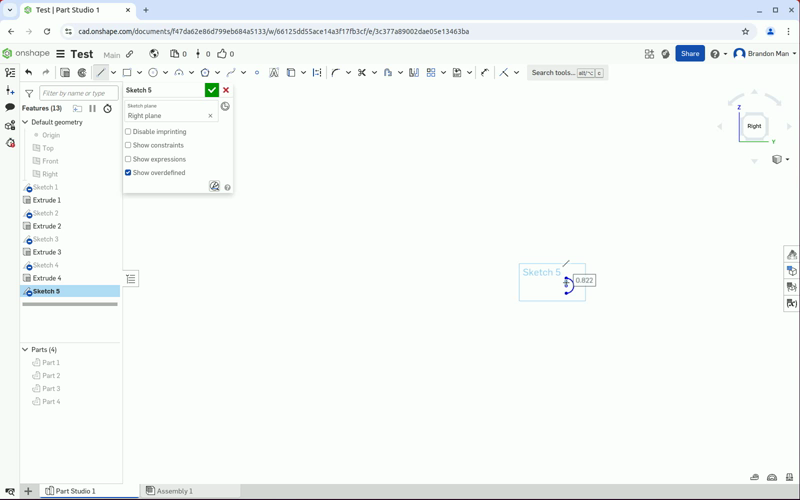
key_up(shift)
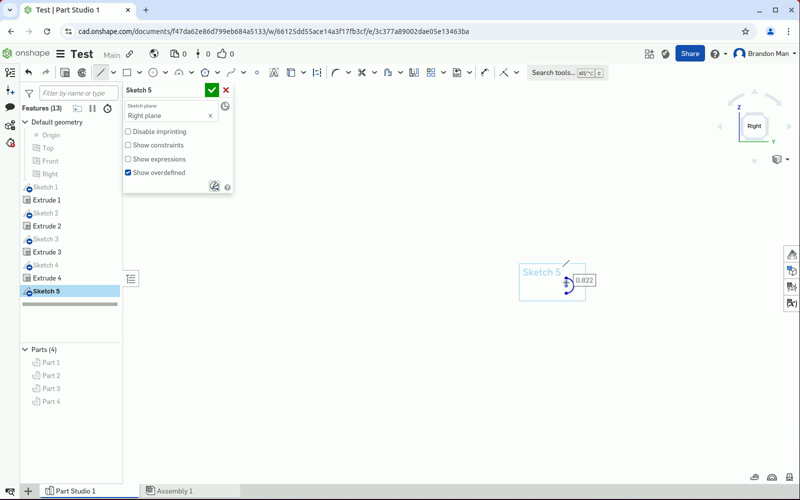
key(esc)
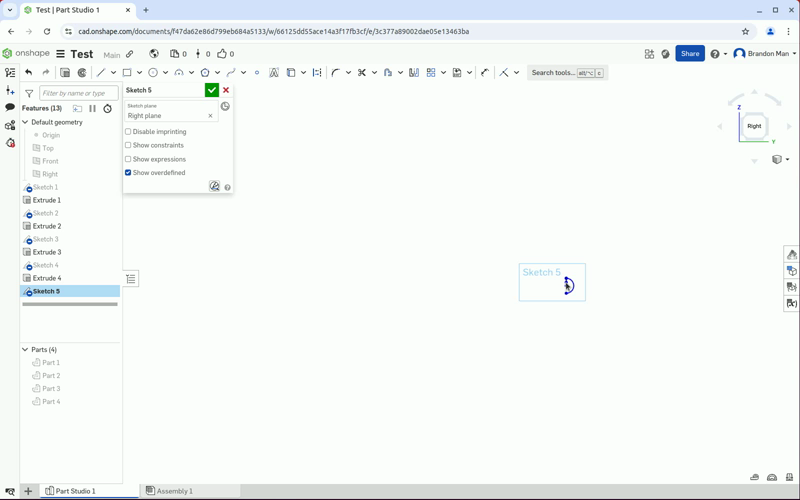
key(a)
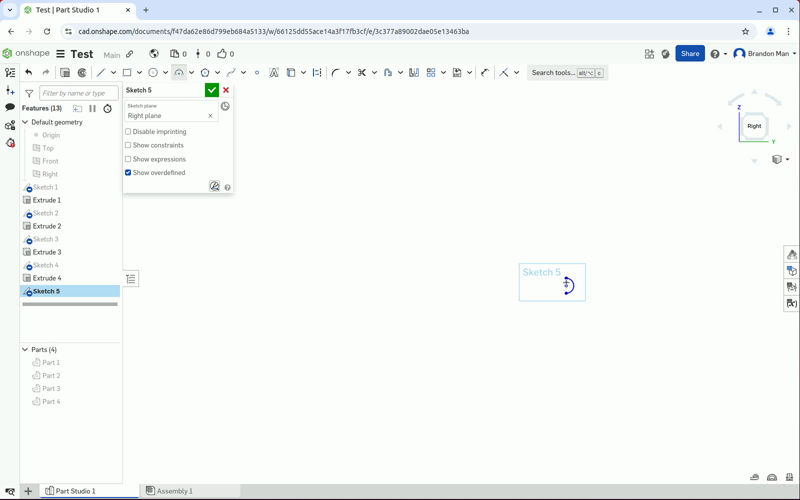
mouse_move(566, 282)
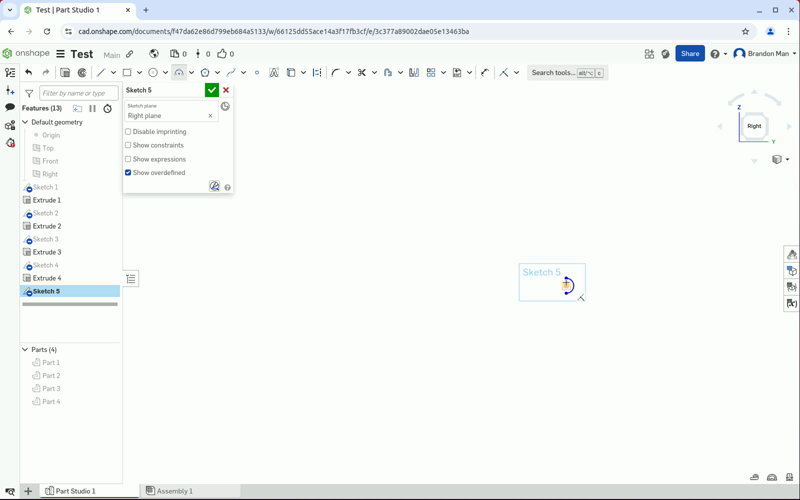
scroll(6)
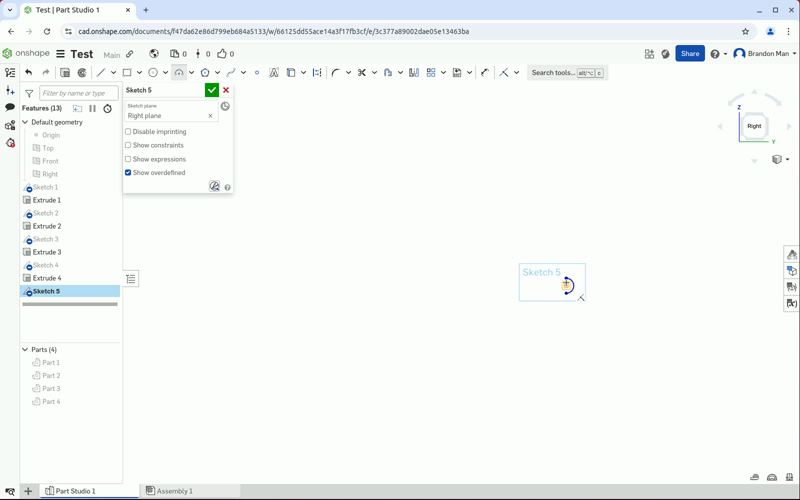
scroll(6)
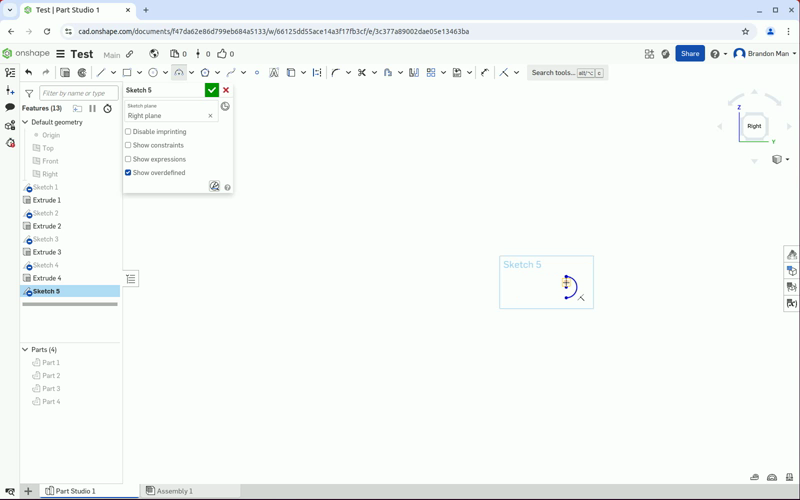
scroll(6)
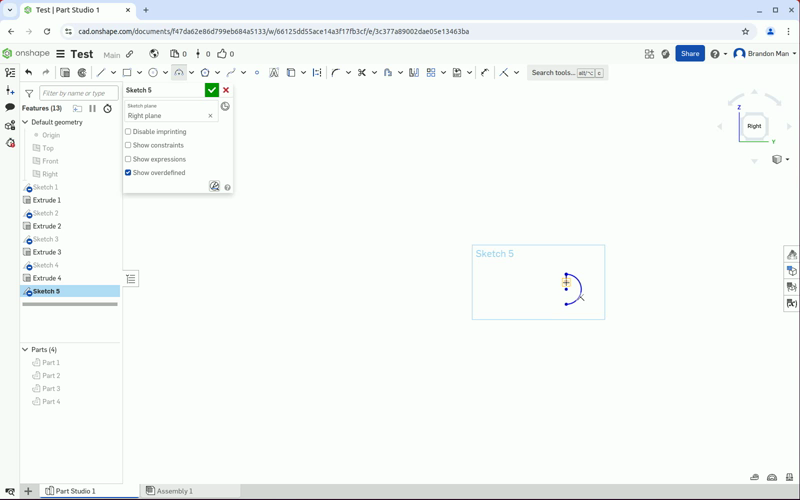
scroll(6)
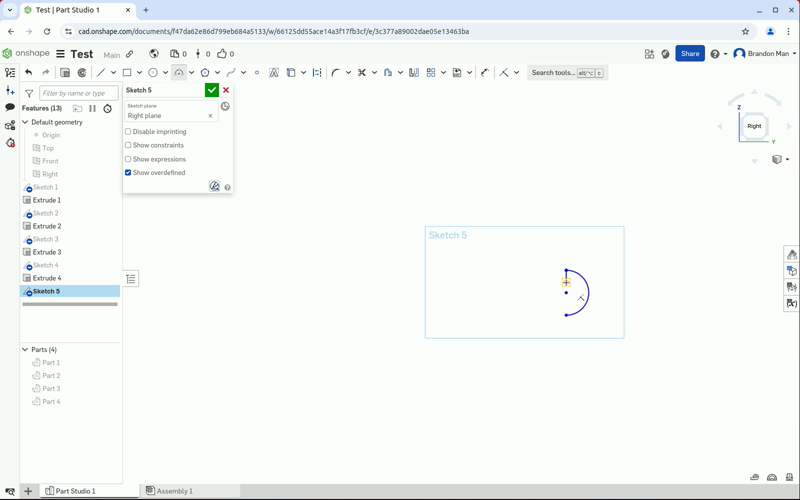
scroll(6)
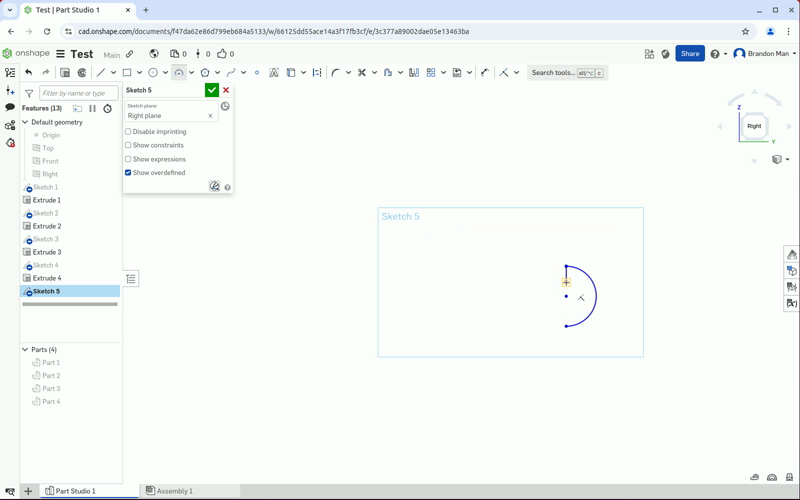
scroll(6)
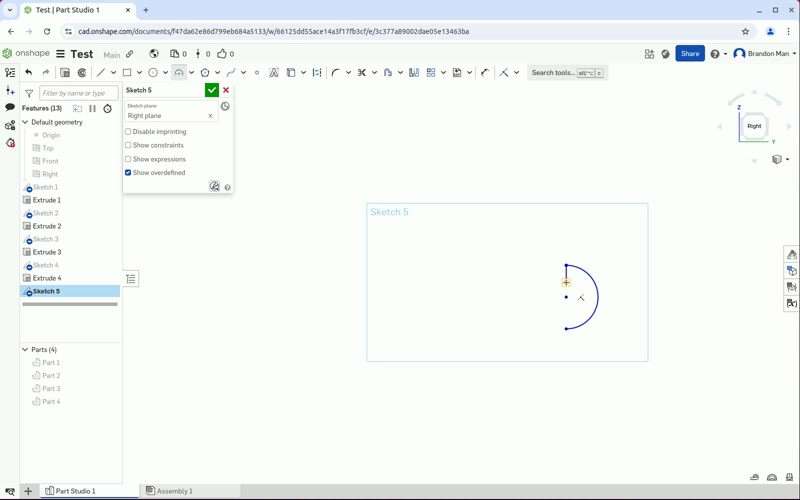
scroll(6)
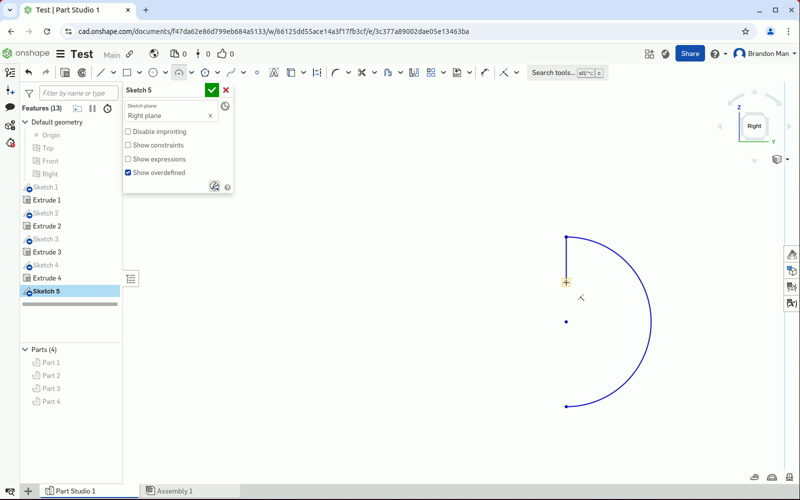
click(566, 282)
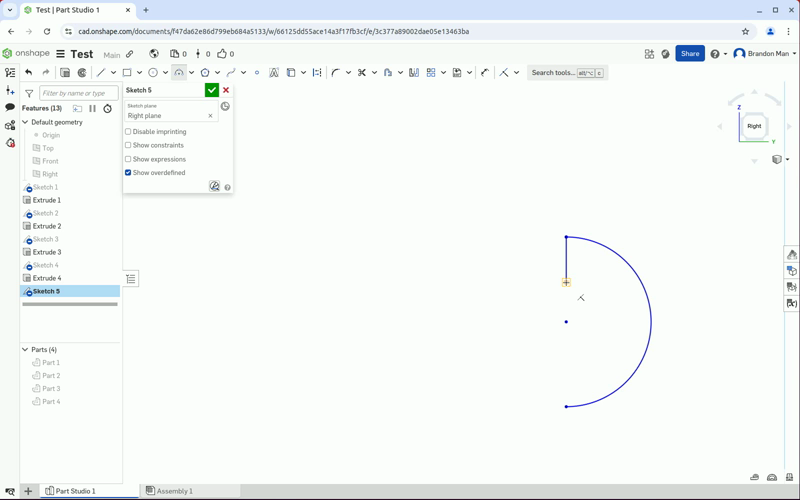
scroll(-6)
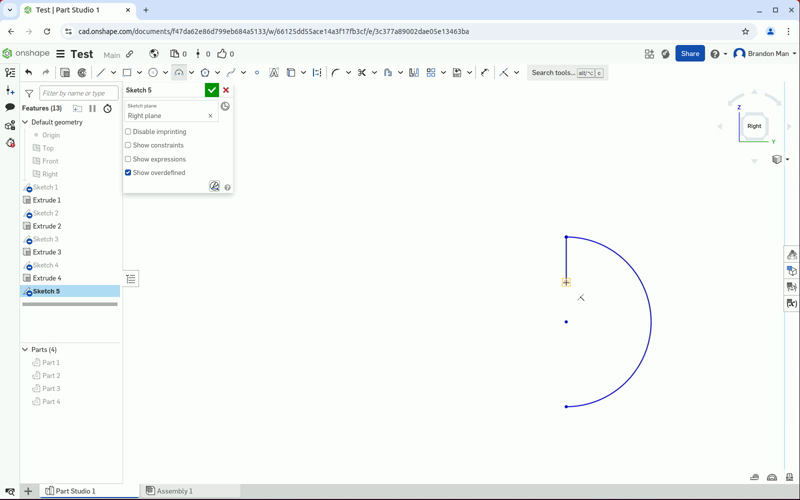
scroll(-6)
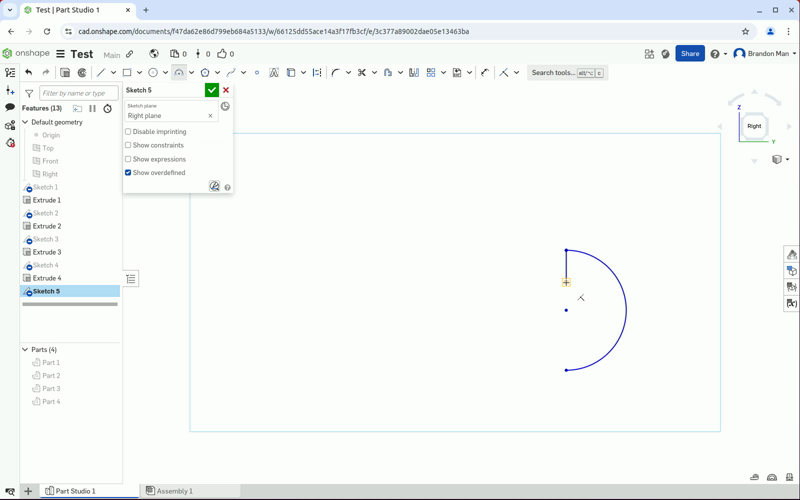
scroll(-6)
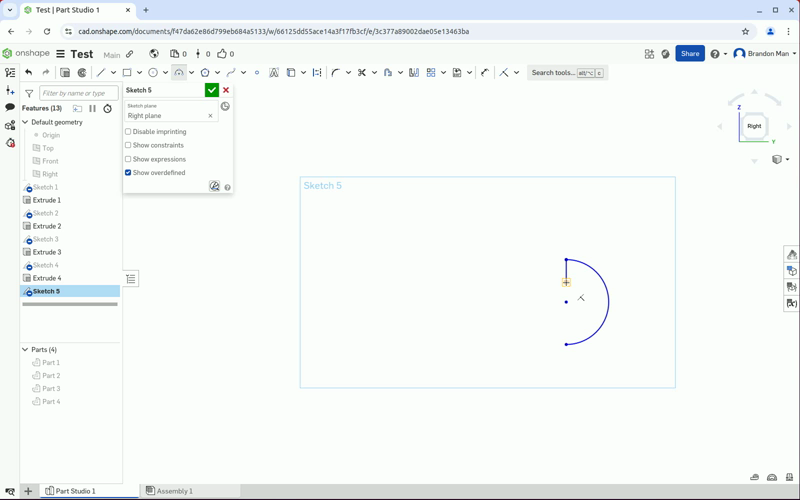
scroll(-6)
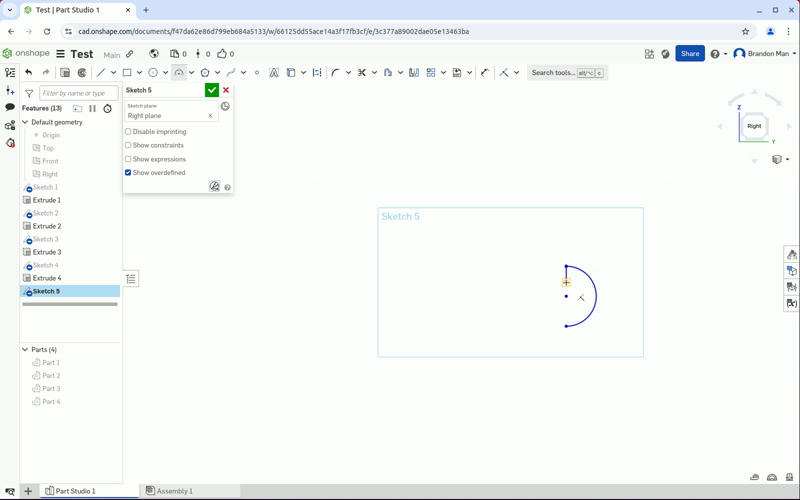
scroll(-6)
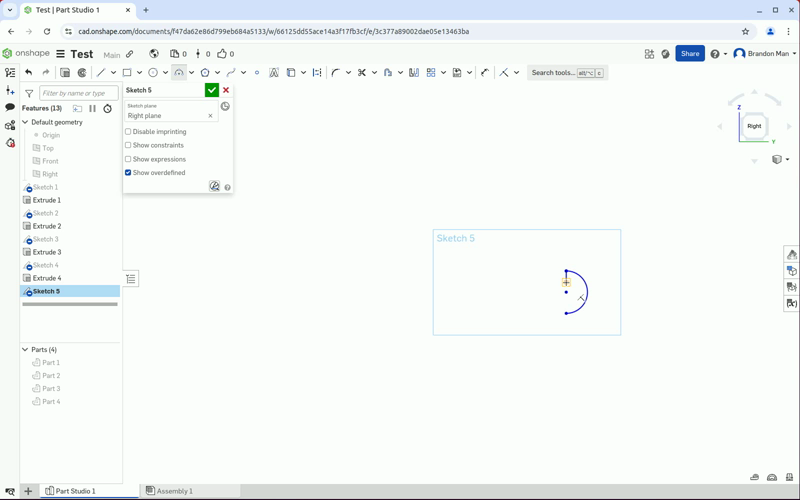
scroll(-6)
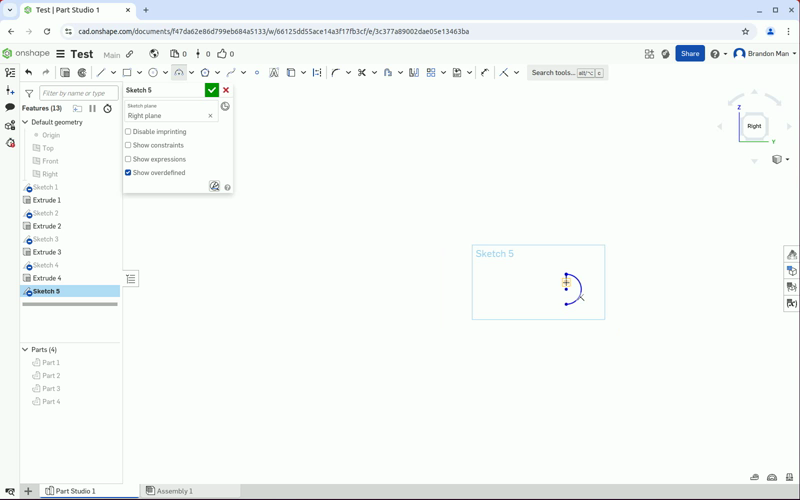
scroll(-6)
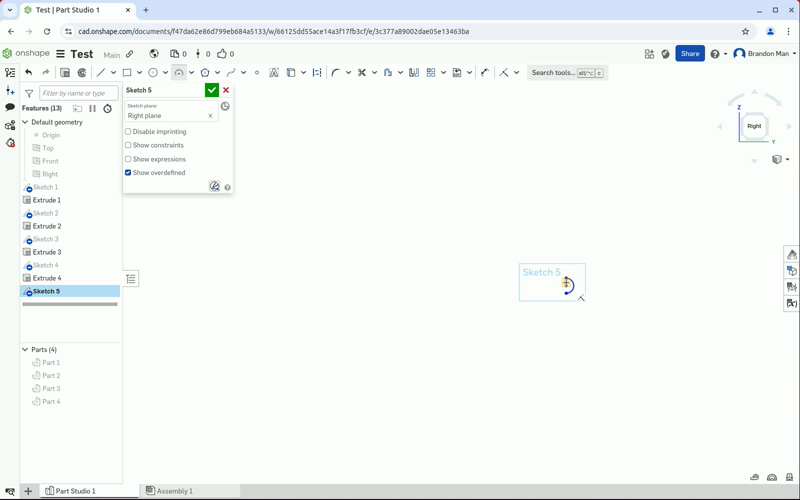
key_down(shift)
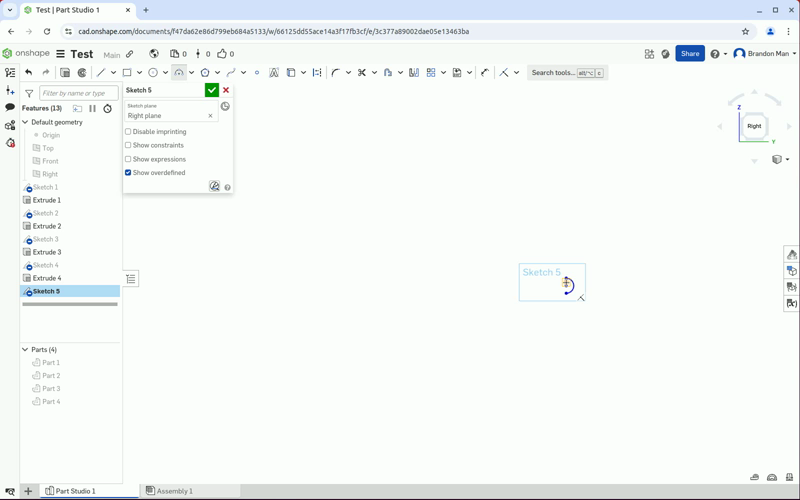
mouse_move(566, 289)
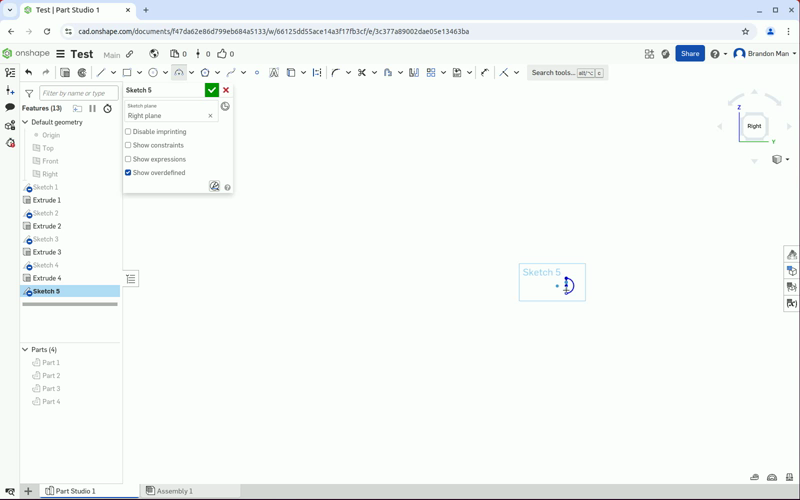
scroll(6)
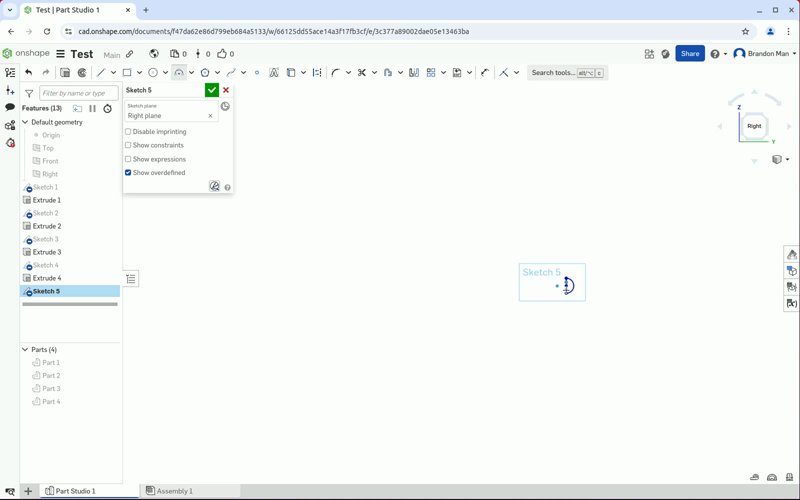
scroll(6)
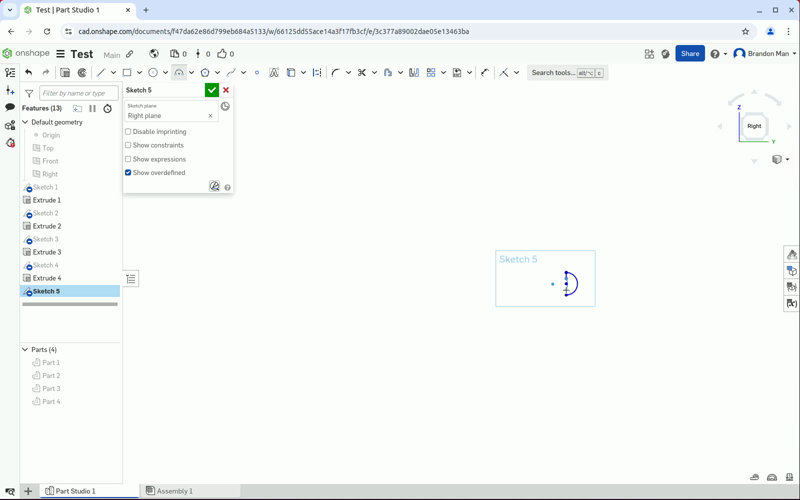
scroll(6)
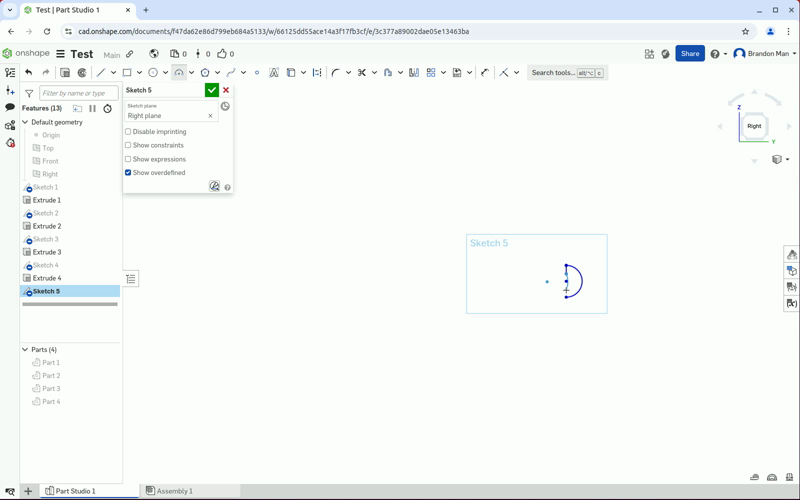
scroll(6)
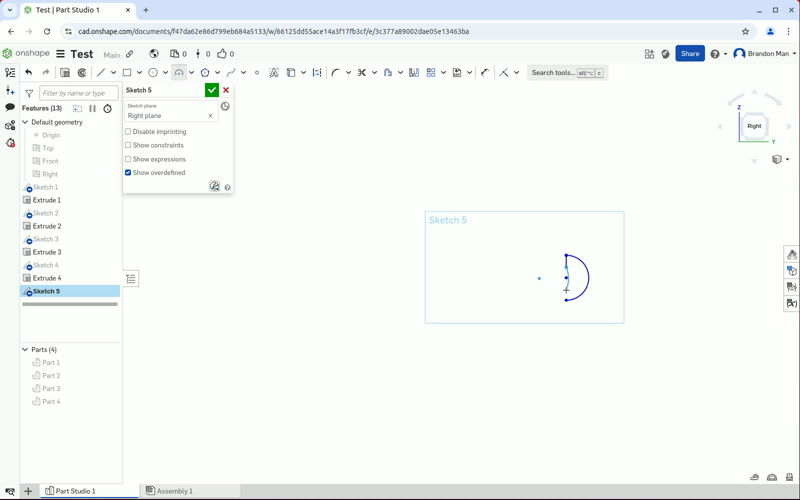
scroll(6)
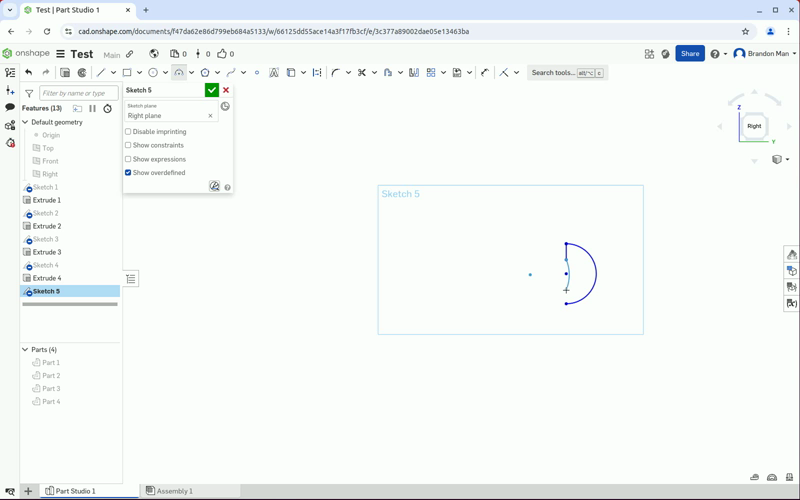
scroll(6)
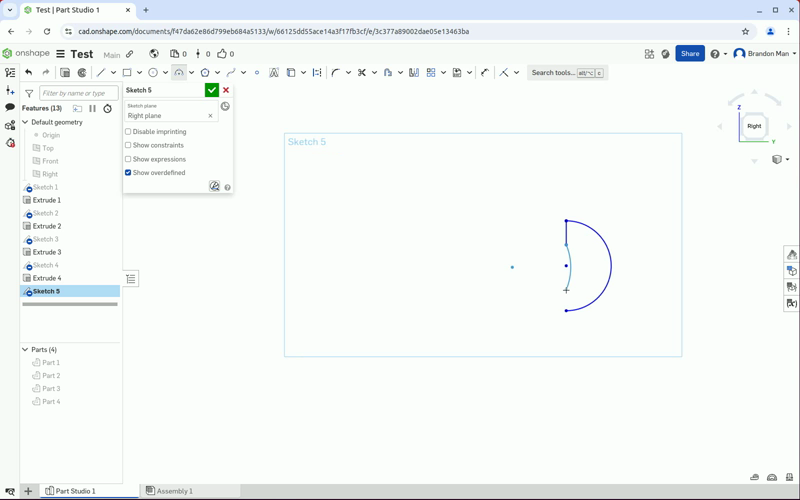
scroll(6)
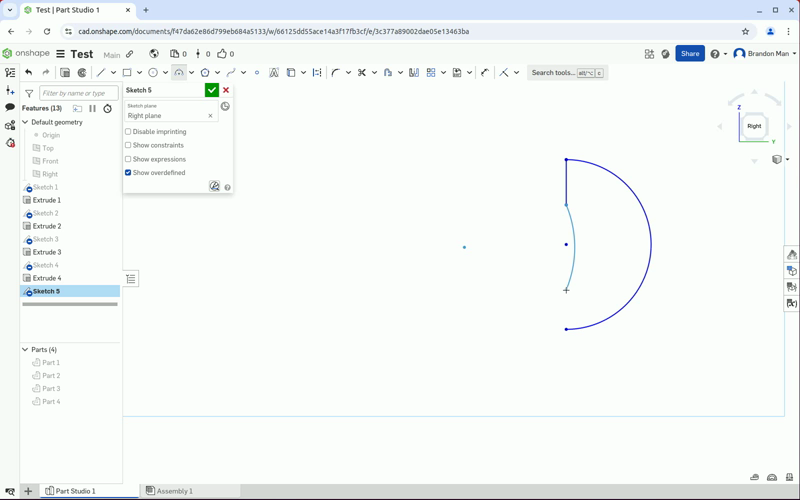
click(566, 289)
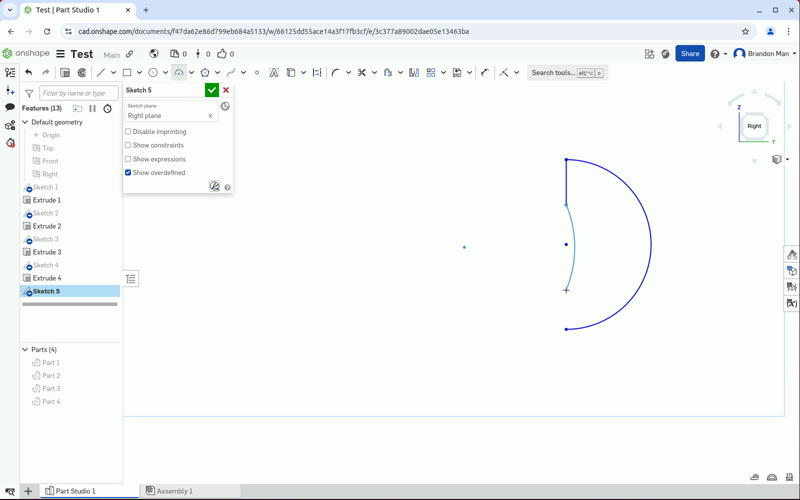
scroll(-6)
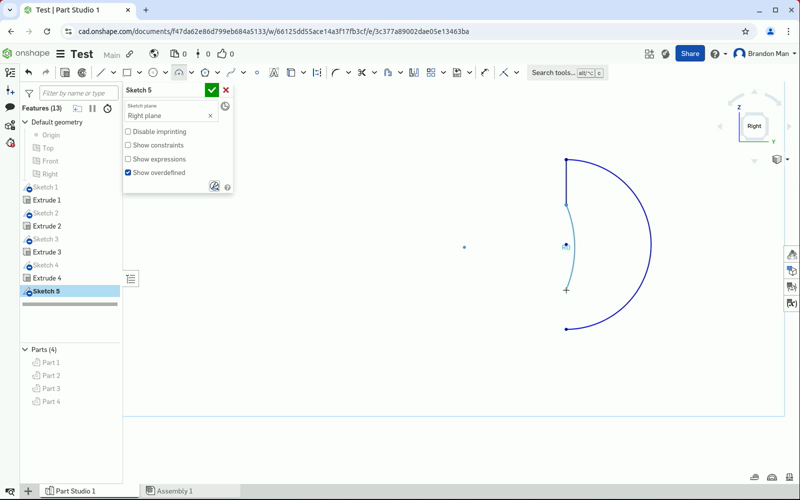
scroll(-6)
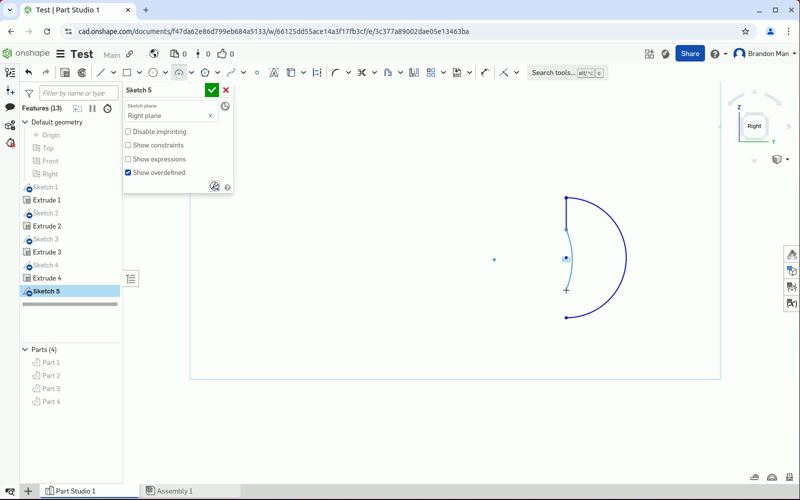
scroll(-6)
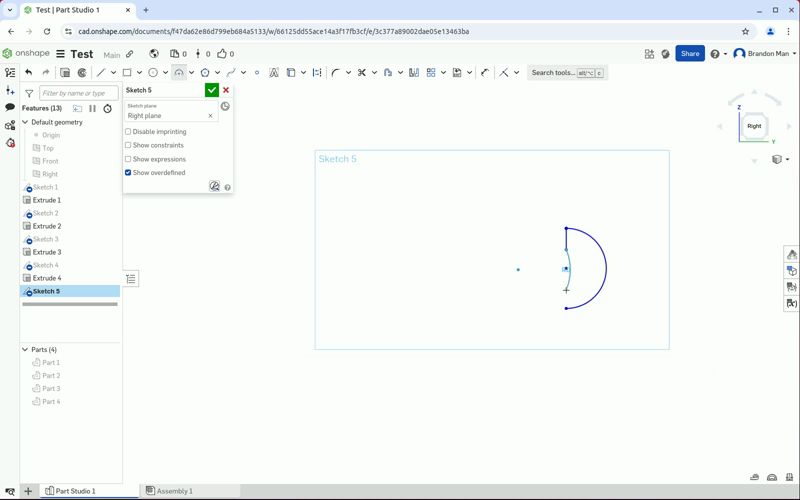
scroll(-6)
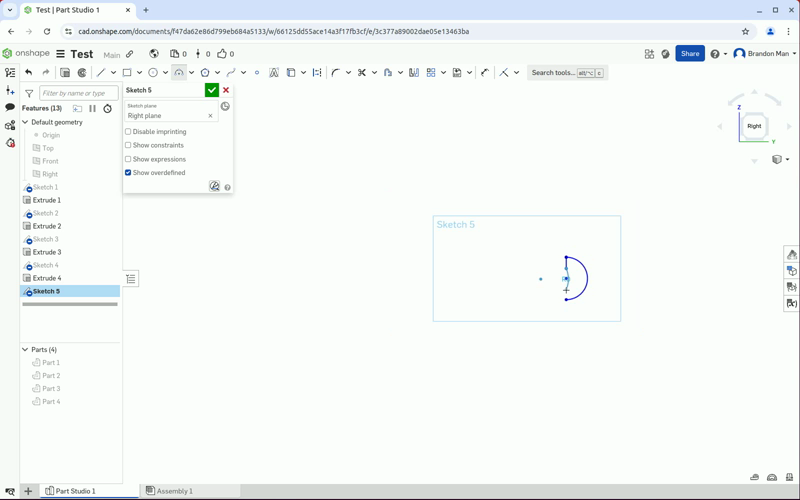
scroll(-6)
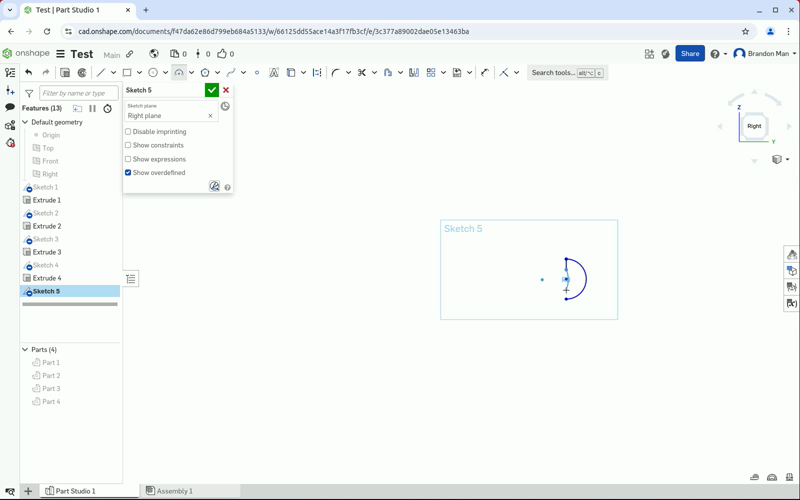
scroll(-6)
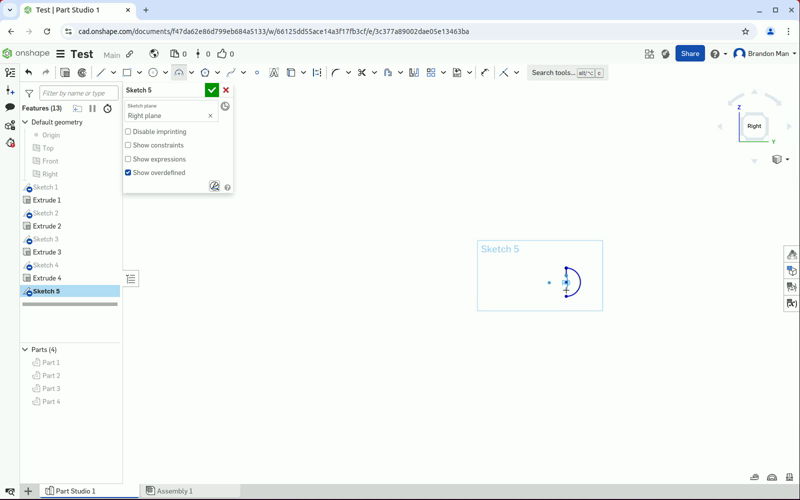
scroll(-6)
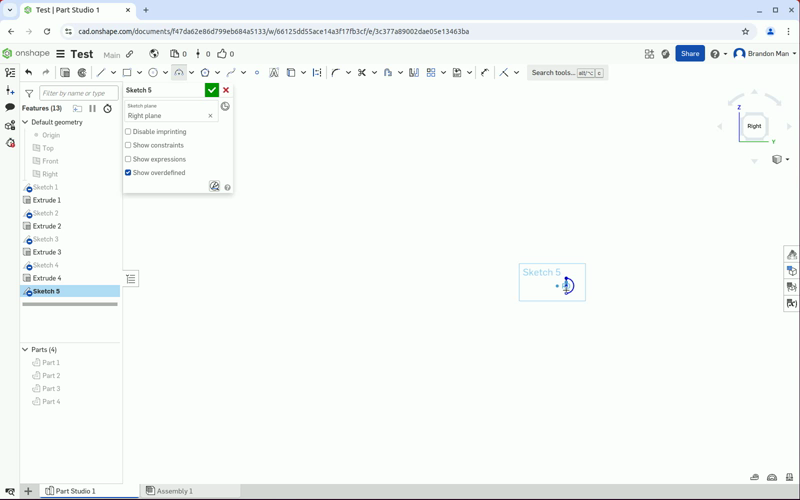
mouse_move(570, 285)
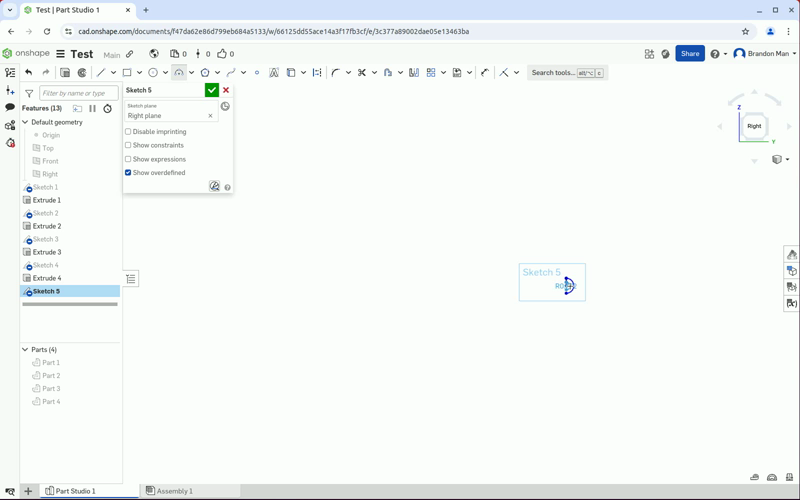
scroll(6)
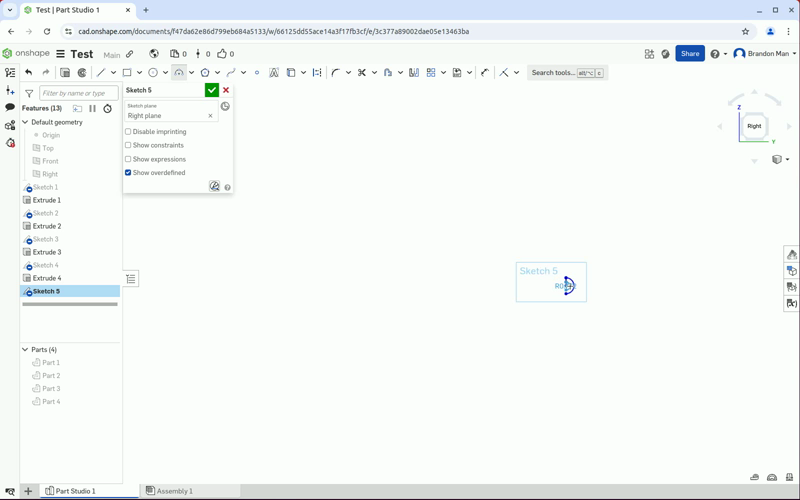
scroll(6)
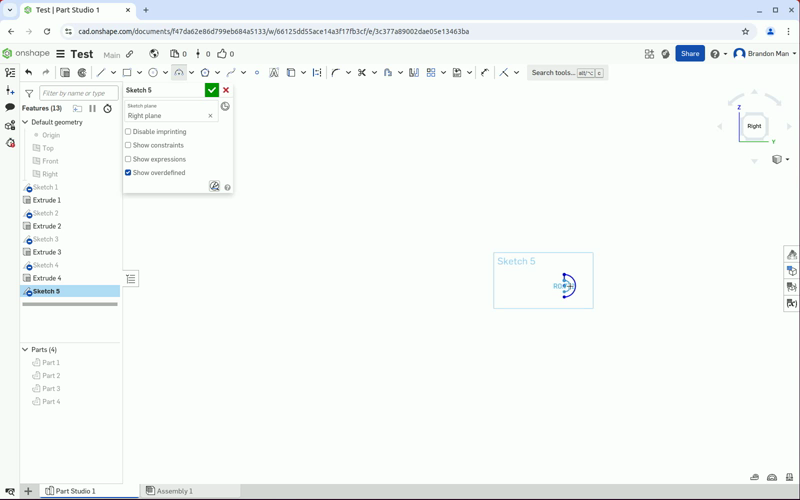
scroll(6)
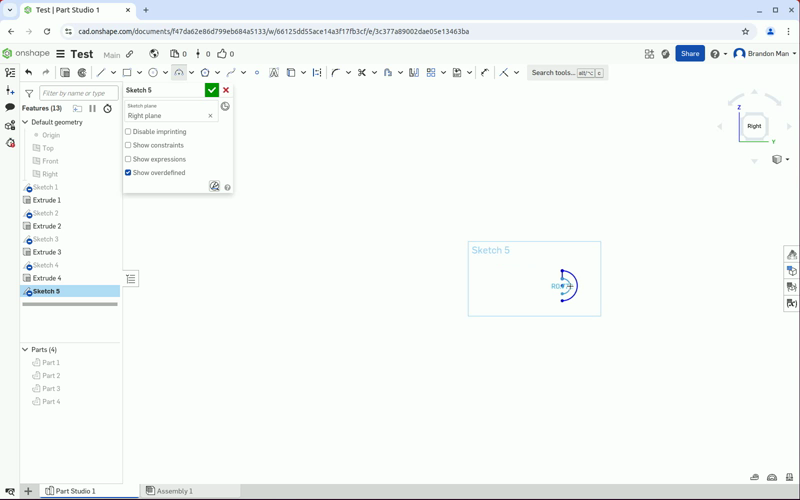
scroll(6)
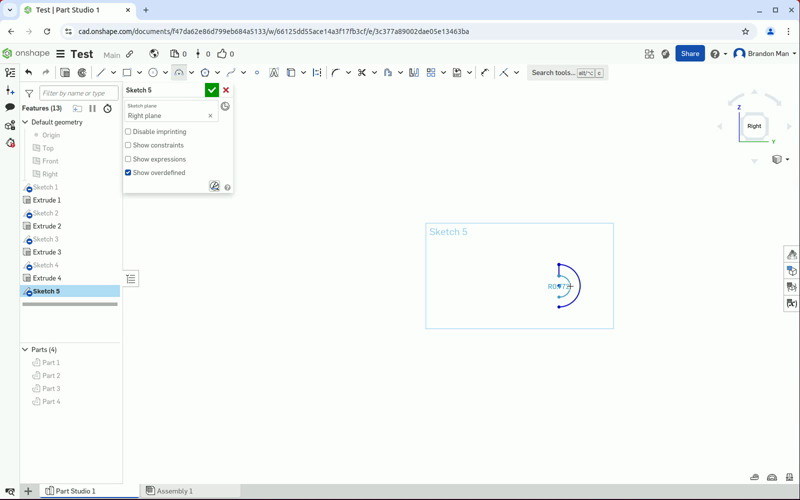
scroll(6)
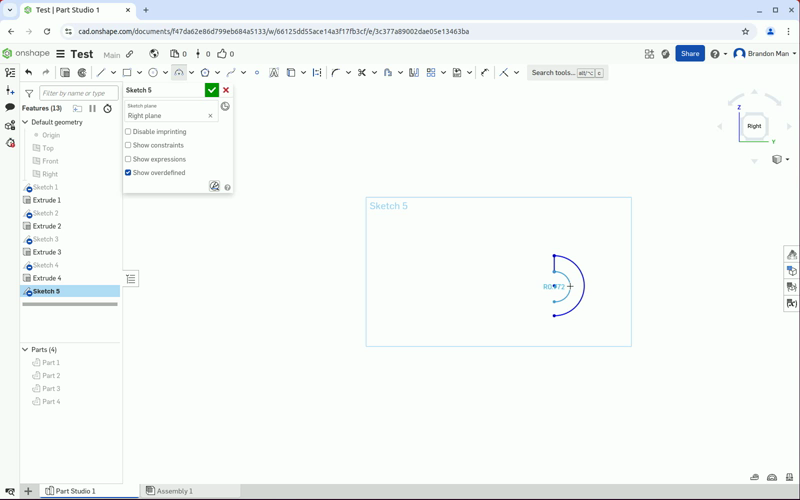
scroll(6)
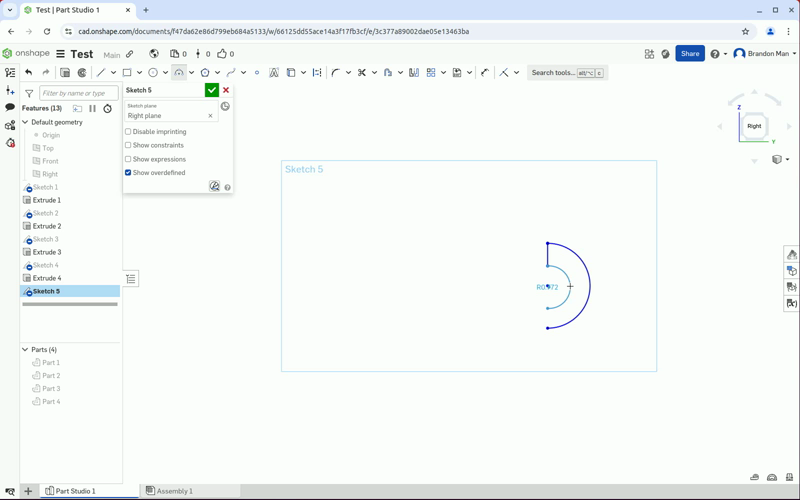
scroll(6)
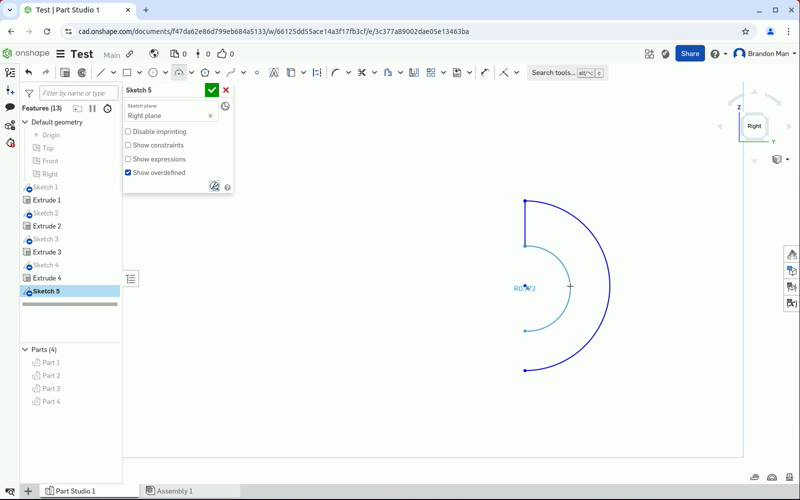
click(570, 285)
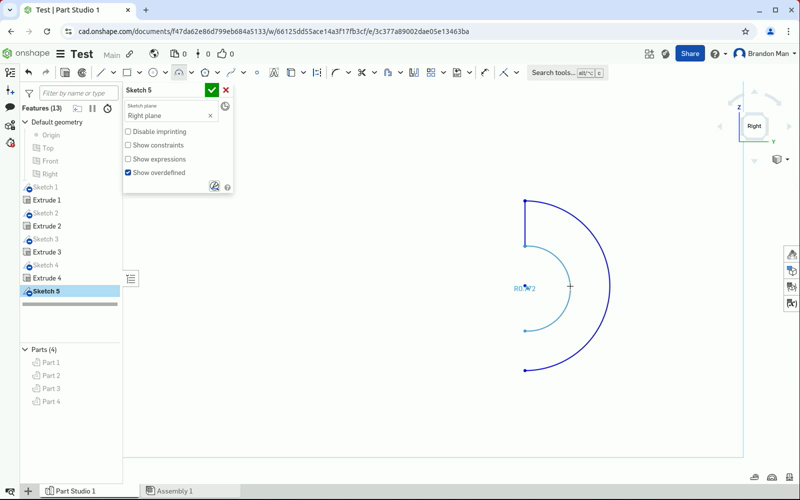
scroll(-6)
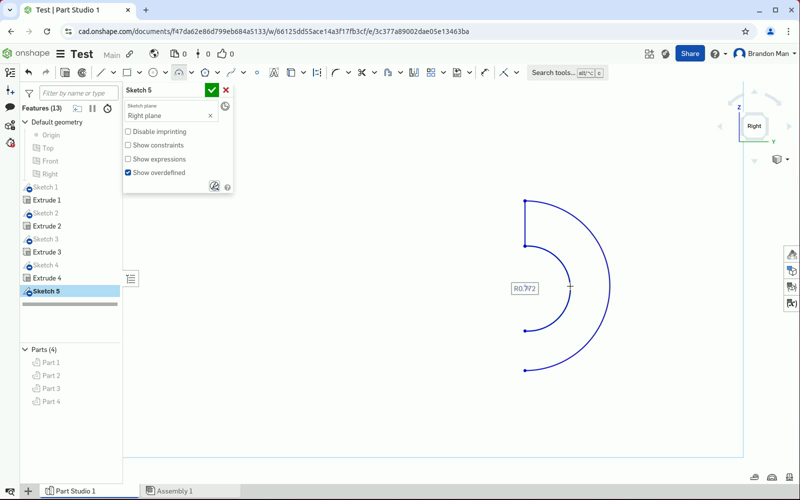
scroll(-6)
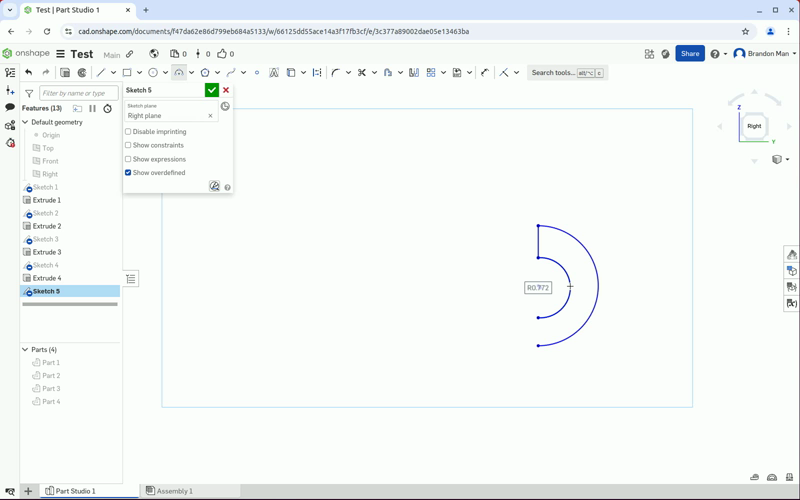
scroll(-6)
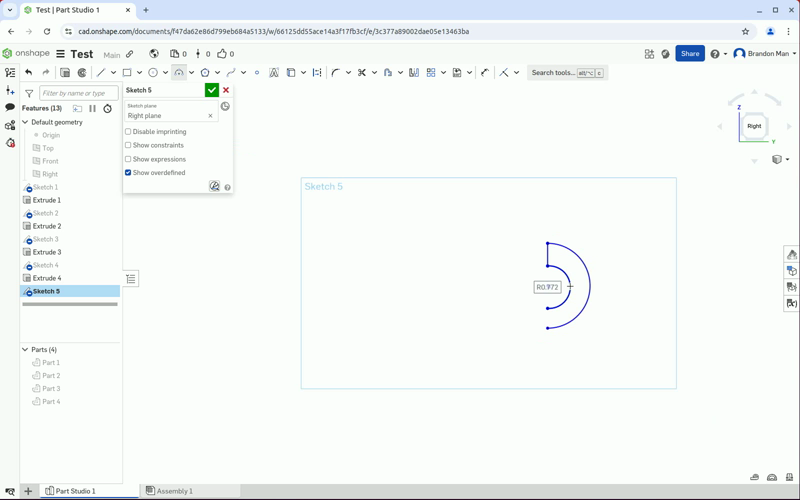
scroll(-6)
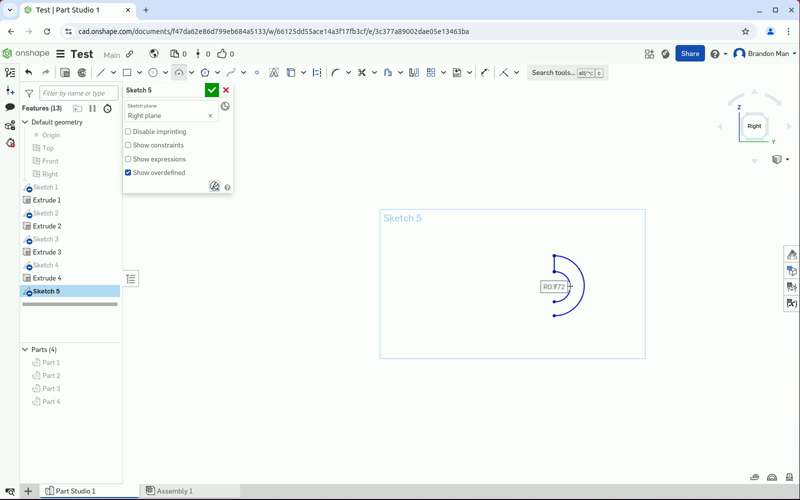
scroll(-6)
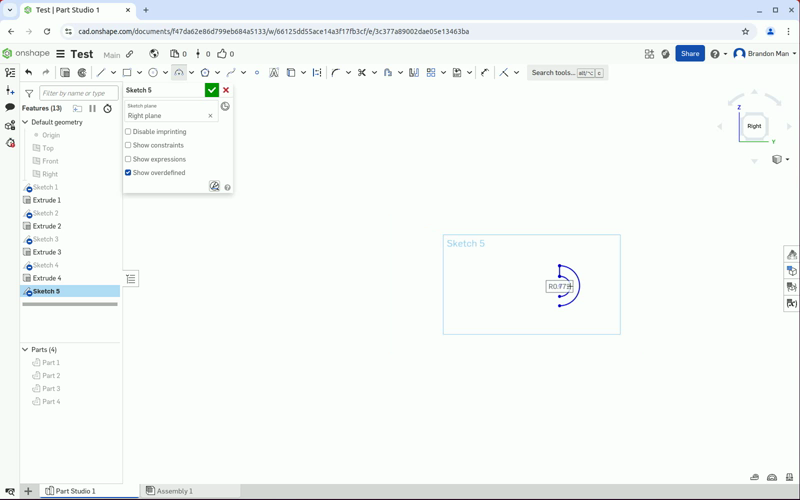
scroll(-6)
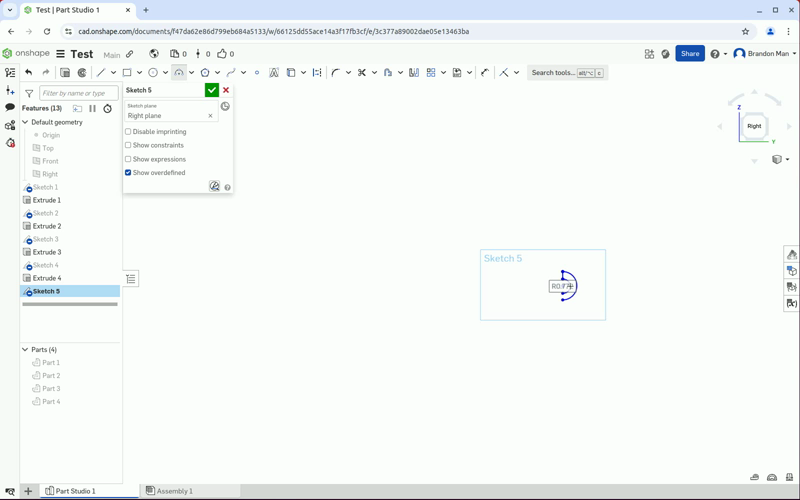
scroll(-6)
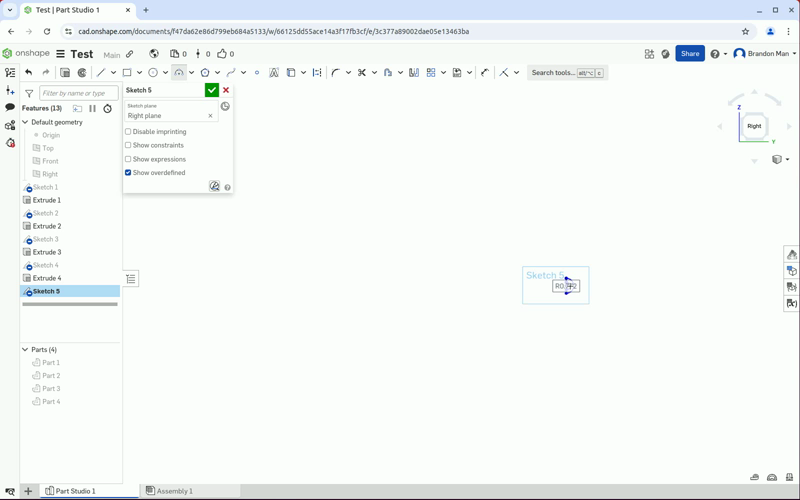
key_up(shift)
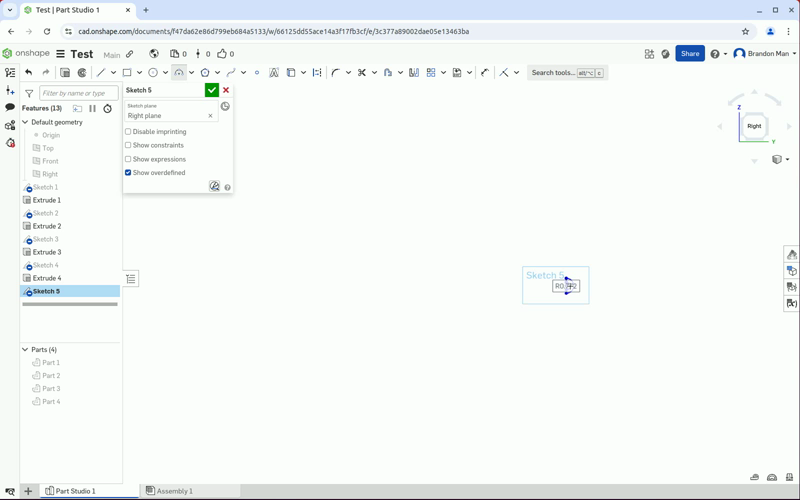
key(esc)
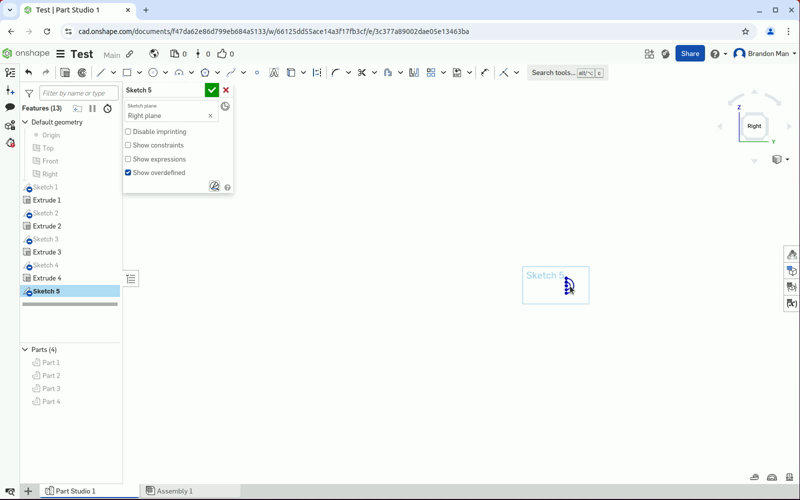
key(l)
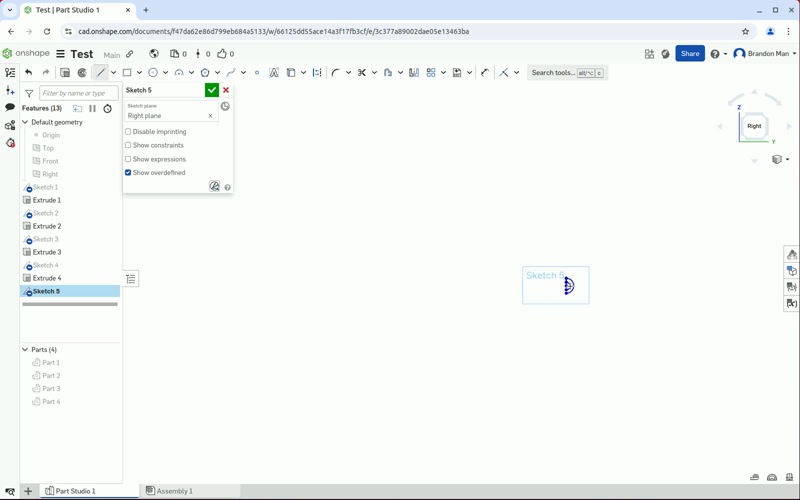
mouse_move(566, 289)
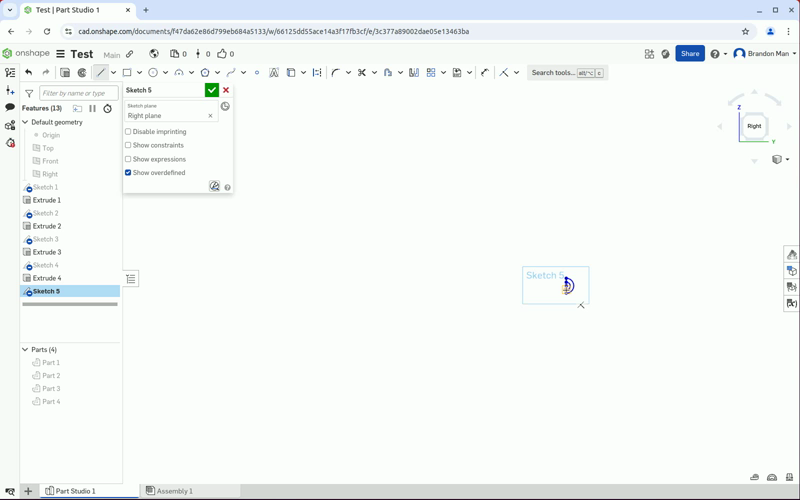
scroll(6)
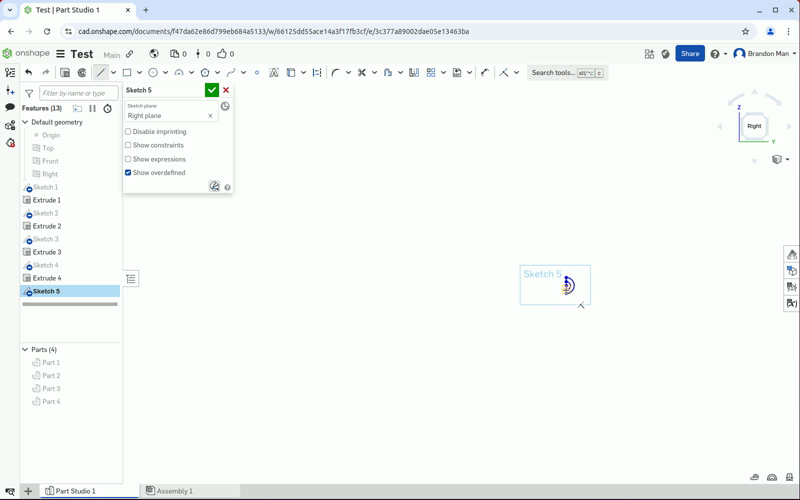
scroll(6)
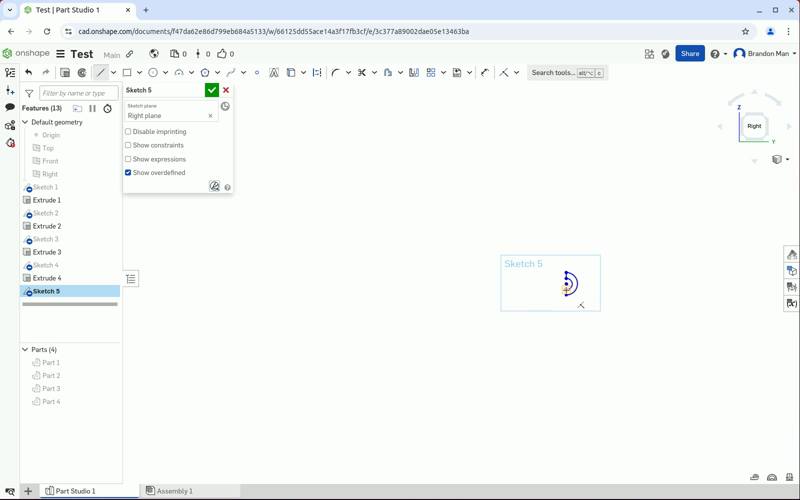
scroll(6)
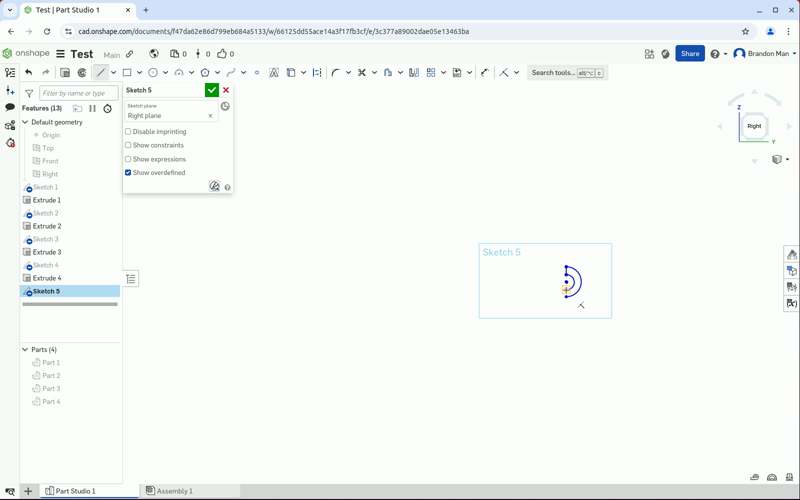
scroll(6)
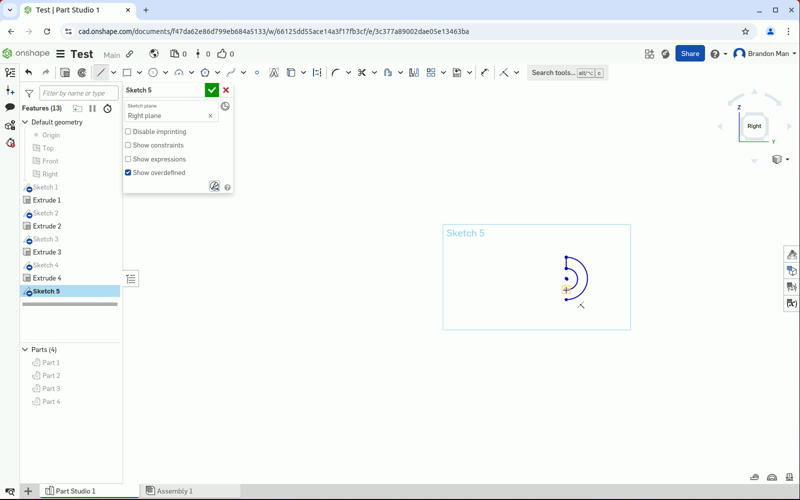
scroll(6)
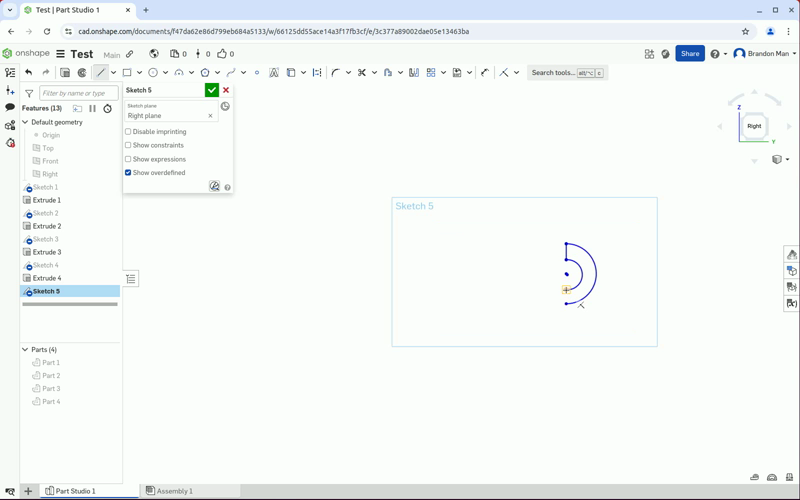
scroll(6)
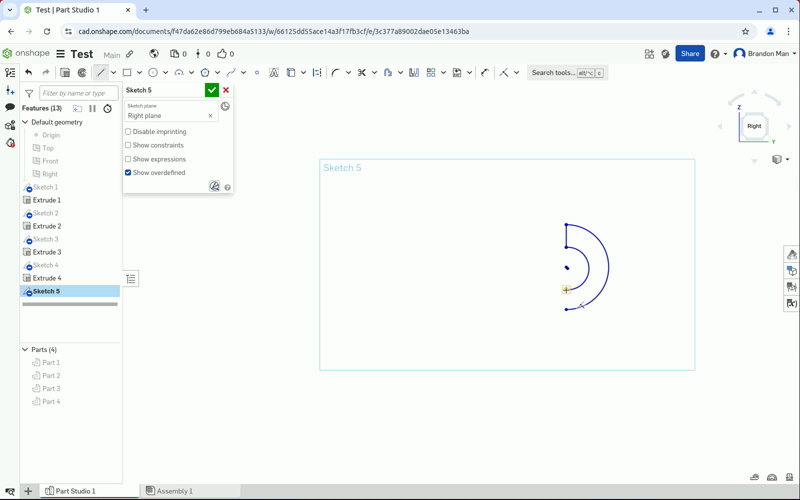
scroll(6)
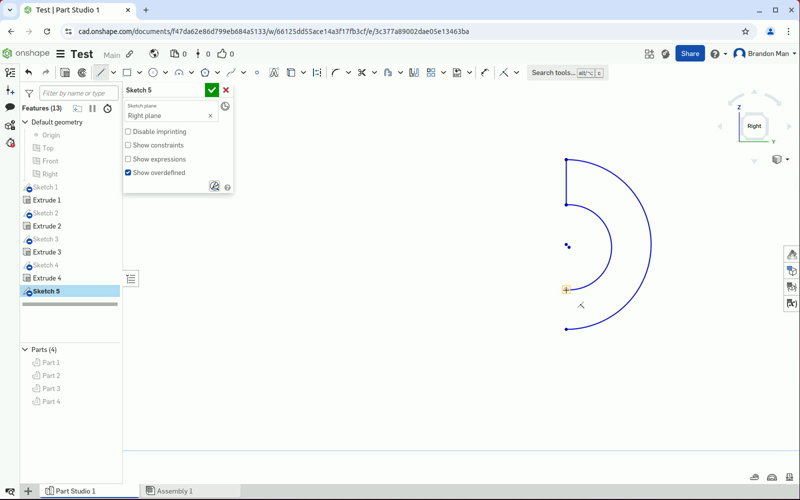
click(566, 289)
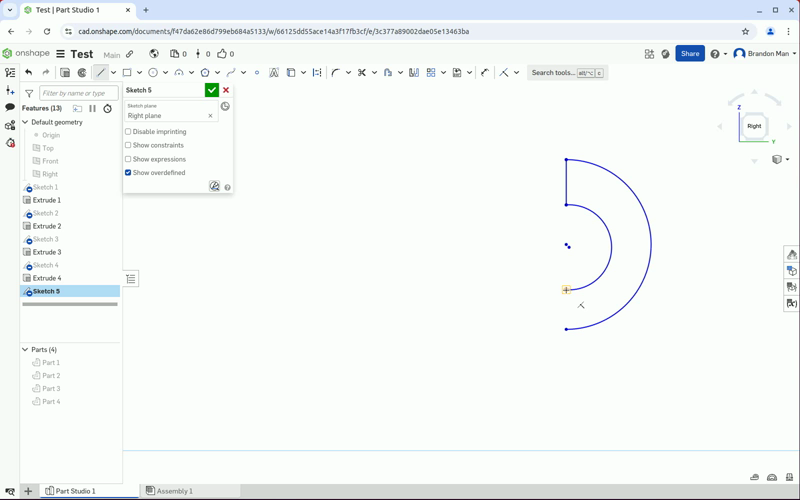
scroll(-6)
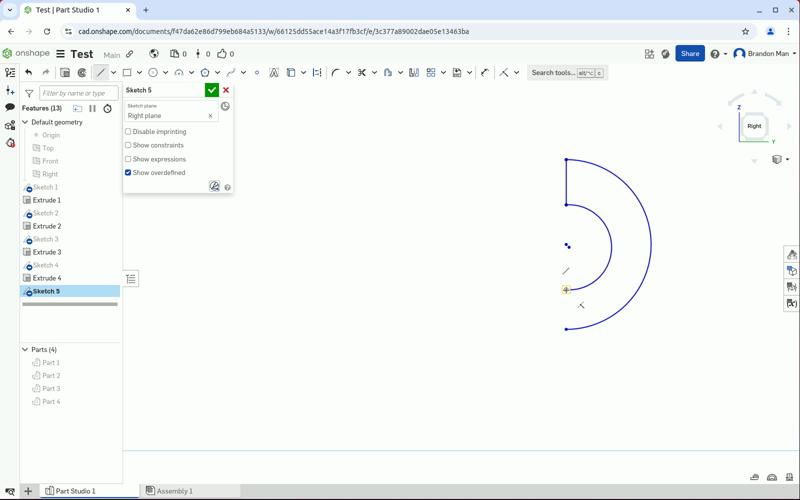
scroll(-6)
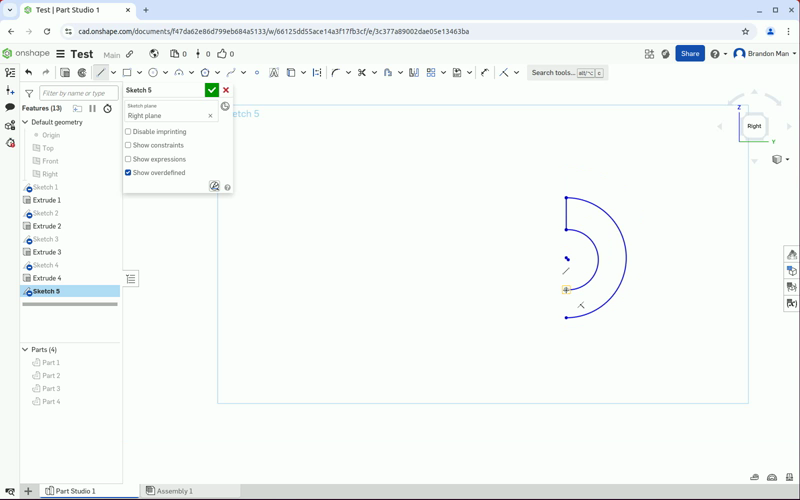
scroll(-6)
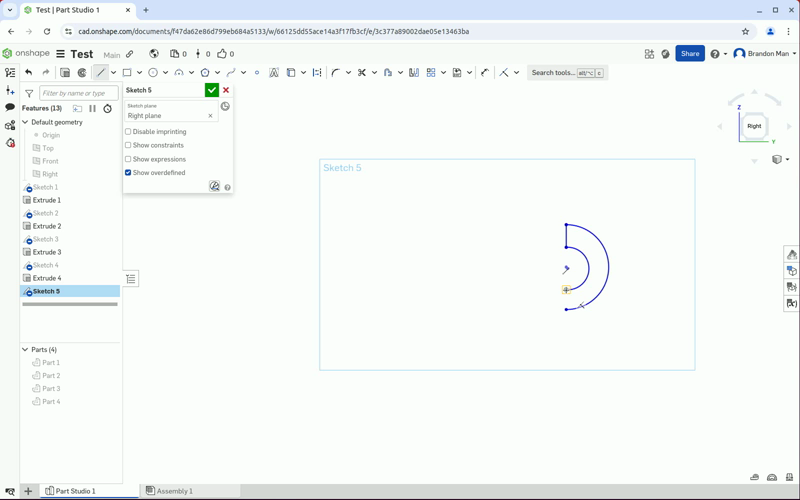
scroll(-6)
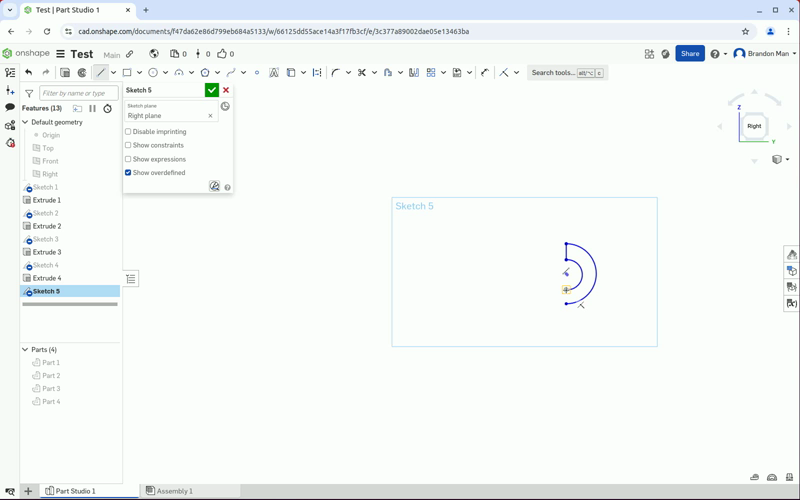
scroll(-6)
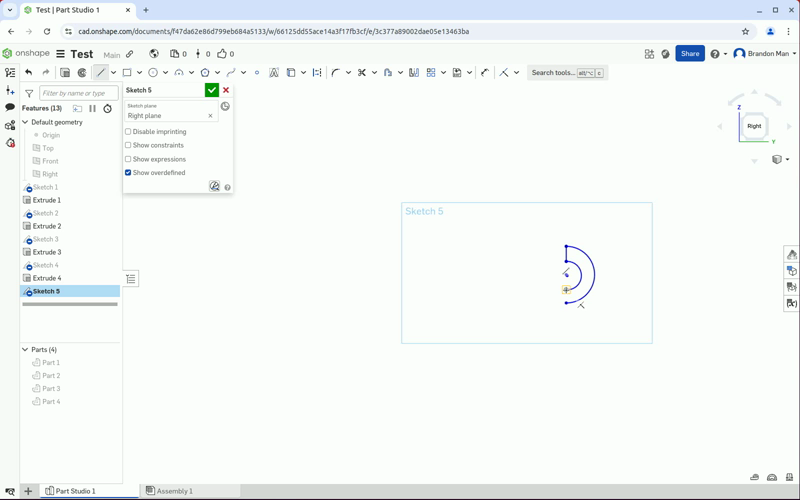
scroll(-6)
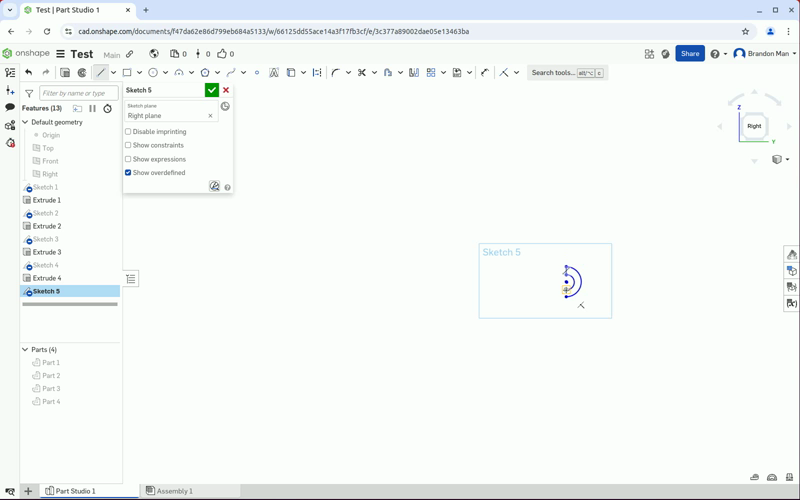
scroll(-6)
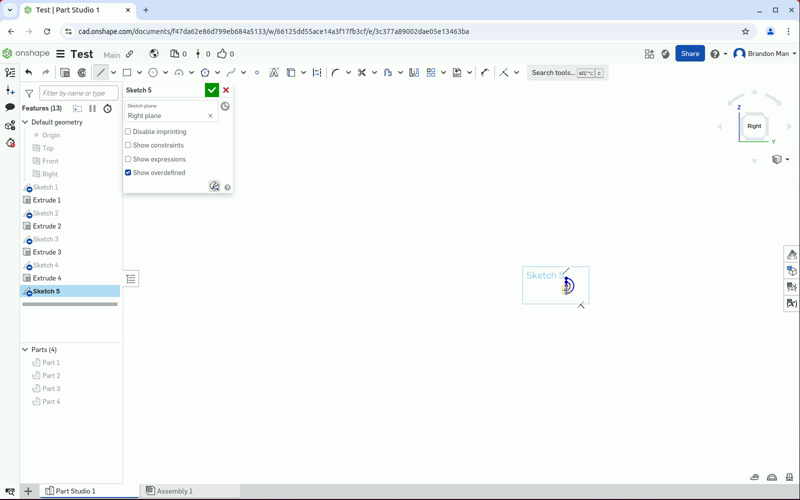
mouse_move(589, 289)
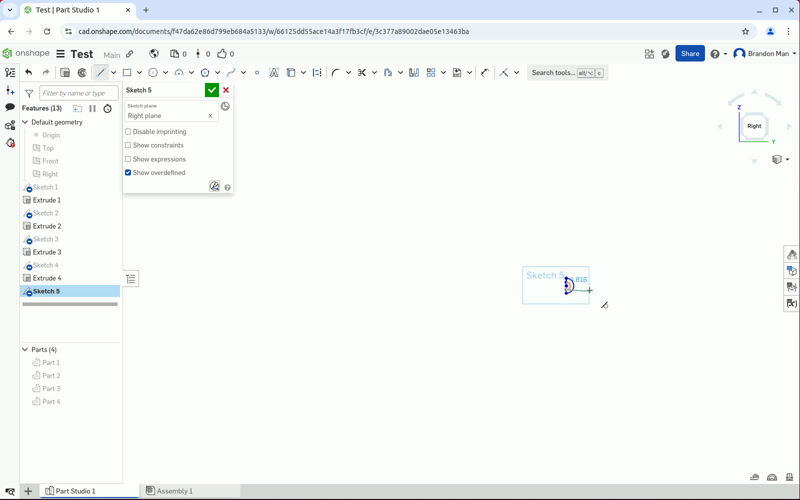
key_down(shift)
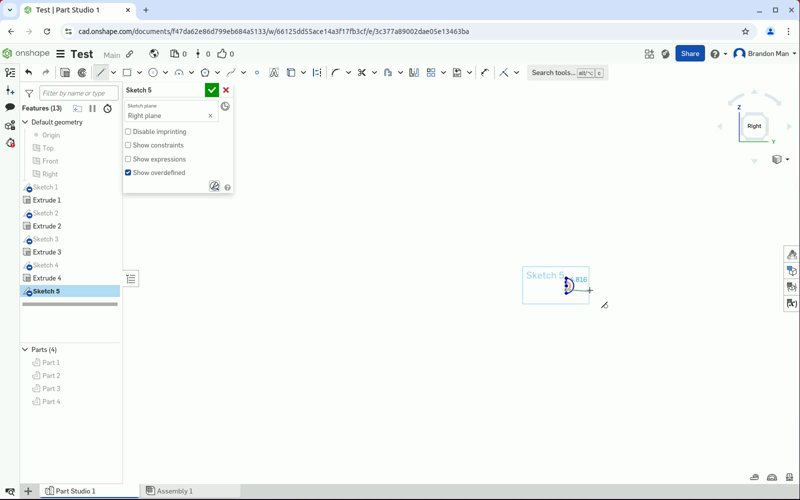
mouse_move(566, 293)
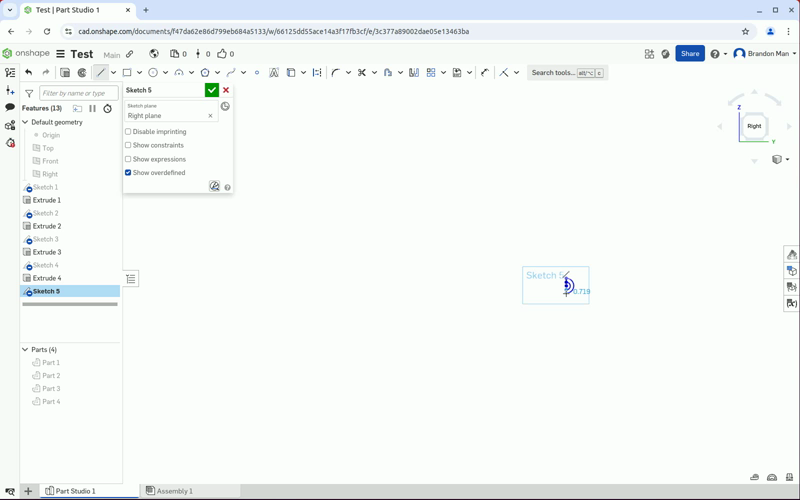
scroll(6)
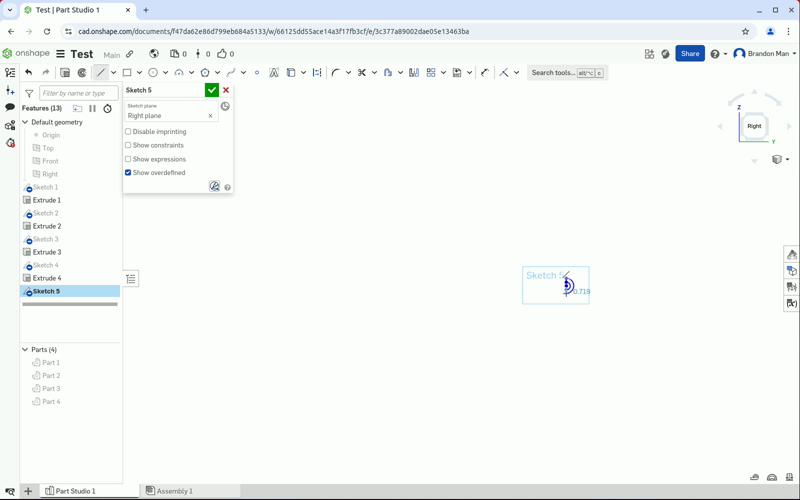
scroll(6)
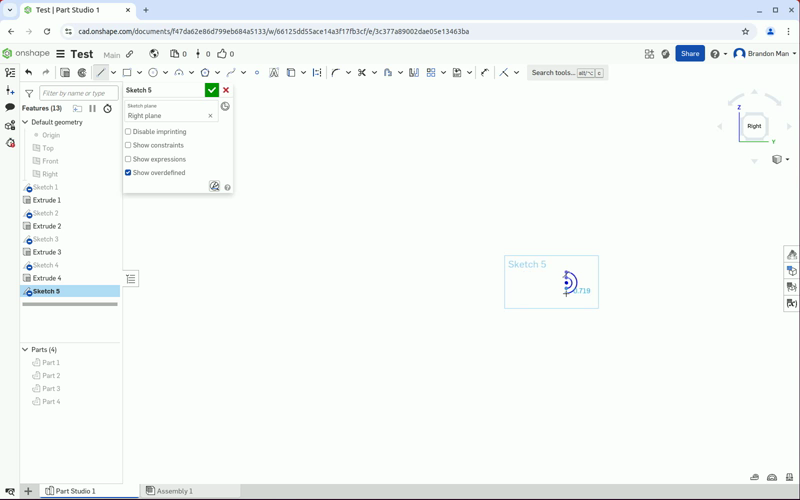
scroll(6)
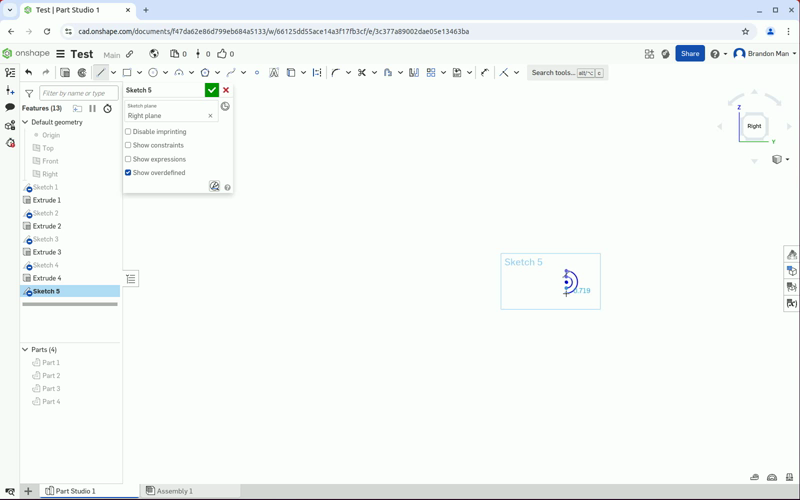
scroll(6)
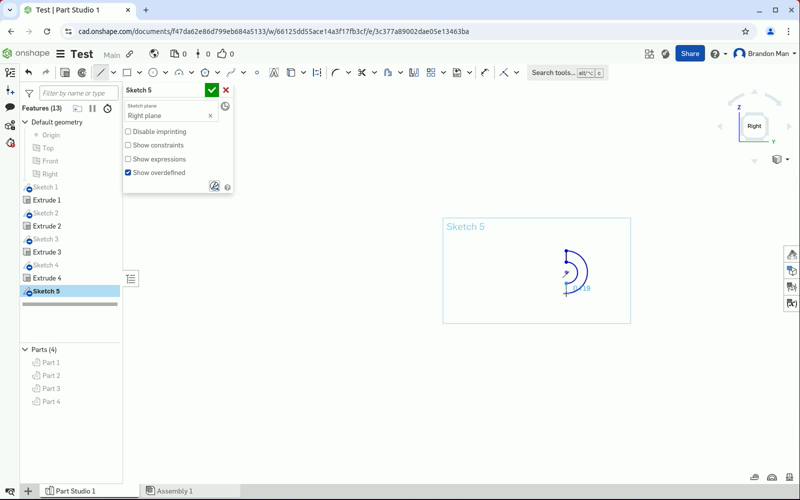
scroll(6)
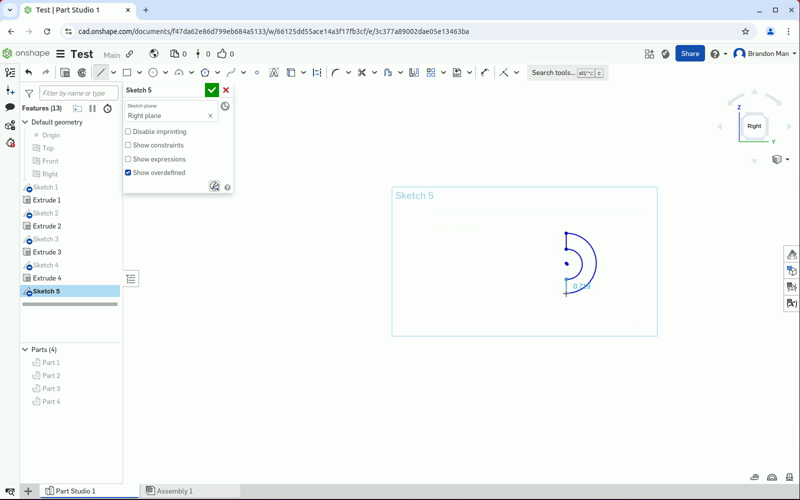
scroll(6)
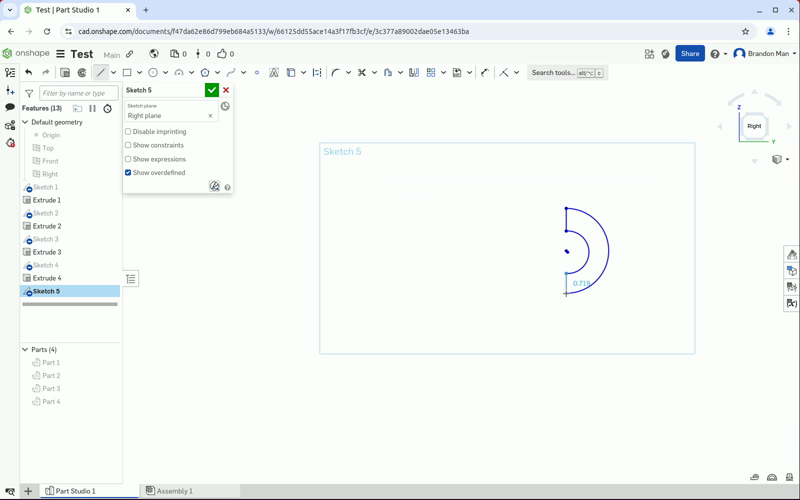
scroll(6)
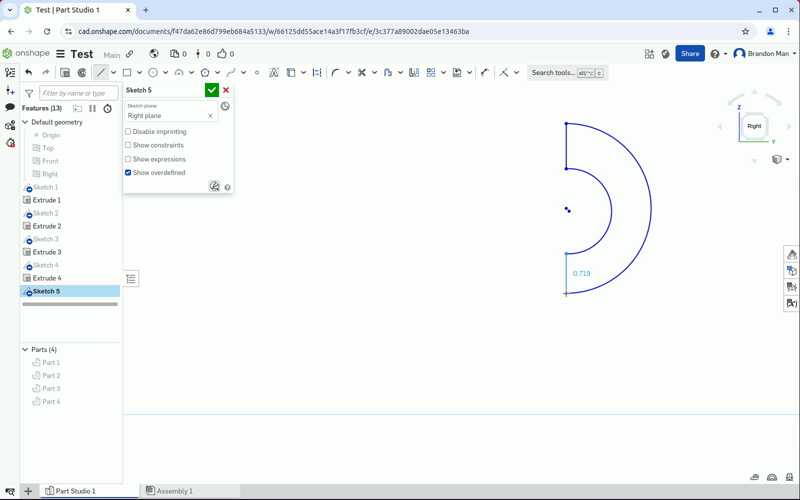
key_up(shift)
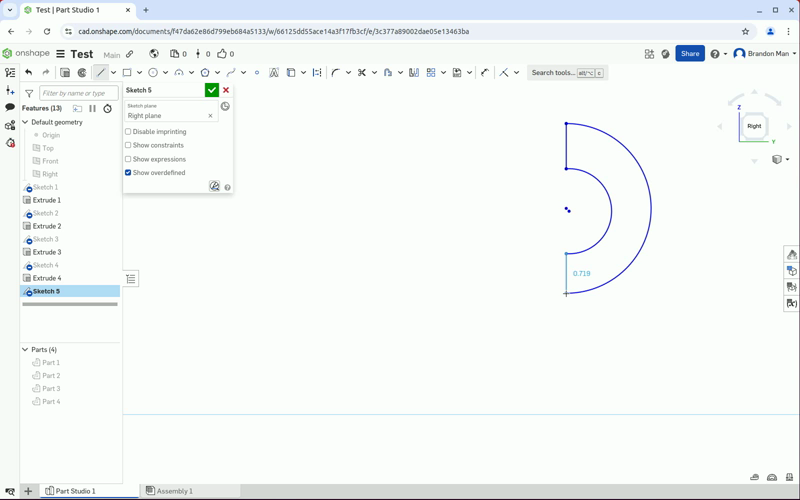
click(566, 293)
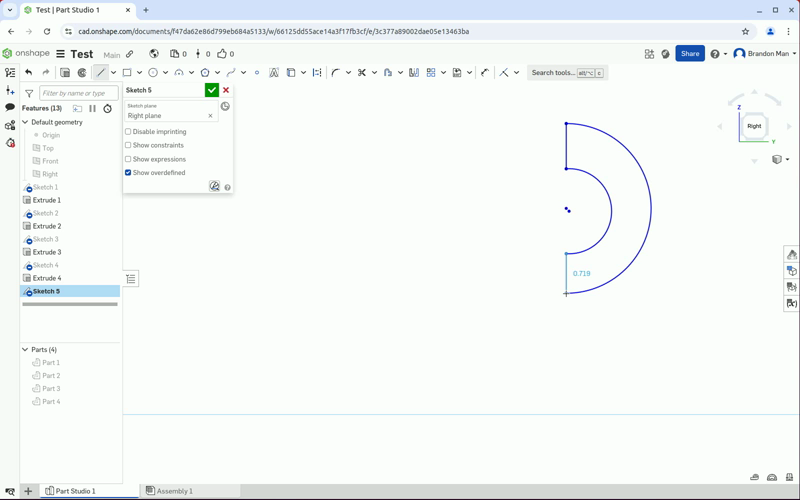
scroll(-6)
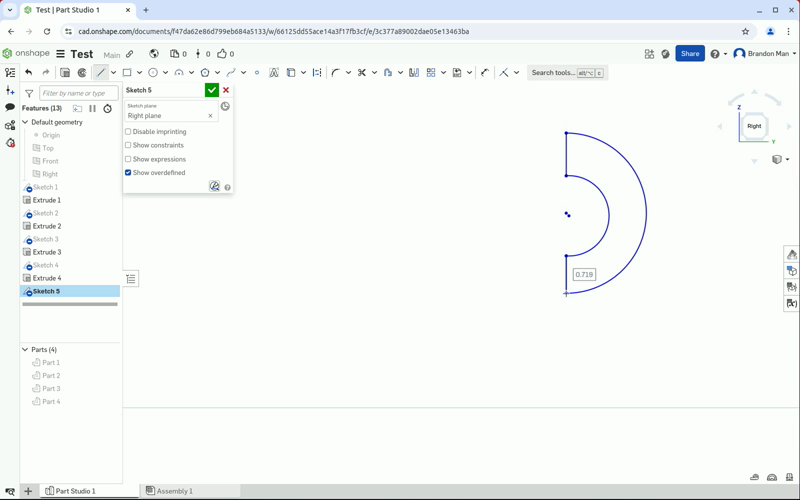
scroll(-6)
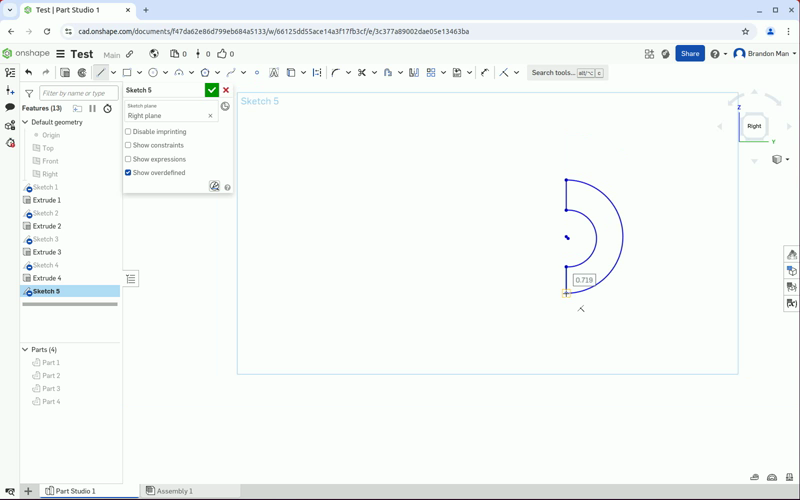
scroll(-6)
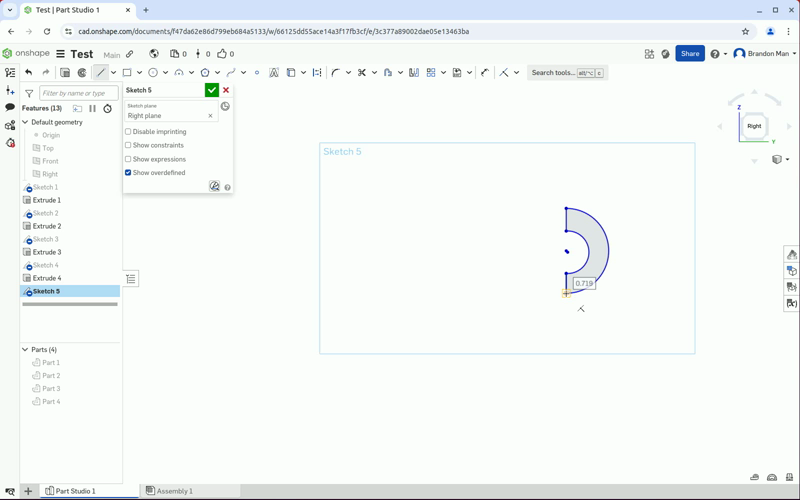
scroll(-6)
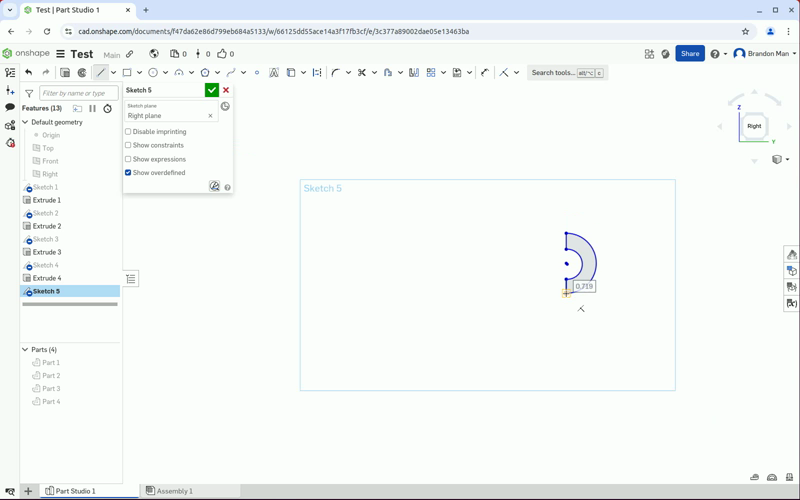
scroll(-6)
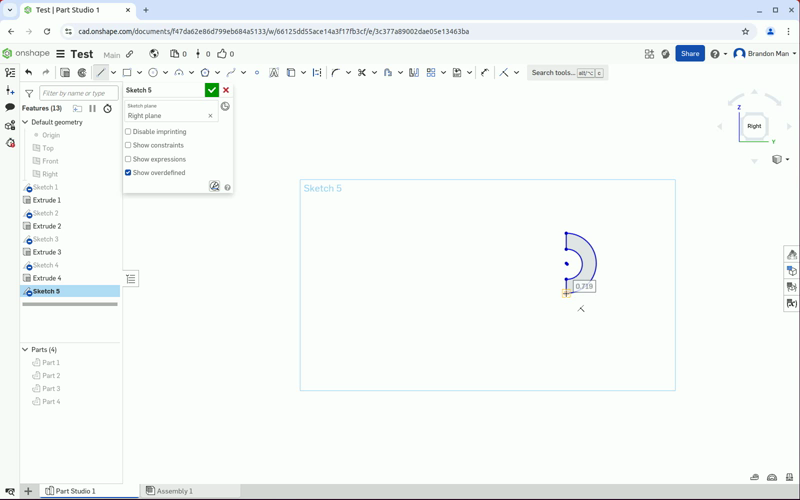
scroll(-6)
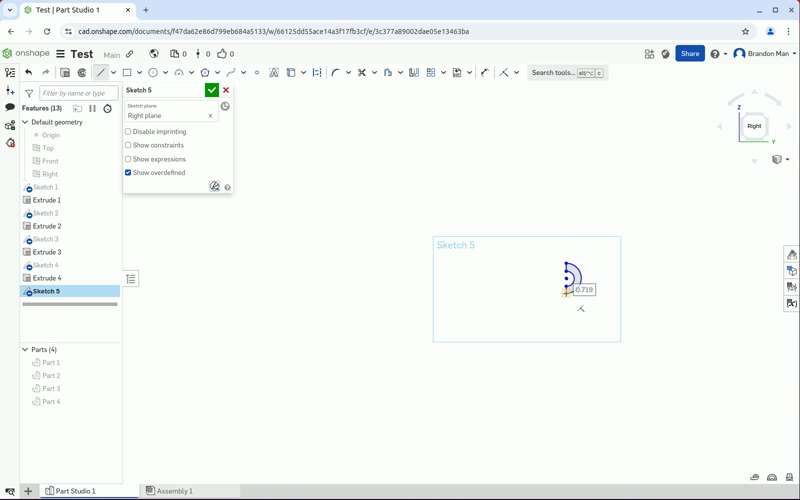
scroll(-6)
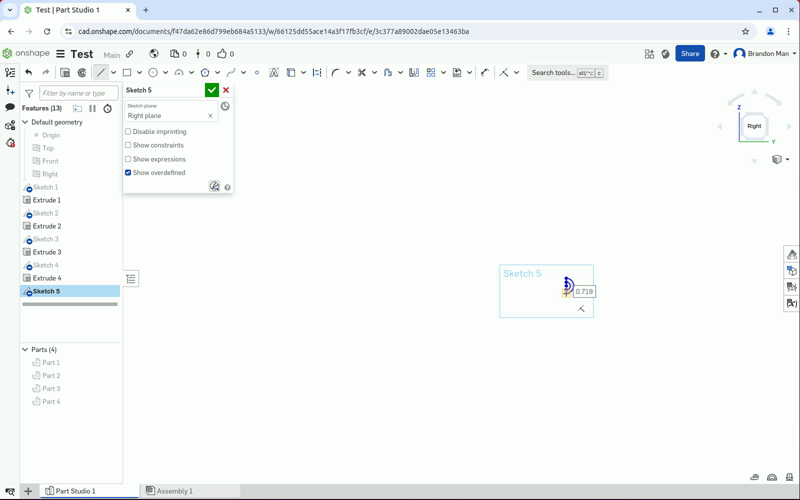
key(esc)
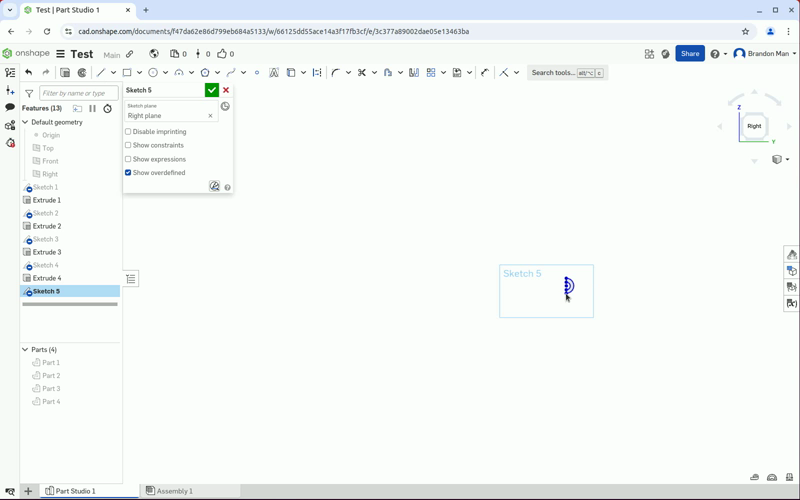
mouse_move(567, 286)
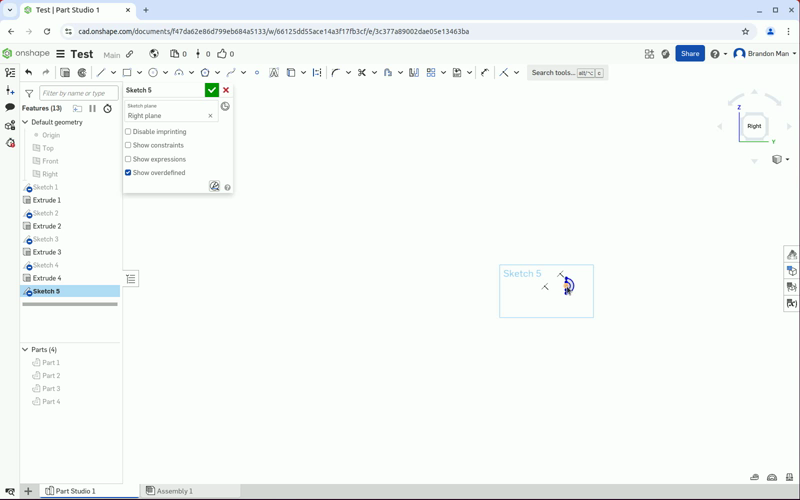
scroll(6)
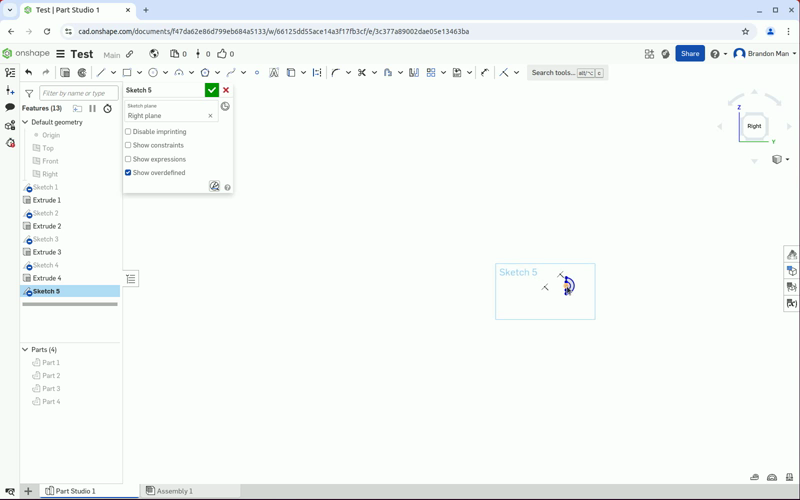
scroll(6)
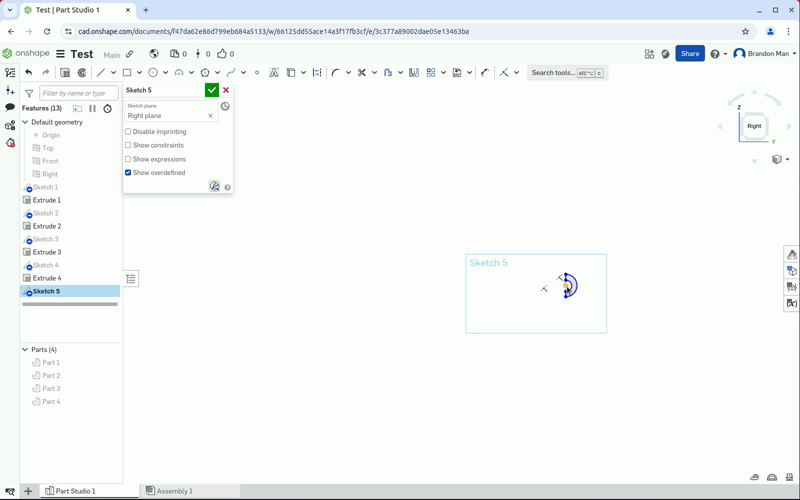
scroll(6)
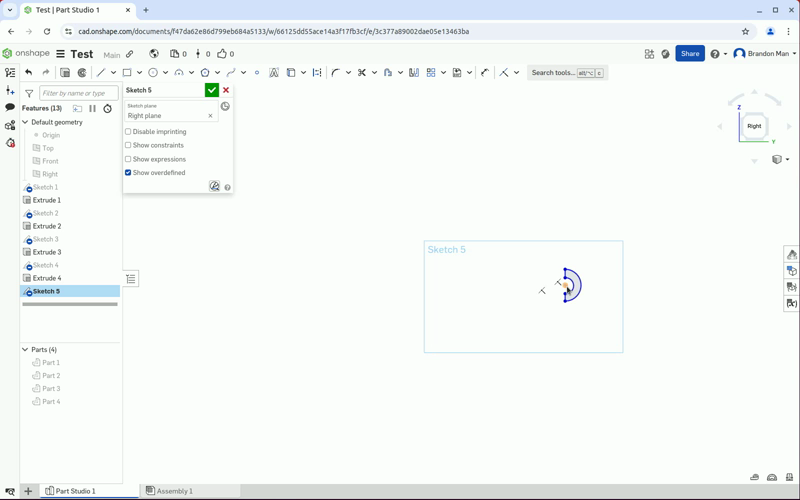
scroll(6)
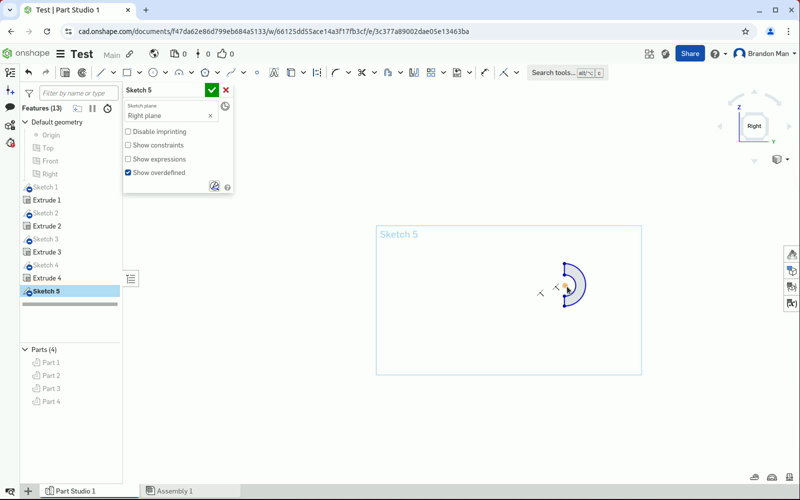
scroll(6)
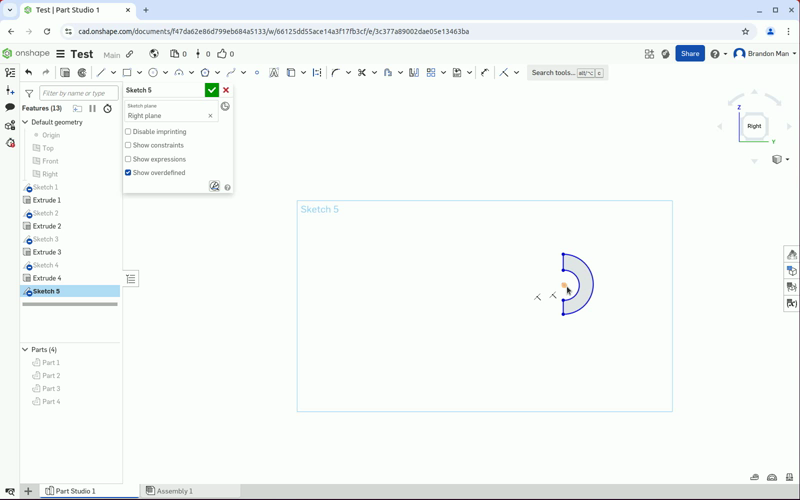
scroll(6)
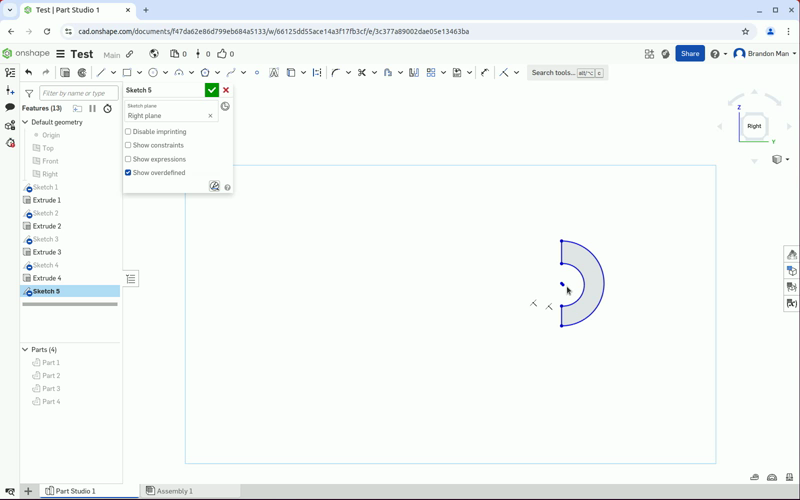
scroll(6)
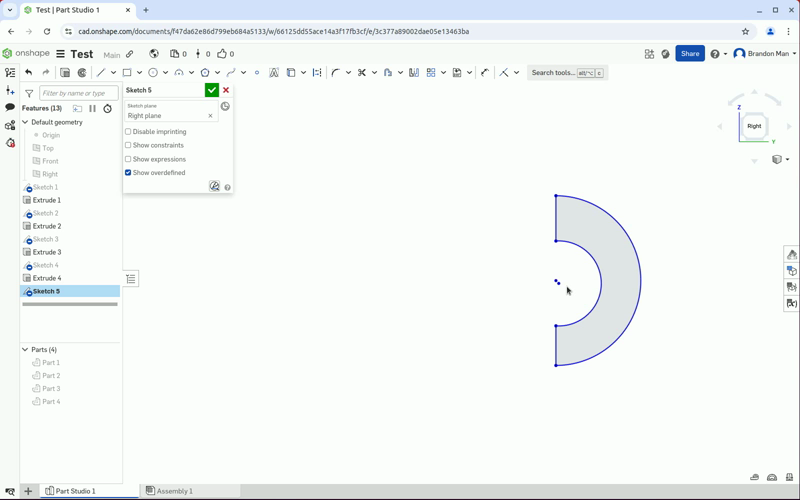
click(567, 286)
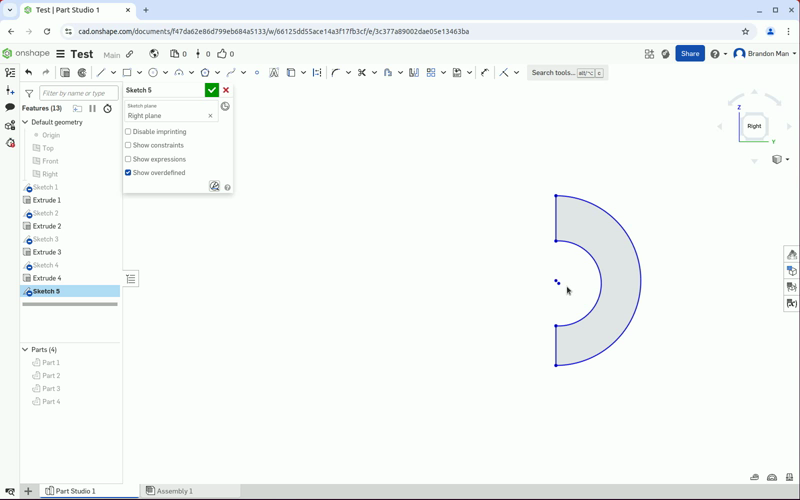
scroll(-6)
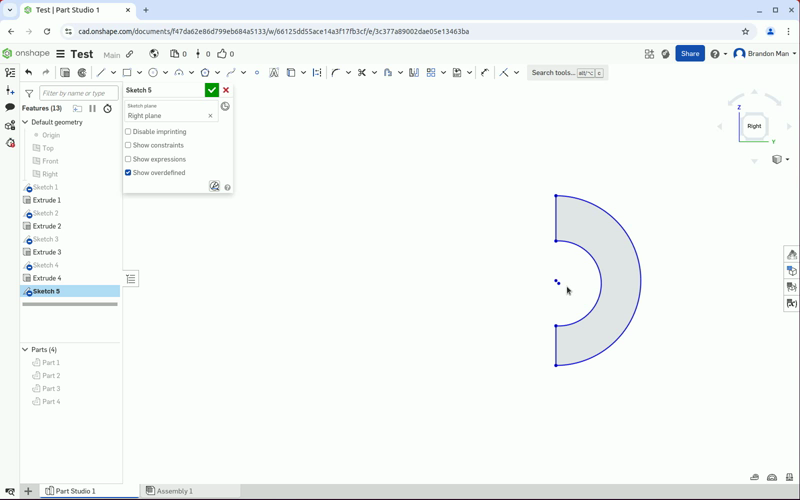
scroll(-6)
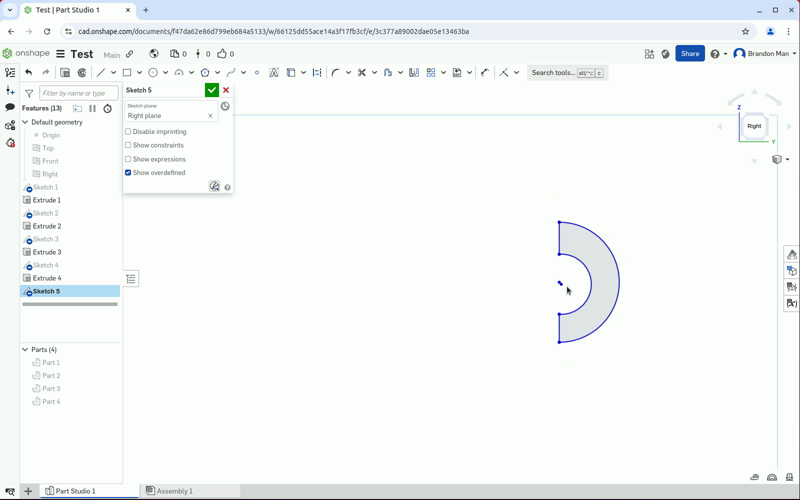
scroll(-6)
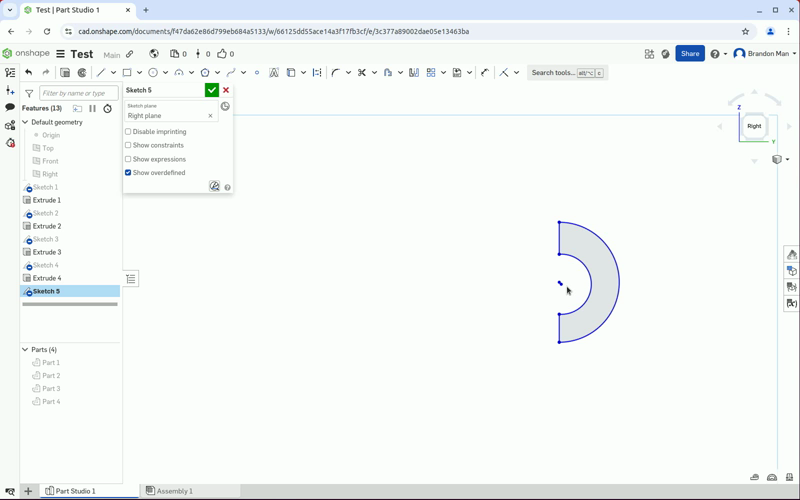
scroll(-6)
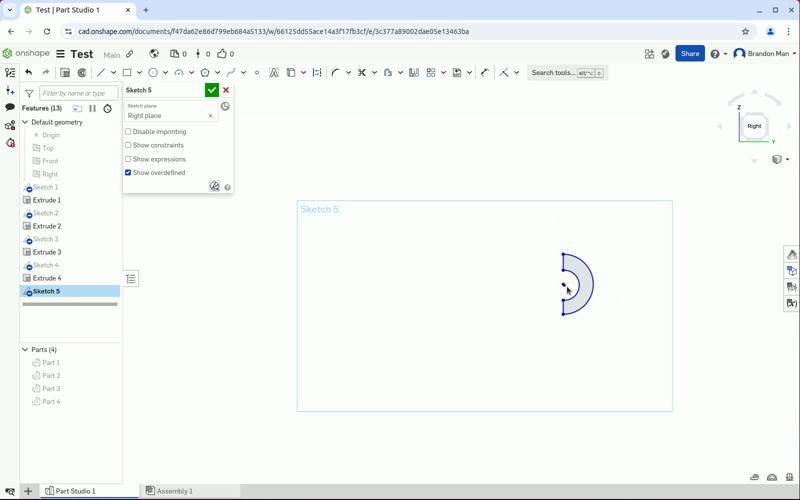
scroll(-6)
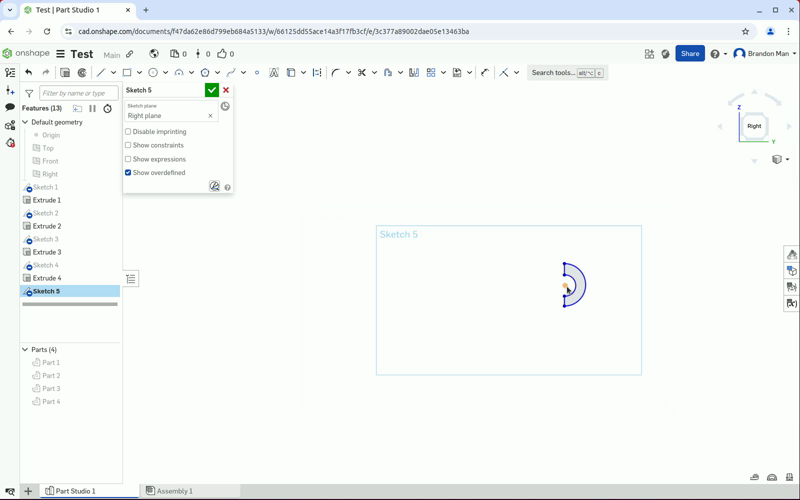
scroll(-6)
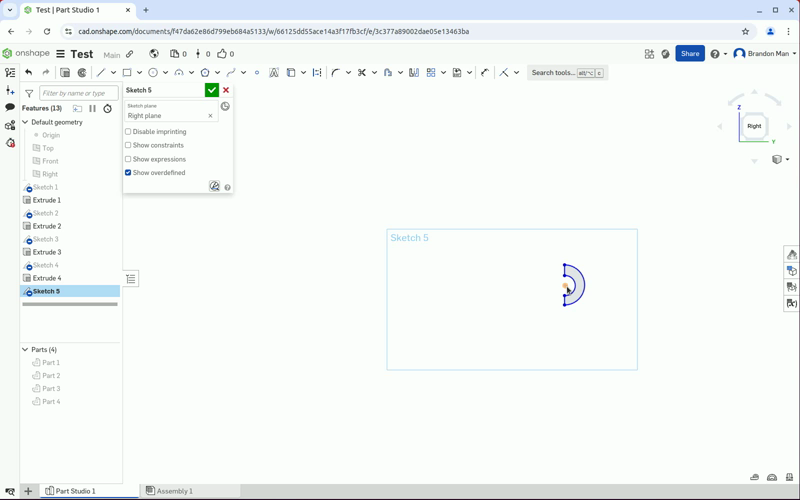
scroll(-6)
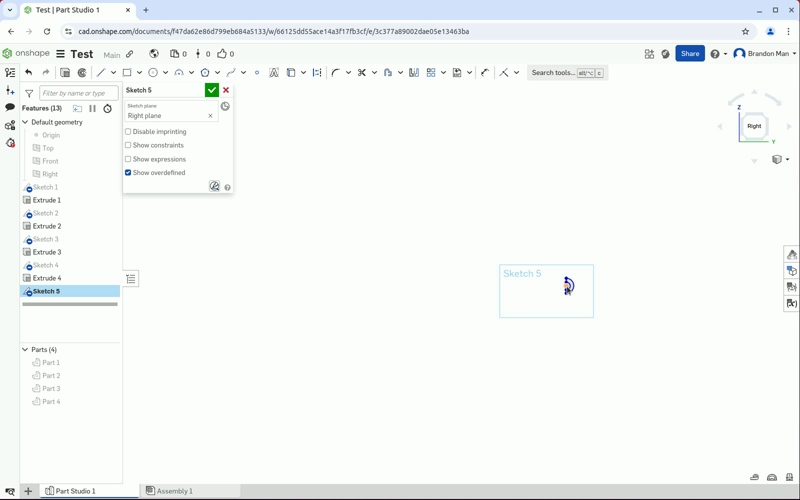
mouse_move(73, 352)
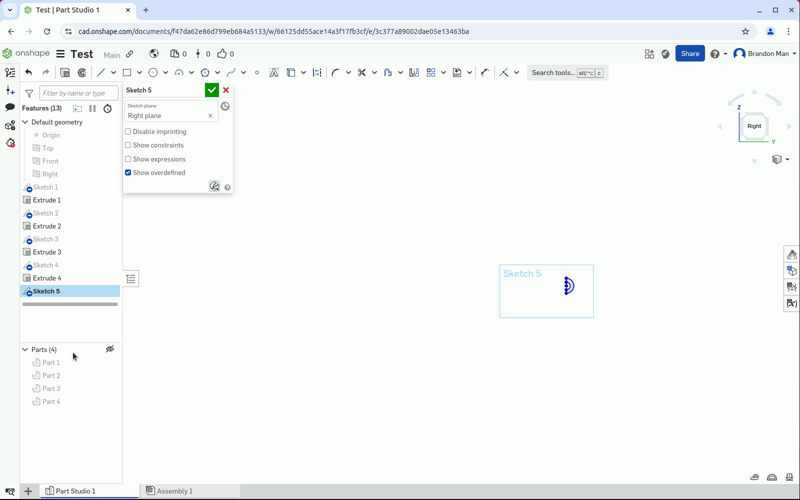
key(shift+y)
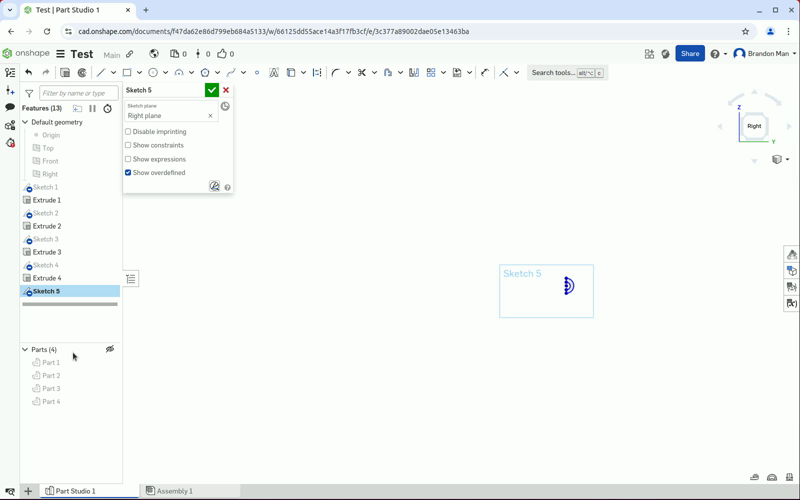
key(shift+e)
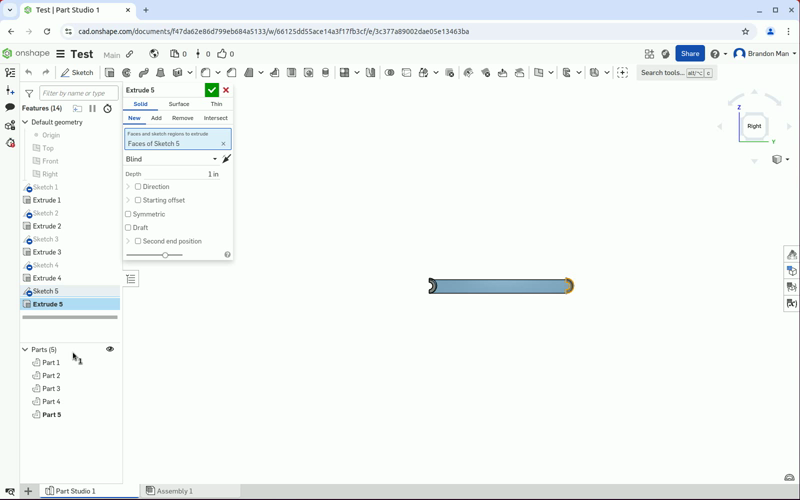
mouse_move(143, 106)
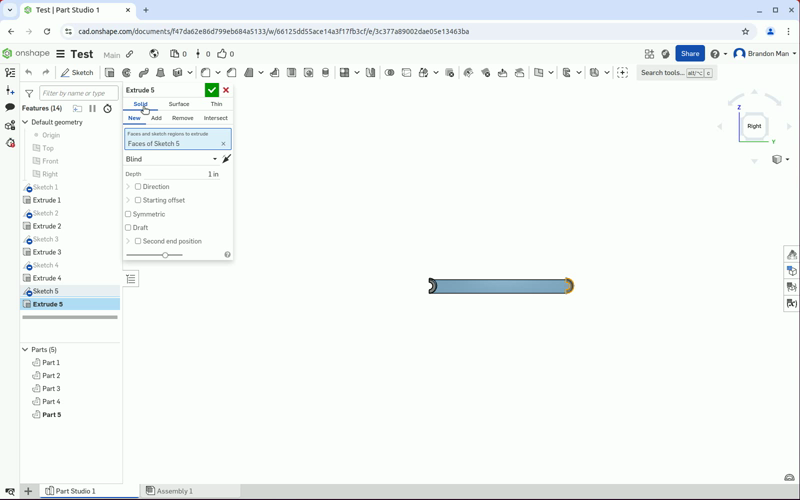
click(143, 106)
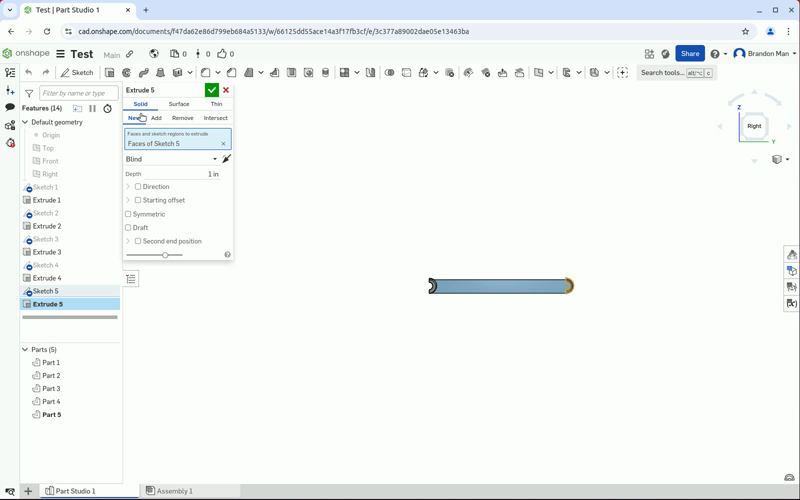
mouse_move(137, 120)
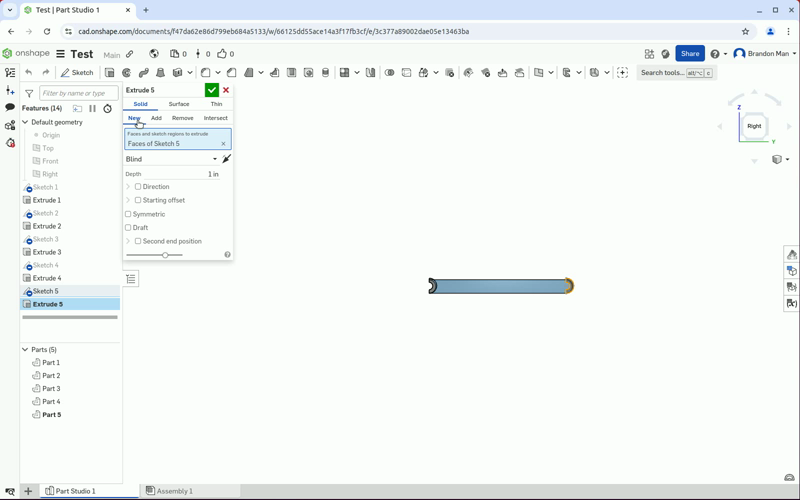
click(137, 120)
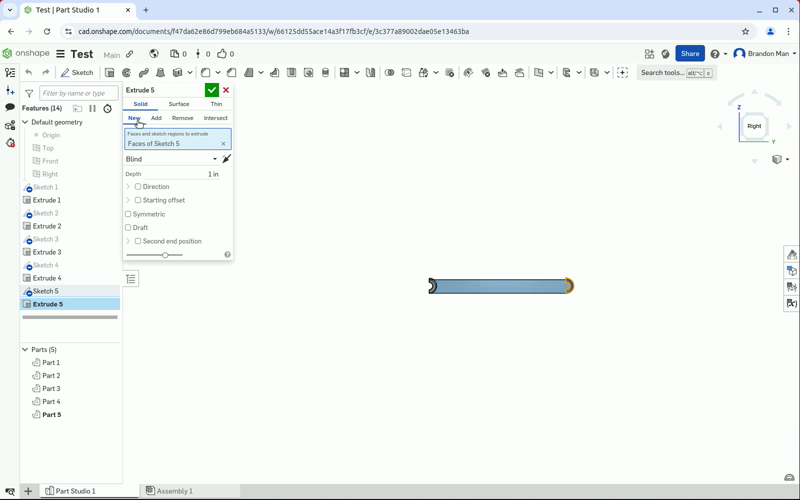
key(tab, 4)
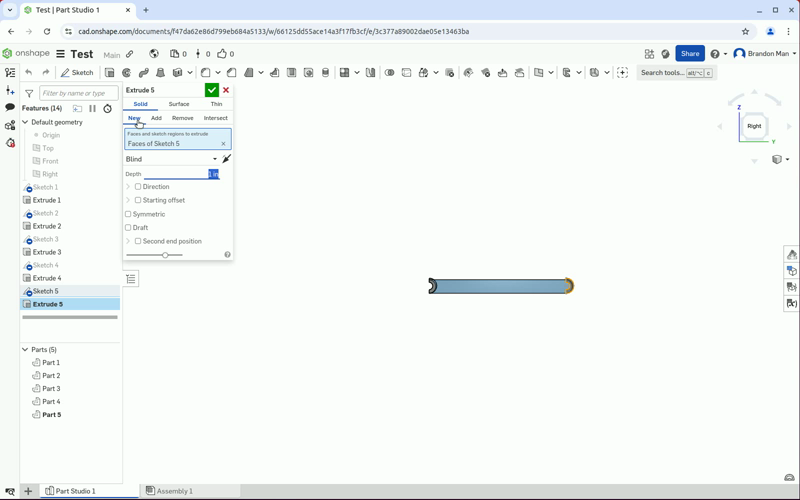
text(1.444)
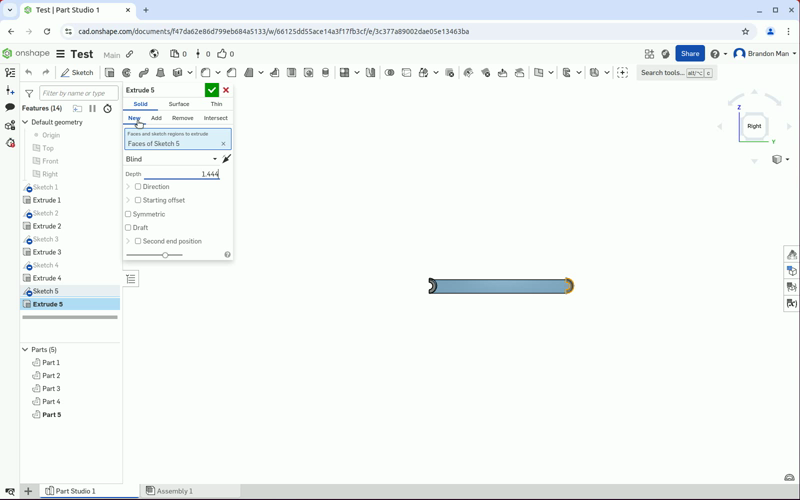
key(enter)
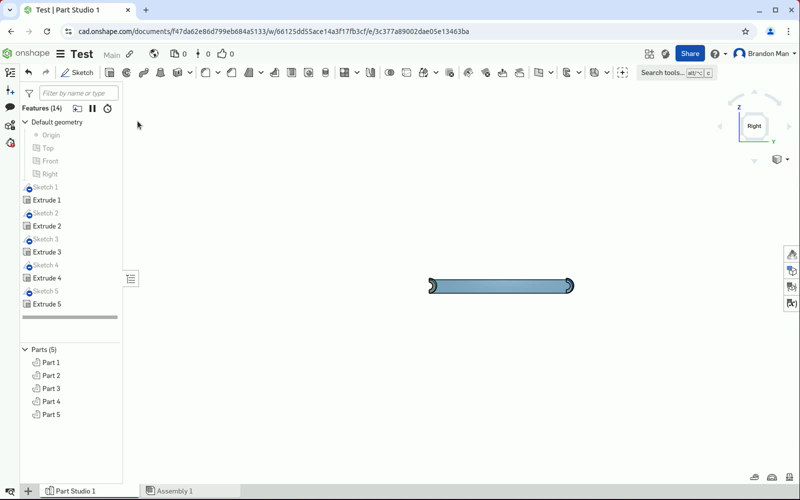
key(shift+h)
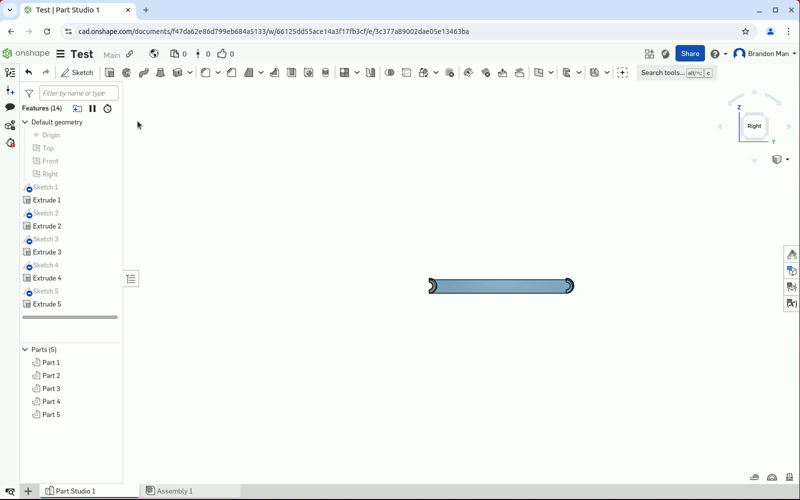
key(shift+h)
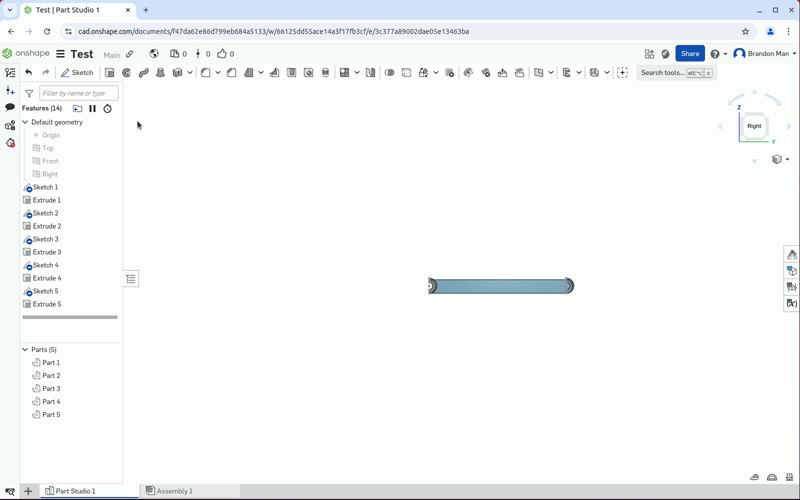
key(shift+7)
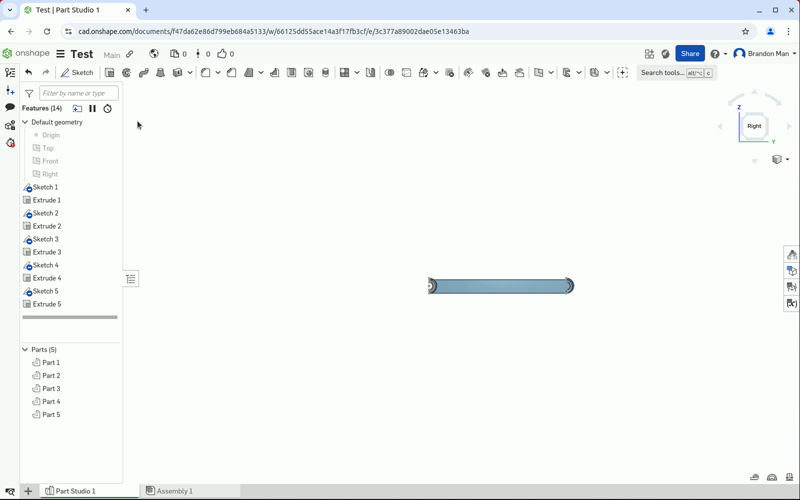
key(right, 2)
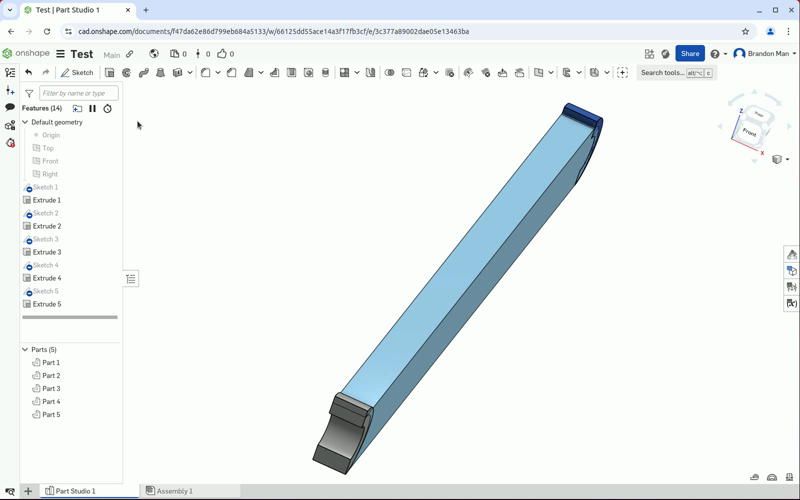
key(down, 2)
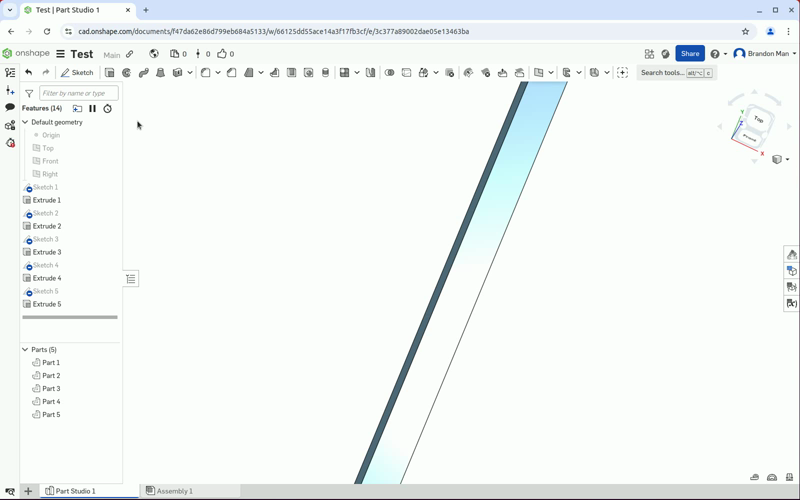
key(up, 2)
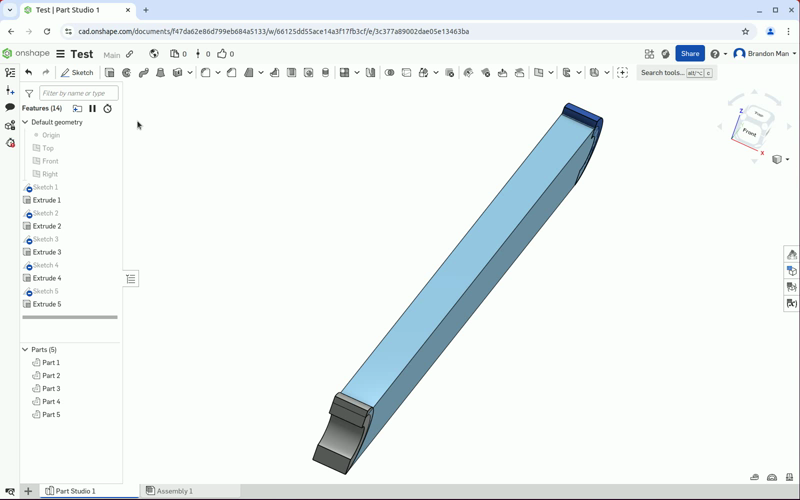
key(left, 2)
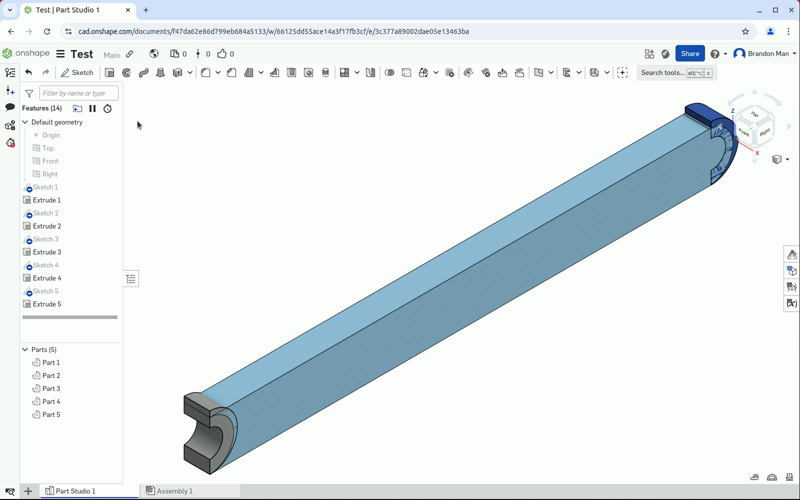
mouse_move(73, 189)
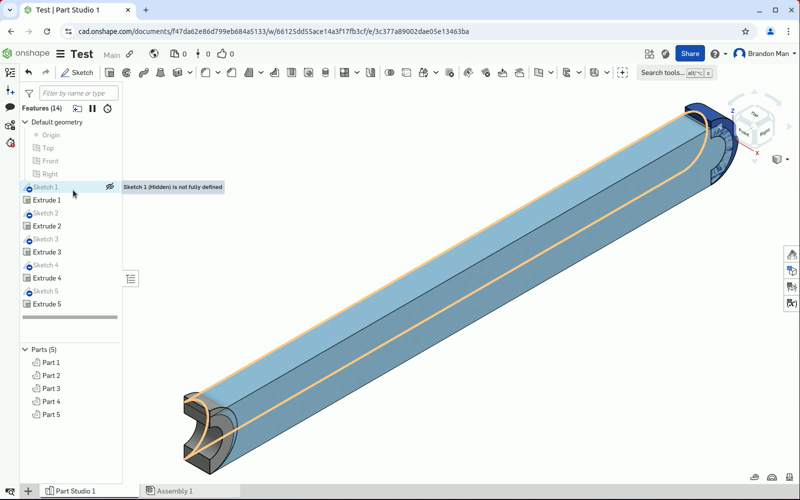
click(73, 189)